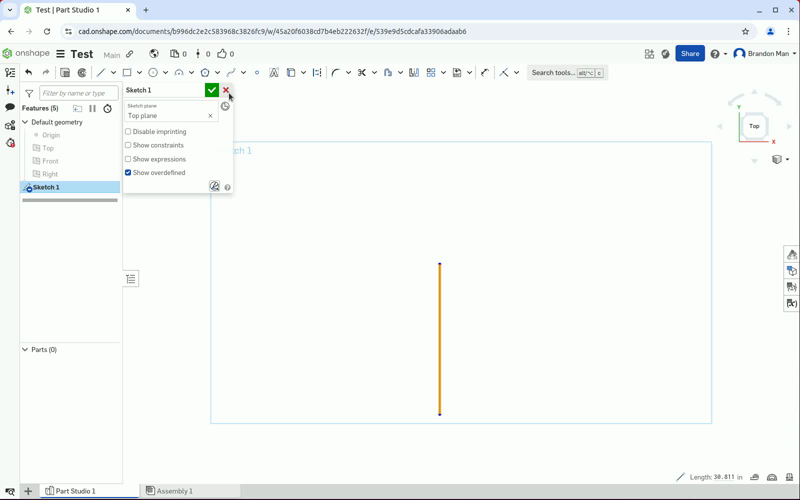
key(shift+h)
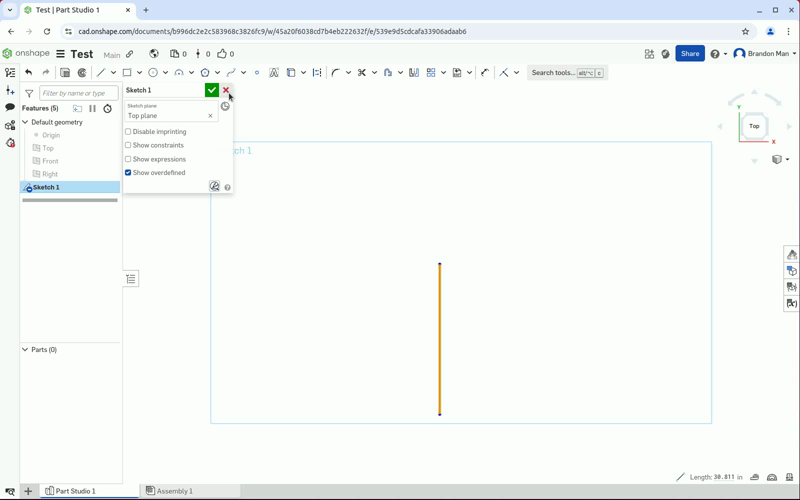
key(shift+s)
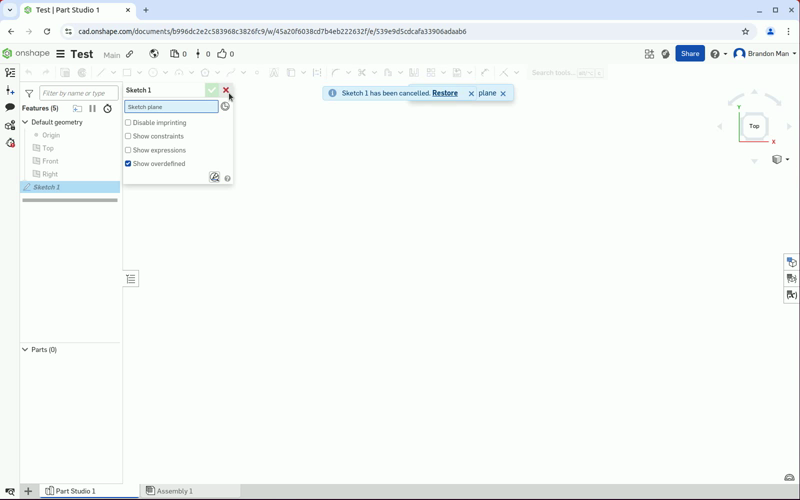
mouse_move(73, 150)
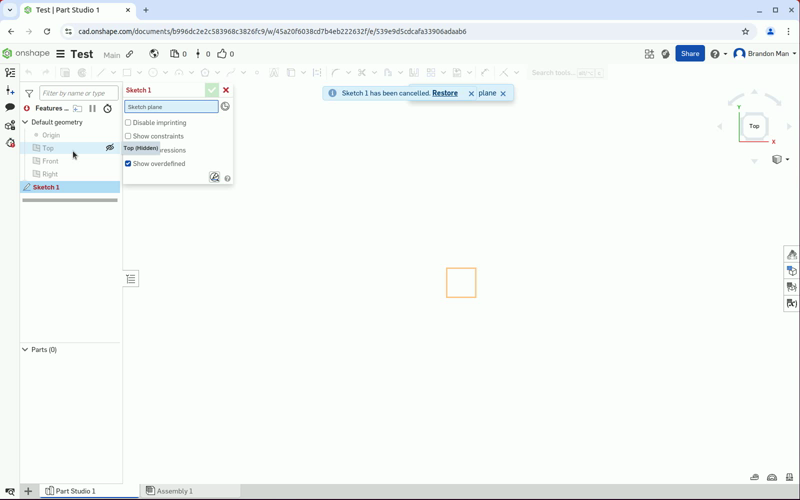
click(73, 150)
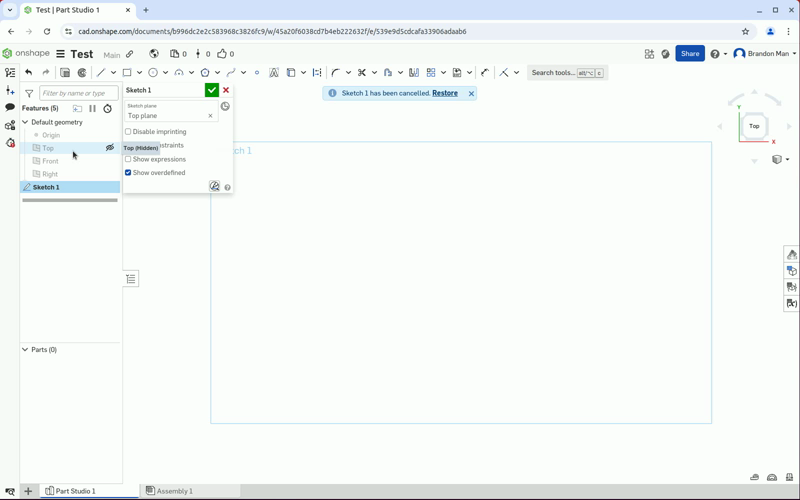
mouse_move(73, 352)
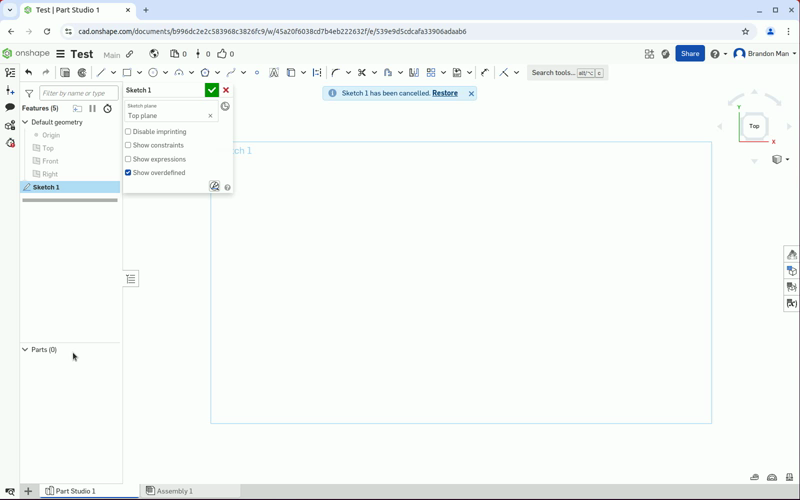
key(y)
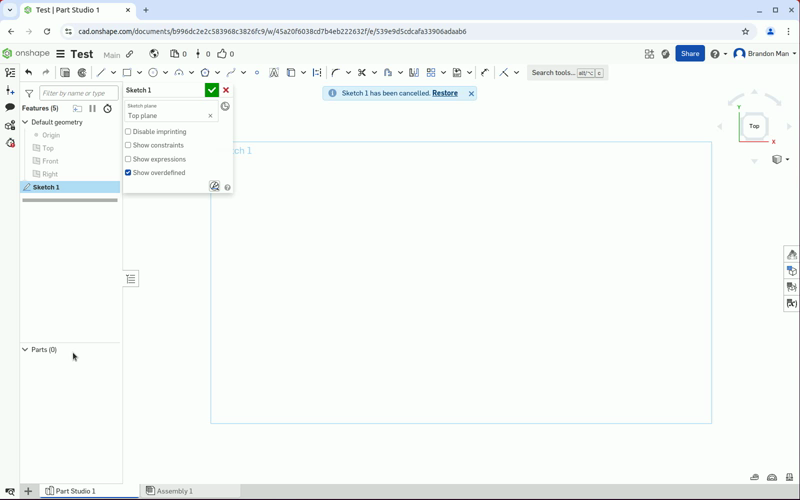
key(l)
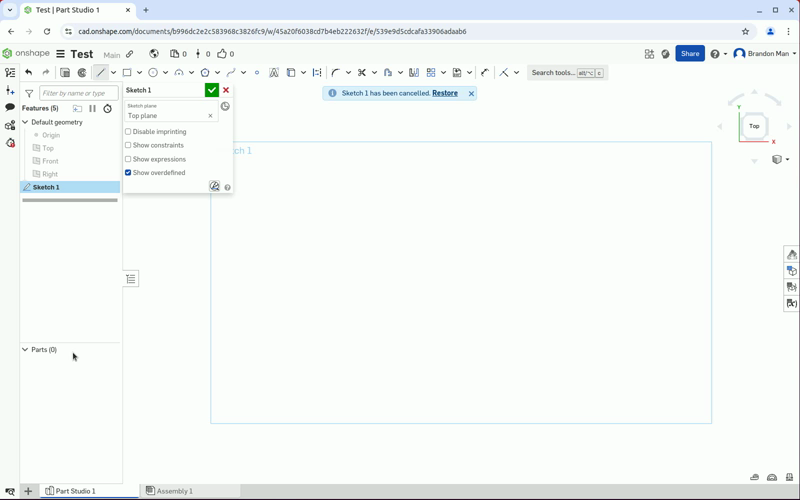
key_down(shift)
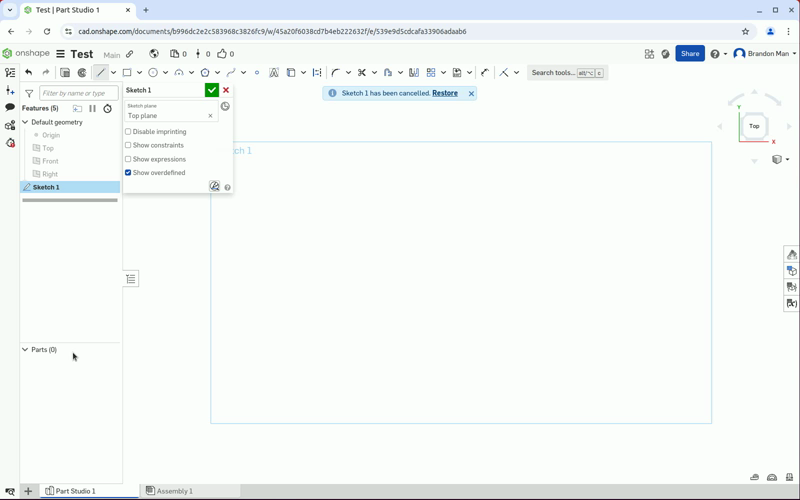
mouse_move(493, 336)
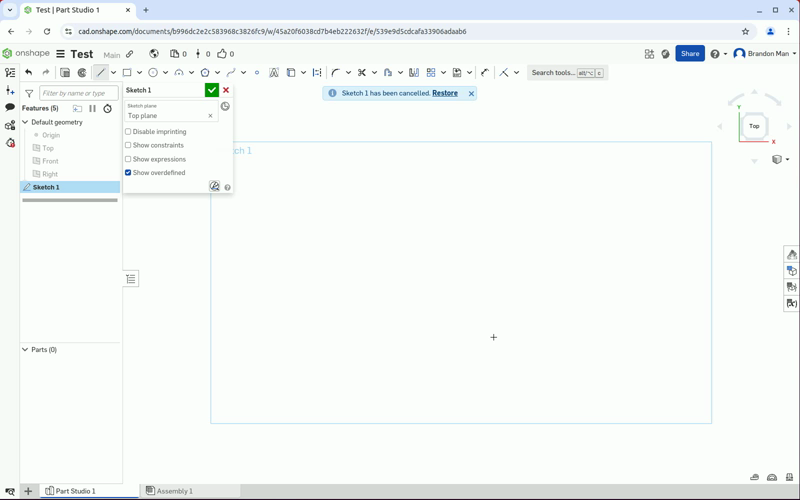
click(493, 336)
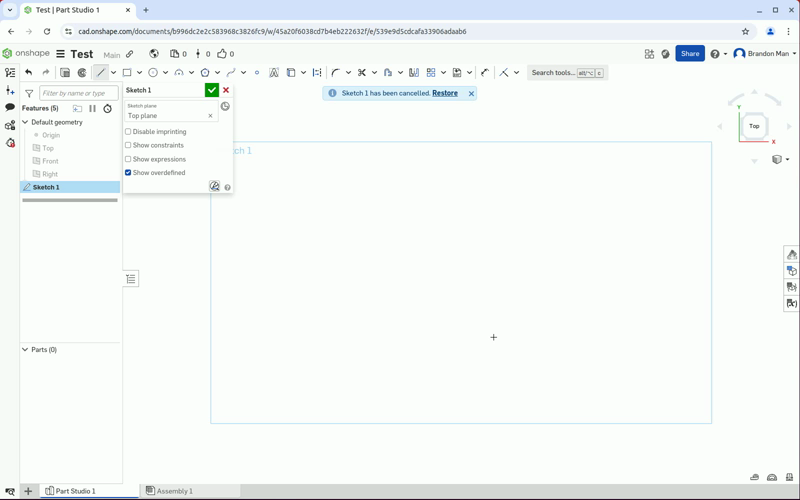
key_up(shift)
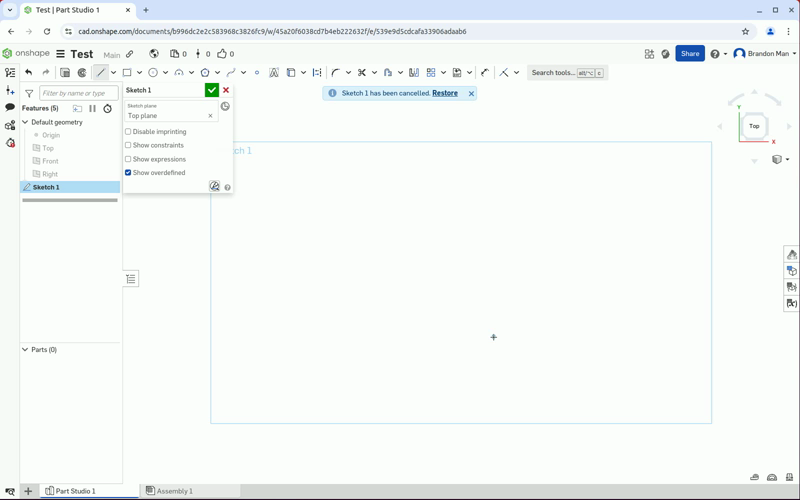
key_down(shift)
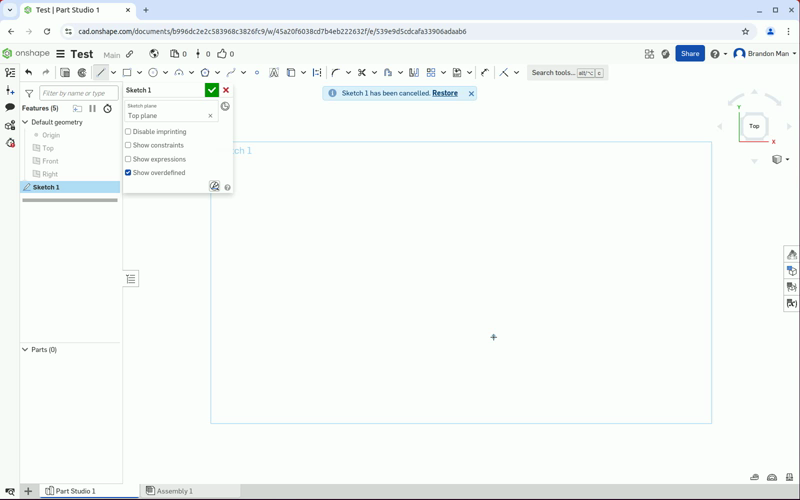
mouse_move(523, 336)
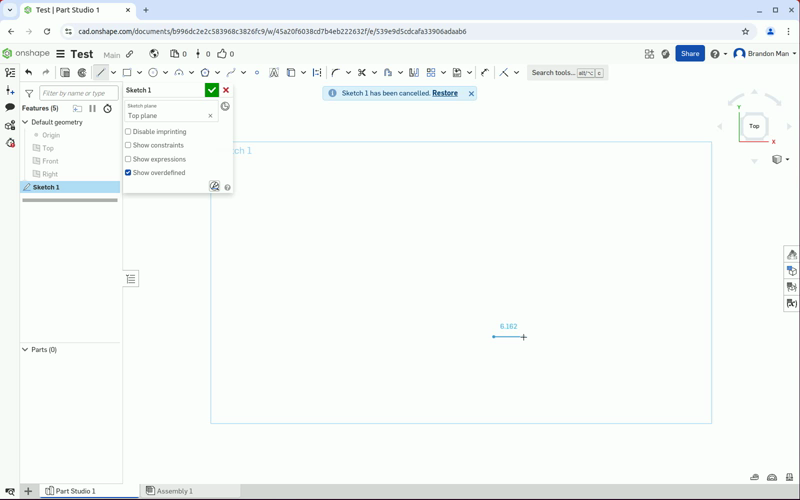
mouse_move(498, 336)
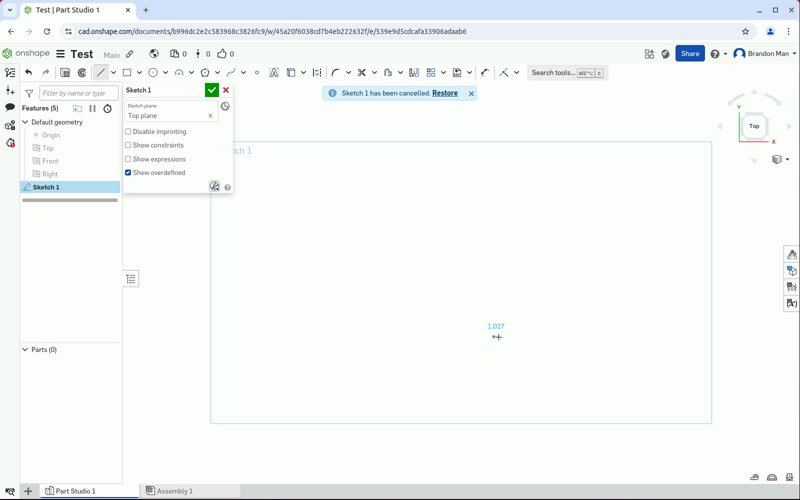
scroll(6)
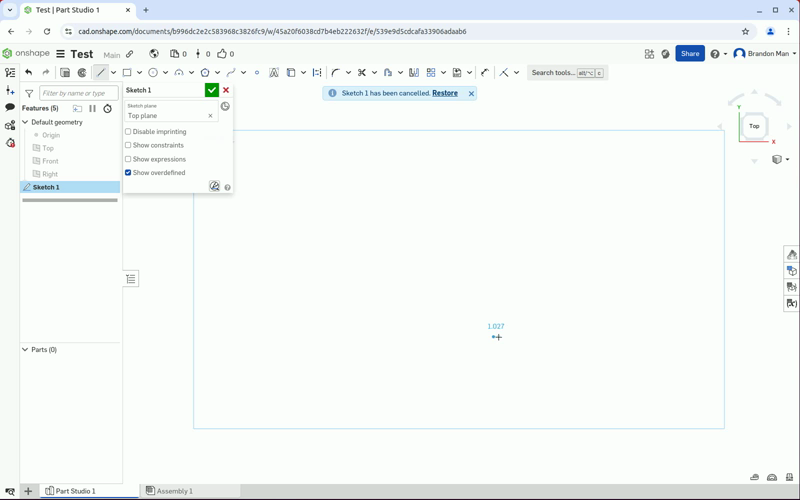
scroll(6)
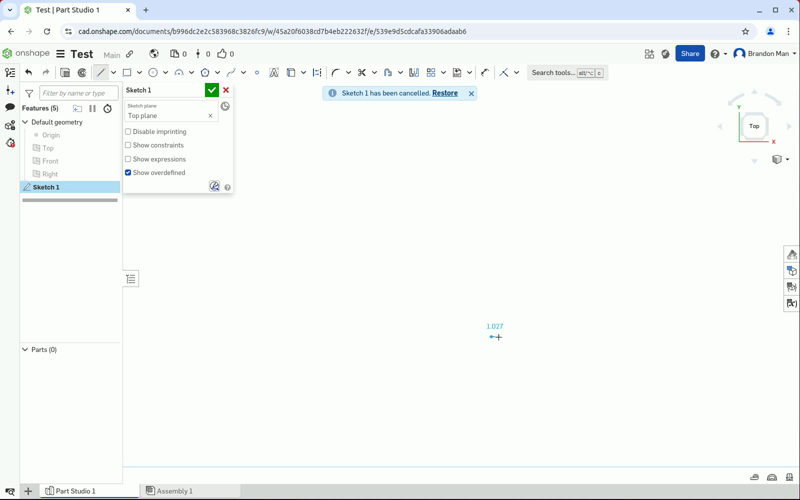
scroll(6)
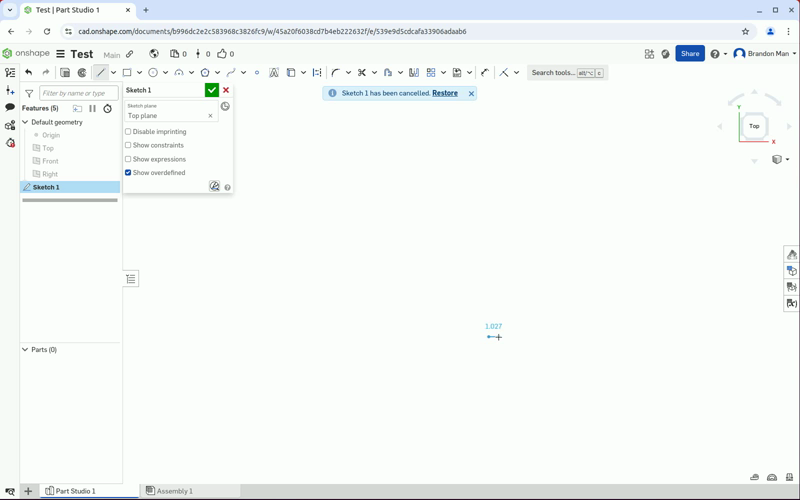
scroll(6)
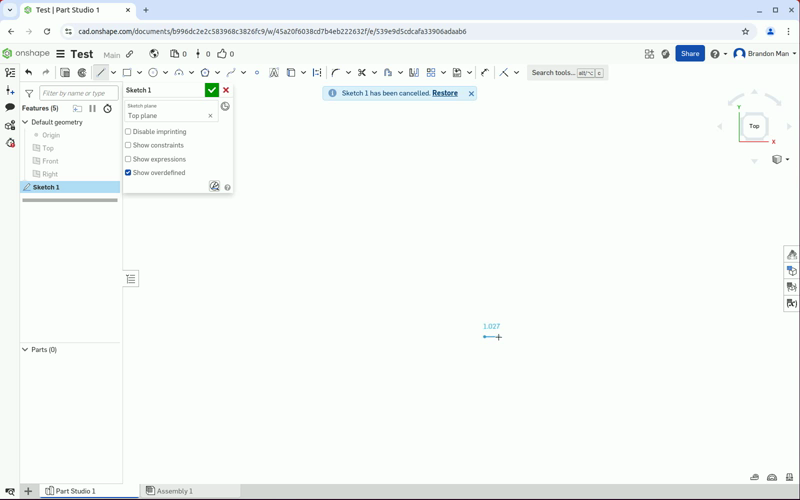
scroll(6)
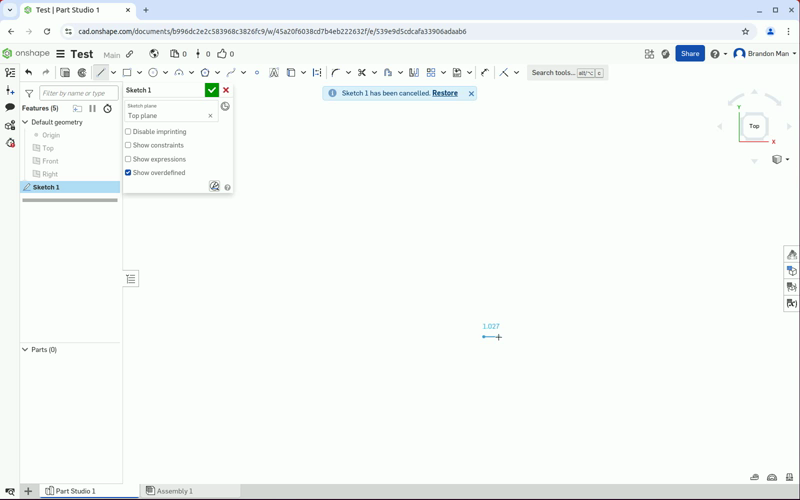
scroll(6)
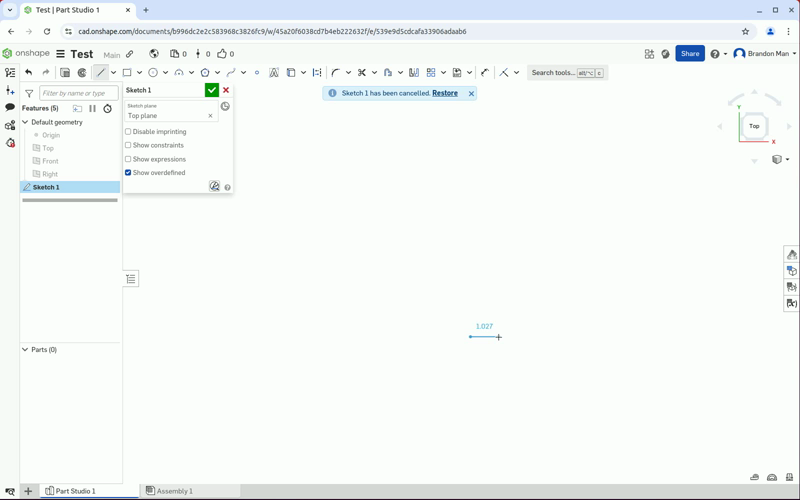
scroll(6)
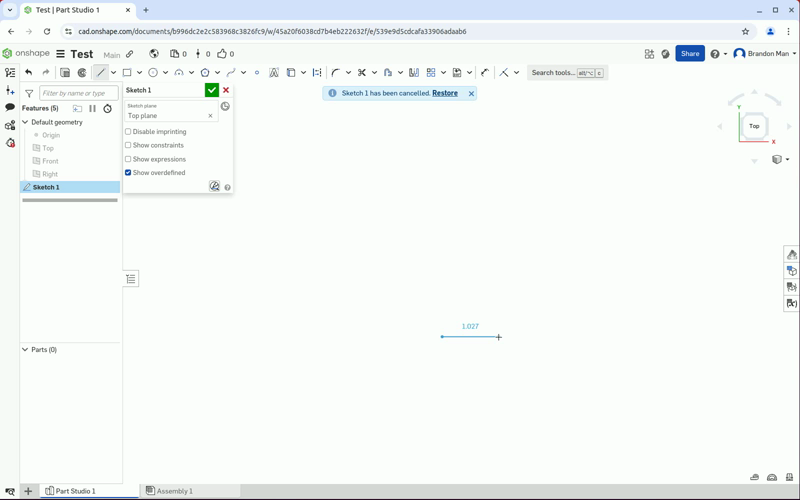
click(498, 336)
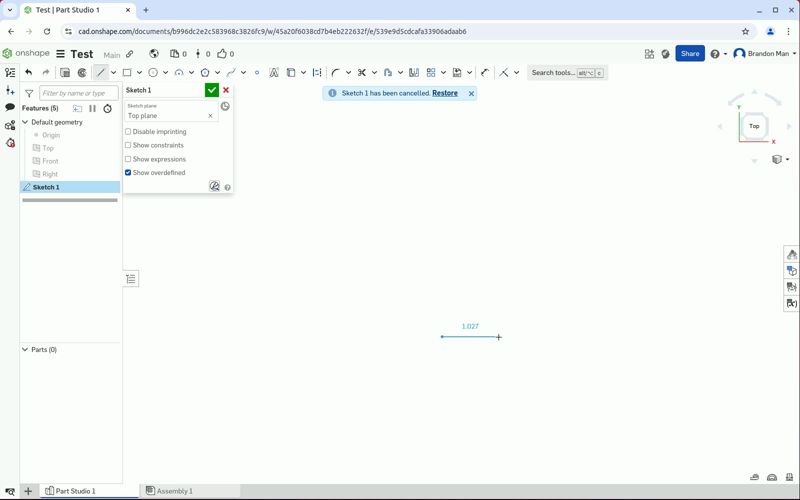
scroll(-6)
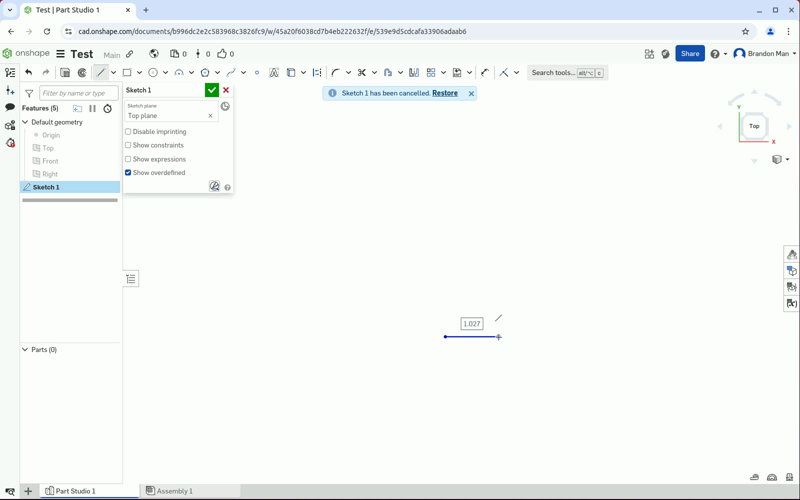
scroll(-6)
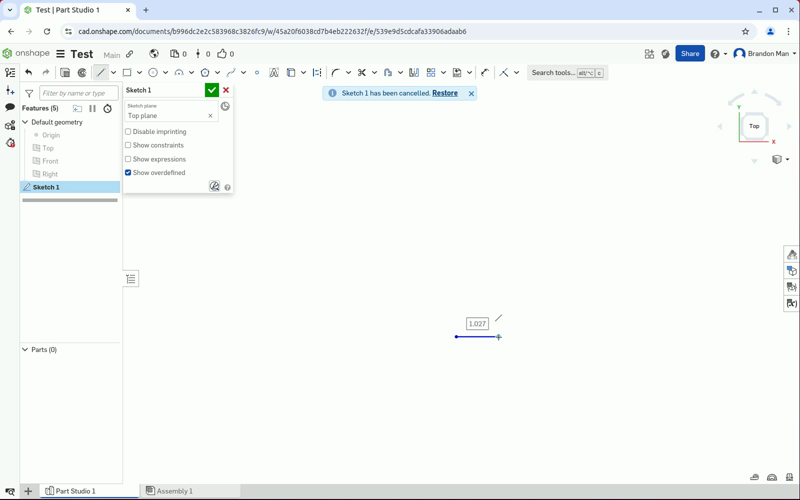
scroll(-6)
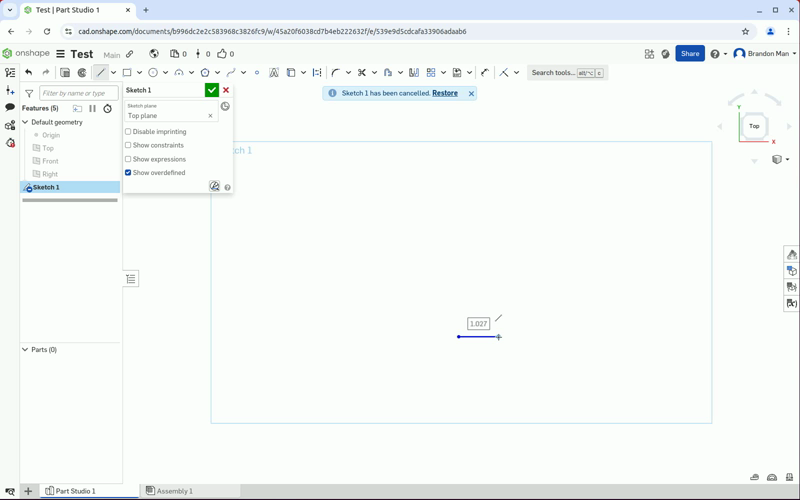
scroll(-6)
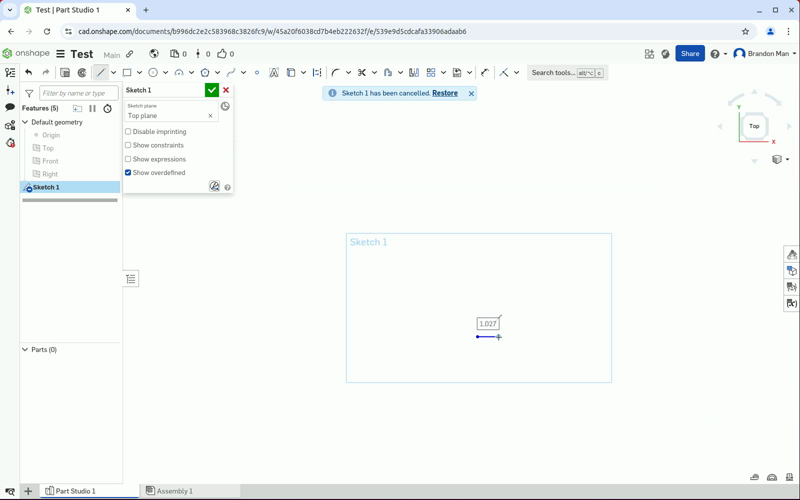
scroll(-6)
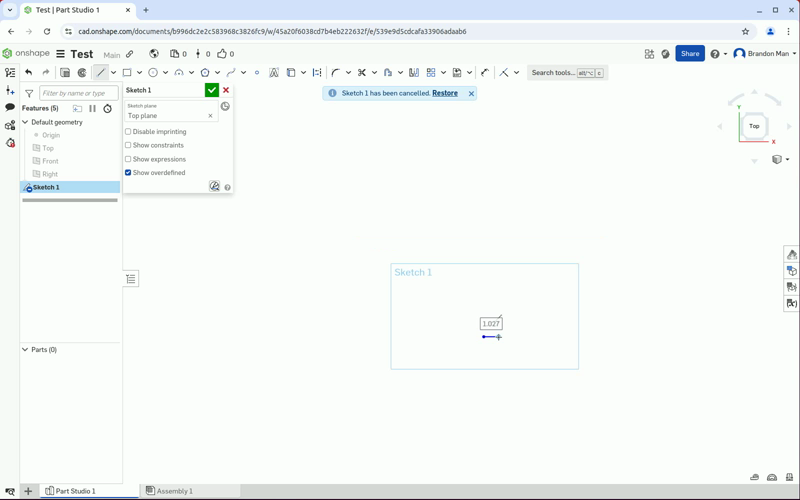
scroll(-6)
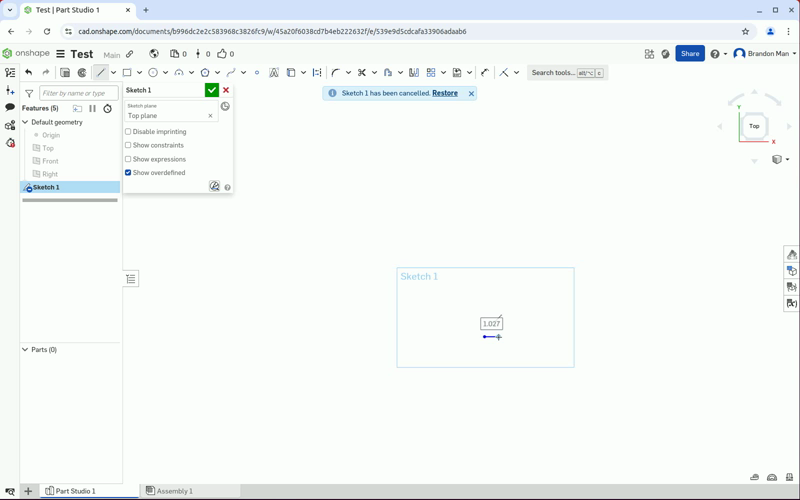
scroll(-6)
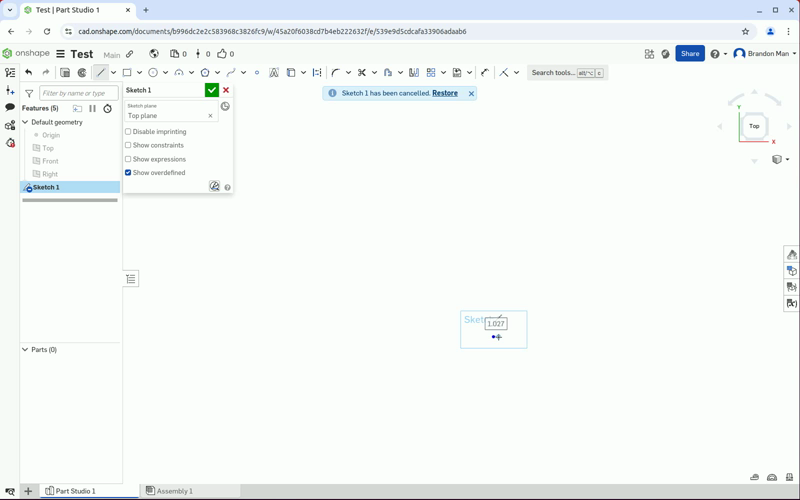
key_up(shift)
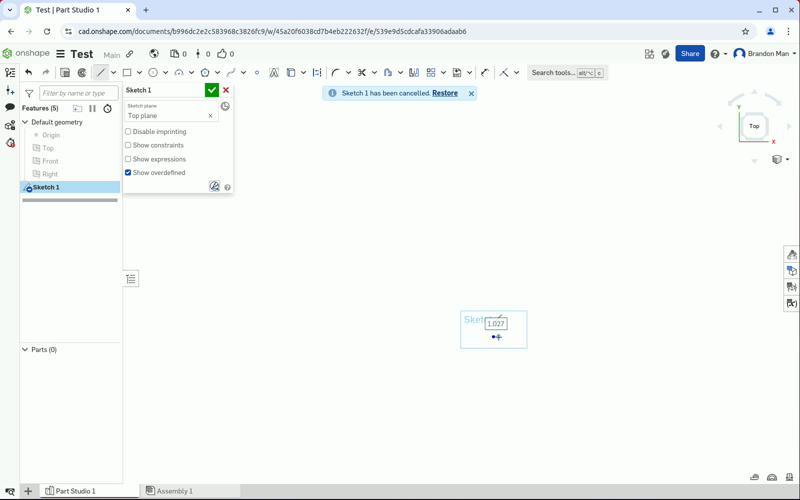
key_down(shift)
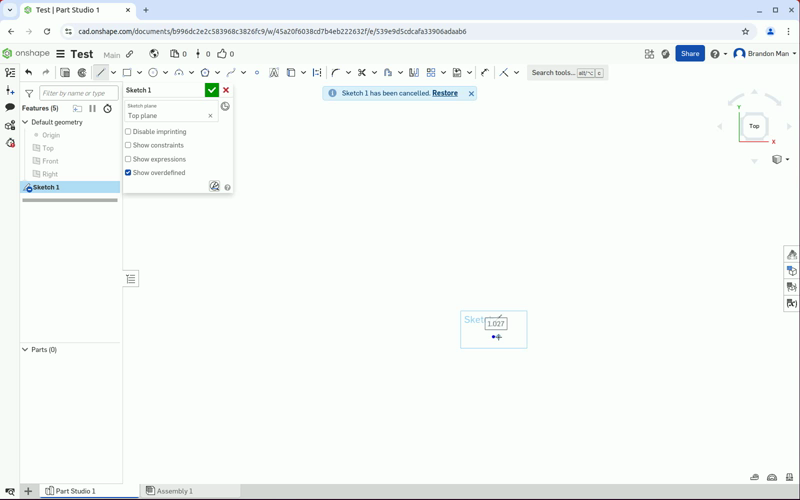
mouse_move(498, 170)
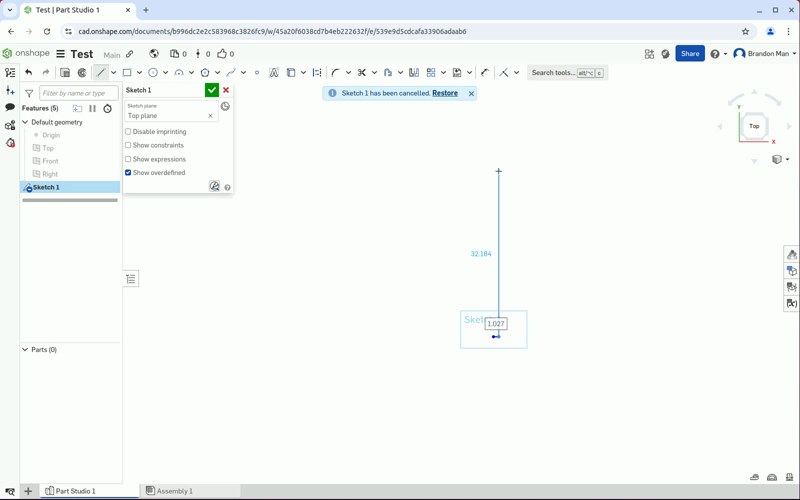
click(498, 170)
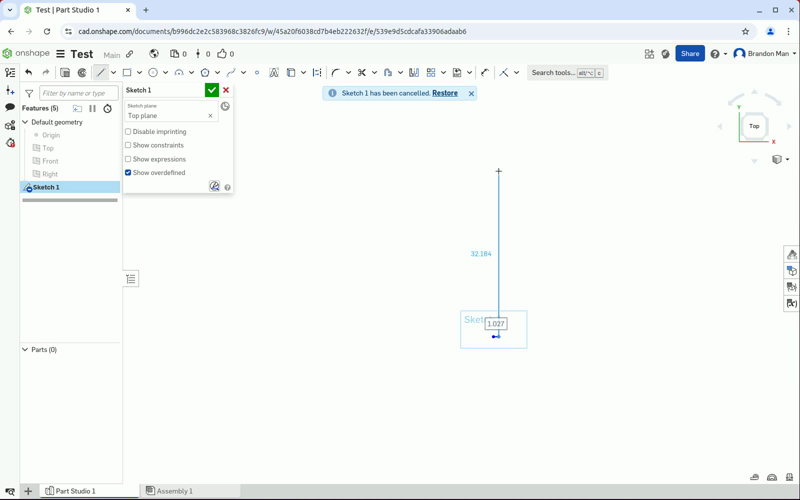
key_up(shift)
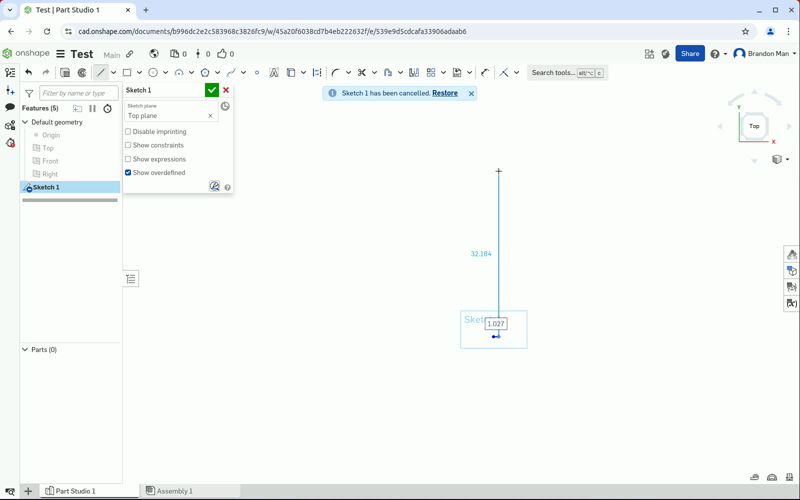
key_down(shift)
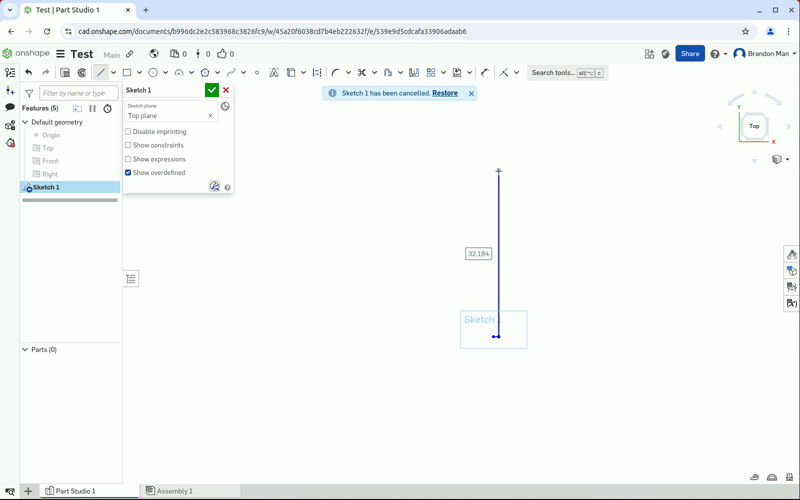
mouse_move(528, 170)
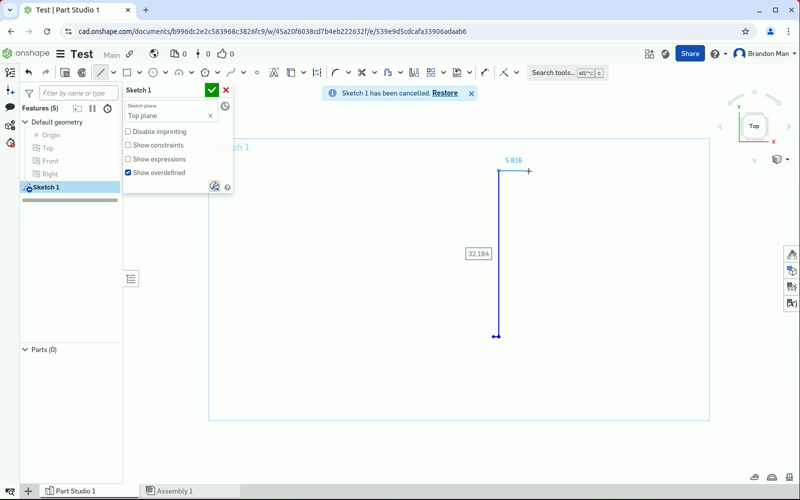
mouse_move(493, 170)
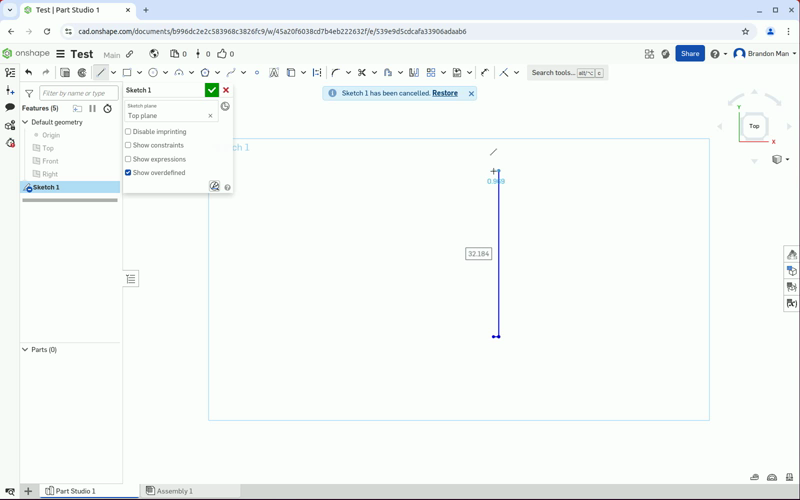
scroll(6)
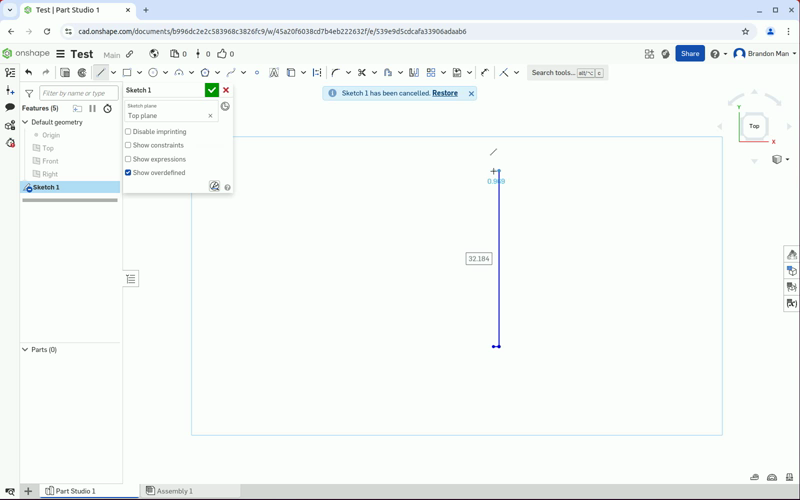
scroll(6)
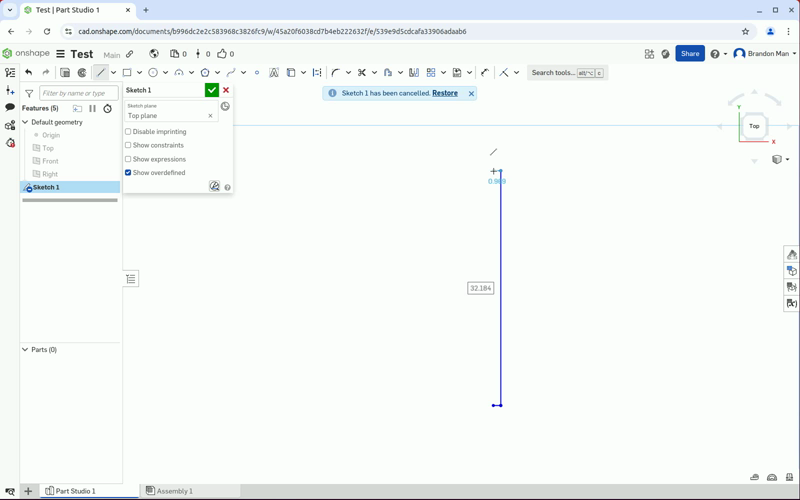
scroll(6)
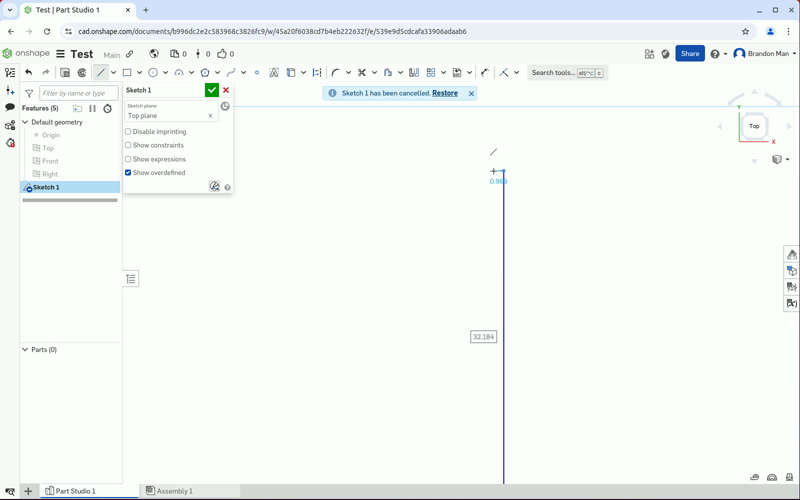
scroll(6)
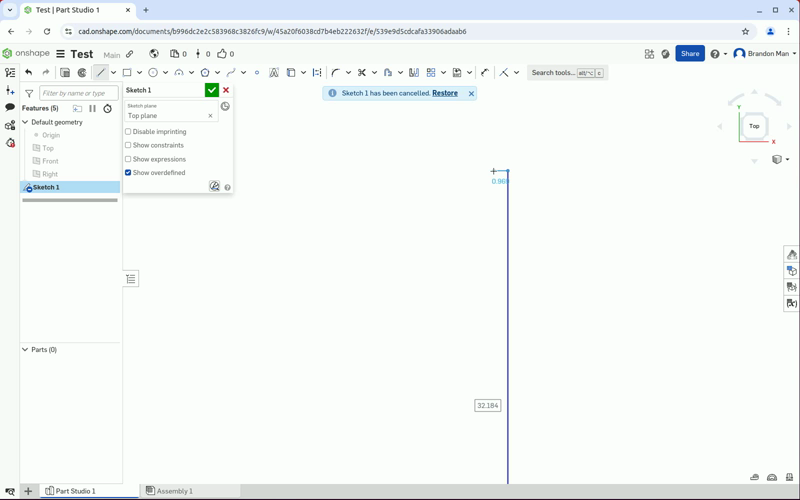
scroll(6)
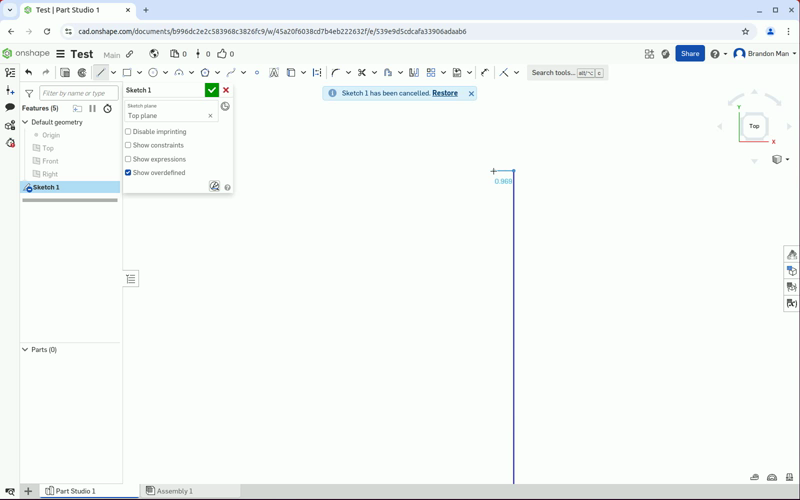
scroll(6)
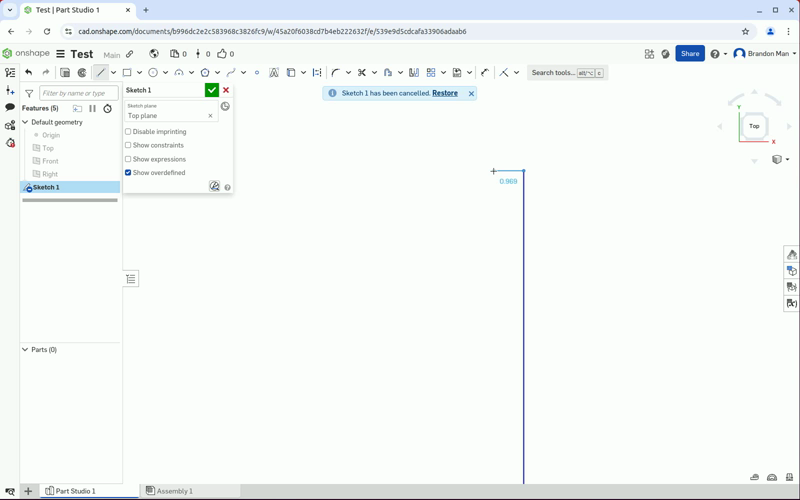
scroll(6)
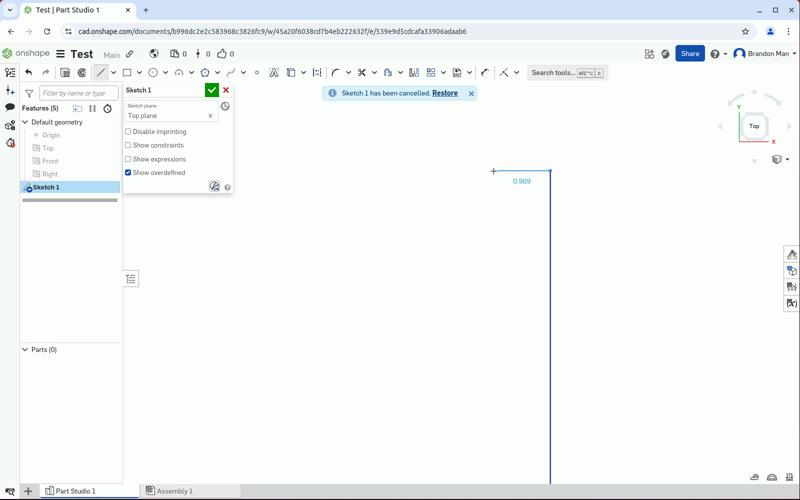
click(493, 170)
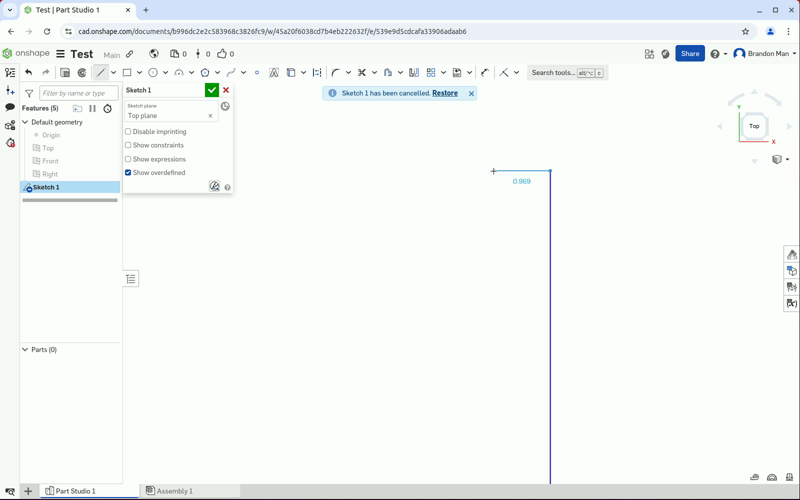
scroll(-6)
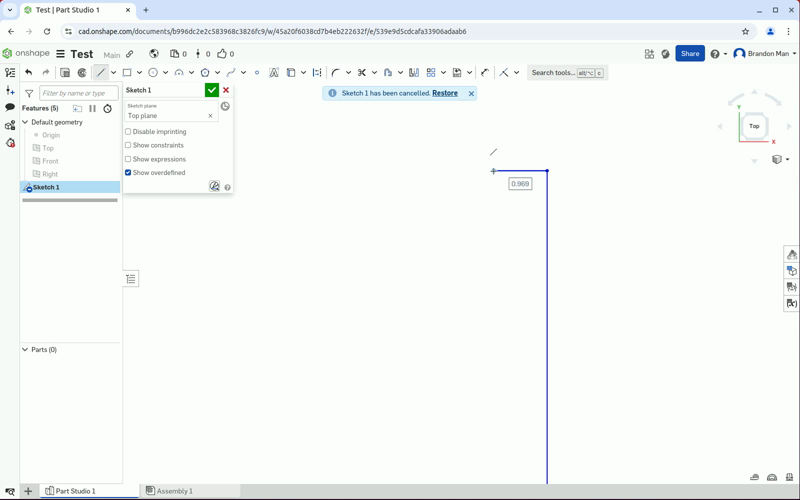
scroll(-6)
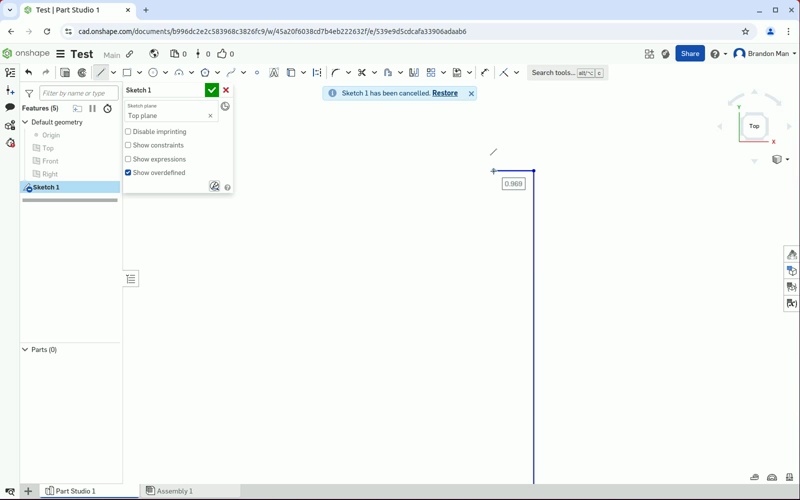
scroll(-6)
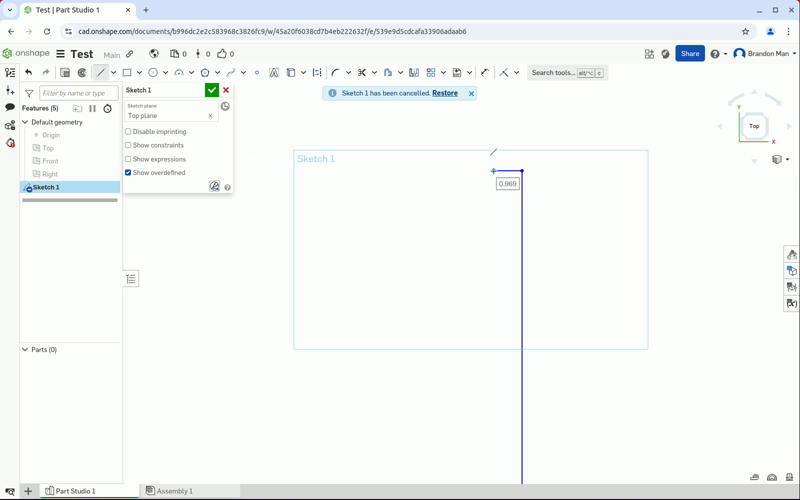
scroll(-6)
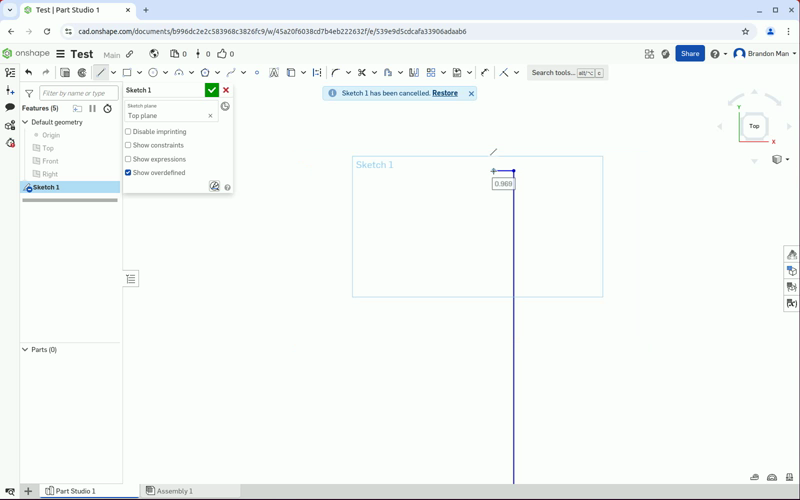
scroll(-6)
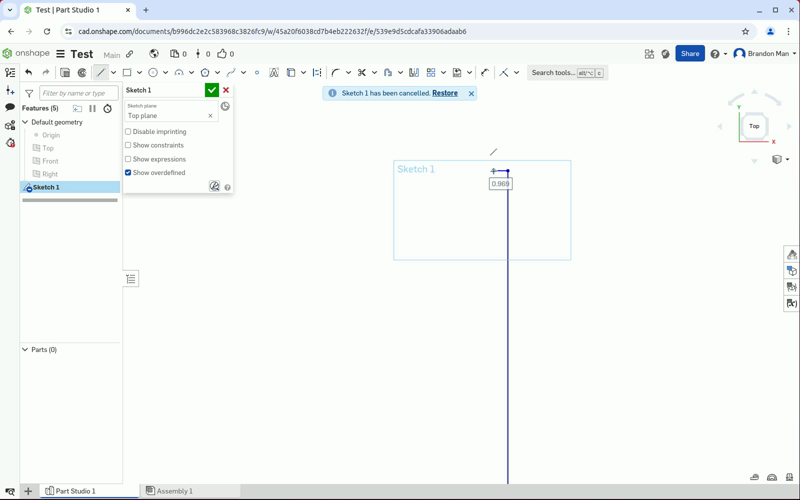
scroll(-6)
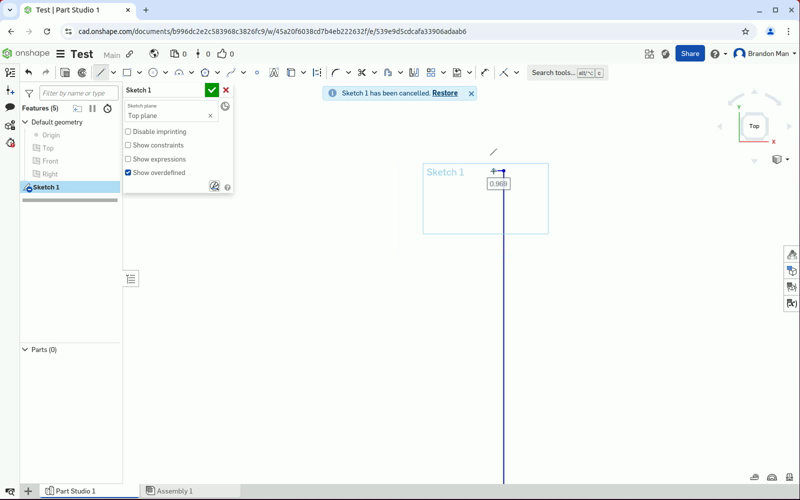
scroll(-6)
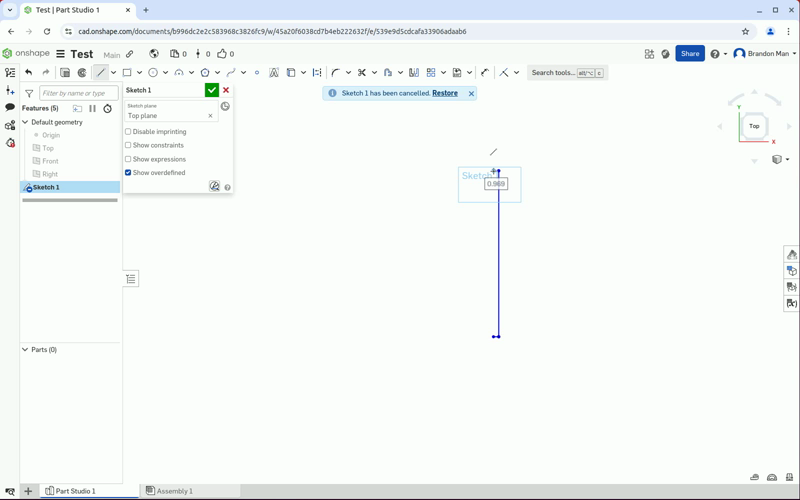
key_up(shift)
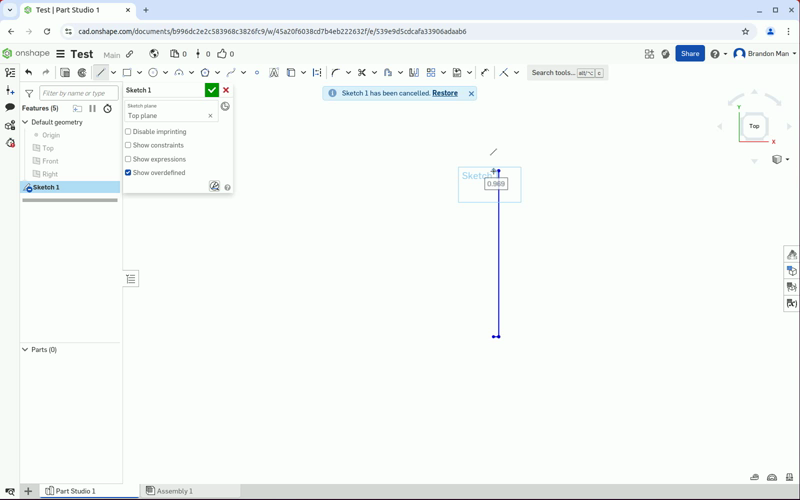
key_down(shift)
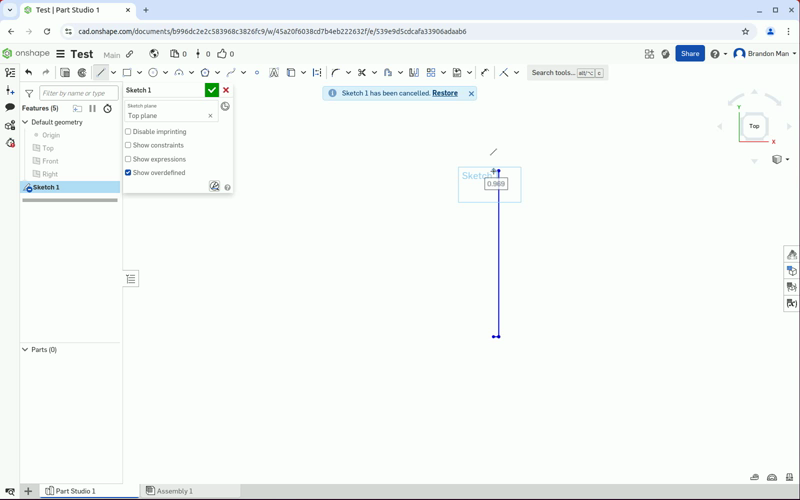
mouse_move(493, 336)
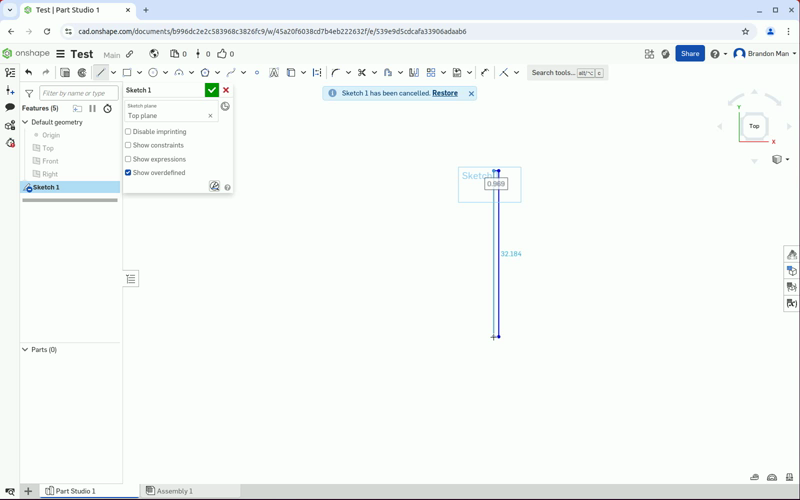
key_up(shift)
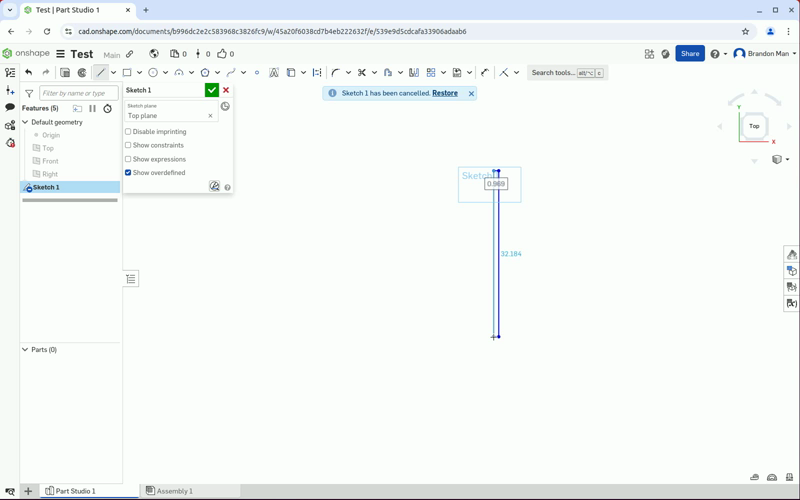
click(493, 336)
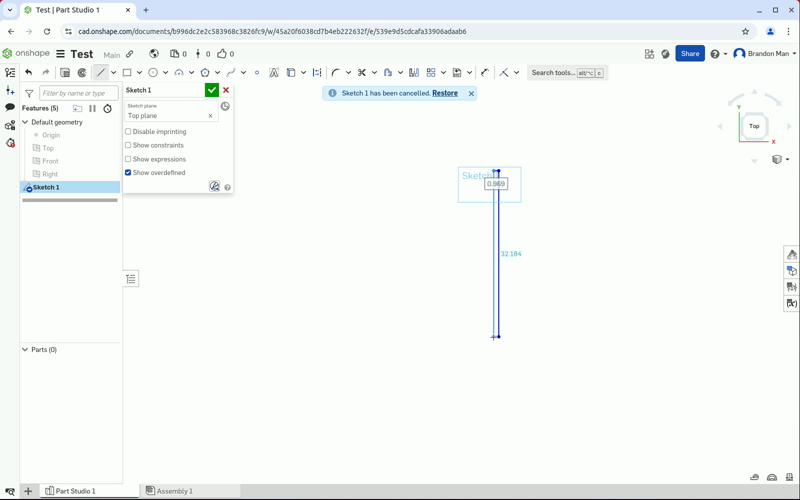
key(esc)
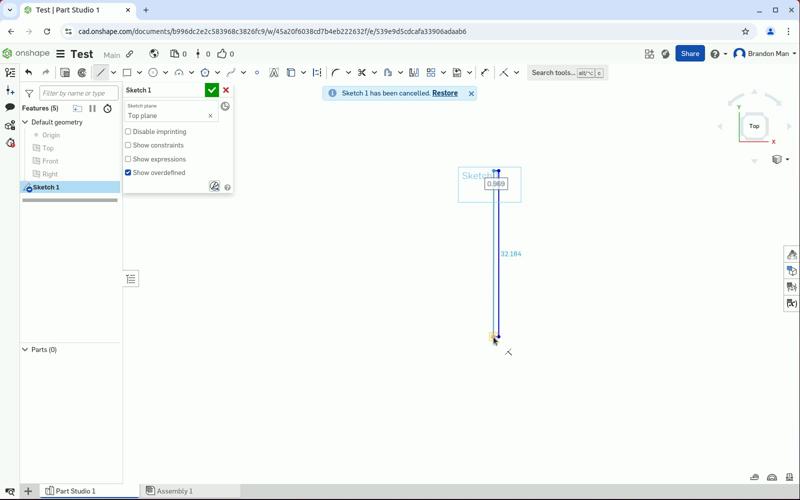
mouse_move(495, 312)
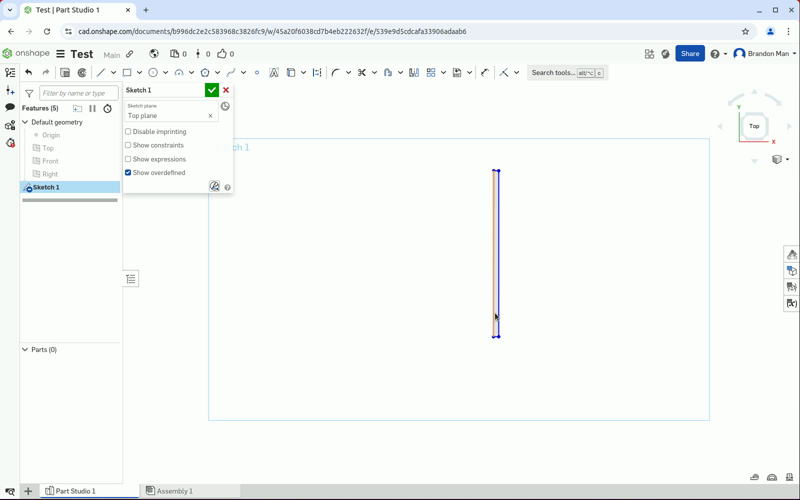
scroll(6)
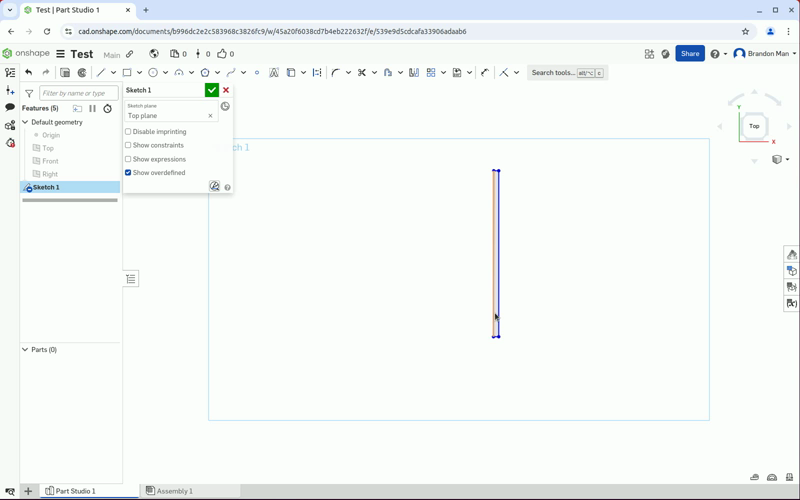
scroll(6)
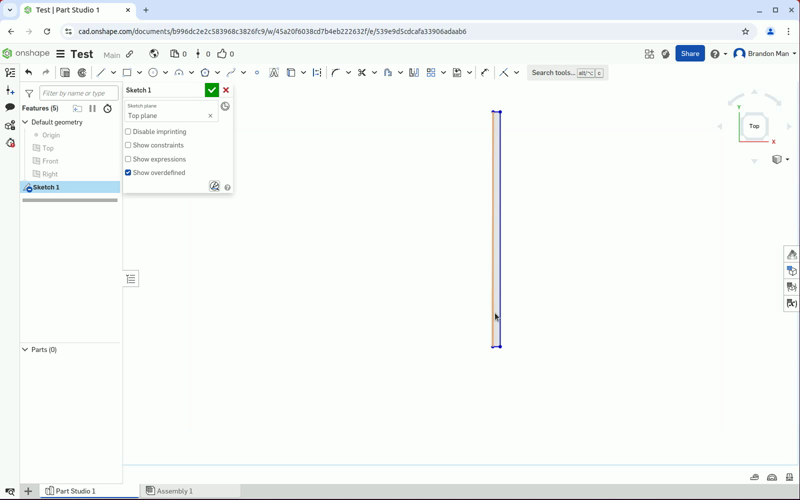
scroll(6)
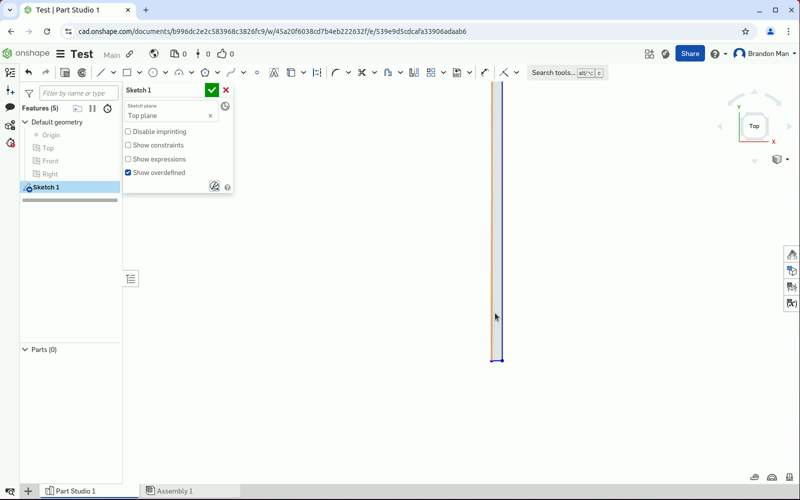
scroll(6)
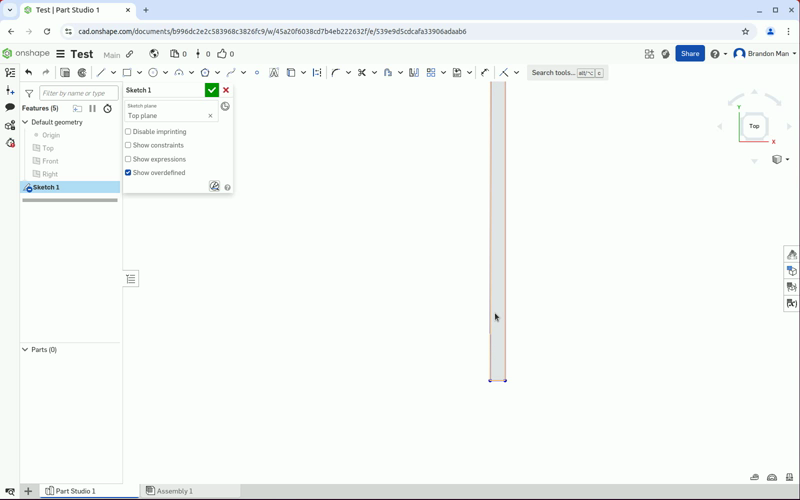
scroll(6)
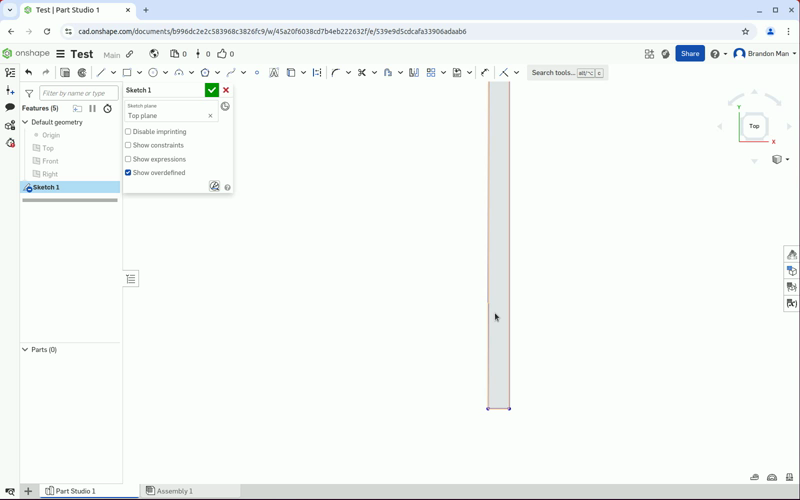
scroll(6)
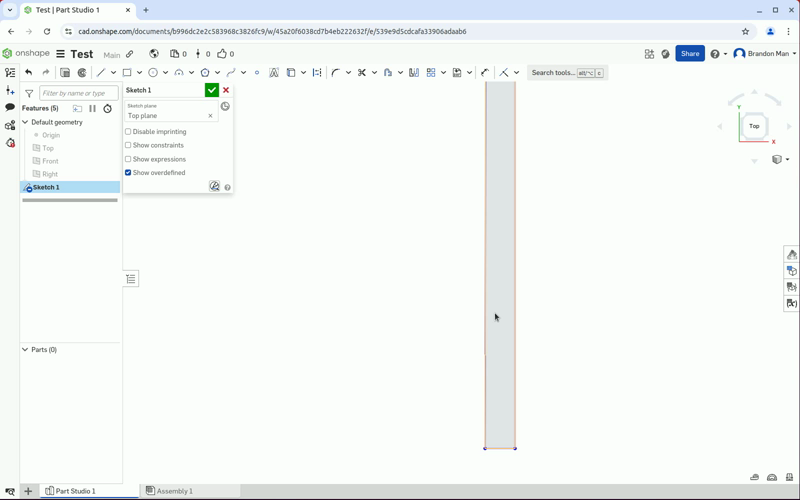
scroll(6)
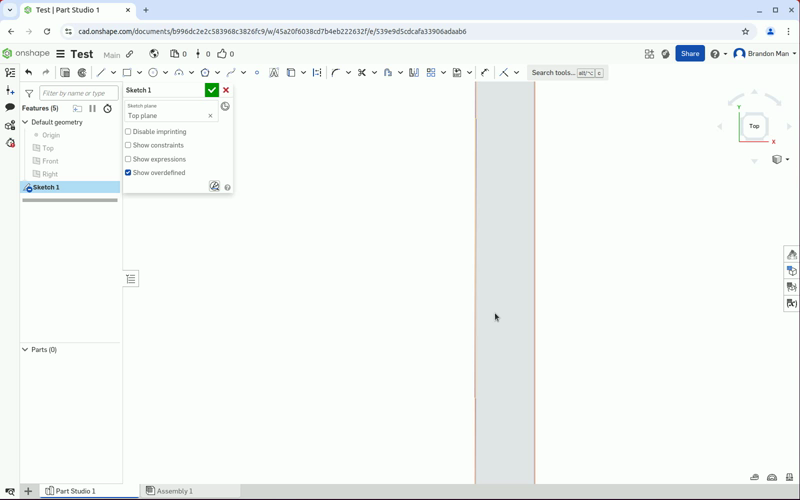
click(495, 312)
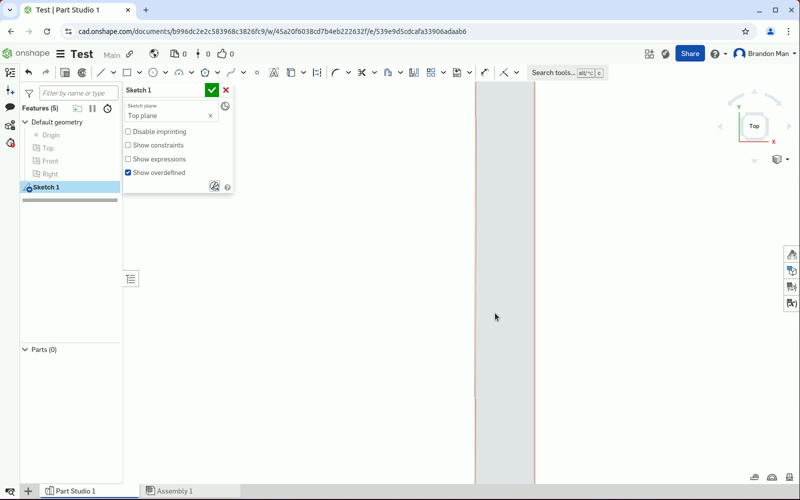
scroll(-6)
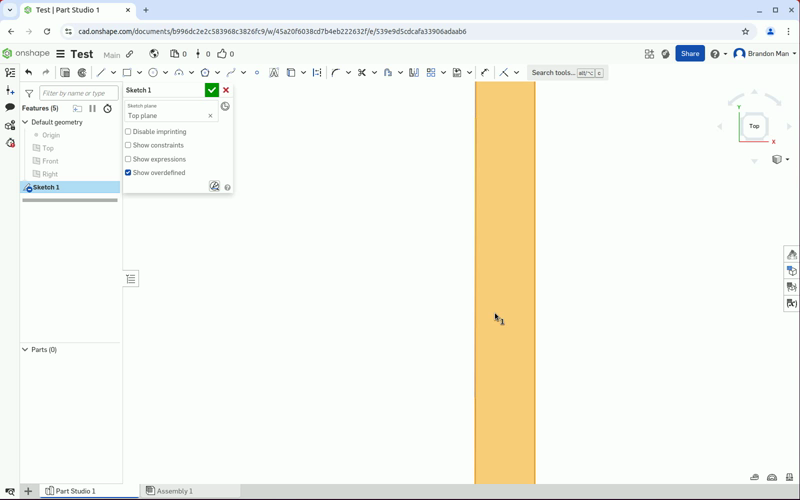
scroll(-6)
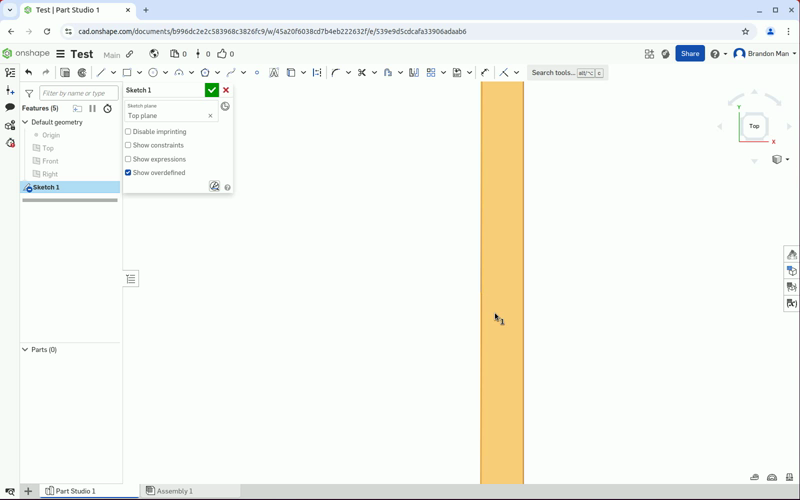
scroll(-6)
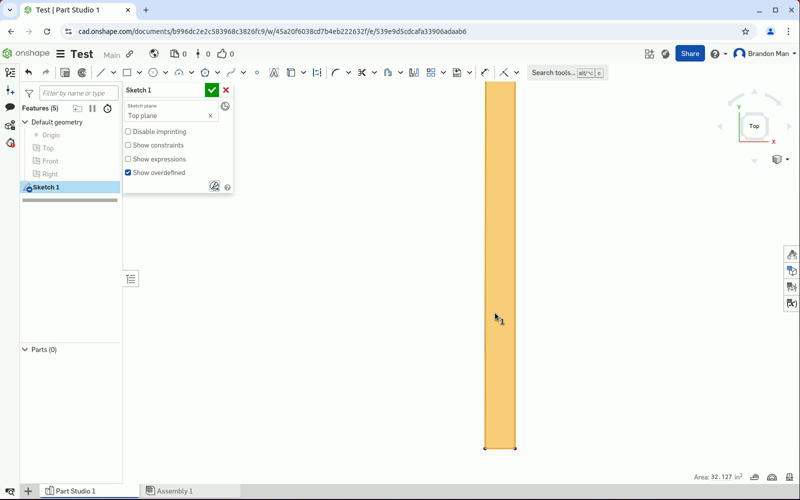
scroll(-6)
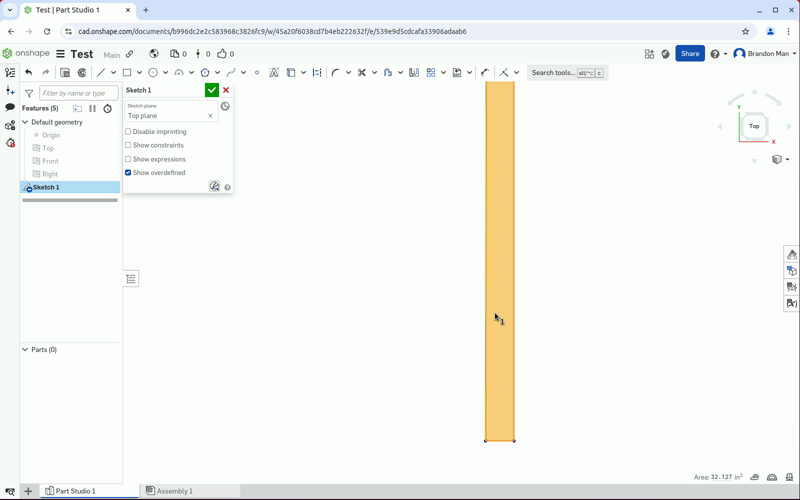
scroll(-6)
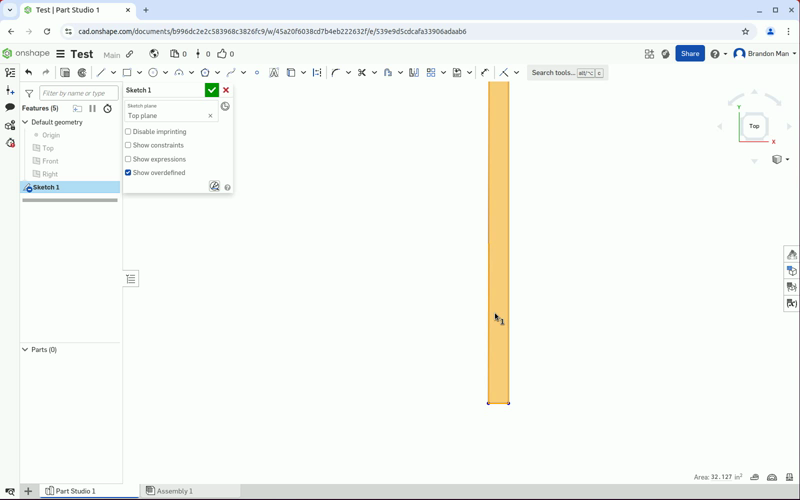
scroll(-6)
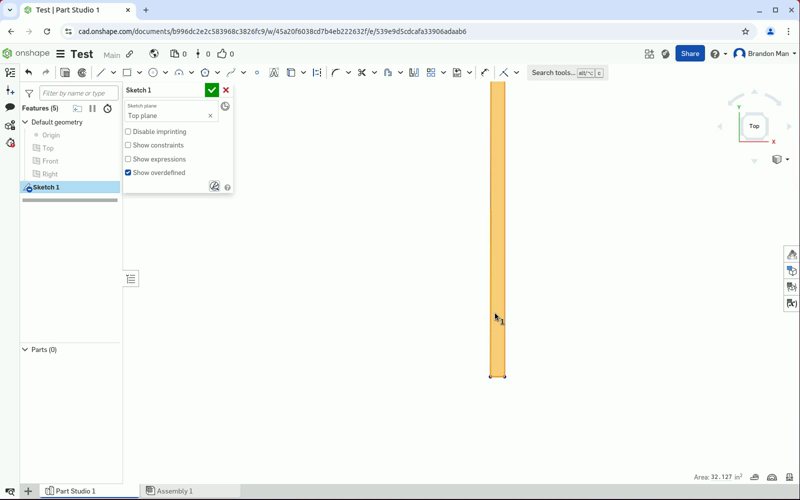
scroll(-6)
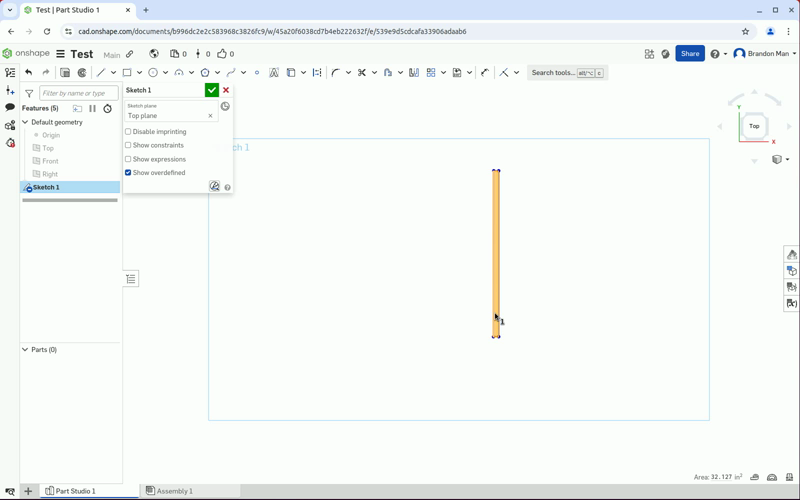
mouse_move(73, 352)
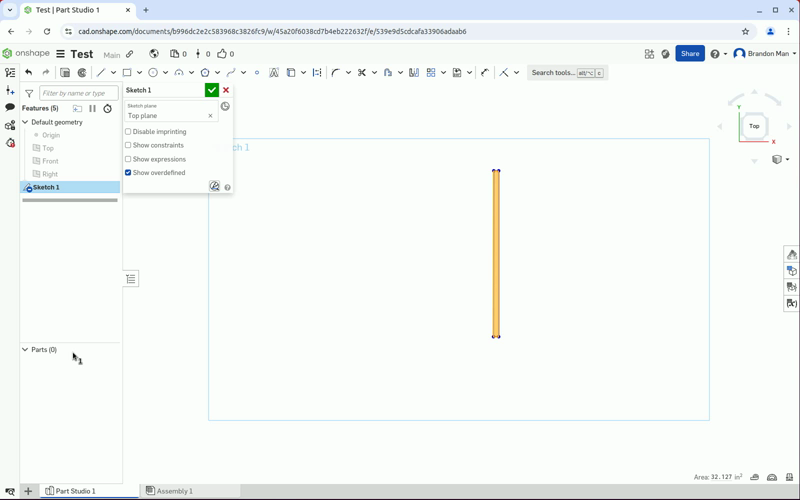
key(shift+y)
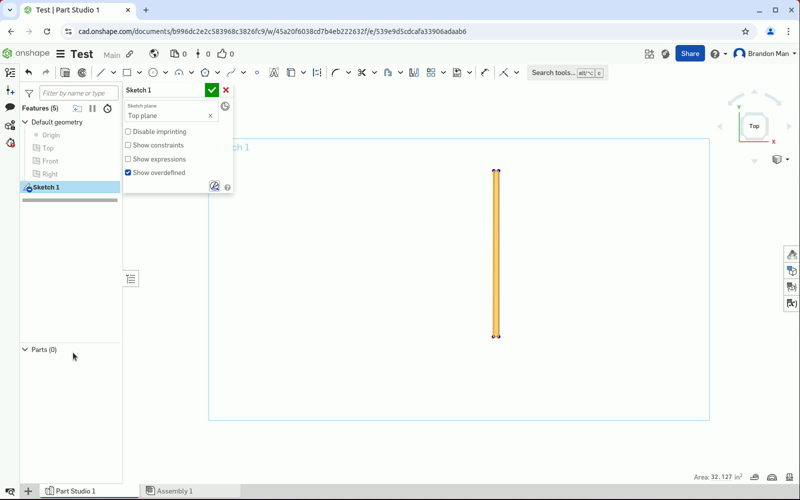
key(shift+e)
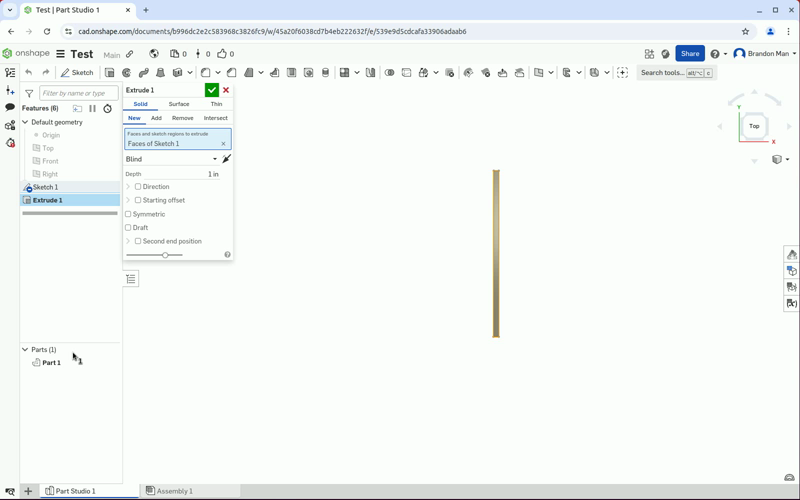
mouse_move(143, 106)
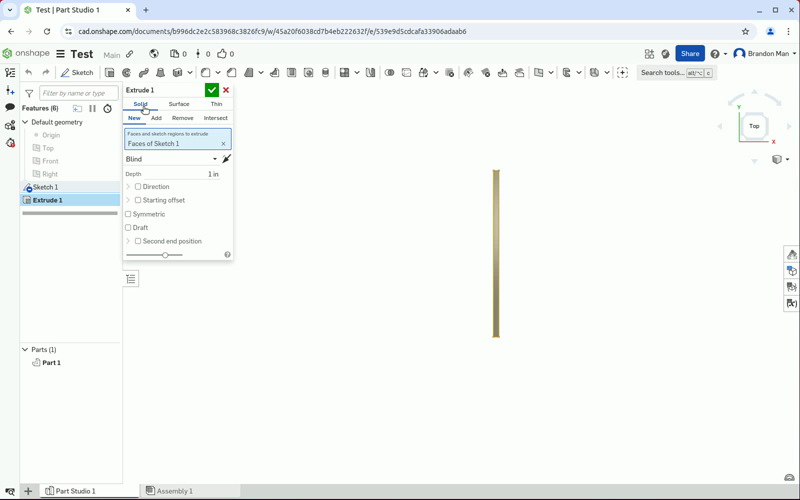
click(143, 106)
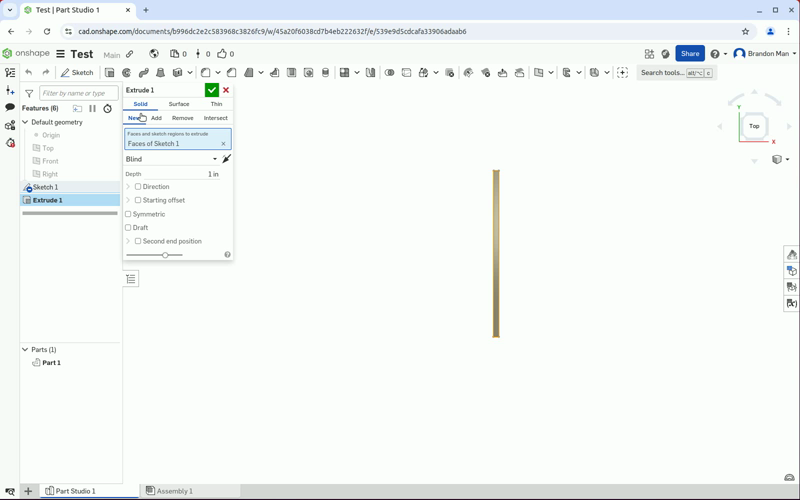
mouse_move(137, 120)
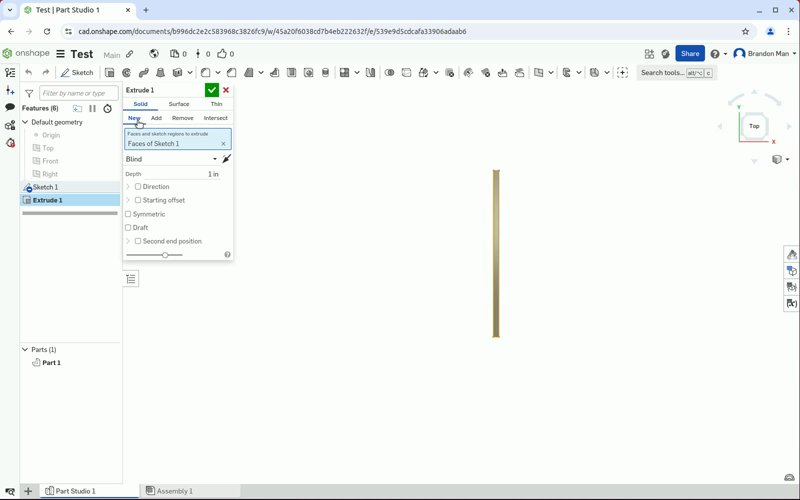
click(137, 120)
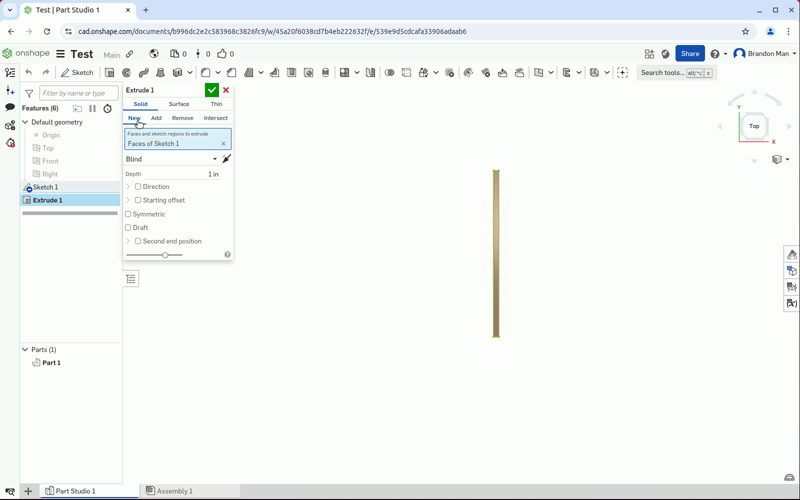
key(tab, 4)
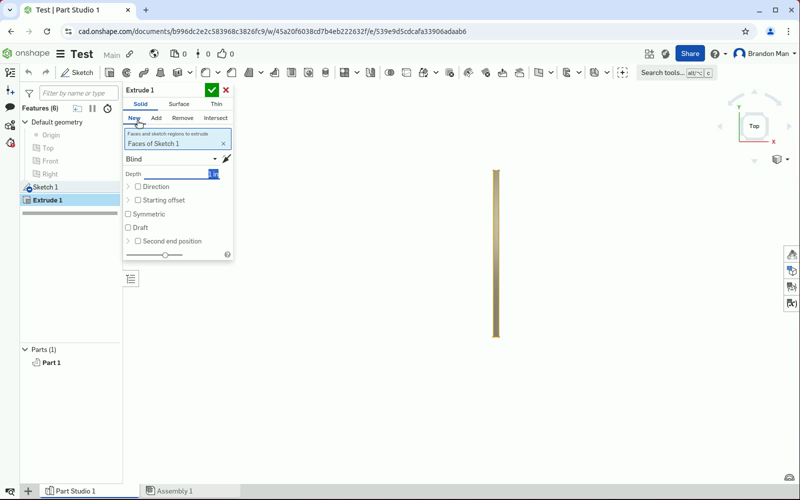
text(14.443)
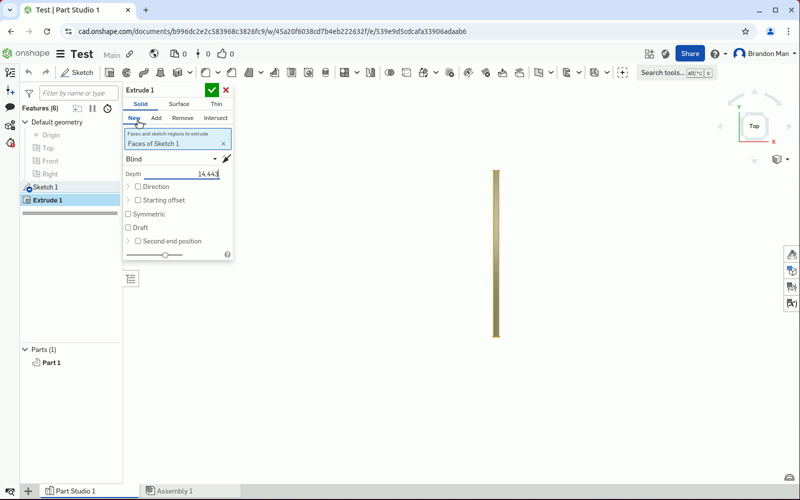
key(enter)
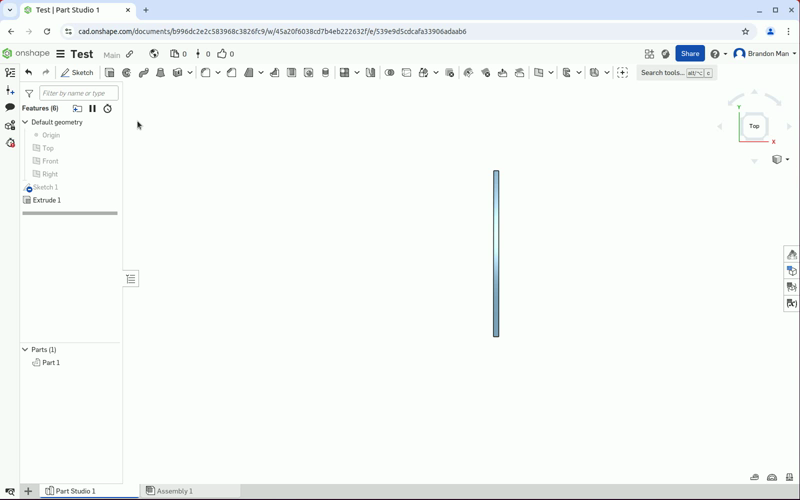
key(shift+h)
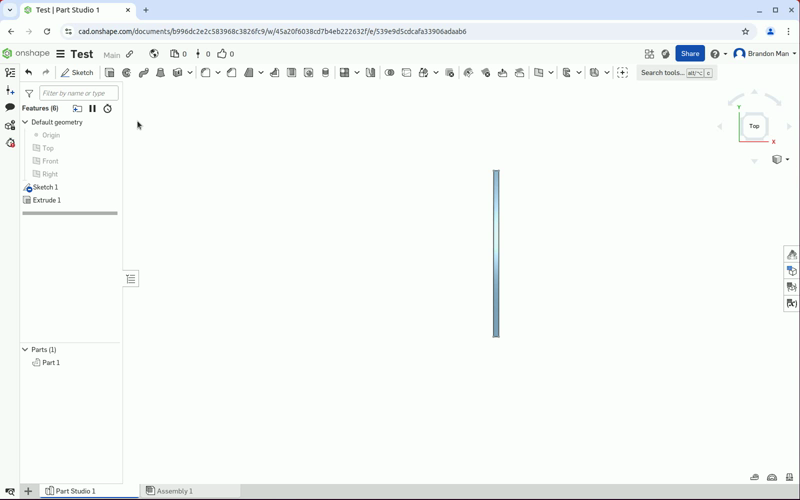
key(shift+h)
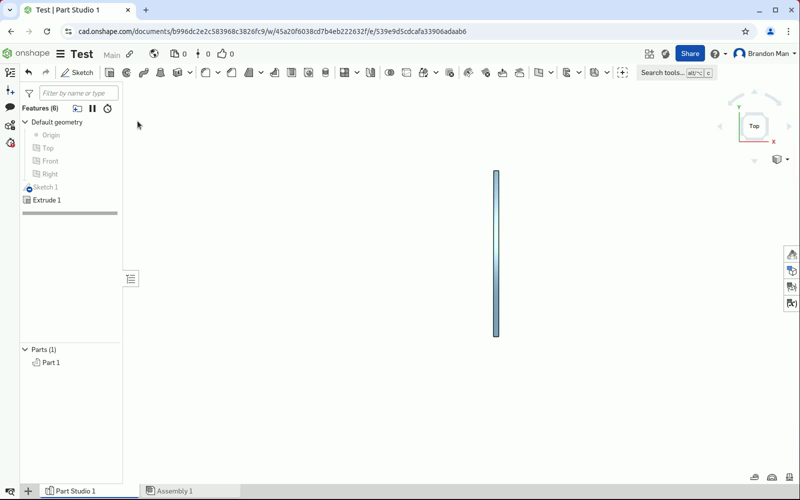
mouse_move(73, 189)
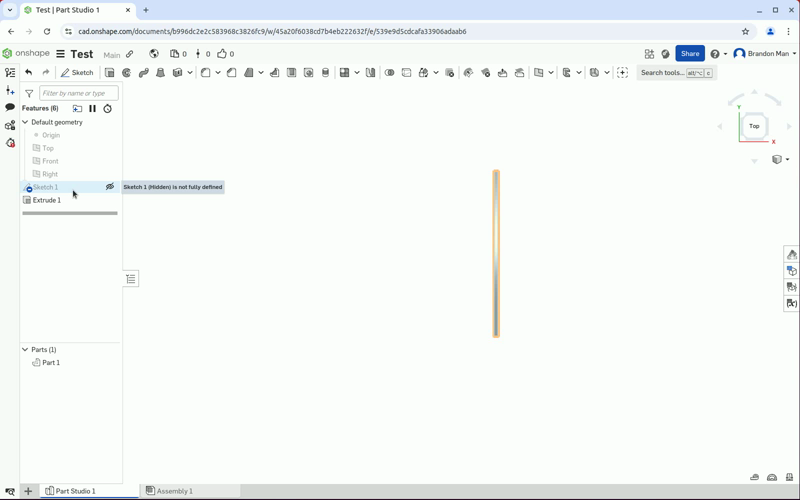
click(73, 189)
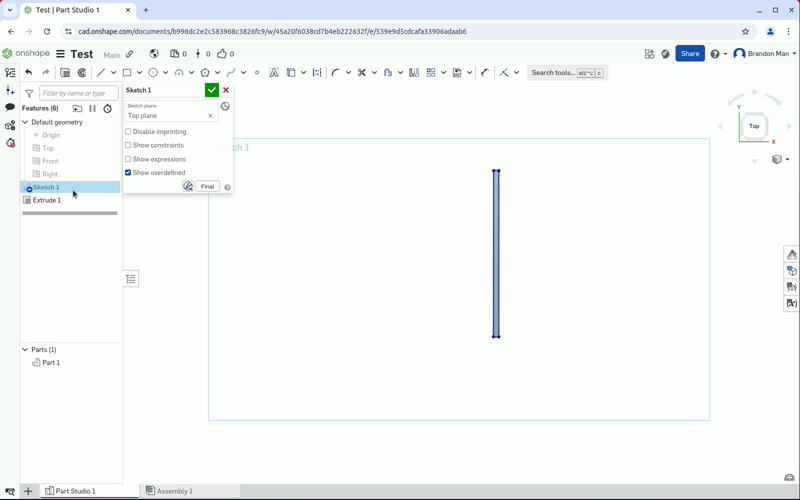
mouse_move(229, 92)
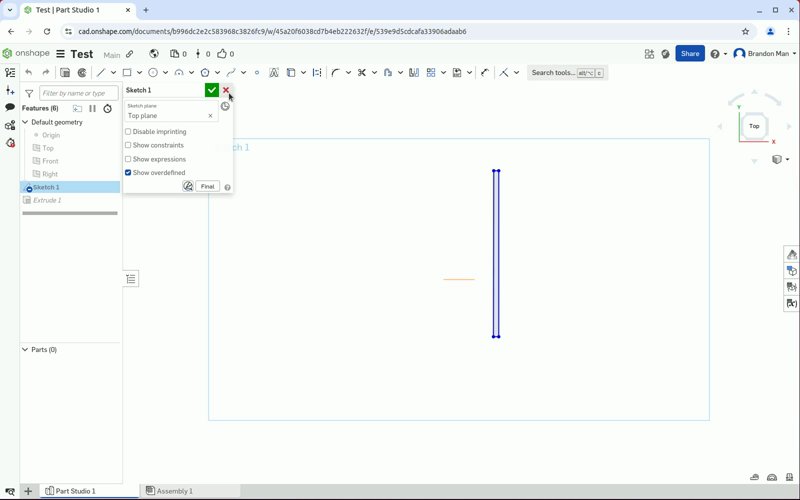
click(229, 92)
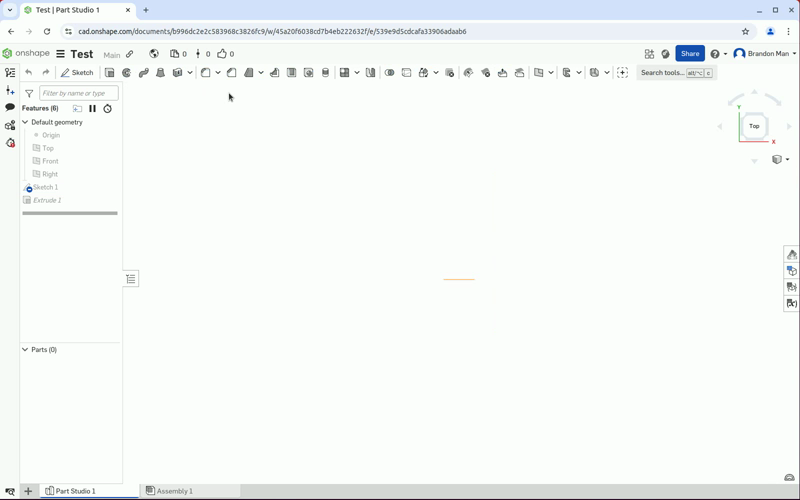
mouse_move(73, 352)
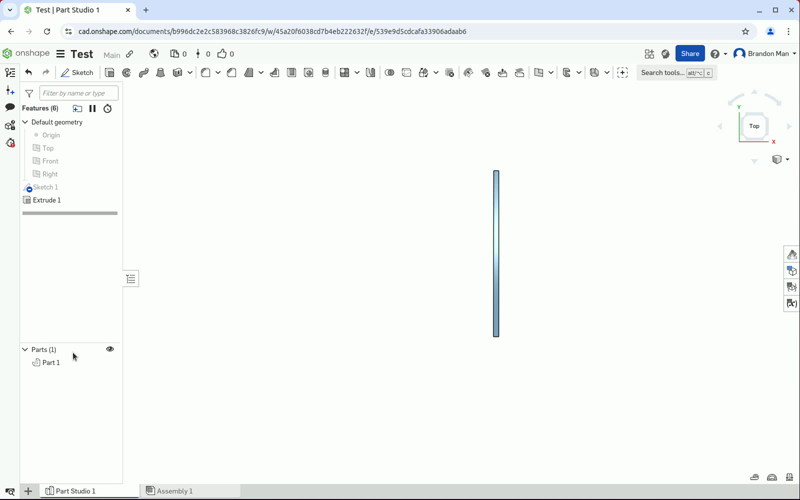
key(y)
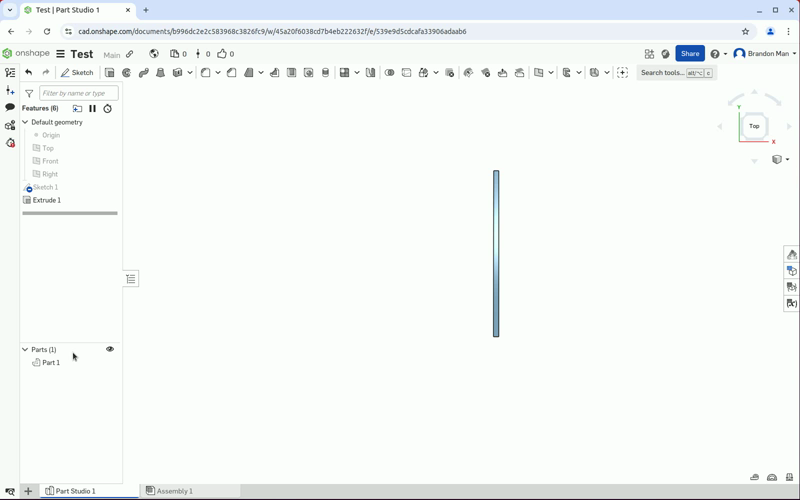
key(shift+p)
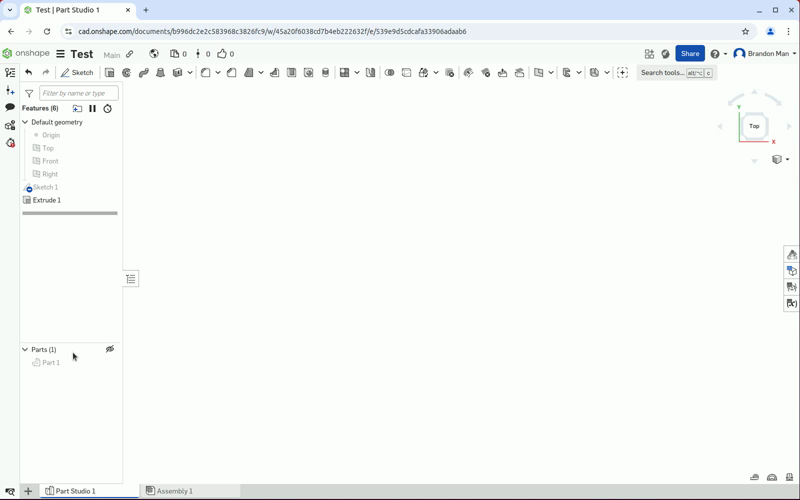
key(space)
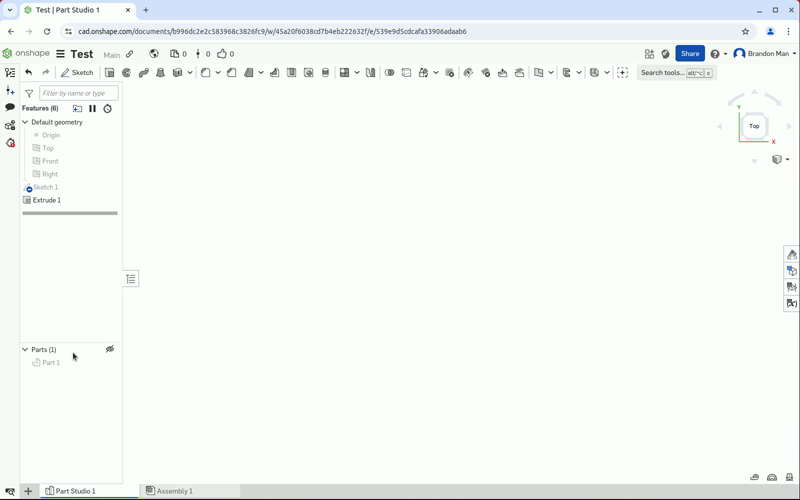
key_down(shift)
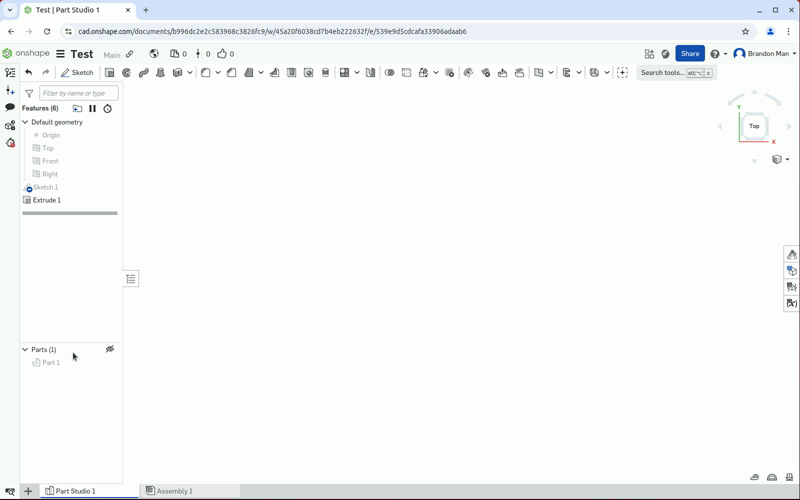
key(up)
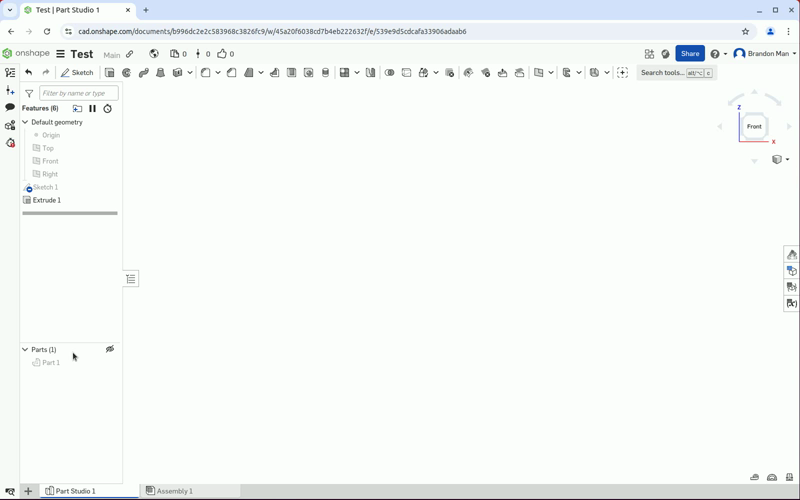
key_up(shift)
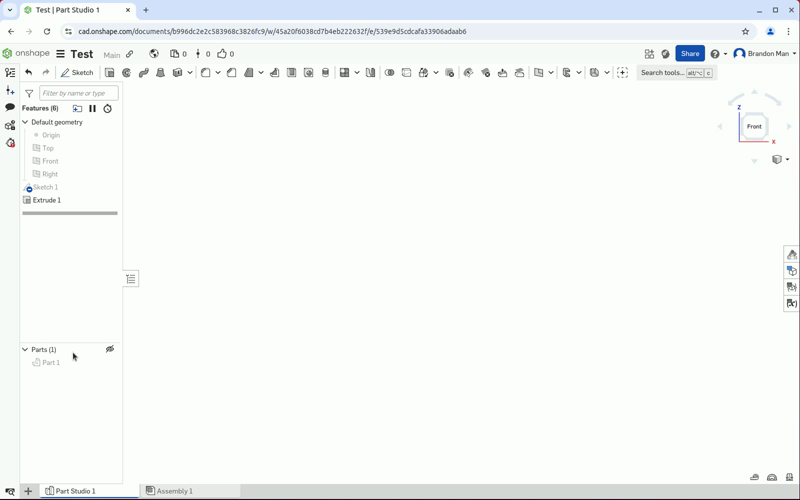
key(space)
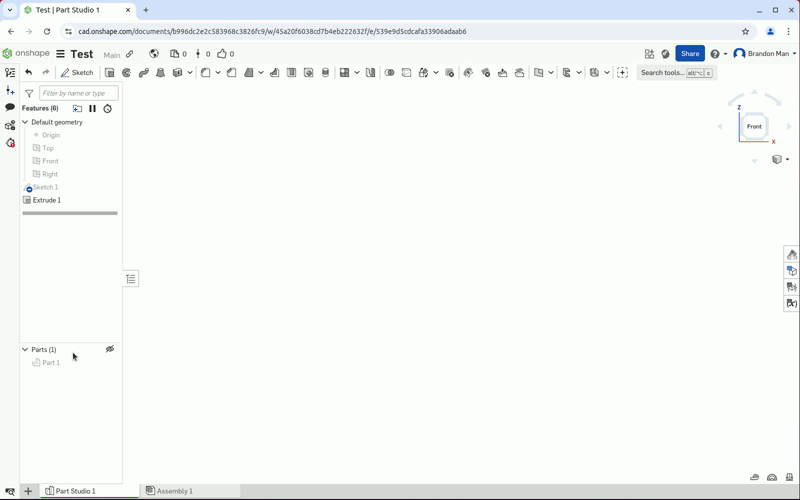
key_down(shift)
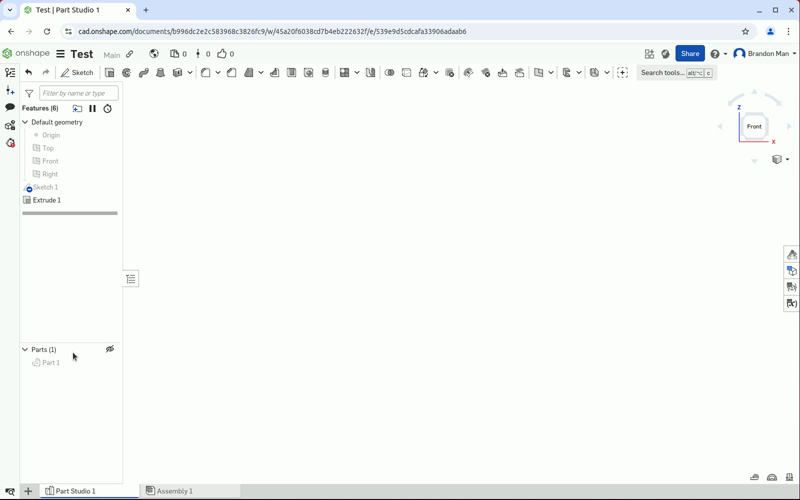
key(left)
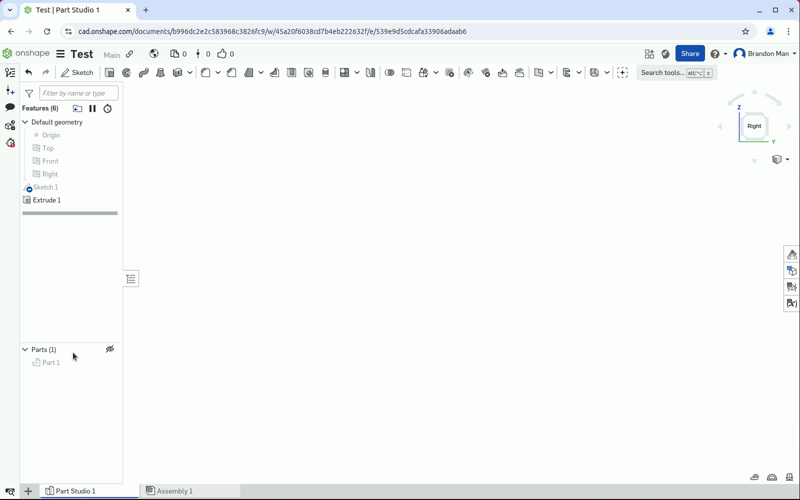
key_up(shift)
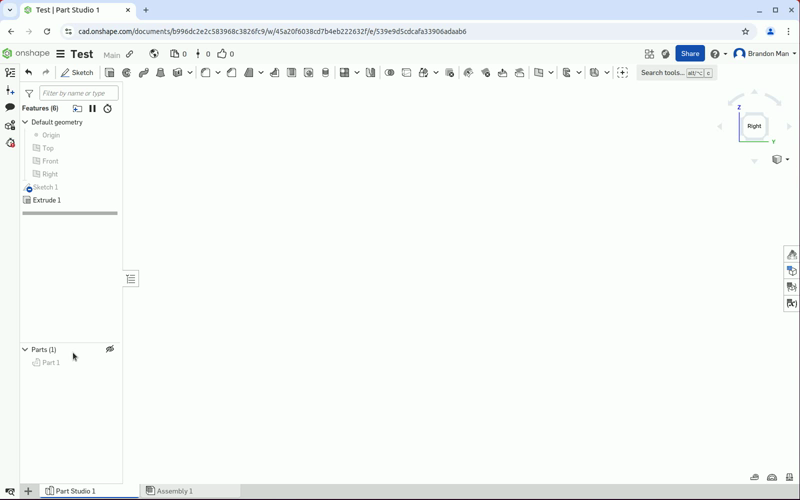
mouse_move(73, 352)
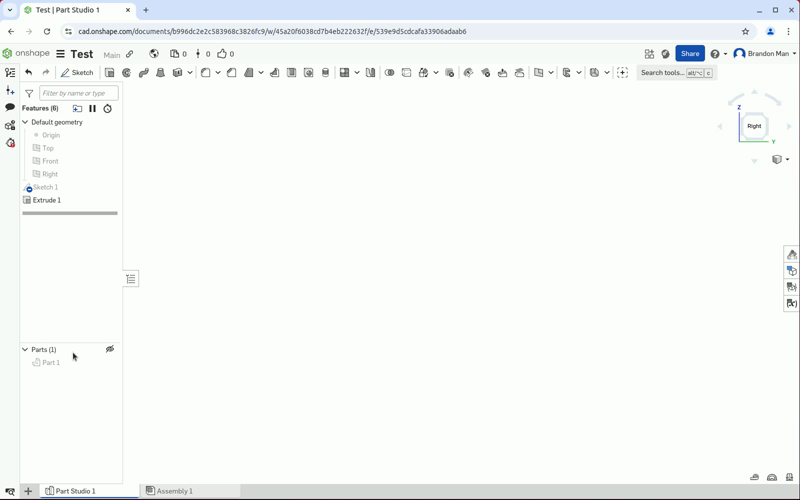
key(shift+y)
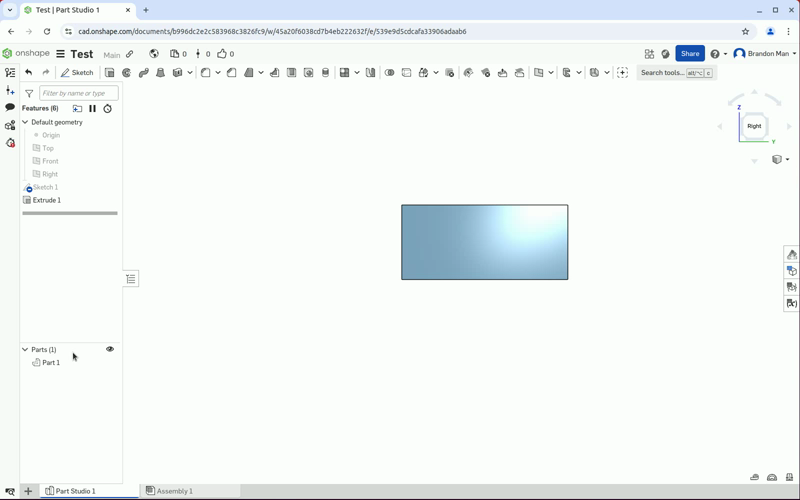
mouse_move(541, 75)
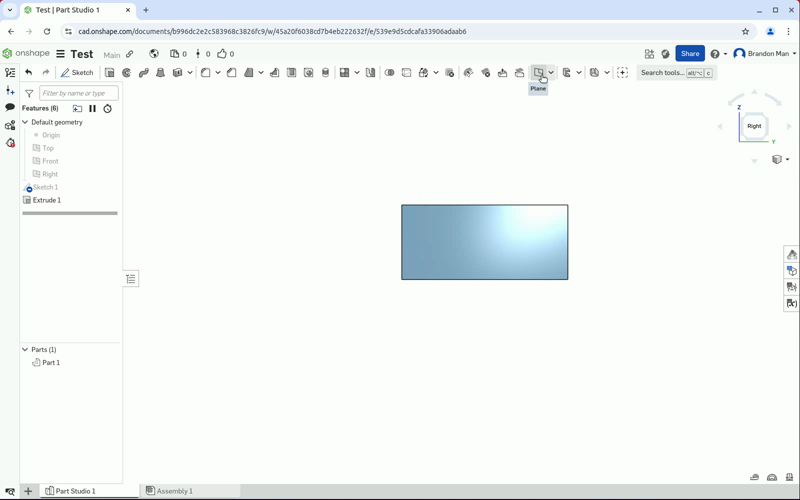
click(541, 75)
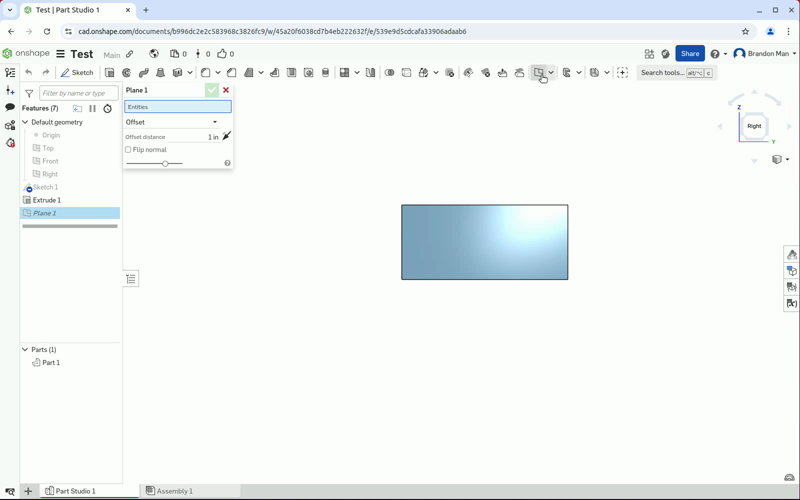
mouse_move(73, 176)
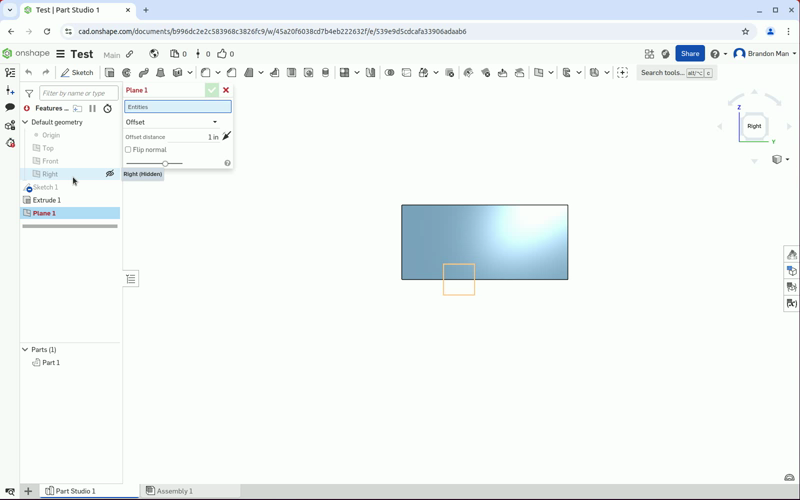
click(73, 176)
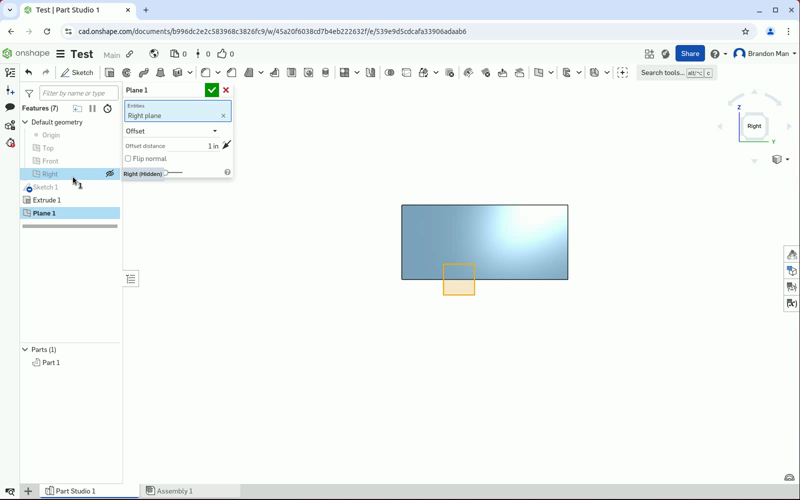
key(tab, 2)
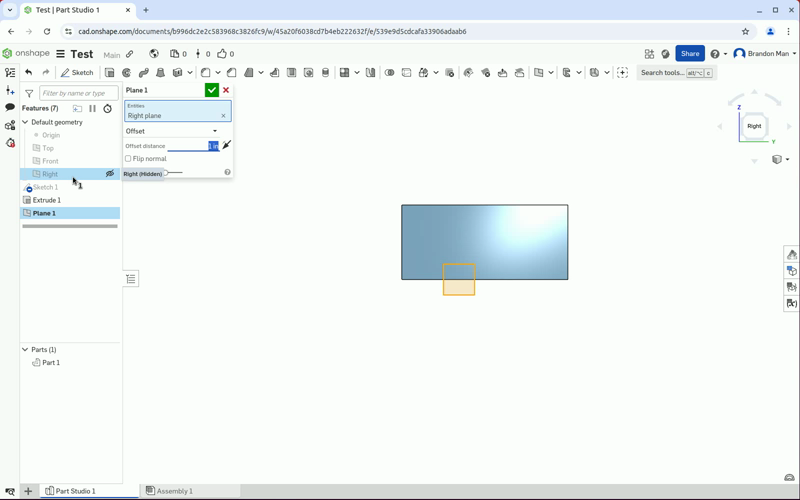
text(7.703)
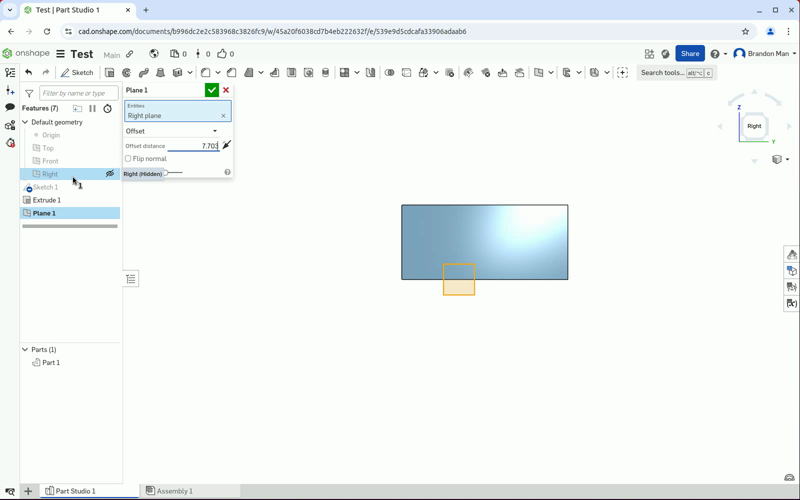
key(enter, 2)
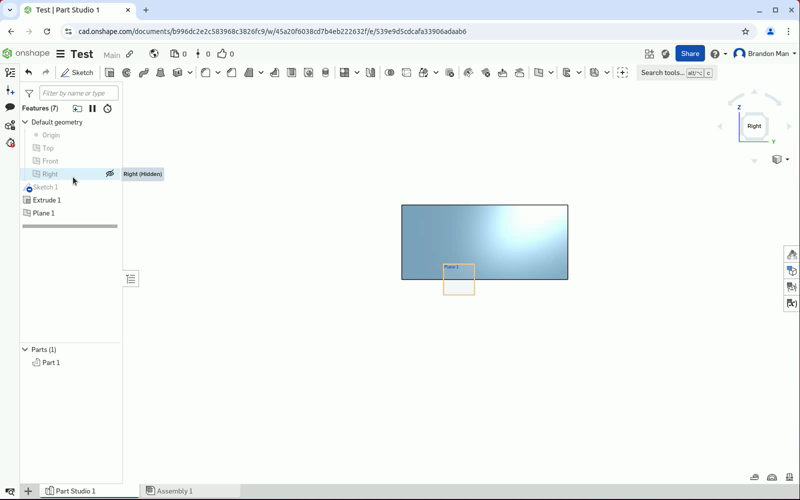
key(shift+s)
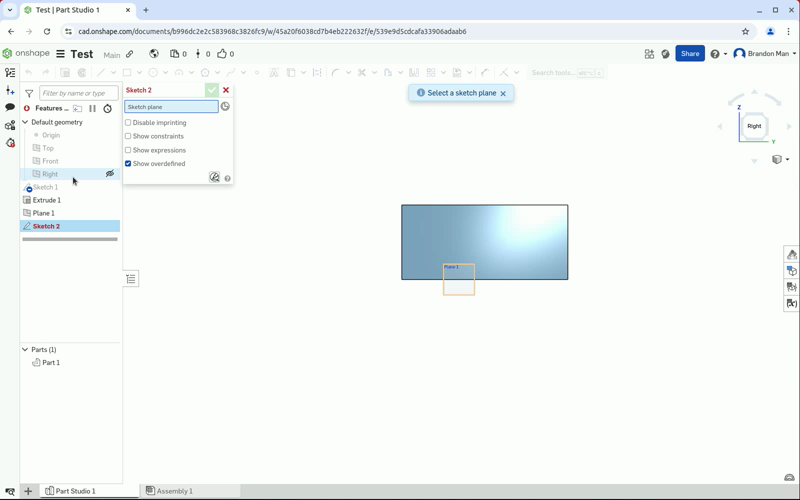
mouse_move(73, 215)
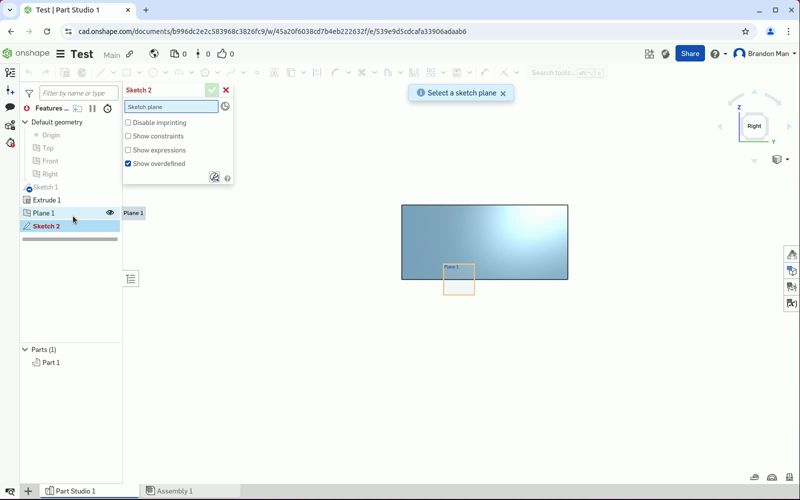
click(73, 215)
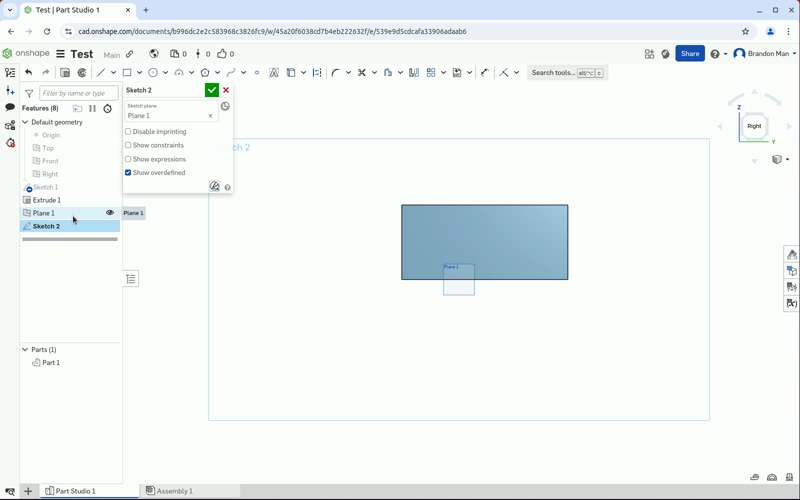
mouse_move(73, 352)
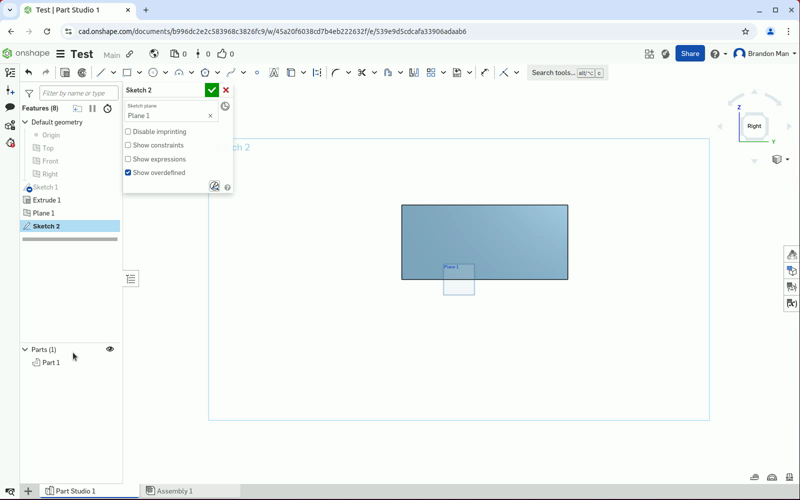
key(y)
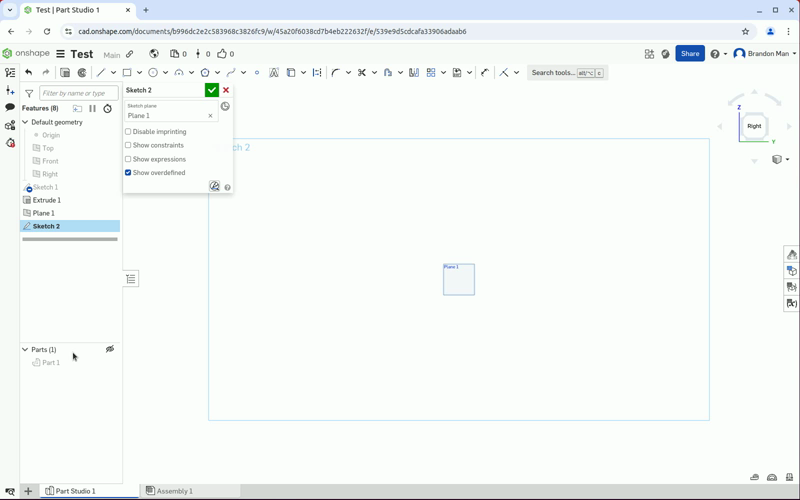
key(c)
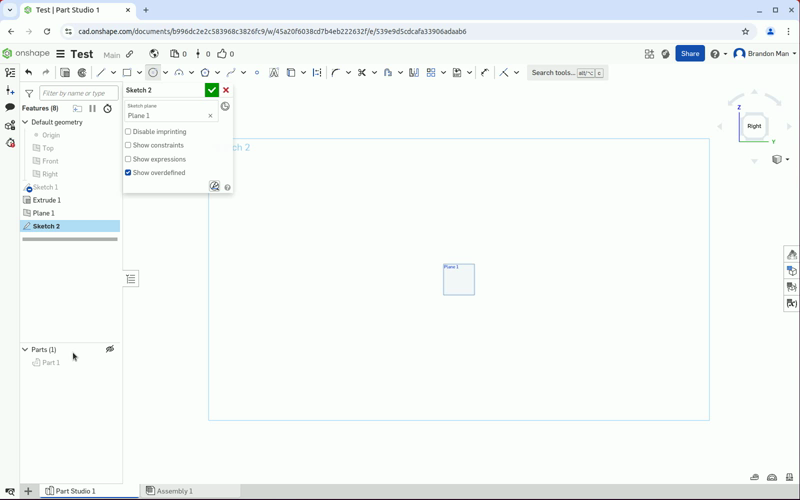
key_down(shift)
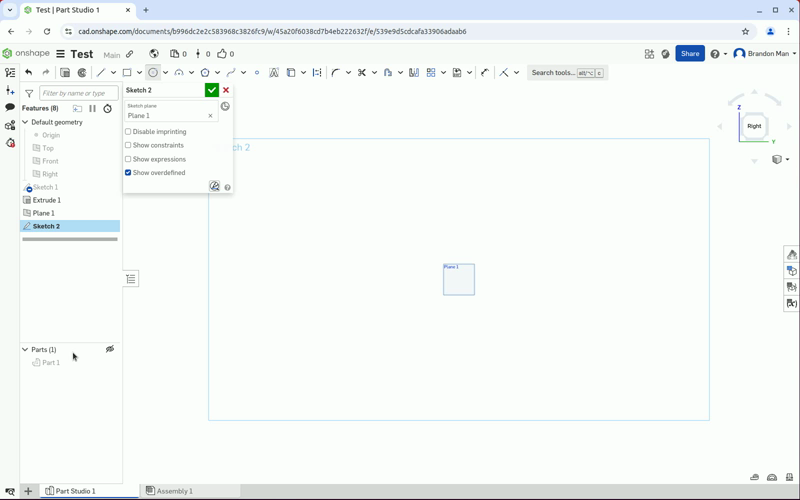
mouse_move(535, 261)
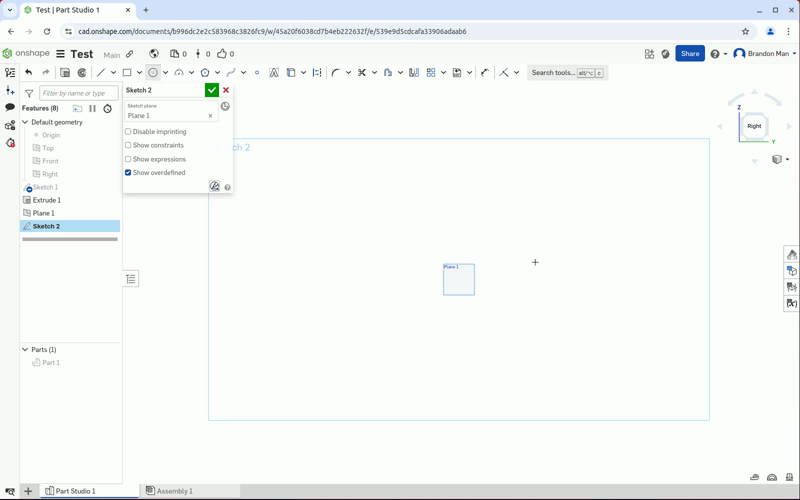
click(535, 261)
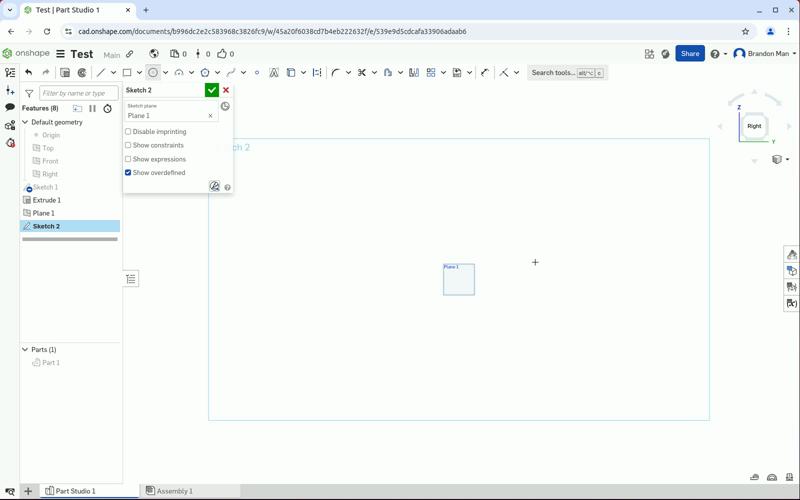
key_up(shift)
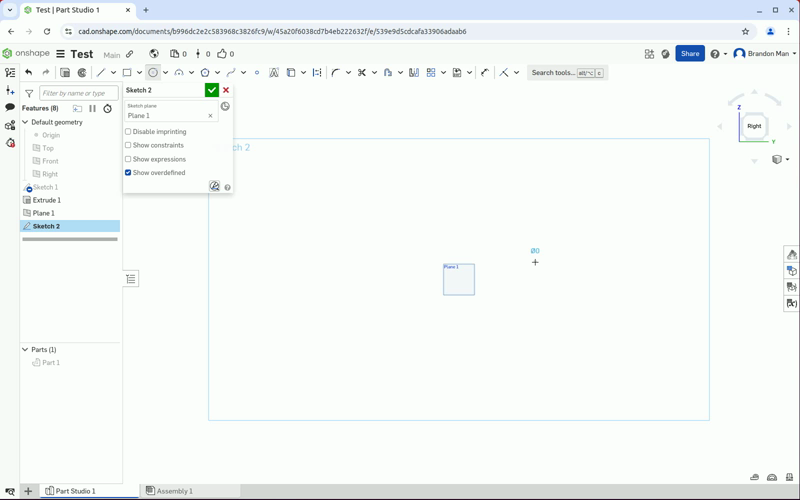
mouse_move(538, 261)
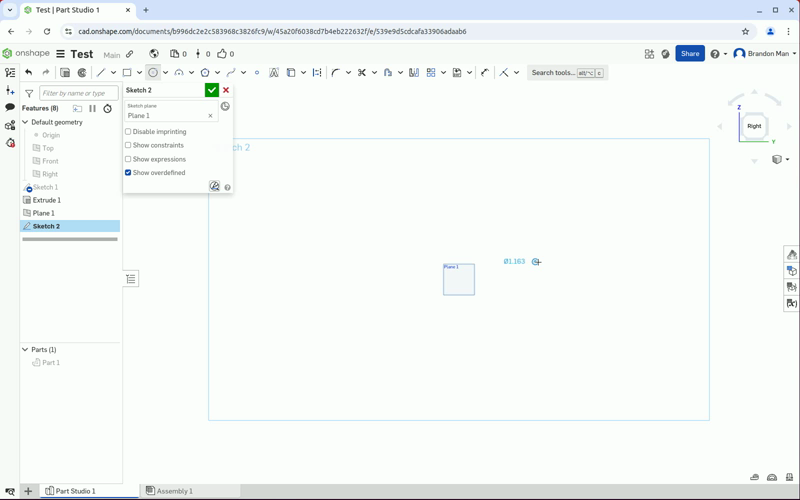
click(538, 261)
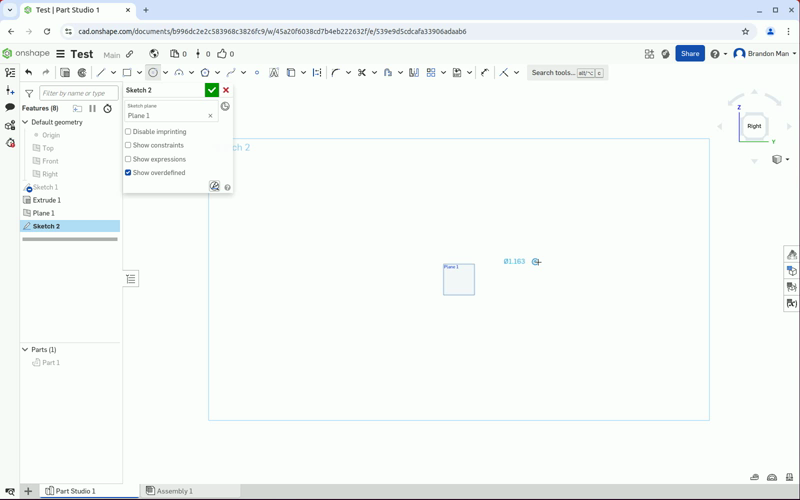
key(esc)
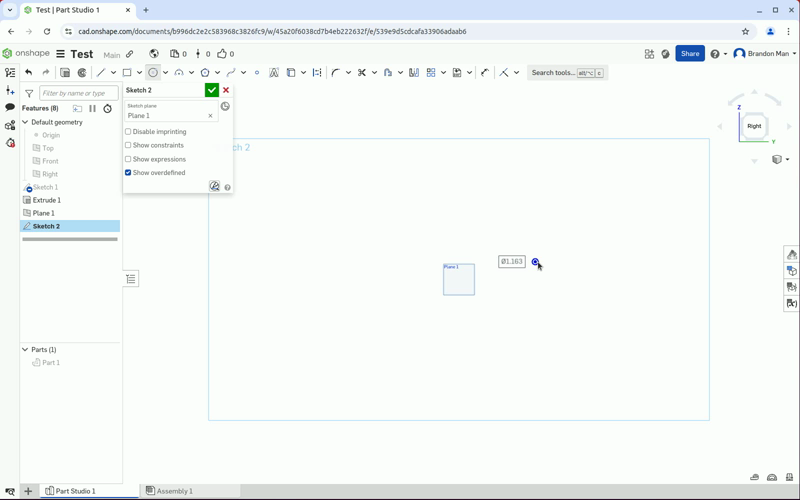
mouse_move(538, 261)
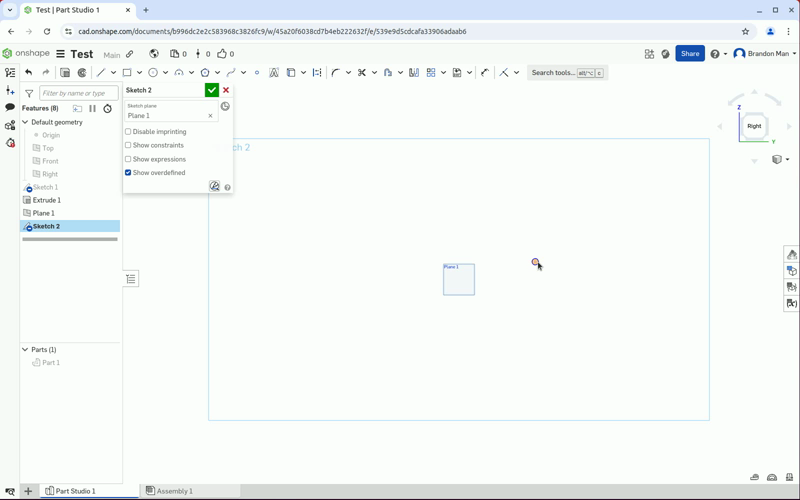
scroll(6)
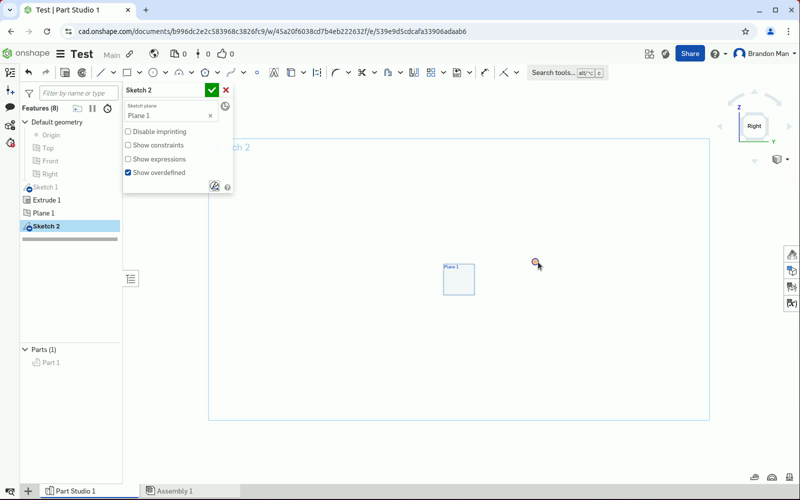
scroll(6)
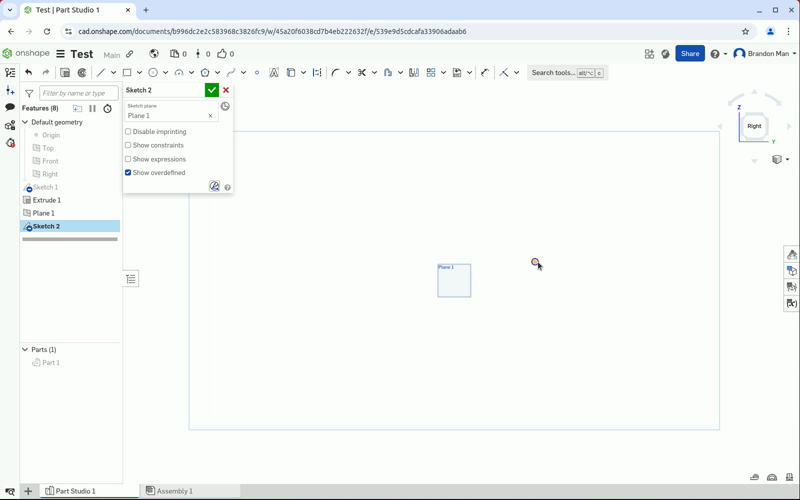
scroll(6)
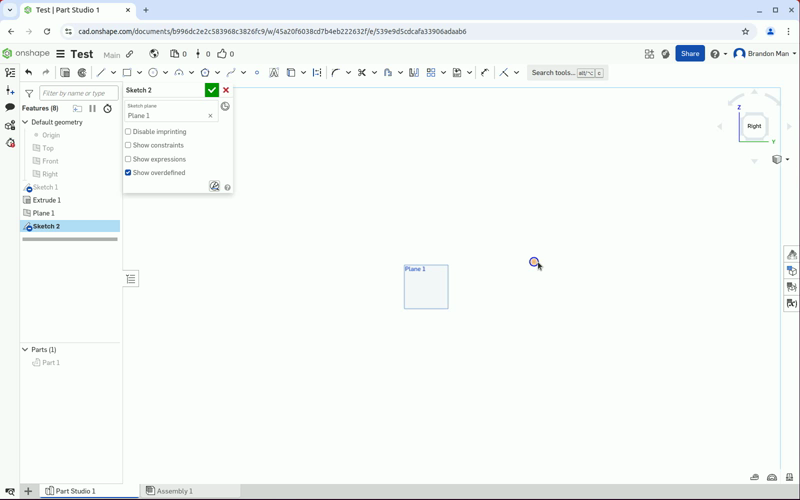
scroll(6)
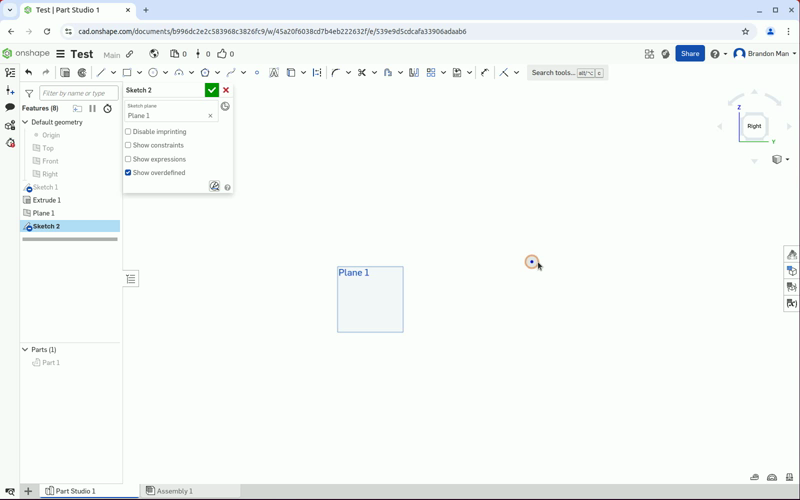
scroll(6)
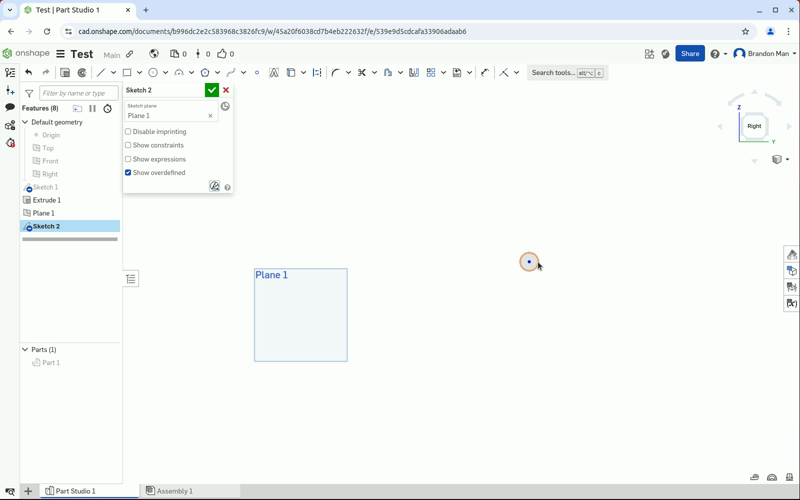
scroll(6)
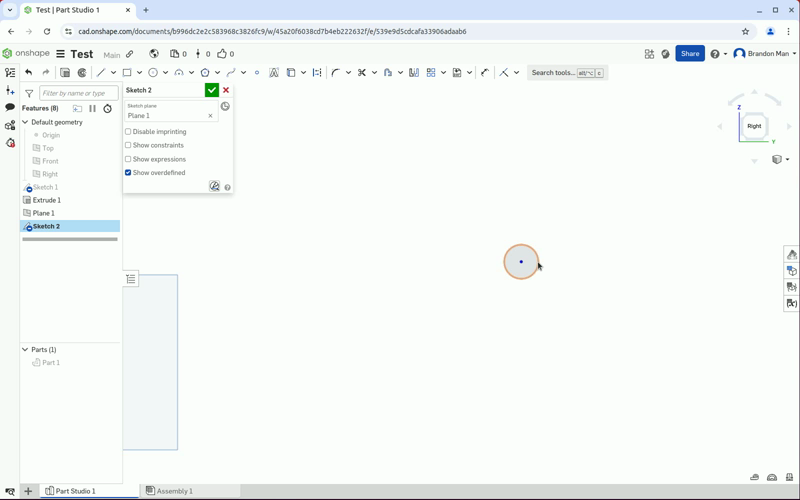
scroll(6)
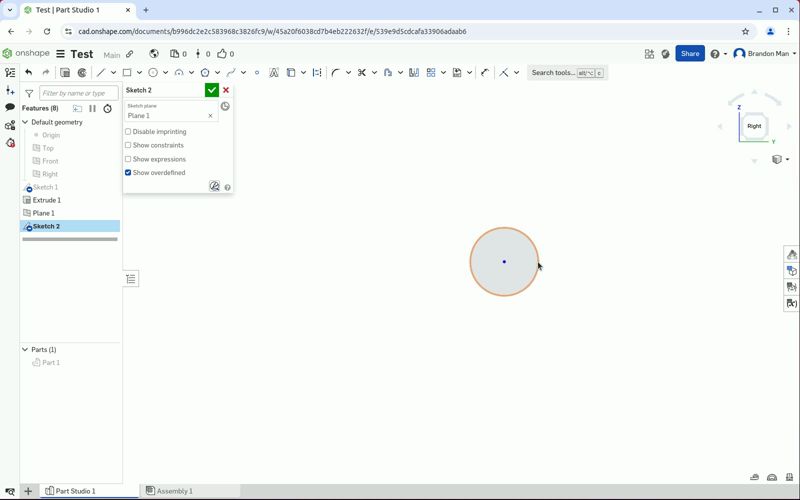
click(538, 261)
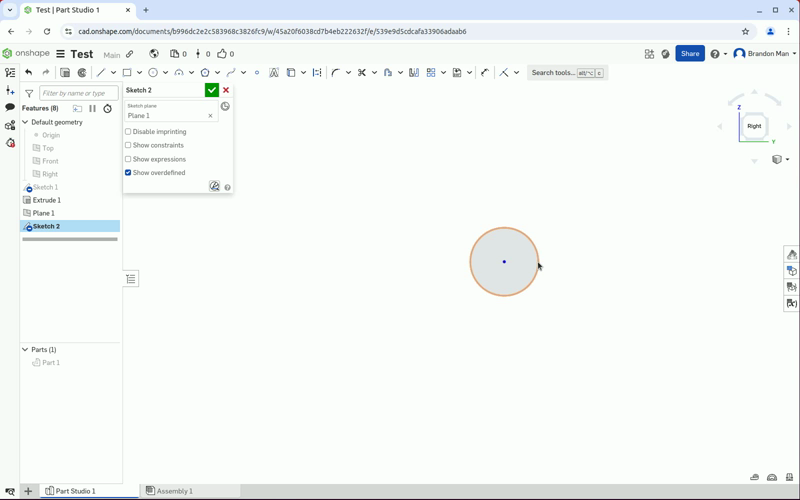
scroll(-6)
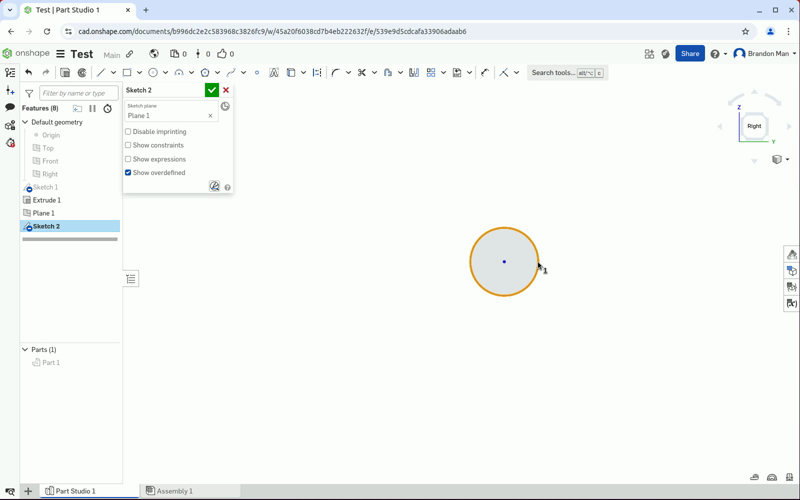
scroll(-6)
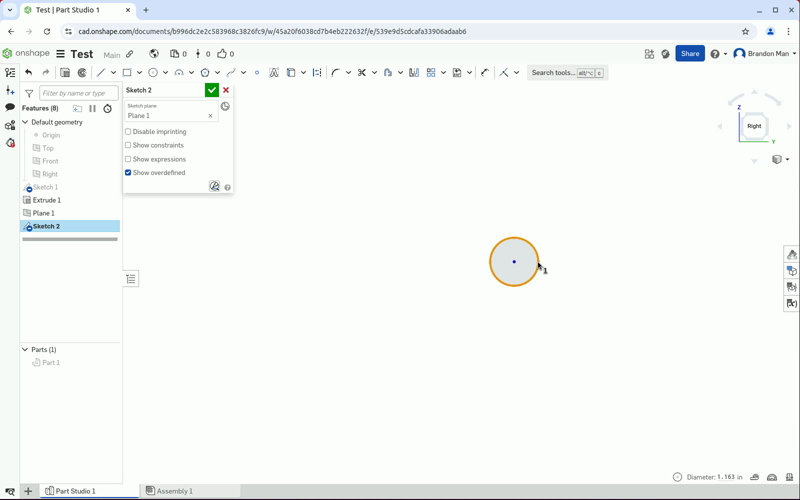
scroll(-6)
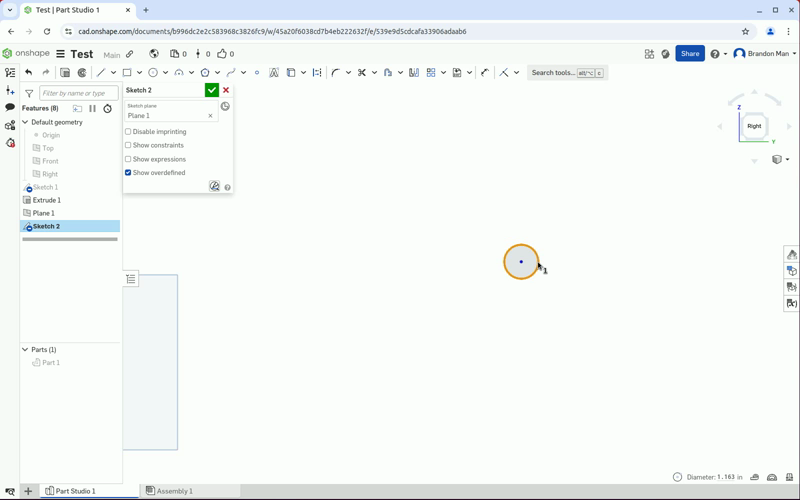
scroll(-6)
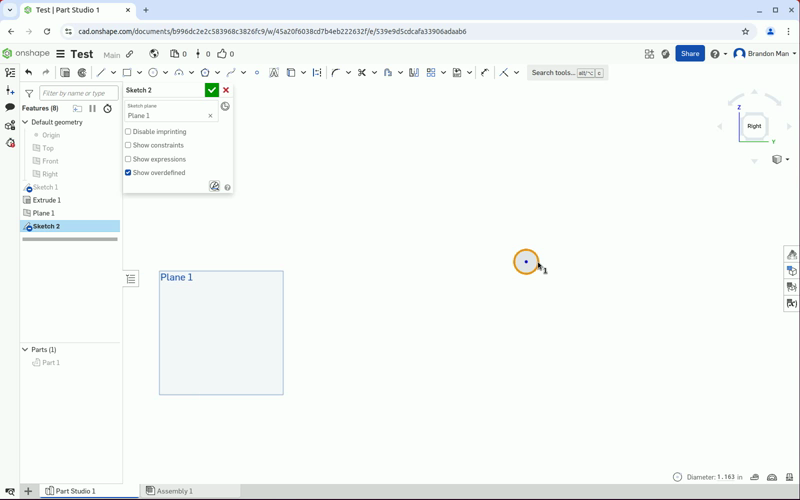
scroll(-6)
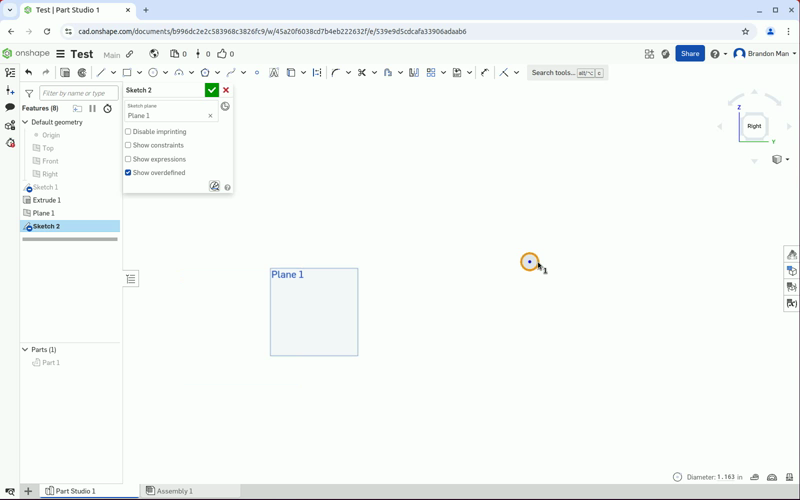
scroll(-6)
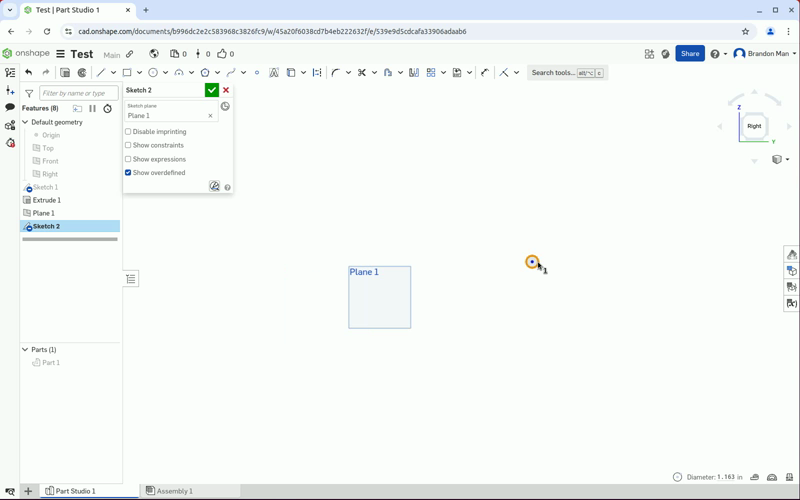
scroll(-6)
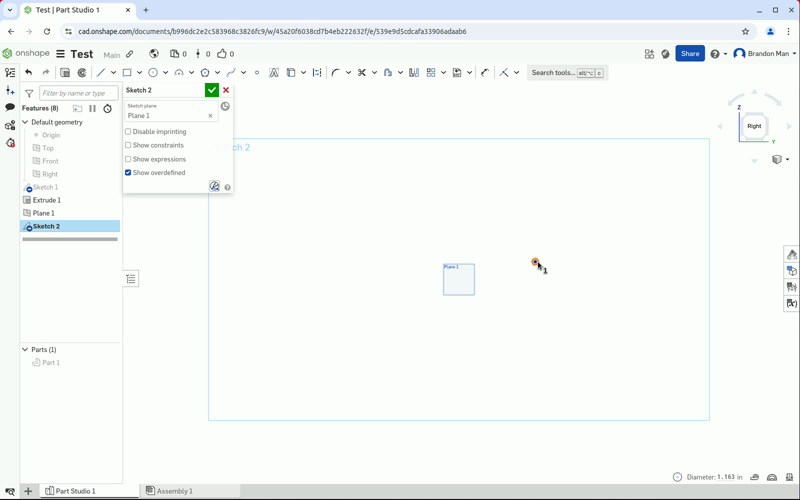
mouse_move(73, 352)
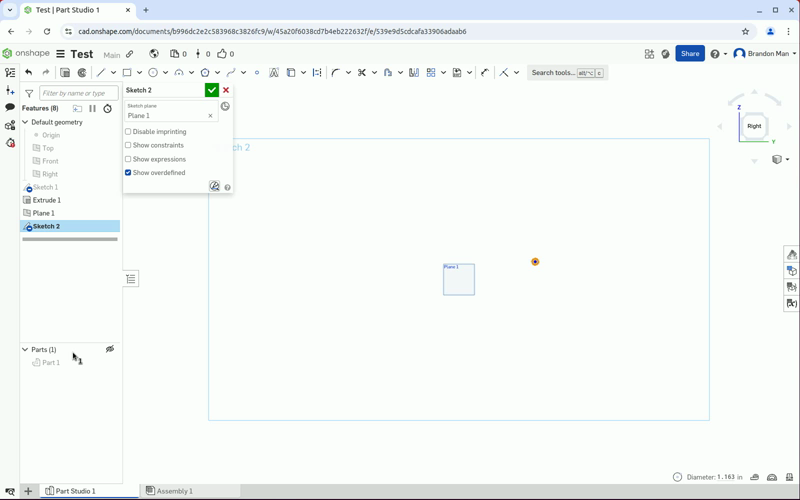
key(shift+y)
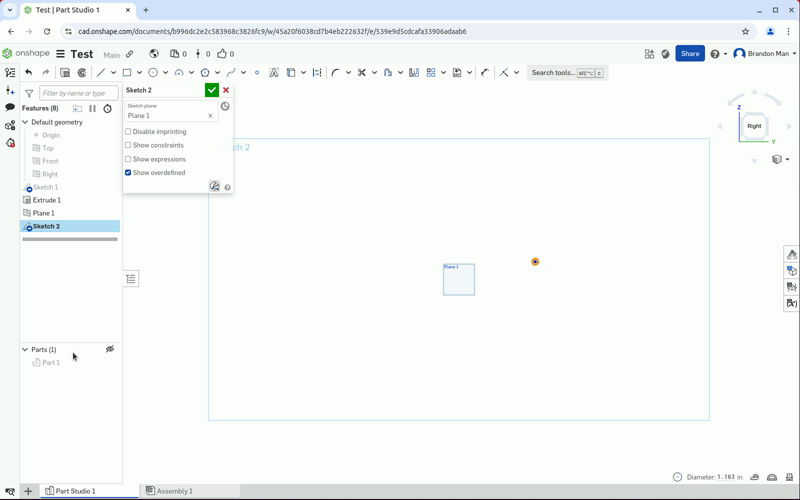
key(shift+e)
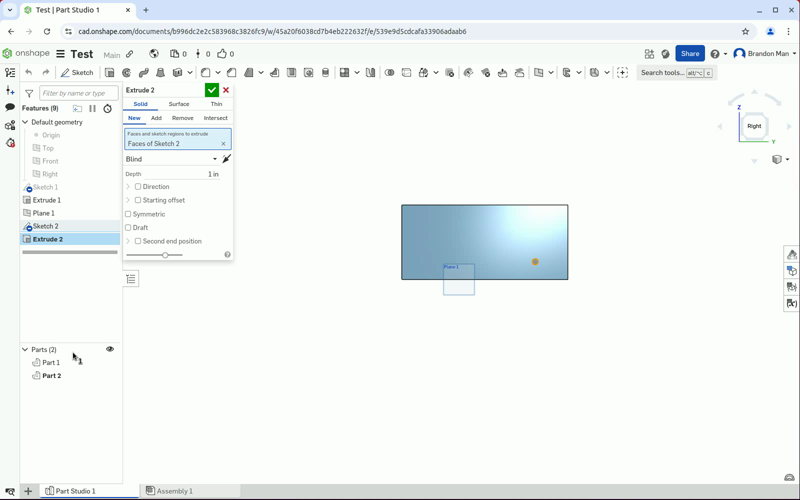
mouse_move(143, 106)
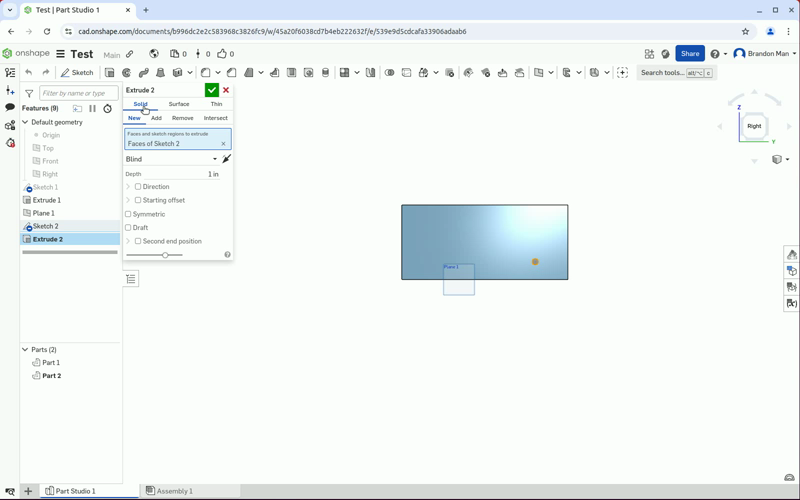
click(143, 106)
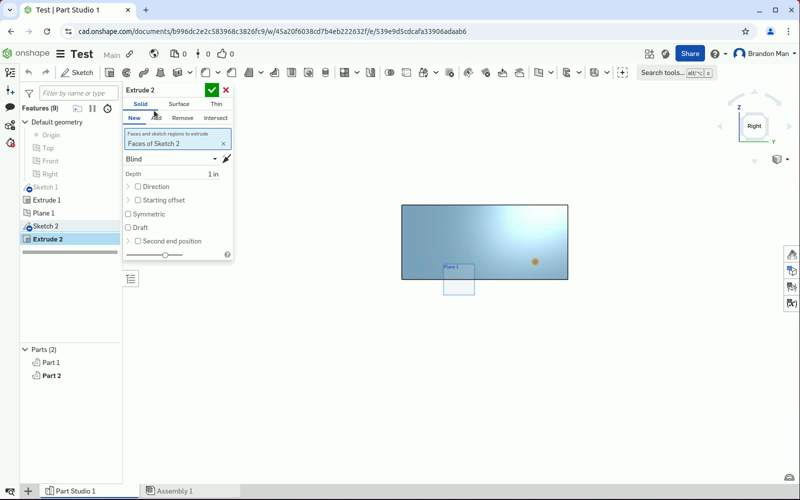
mouse_move(186, 120)
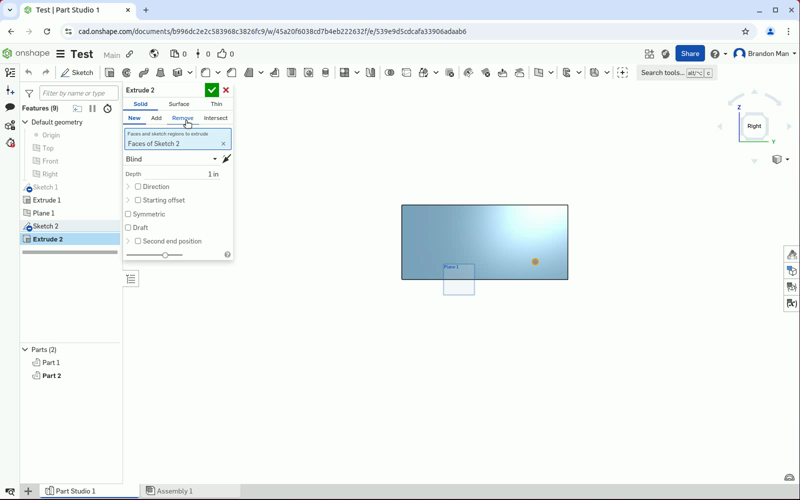
click(186, 120)
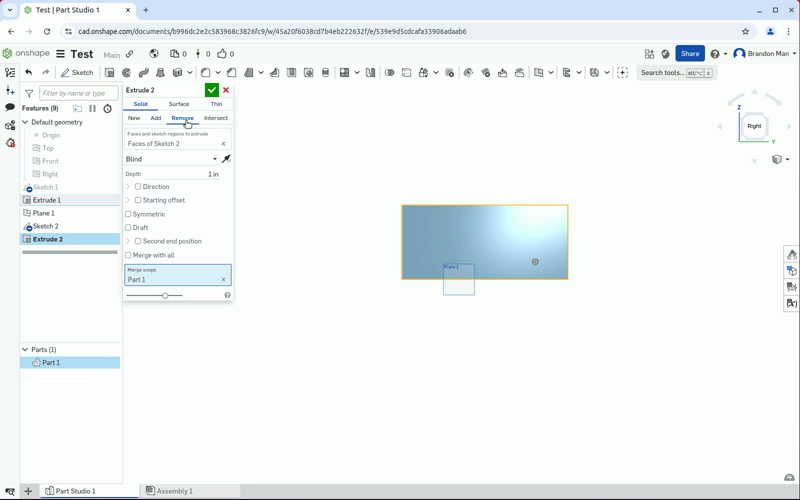
key(tab, 4)
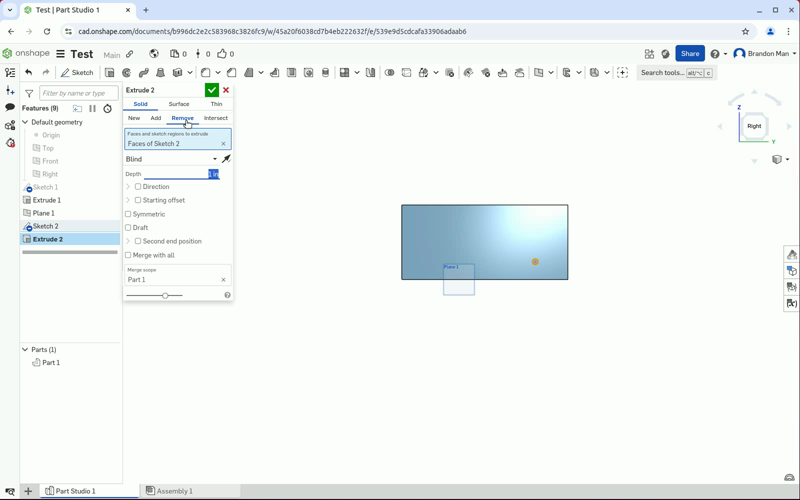
text(30.811)
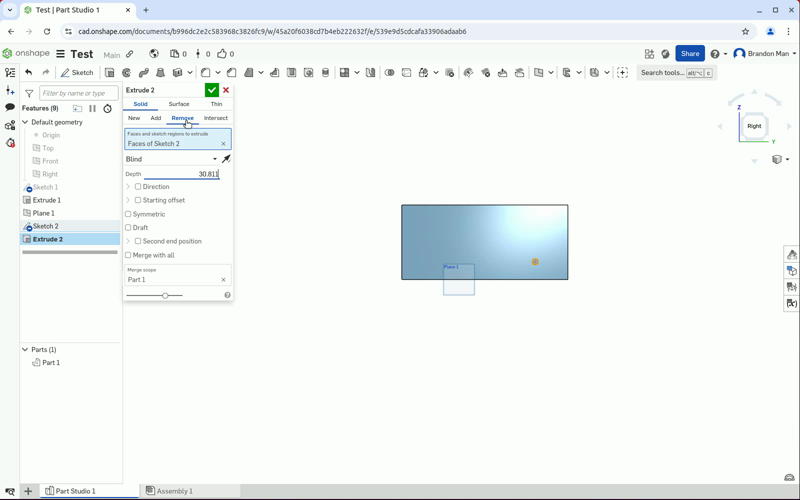
key(tab, 6)
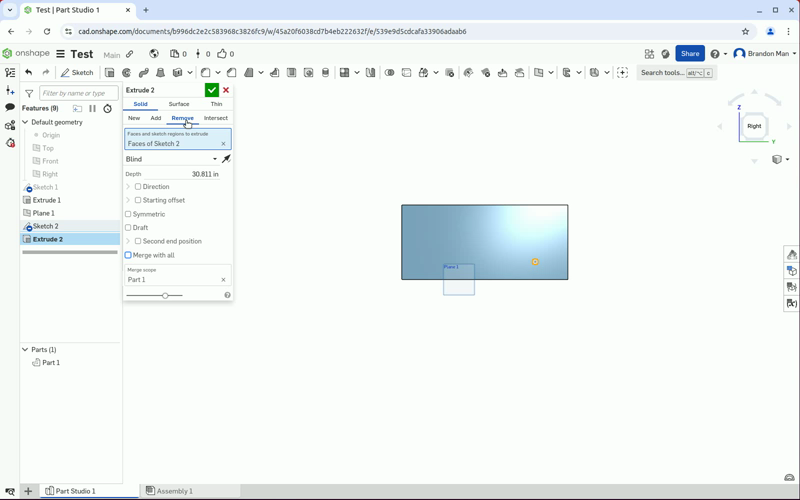
key(space)
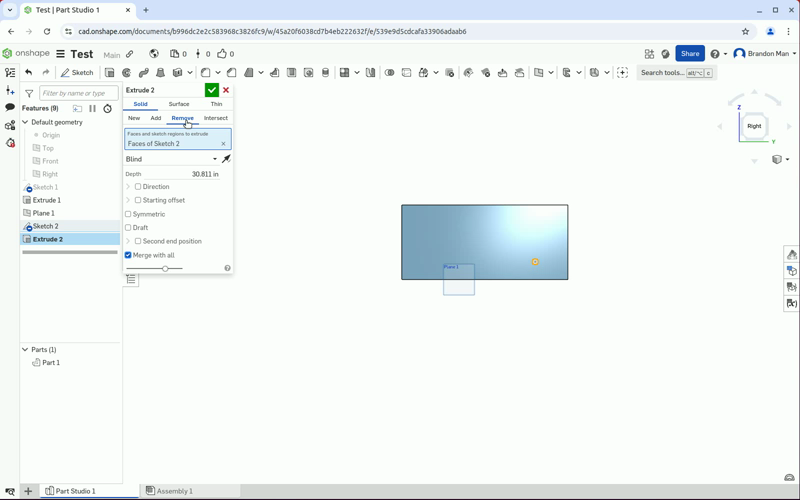
key(enter)
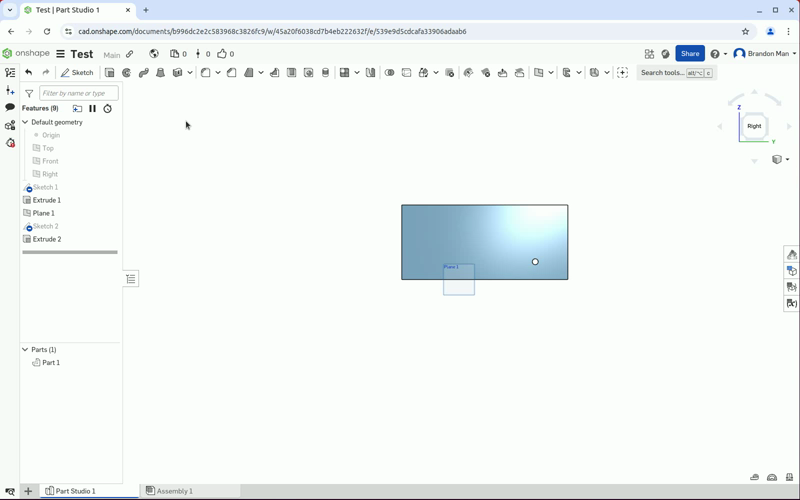
key(shift+h)
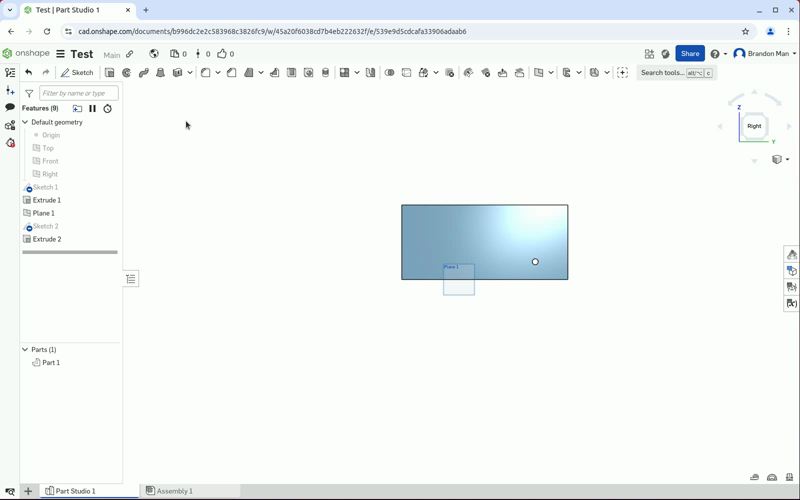
key(shift+h)
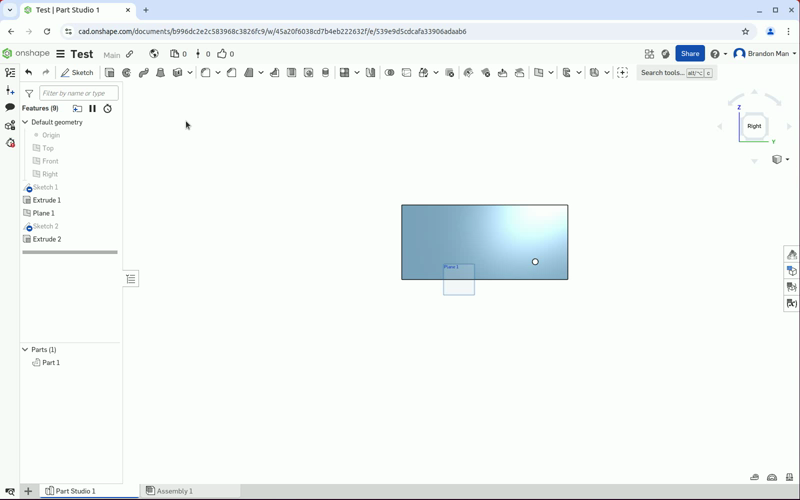
mouse_move(73, 189)
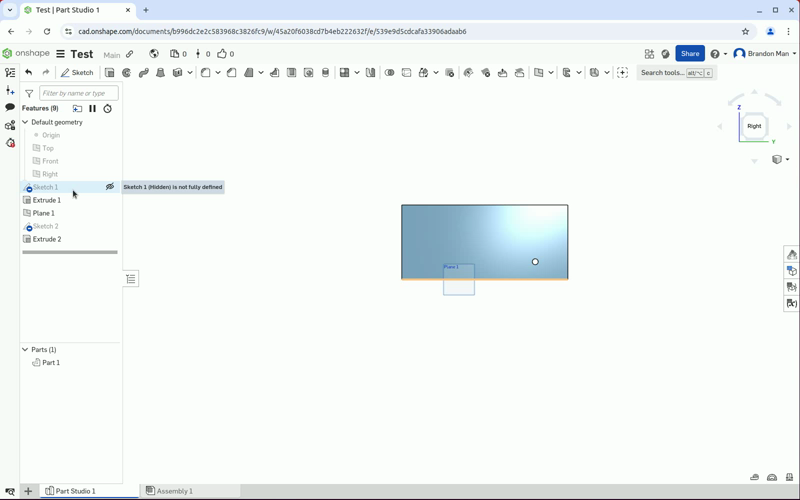
click(73, 189)
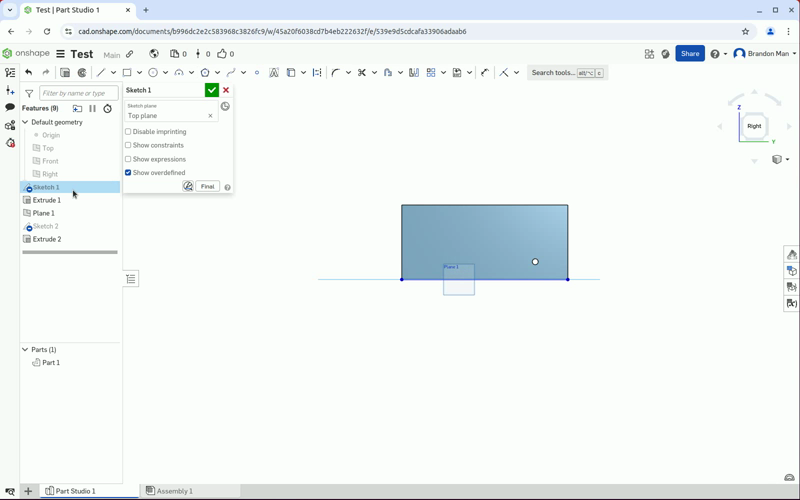
mouse_move(229, 92)
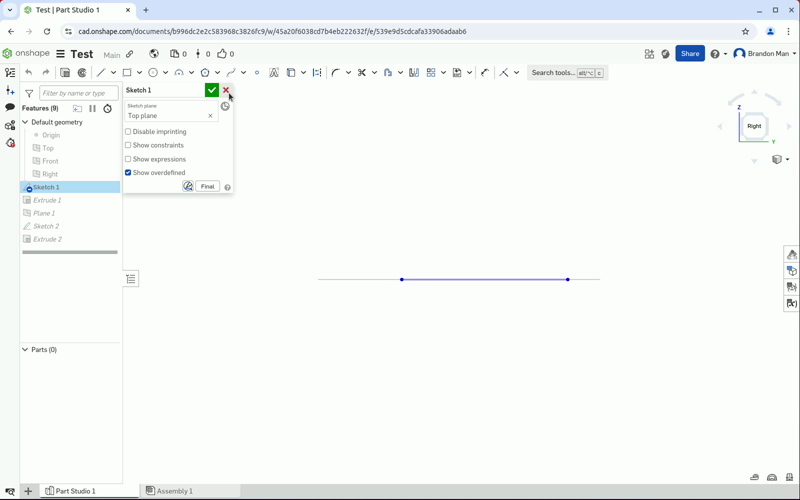
click(229, 92)
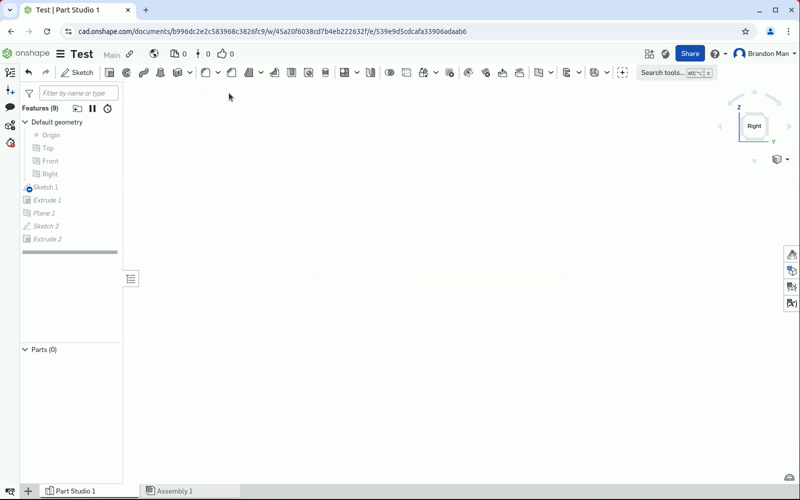
key(shift+s)
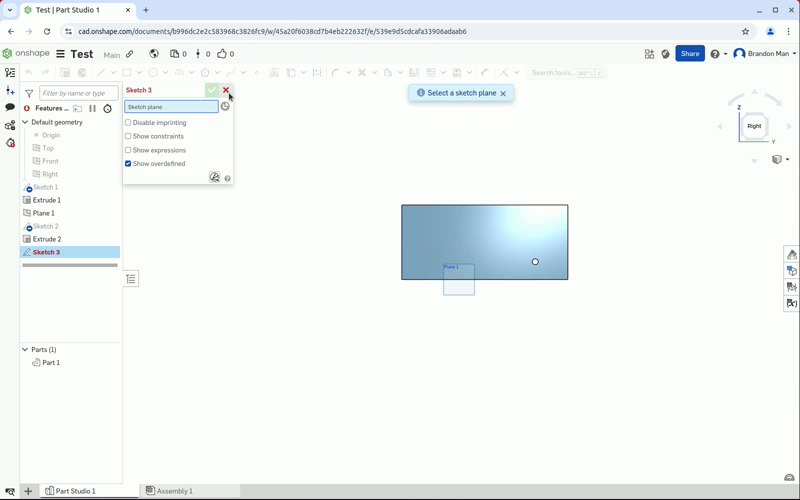
mouse_move(73, 215)
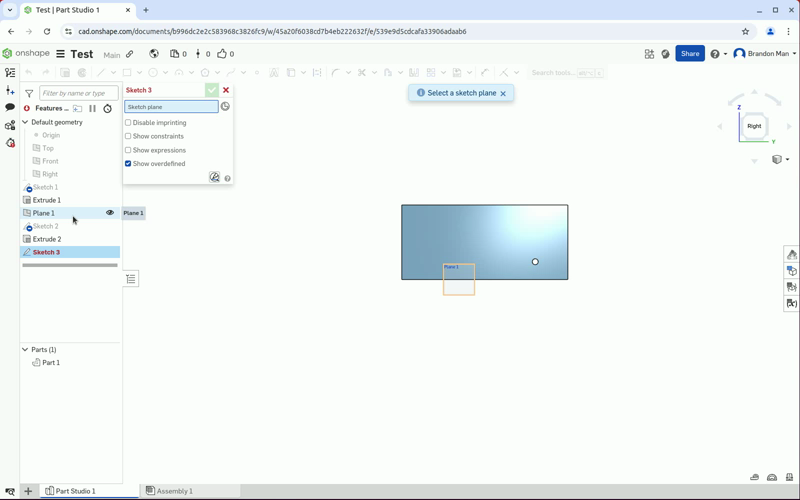
click(73, 215)
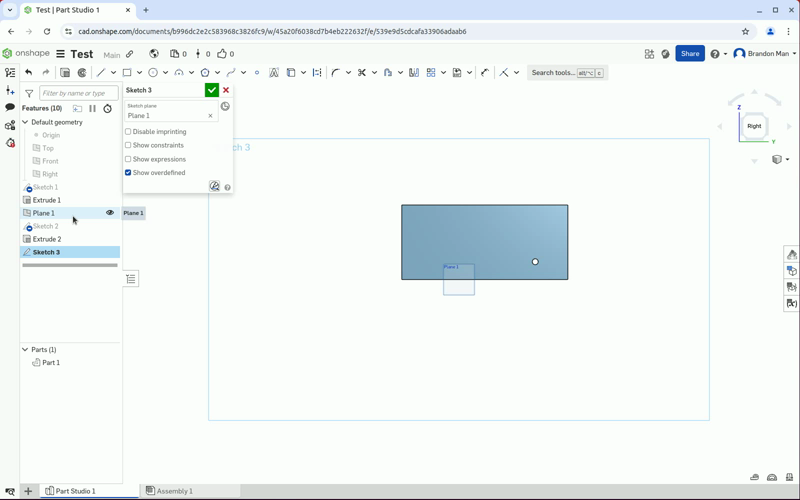
mouse_move(73, 352)
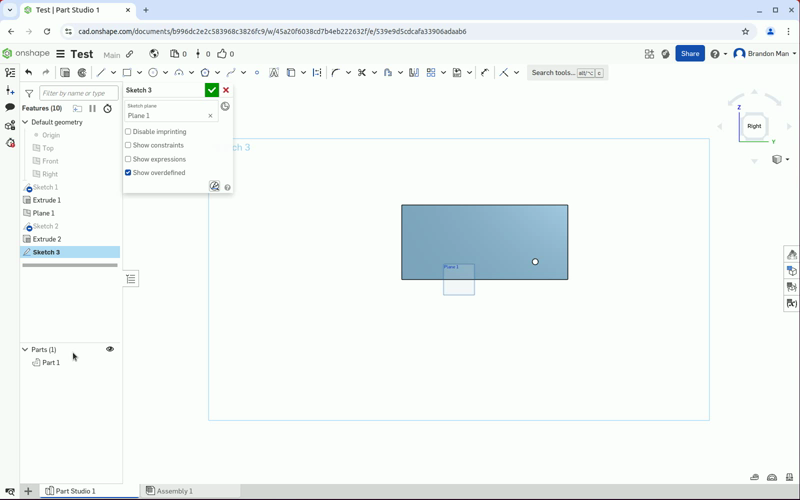
key(y)
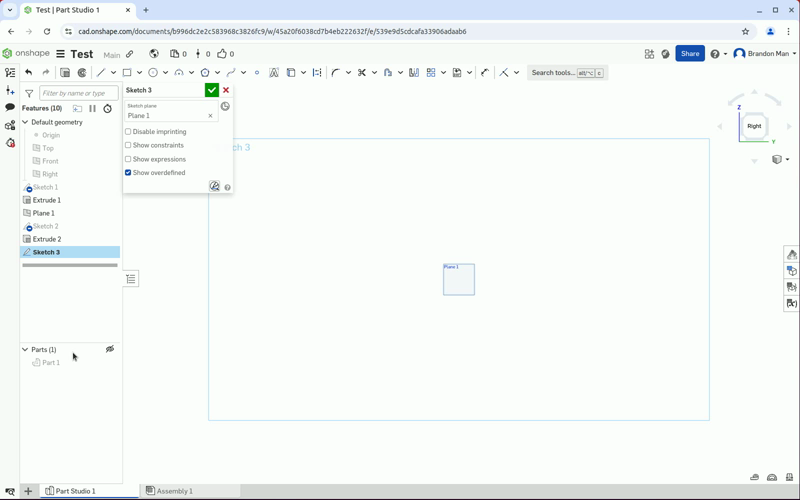
key(a)
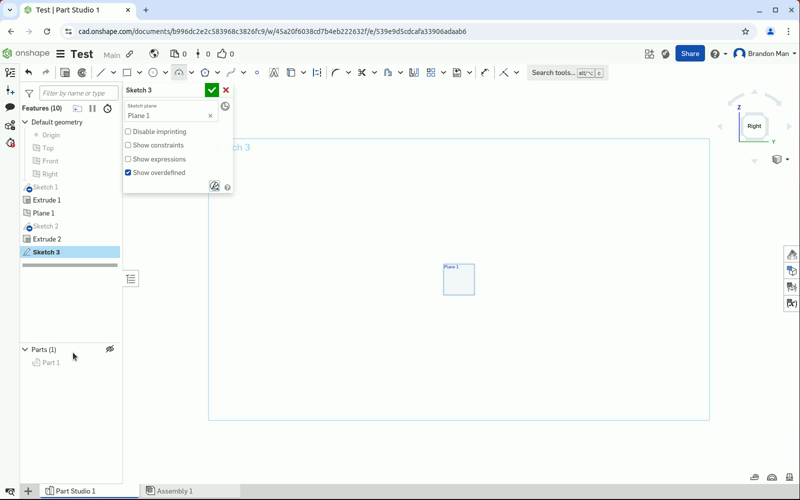
key_down(shift)
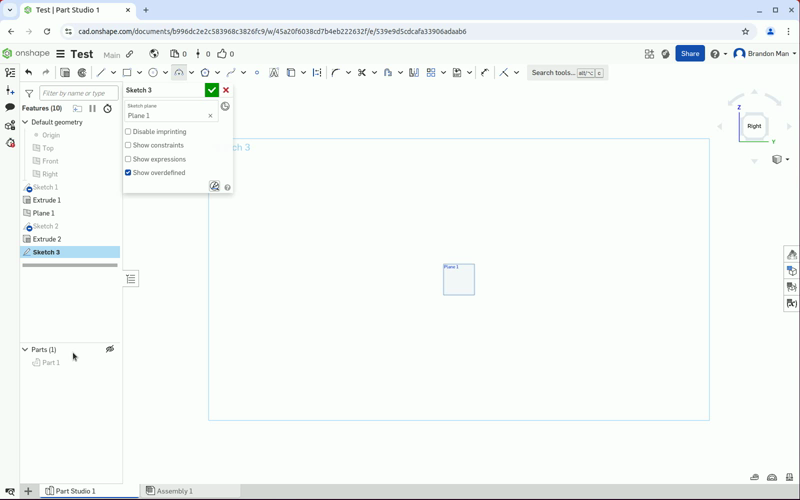
mouse_move(445, 261)
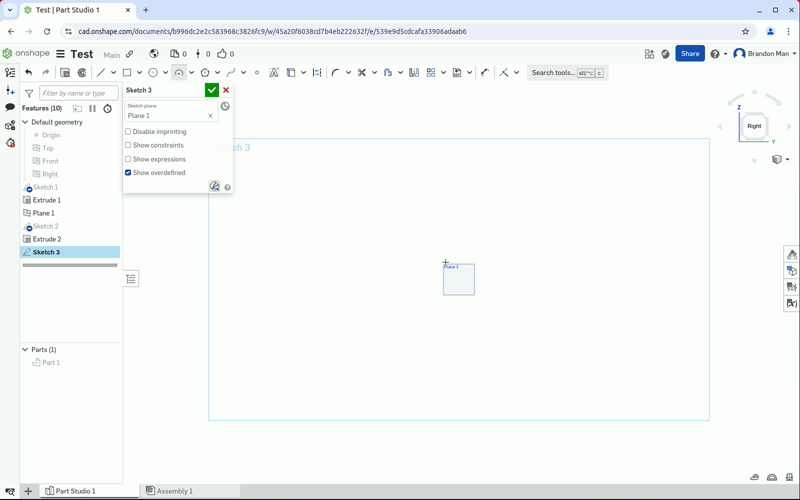
click(445, 261)
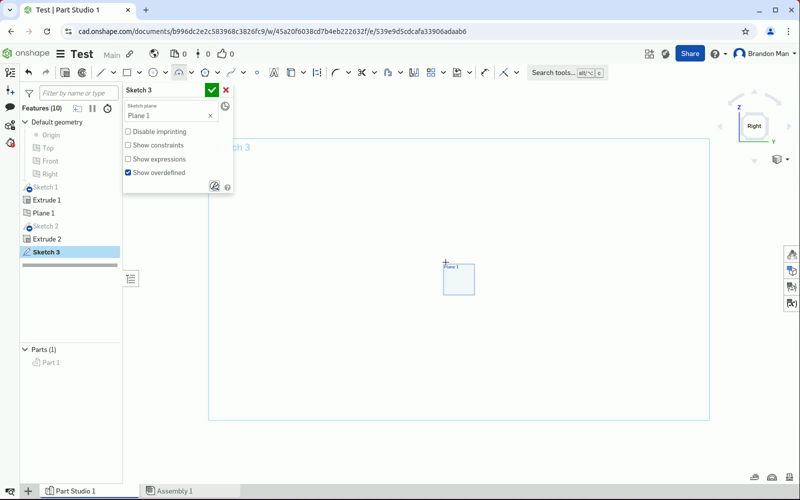
key_up(shift)
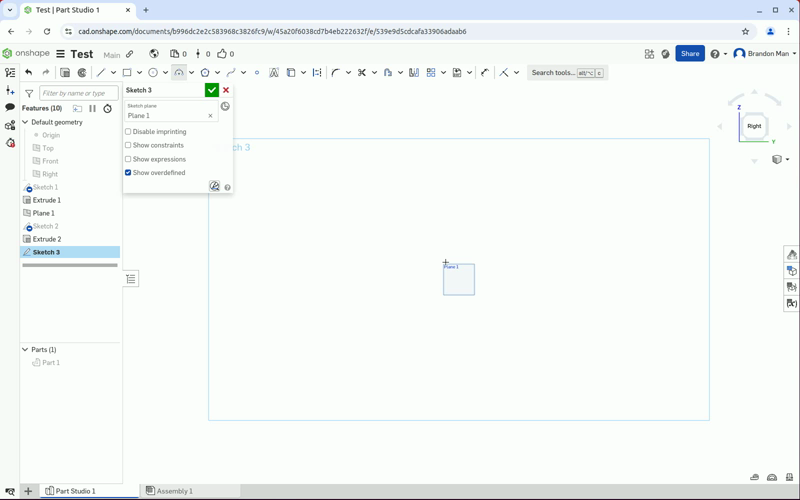
key_down(shift)
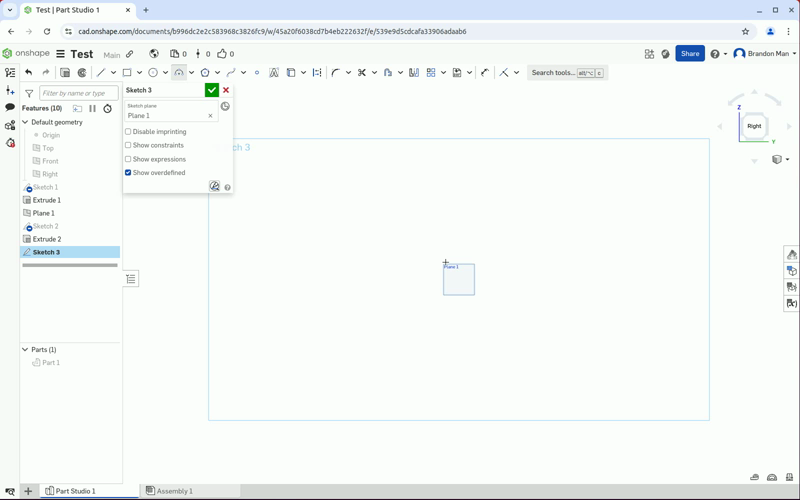
mouse_move(451, 261)
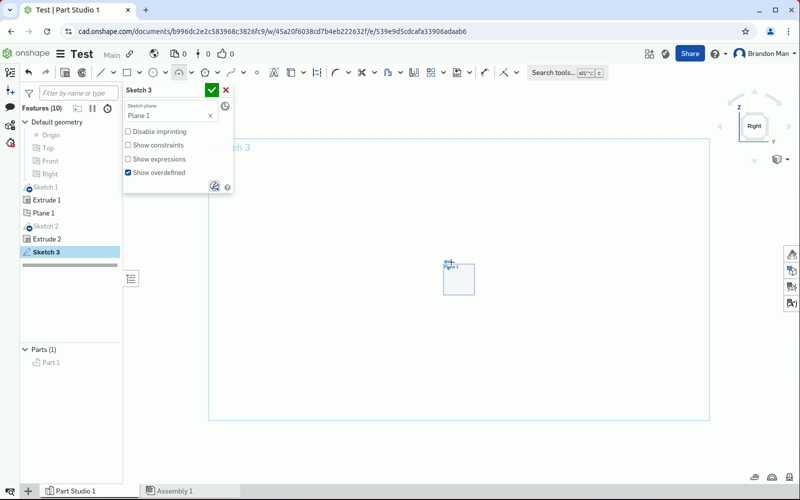
scroll(6)
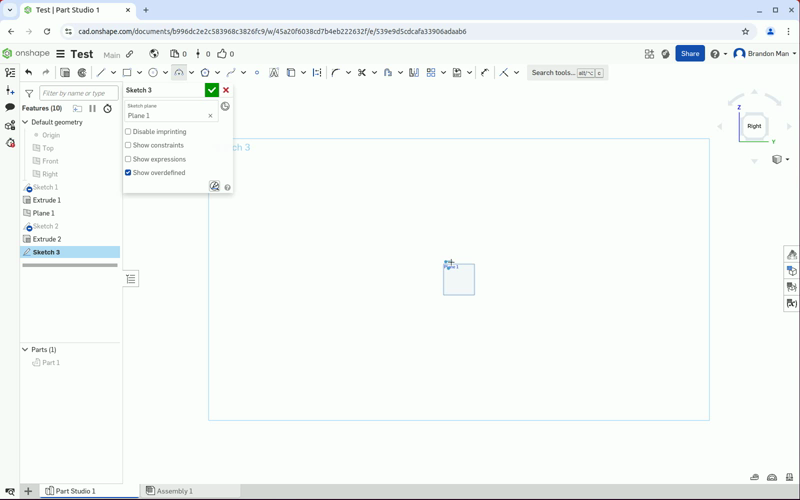
scroll(6)
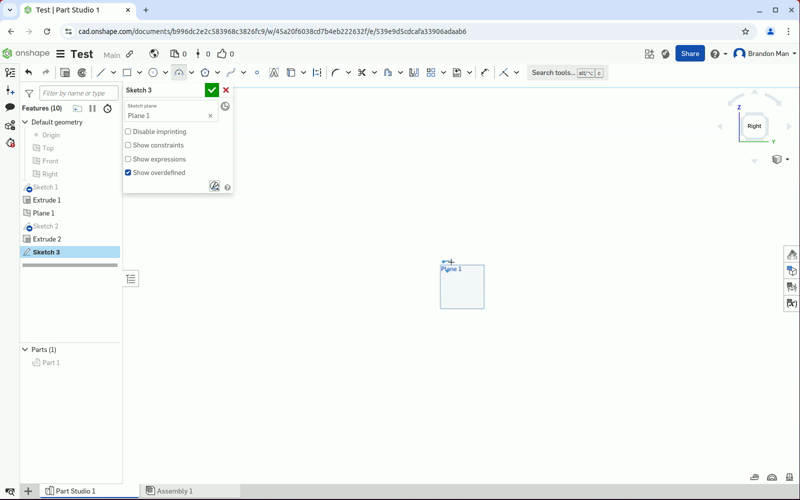
scroll(6)
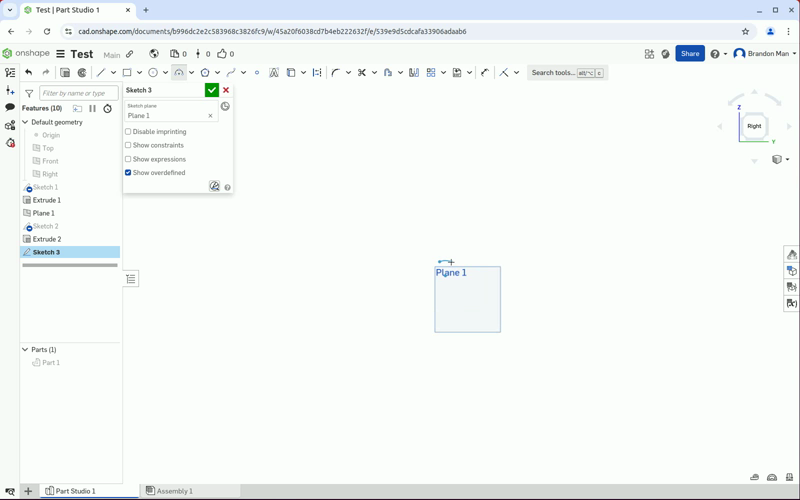
scroll(6)
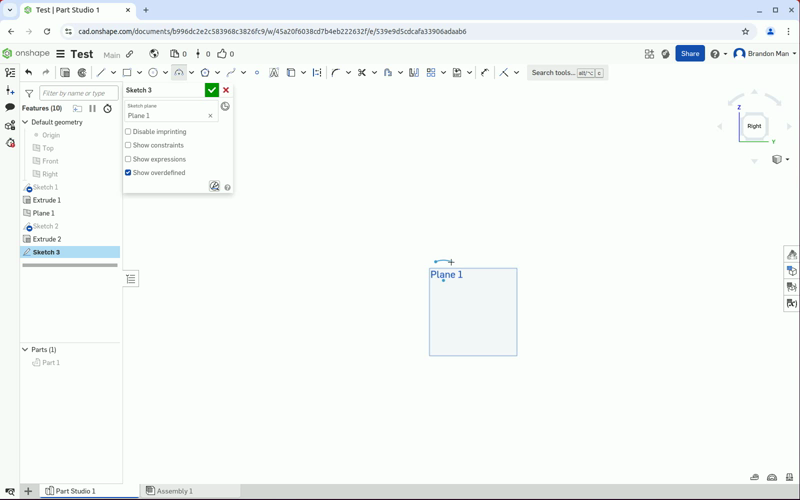
scroll(6)
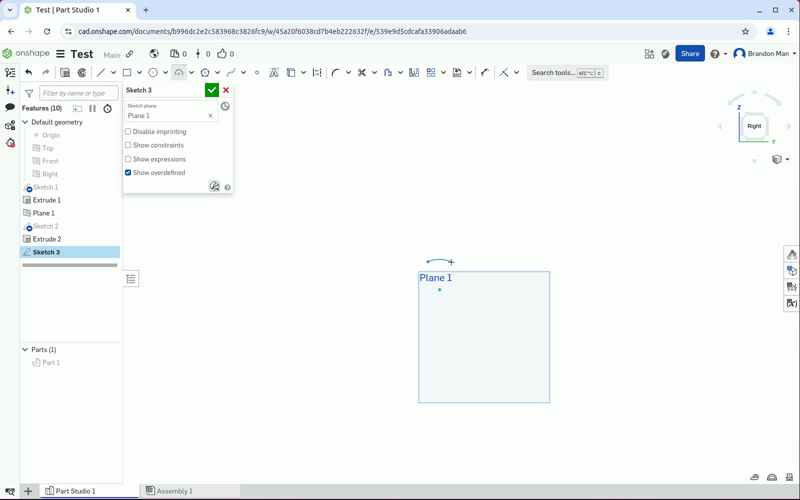
scroll(6)
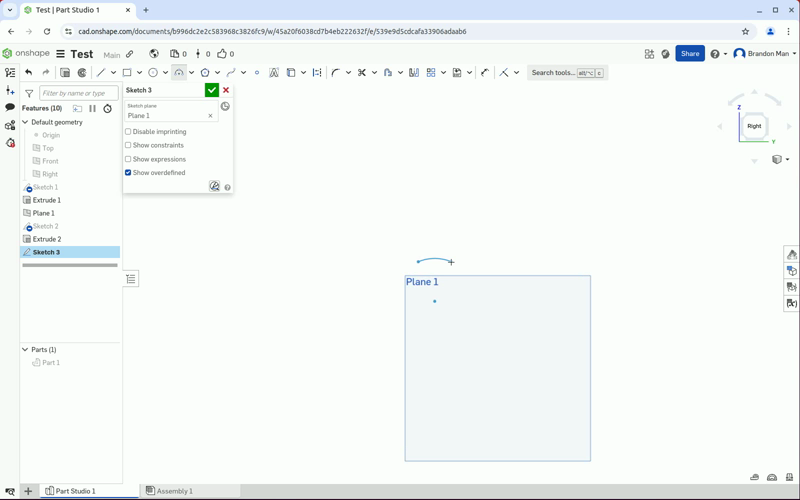
scroll(6)
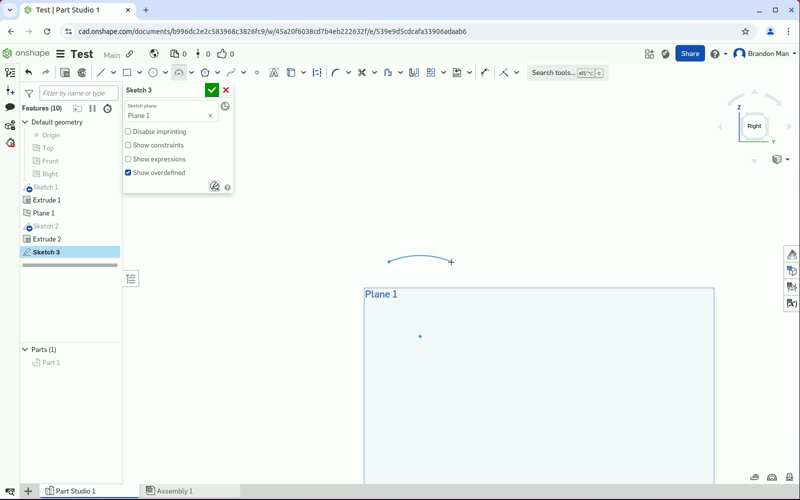
click(451, 261)
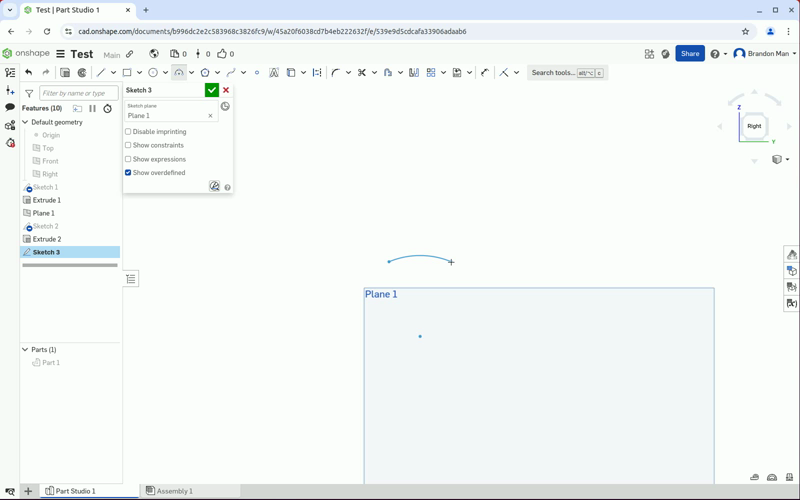
scroll(-6)
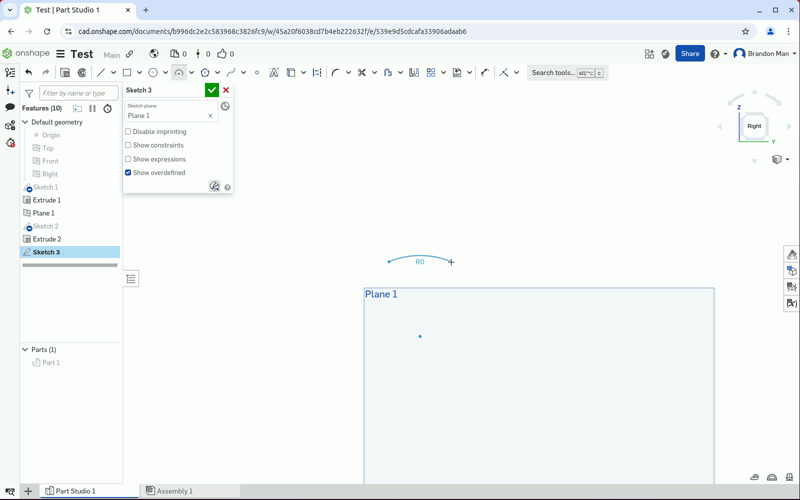
scroll(-6)
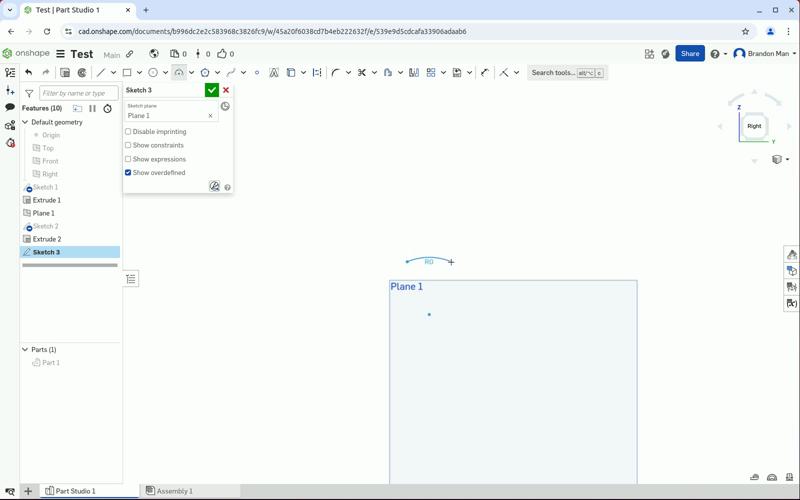
scroll(-6)
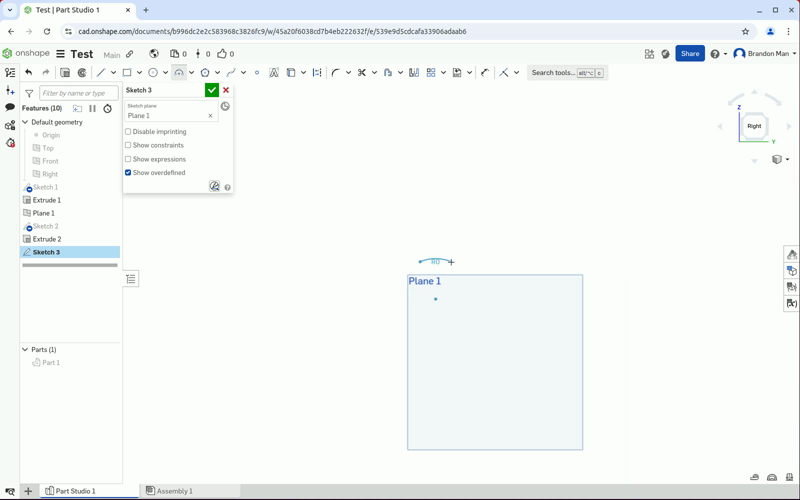
scroll(-6)
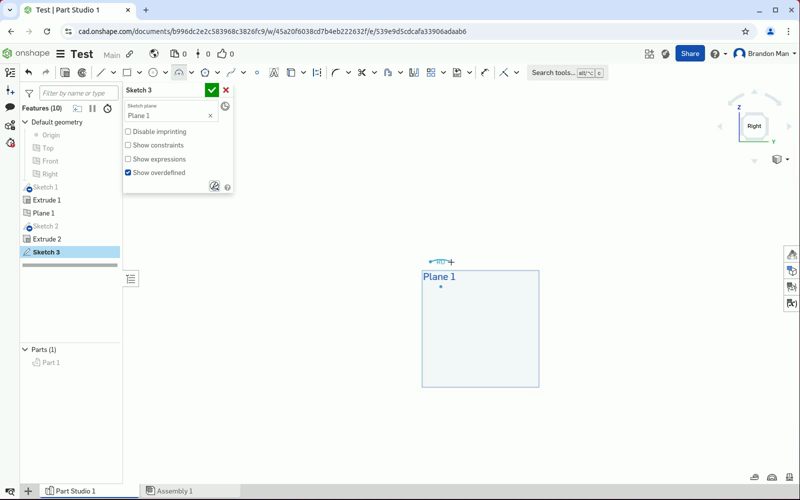
scroll(-6)
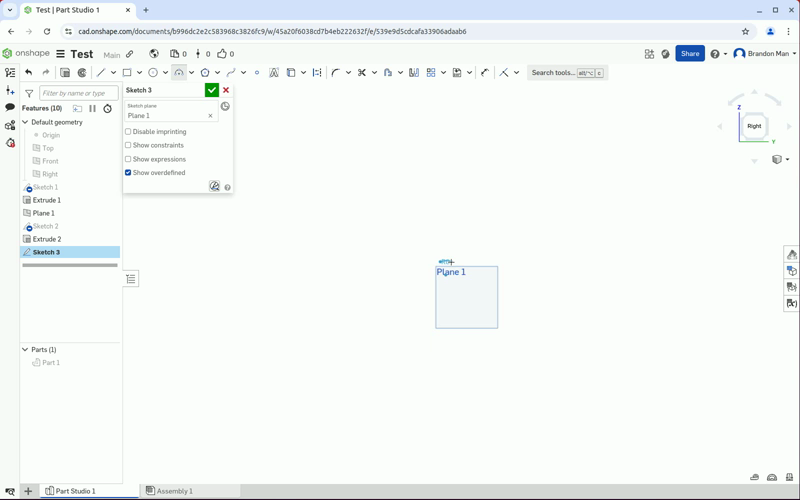
scroll(-6)
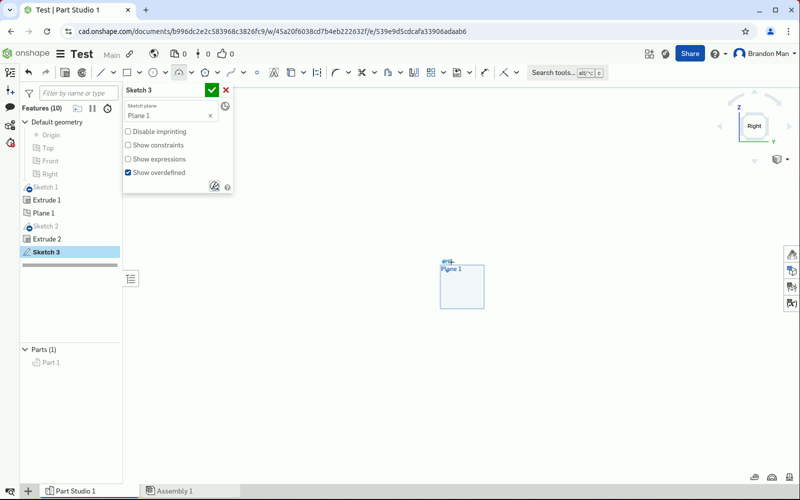
scroll(-6)
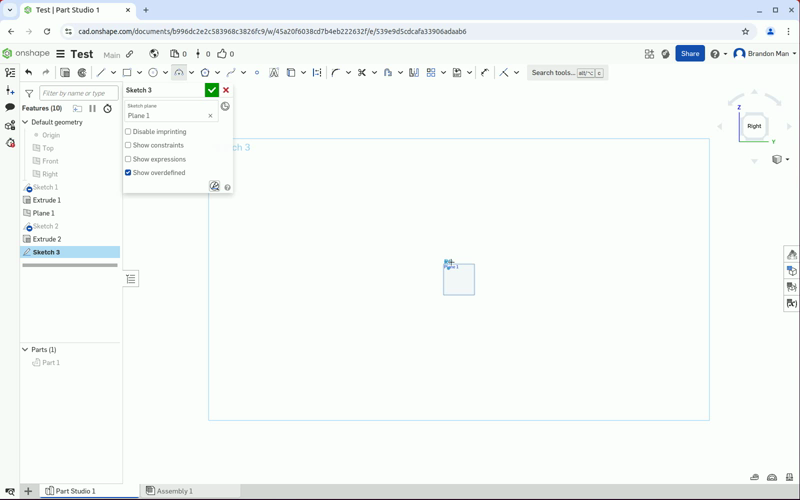
mouse_move(448, 264)
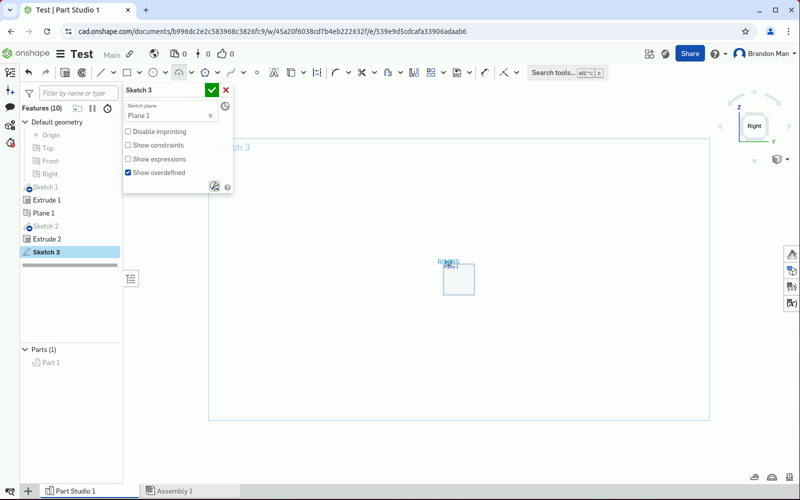
scroll(6)
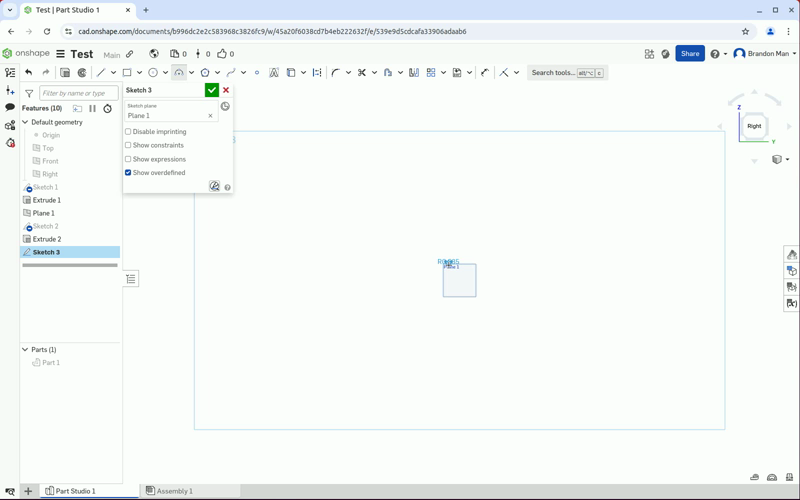
scroll(6)
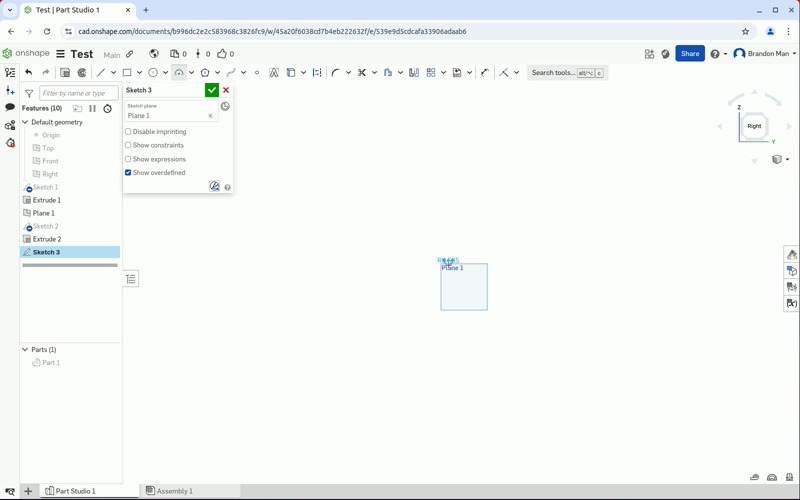
scroll(6)
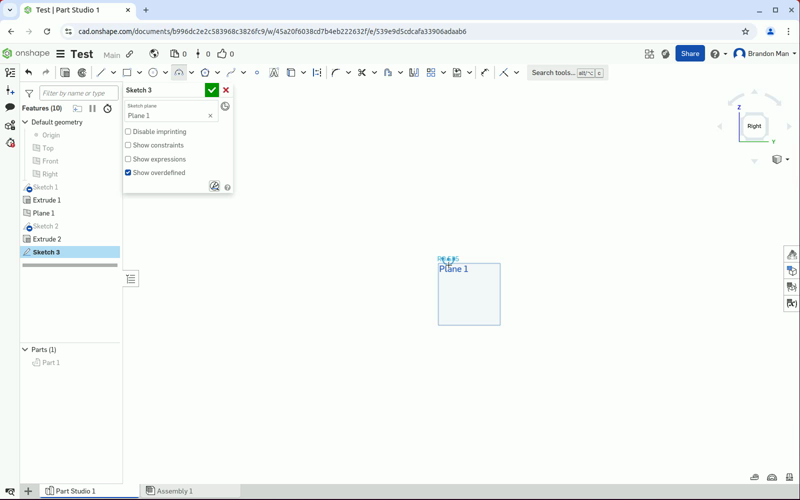
scroll(6)
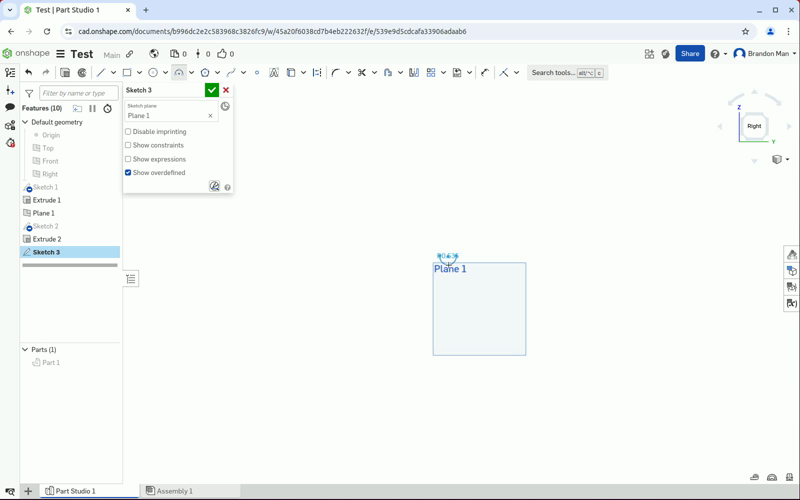
scroll(6)
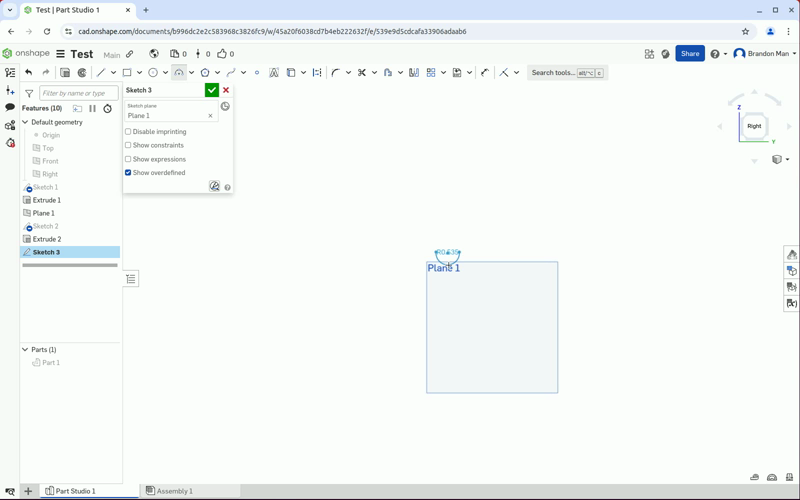
scroll(6)
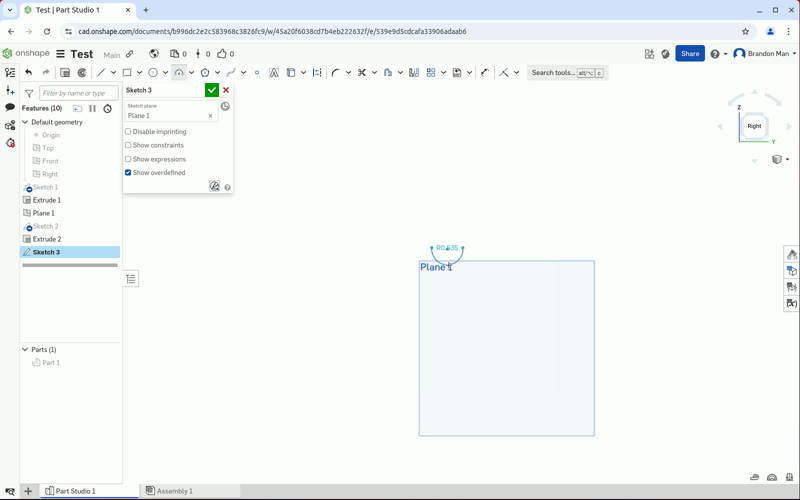
scroll(6)
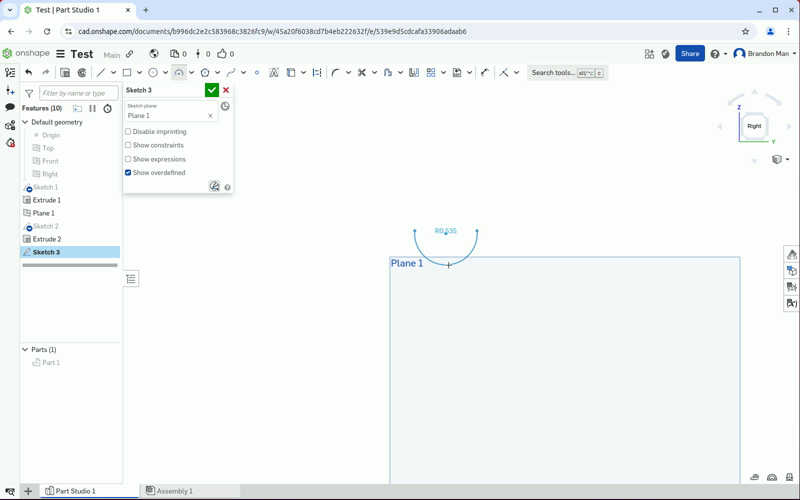
click(448, 264)
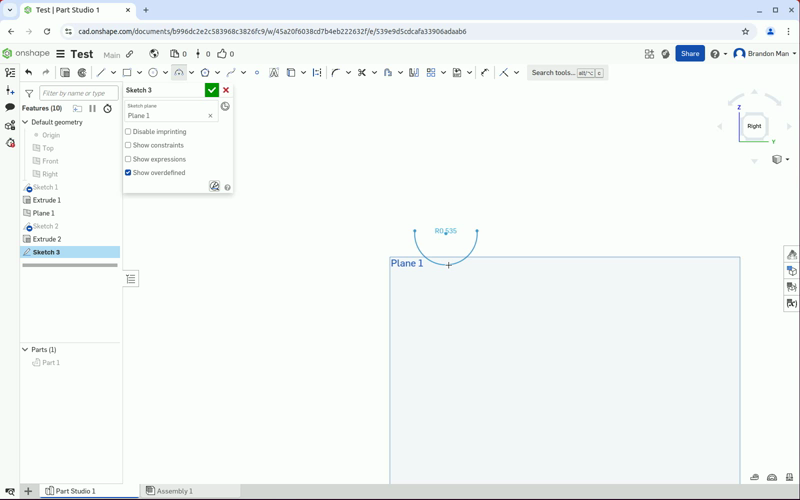
scroll(-6)
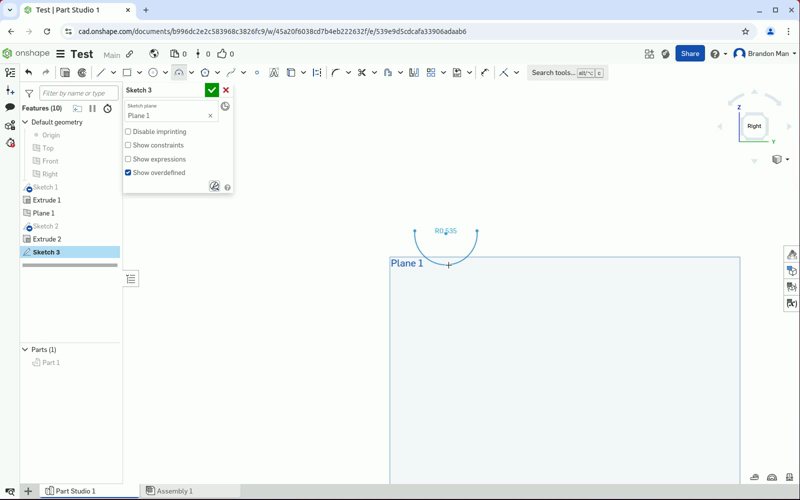
scroll(-6)
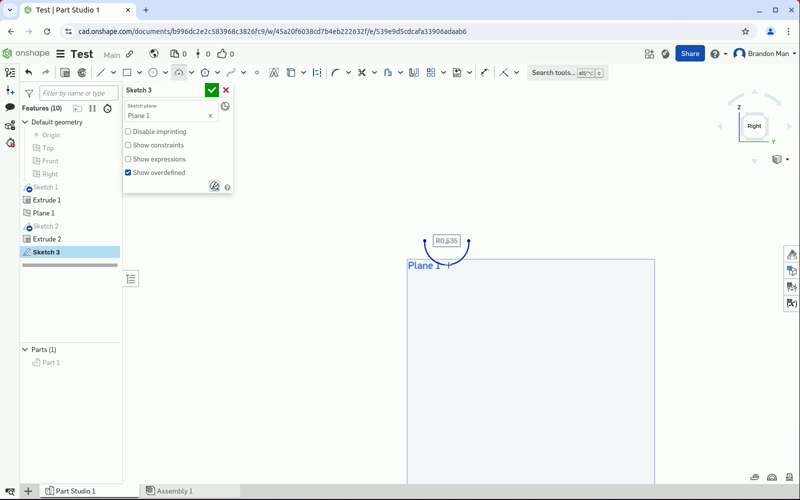
scroll(-6)
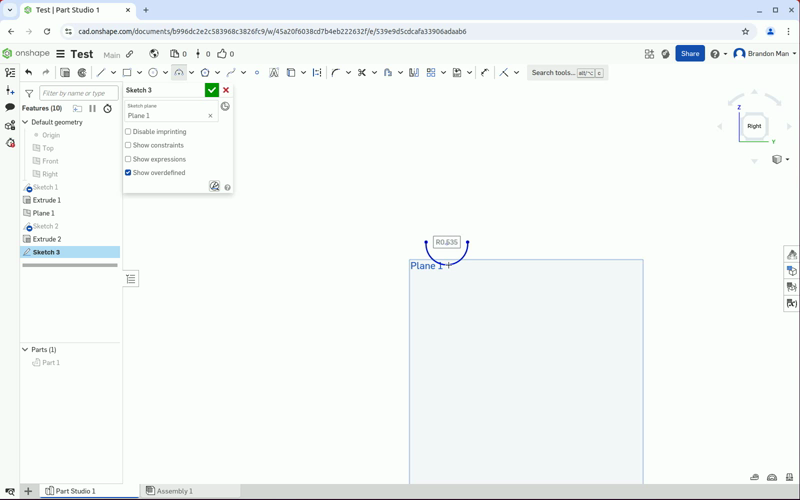
scroll(-6)
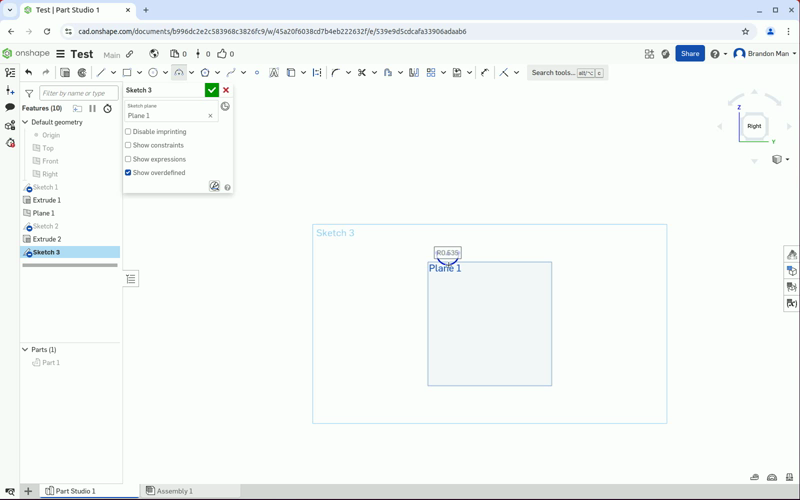
scroll(-6)
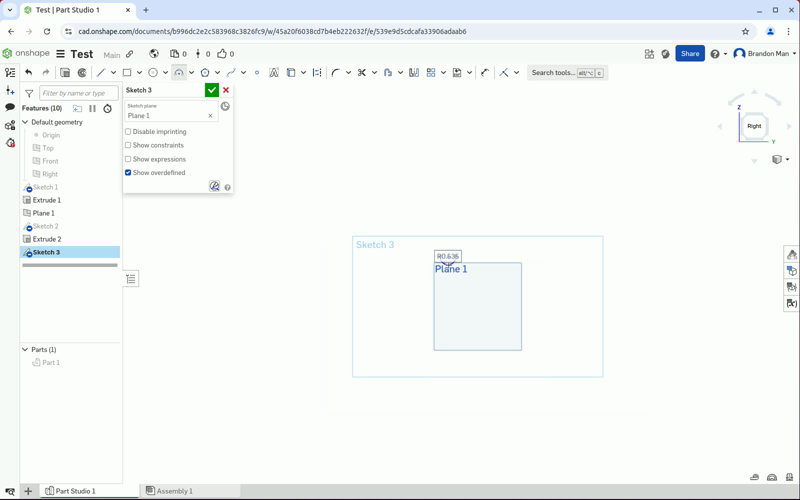
scroll(-6)
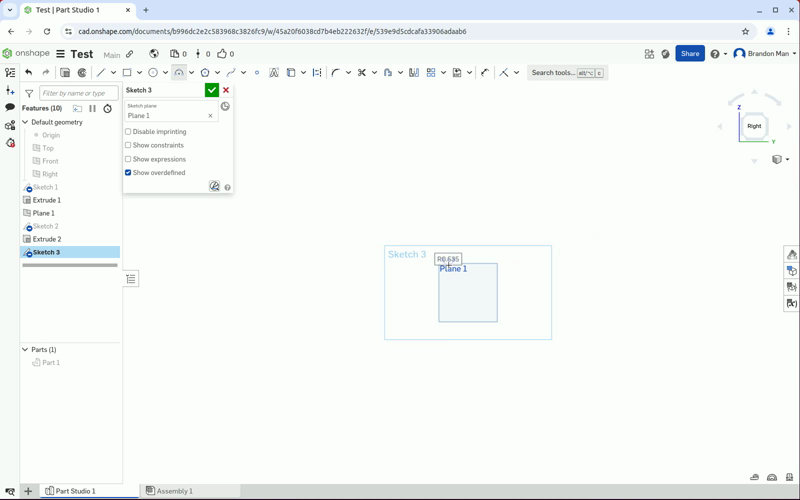
scroll(-6)
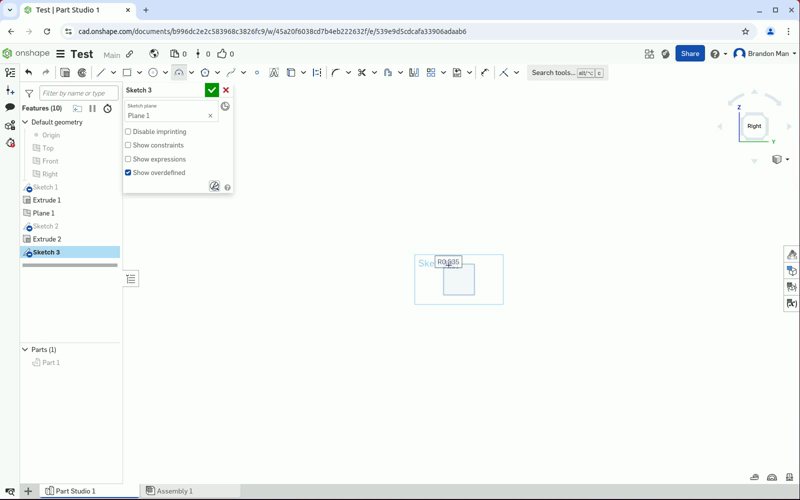
key_up(shift)
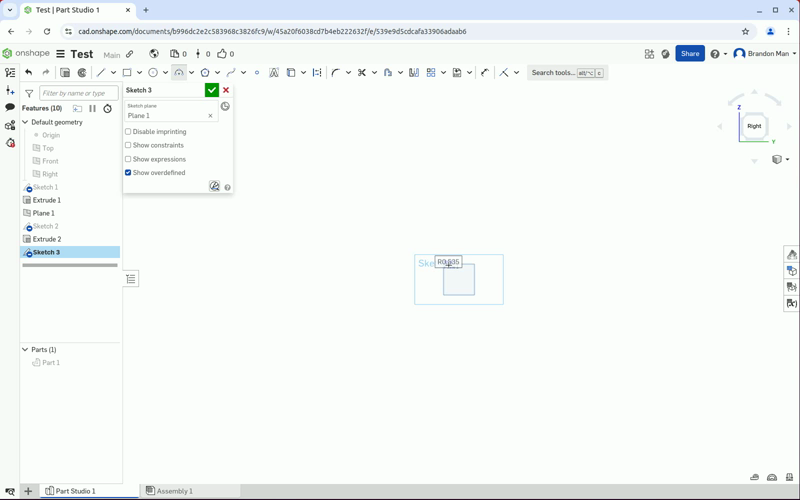
key(esc)
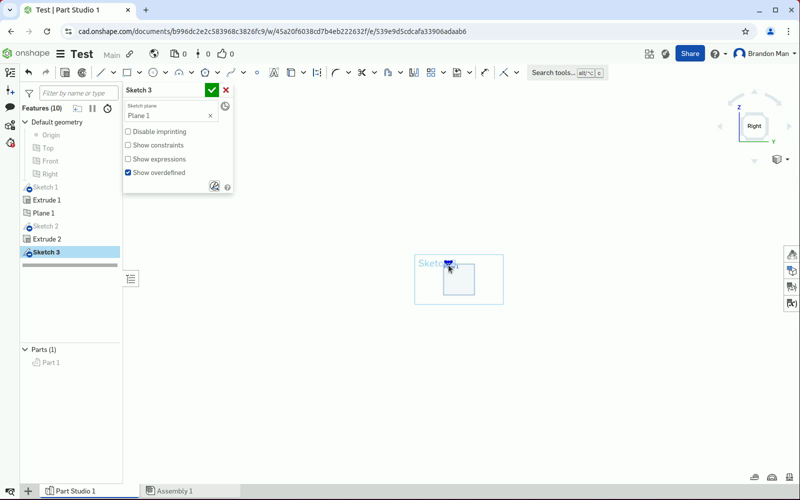
key(l)
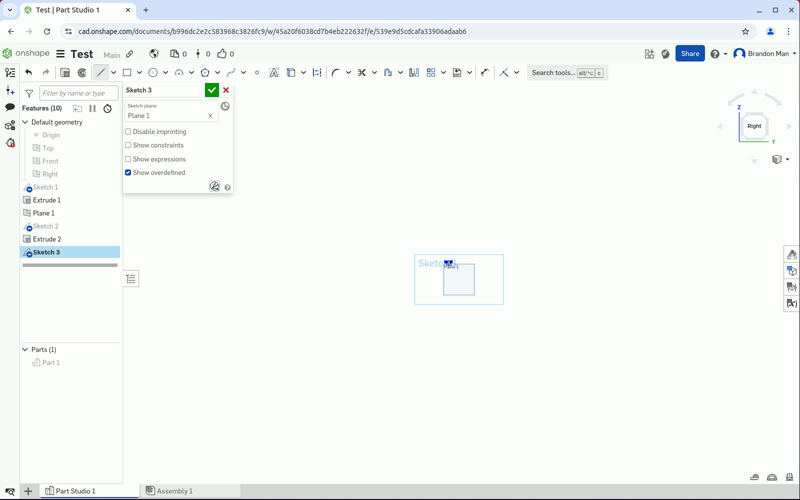
mouse_move(451, 261)
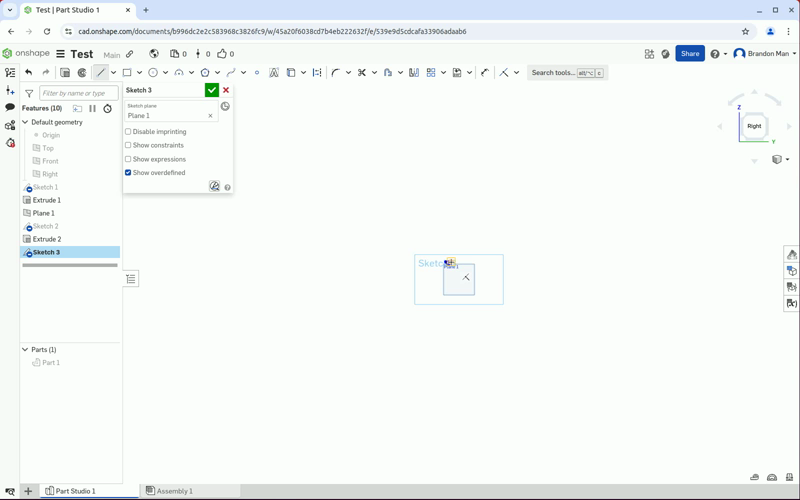
scroll(6)
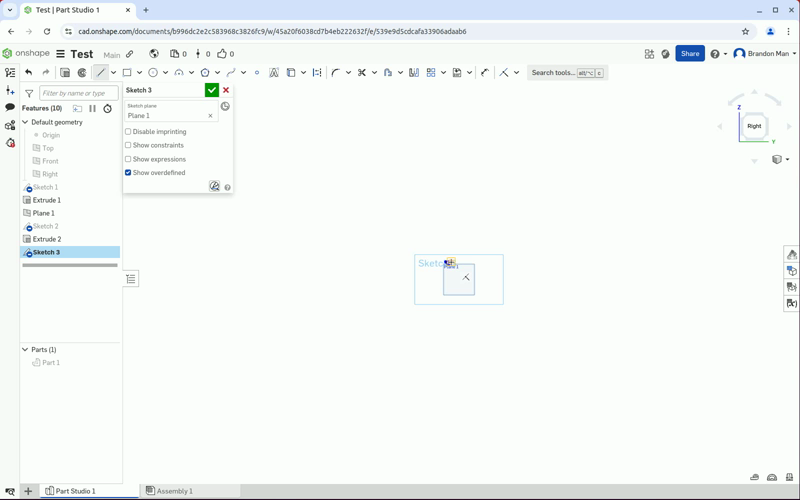
scroll(6)
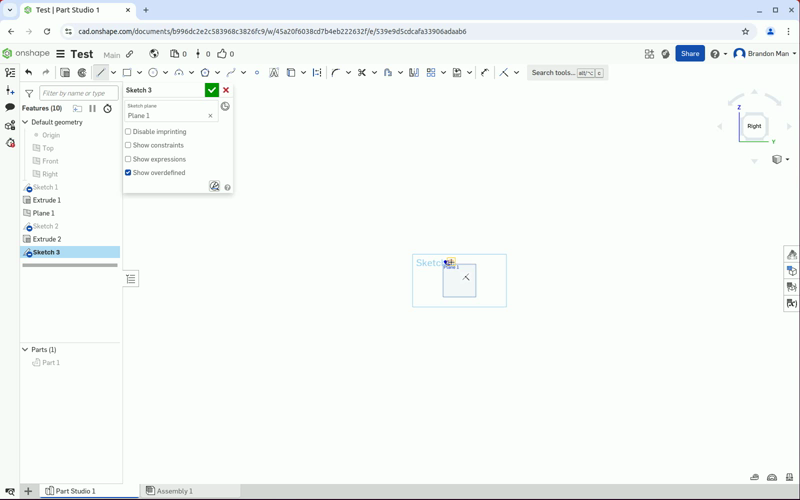
scroll(6)
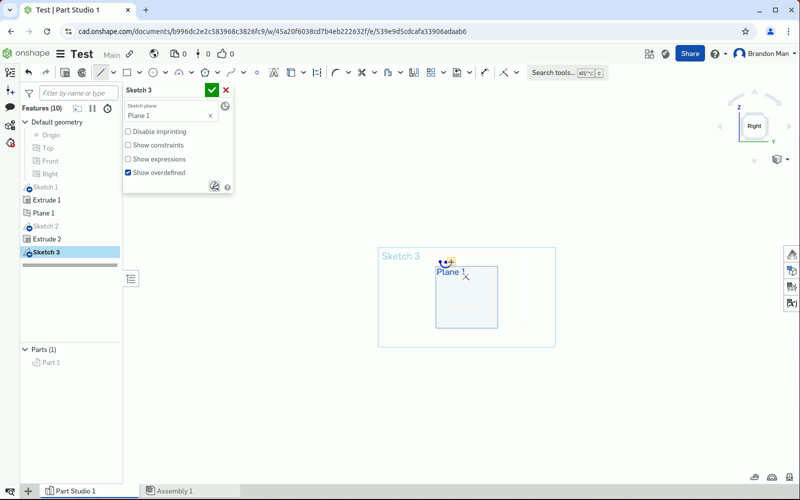
scroll(6)
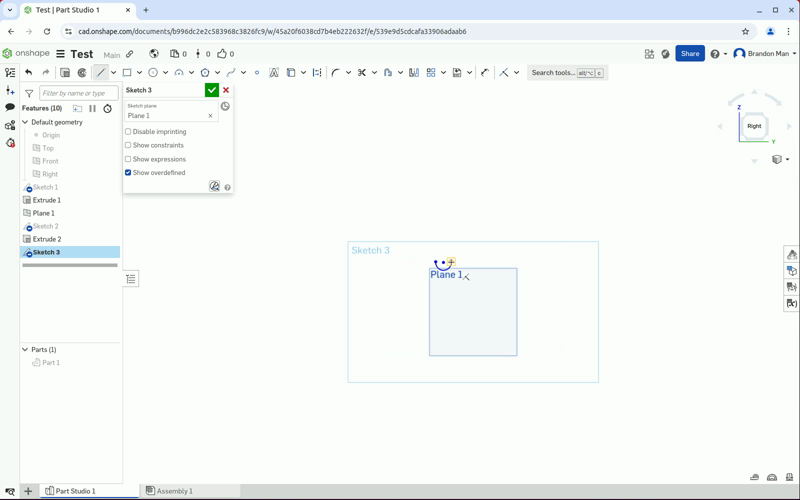
scroll(6)
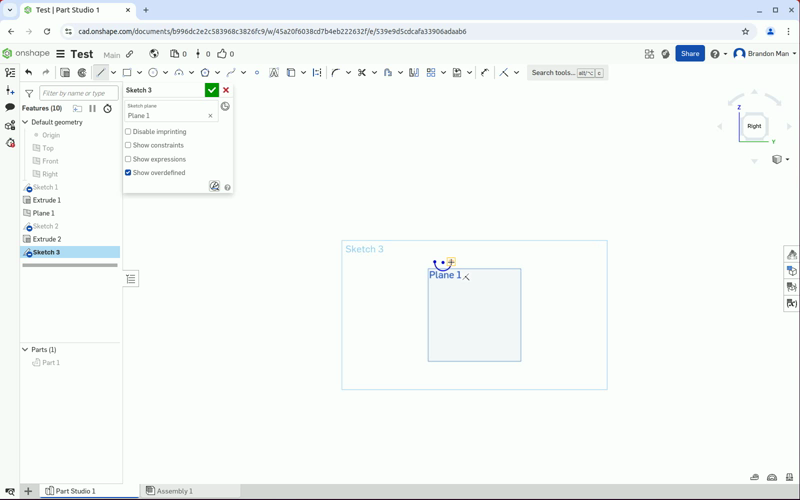
scroll(6)
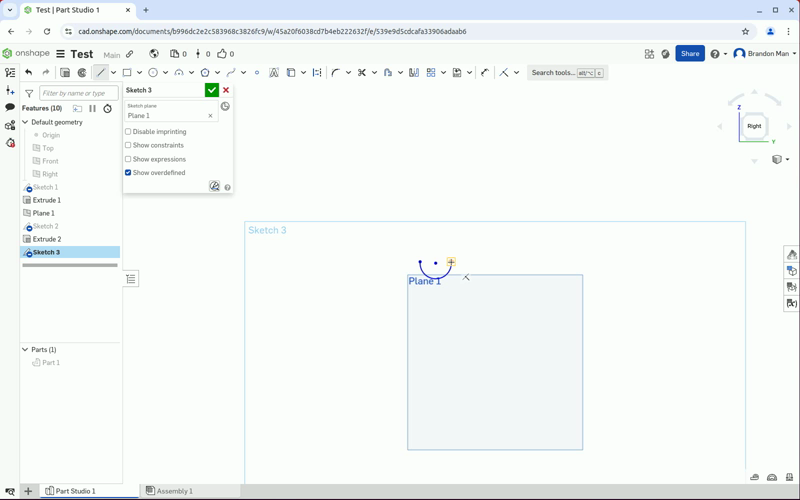
scroll(6)
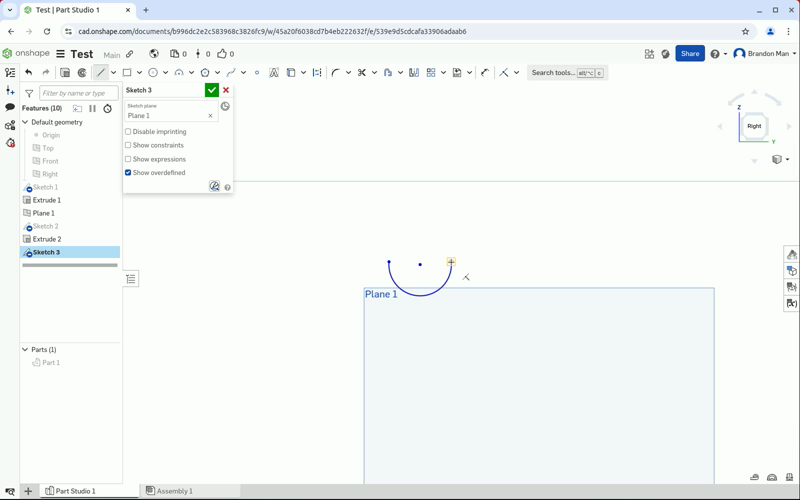
click(451, 261)
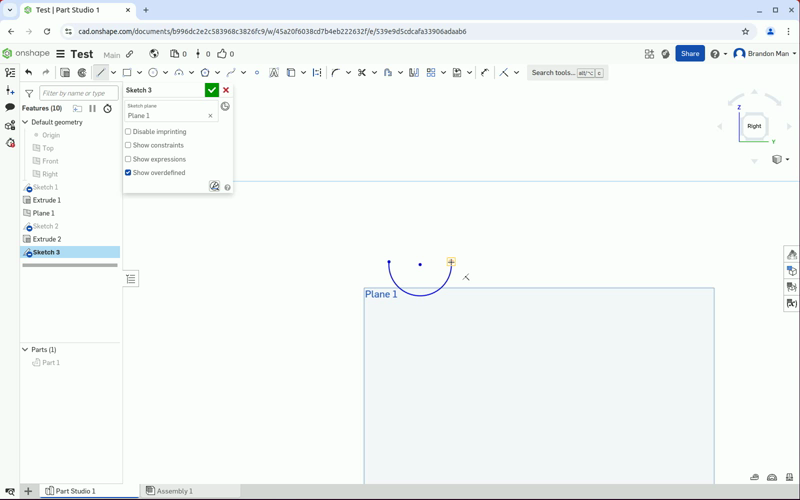
scroll(-6)
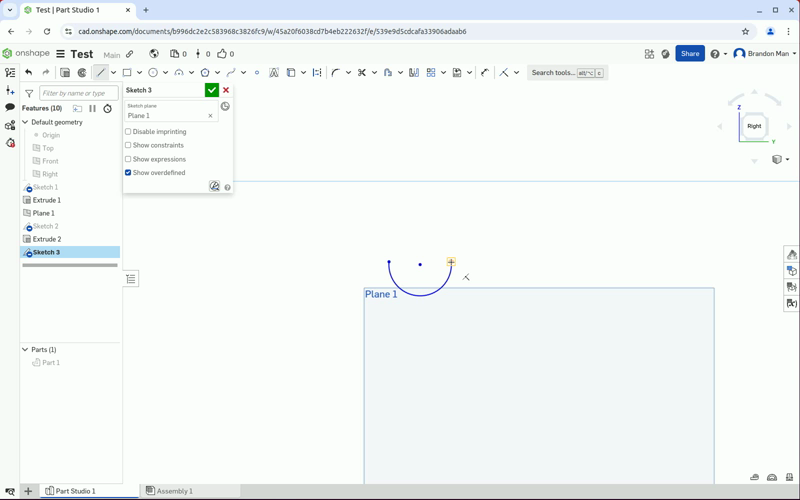
scroll(-6)
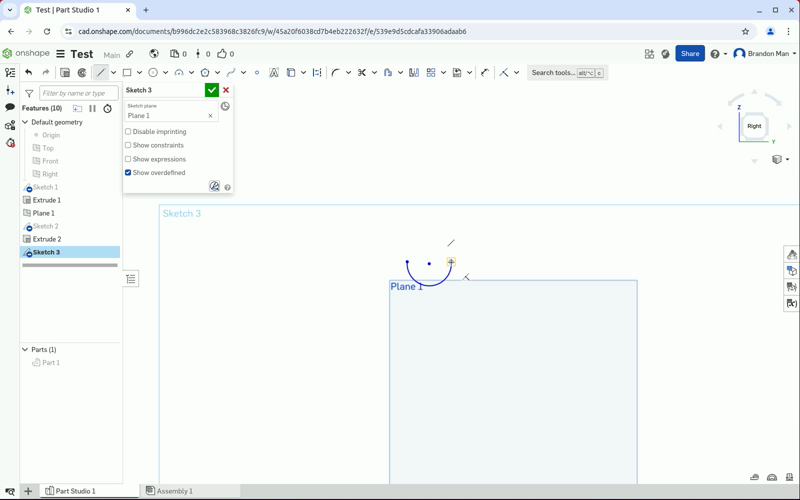
scroll(-6)
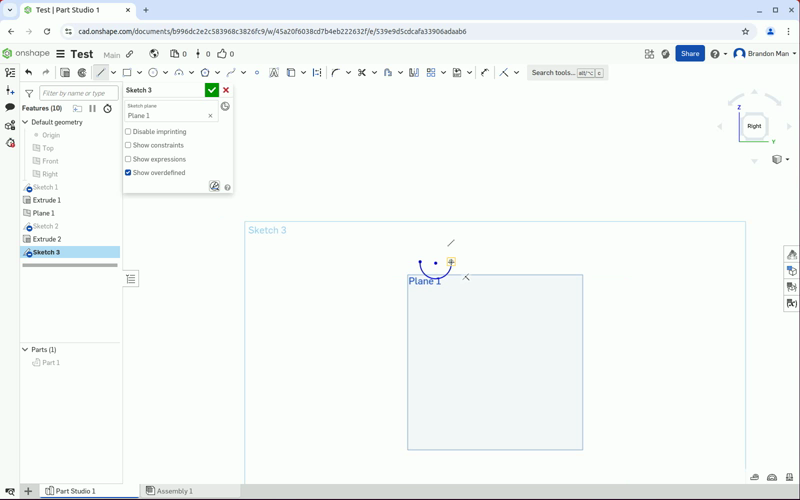
scroll(-6)
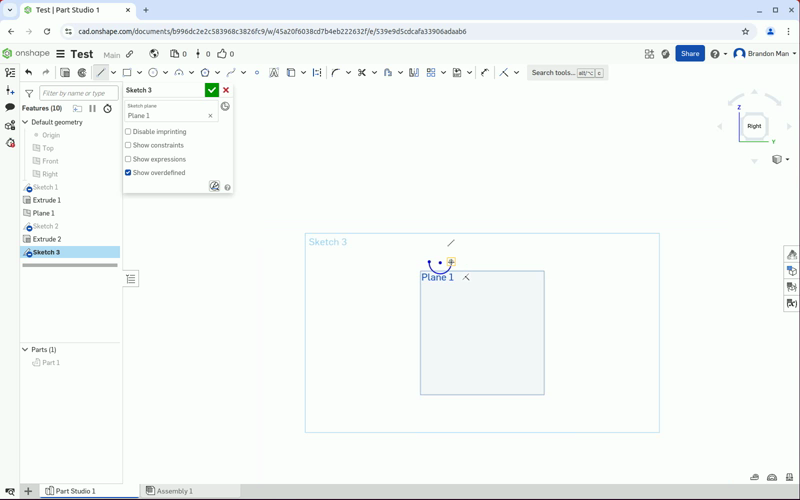
scroll(-6)
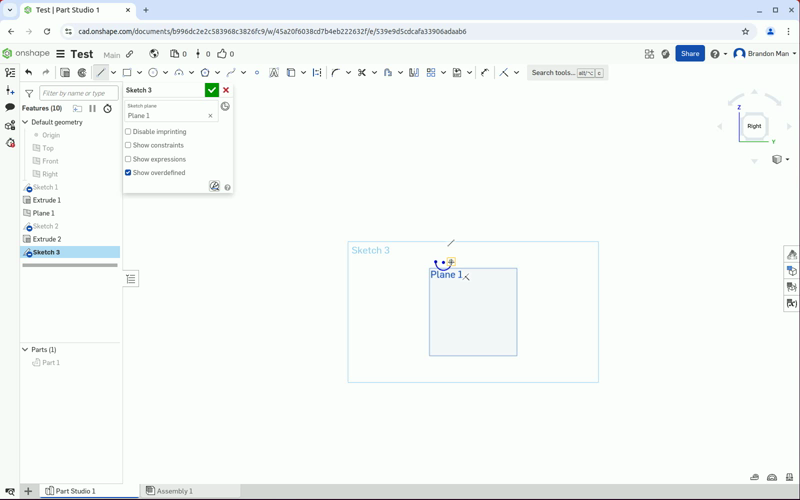
scroll(-6)
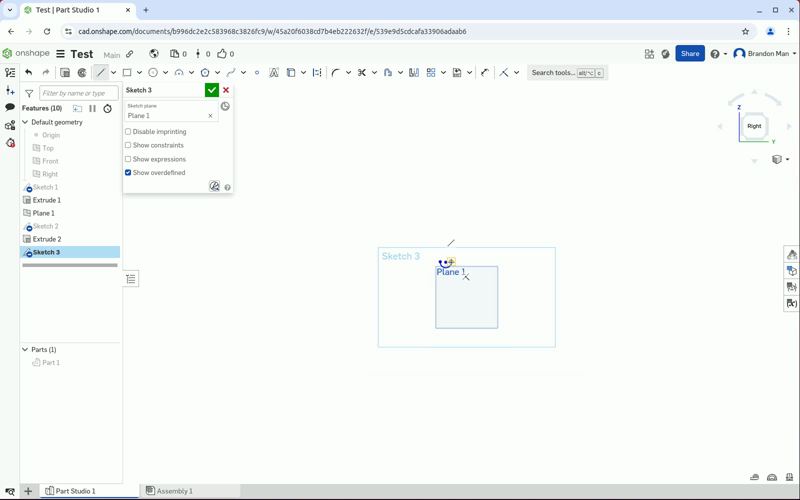
scroll(-6)
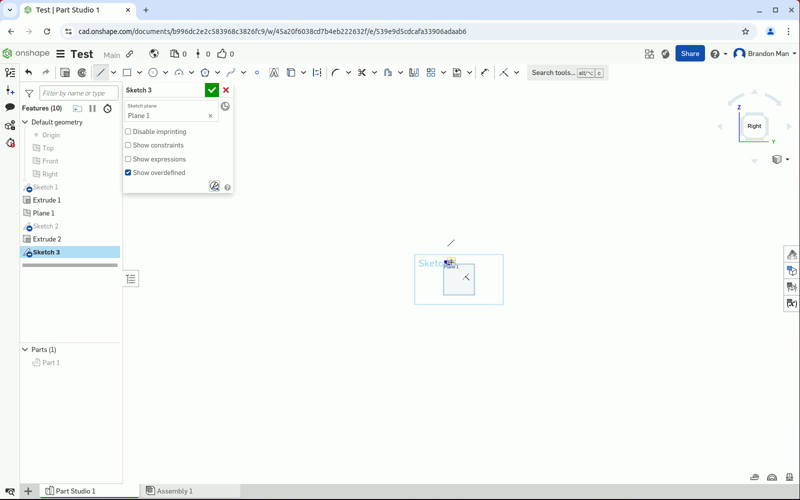
key_down(shift)
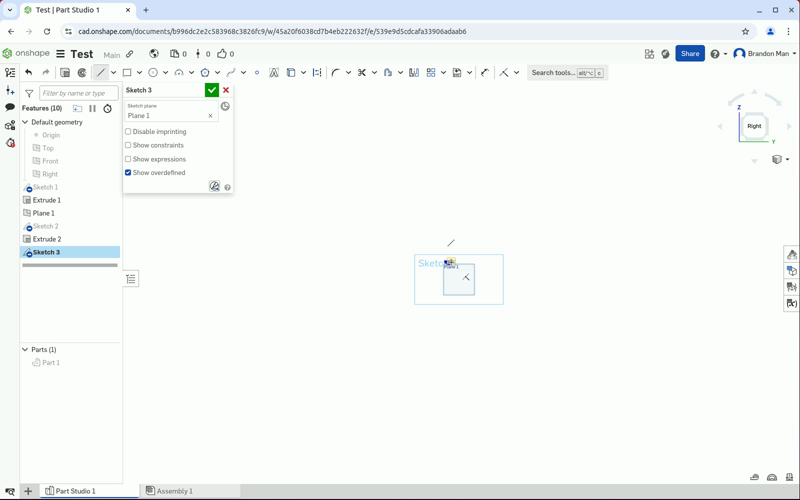
mouse_move(481, 261)
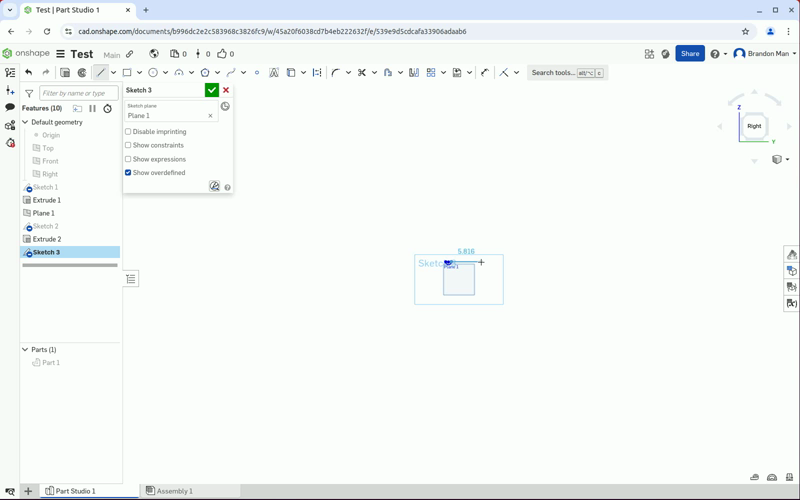
mouse_move(448, 261)
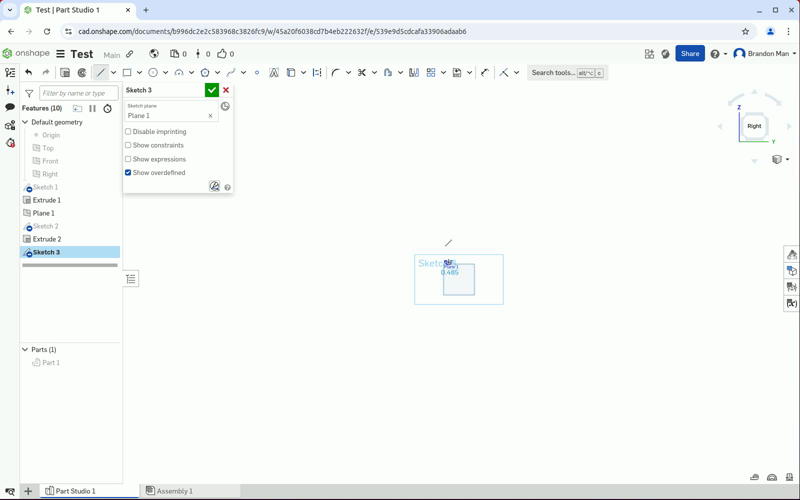
scroll(6)
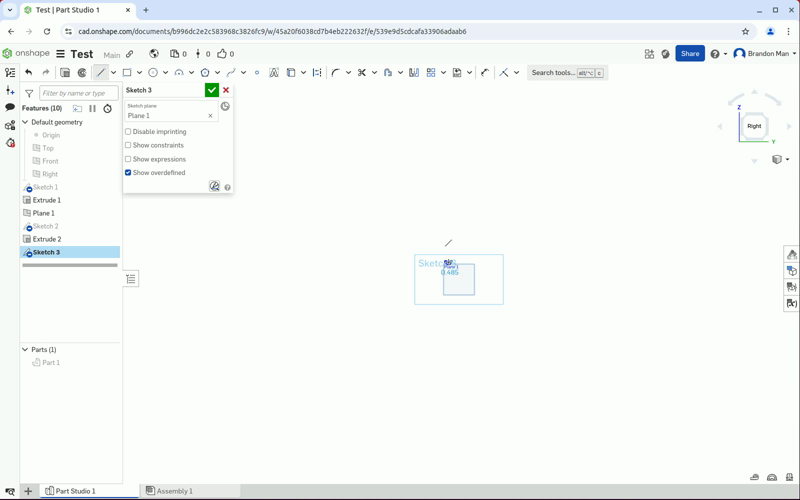
scroll(6)
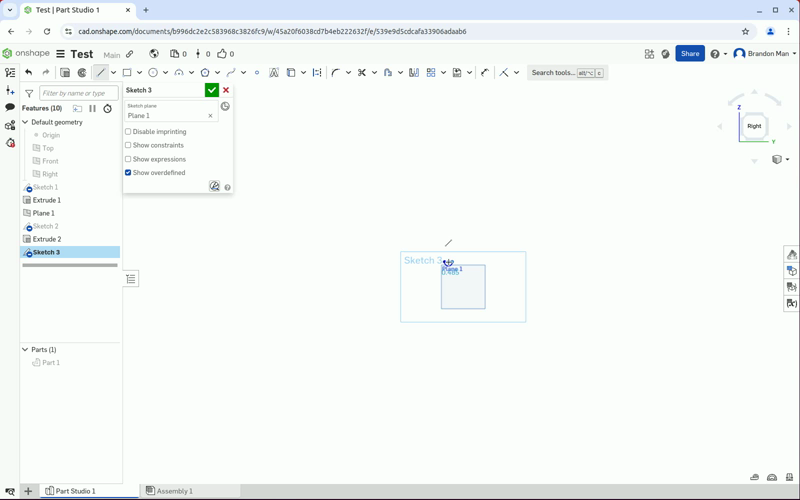
scroll(6)
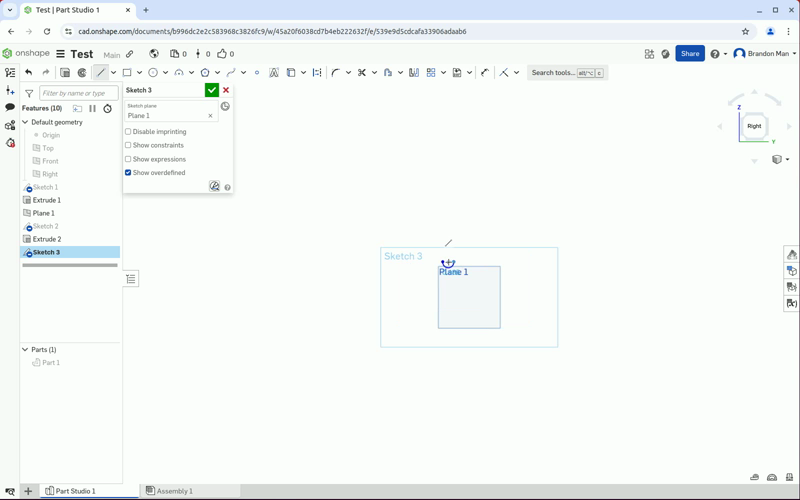
scroll(6)
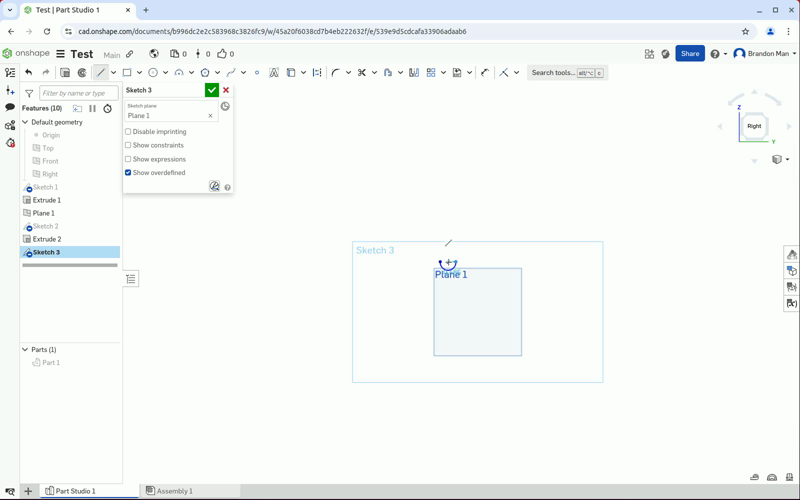
scroll(6)
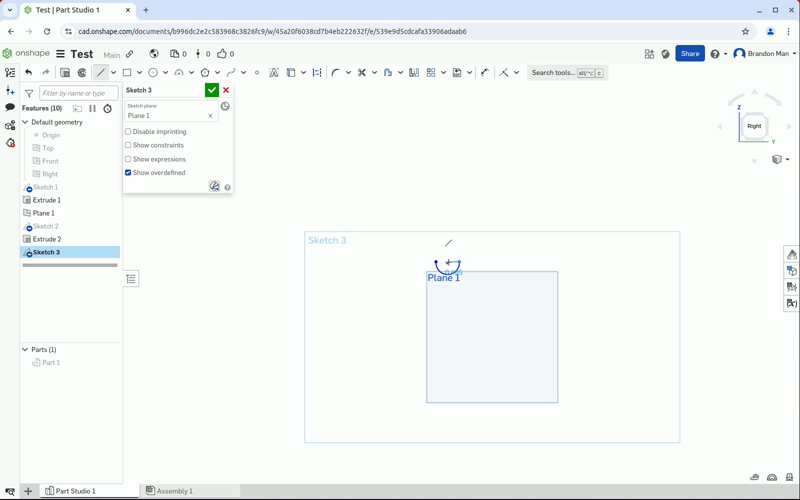
scroll(6)
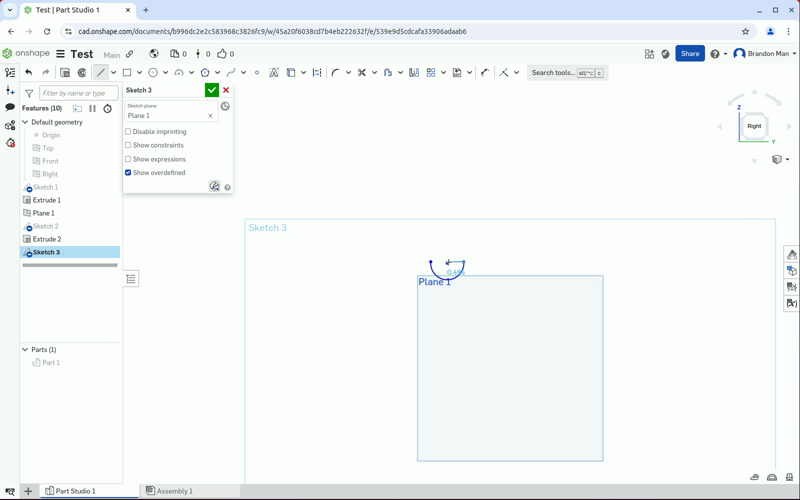
scroll(6)
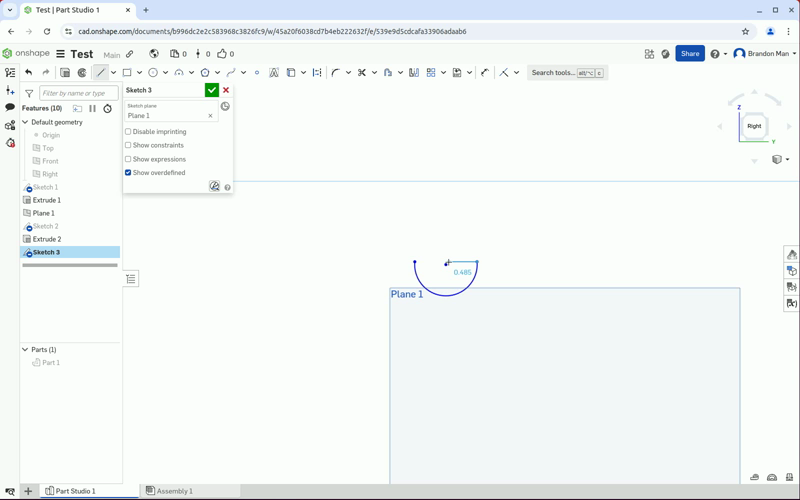
click(448, 261)
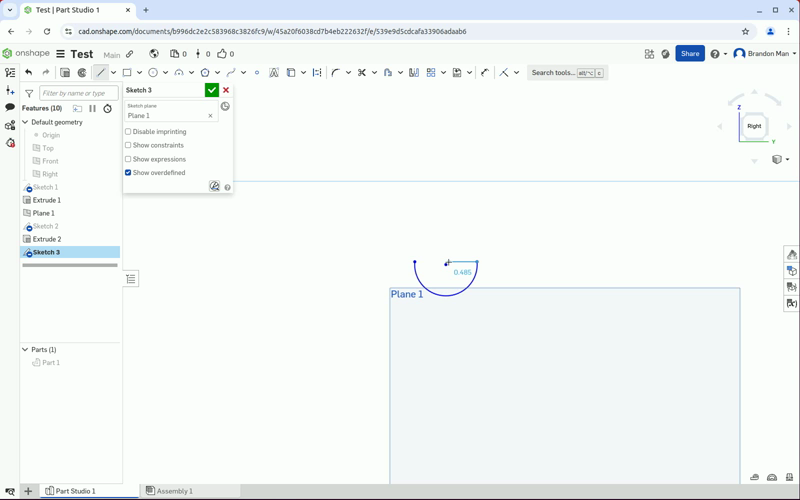
scroll(-6)
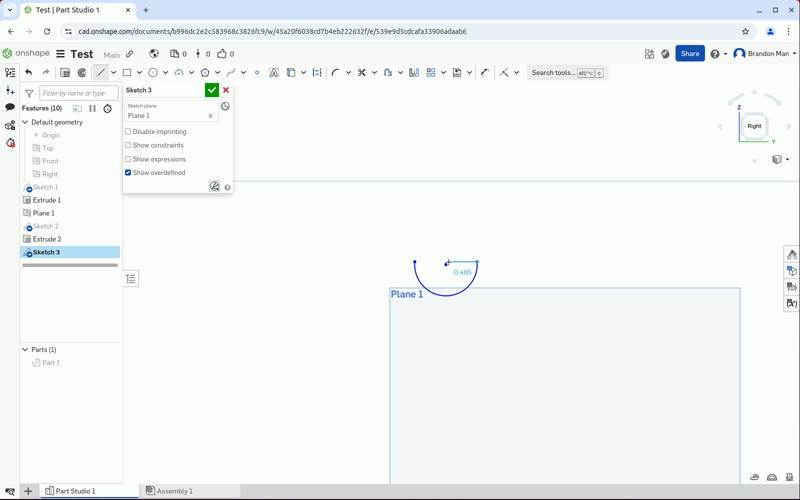
scroll(-6)
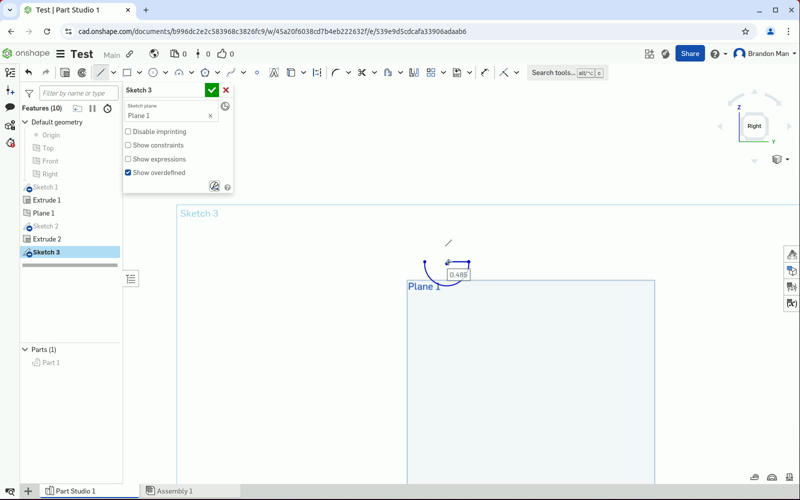
scroll(-6)
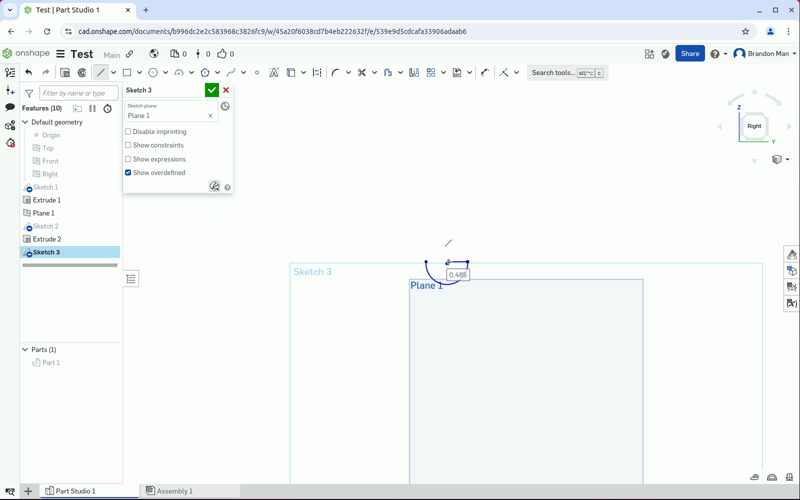
scroll(-6)
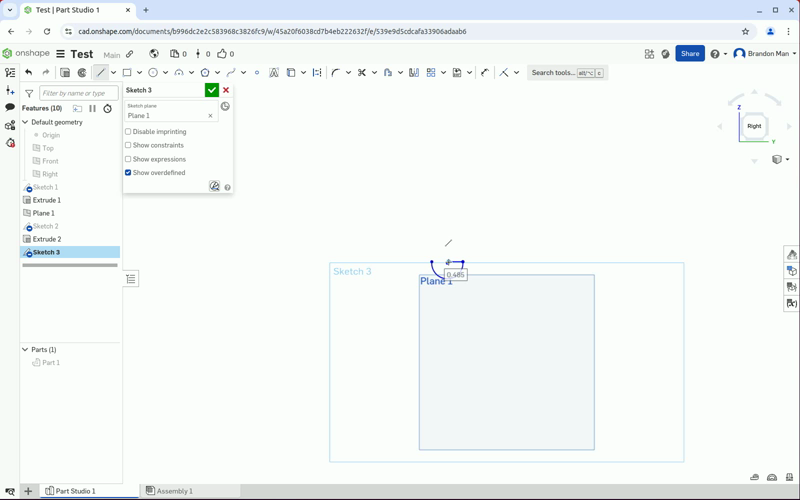
scroll(-6)
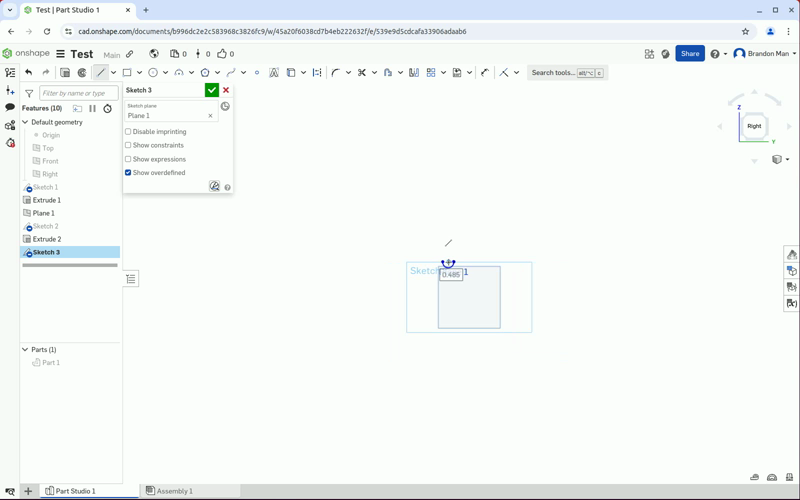
scroll(-6)
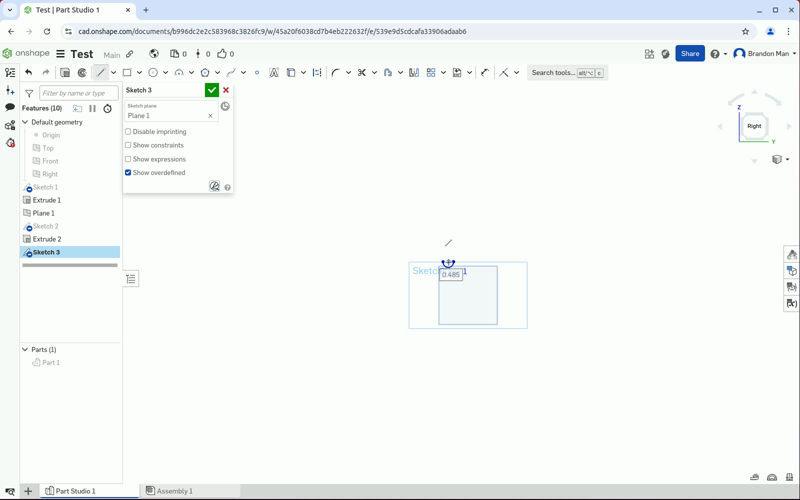
scroll(-6)
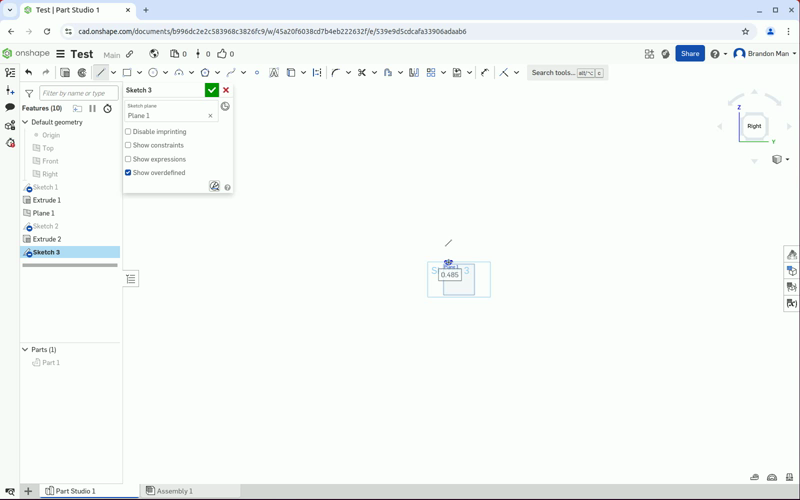
key_up(shift)
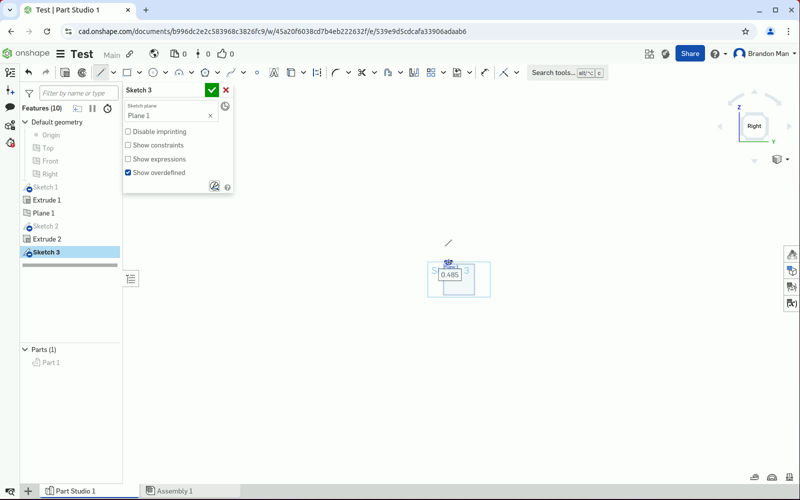
mouse_move(478, 261)
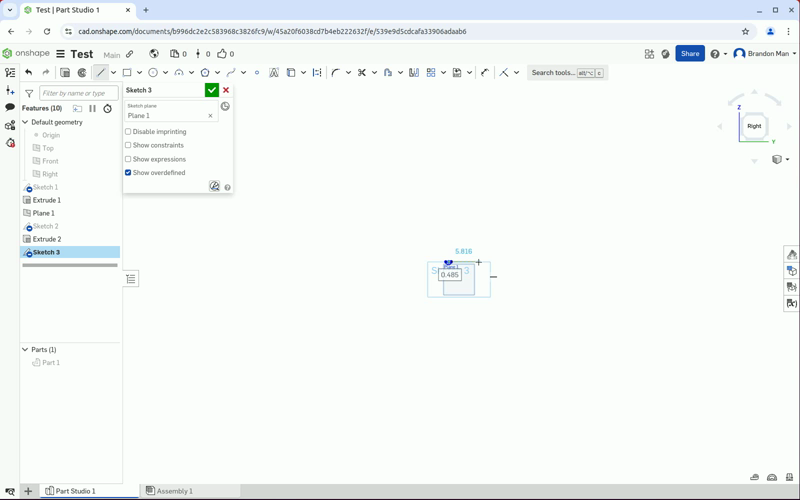
key_down(shift)
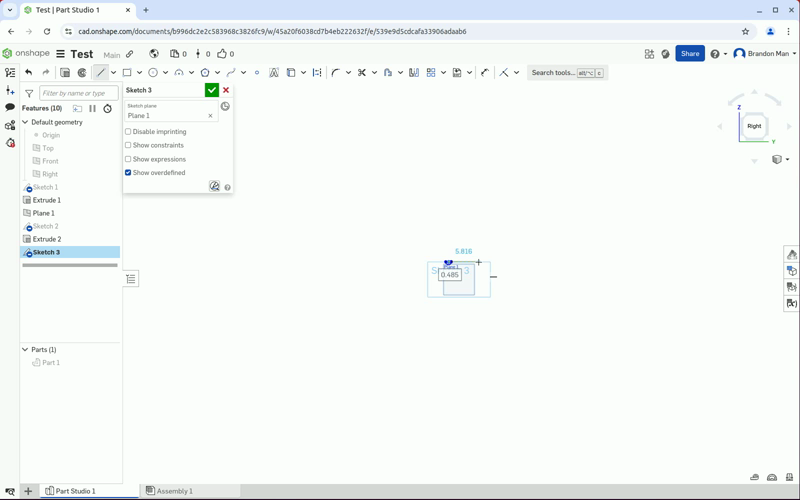
mouse_move(445, 261)
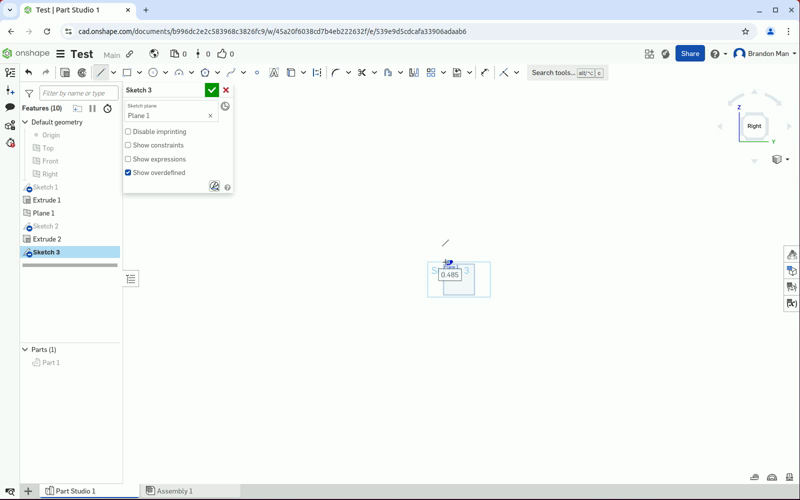
scroll(6)
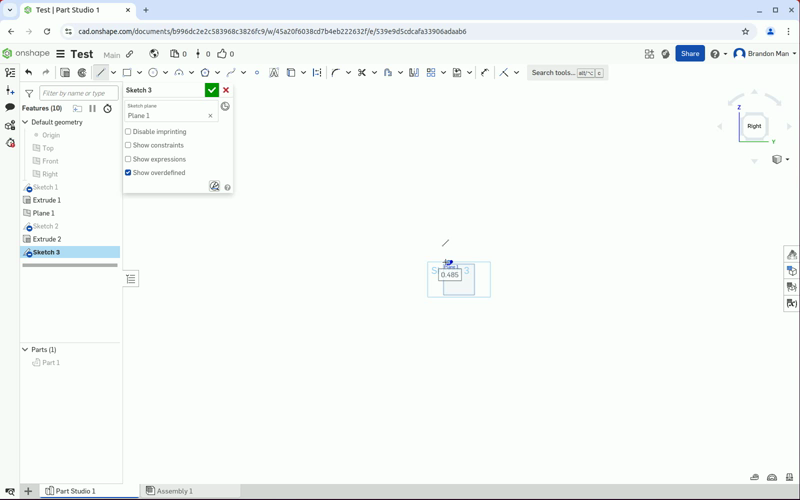
scroll(6)
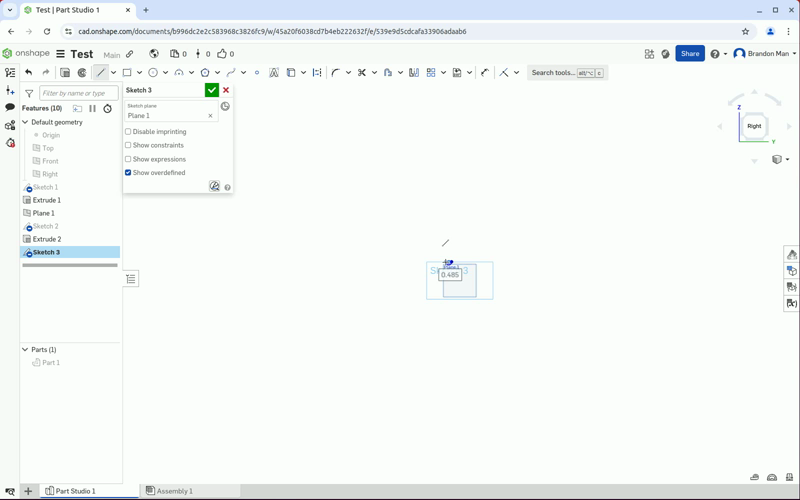
scroll(6)
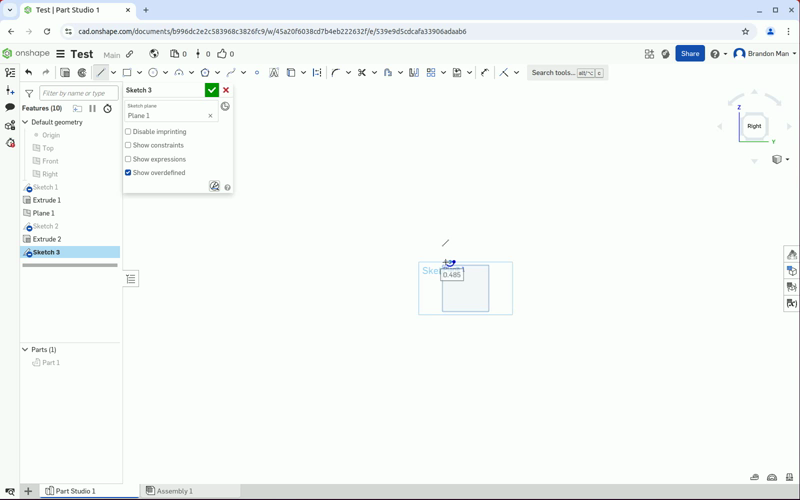
scroll(6)
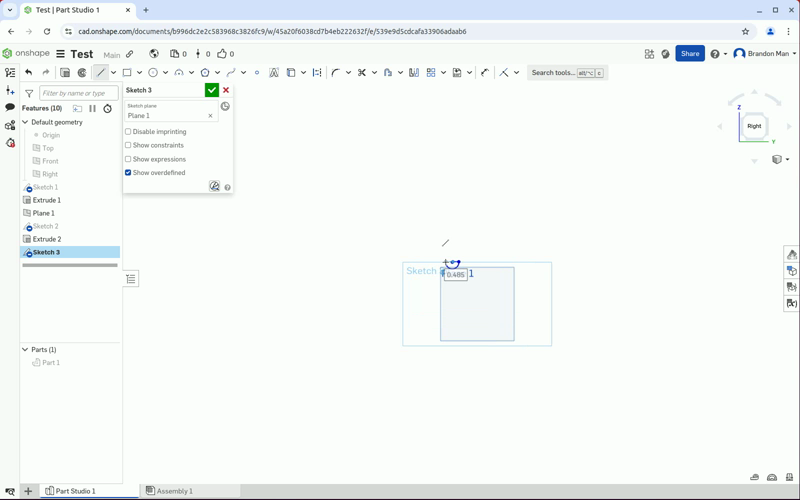
scroll(6)
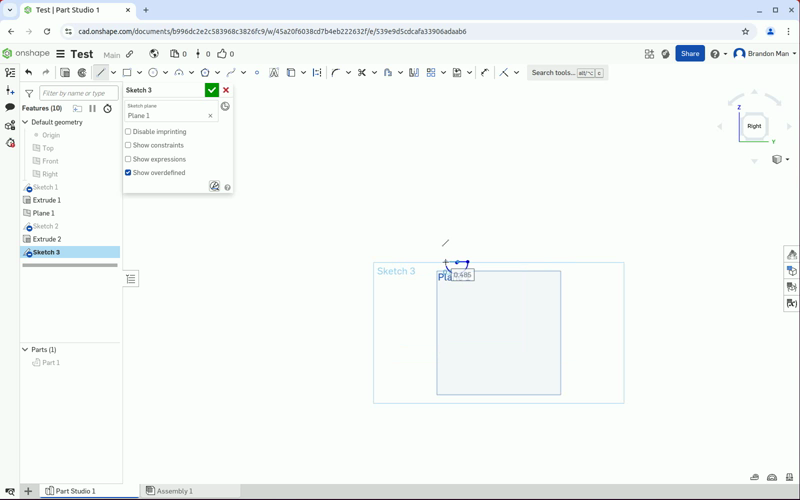
scroll(6)
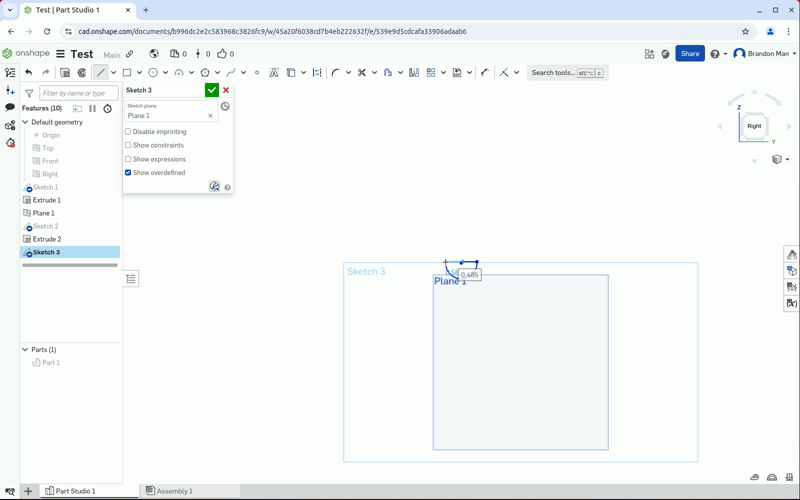
scroll(6)
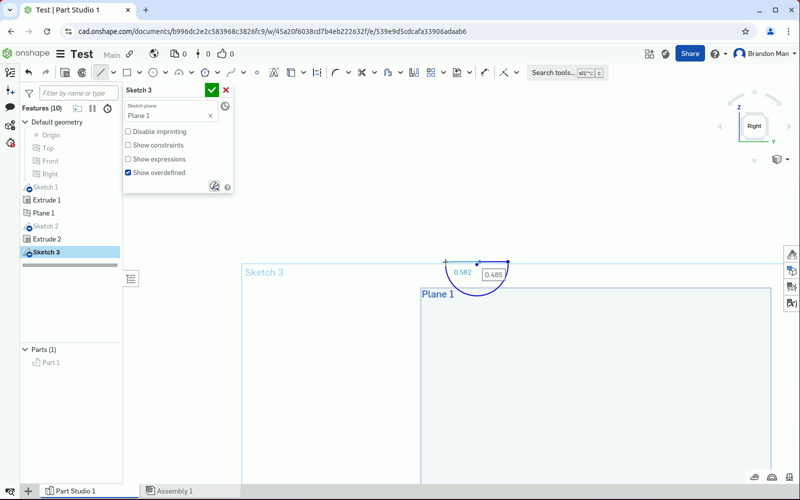
key_up(shift)
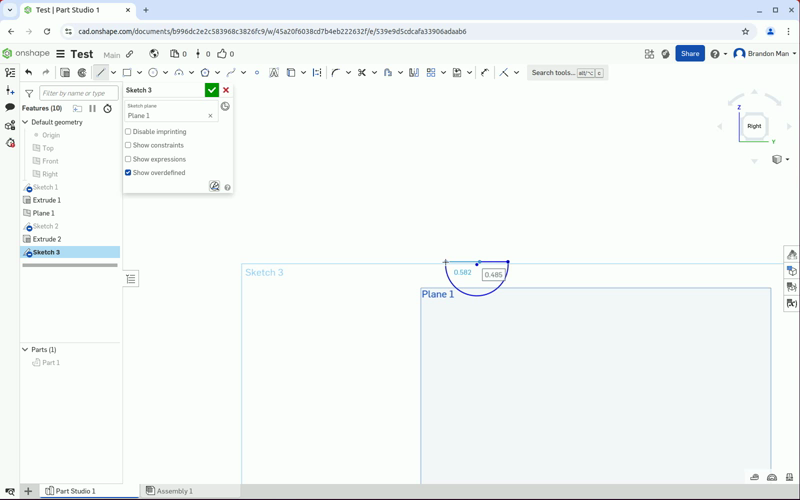
click(445, 261)
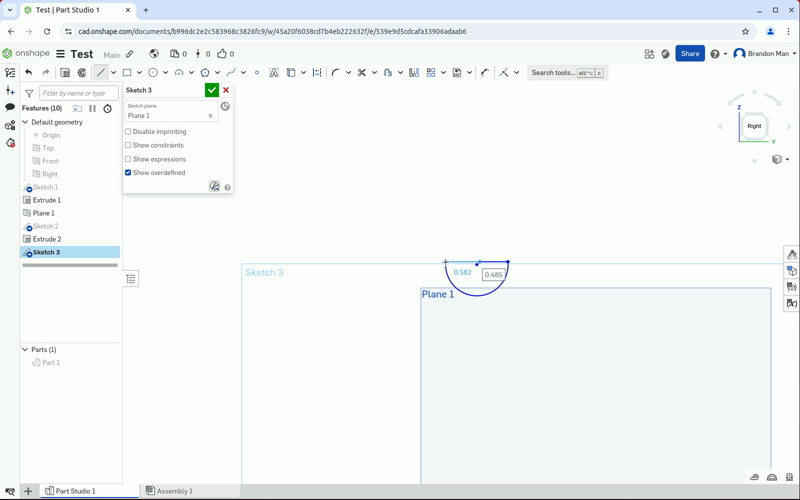
scroll(-6)
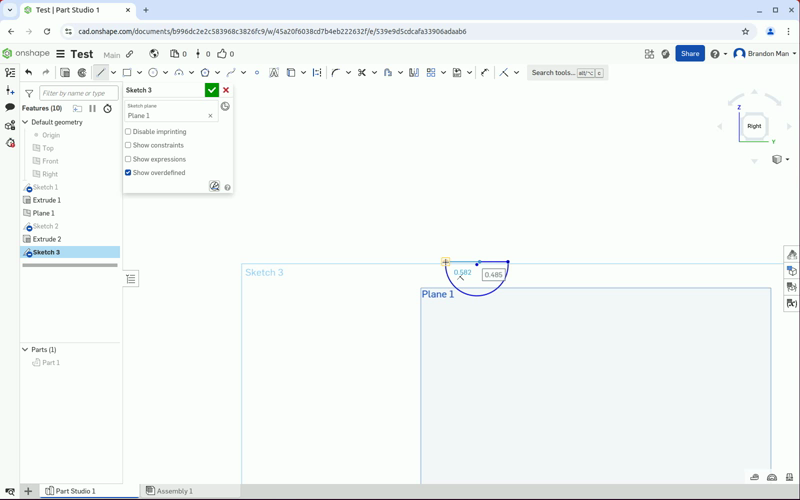
scroll(-6)
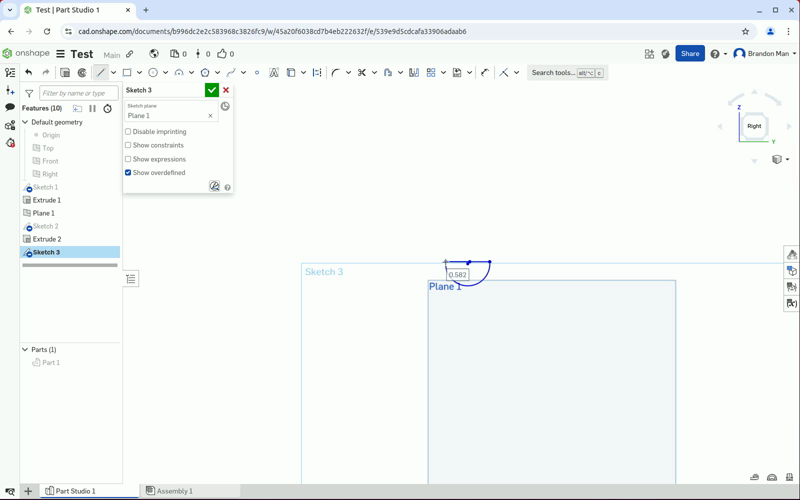
scroll(-6)
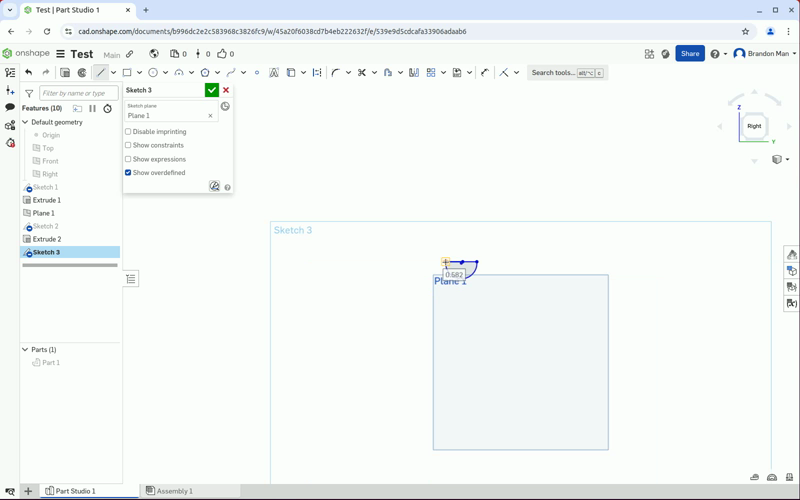
scroll(-6)
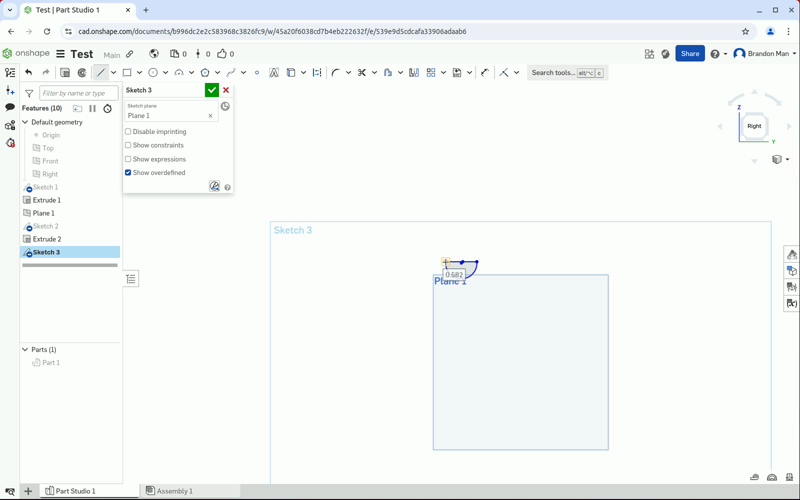
scroll(-6)
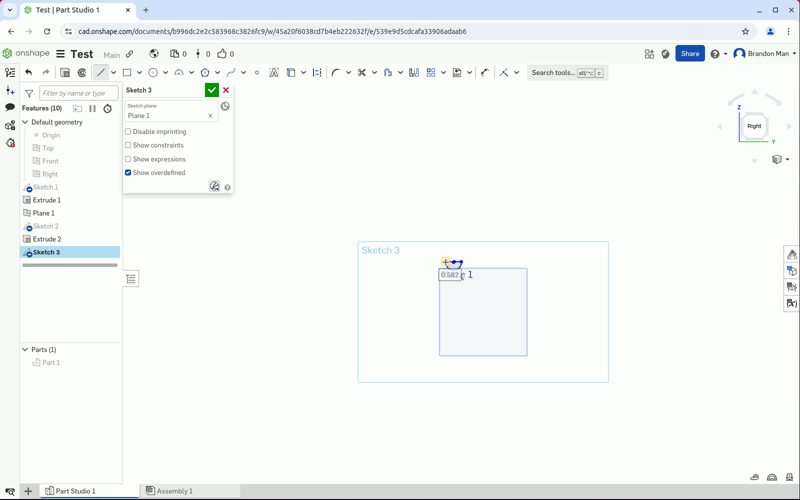
scroll(-6)
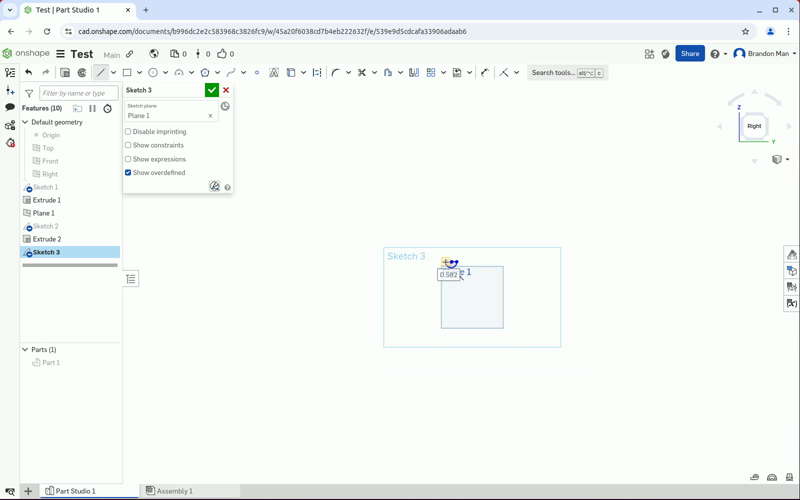
scroll(-6)
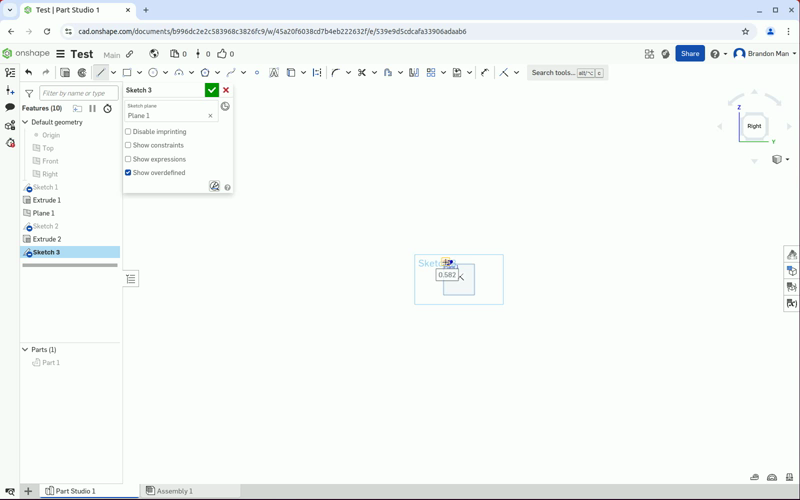
key(esc)
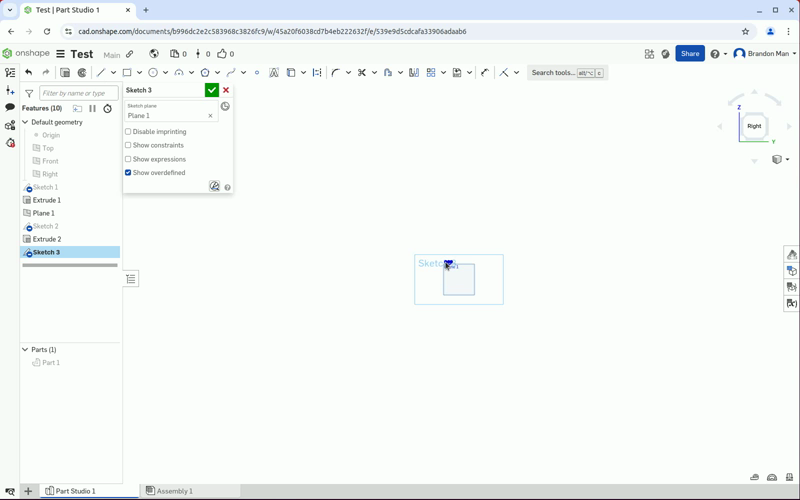
mouse_move(447, 262)
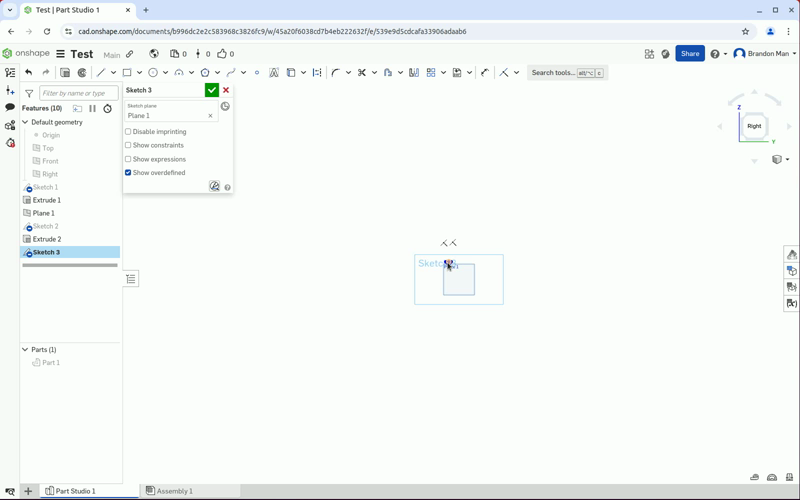
scroll(6)
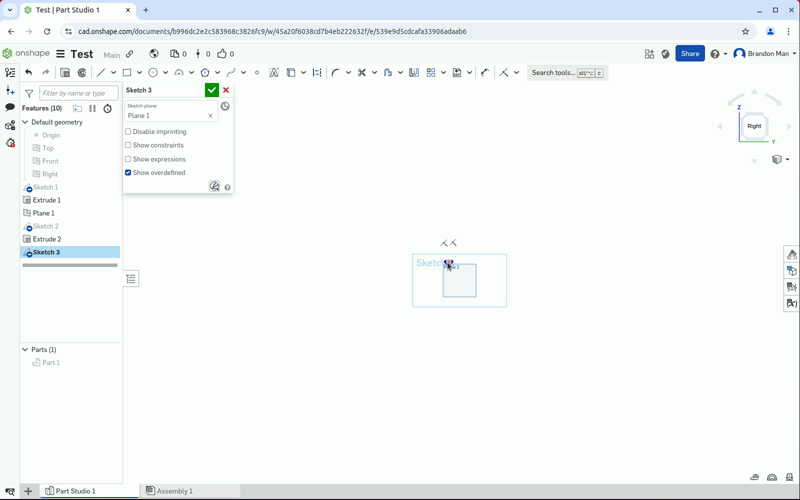
scroll(6)
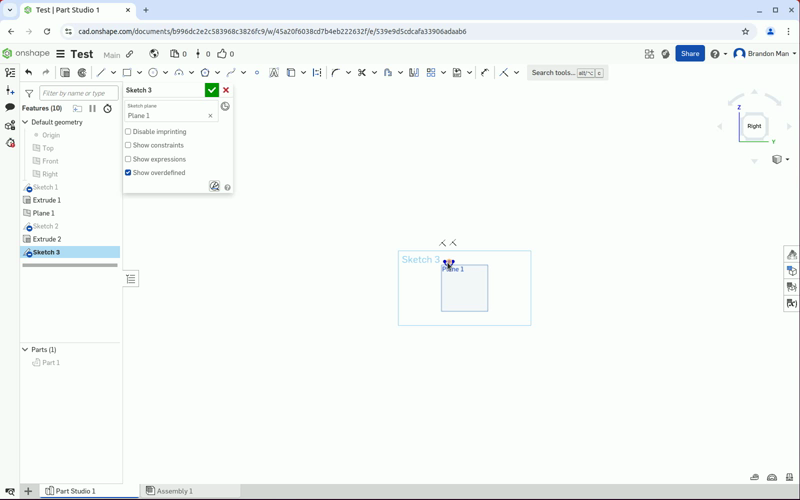
scroll(6)
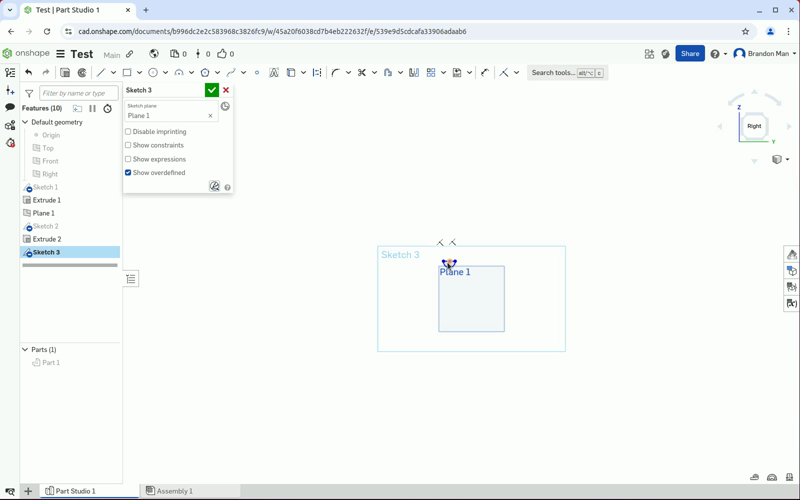
scroll(6)
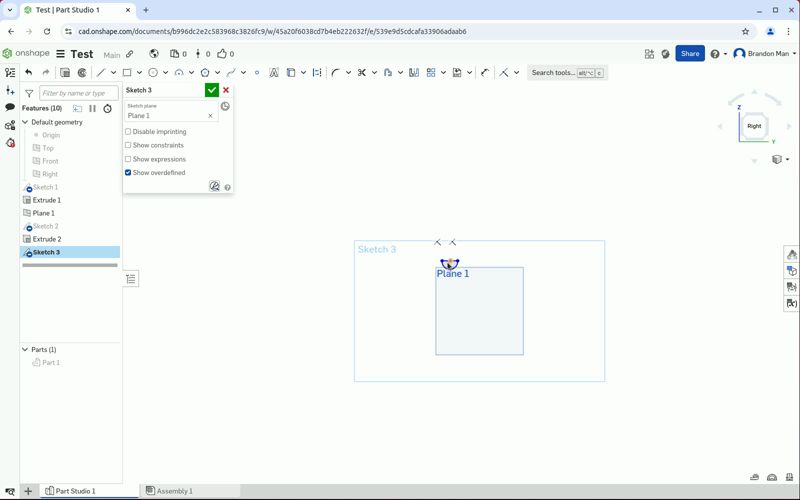
scroll(6)
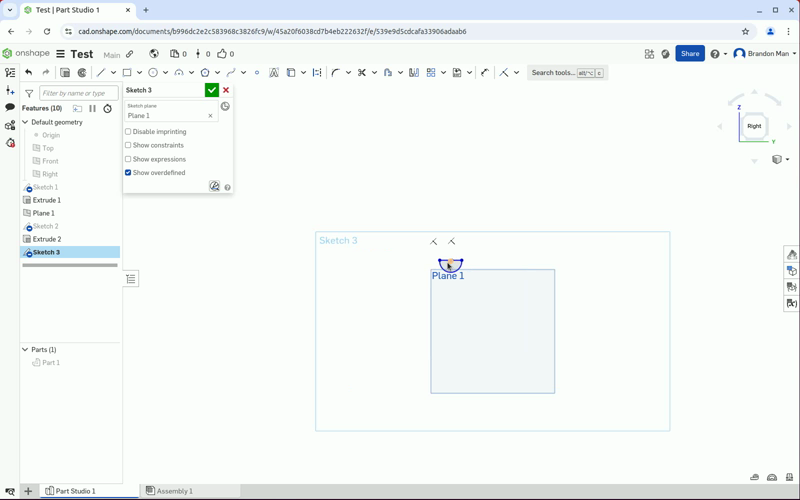
scroll(6)
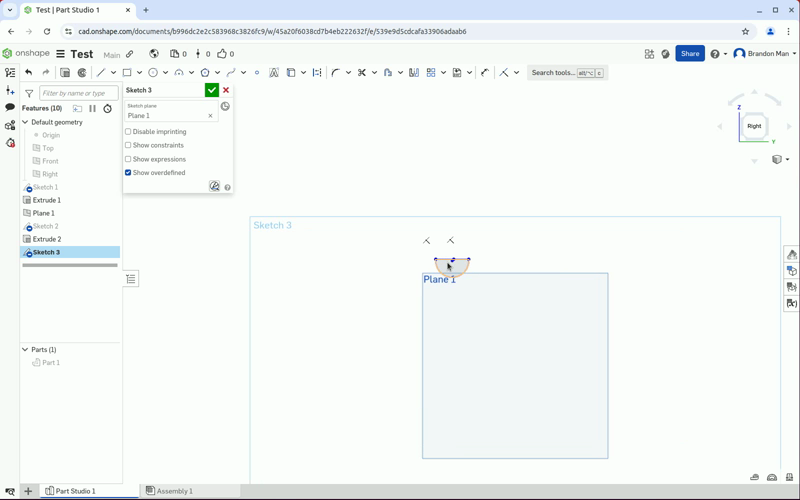
scroll(6)
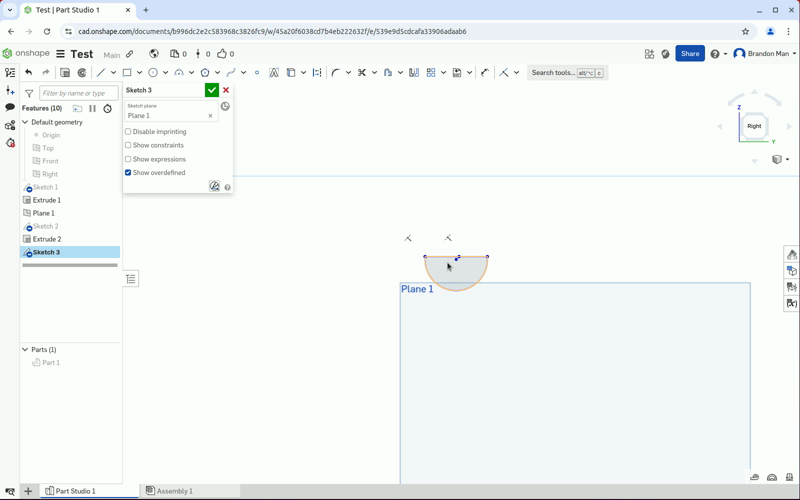
click(447, 262)
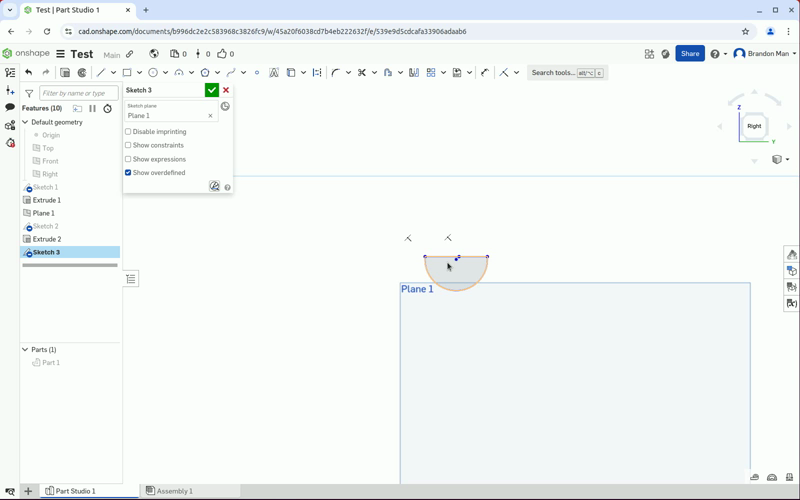
scroll(-6)
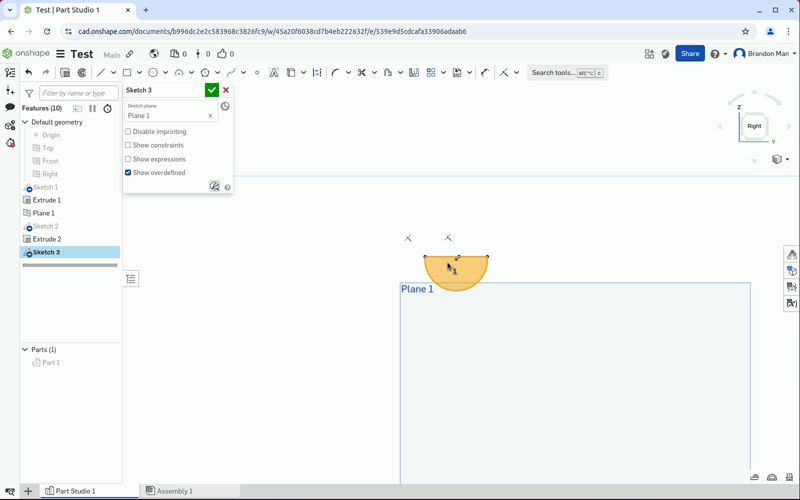
scroll(-6)
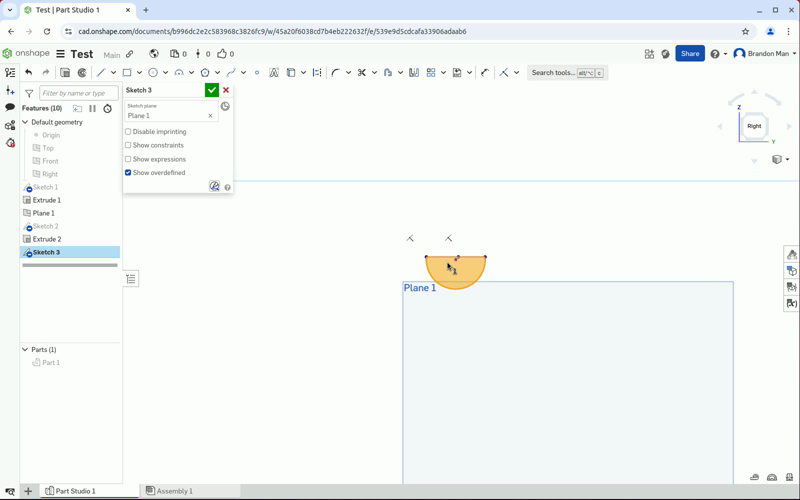
scroll(-6)
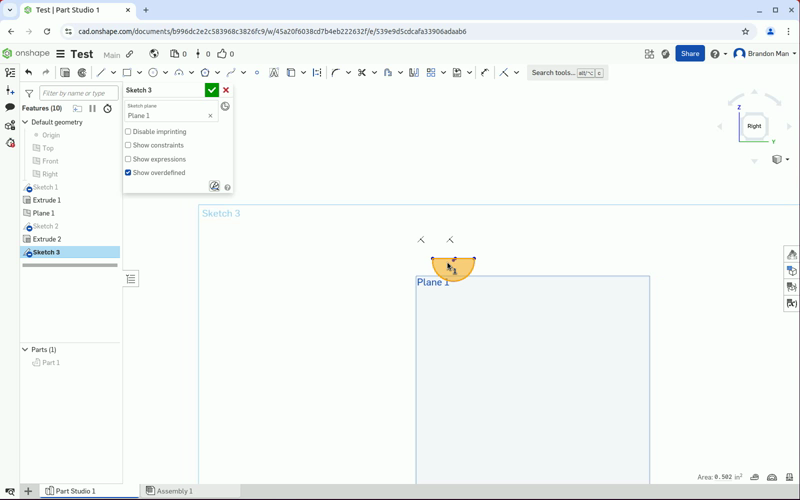
scroll(-6)
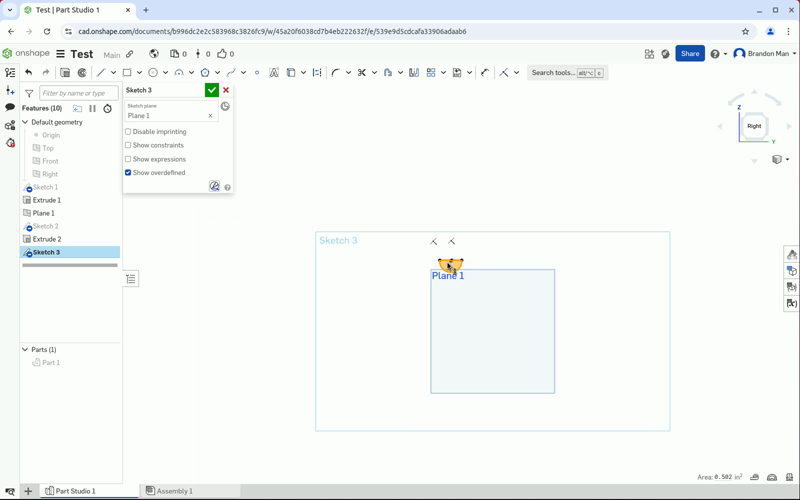
scroll(-6)
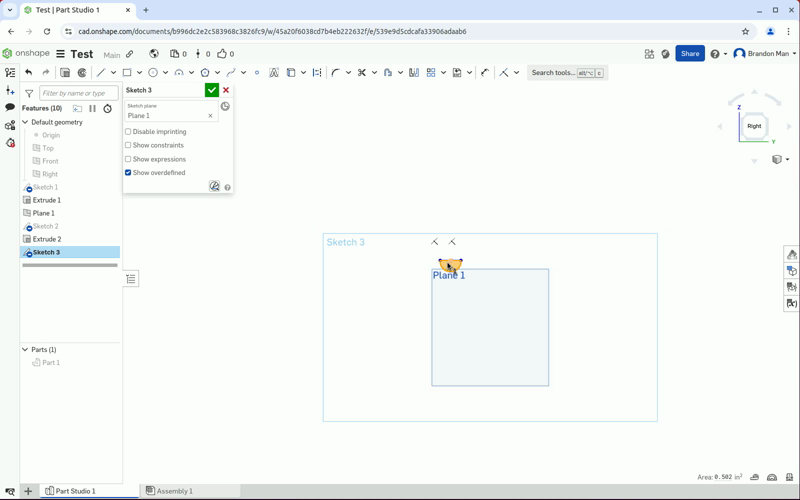
scroll(-6)
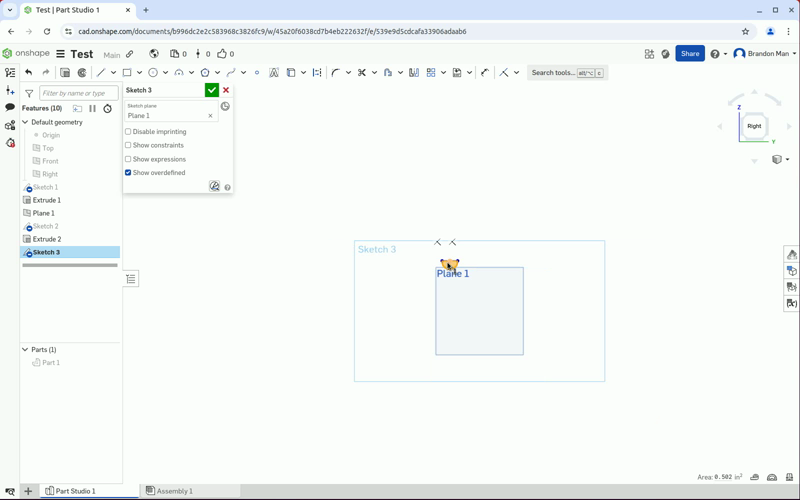
scroll(-6)
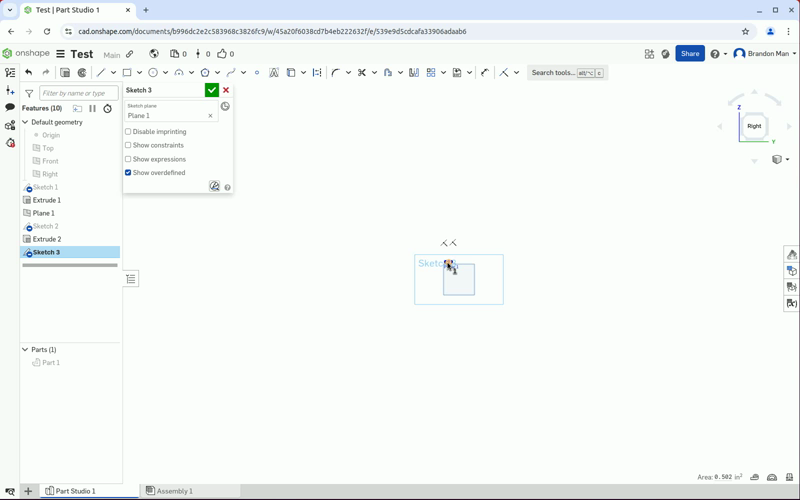
mouse_move(73, 352)
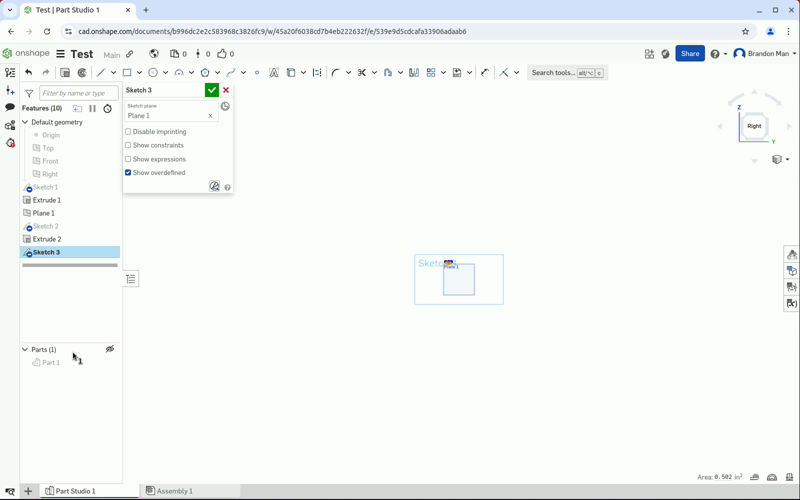
key(shift+y)
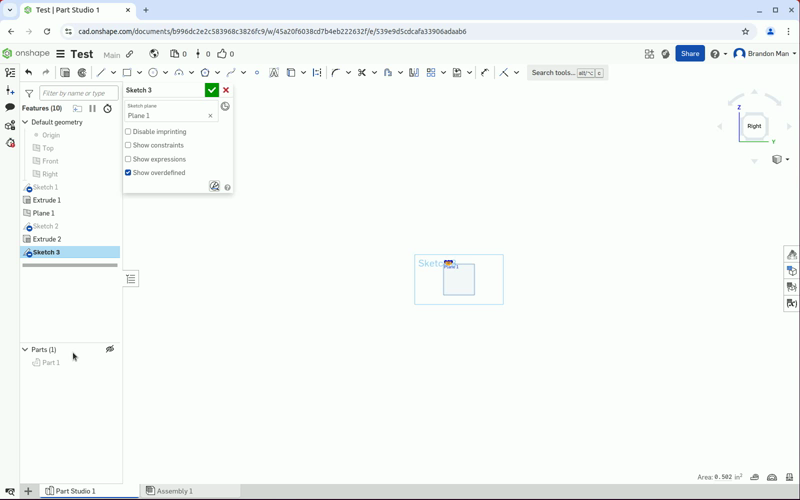
key(shift+e)
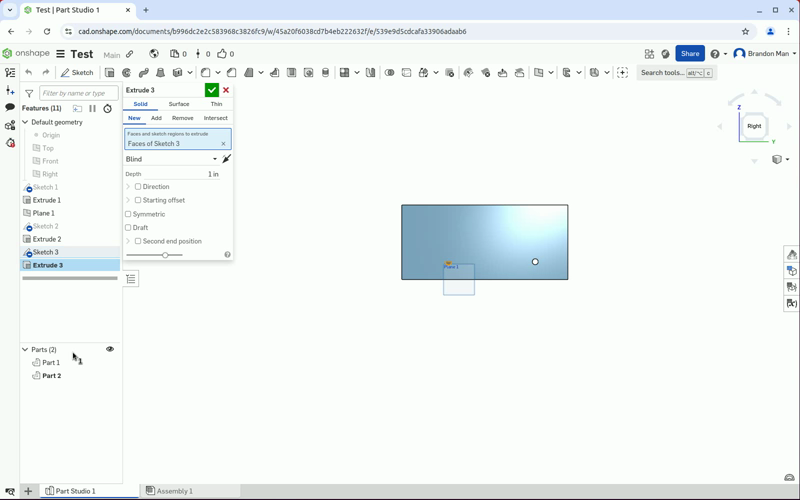
mouse_move(143, 106)
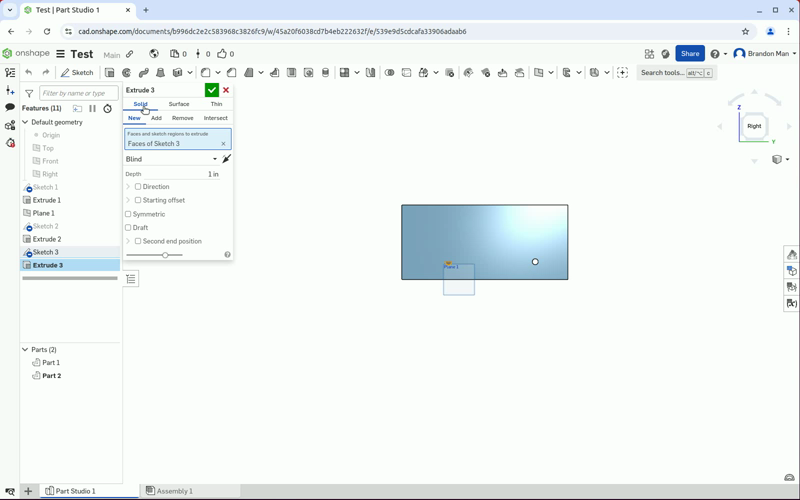
click(143, 106)
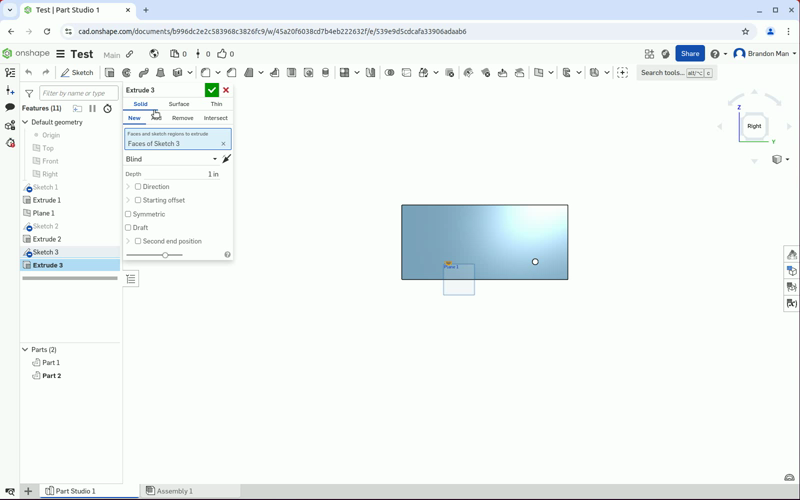
mouse_move(186, 120)
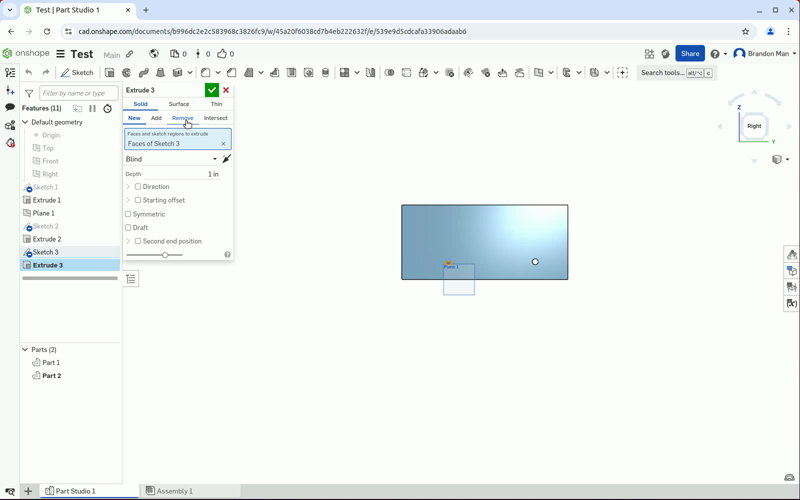
click(186, 120)
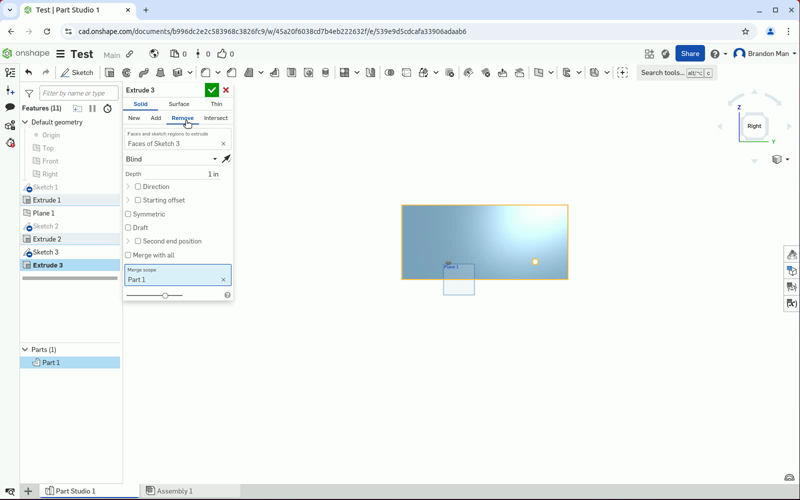
key(tab, 4)
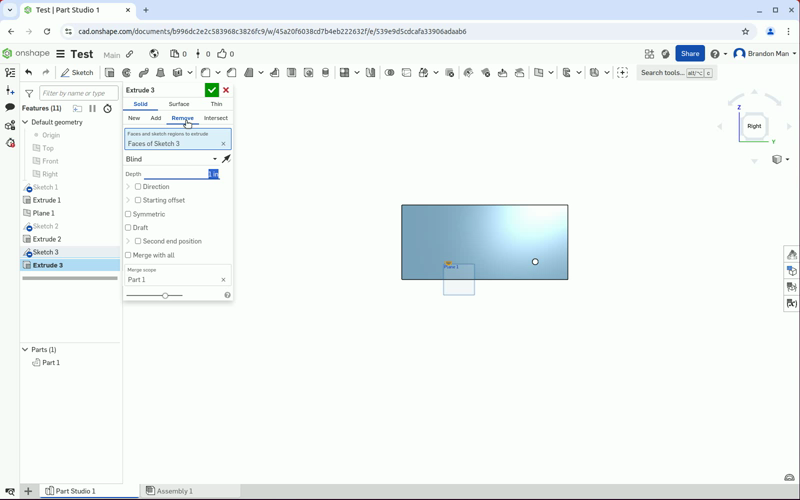
text(30.811)
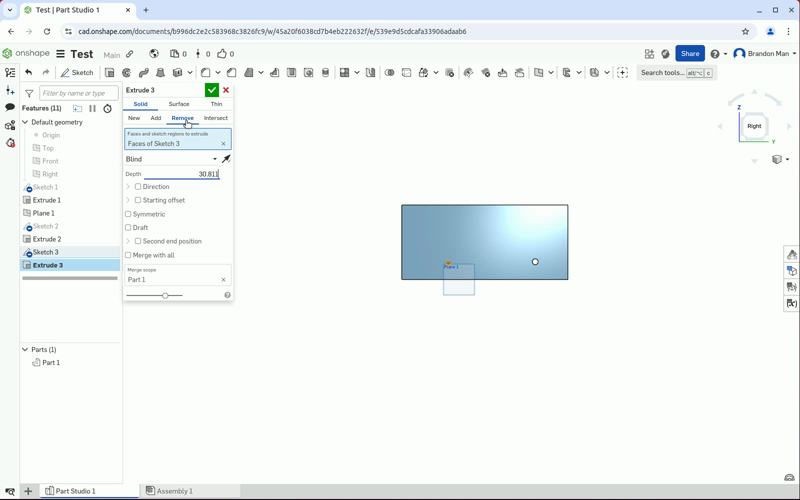
key(tab, 6)
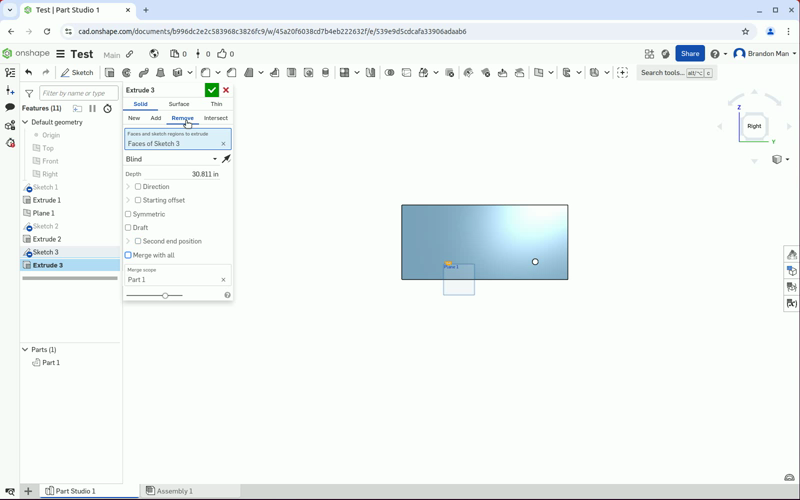
key(space)
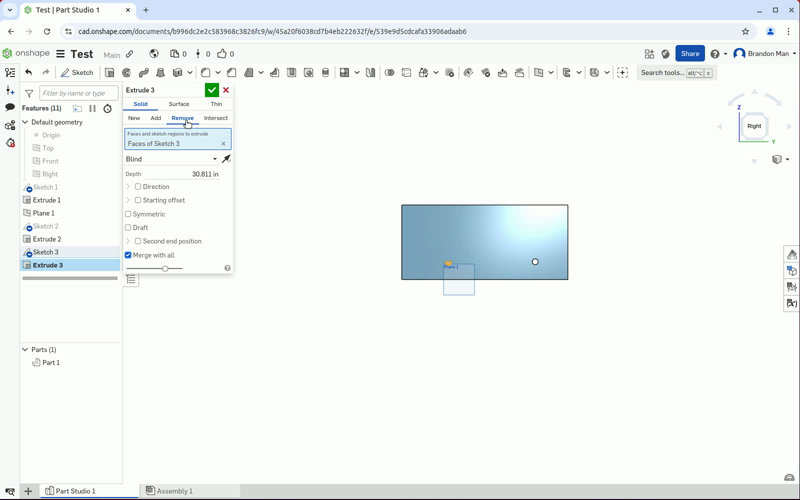
key(enter)
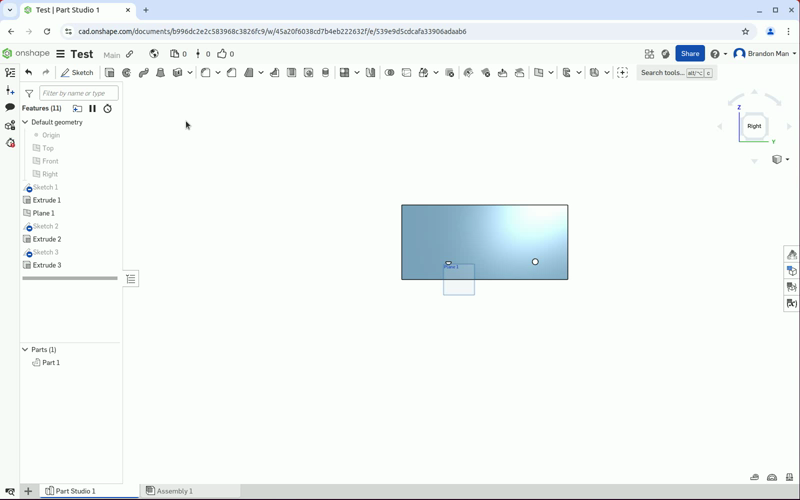
key(shift+h)
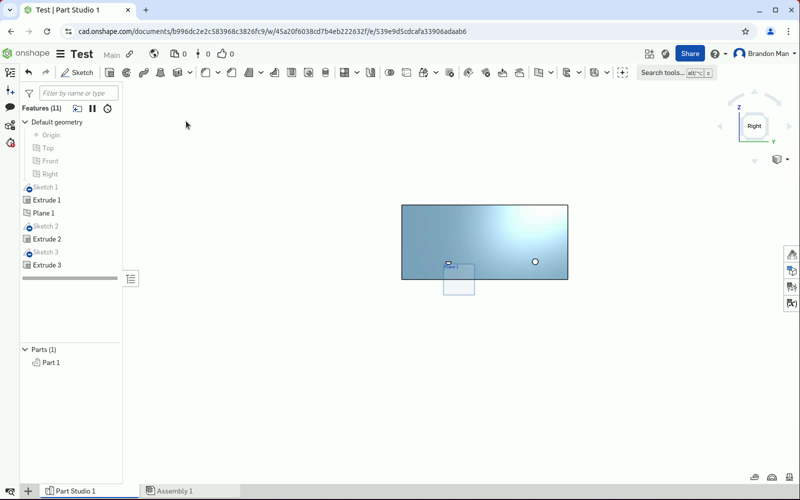
key(shift+h)
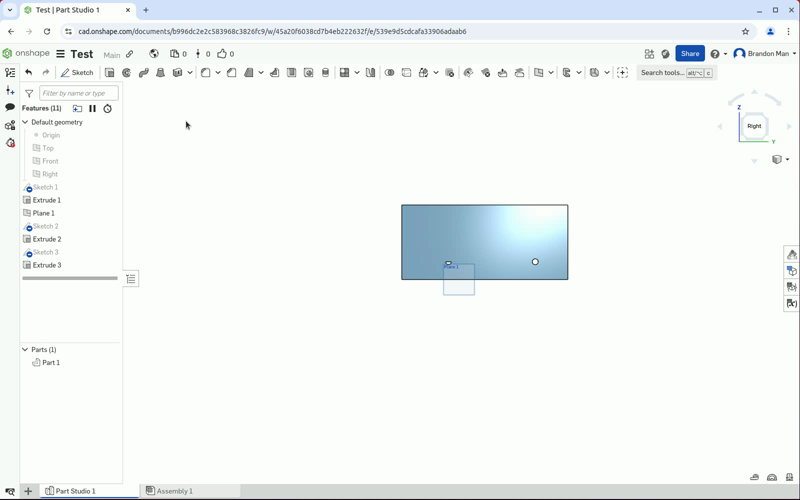
mouse_move(73, 189)
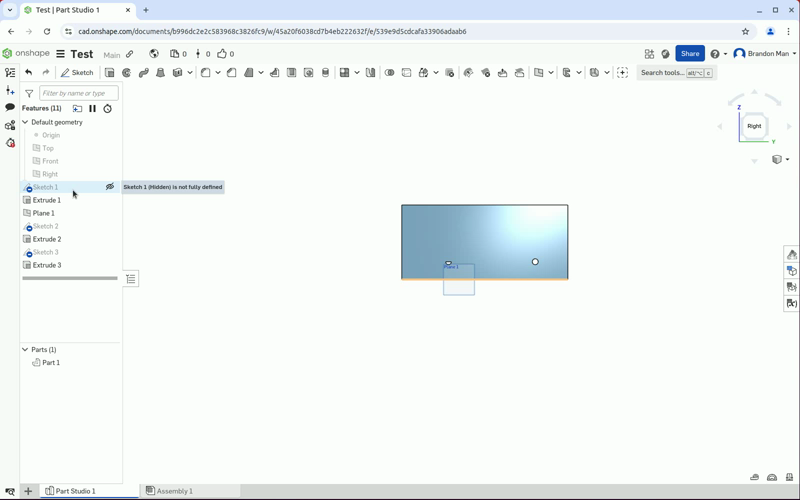
click(73, 189)
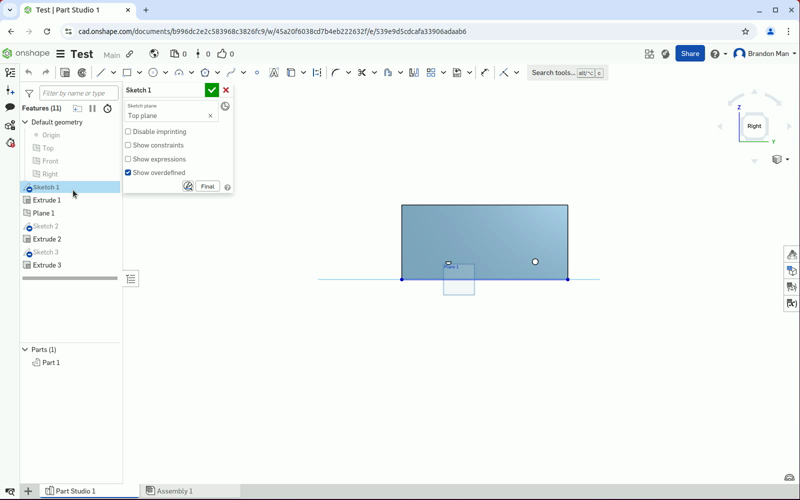
mouse_move(229, 92)
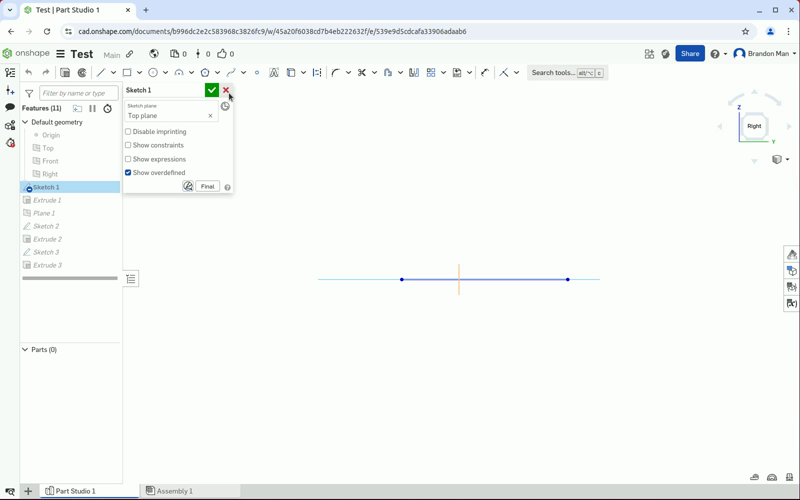
click(229, 92)
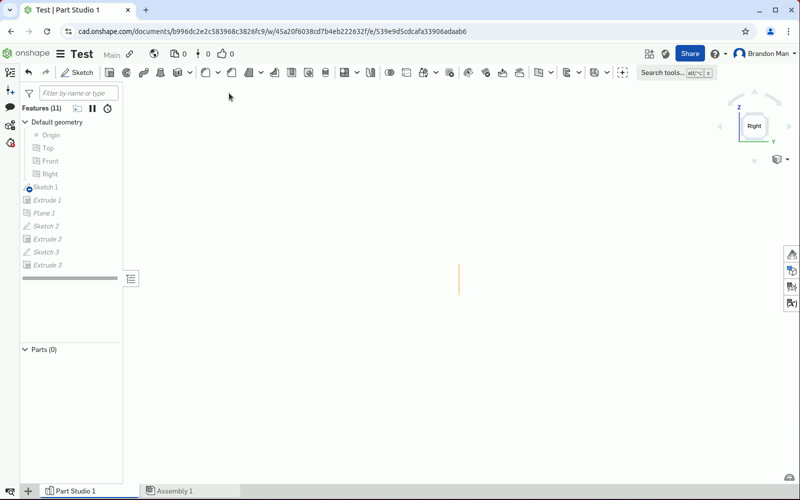
key(shift+s)
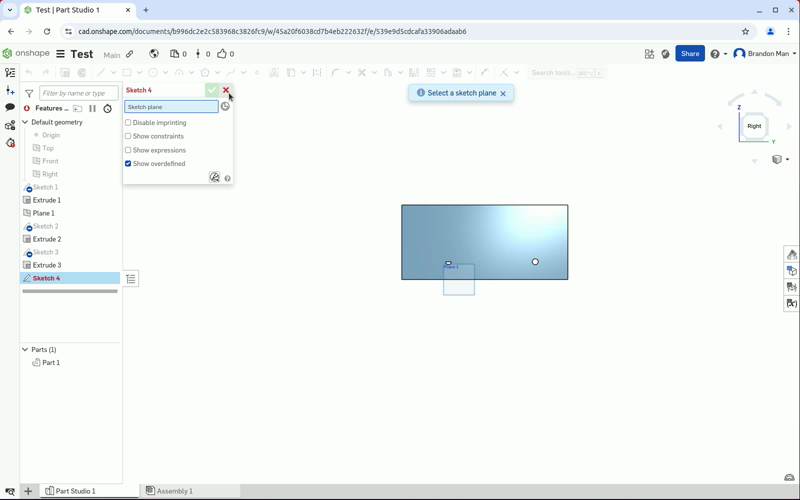
mouse_move(73, 215)
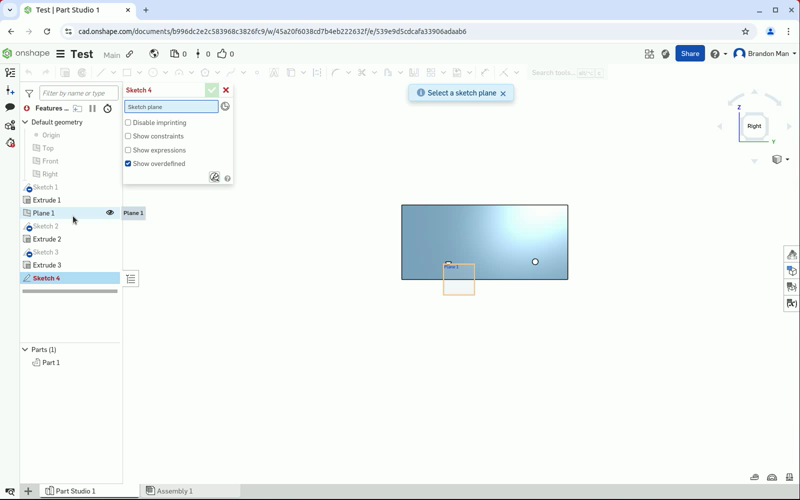
click(73, 215)
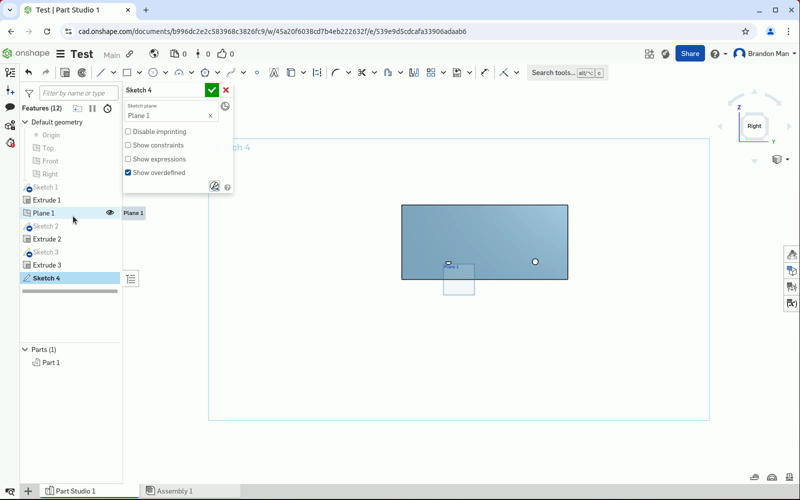
mouse_move(73, 352)
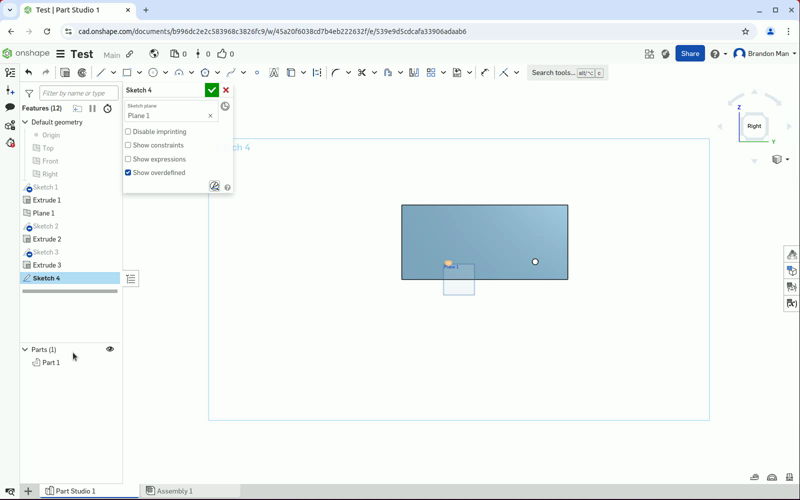
key(y)
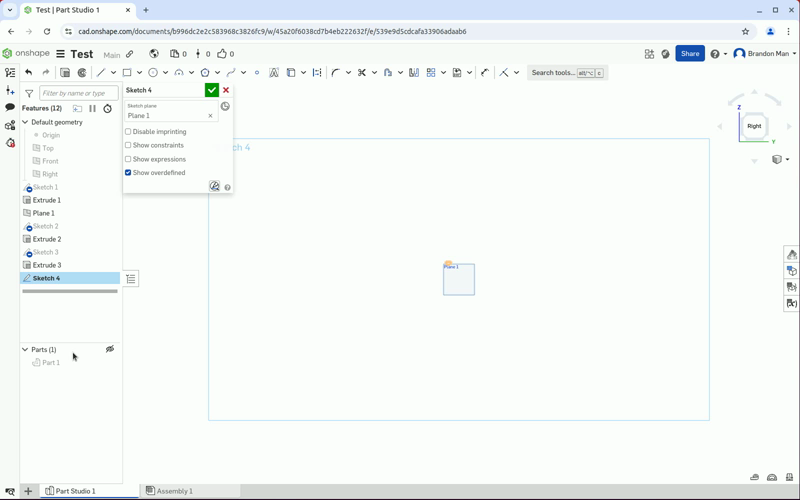
key(a)
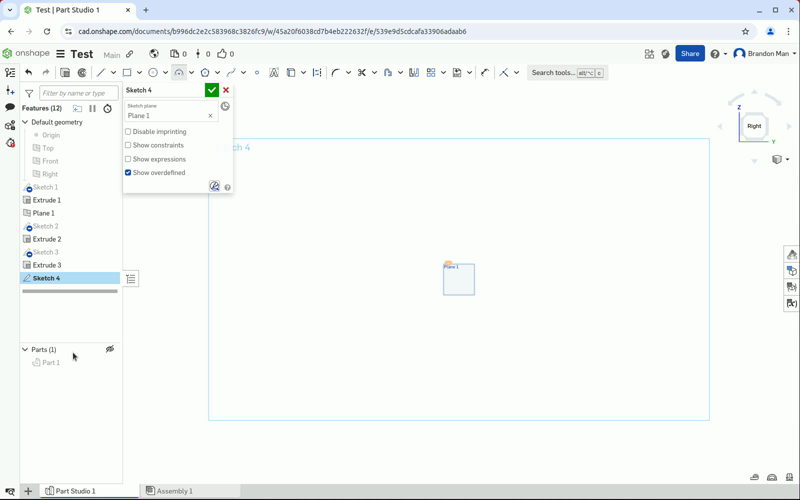
key_down(shift)
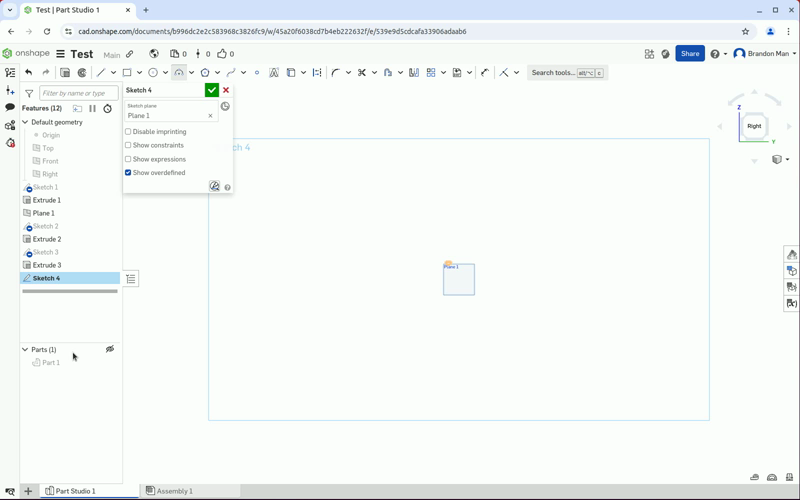
mouse_move(445, 261)
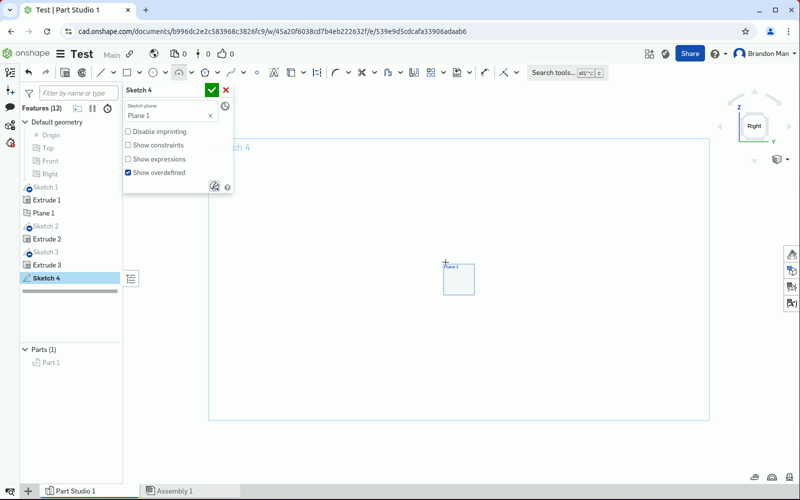
click(445, 261)
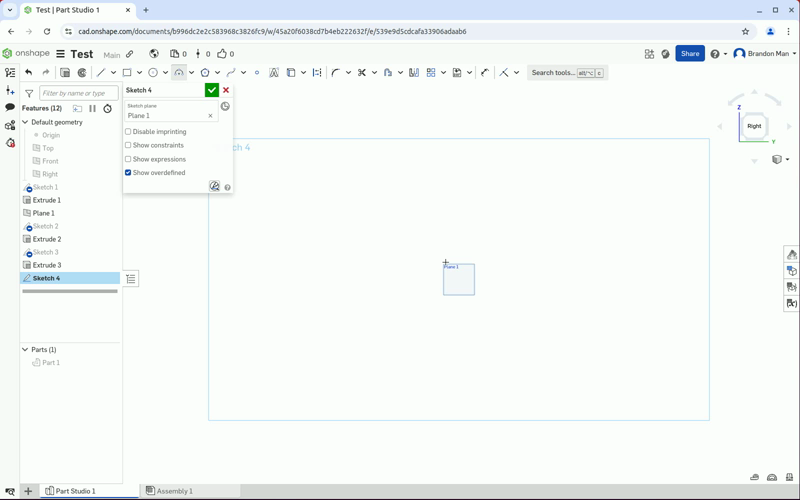
key_up(shift)
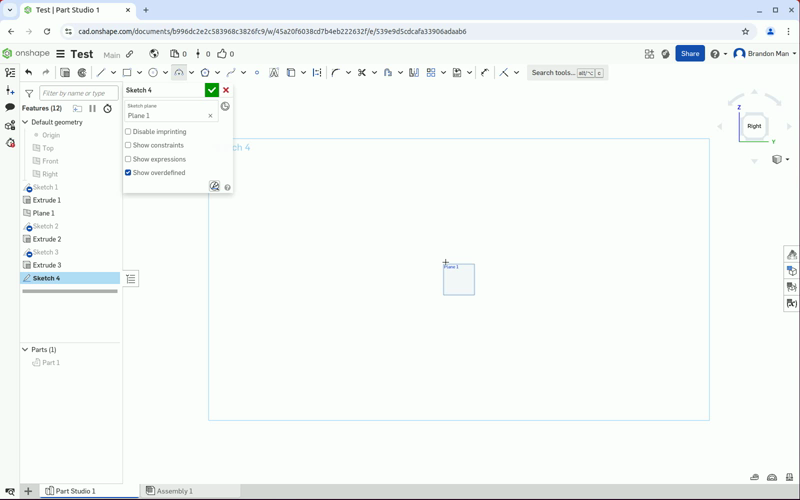
key_down(shift)
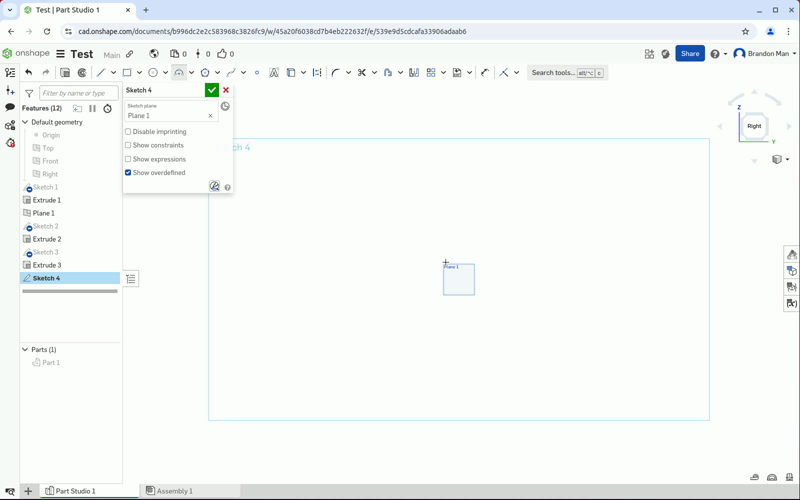
mouse_move(451, 261)
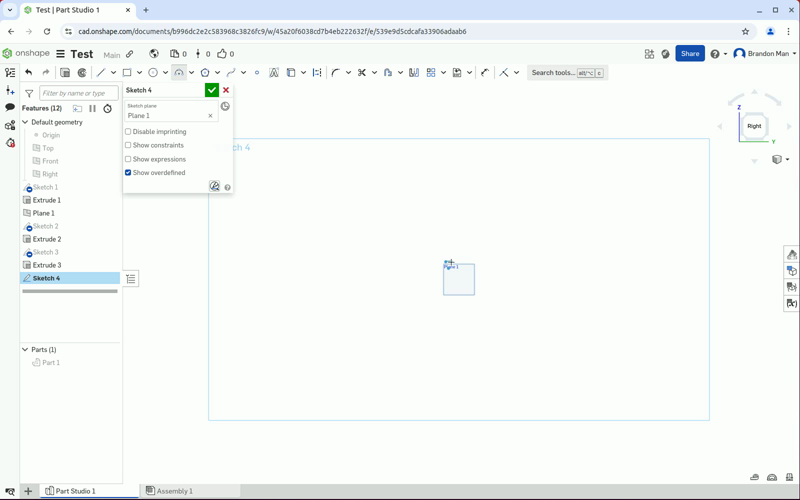
scroll(6)
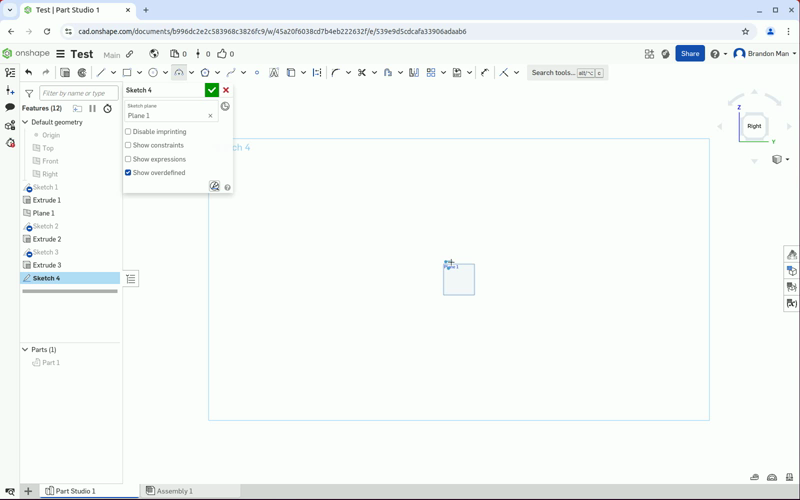
scroll(6)
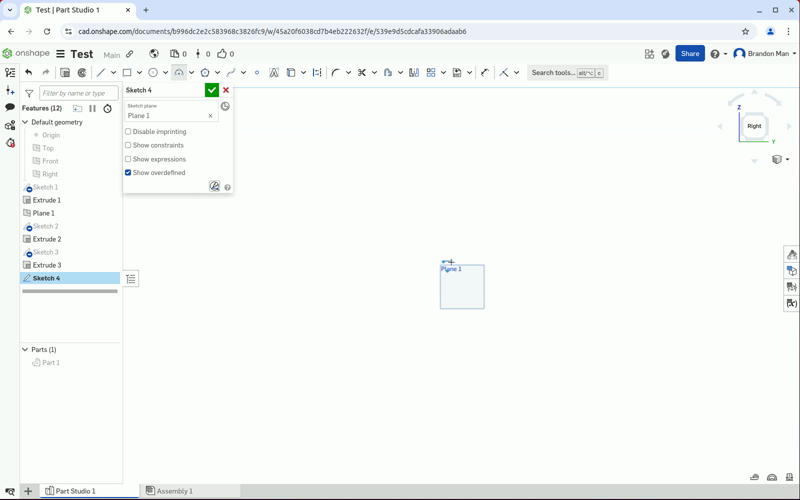
scroll(6)
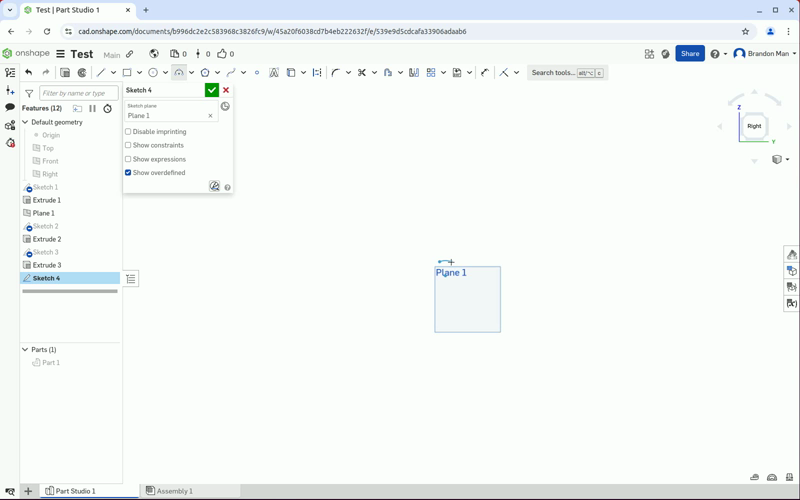
scroll(6)
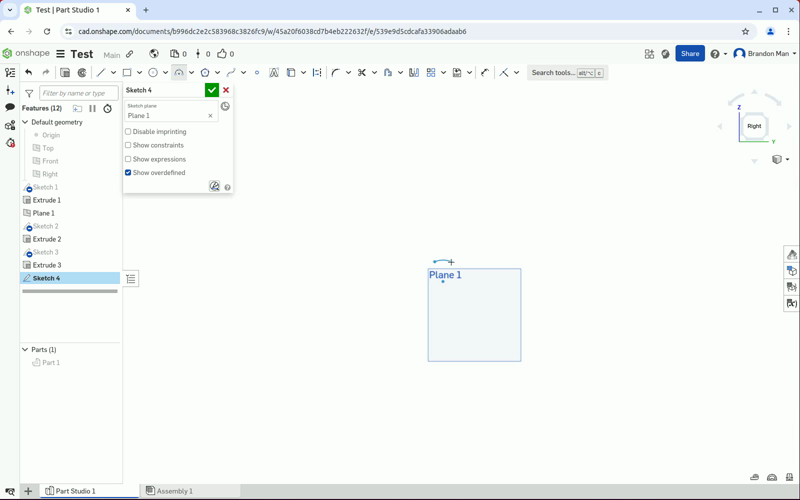
scroll(6)
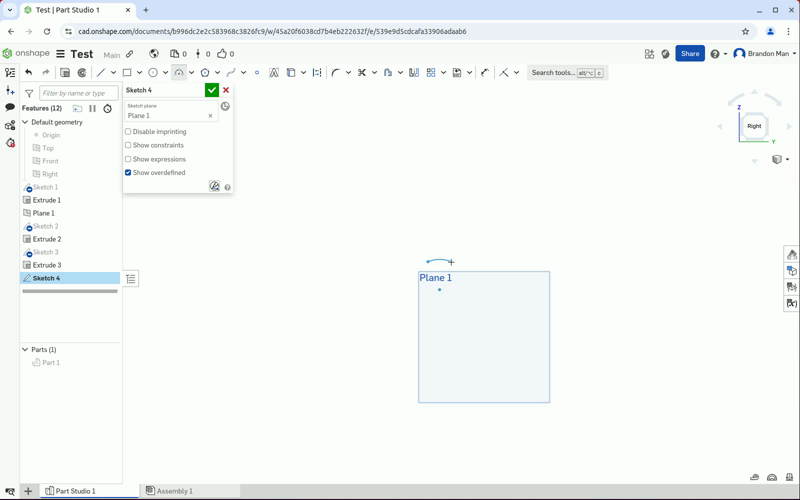
scroll(6)
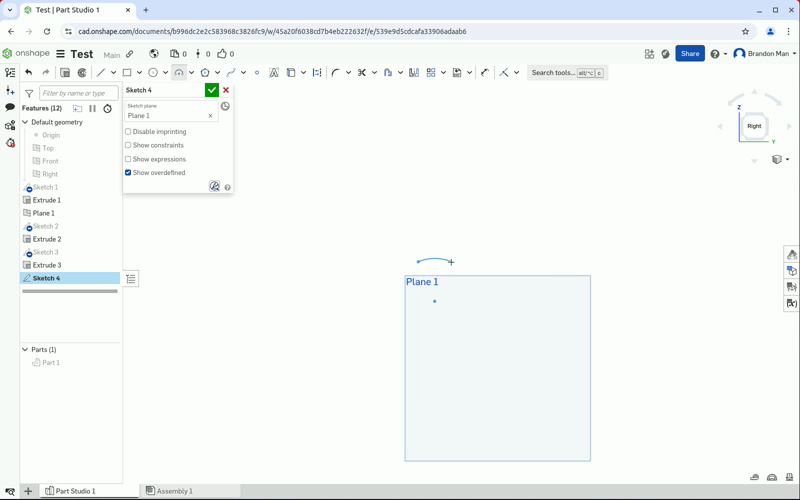
scroll(6)
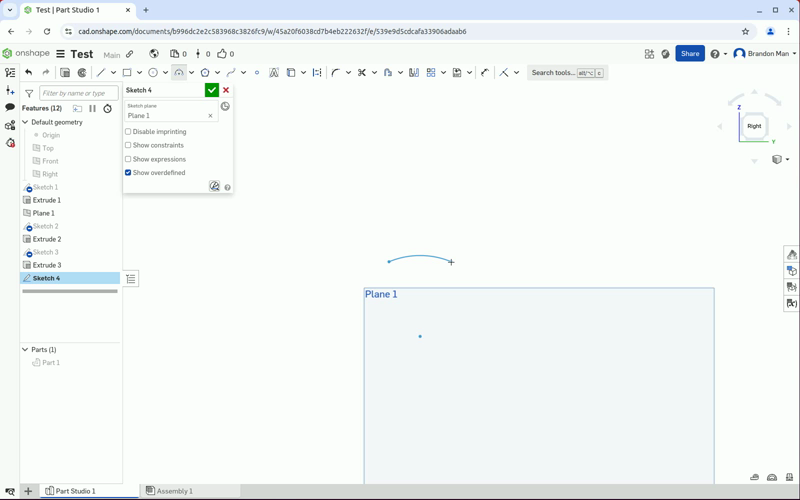
click(451, 261)
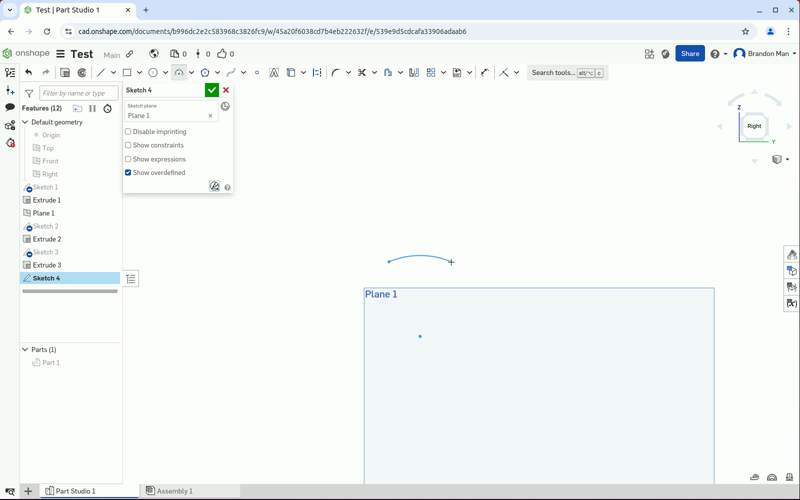
scroll(-6)
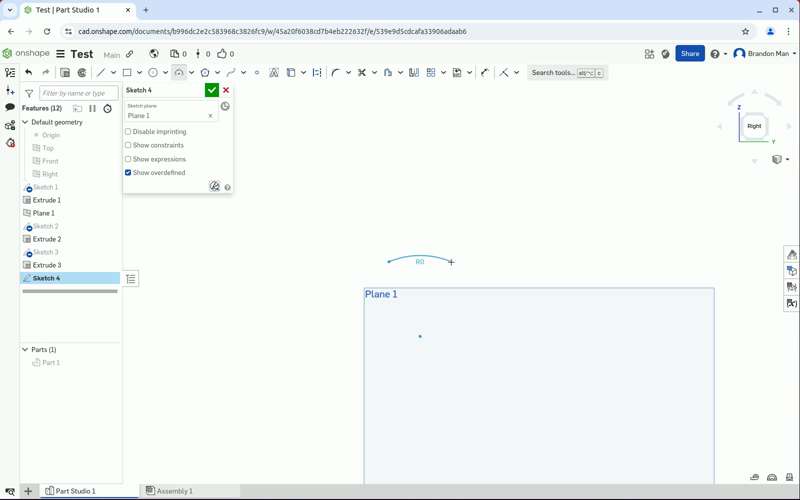
scroll(-6)
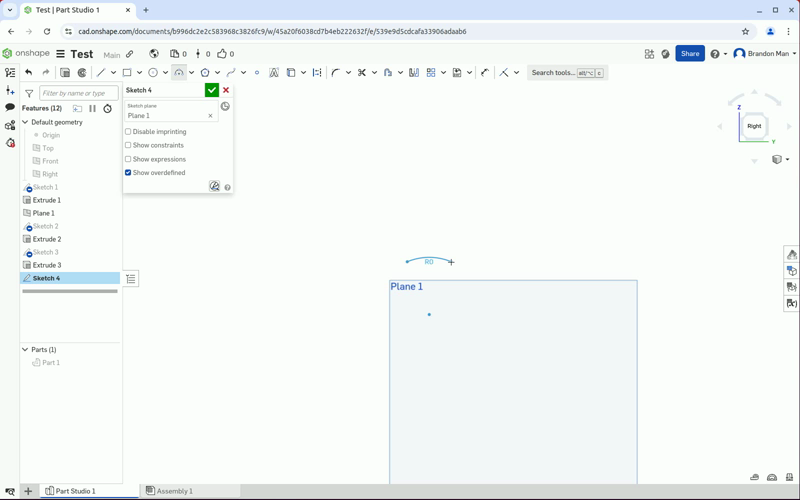
scroll(-6)
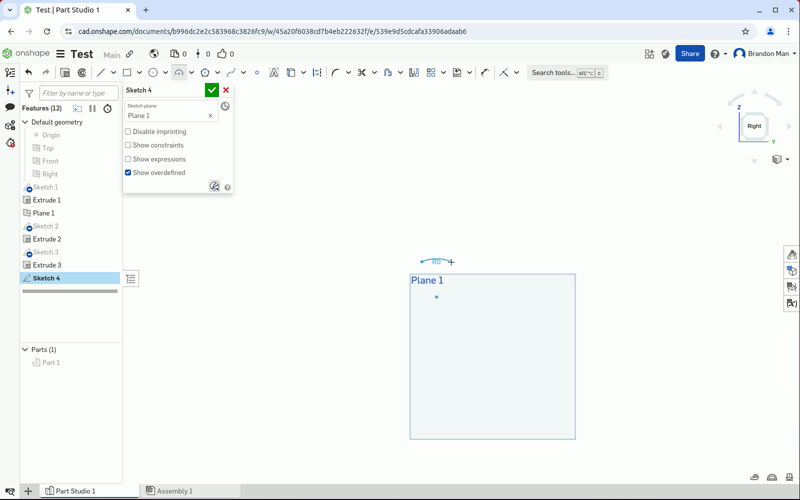
scroll(-6)
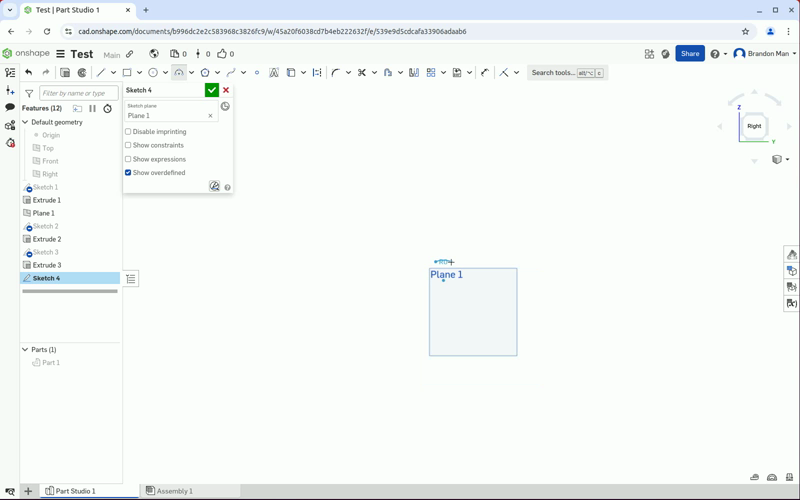
scroll(-6)
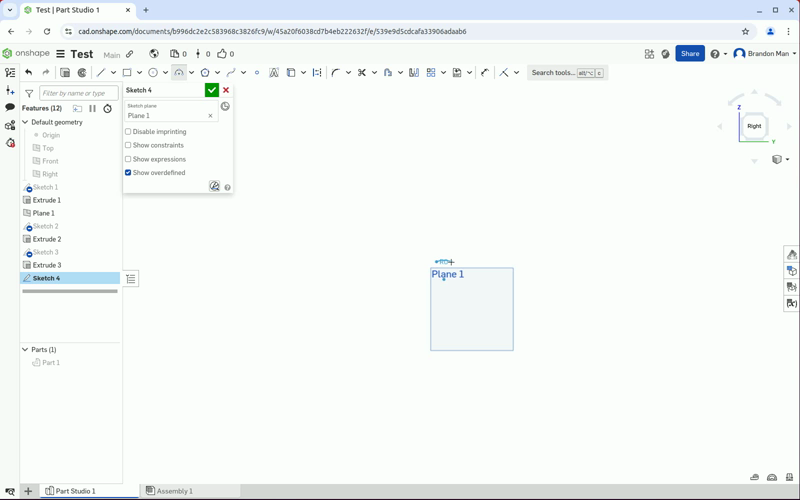
scroll(-6)
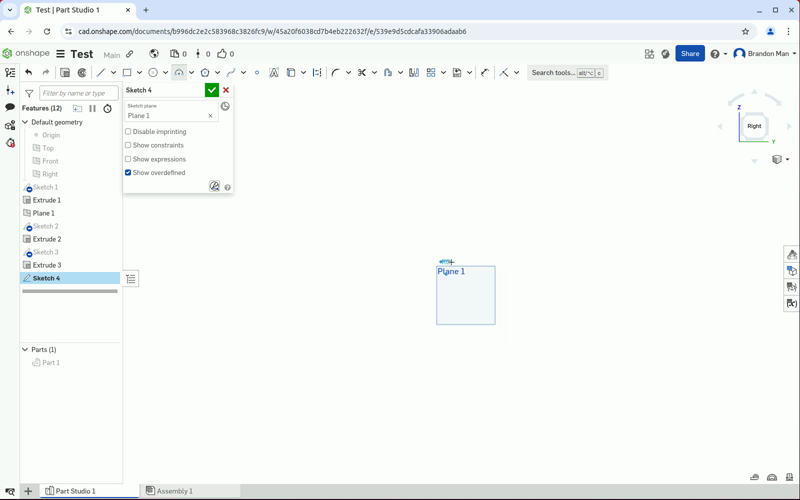
scroll(-6)
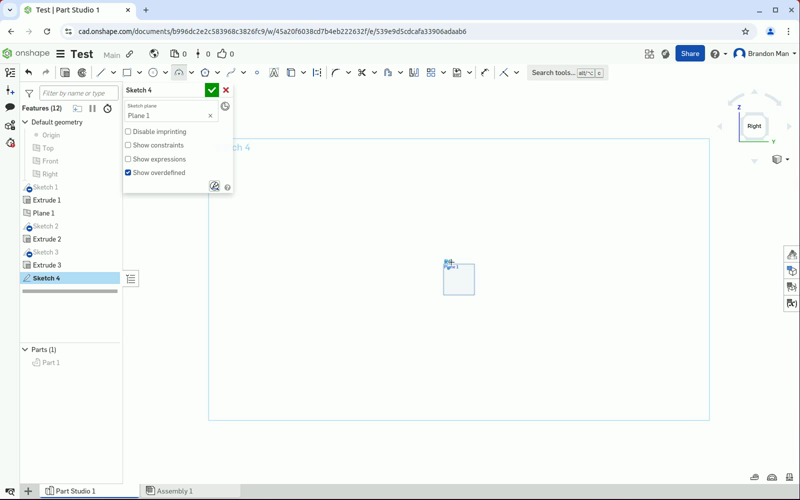
mouse_move(448, 264)
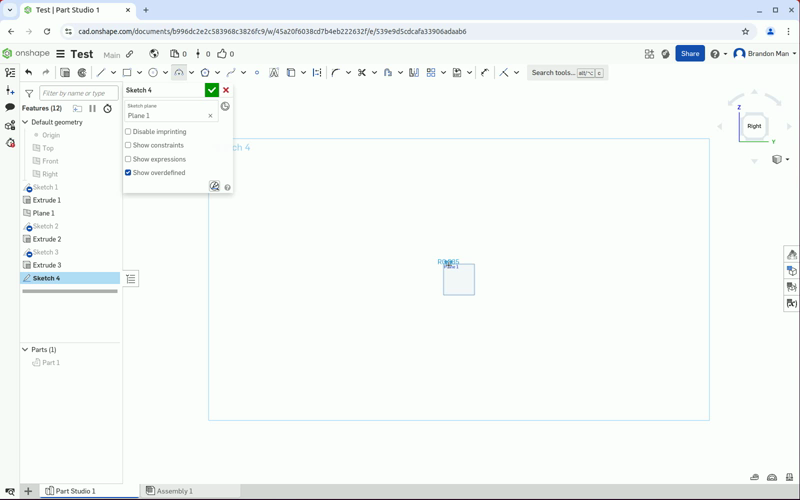
scroll(6)
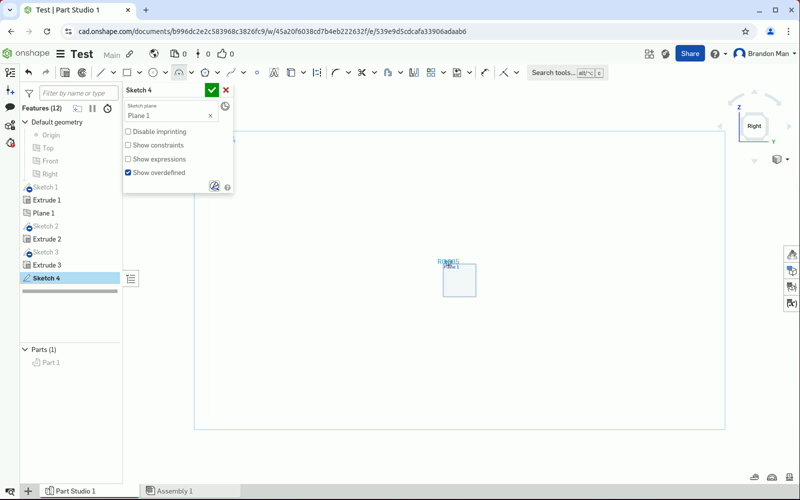
scroll(6)
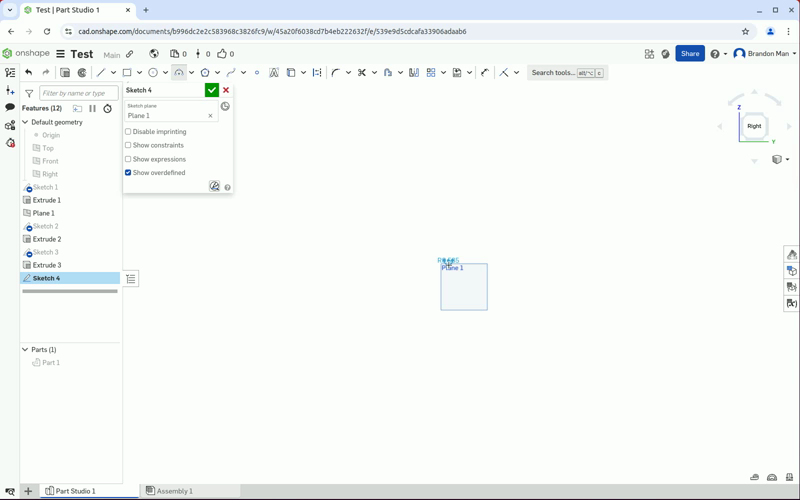
scroll(6)
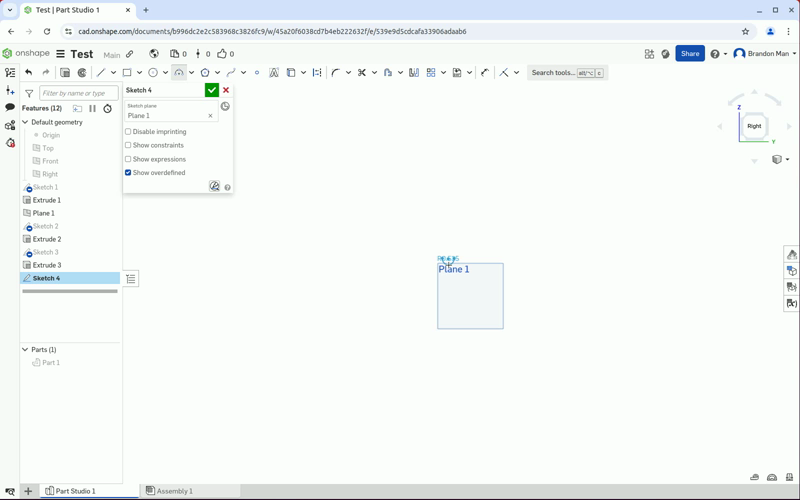
scroll(6)
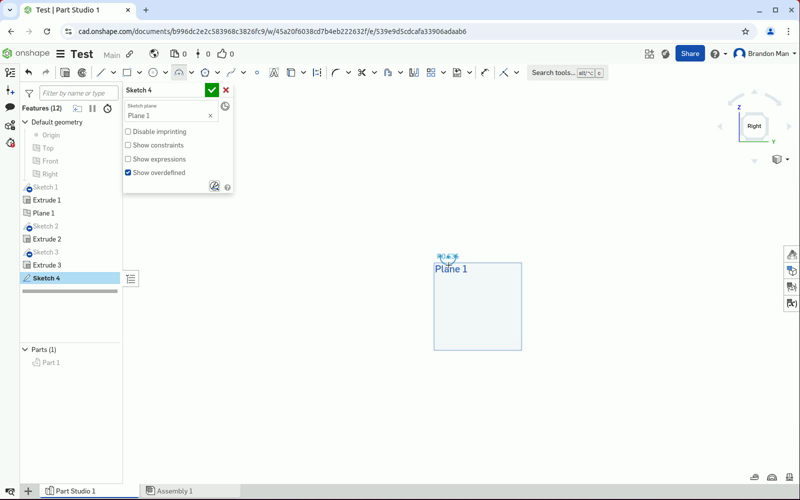
scroll(6)
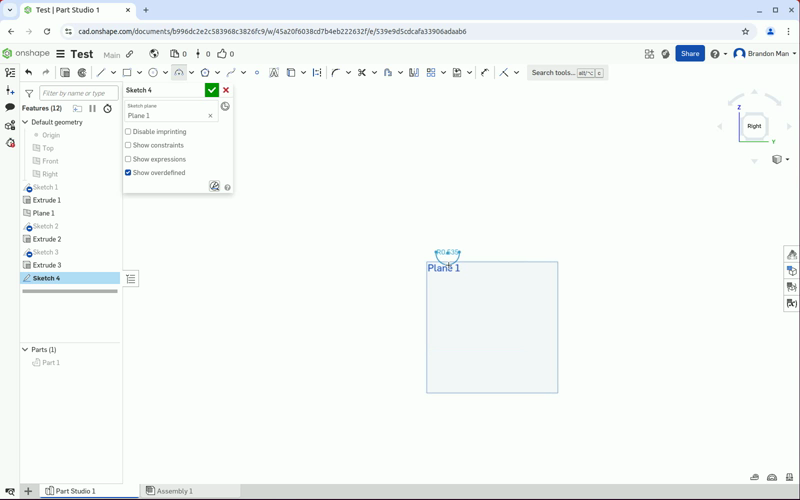
scroll(6)
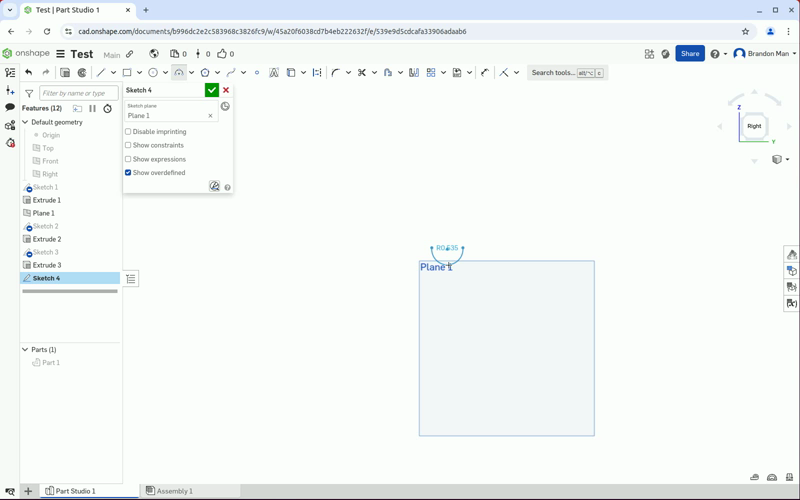
scroll(6)
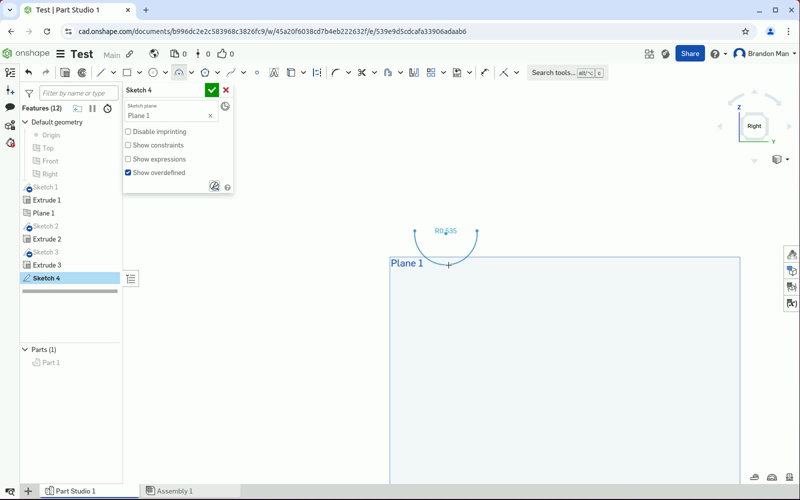
click(448, 264)
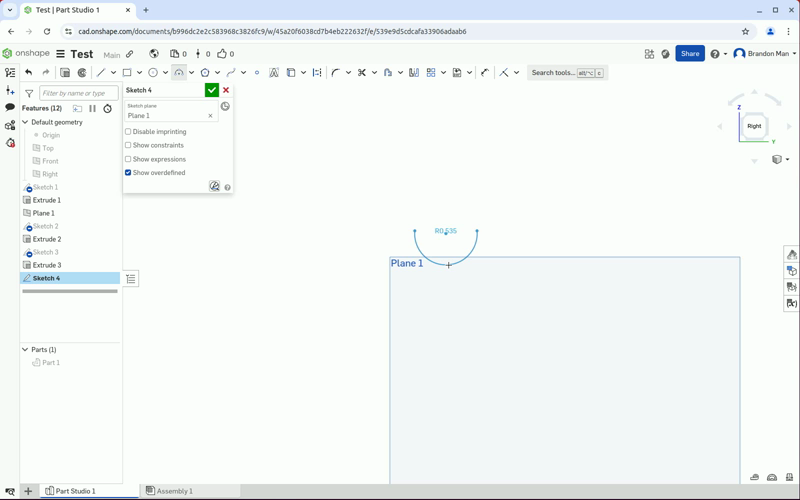
scroll(-6)
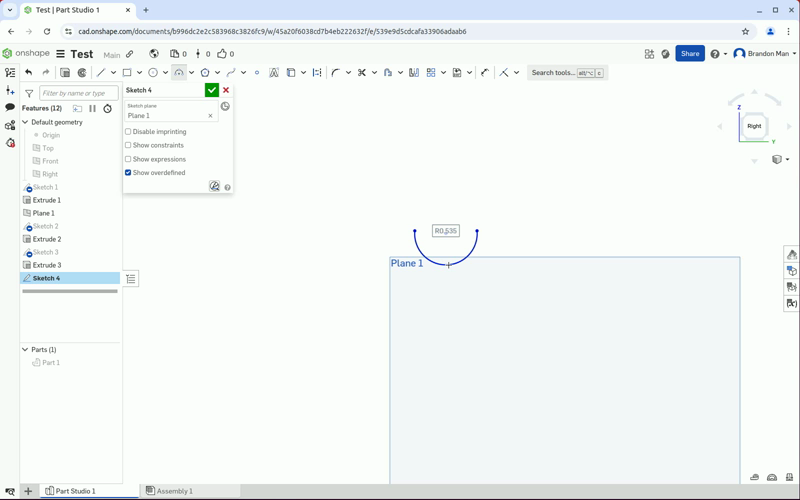
scroll(-6)
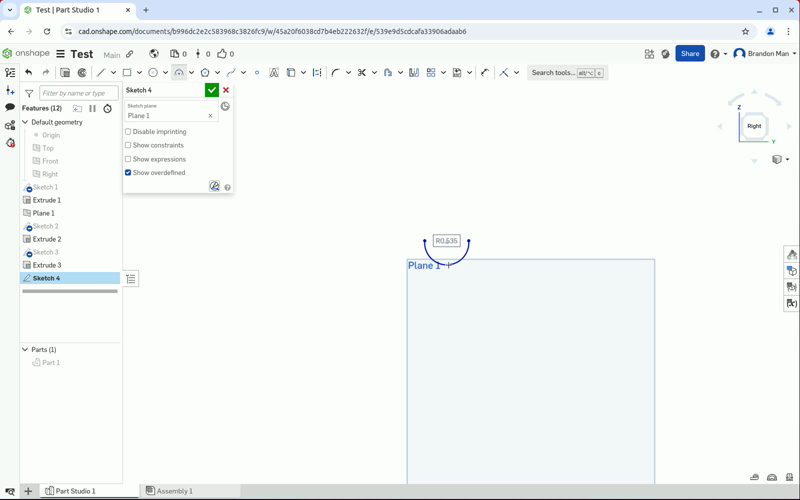
scroll(-6)
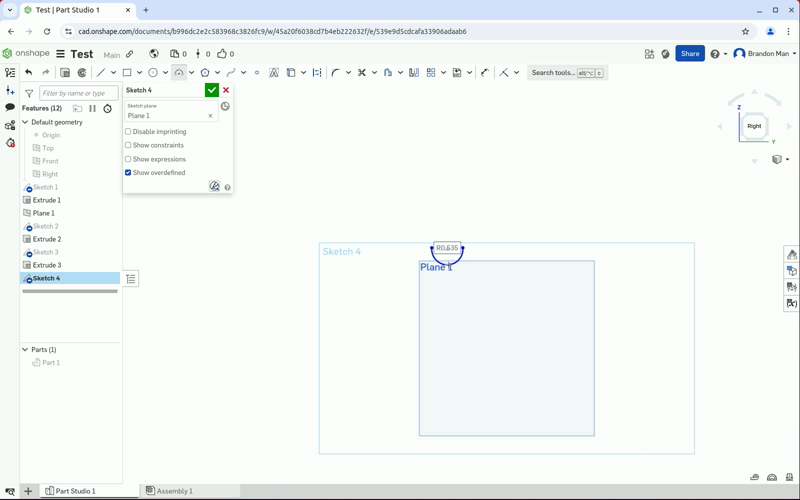
scroll(-6)
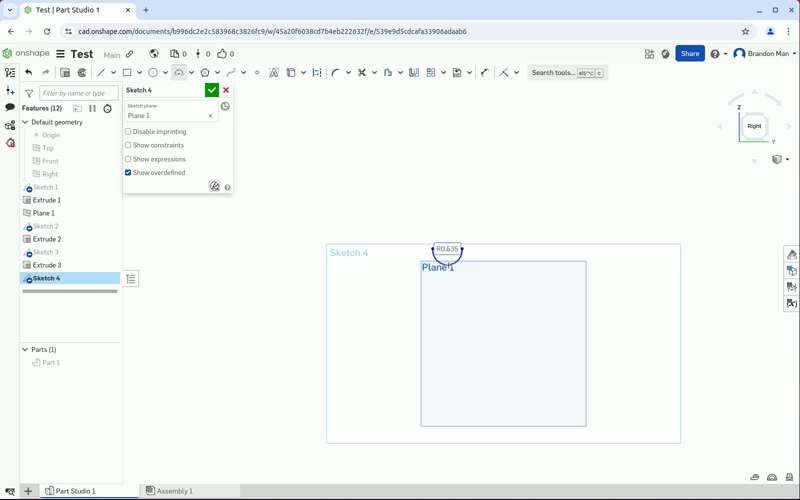
scroll(-6)
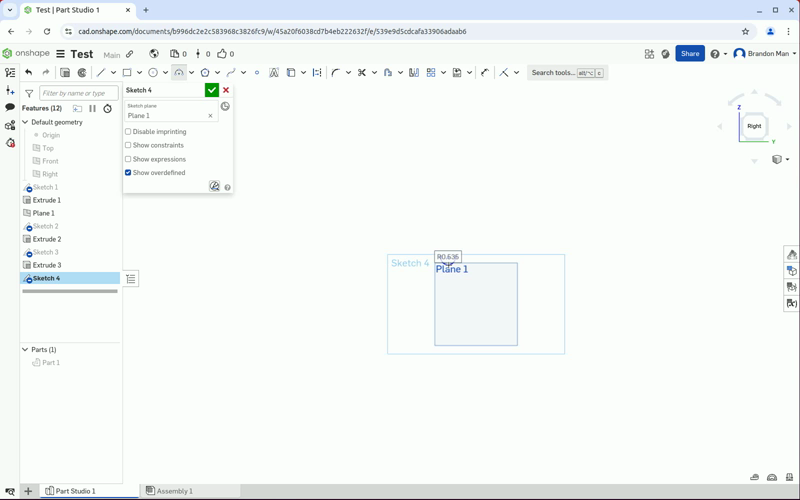
scroll(-6)
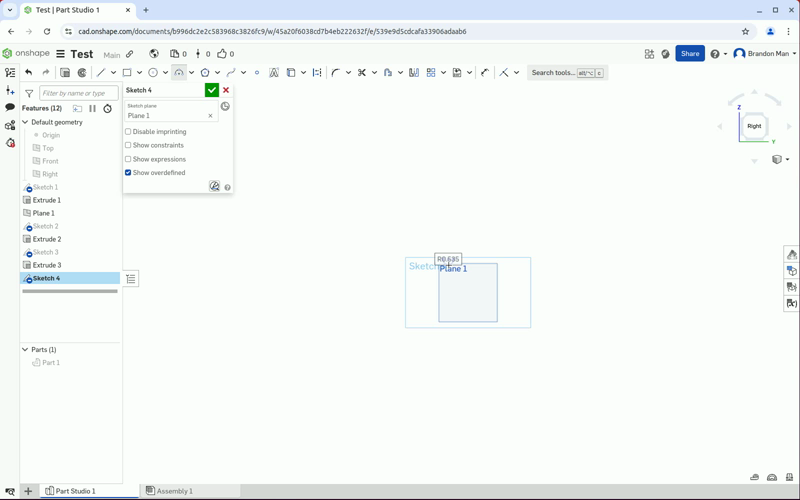
scroll(-6)
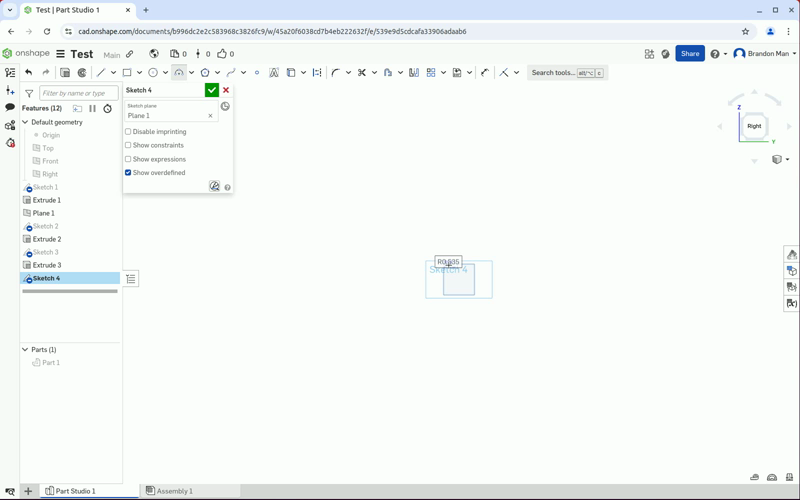
key_up(shift)
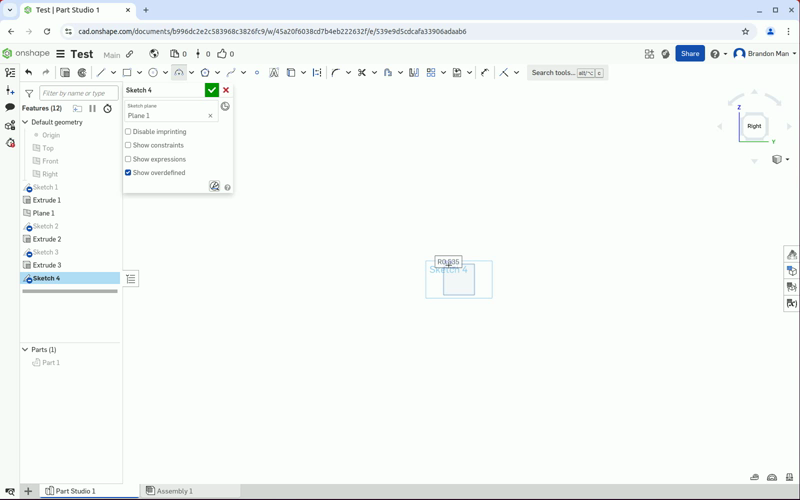
key(esc)
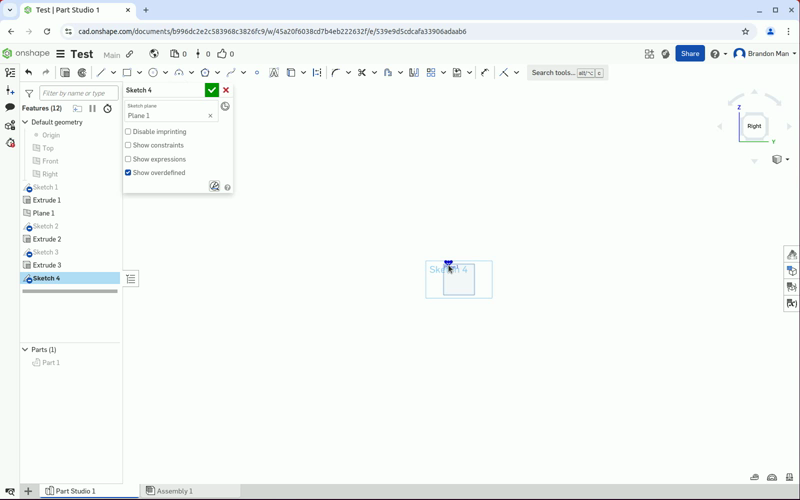
key(l)
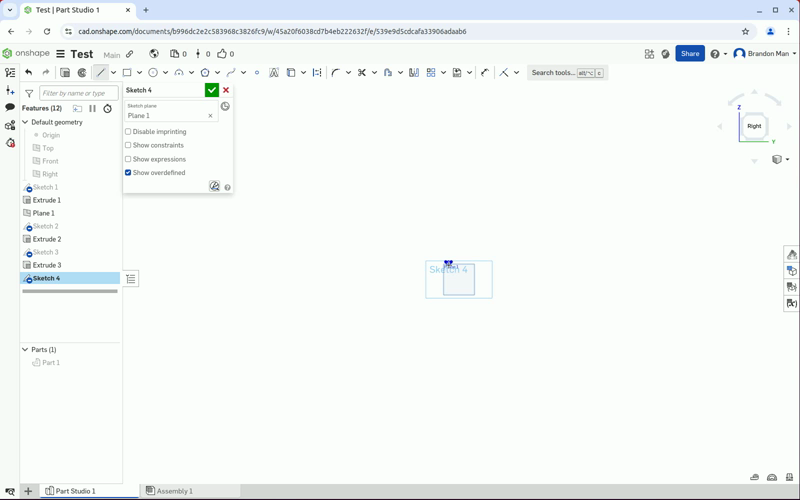
mouse_move(451, 261)
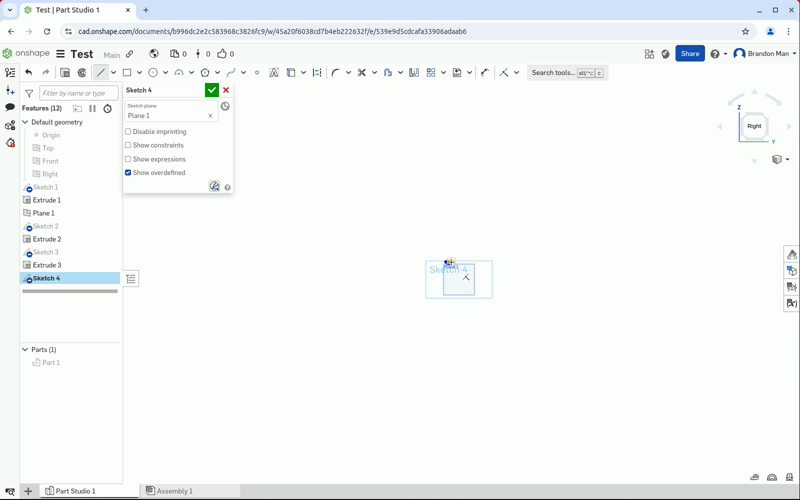
scroll(6)
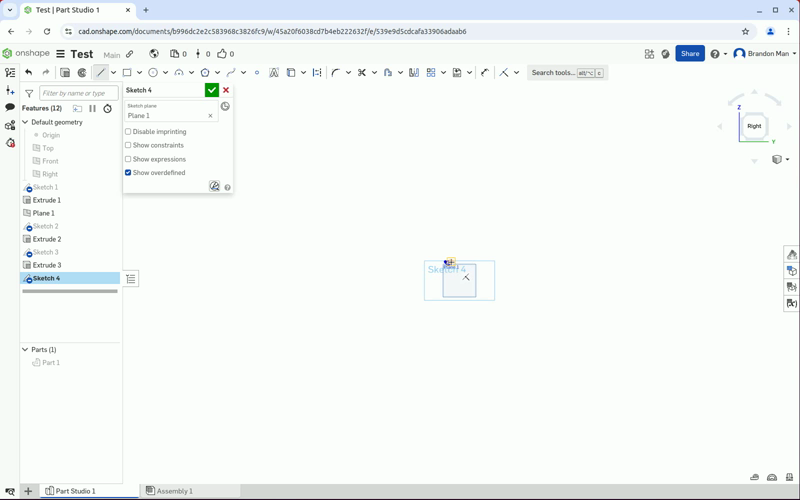
scroll(6)
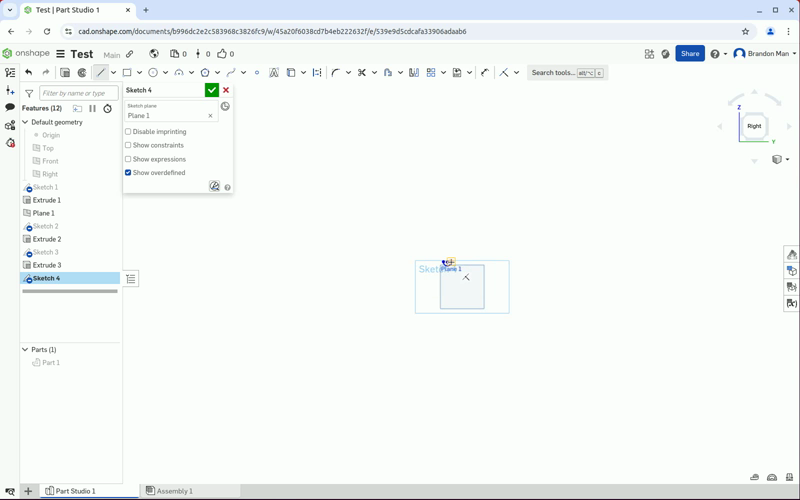
scroll(6)
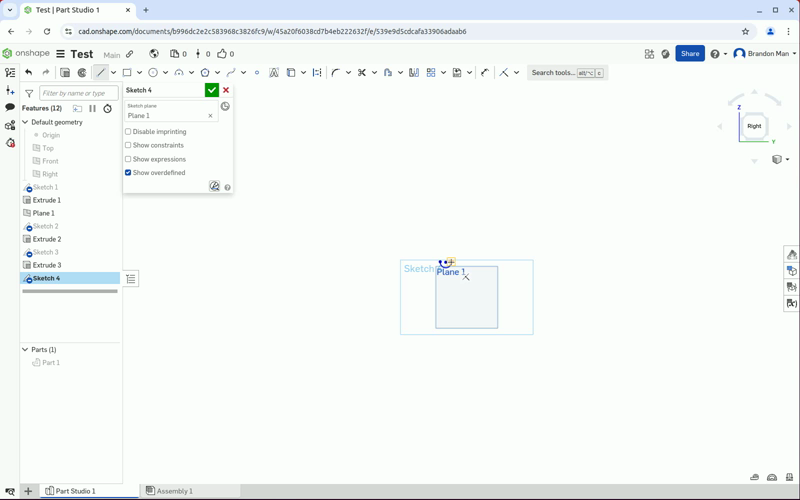
scroll(6)
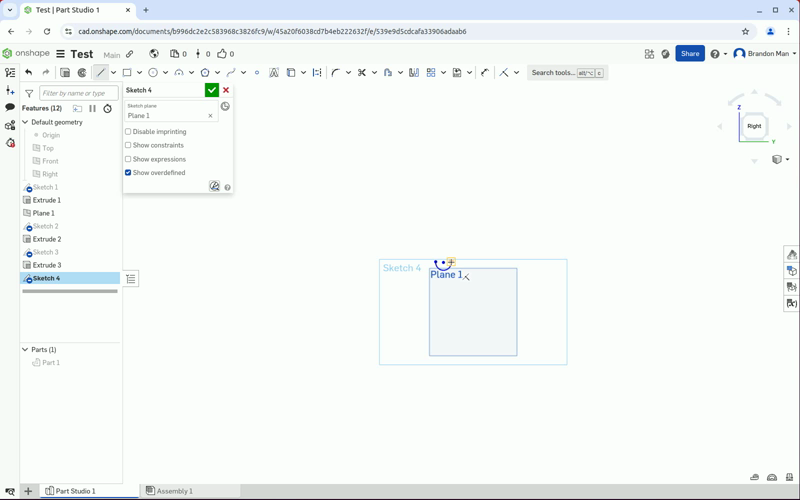
scroll(6)
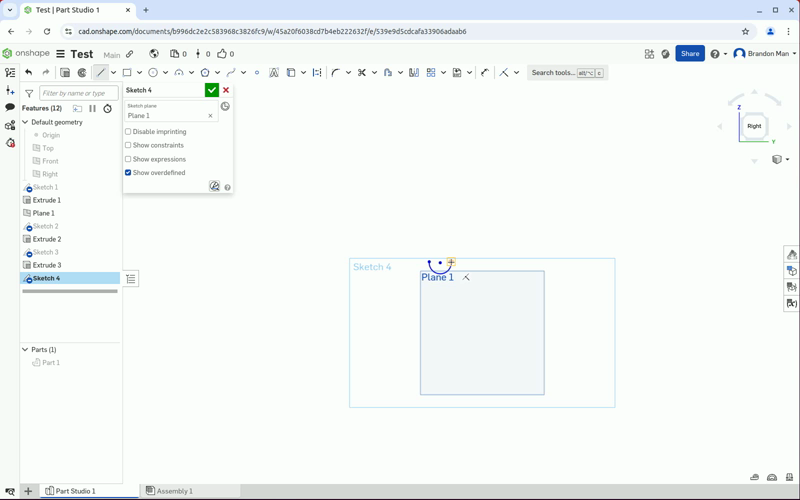
scroll(6)
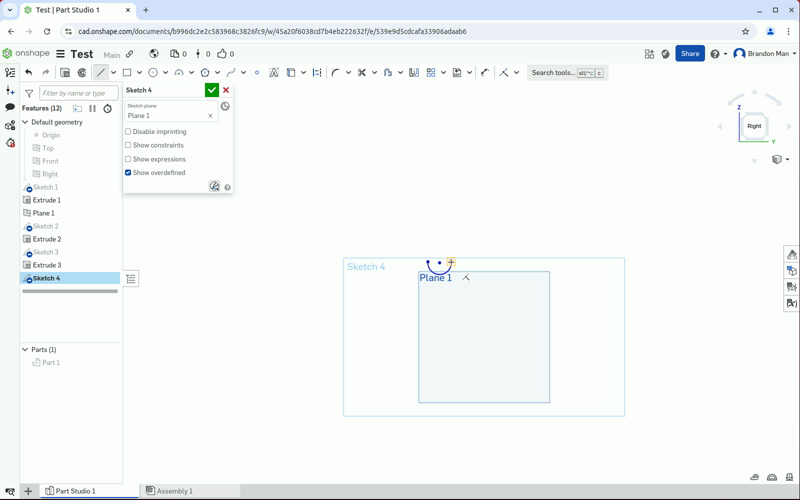
scroll(6)
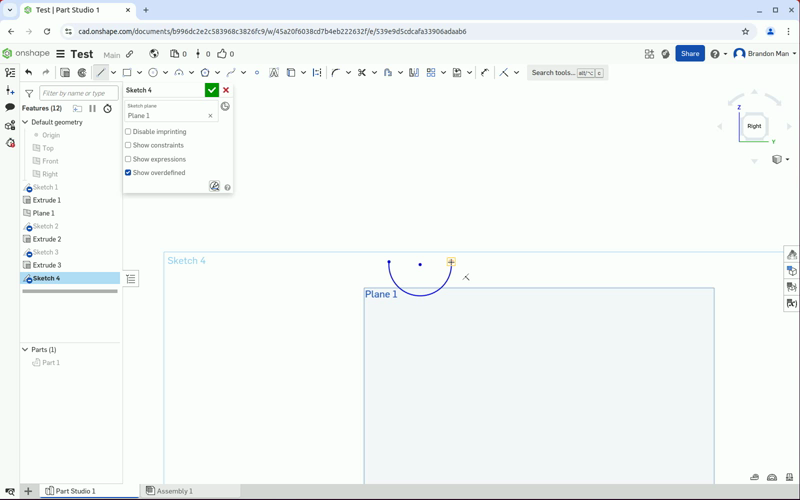
click(451, 261)
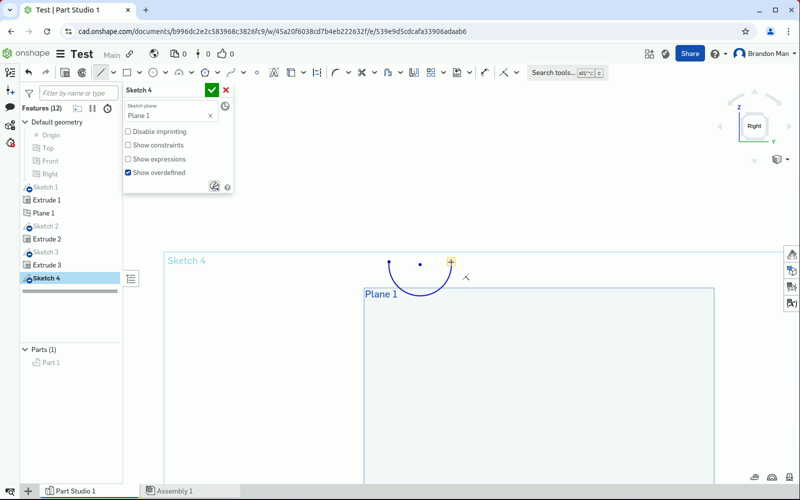
scroll(-6)
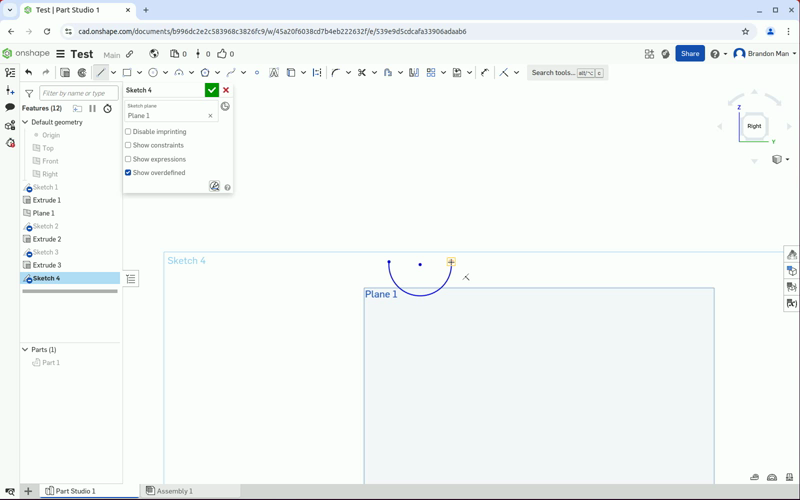
scroll(-6)
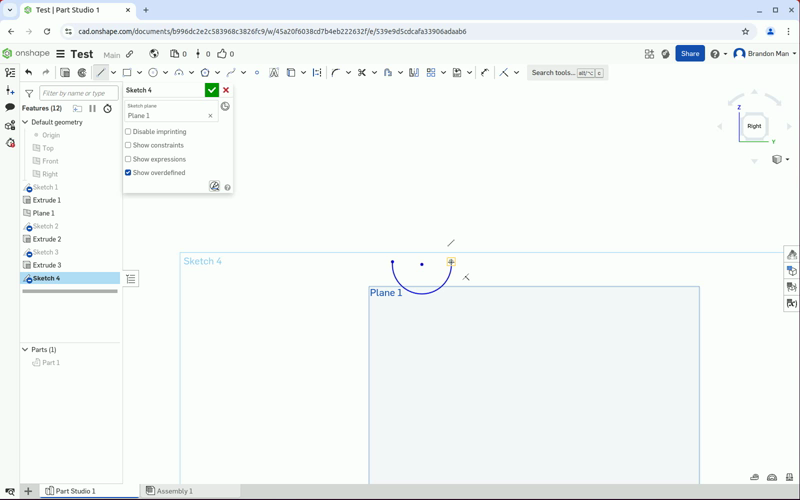
scroll(-6)
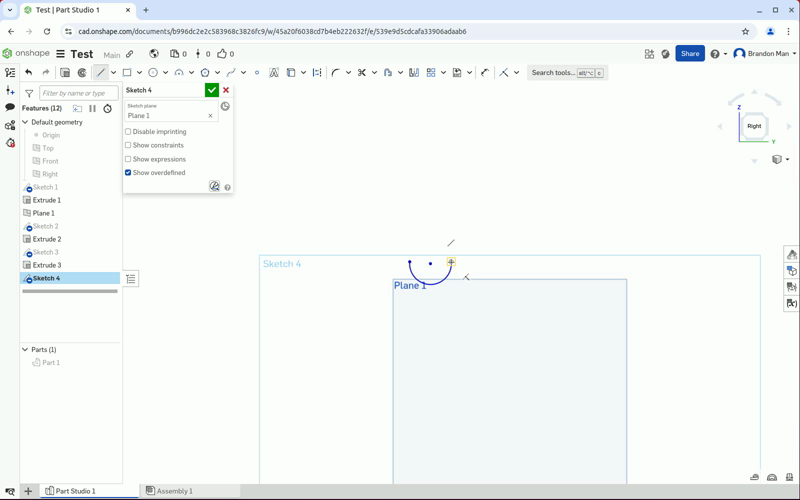
scroll(-6)
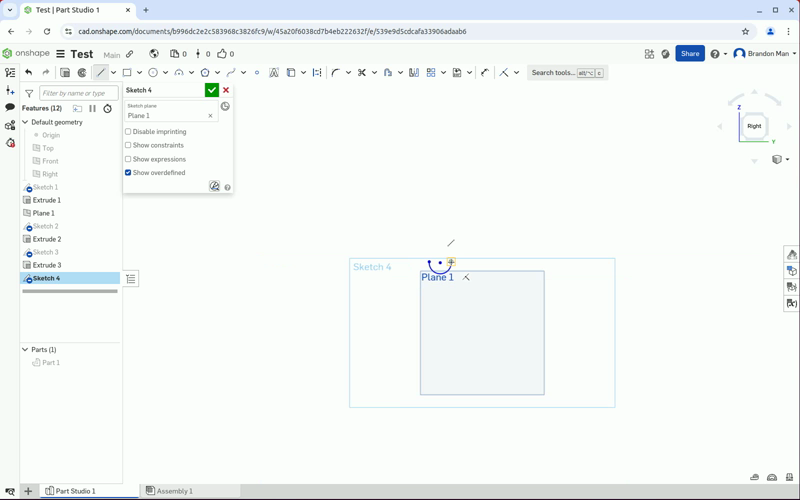
scroll(-6)
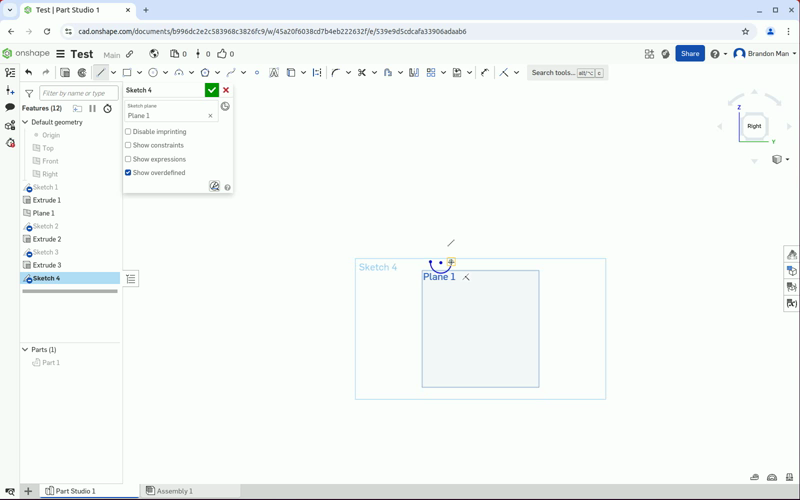
scroll(-6)
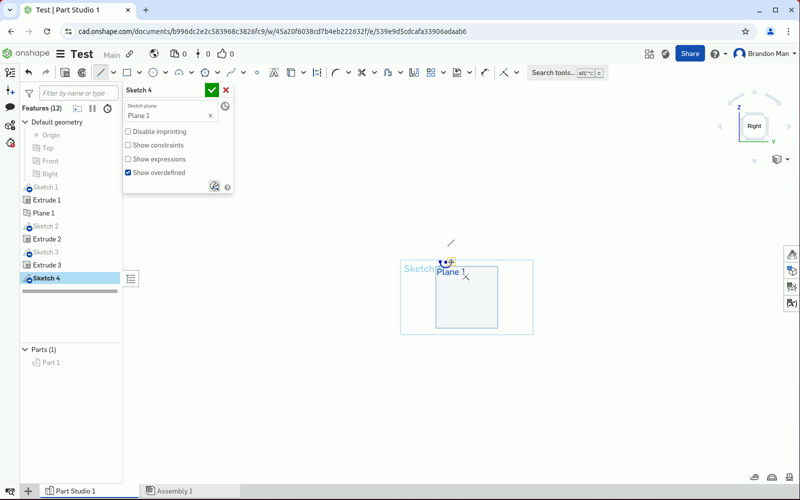
scroll(-6)
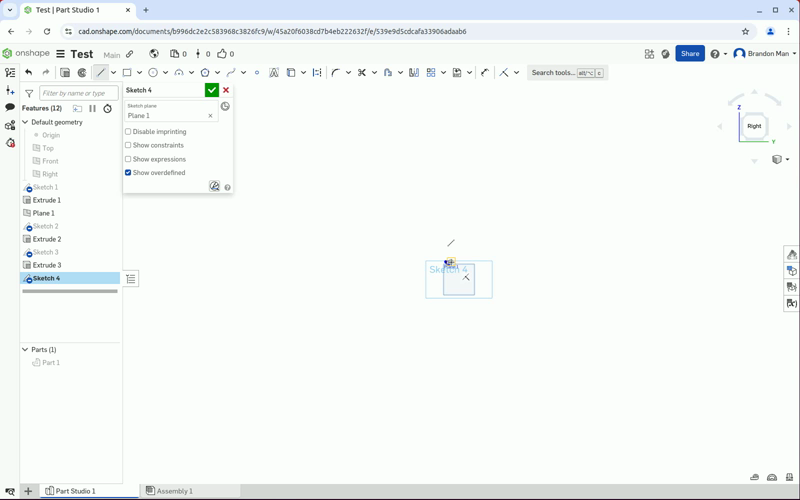
key_down(shift)
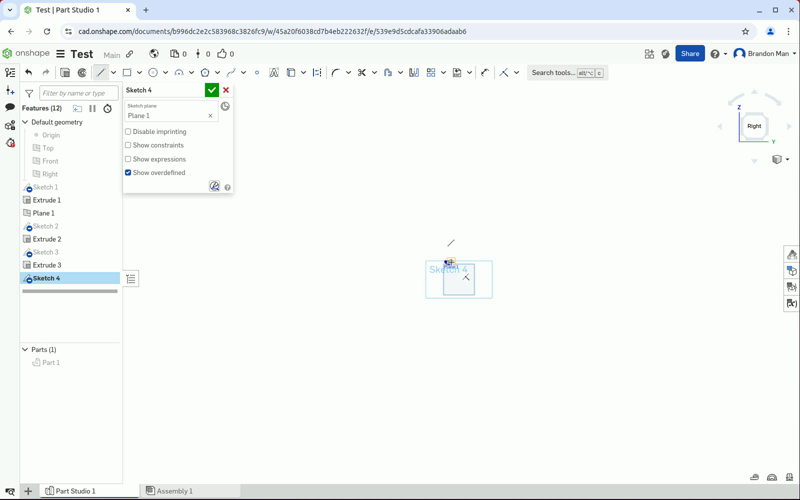
mouse_move(481, 261)
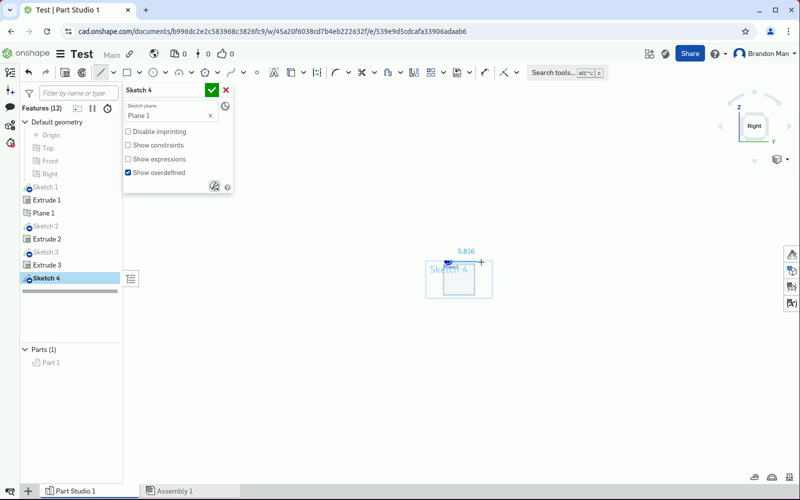
mouse_move(448, 261)
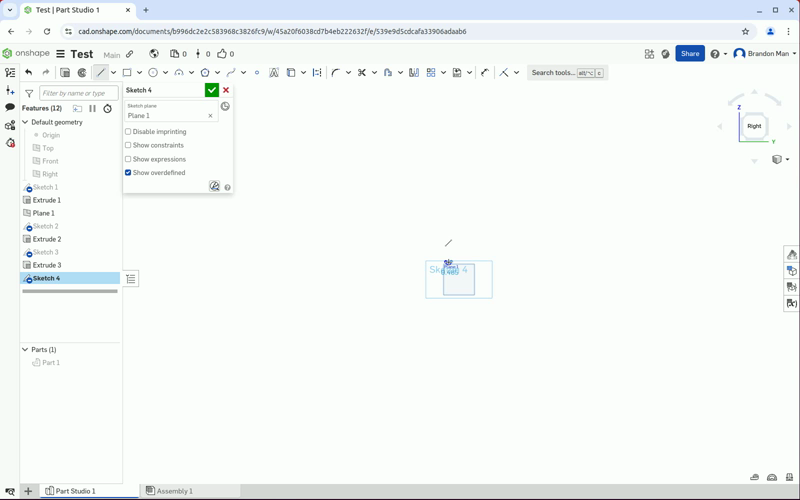
scroll(6)
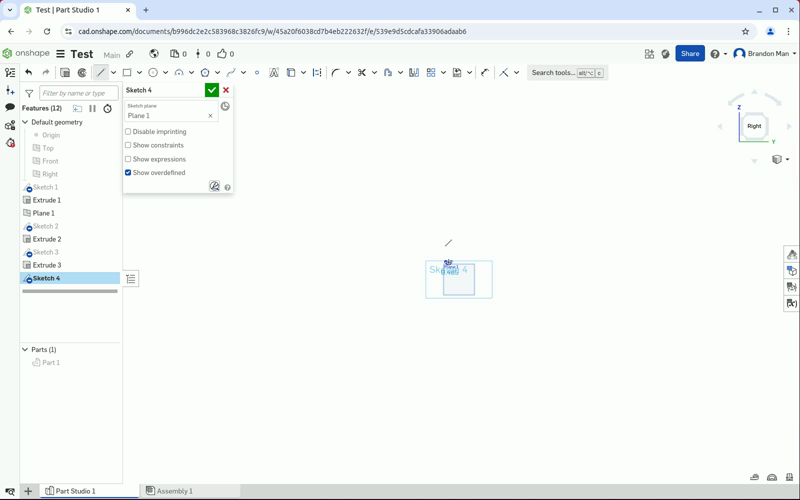
scroll(6)
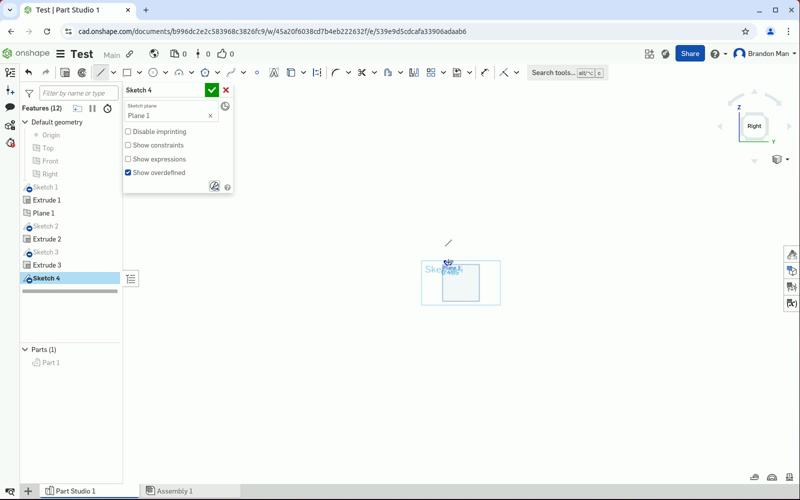
scroll(6)
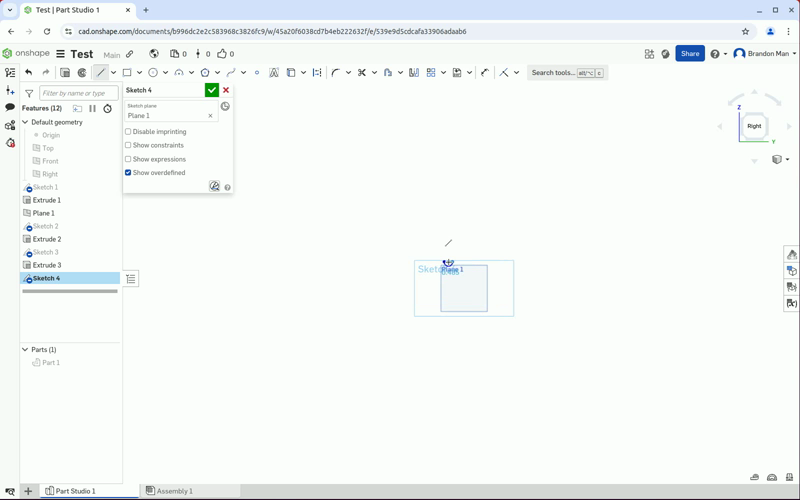
scroll(6)
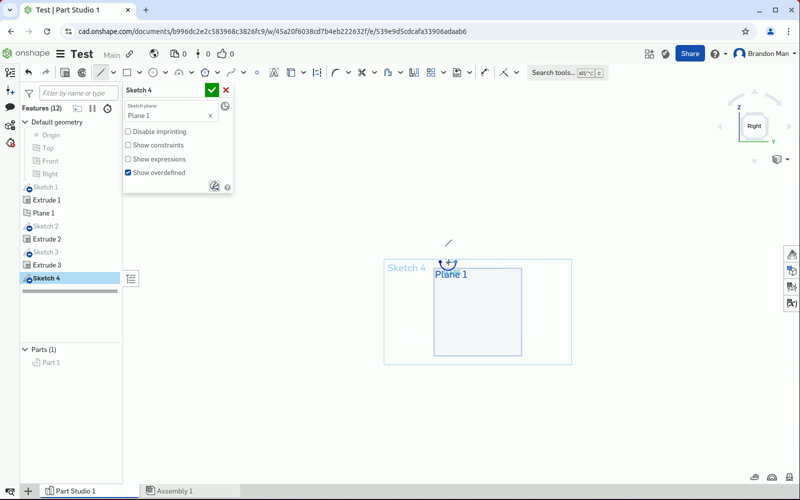
scroll(6)
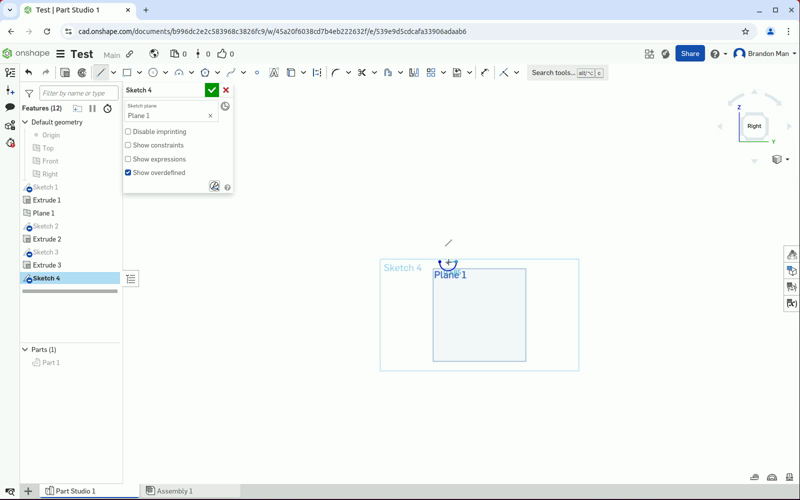
scroll(6)
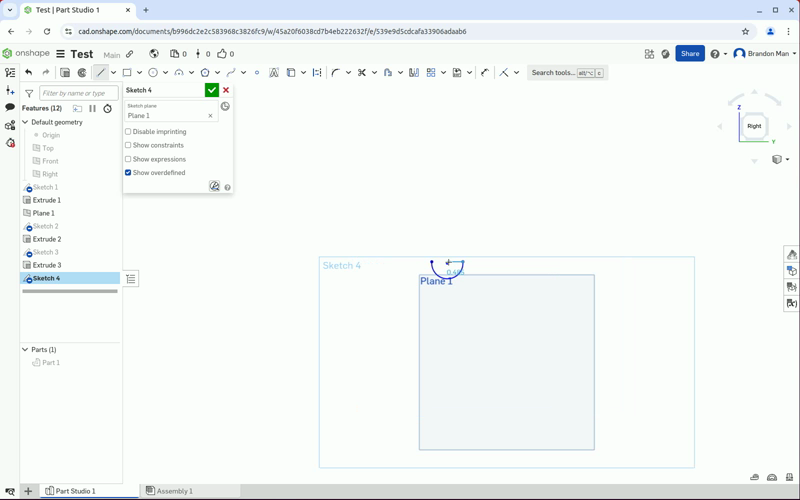
scroll(6)
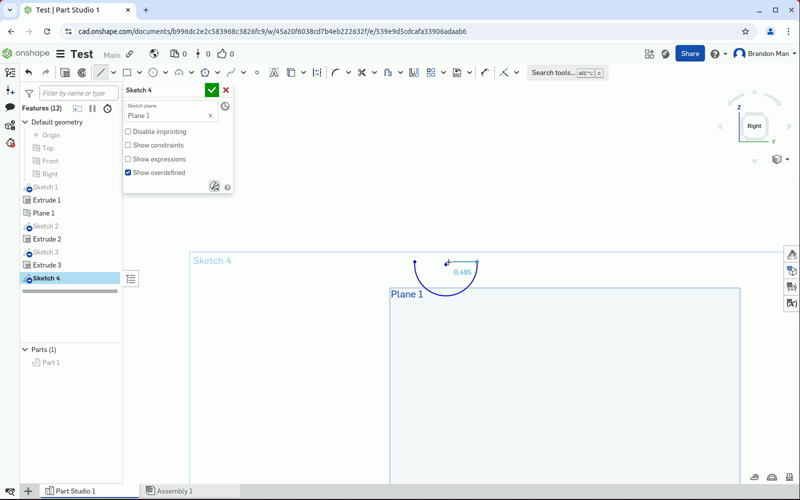
click(448, 261)
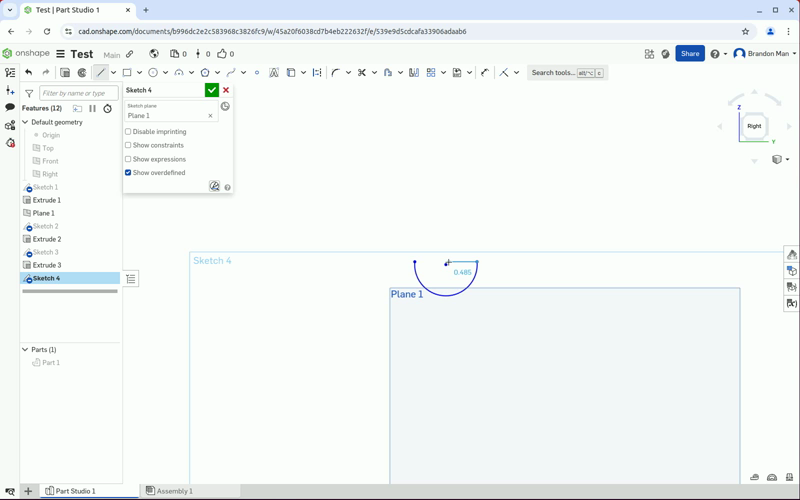
scroll(-6)
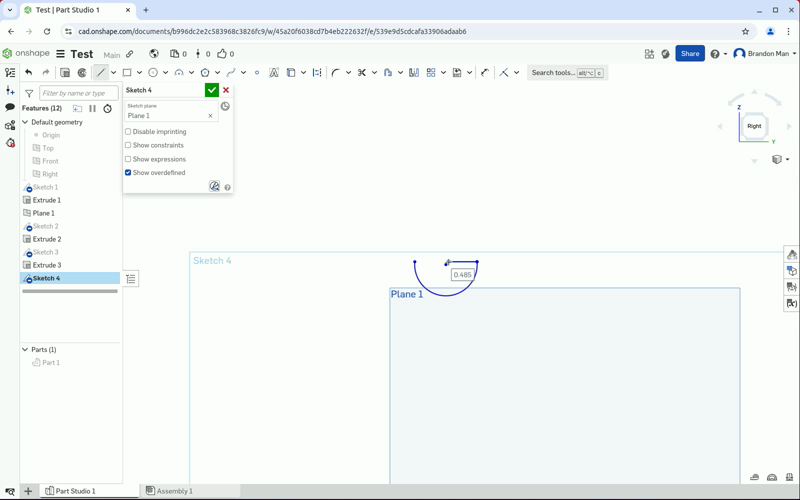
scroll(-6)
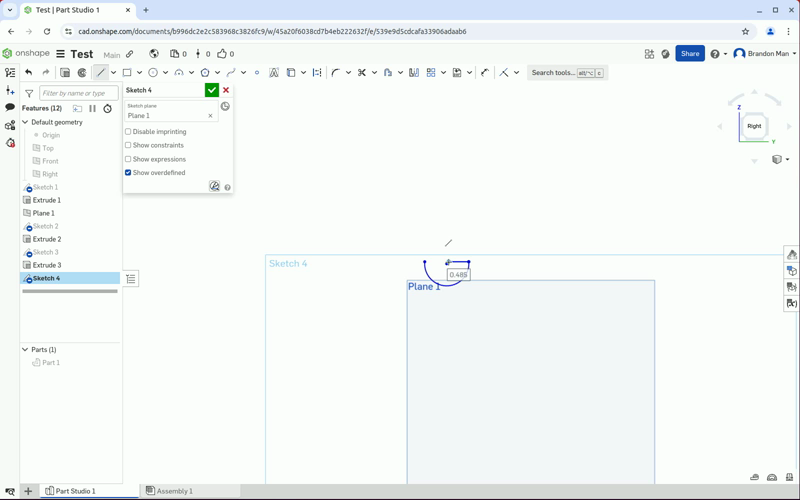
scroll(-6)
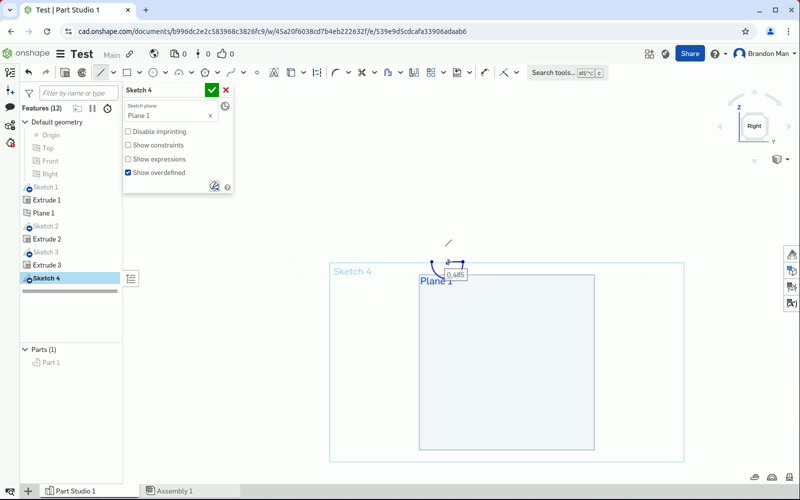
scroll(-6)
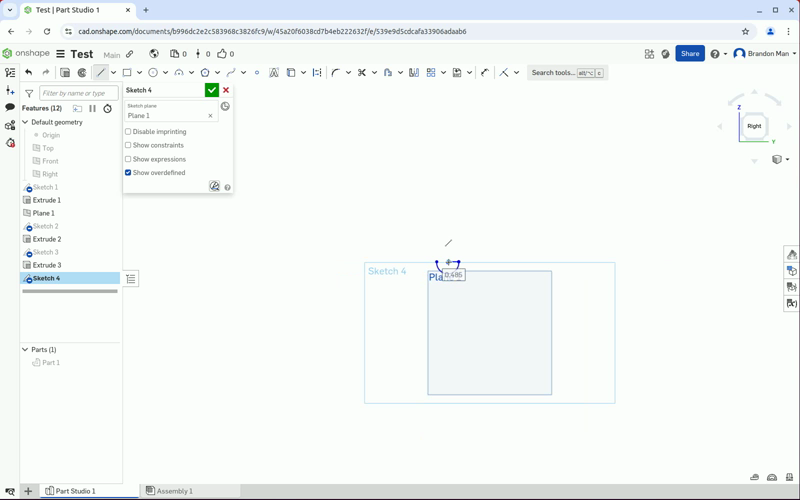
scroll(-6)
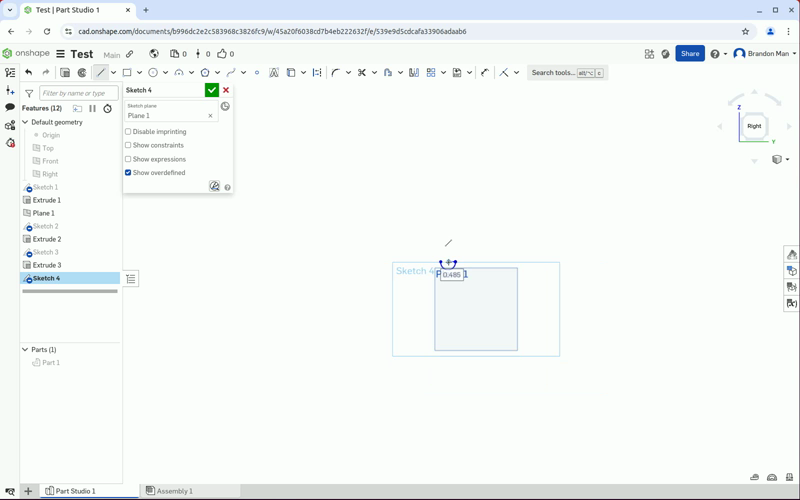
scroll(-6)
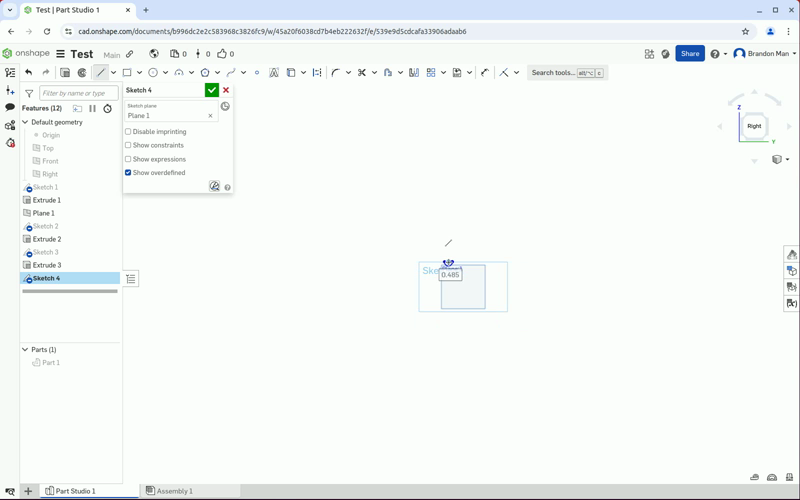
scroll(-6)
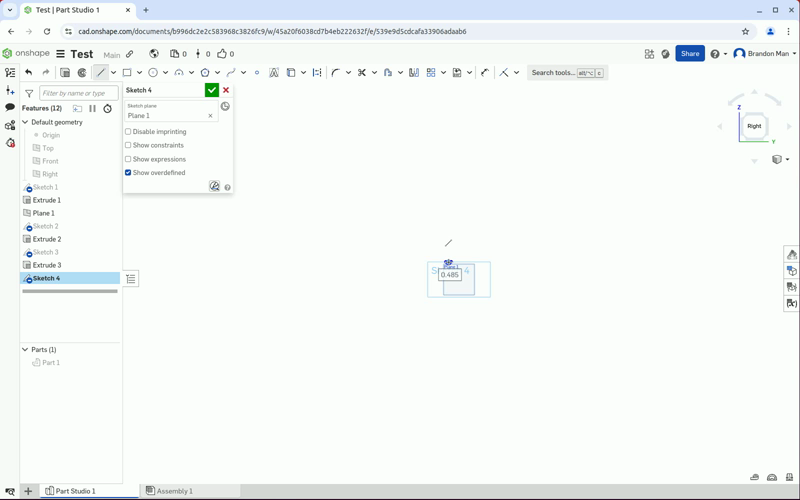
key_up(shift)
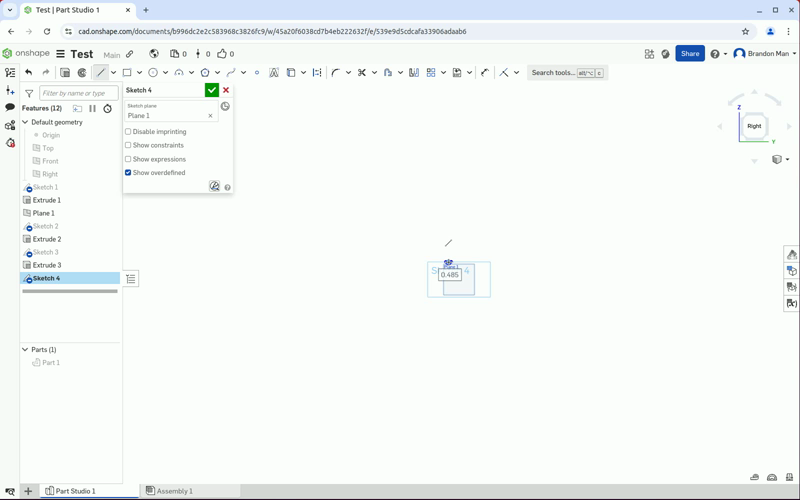
mouse_move(478, 261)
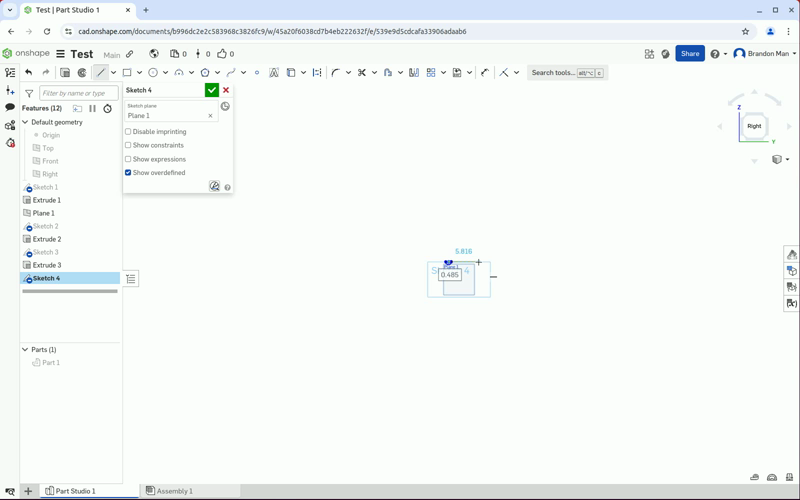
key_down(shift)
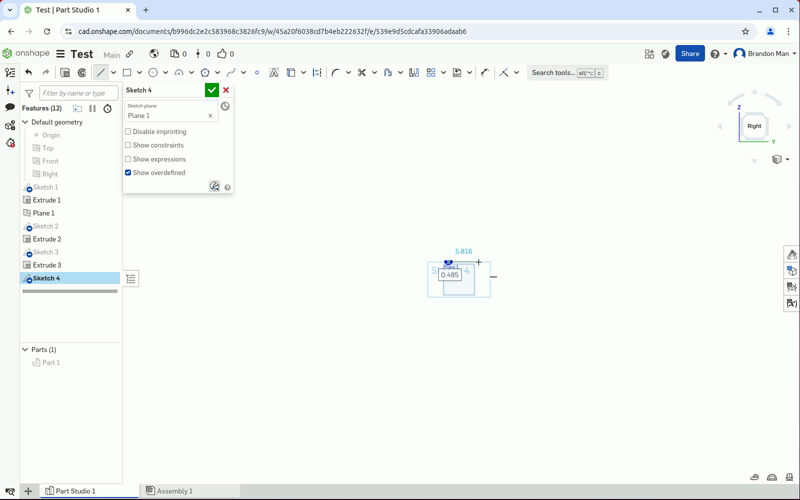
mouse_move(445, 261)
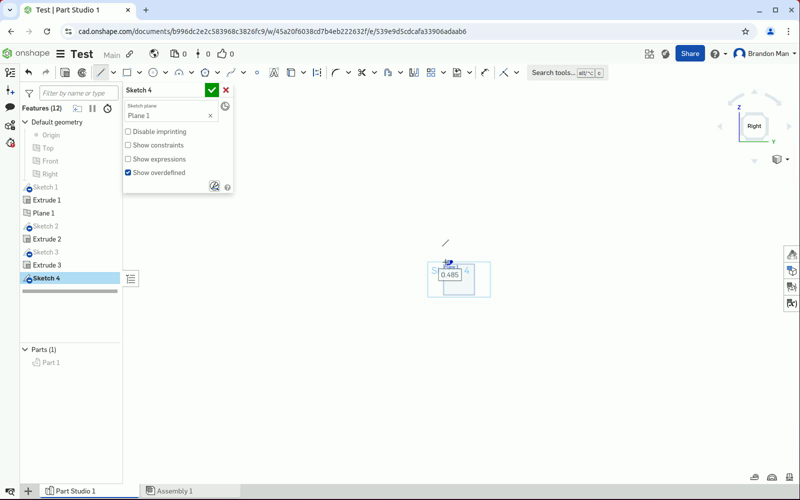
scroll(6)
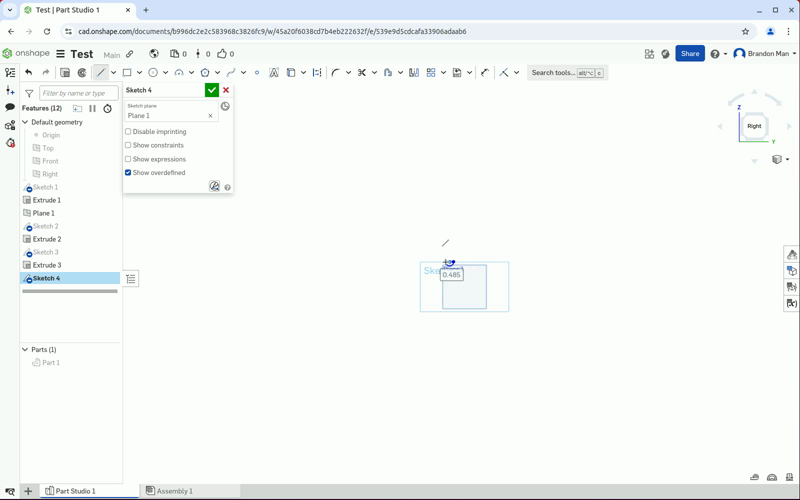
scroll(6)
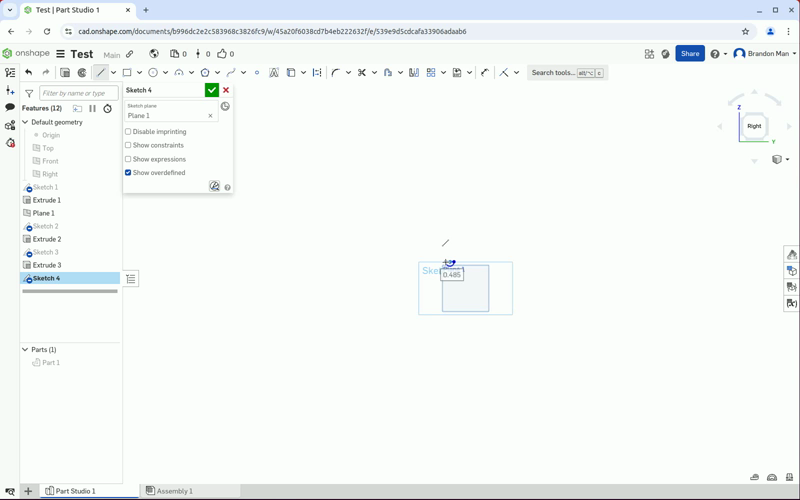
scroll(6)
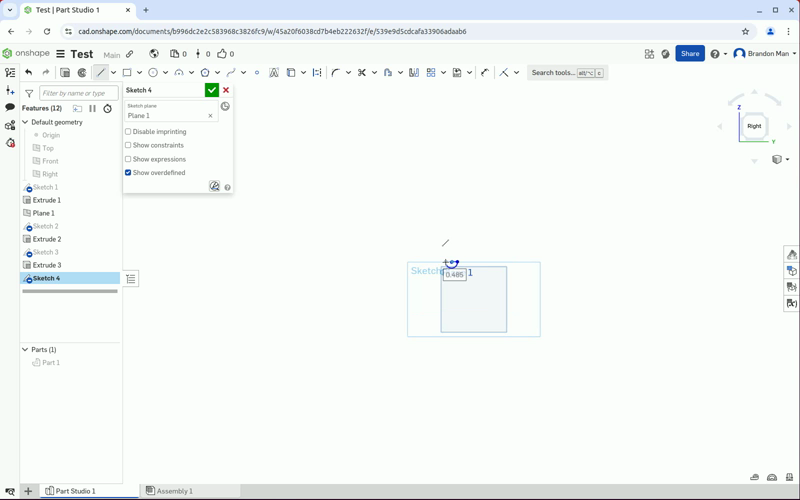
scroll(6)
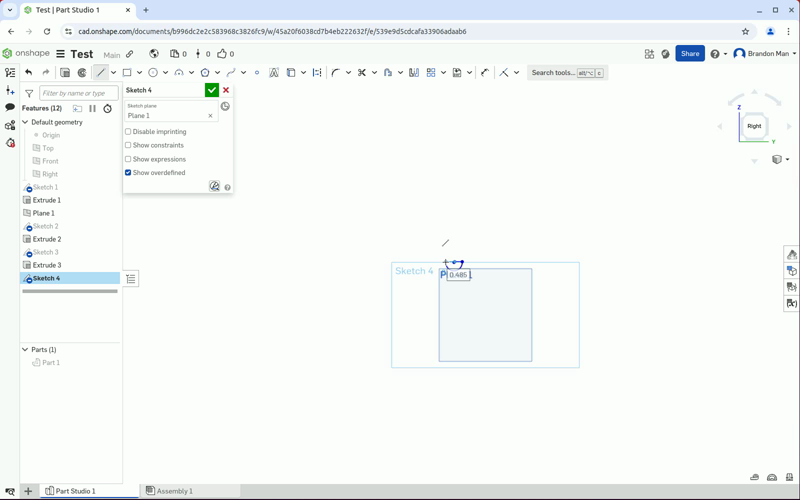
scroll(6)
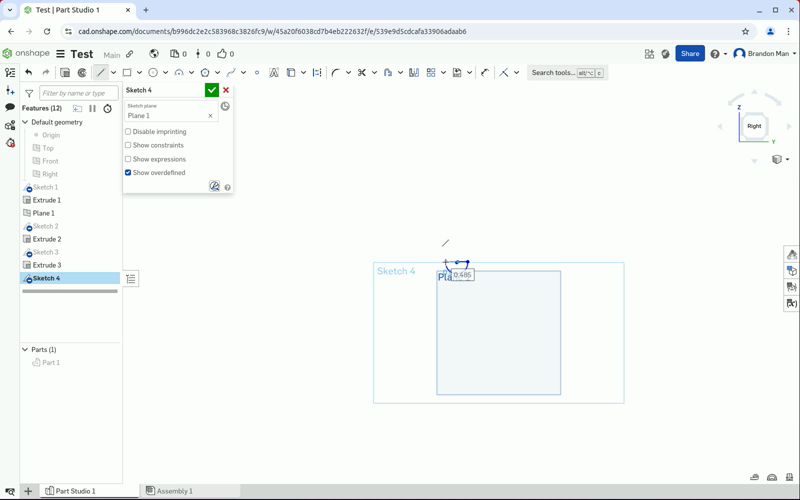
scroll(6)
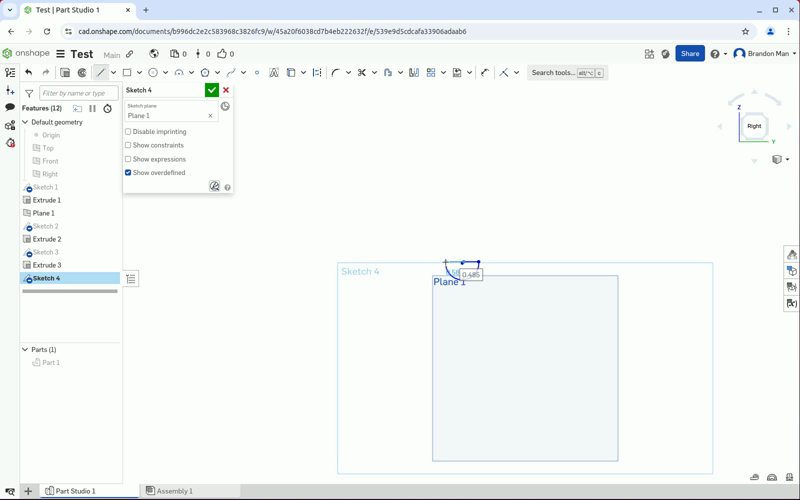
scroll(6)
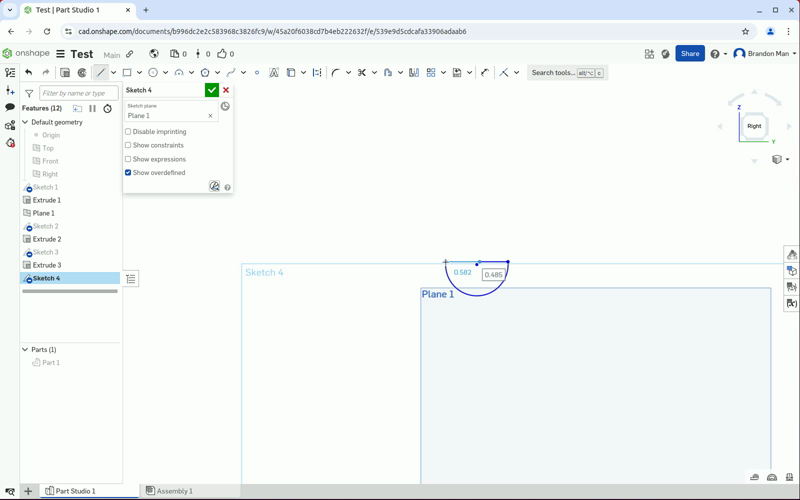
key_up(shift)
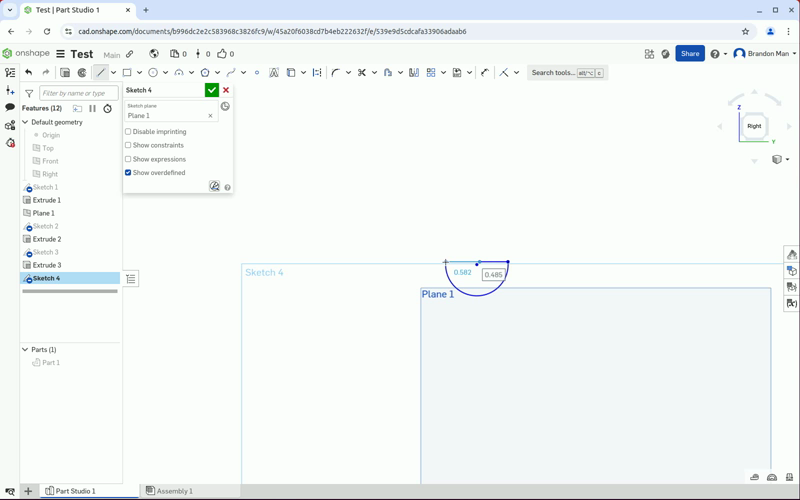
click(445, 261)
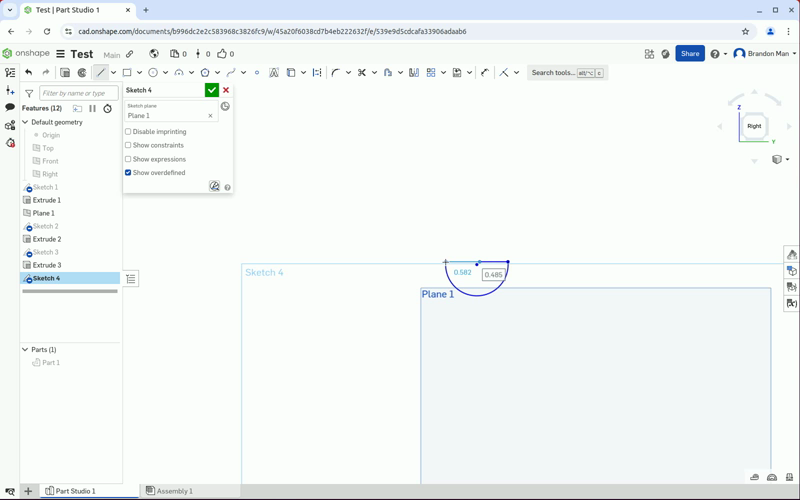
scroll(-6)
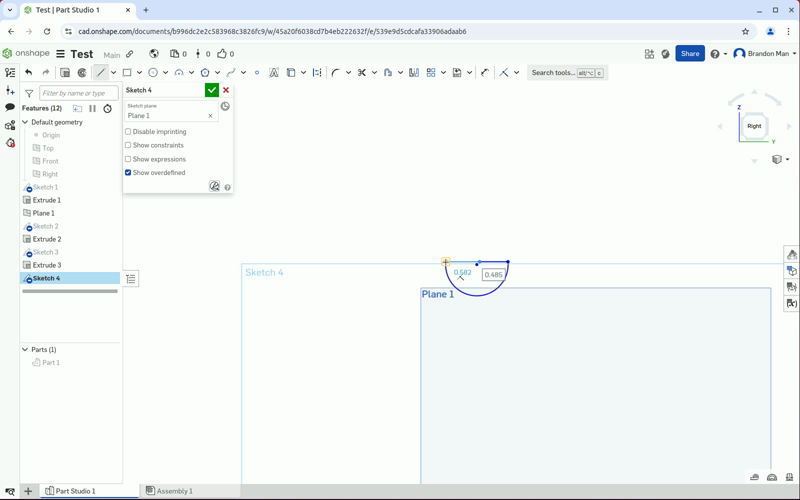
scroll(-6)
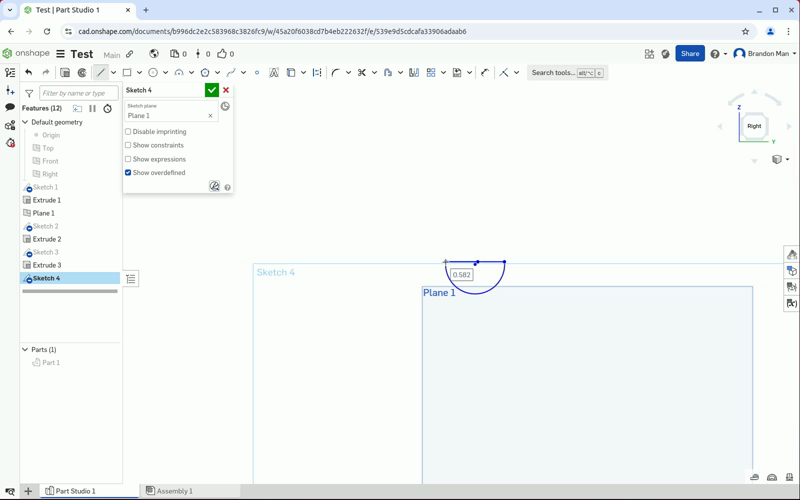
scroll(-6)
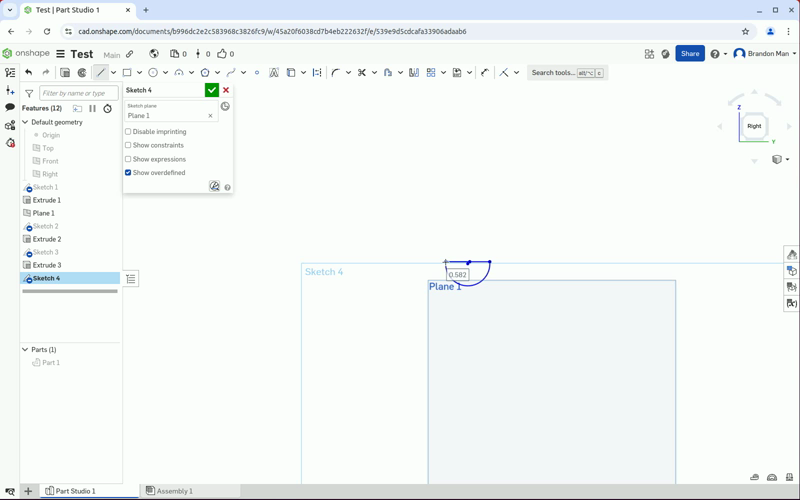
scroll(-6)
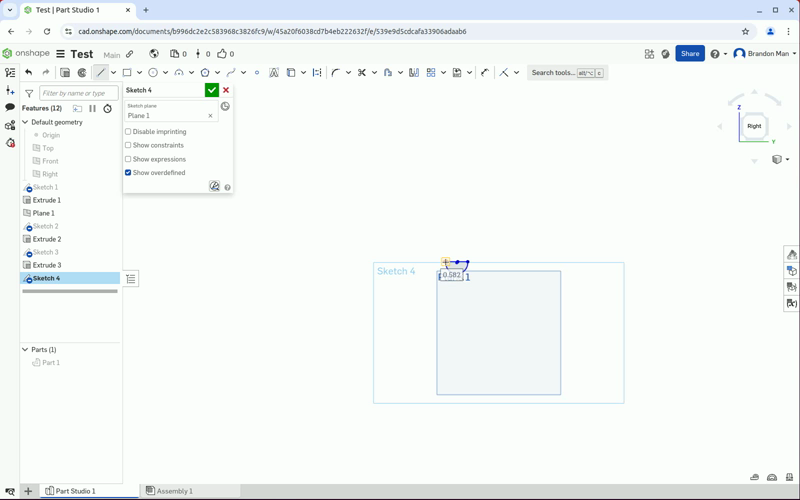
scroll(-6)
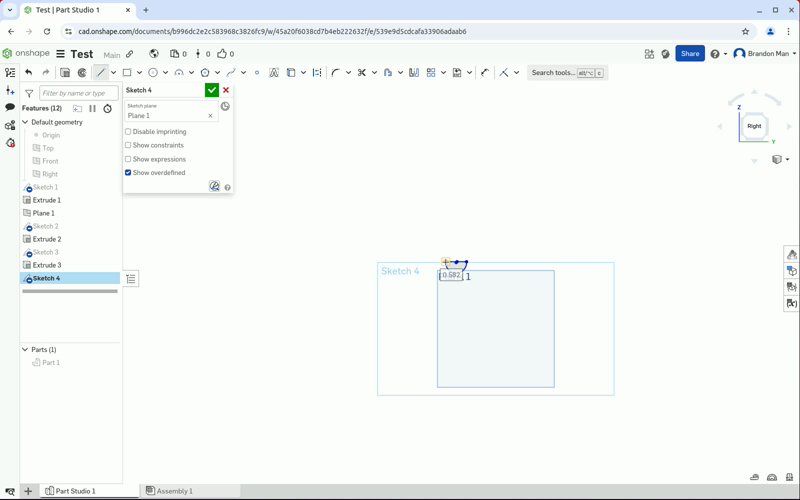
scroll(-6)
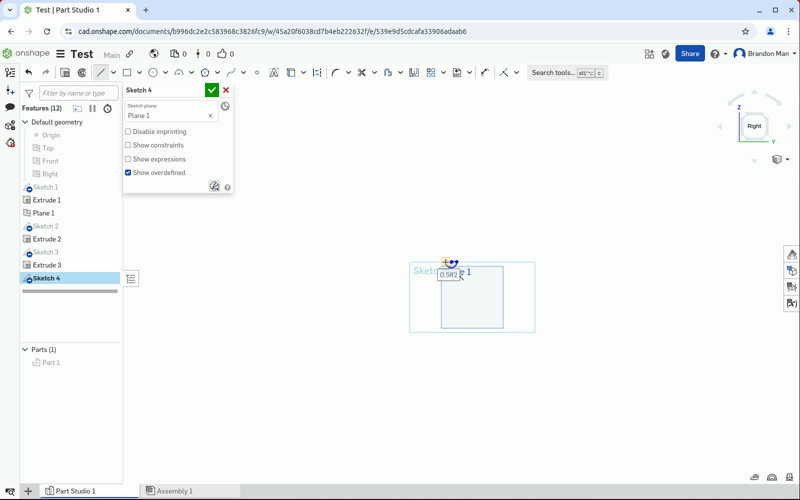
scroll(-6)
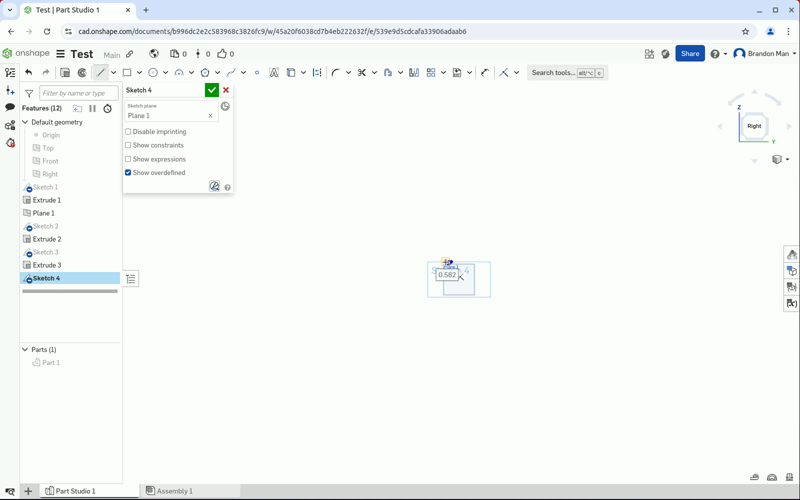
key(esc)
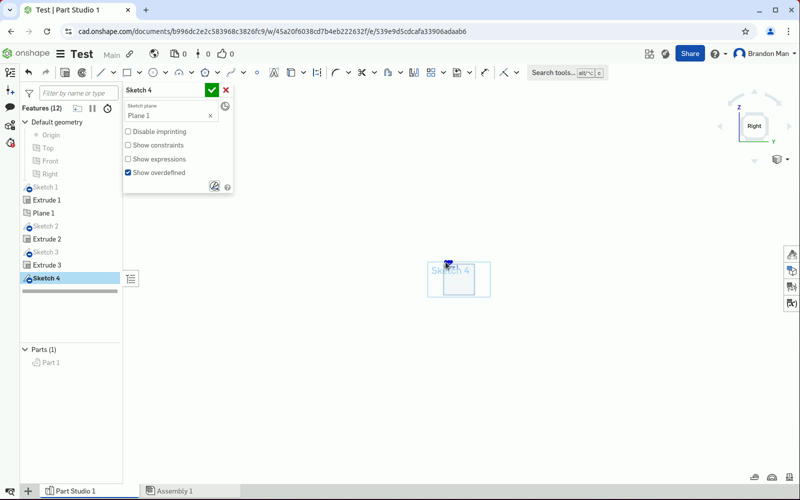
mouse_move(446, 263)
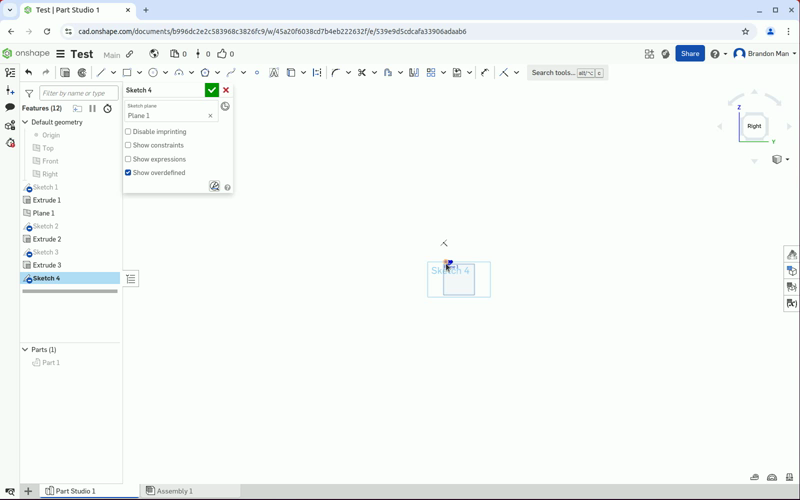
scroll(6)
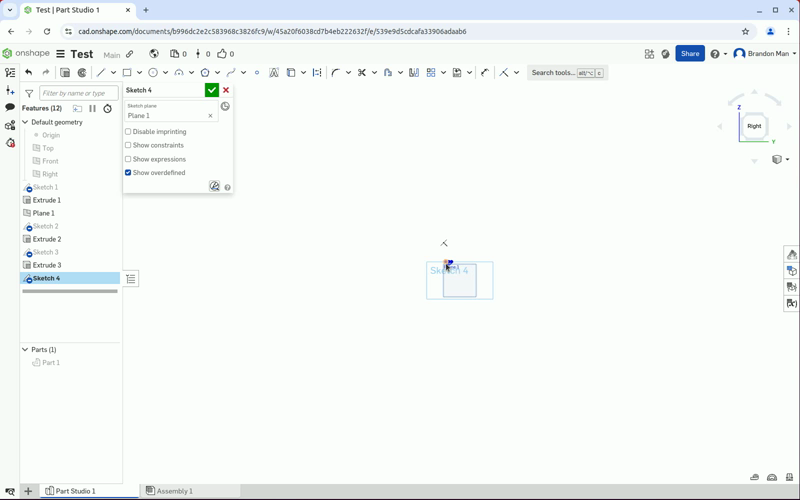
scroll(6)
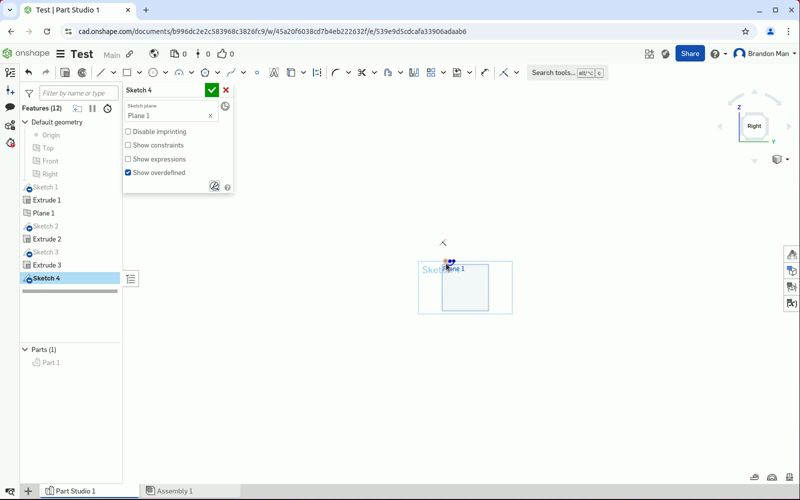
scroll(6)
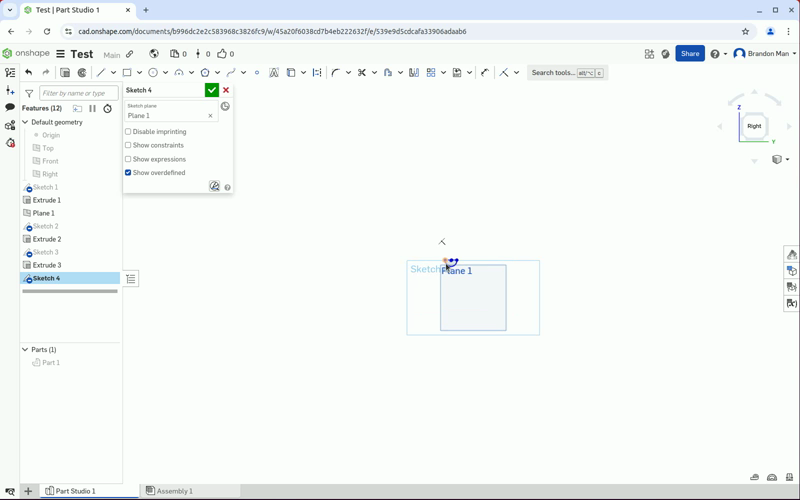
scroll(6)
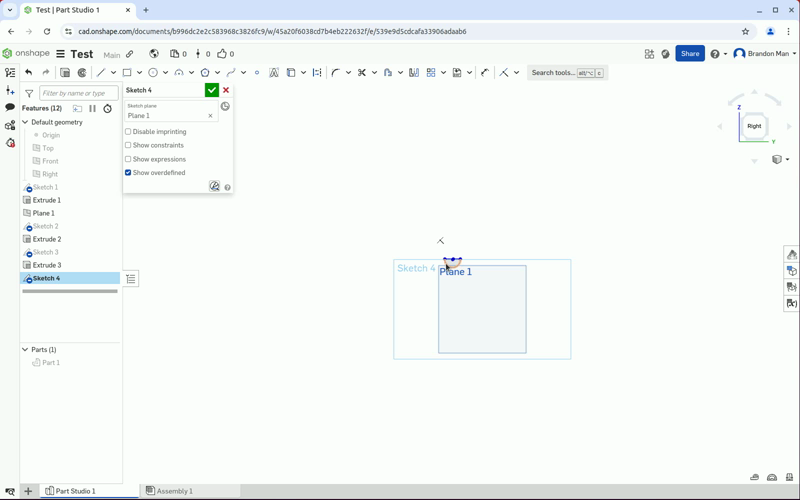
scroll(6)
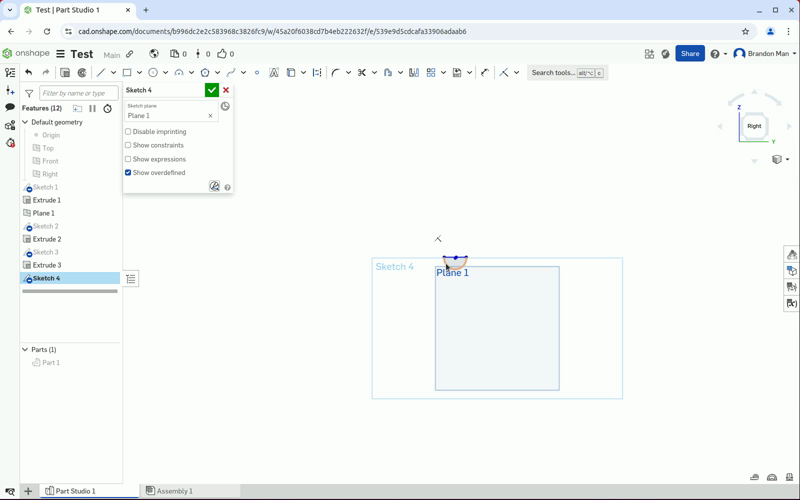
scroll(6)
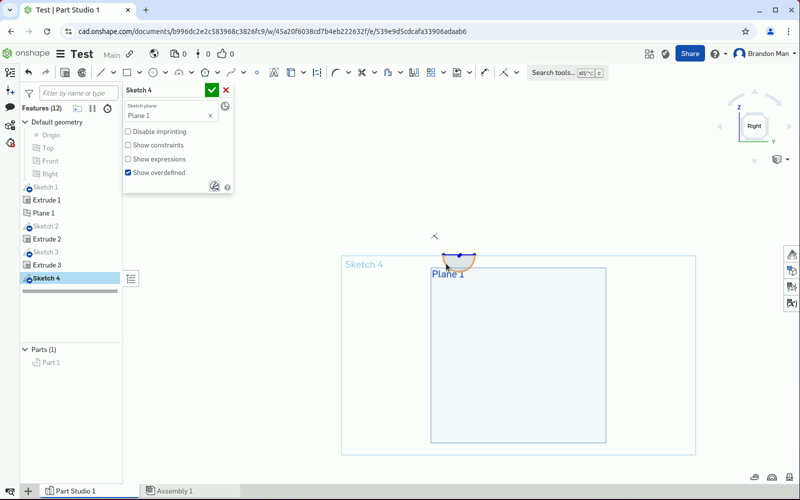
scroll(6)
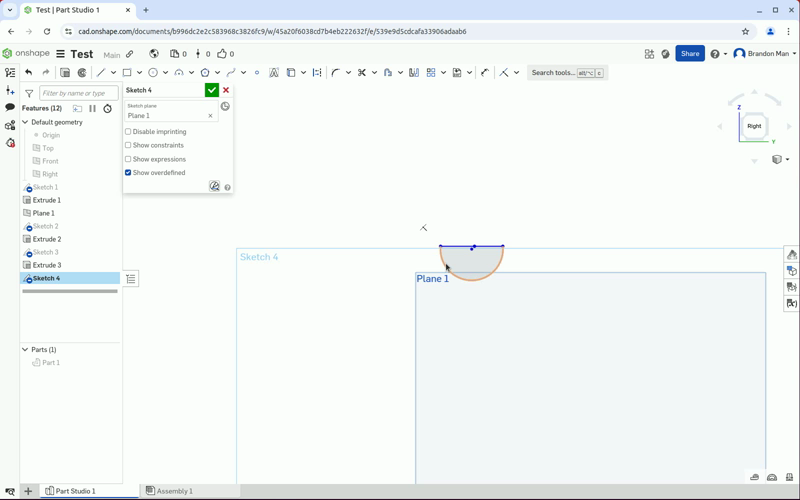
click(446, 263)
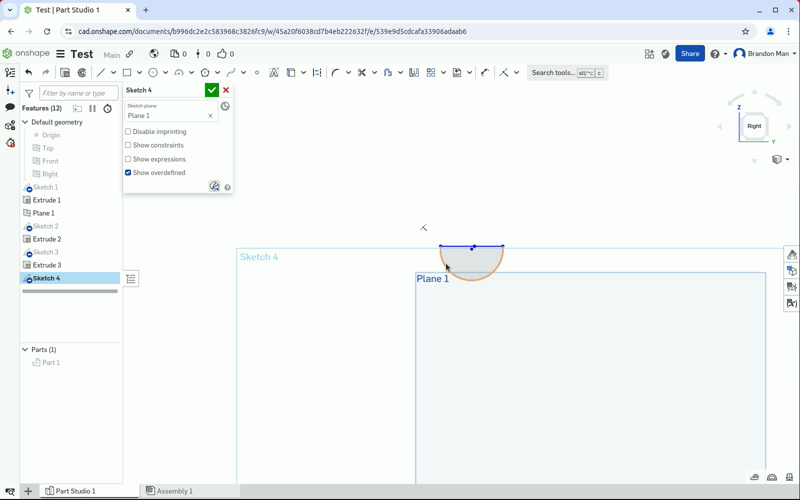
scroll(-6)
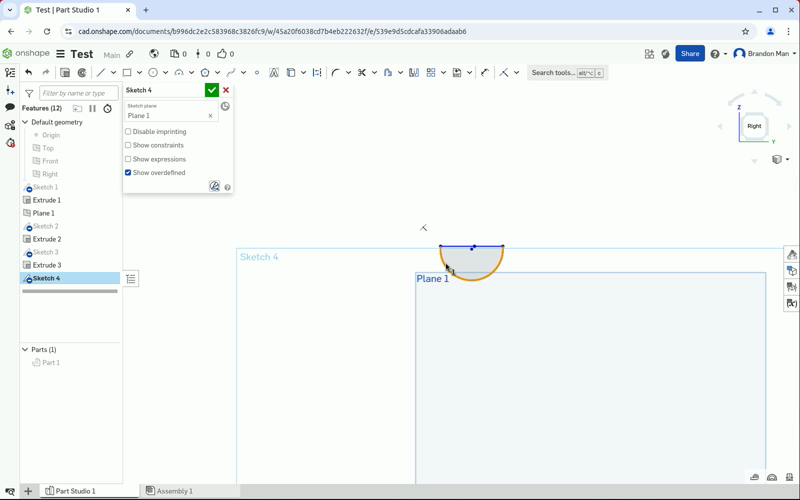
scroll(-6)
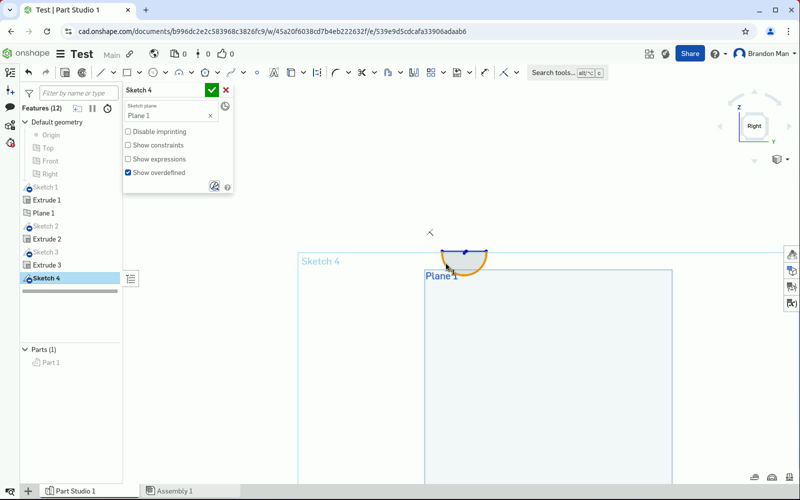
scroll(-6)
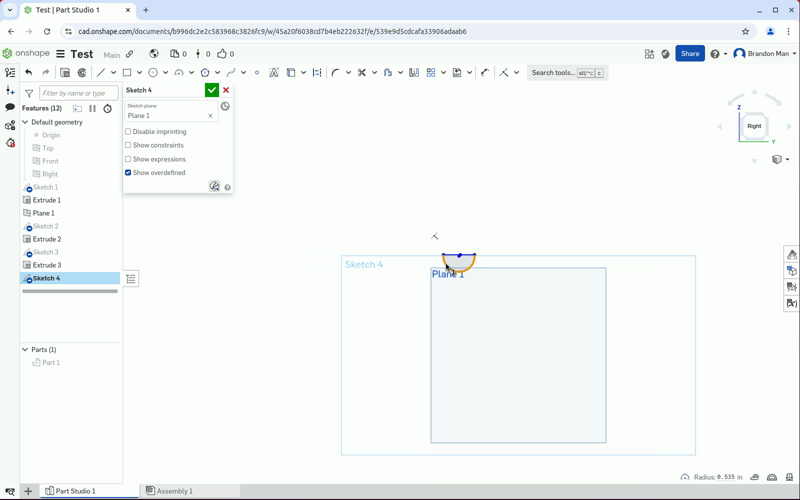
scroll(-6)
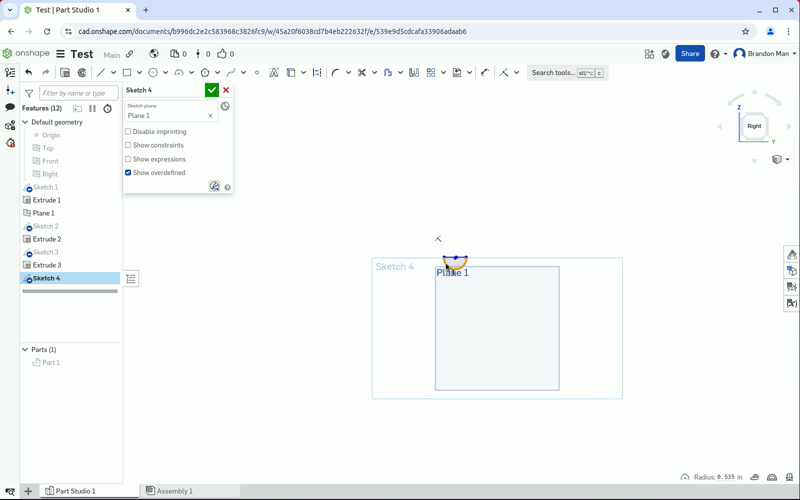
scroll(-6)
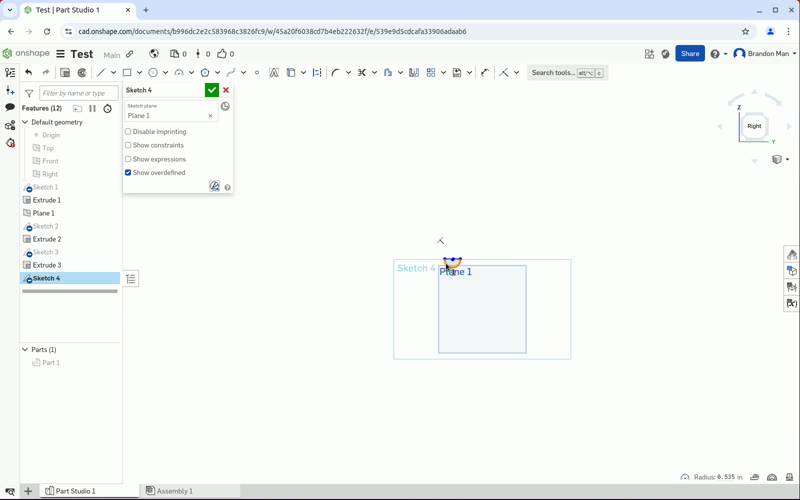
scroll(-6)
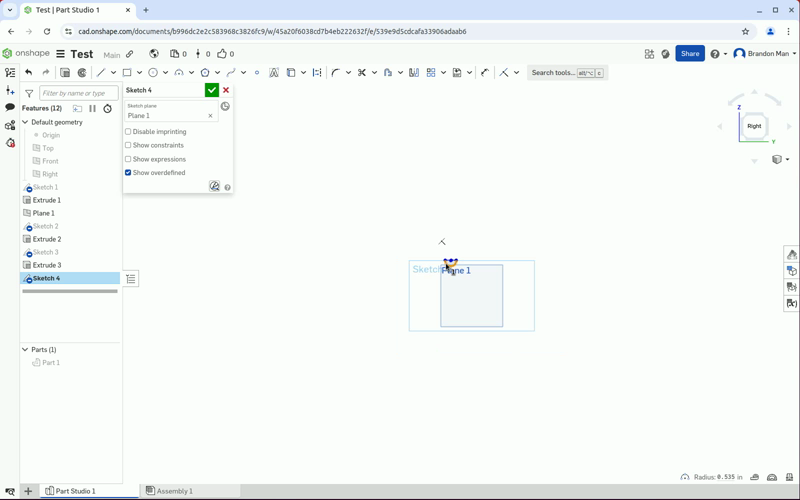
scroll(-6)
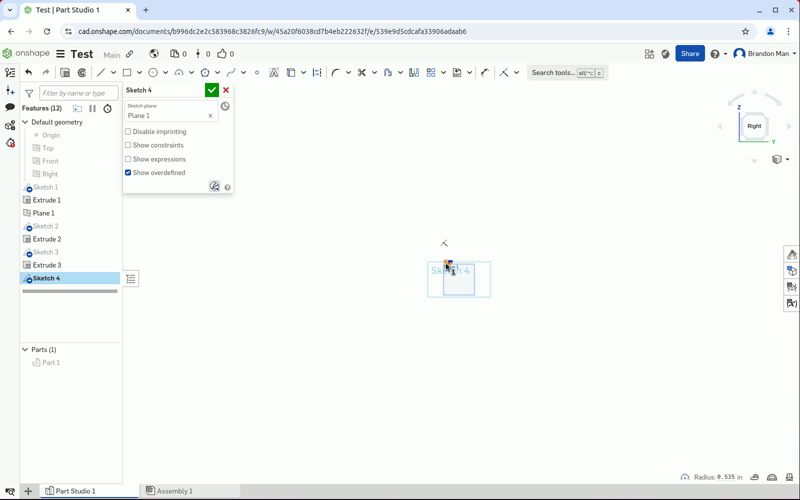
mouse_move(73, 352)
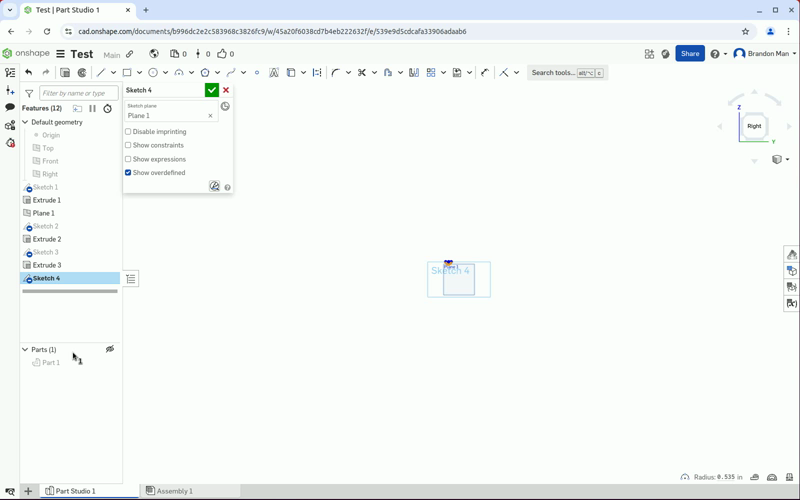
key(shift+y)
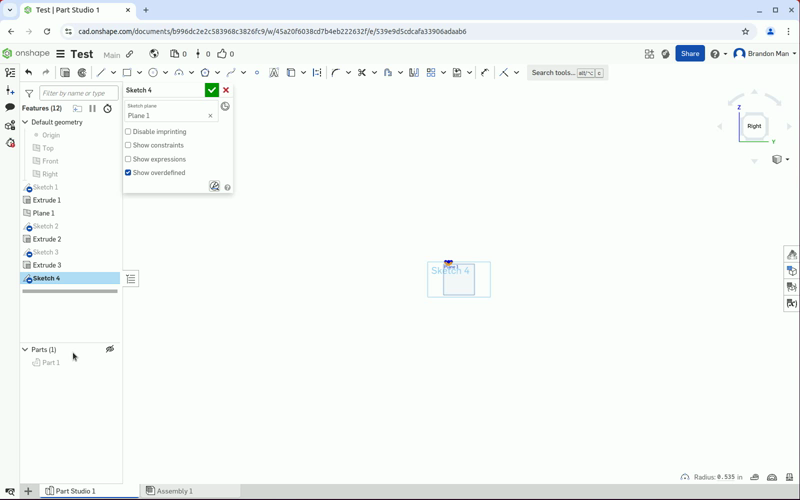
key(shift+e)
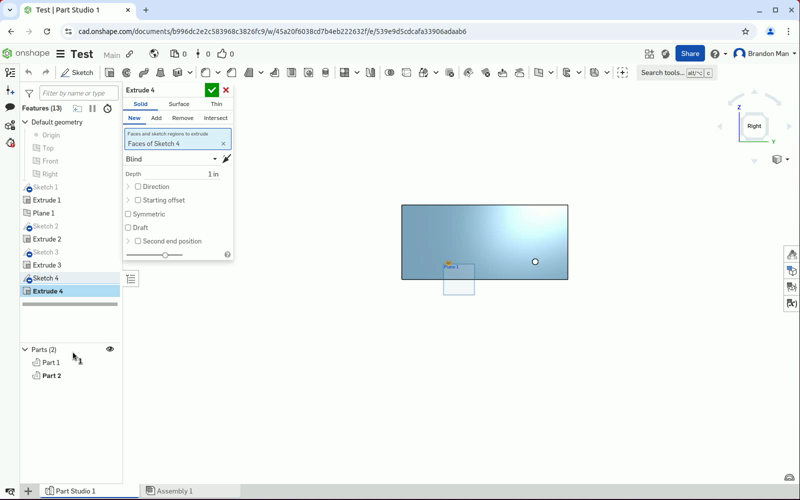
mouse_move(143, 106)
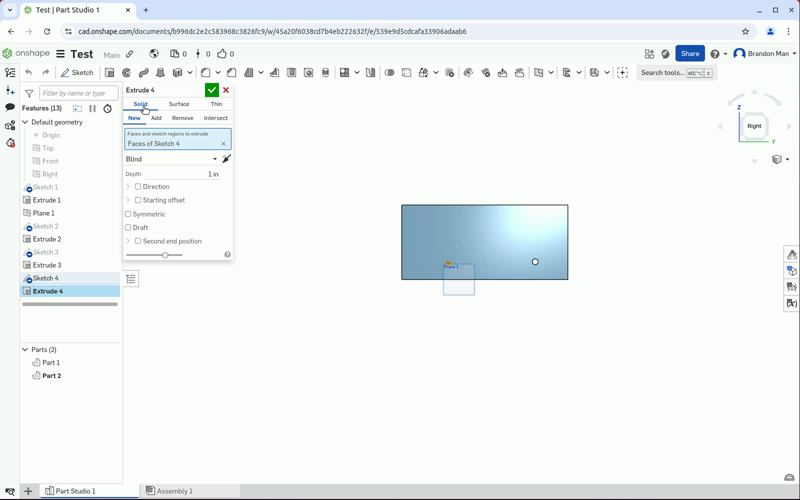
click(143, 106)
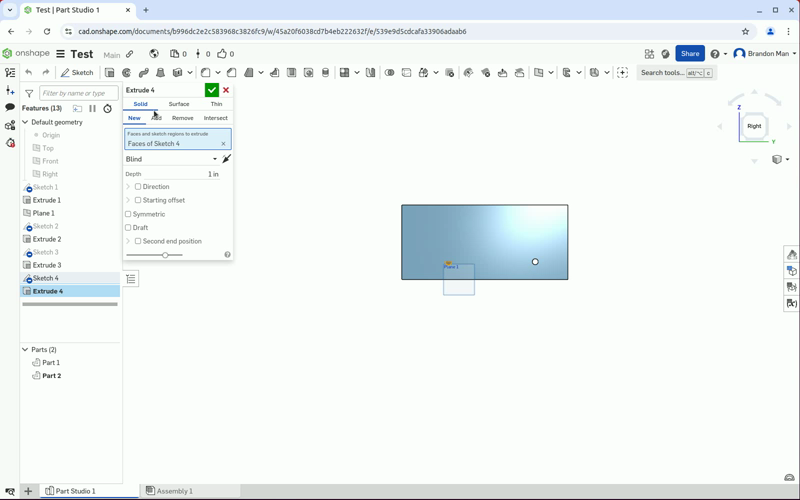
mouse_move(186, 120)
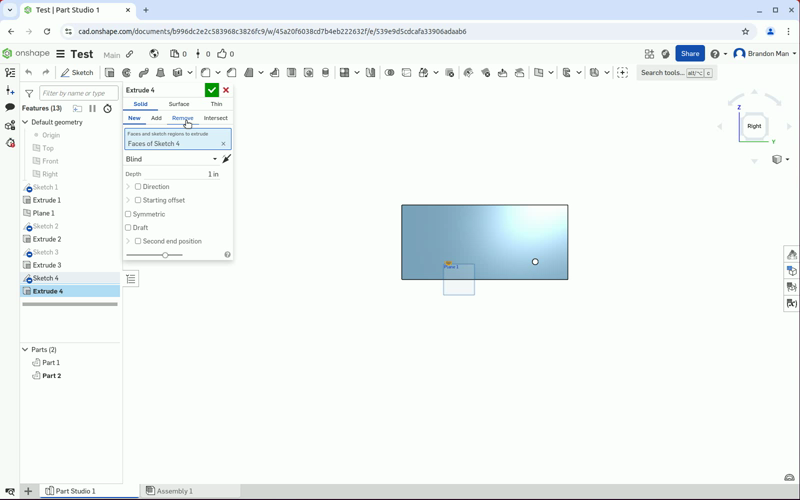
click(186, 120)
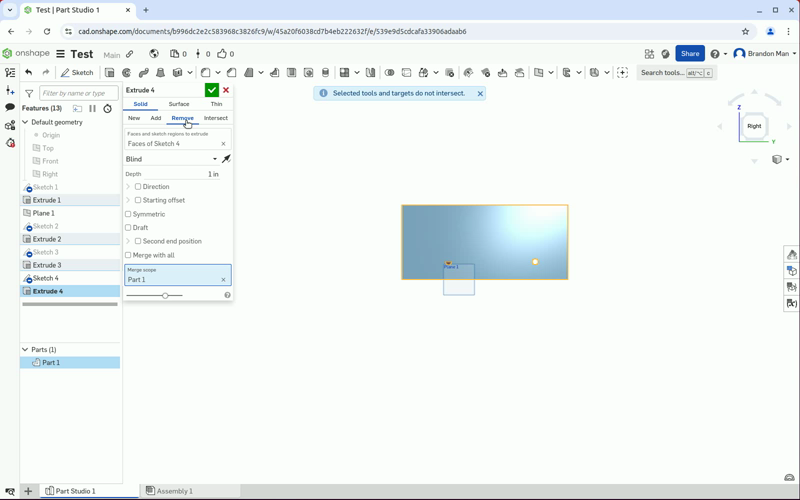
key(tab, 4)
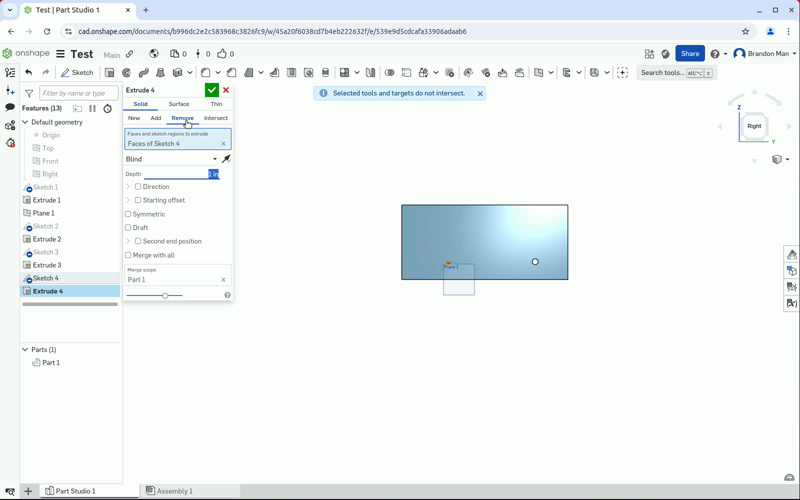
text(30.811)
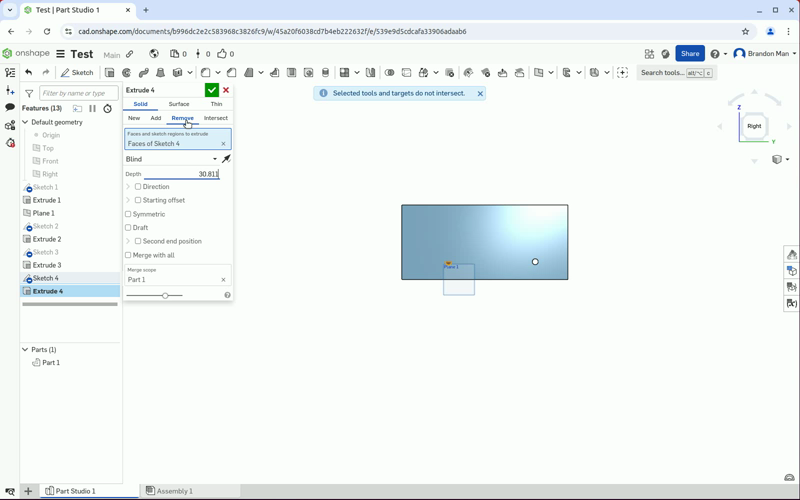
key(tab, 6)
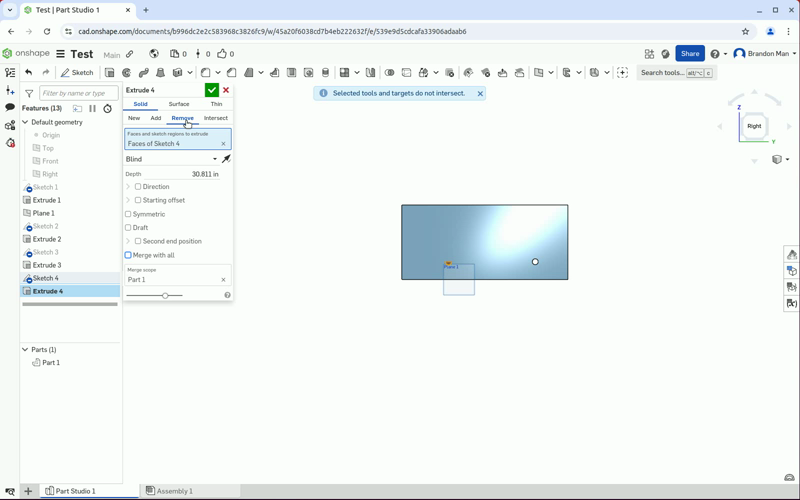
key(space)
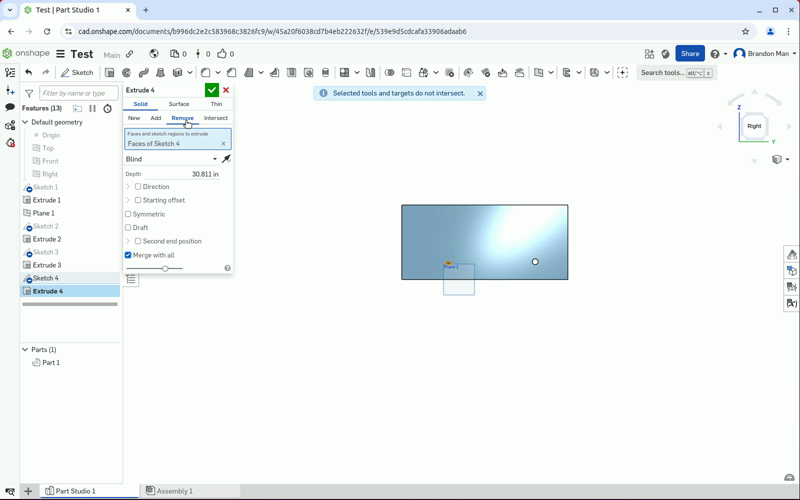
key(enter)
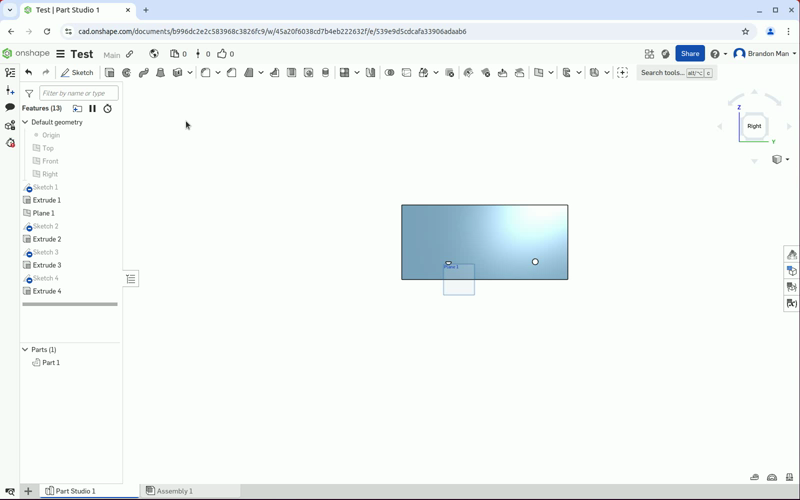
key(shift+h)
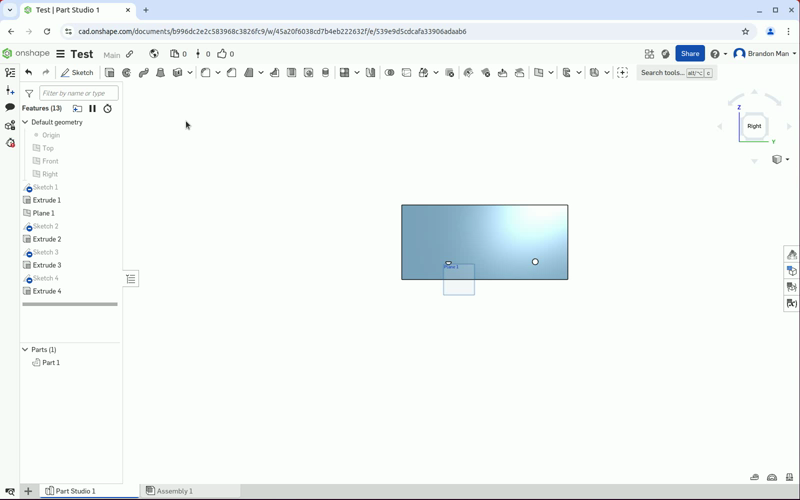
key(shift+h)
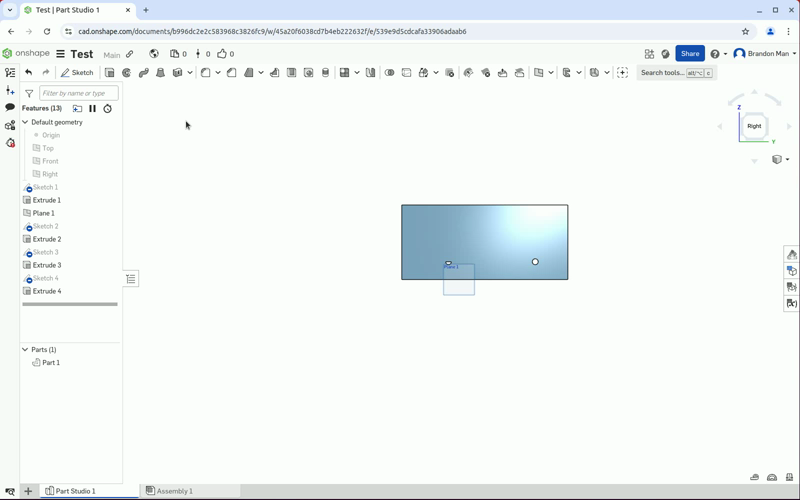
mouse_move(73, 189)
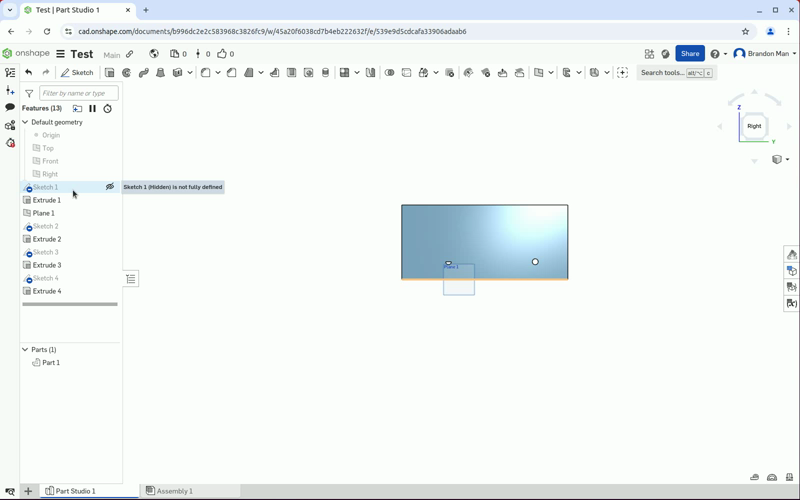
click(73, 189)
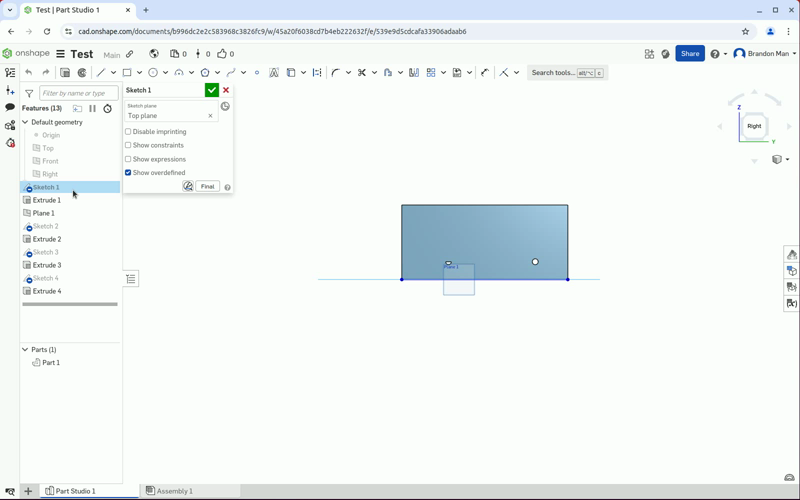
mouse_move(229, 92)
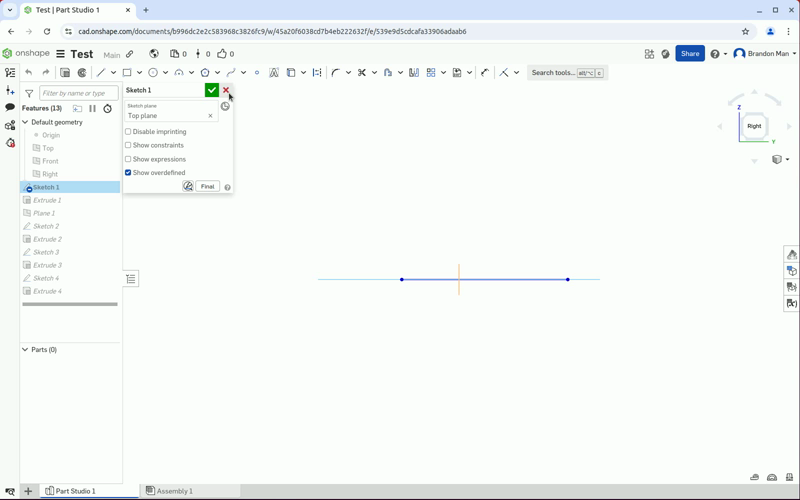
click(229, 92)
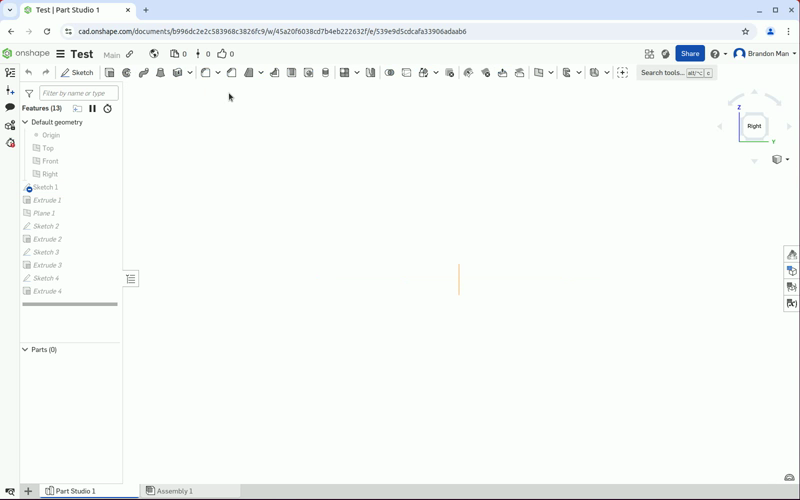
key(shift+s)
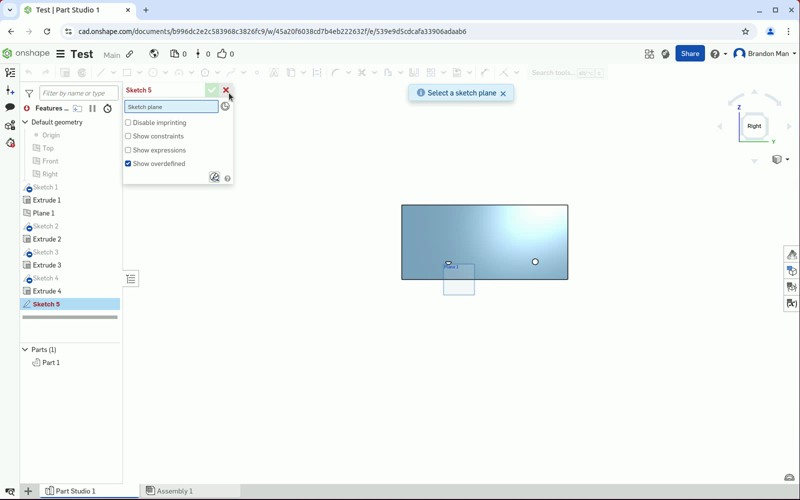
mouse_move(73, 215)
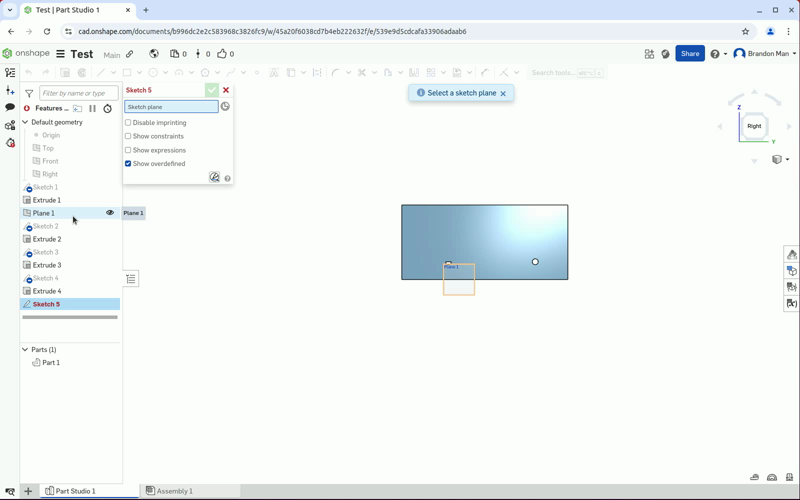
click(73, 215)
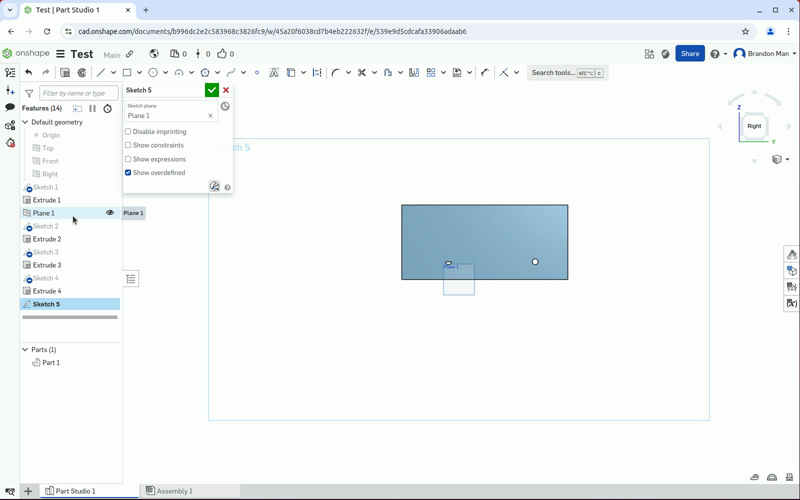
mouse_move(73, 352)
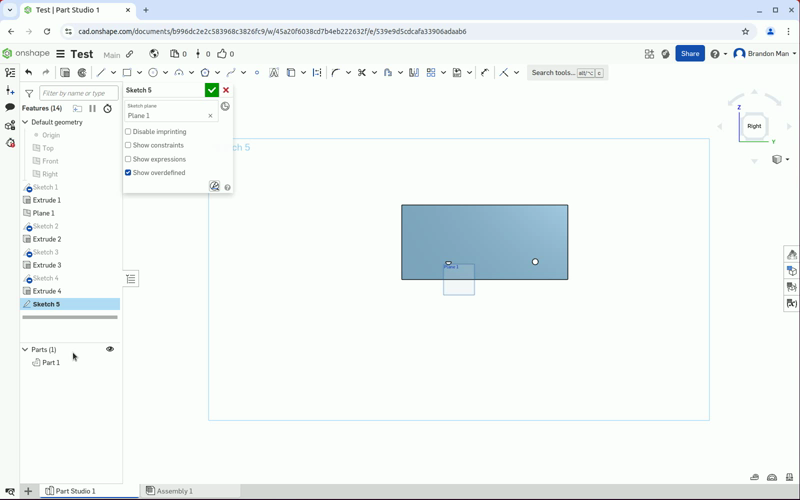
key(y)
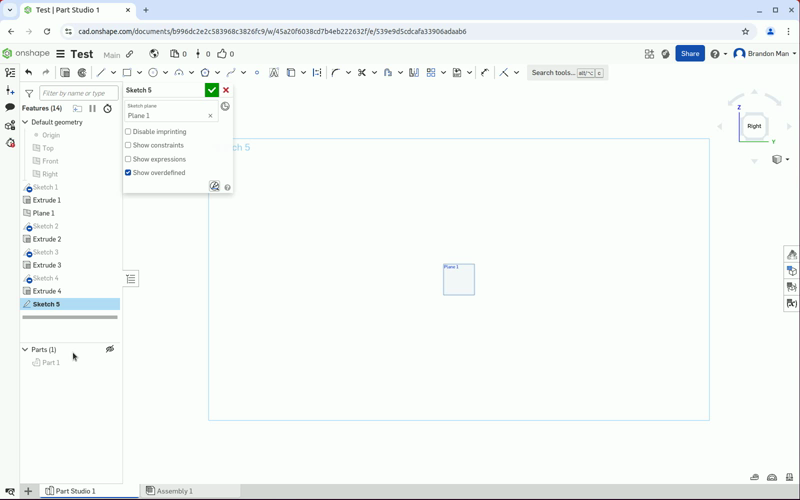
key(a)
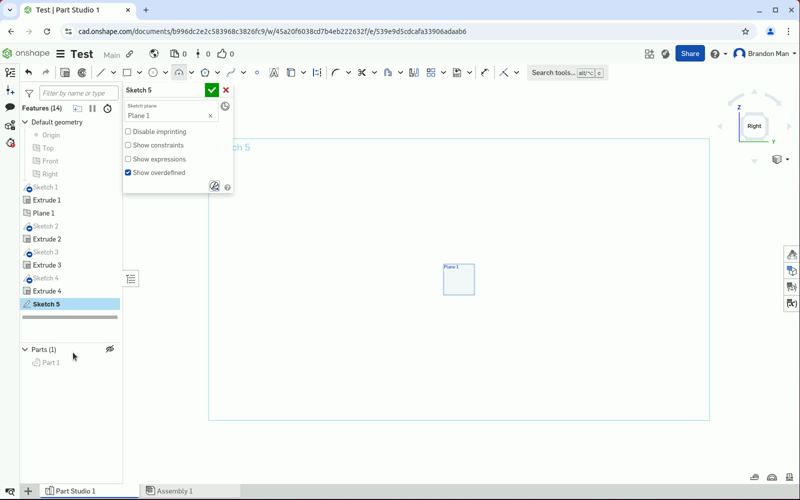
key_down(shift)
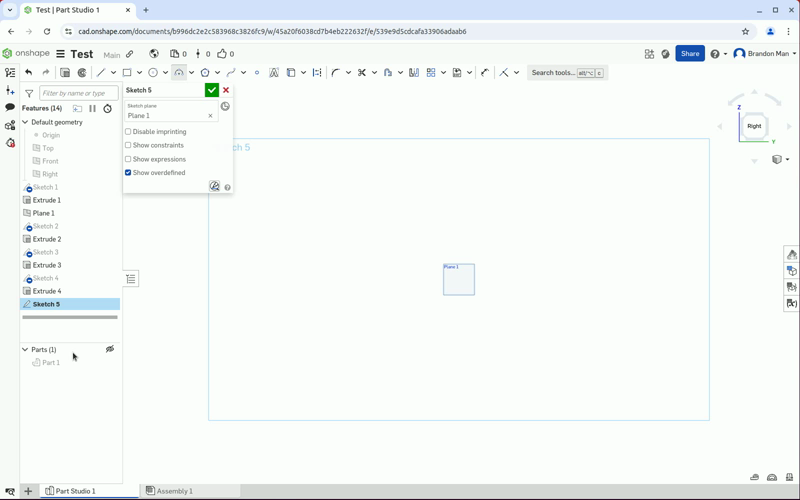
mouse_move(489, 261)
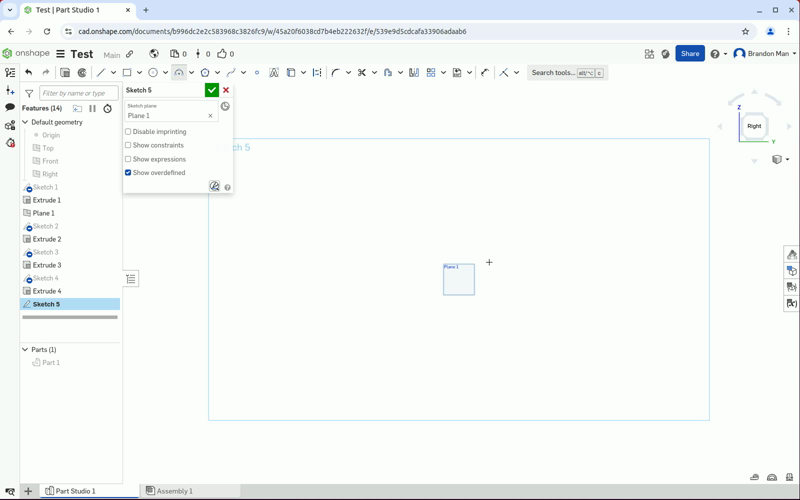
click(489, 261)
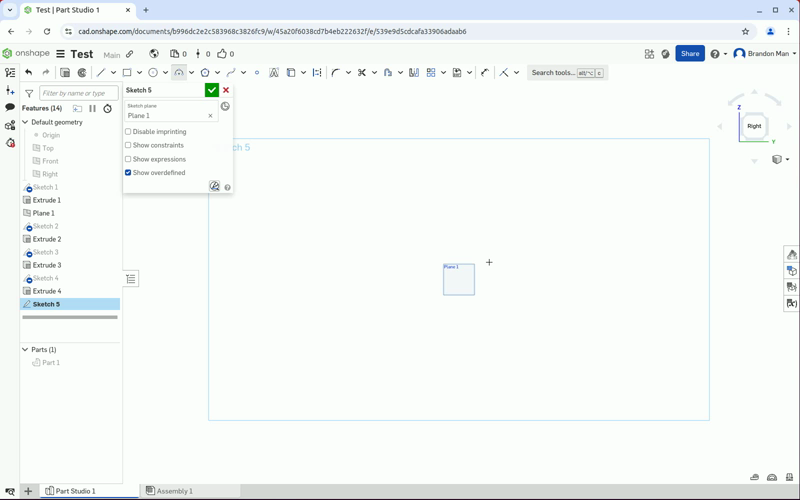
key_up(shift)
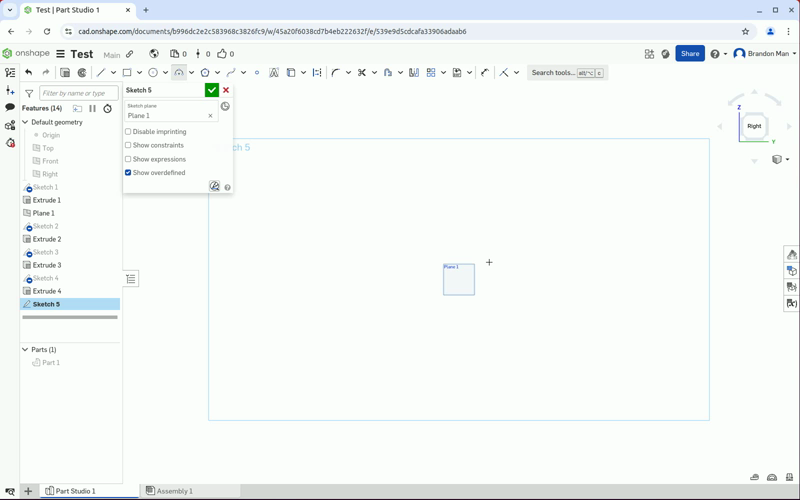
key_down(shift)
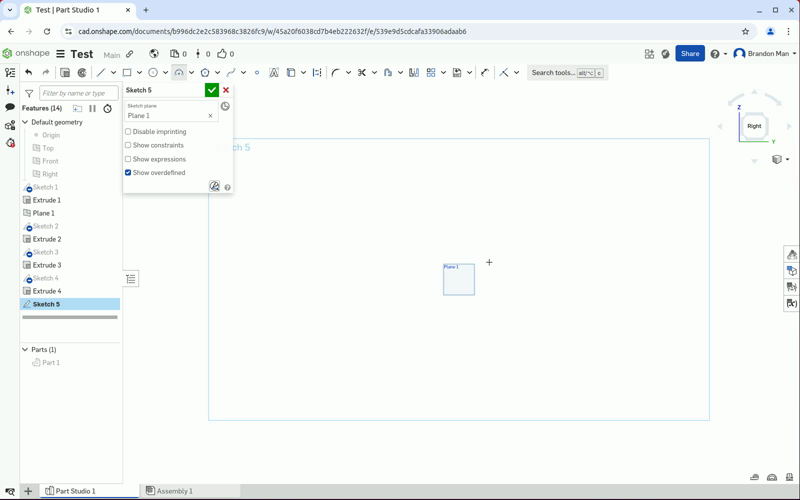
mouse_move(494, 261)
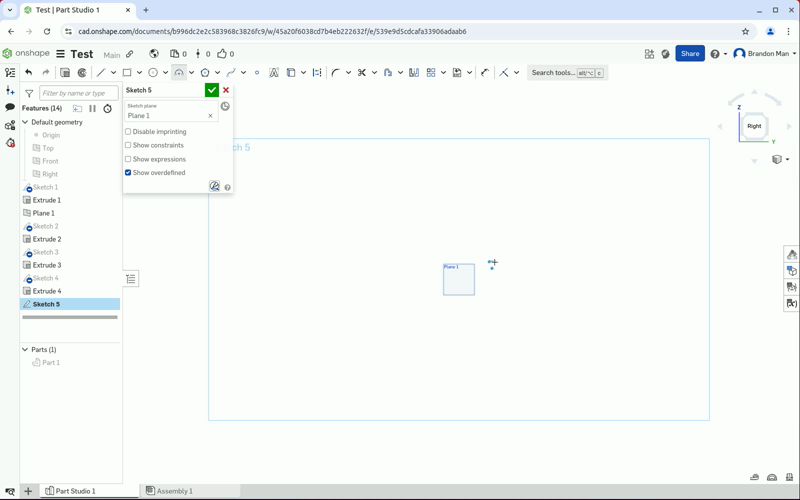
scroll(6)
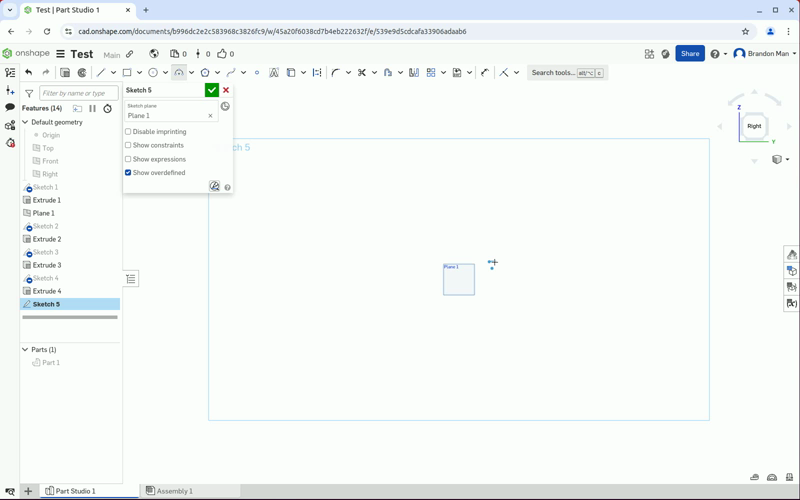
scroll(6)
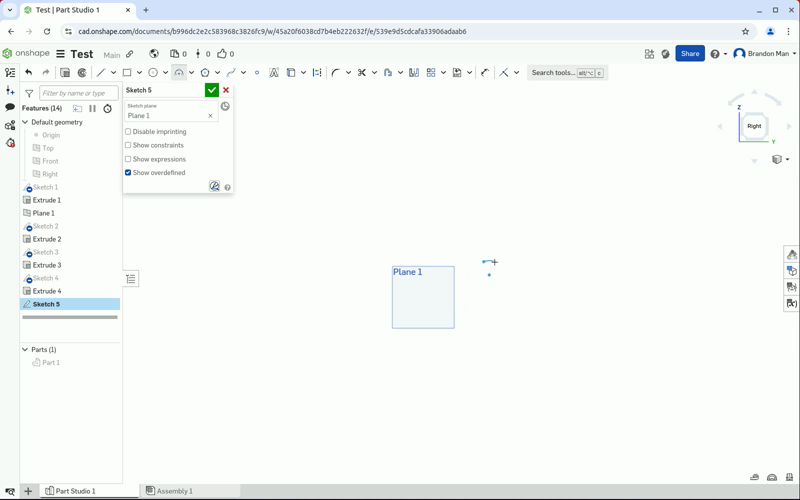
scroll(6)
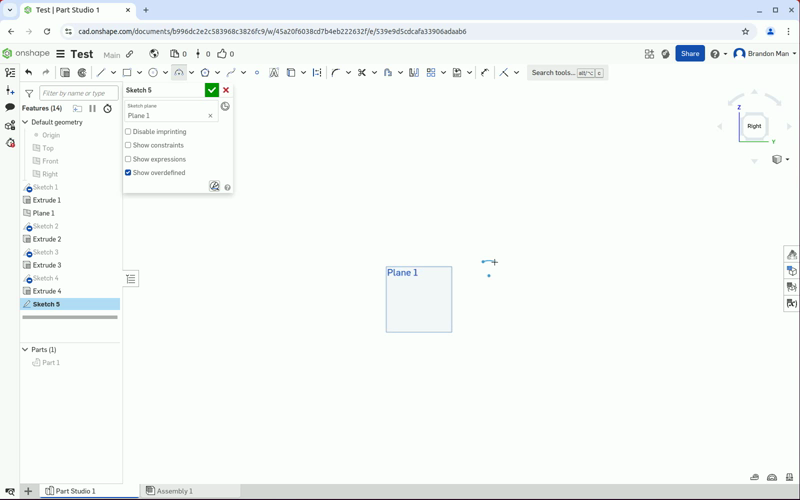
scroll(6)
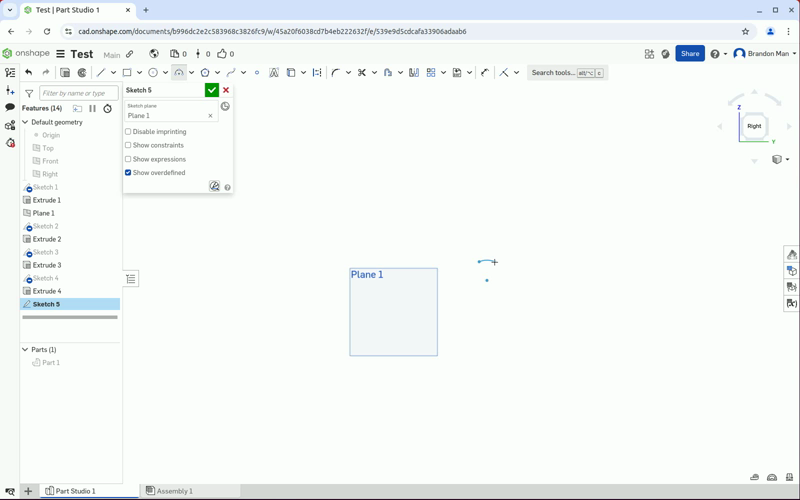
scroll(6)
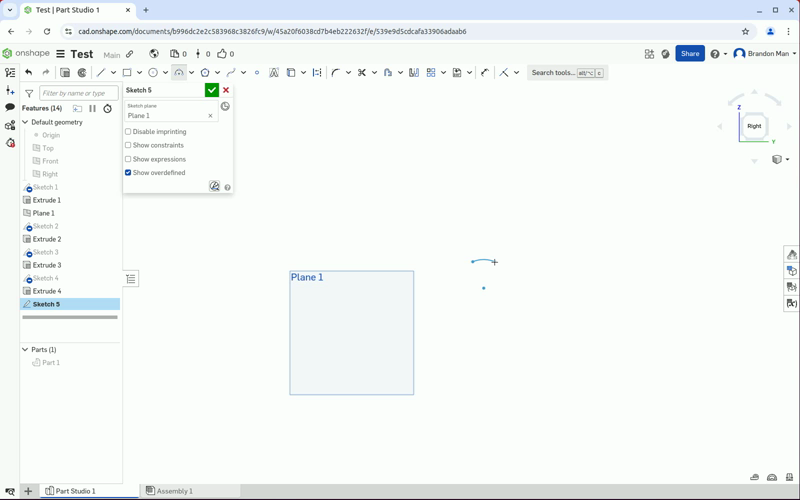
scroll(6)
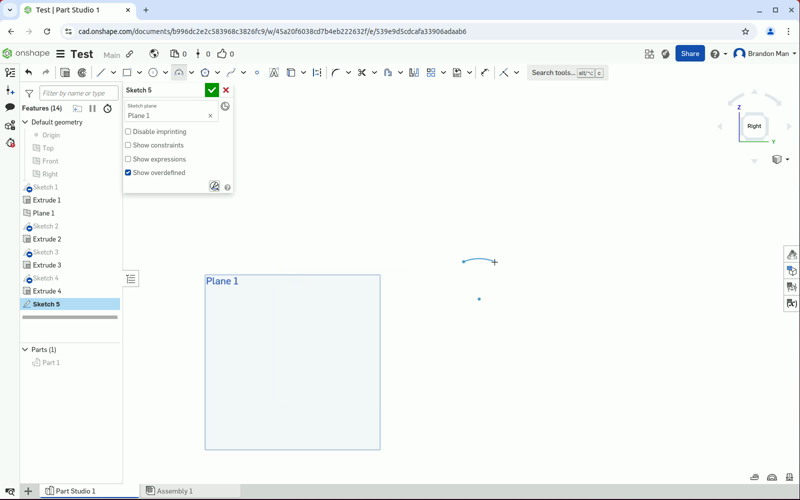
scroll(6)
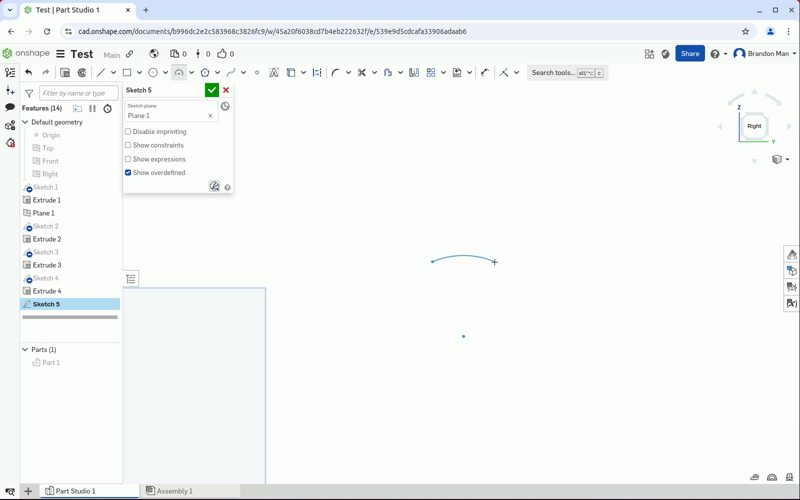
click(494, 261)
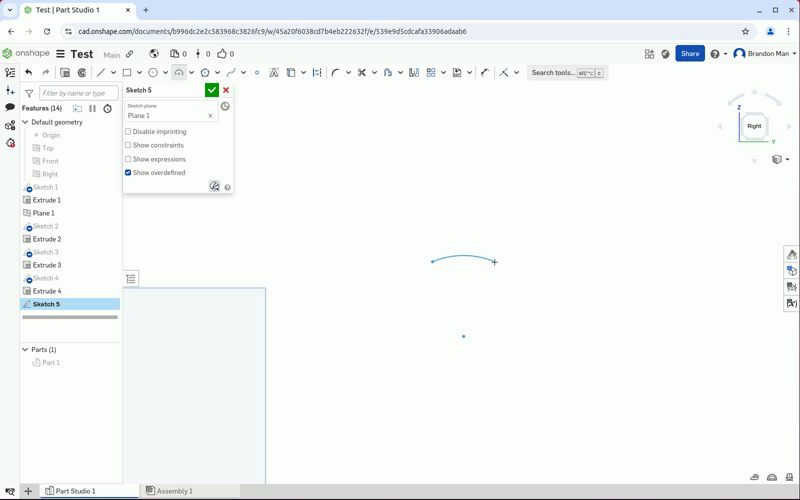
scroll(-6)
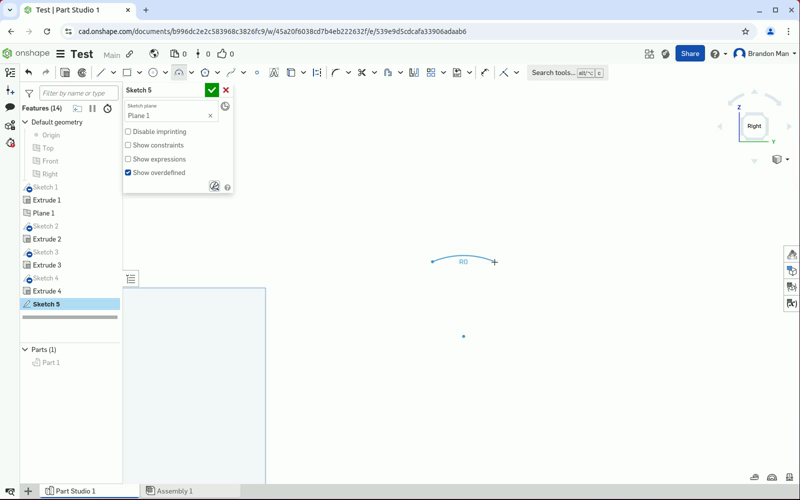
scroll(-6)
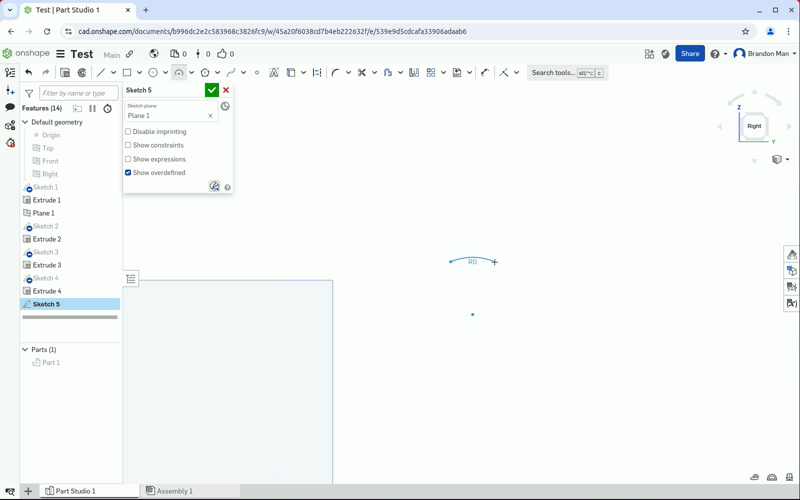
scroll(-6)
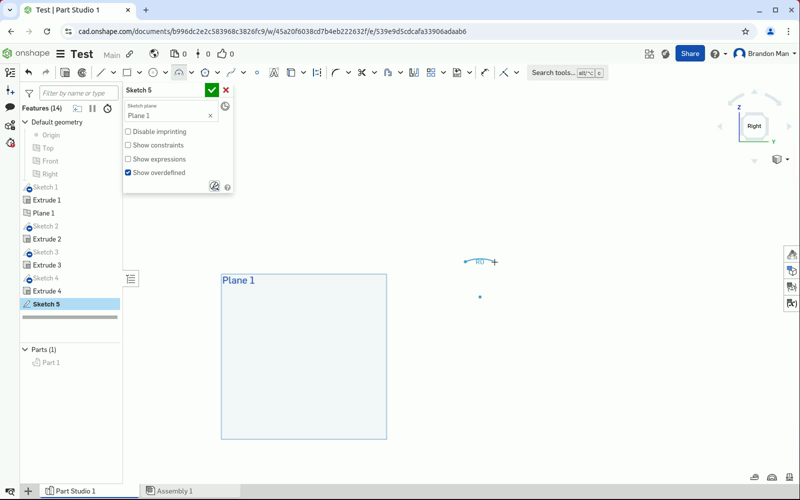
scroll(-6)
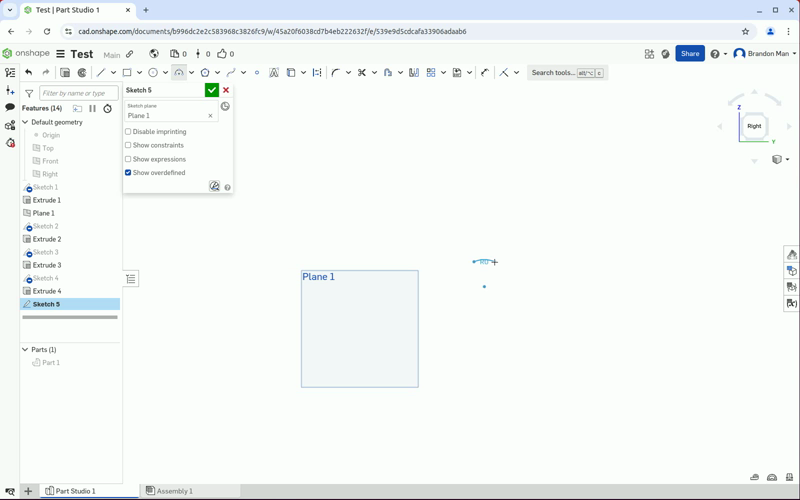
scroll(-6)
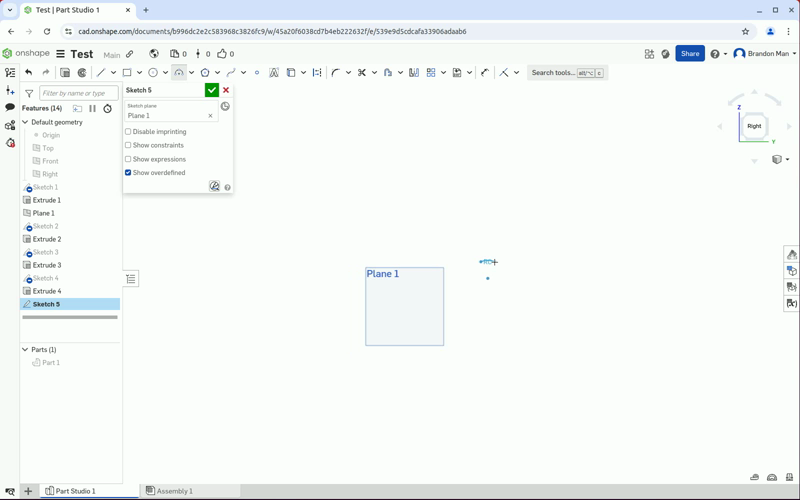
scroll(-6)
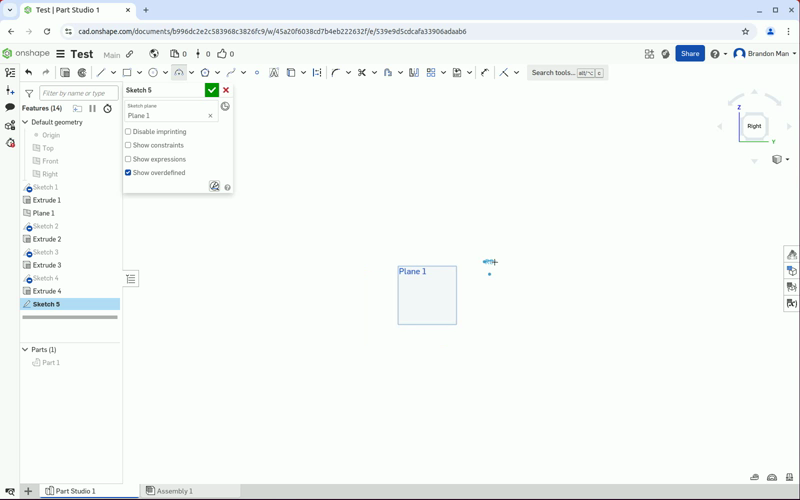
scroll(-6)
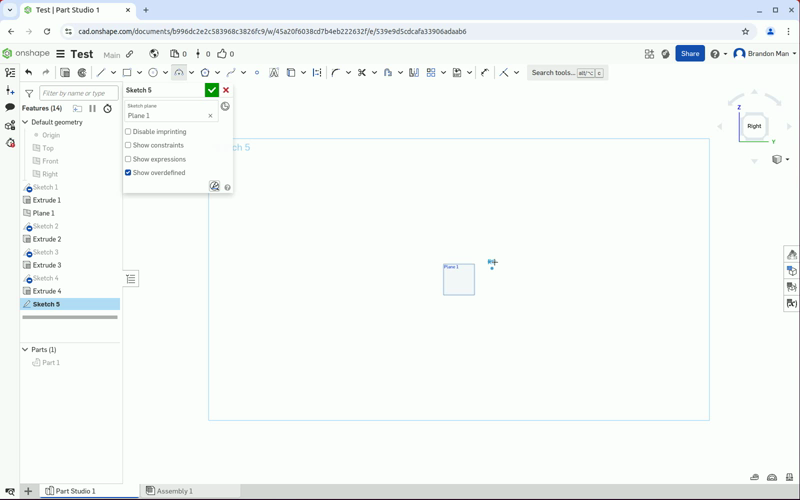
mouse_move(492, 264)
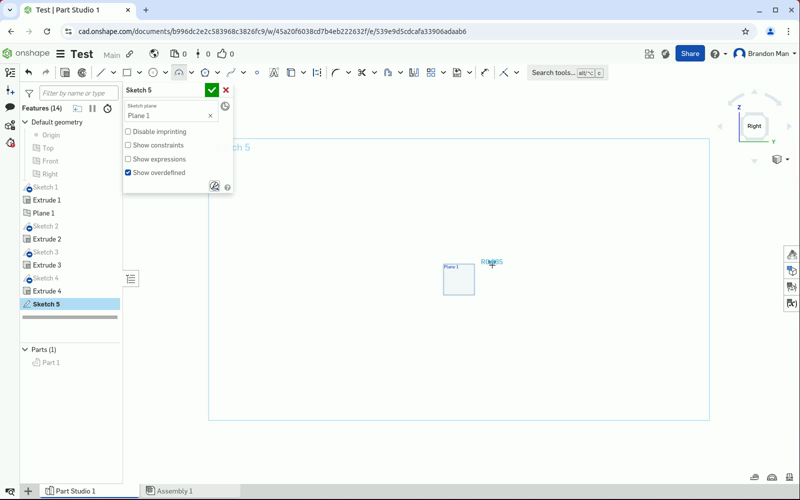
scroll(6)
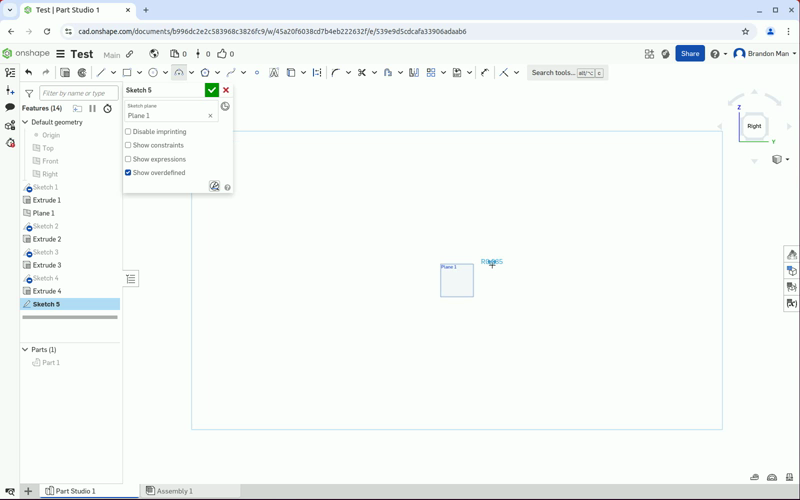
scroll(6)
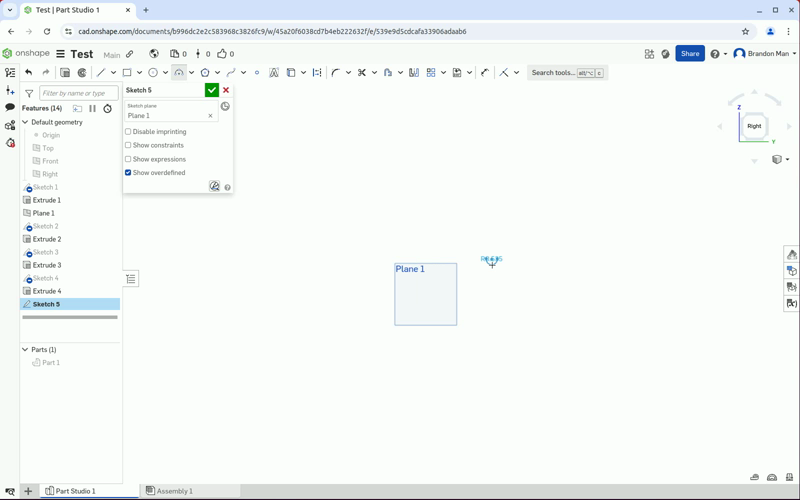
scroll(6)
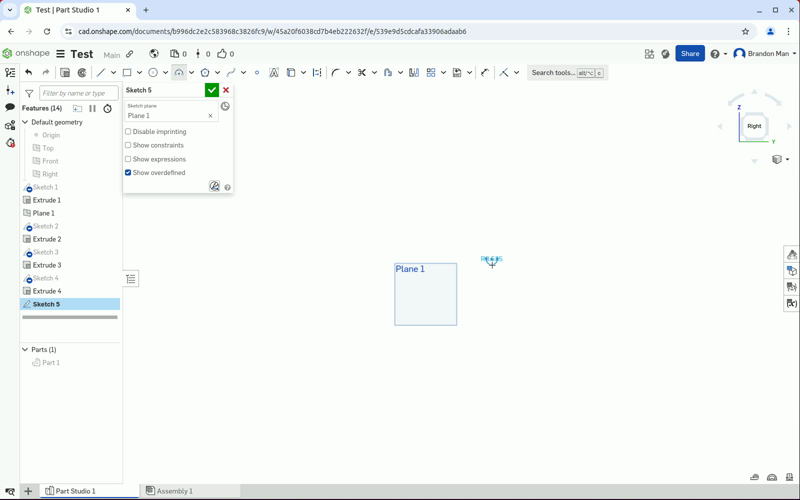
scroll(6)
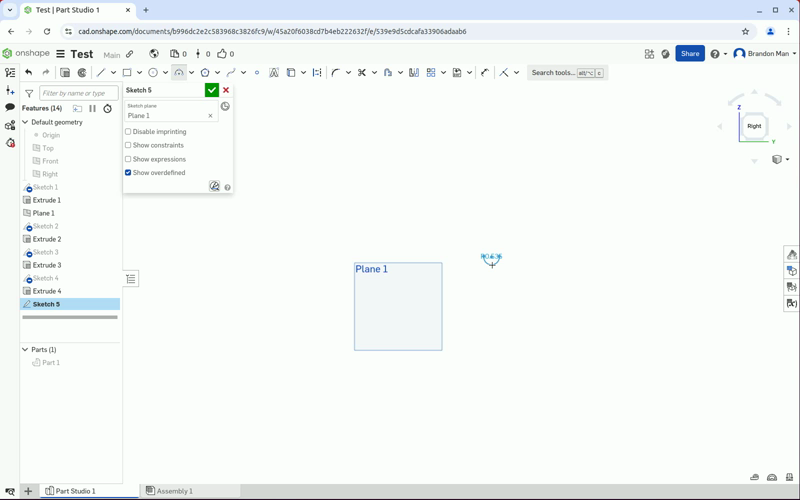
scroll(6)
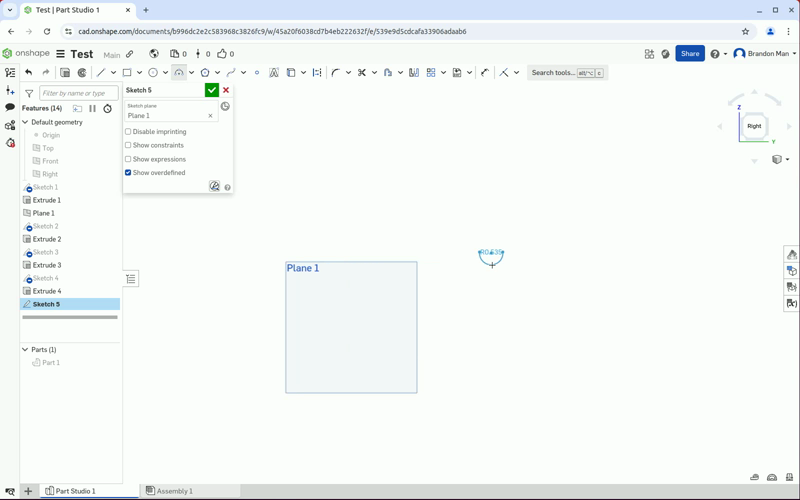
scroll(6)
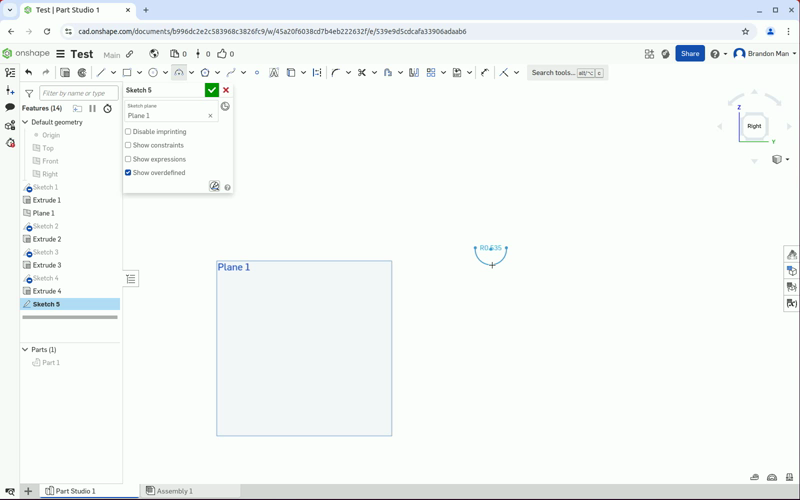
scroll(6)
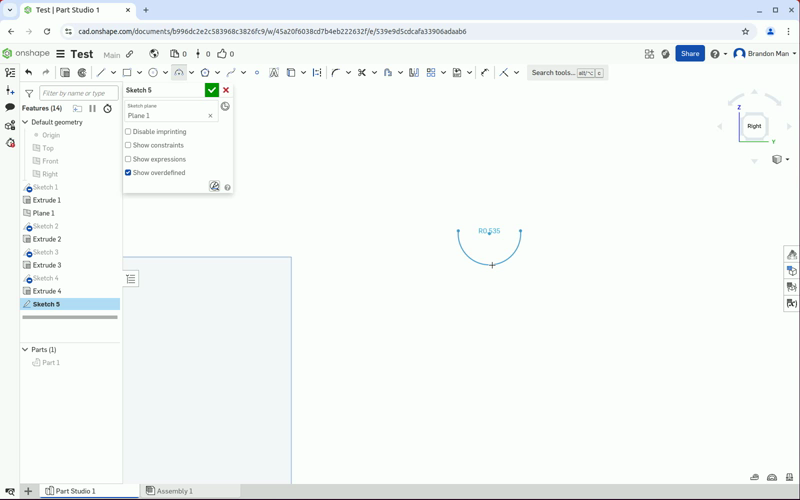
click(492, 264)
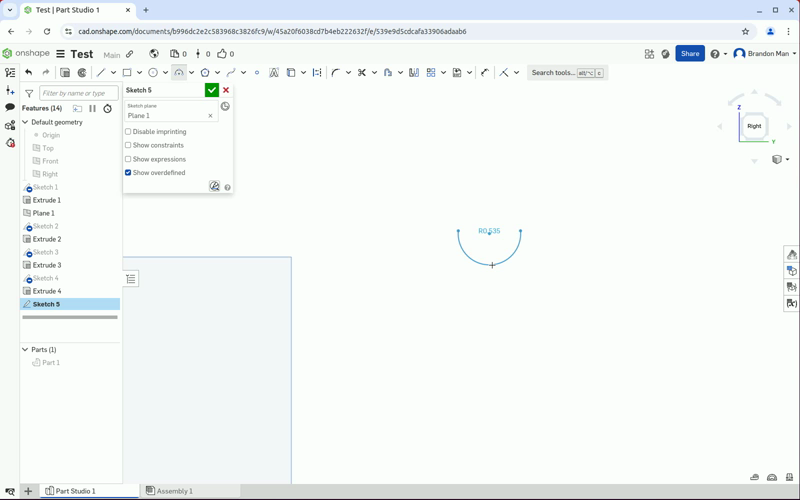
scroll(-6)
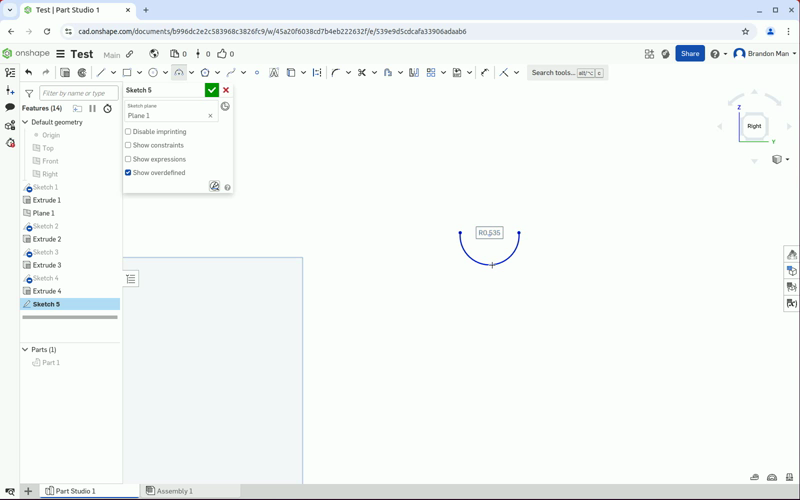
scroll(-6)
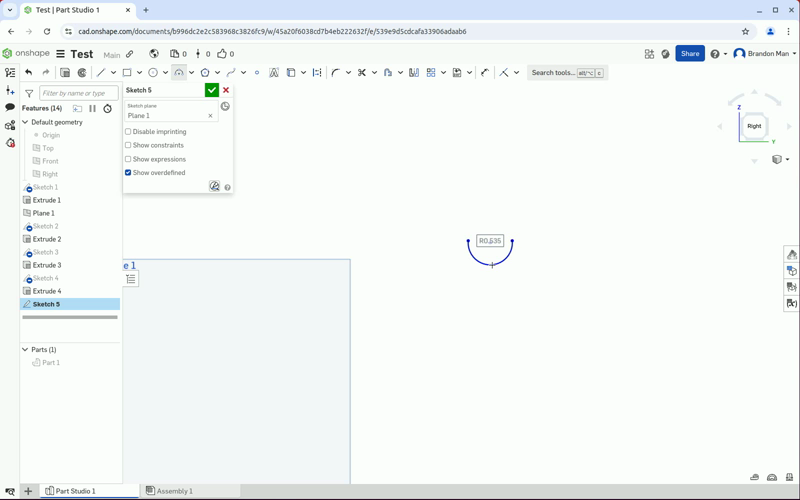
scroll(-6)
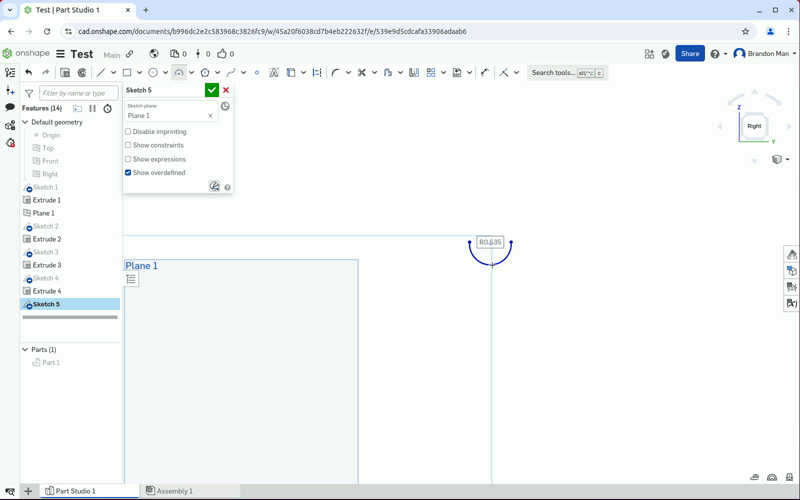
scroll(-6)
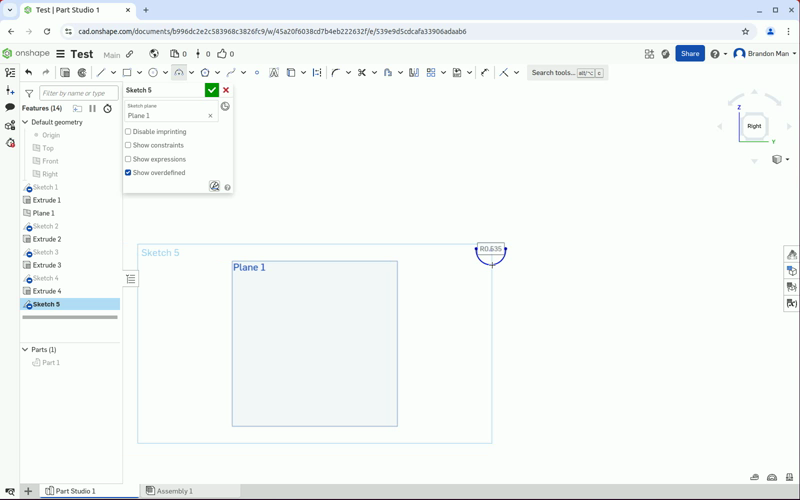
scroll(-6)
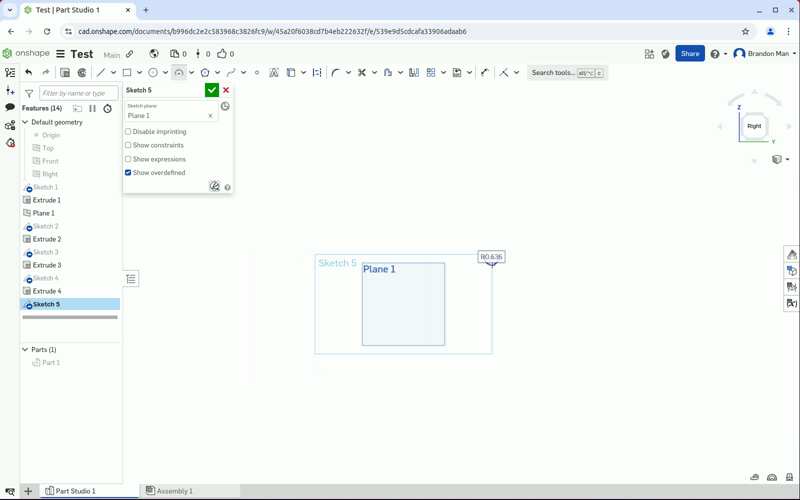
scroll(-6)
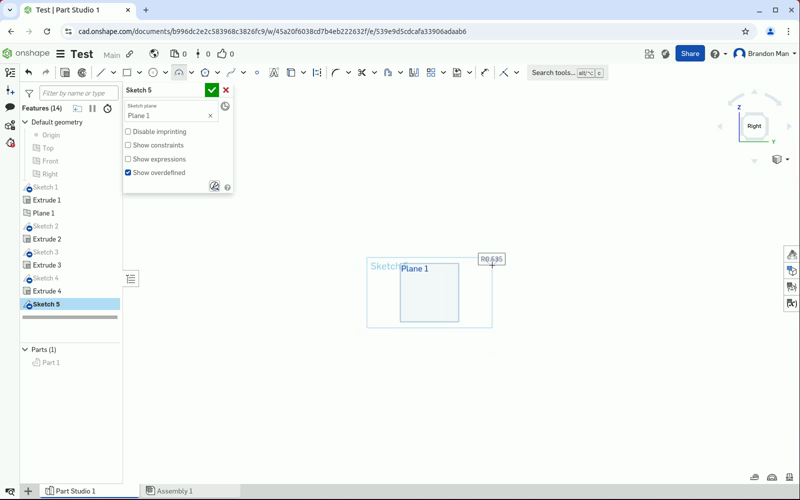
scroll(-6)
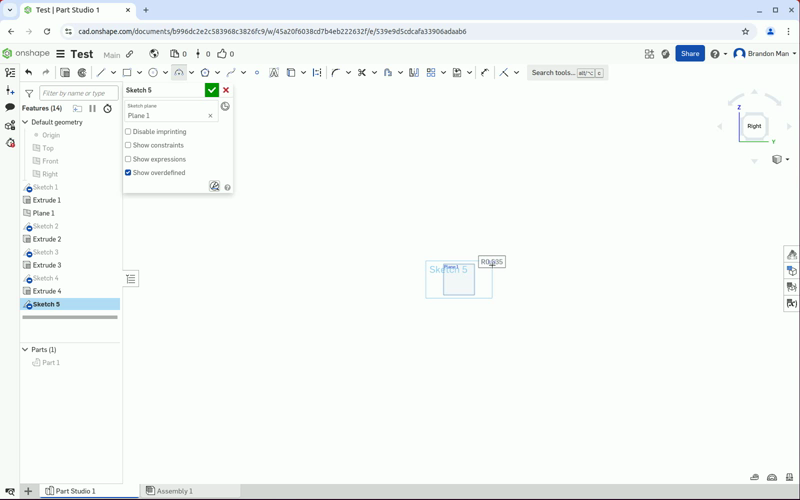
key_up(shift)
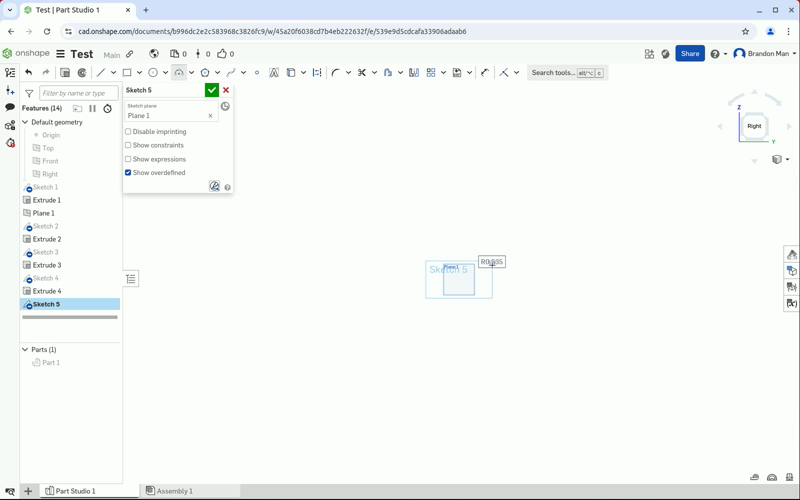
key(esc)
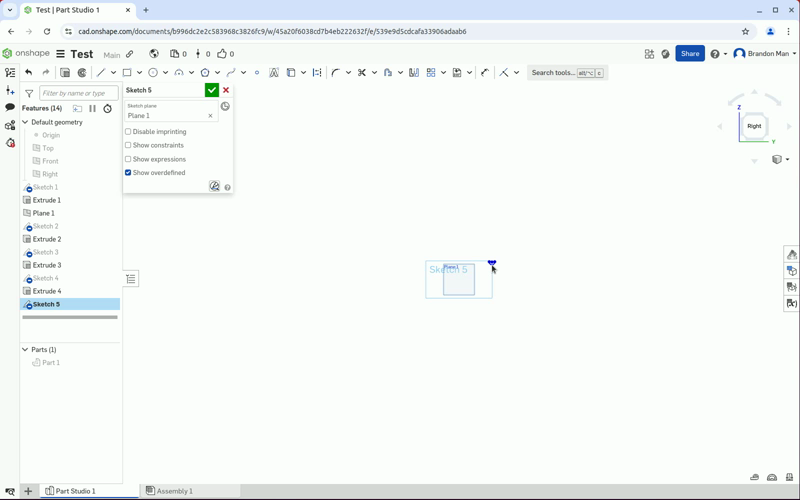
key(l)
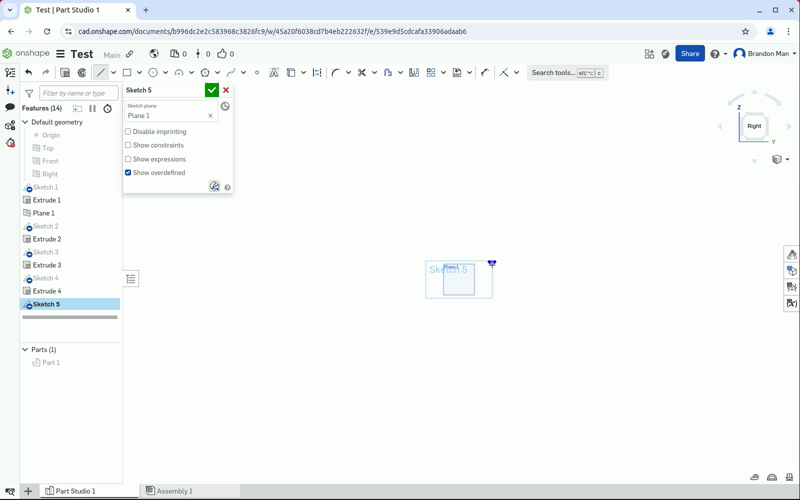
mouse_move(494, 261)
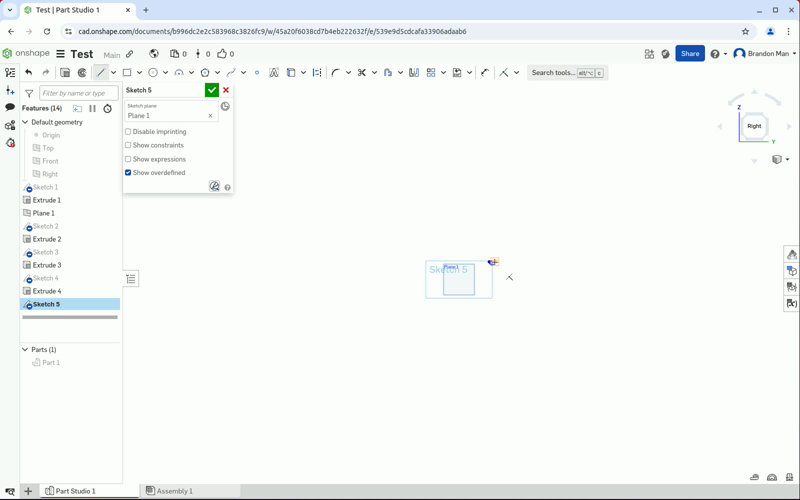
scroll(6)
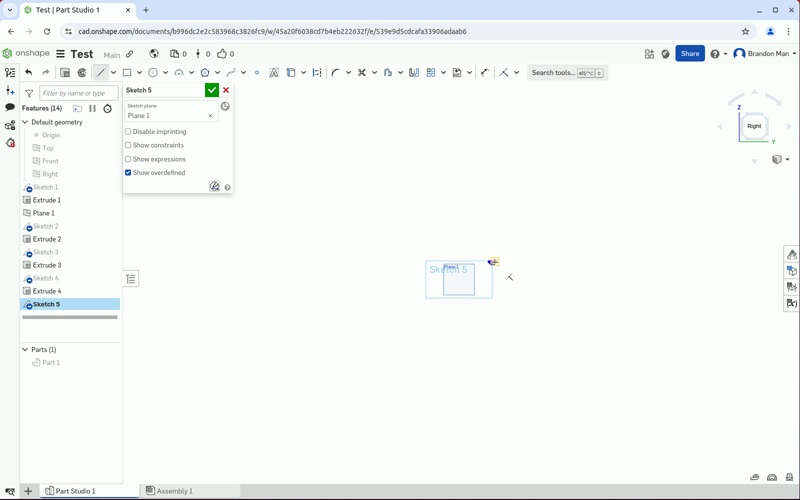
scroll(6)
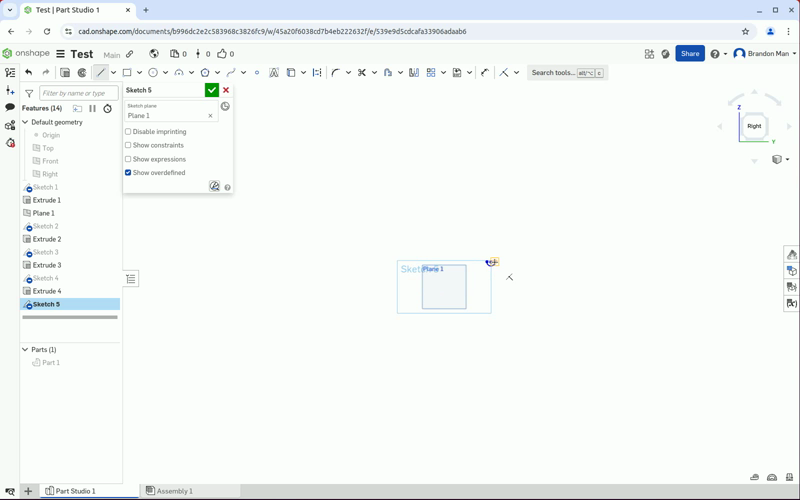
scroll(6)
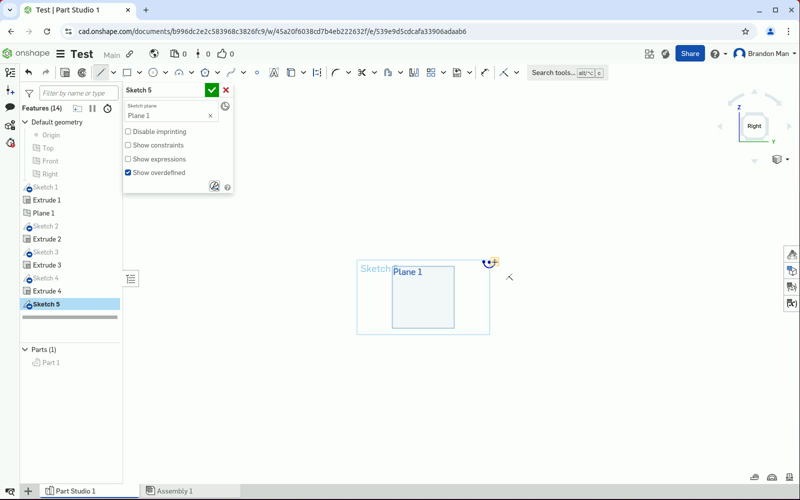
scroll(6)
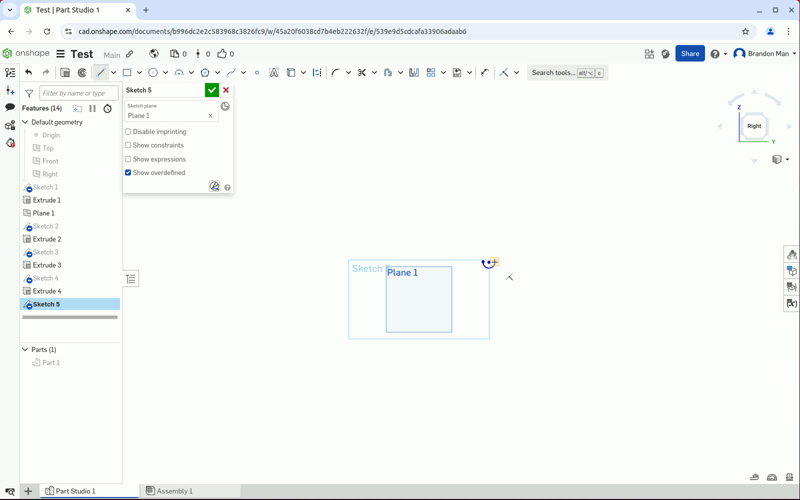
scroll(6)
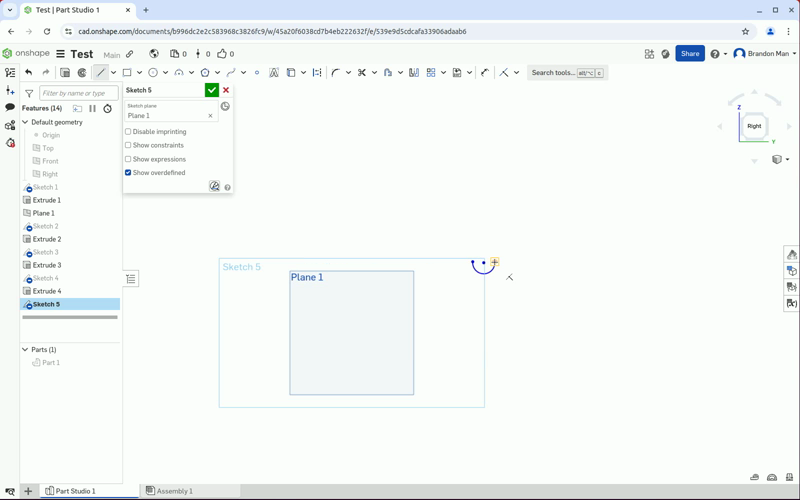
scroll(6)
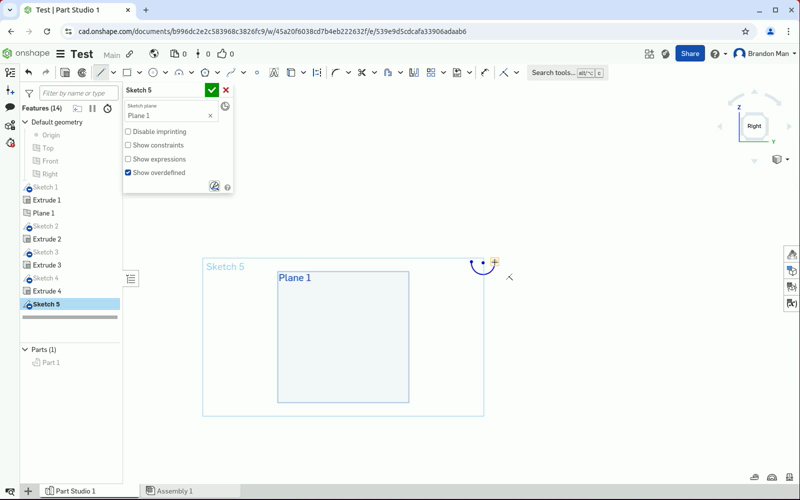
scroll(6)
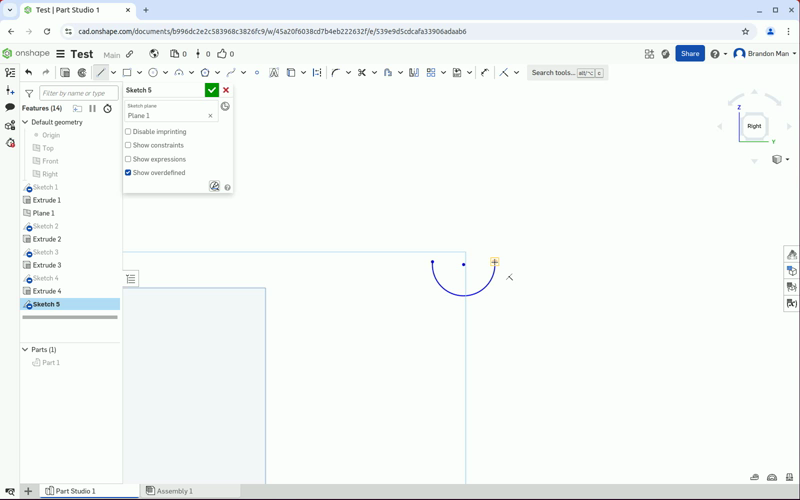
click(494, 261)
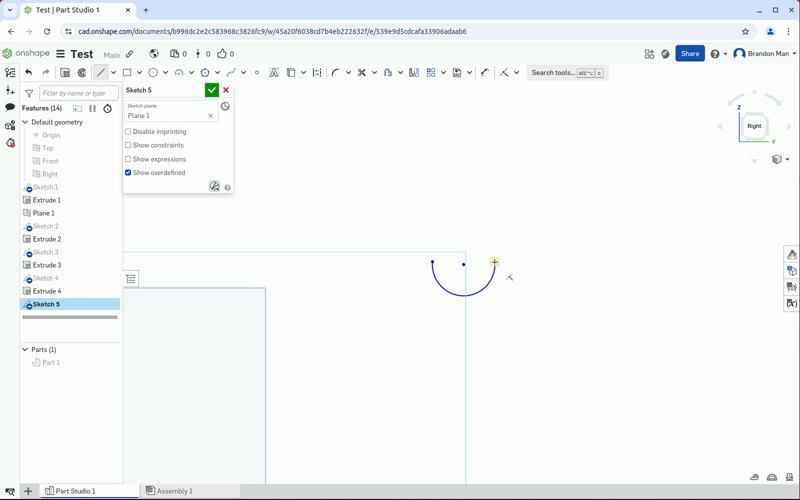
scroll(-6)
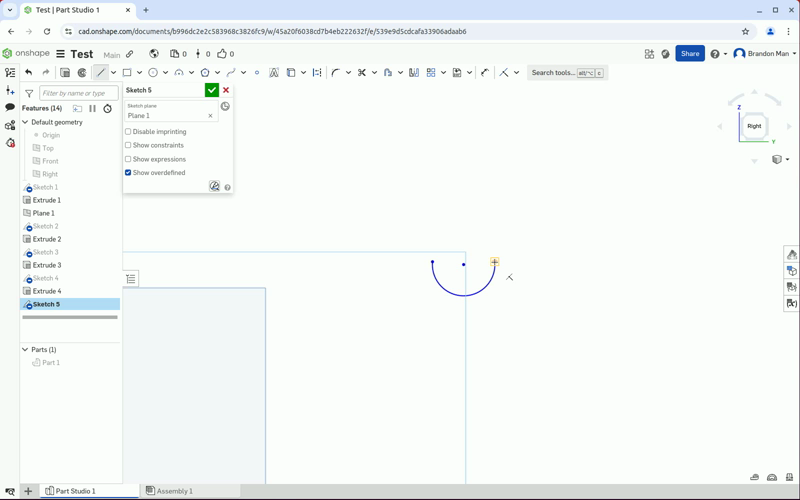
scroll(-6)
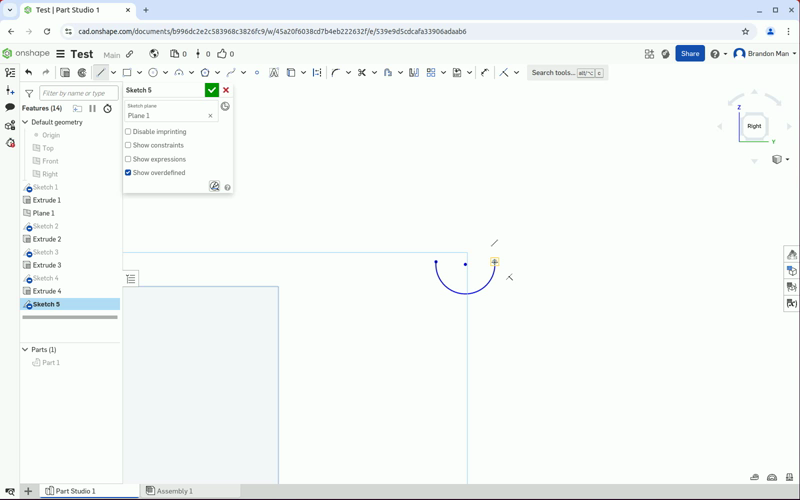
scroll(-6)
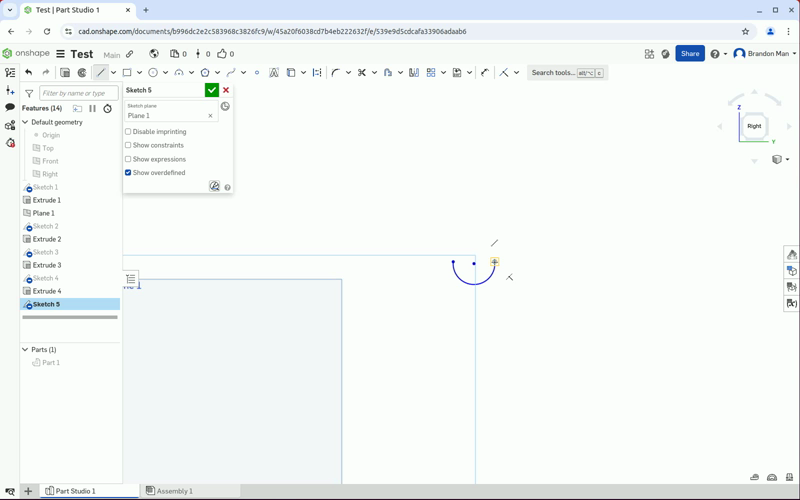
scroll(-6)
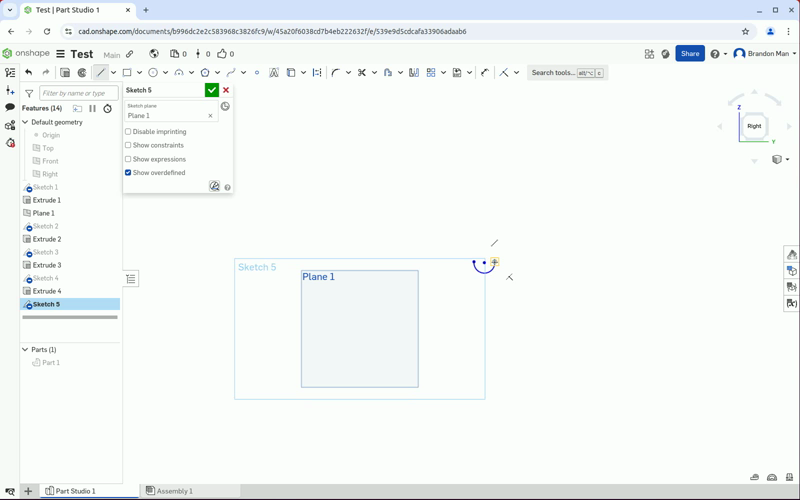
scroll(-6)
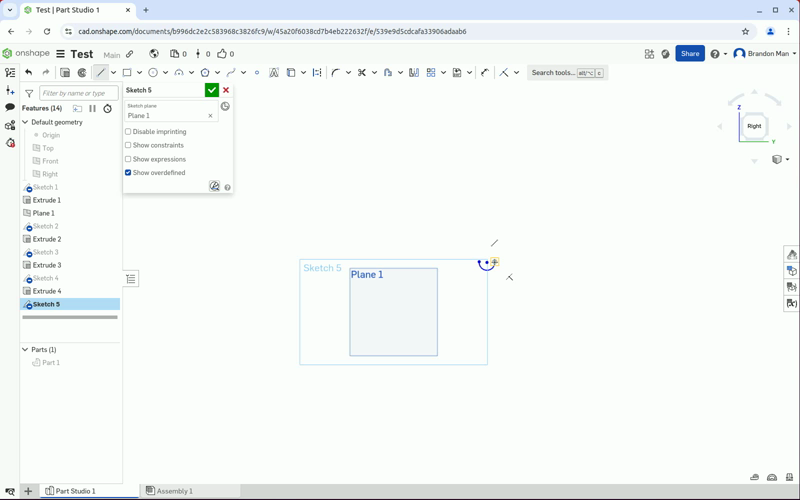
scroll(-6)
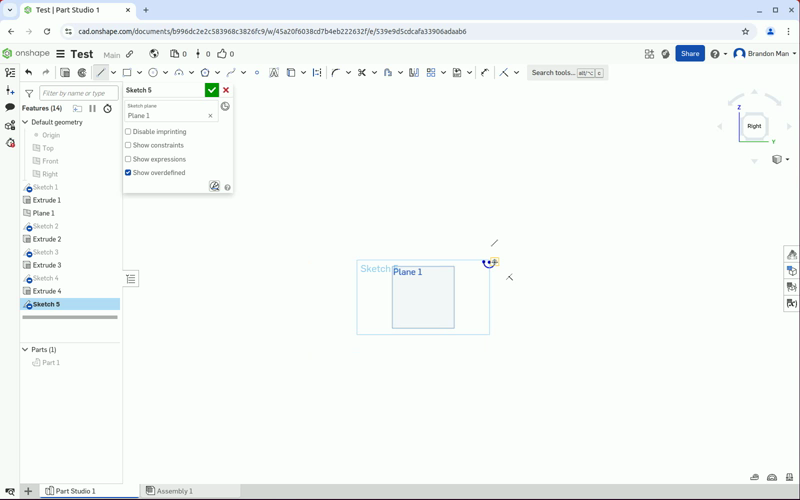
scroll(-6)
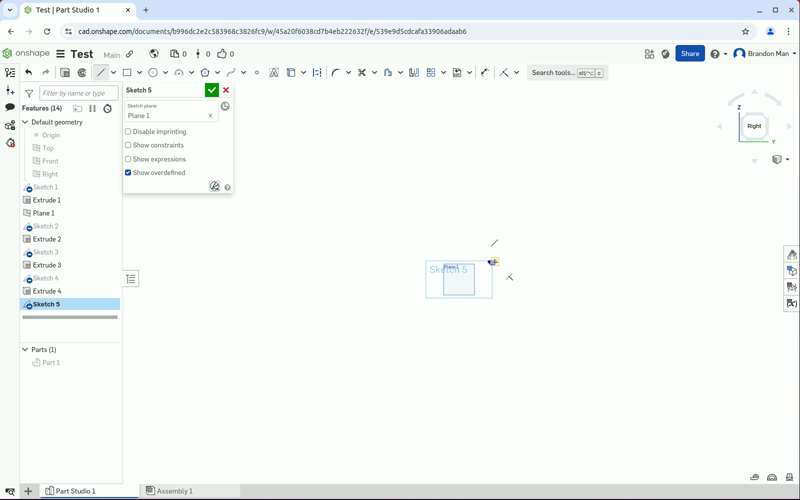
key_down(shift)
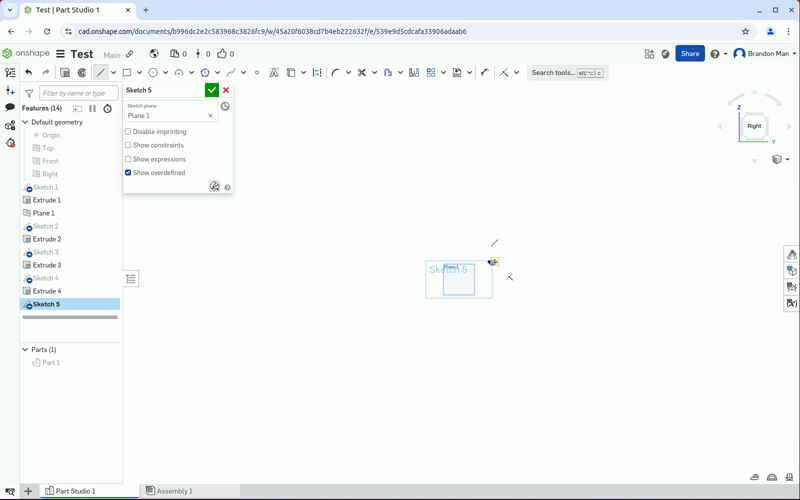
mouse_move(524, 261)
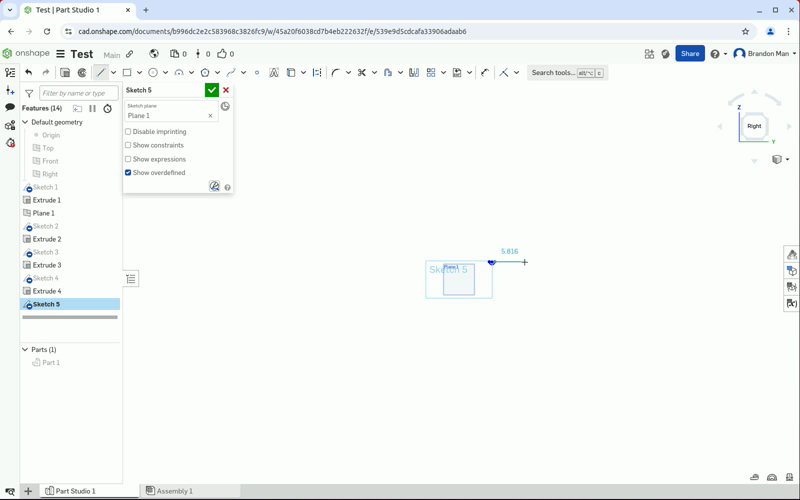
mouse_move(492, 261)
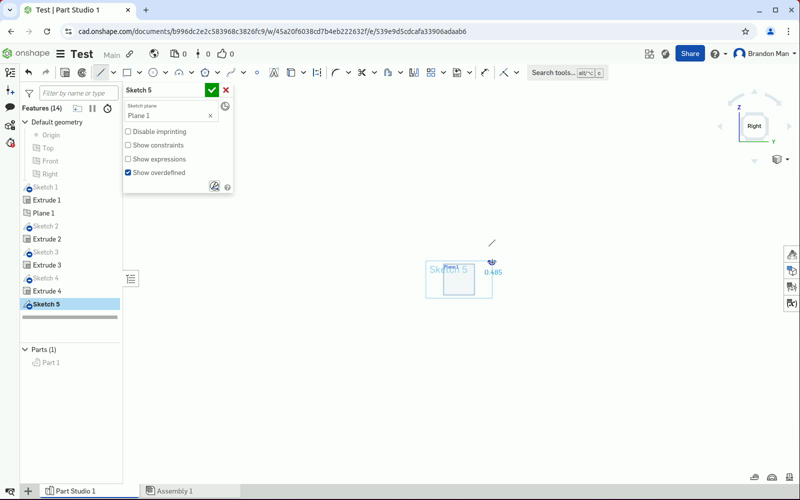
scroll(6)
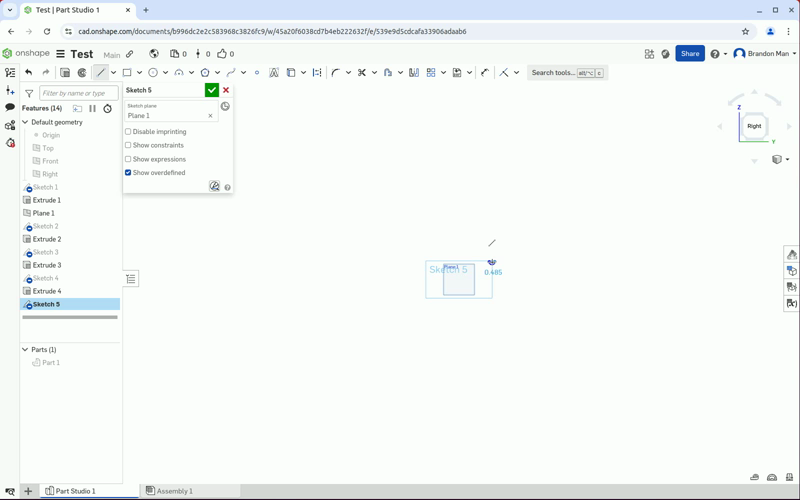
scroll(6)
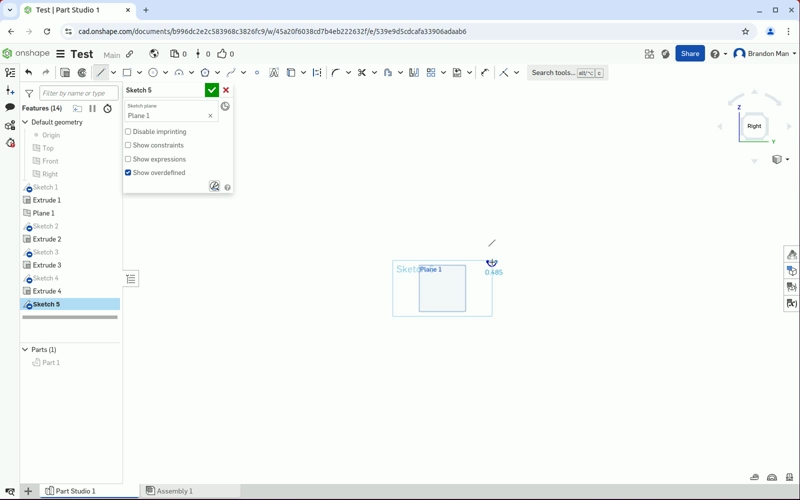
scroll(6)
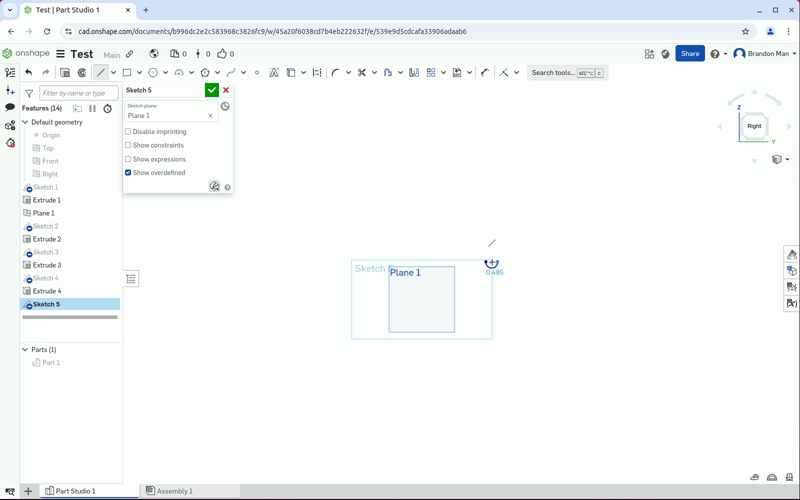
scroll(6)
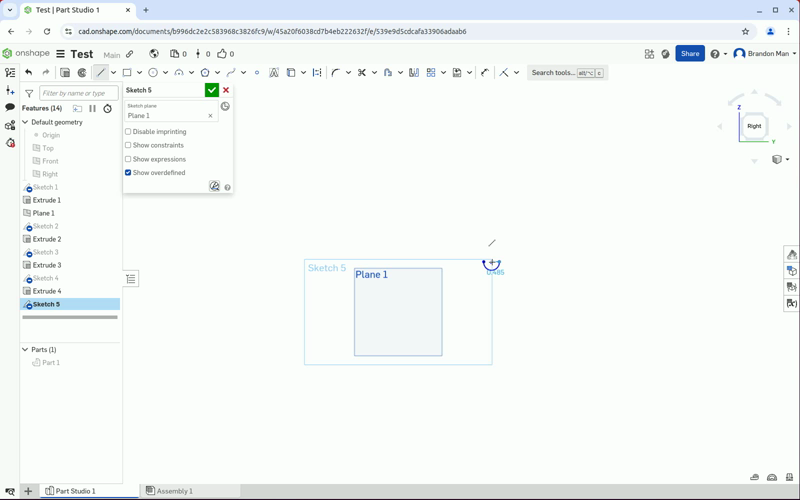
scroll(6)
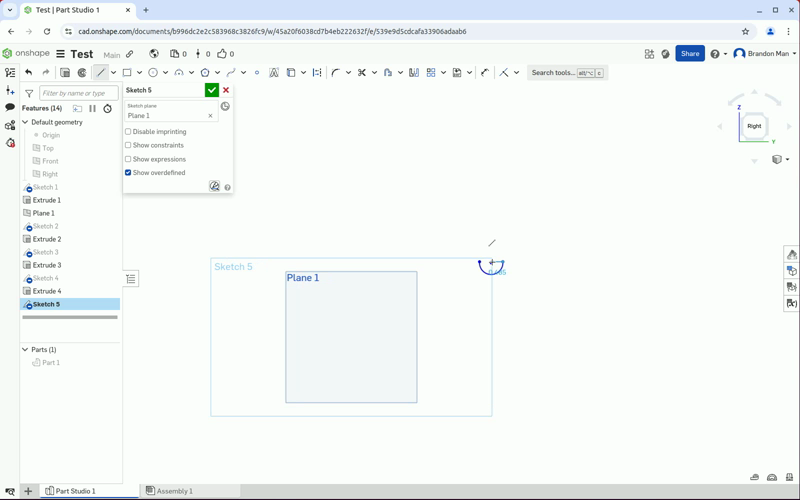
scroll(6)
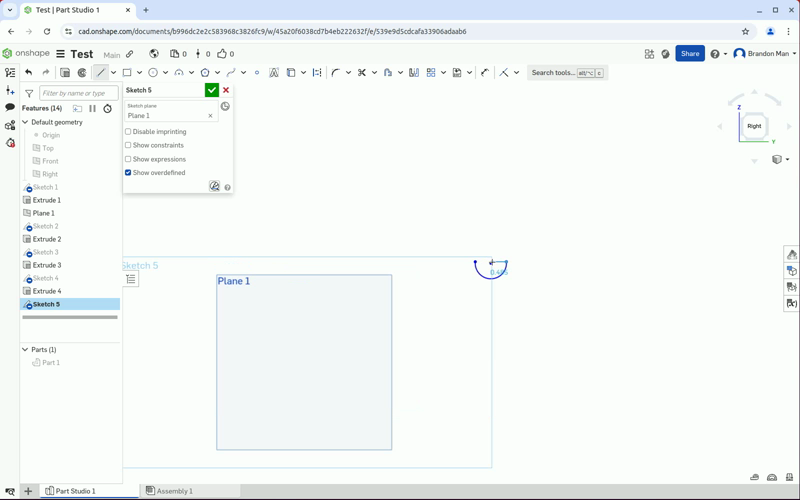
scroll(6)
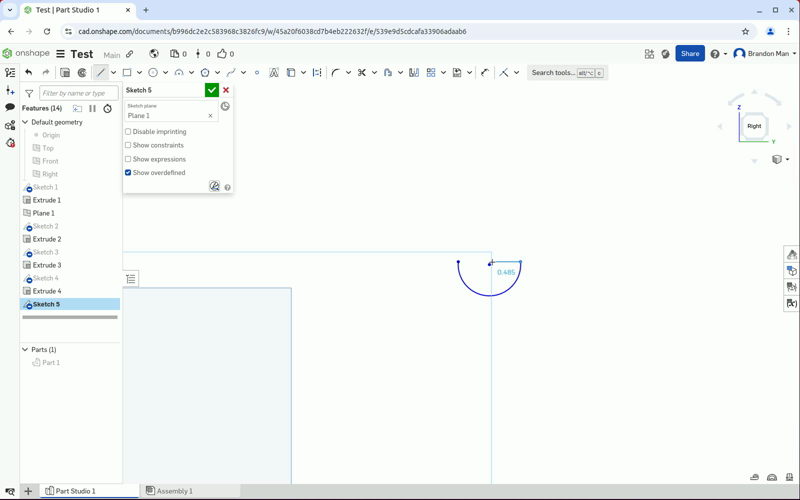
click(492, 261)
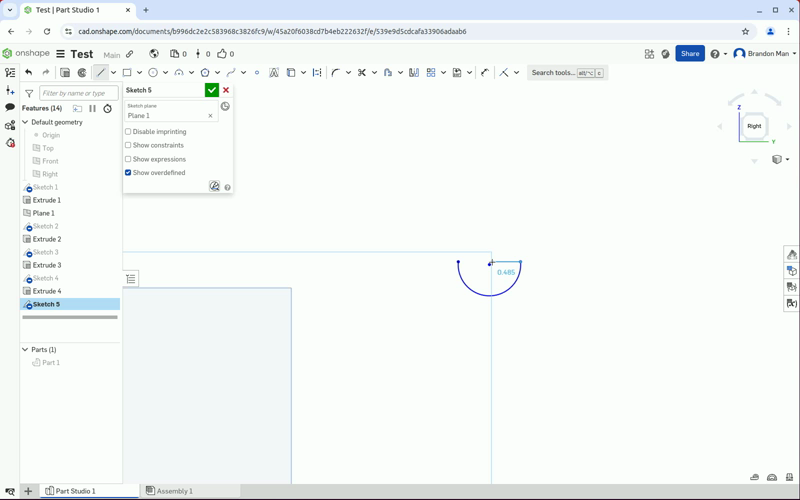
scroll(-6)
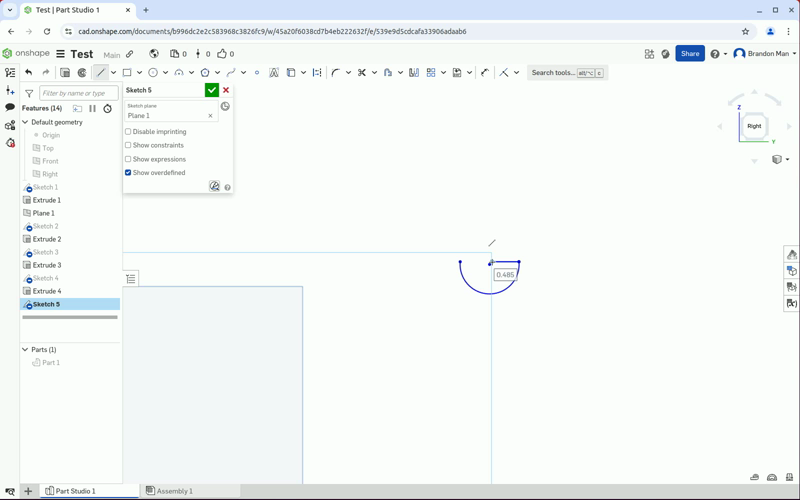
scroll(-6)
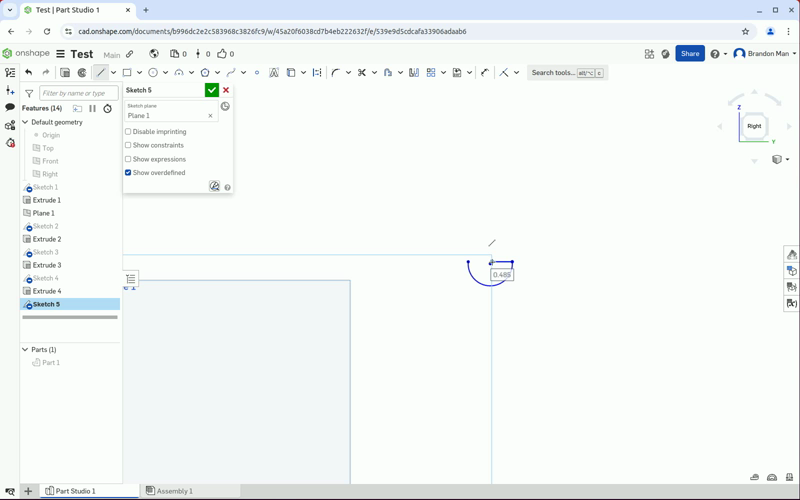
scroll(-6)
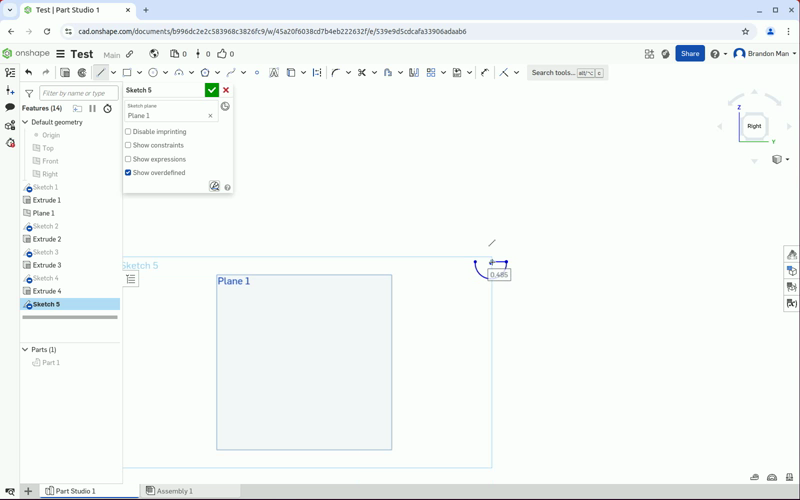
scroll(-6)
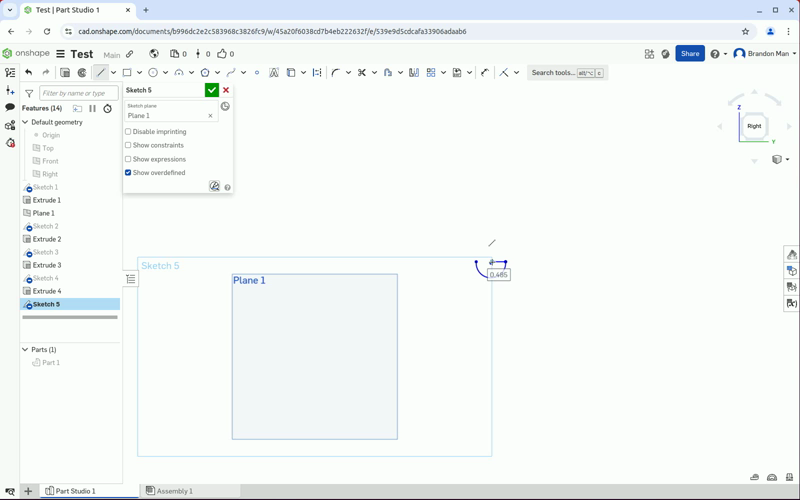
scroll(-6)
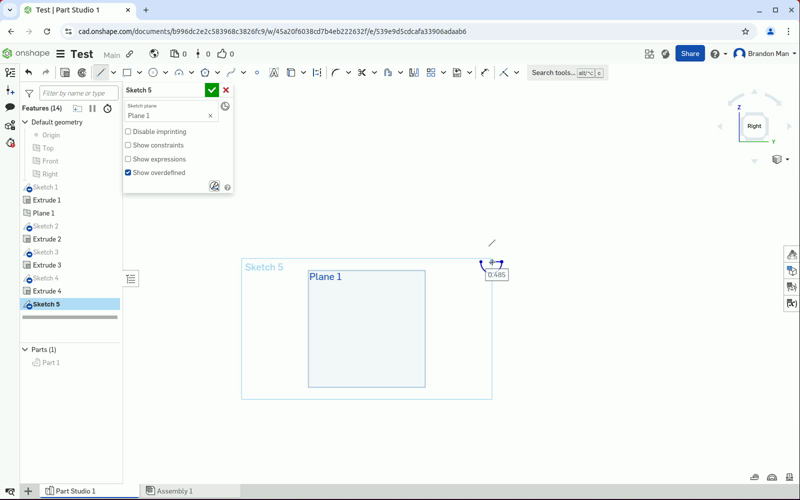
scroll(-6)
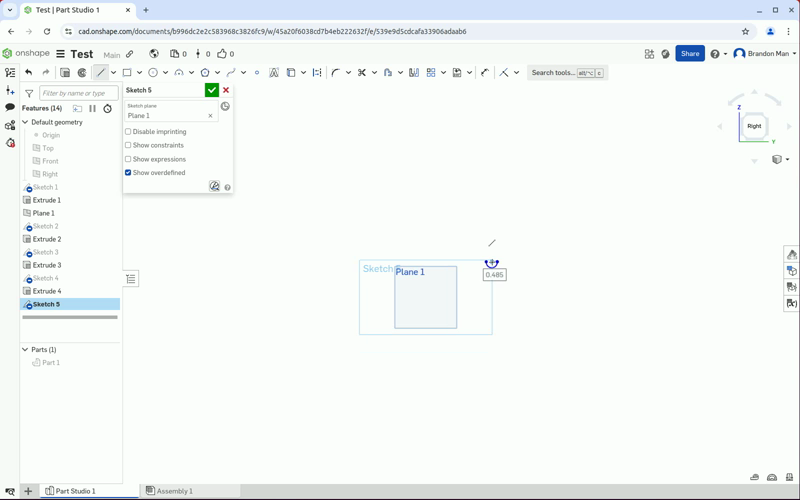
scroll(-6)
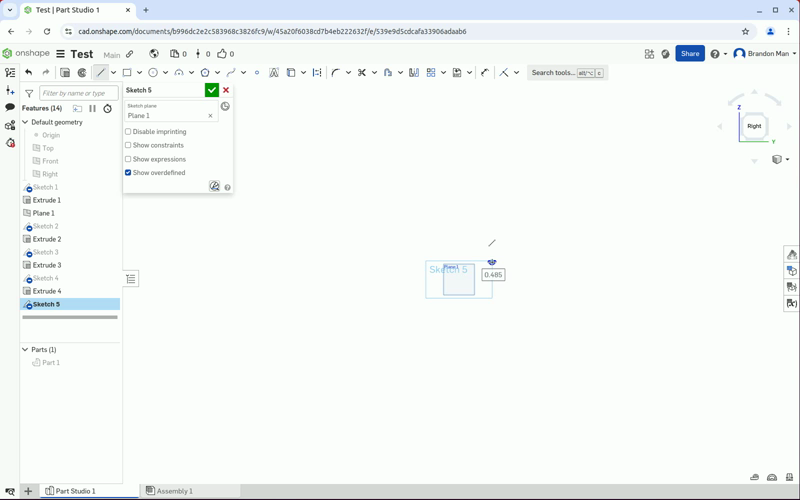
key_up(shift)
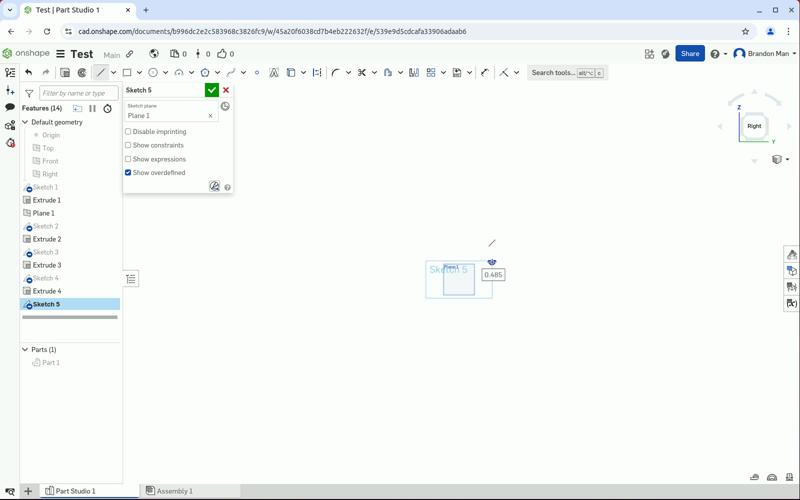
mouse_move(522, 261)
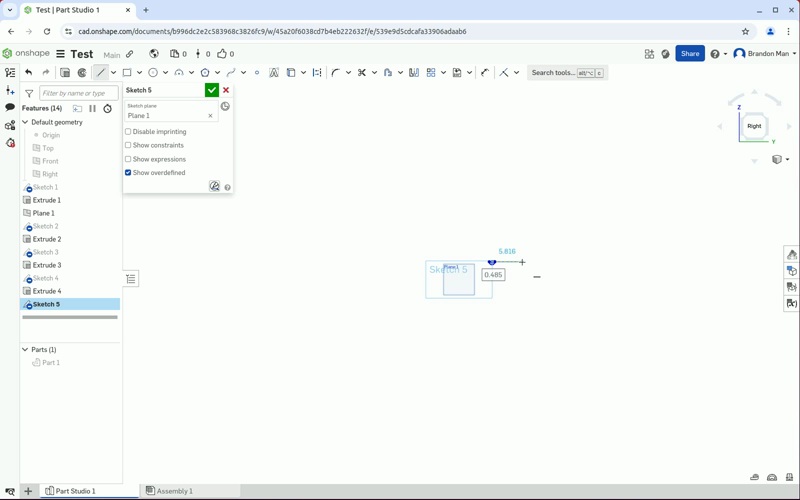
key_down(shift)
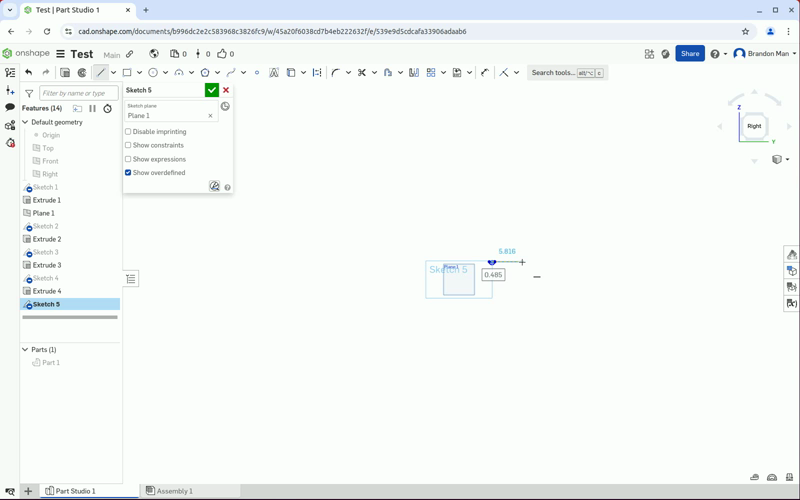
mouse_move(489, 261)
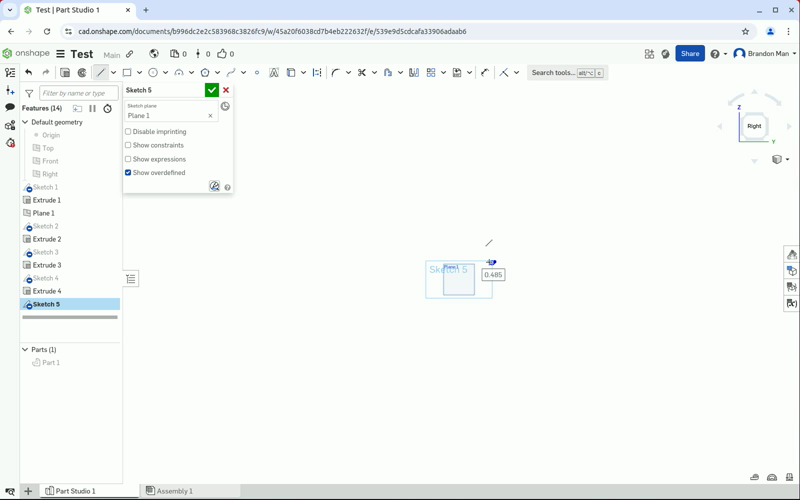
scroll(6)
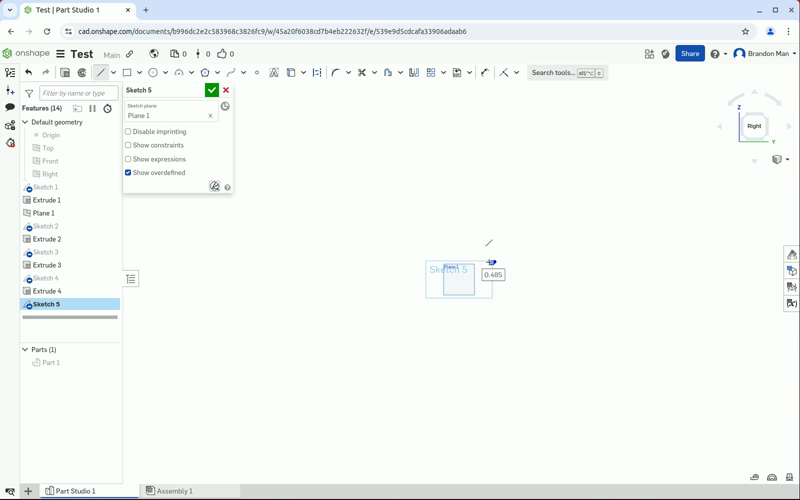
scroll(6)
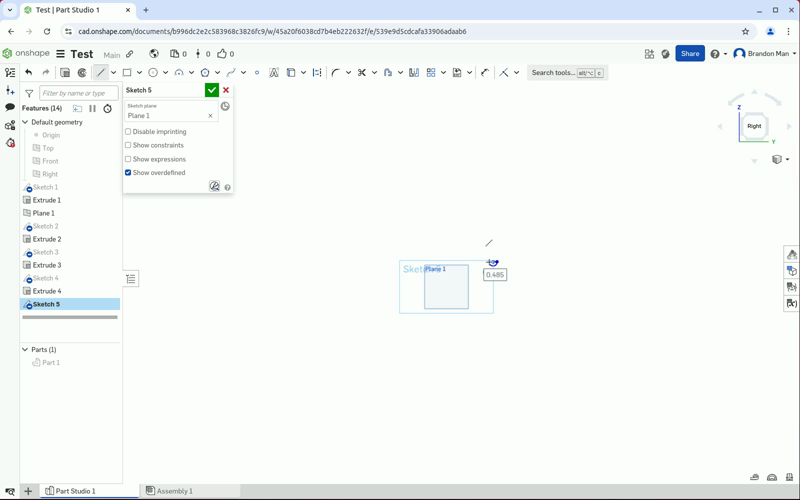
scroll(6)
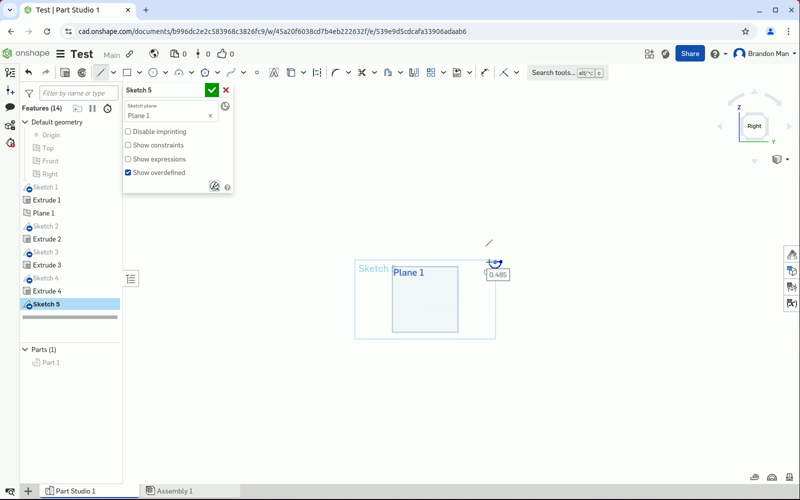
scroll(6)
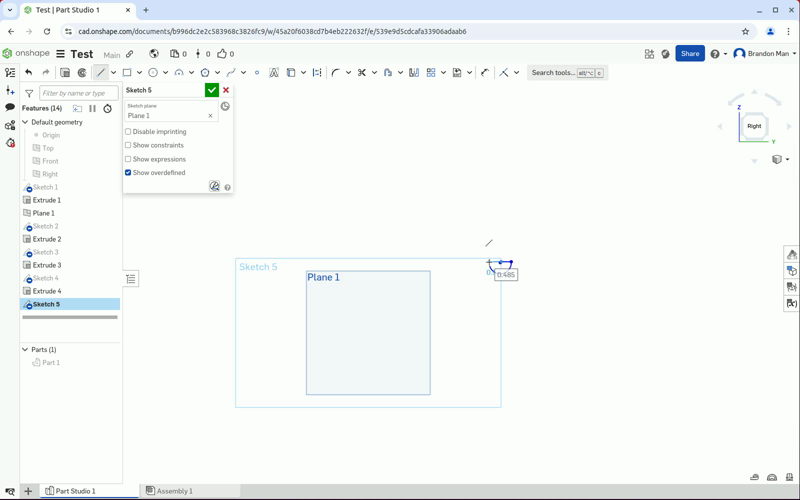
scroll(6)
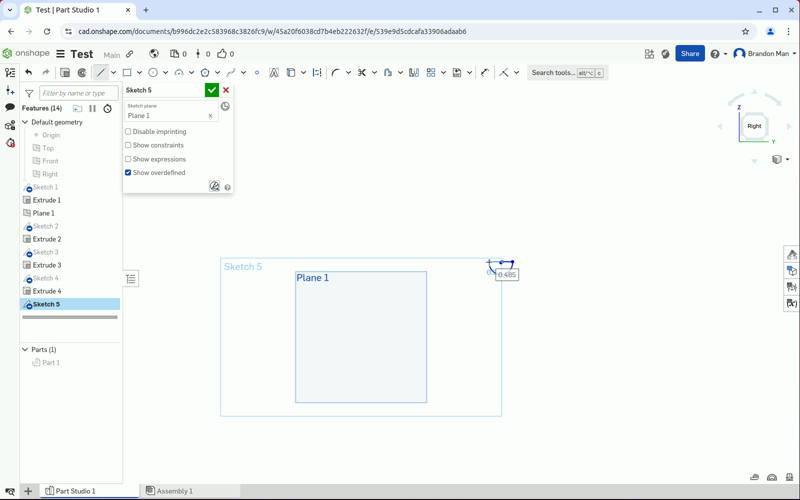
scroll(6)
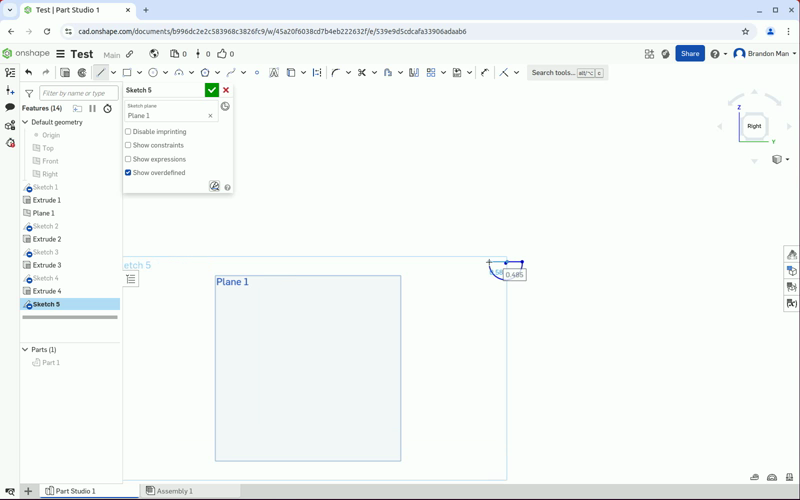
scroll(6)
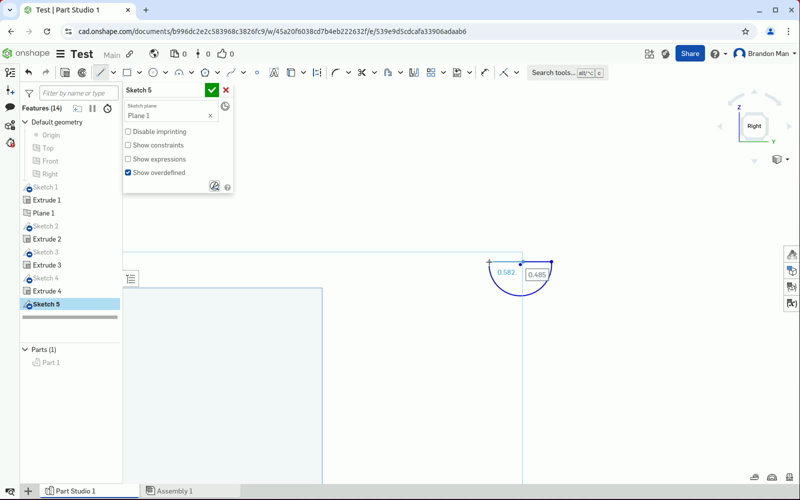
key_up(shift)
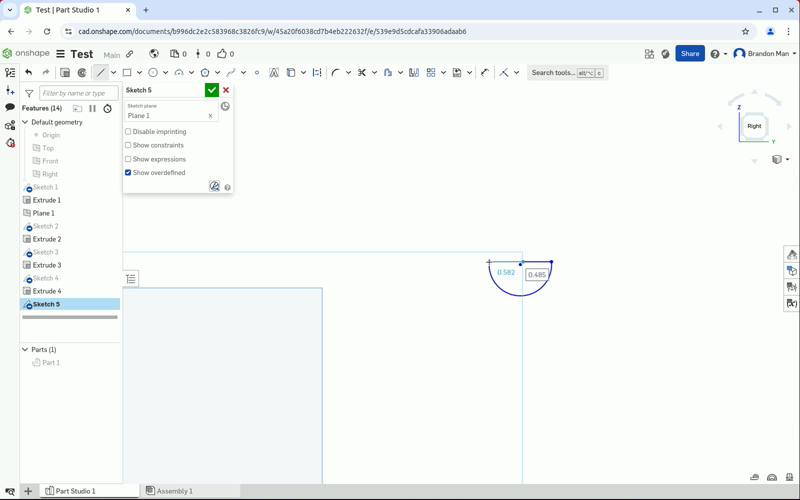
click(489, 261)
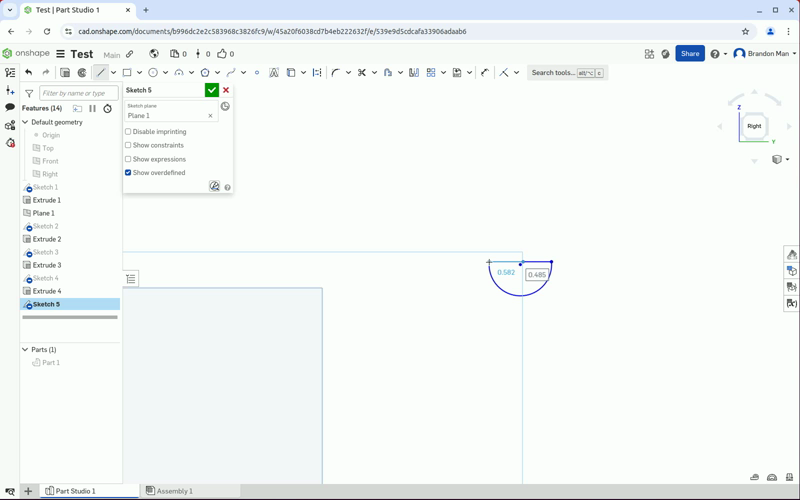
scroll(-6)
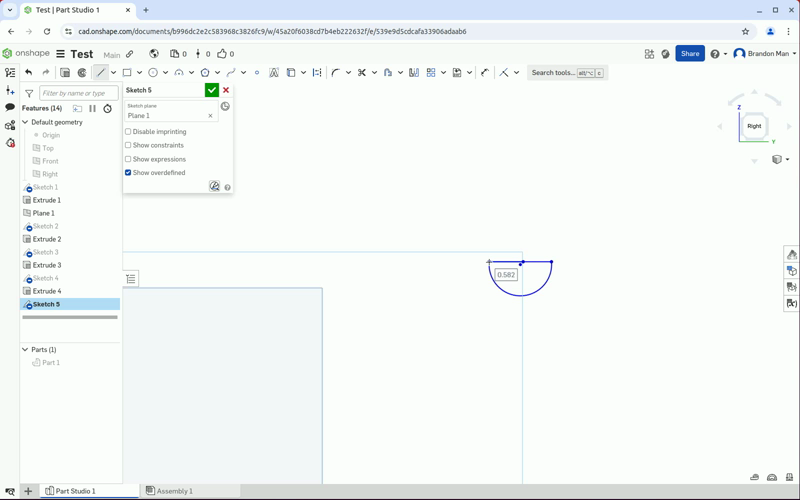
scroll(-6)
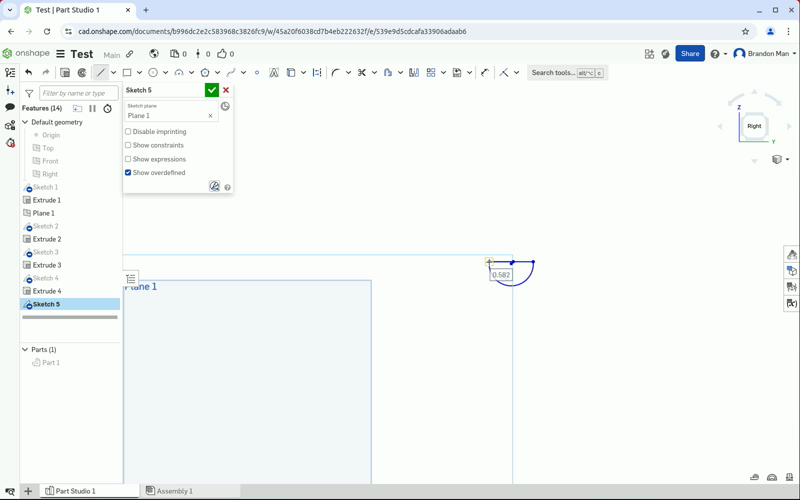
scroll(-6)
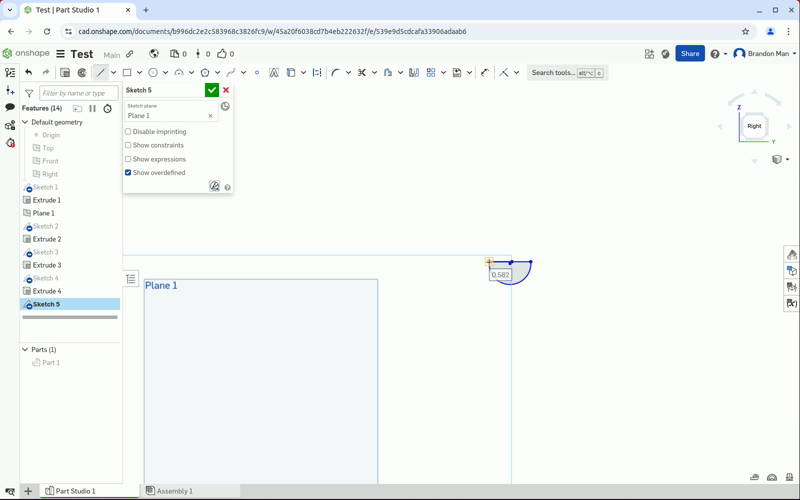
scroll(-6)
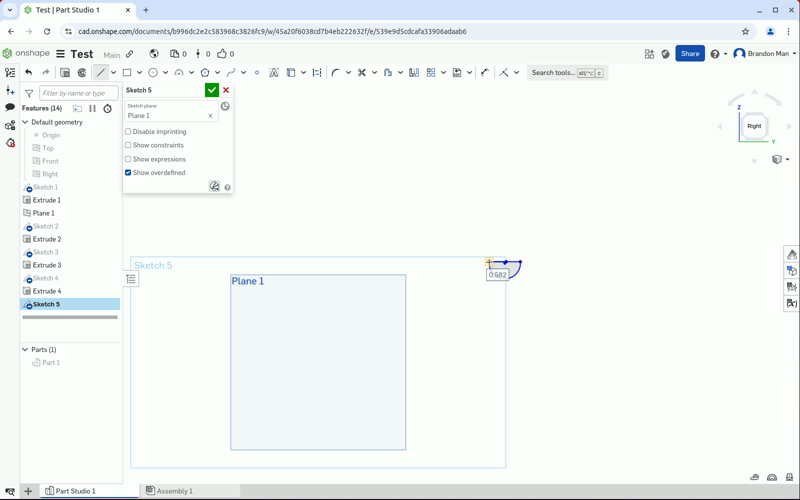
scroll(-6)
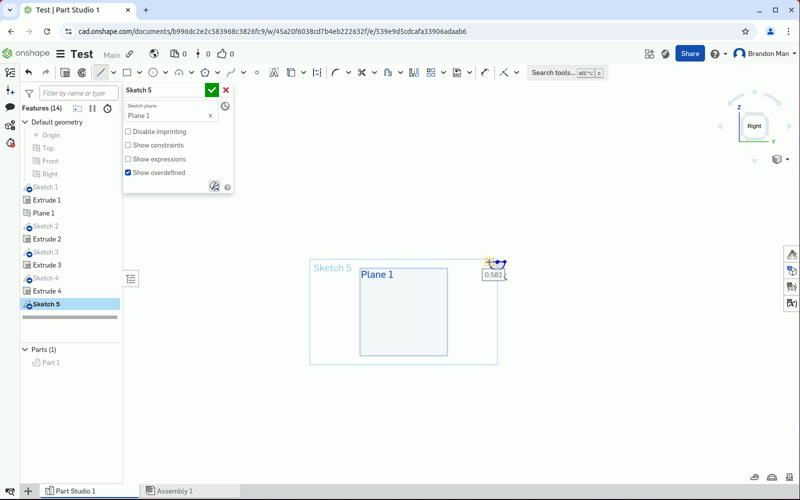
scroll(-6)
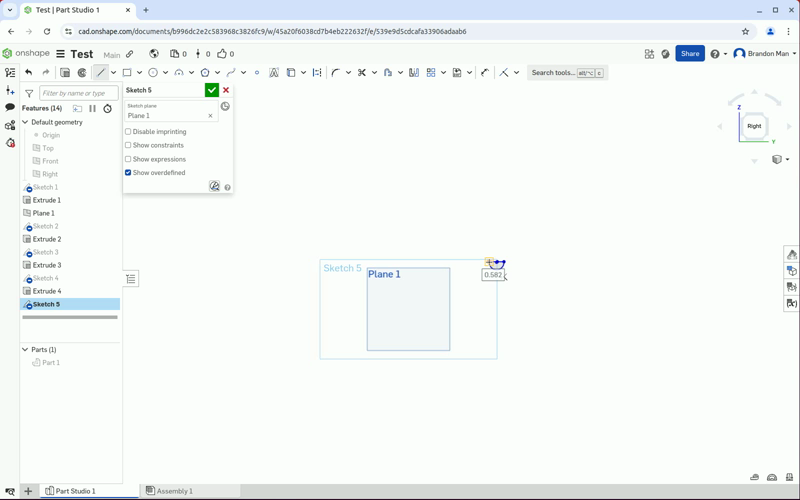
scroll(-6)
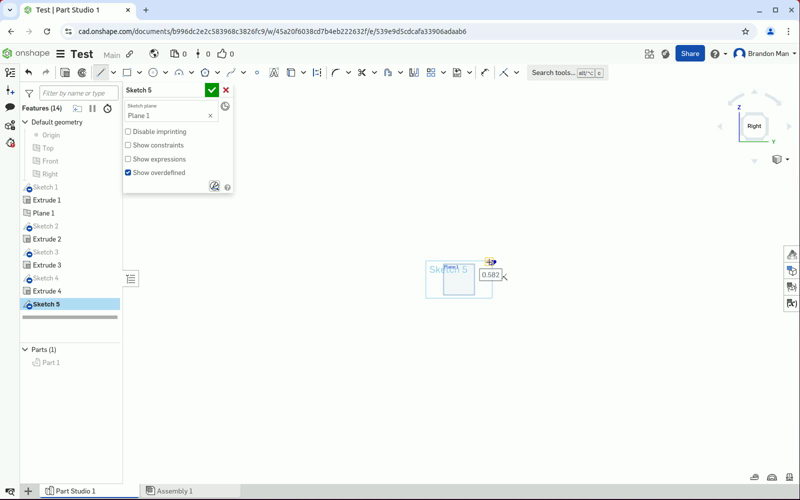
key(esc)
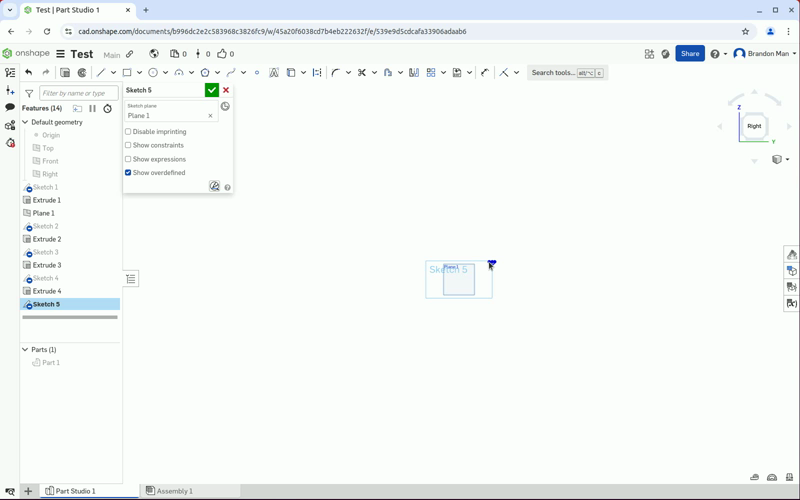
mouse_move(490, 262)
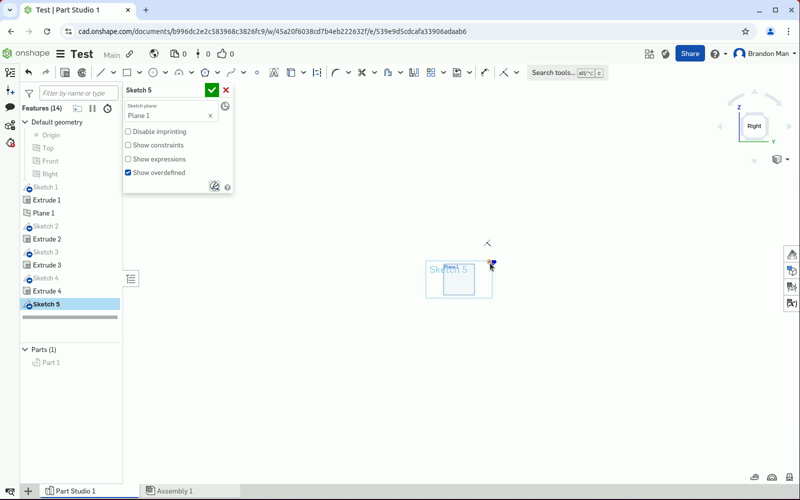
scroll(6)
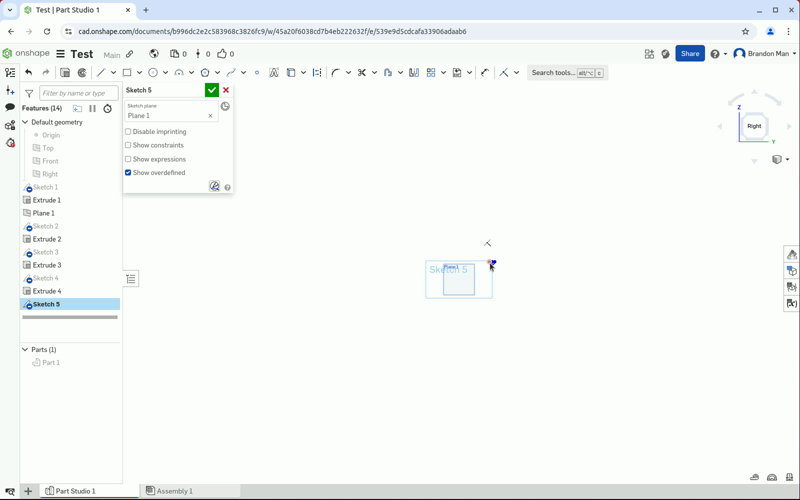
scroll(6)
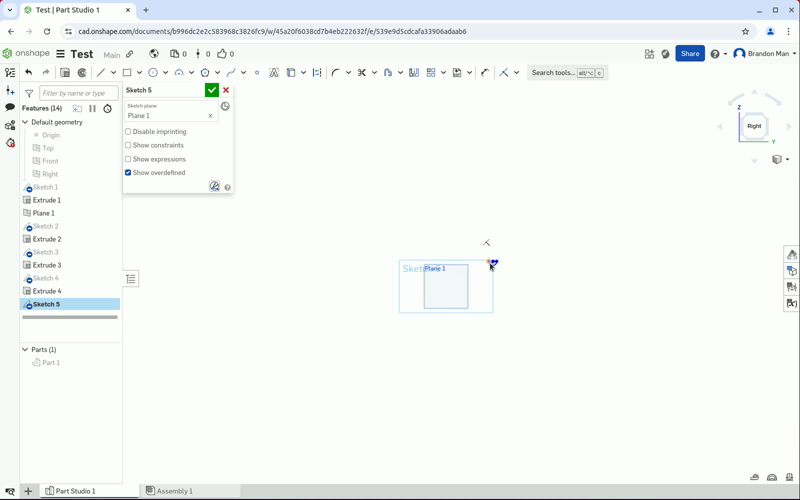
scroll(6)
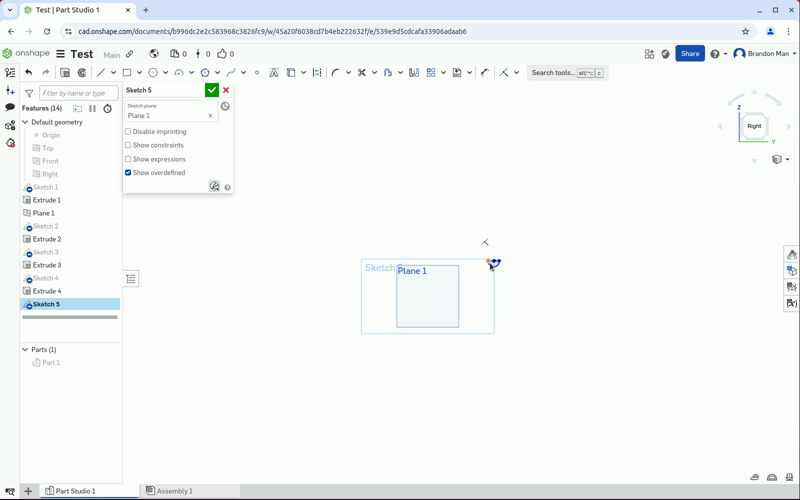
scroll(6)
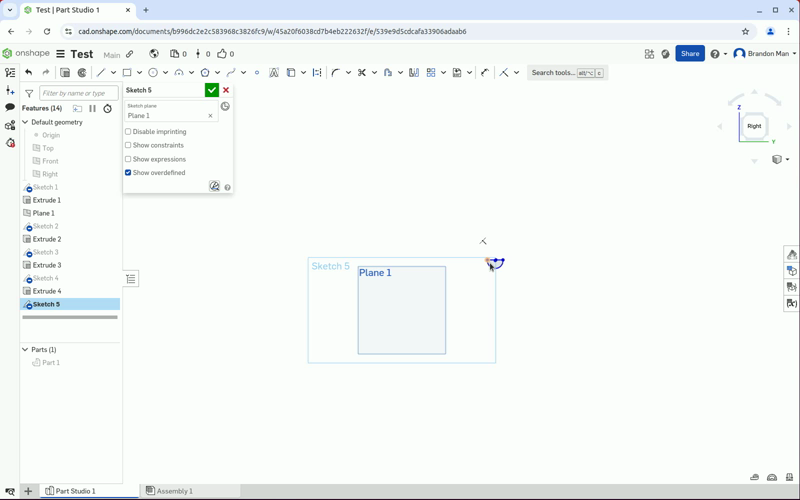
scroll(6)
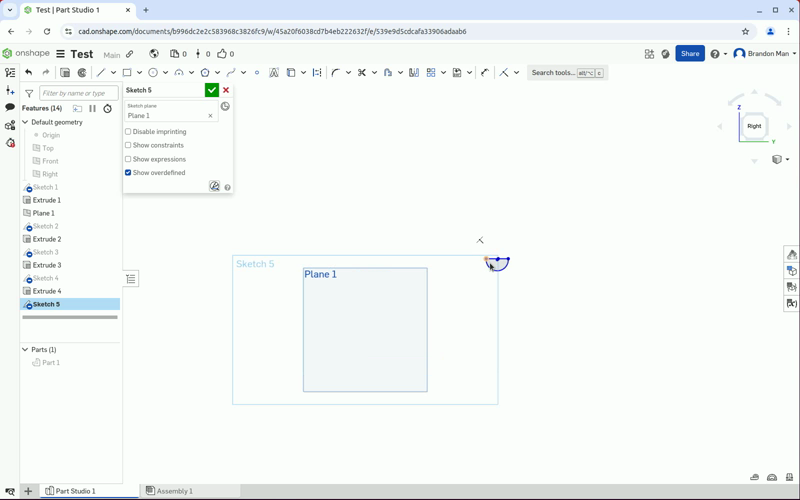
scroll(6)
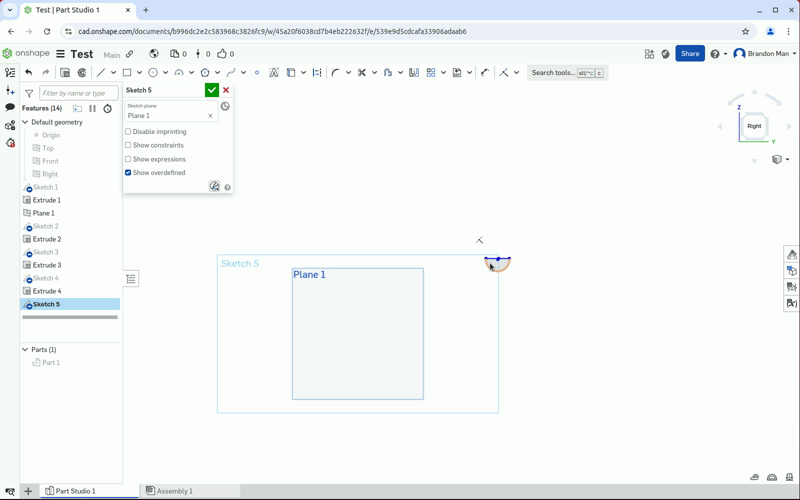
scroll(6)
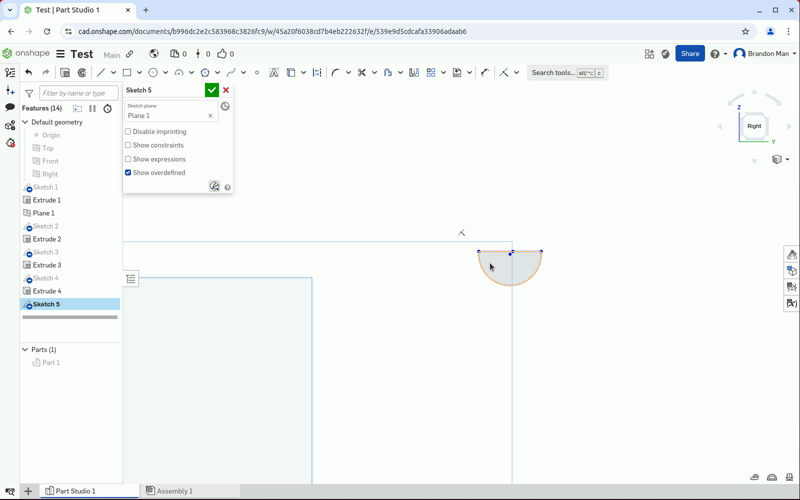
click(490, 262)
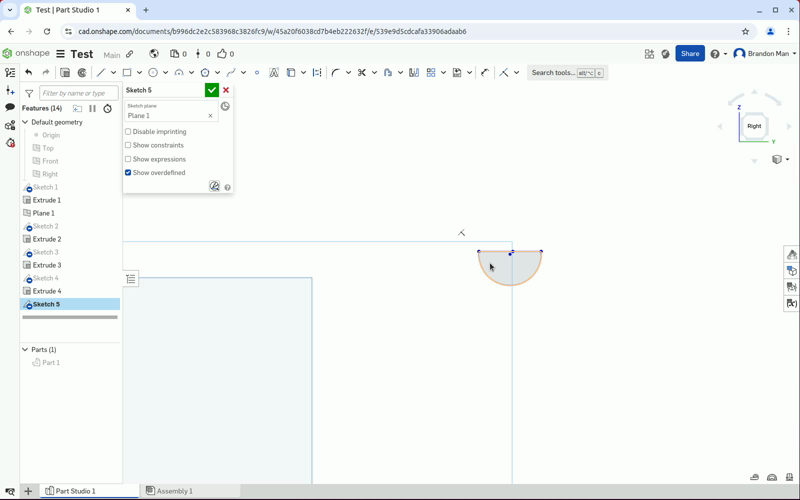
scroll(-6)
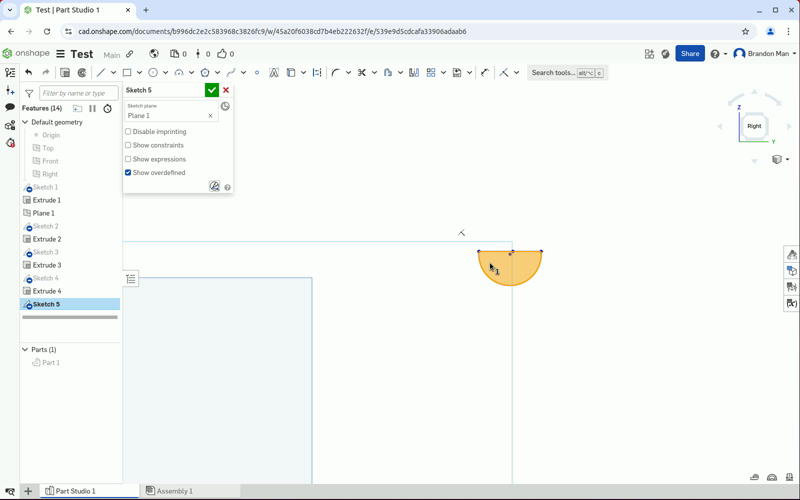
scroll(-6)
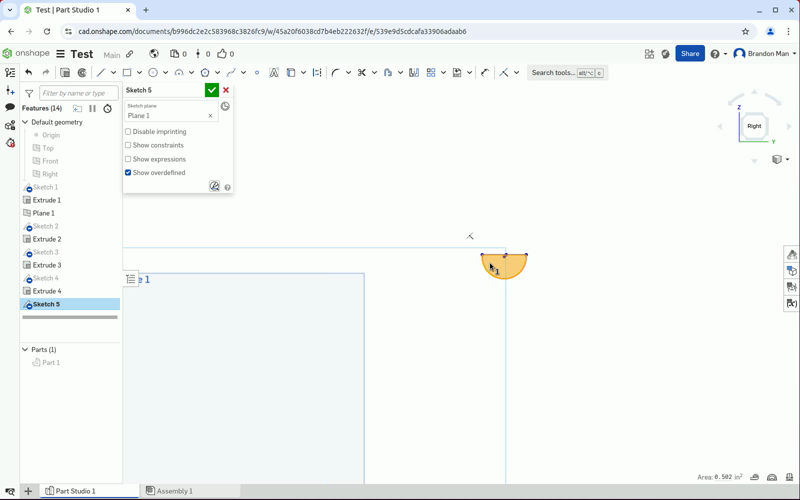
scroll(-6)
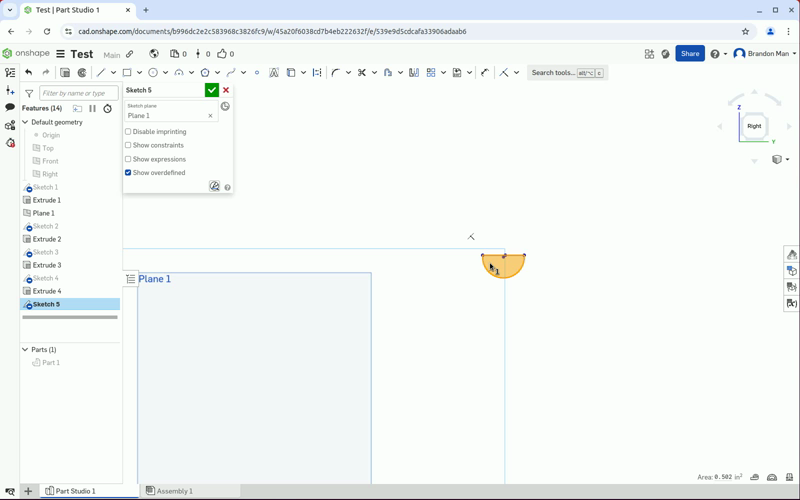
scroll(-6)
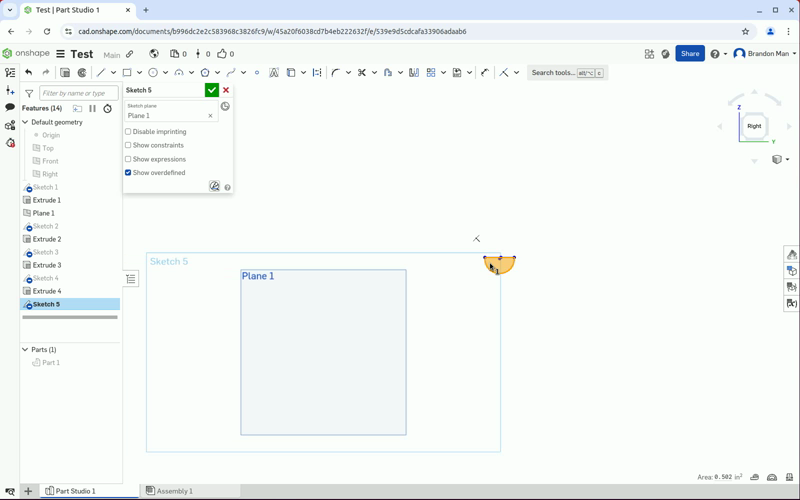
scroll(-6)
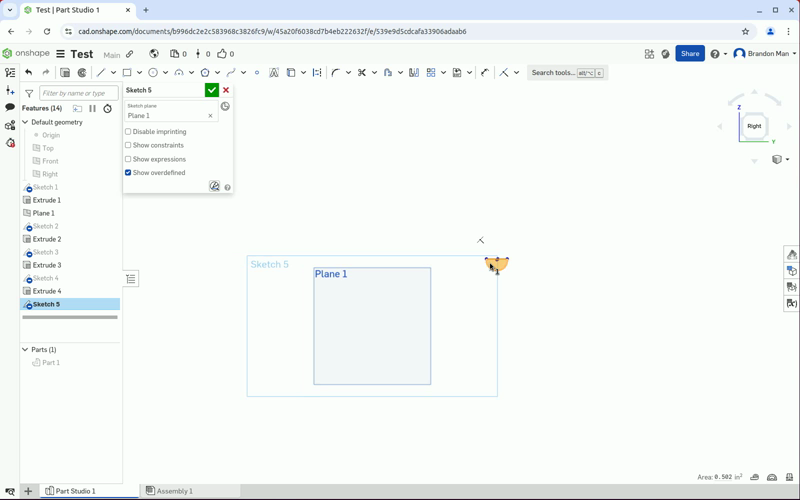
scroll(-6)
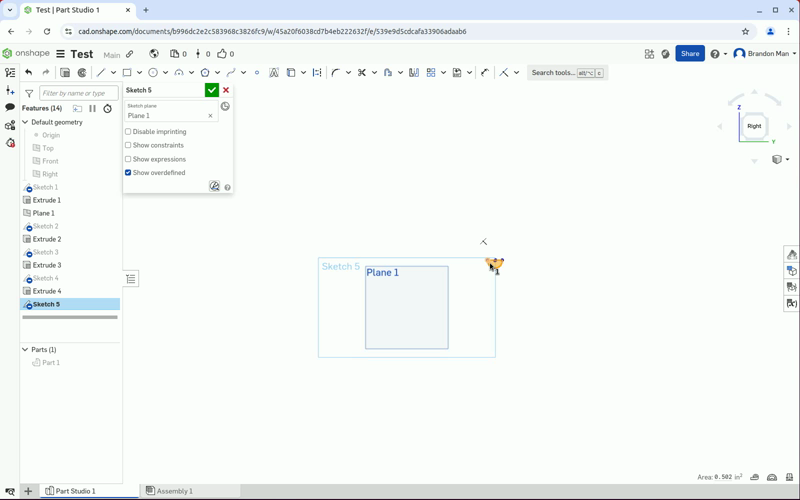
scroll(-6)
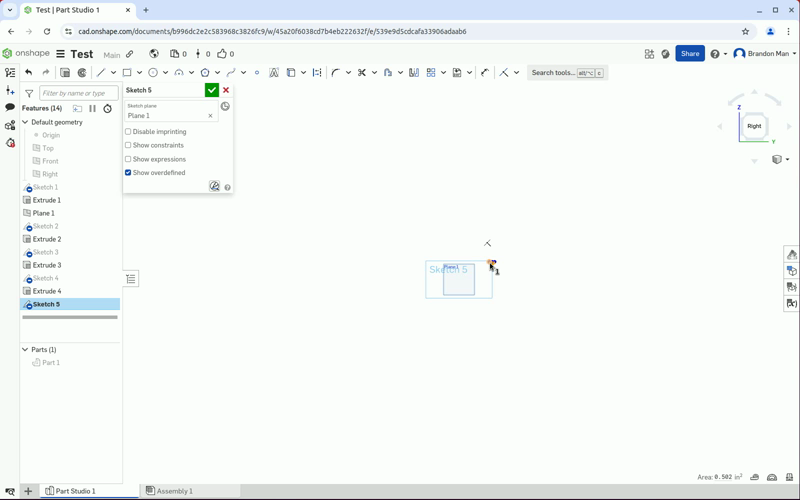
mouse_move(73, 352)
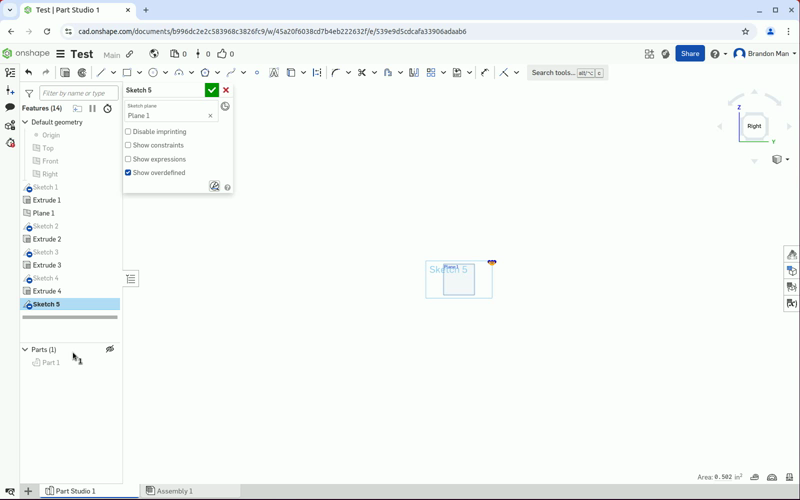
key(shift+y)
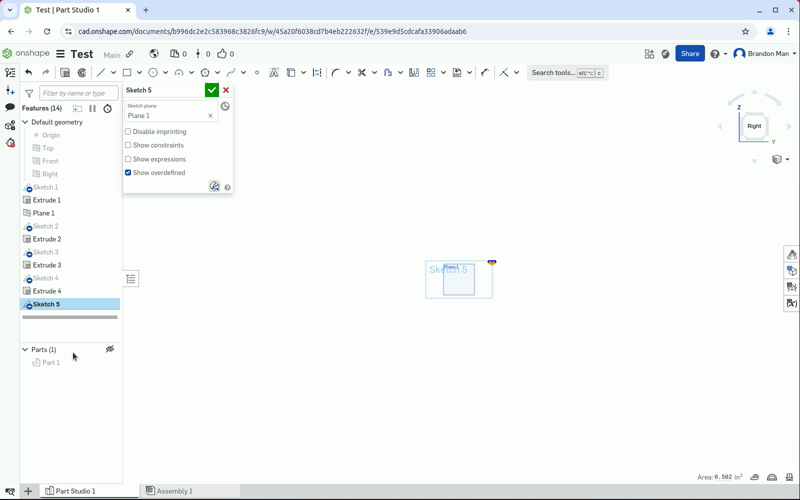
key(shift+e)
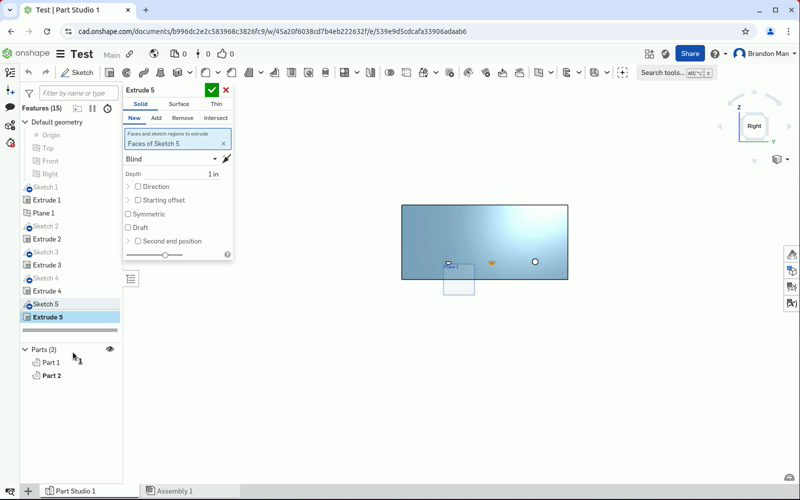
mouse_move(143, 106)
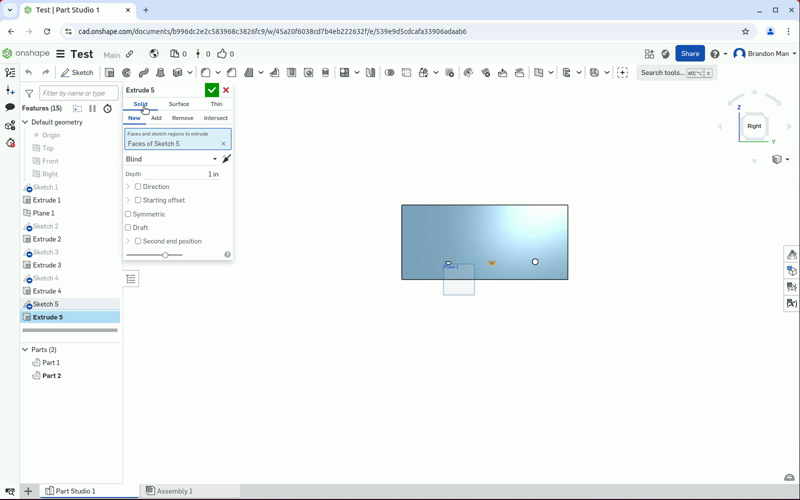
click(143, 106)
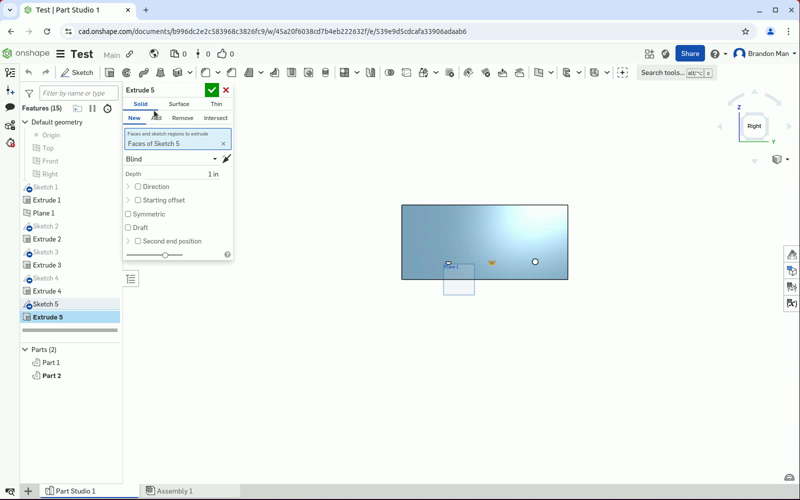
mouse_move(186, 120)
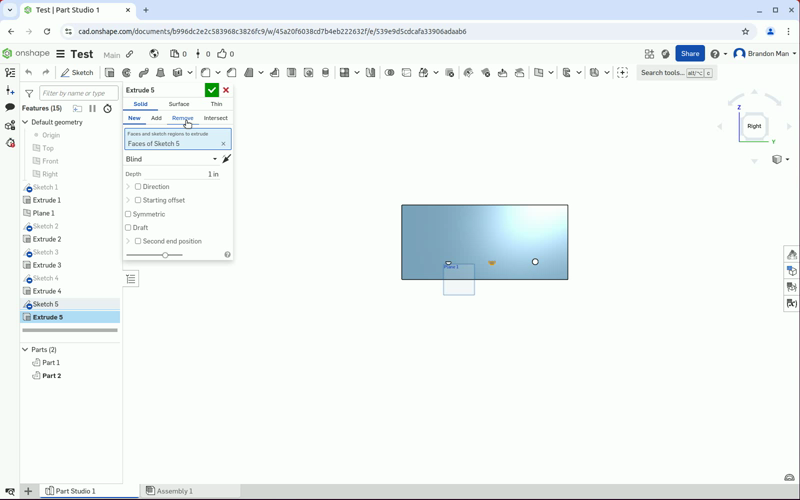
click(186, 120)
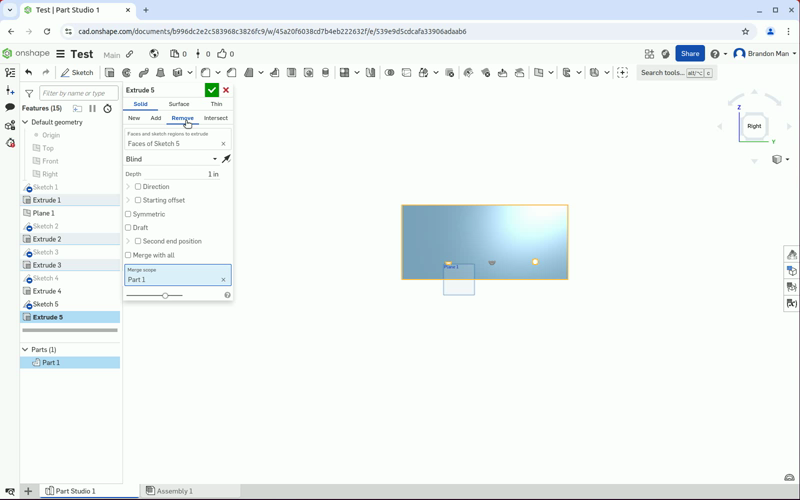
key(tab, 4)
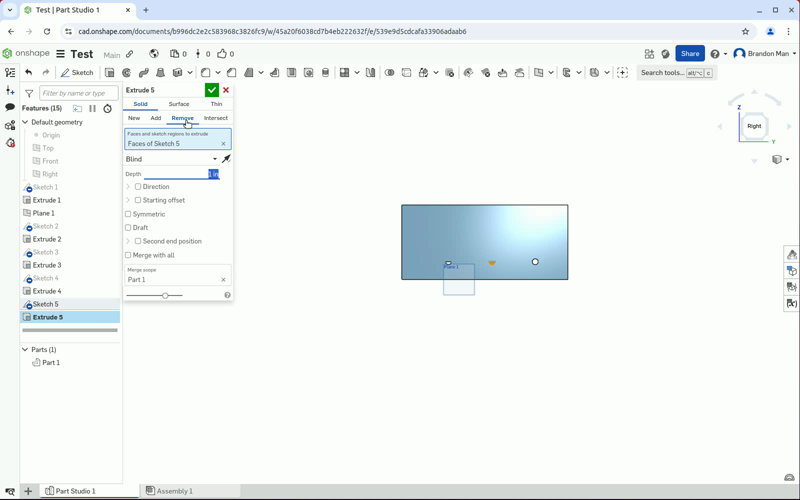
text(30.811)
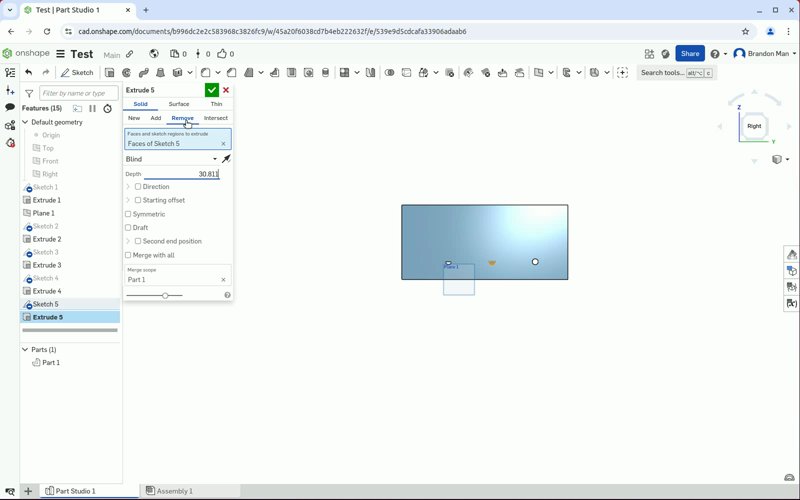
key(tab, 6)
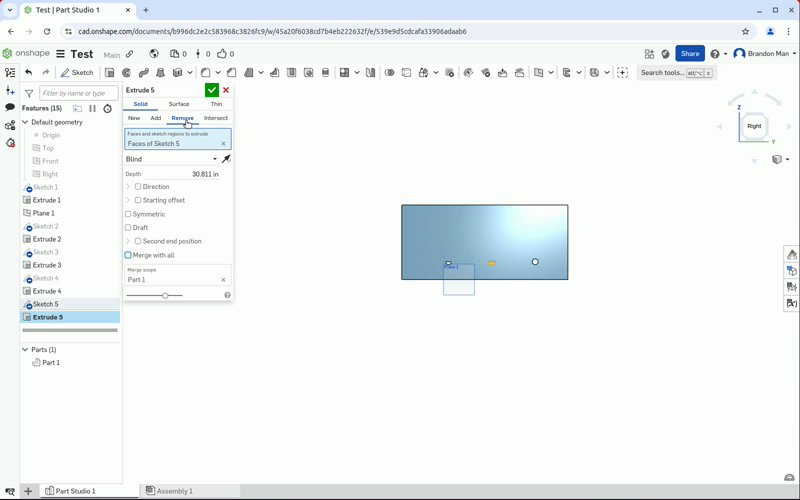
key(space)
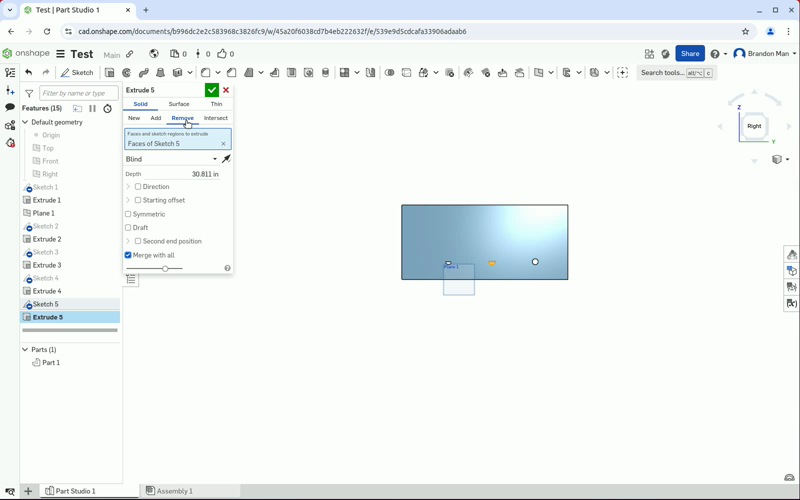
key(enter)
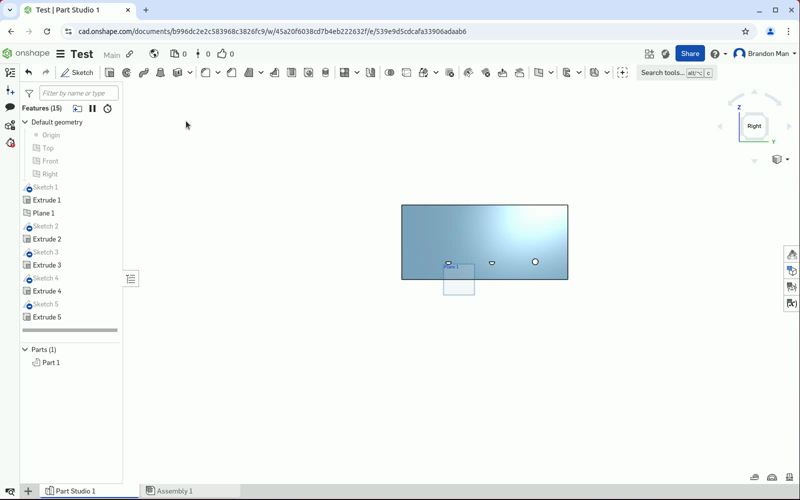
key(shift+h)
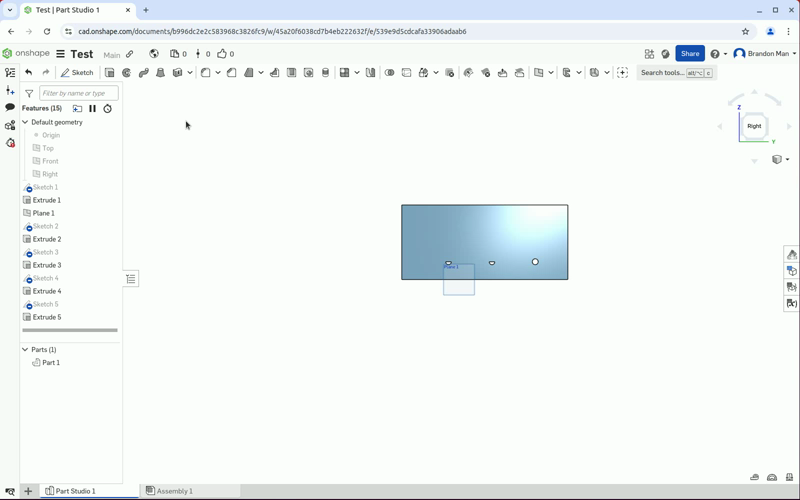
key(shift+h)
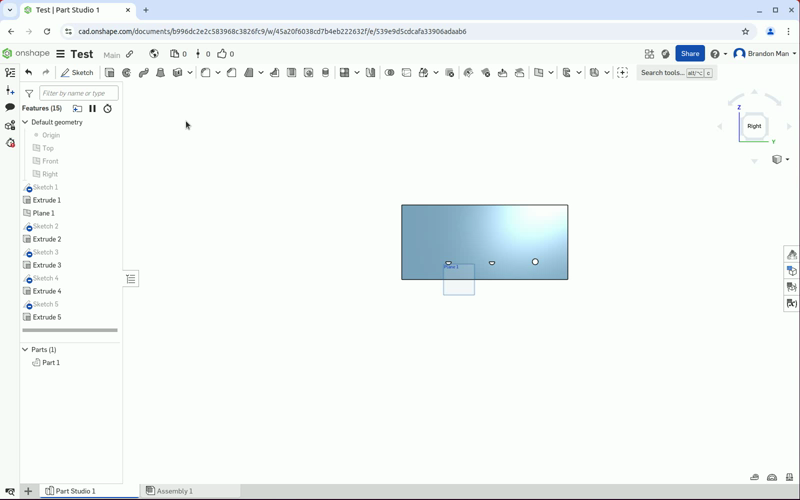
mouse_move(73, 189)
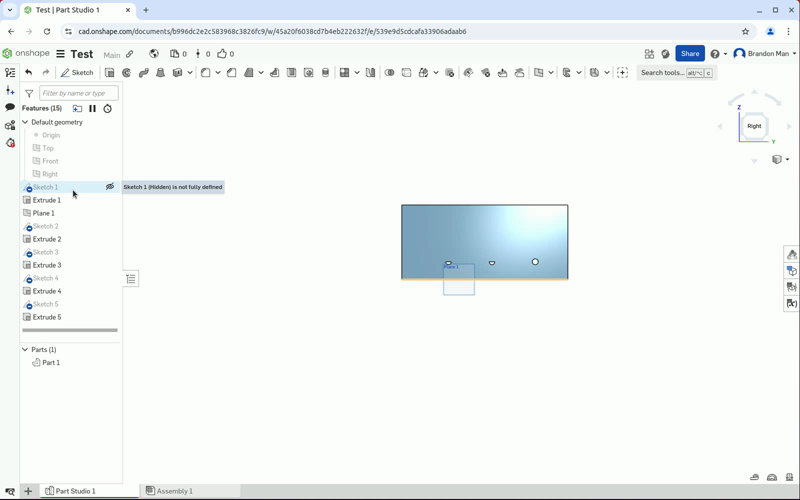
click(73, 189)
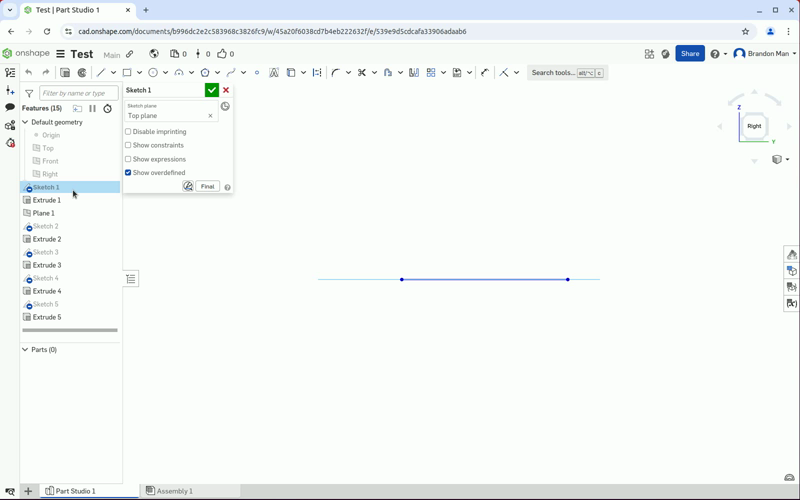
mouse_move(229, 92)
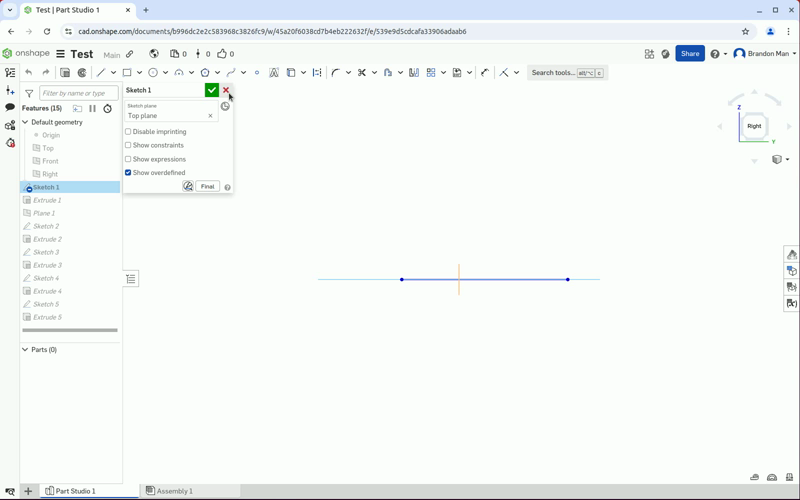
click(229, 92)
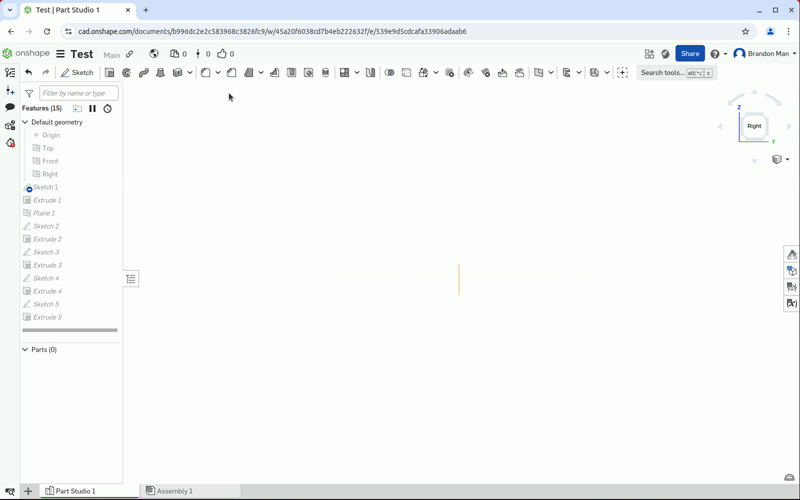
key(shift+s)
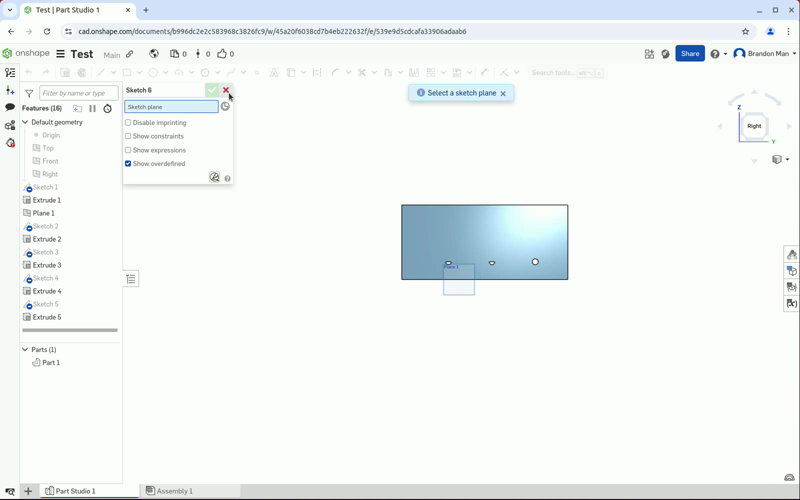
mouse_move(69, 215)
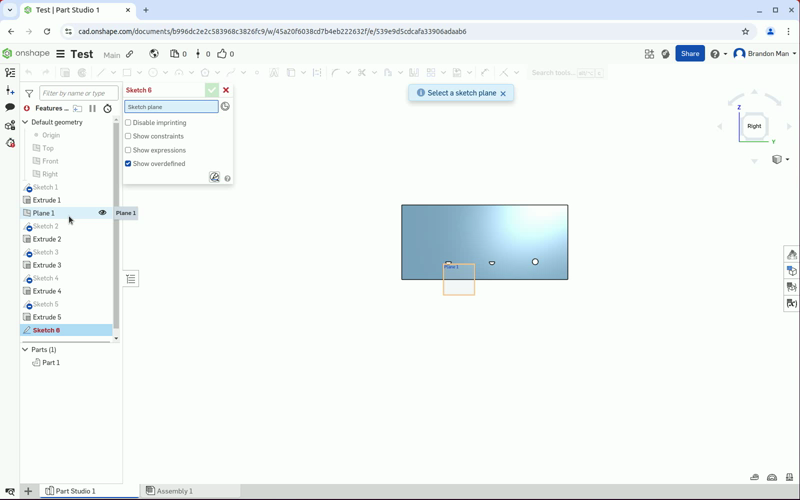
click(69, 215)
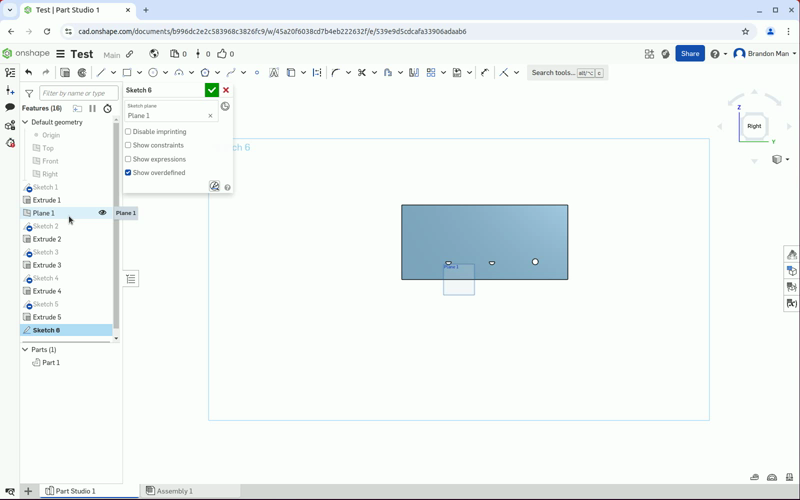
mouse_move(73, 352)
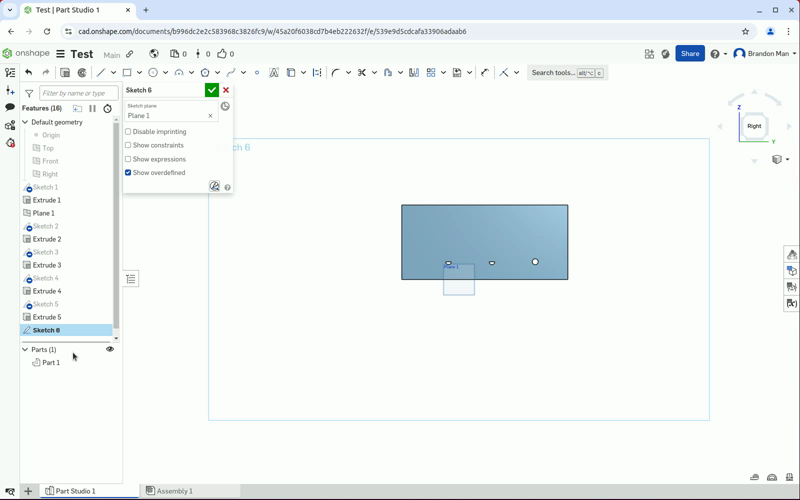
key(y)
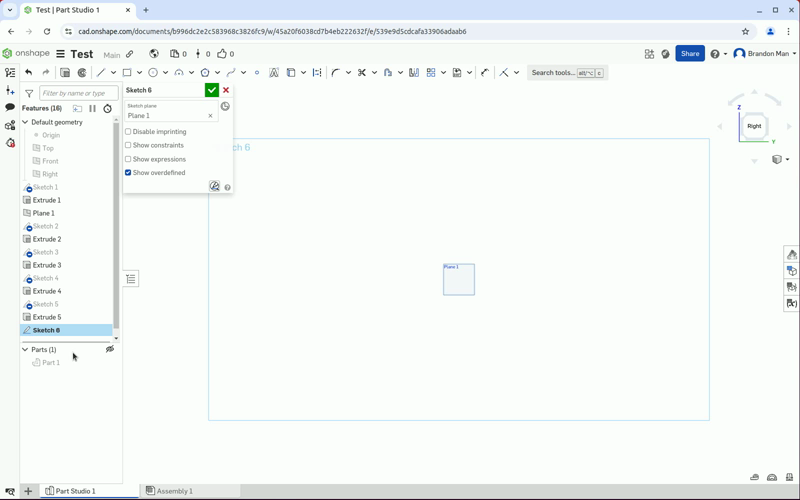
key(a)
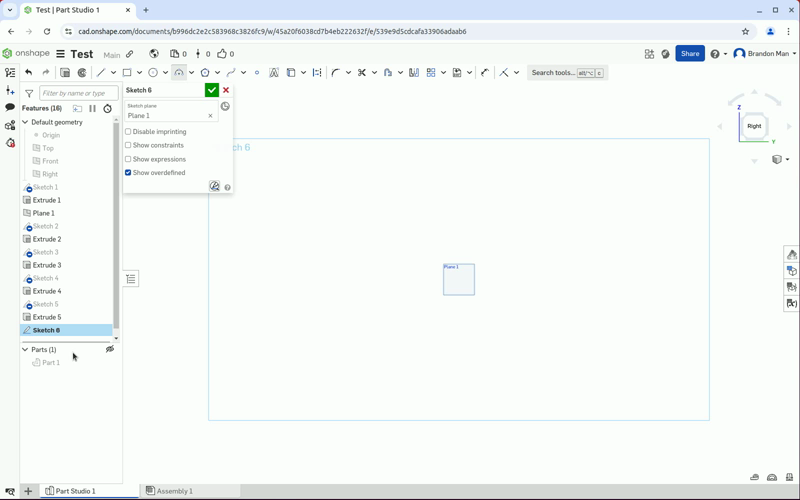
key_down(shift)
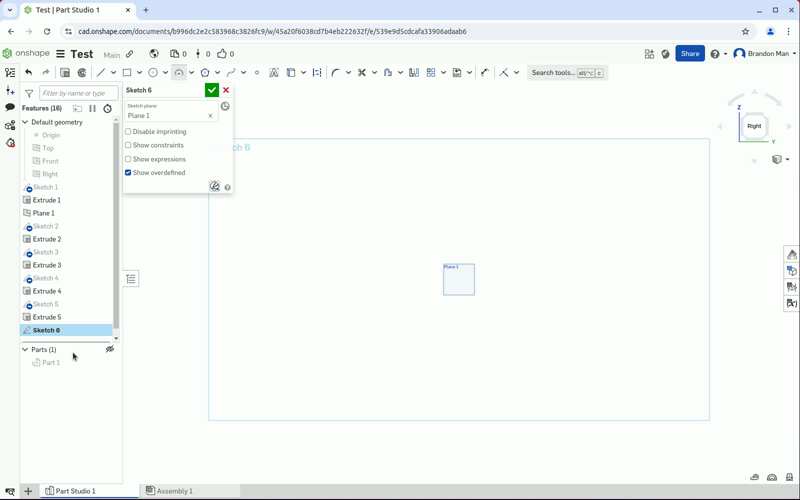
mouse_move(489, 261)
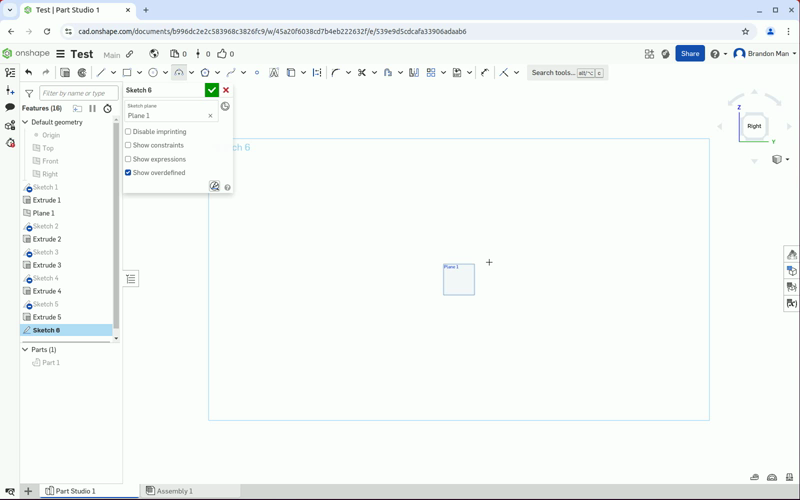
click(489, 261)
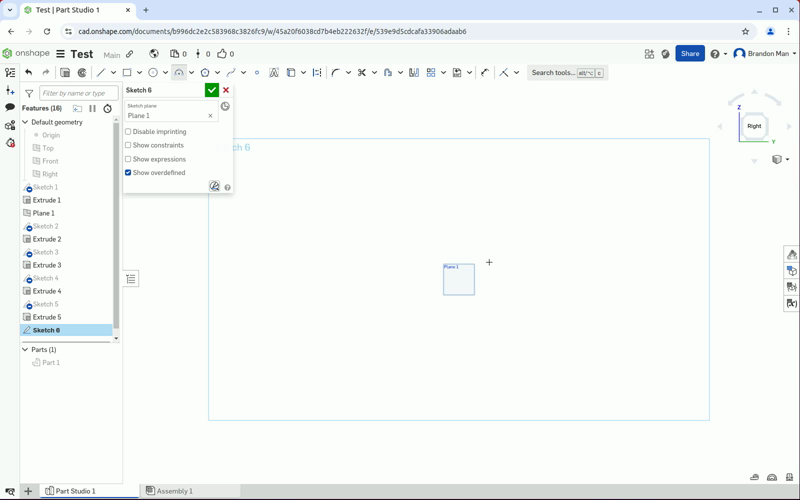
key_up(shift)
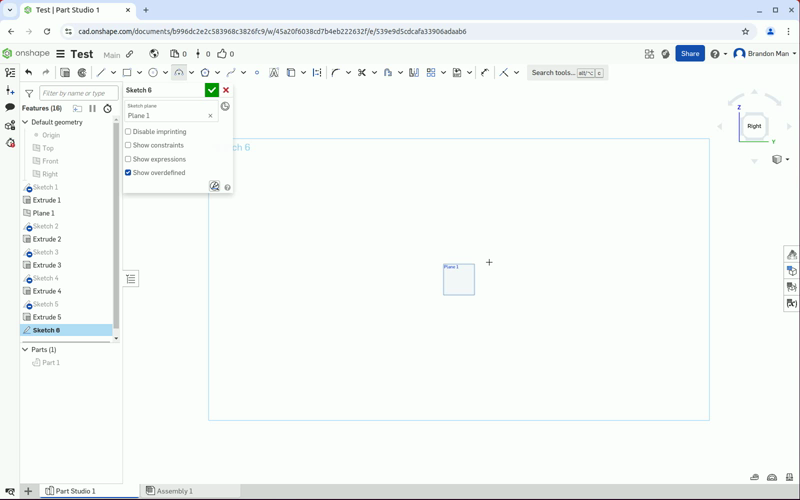
key_down(shift)
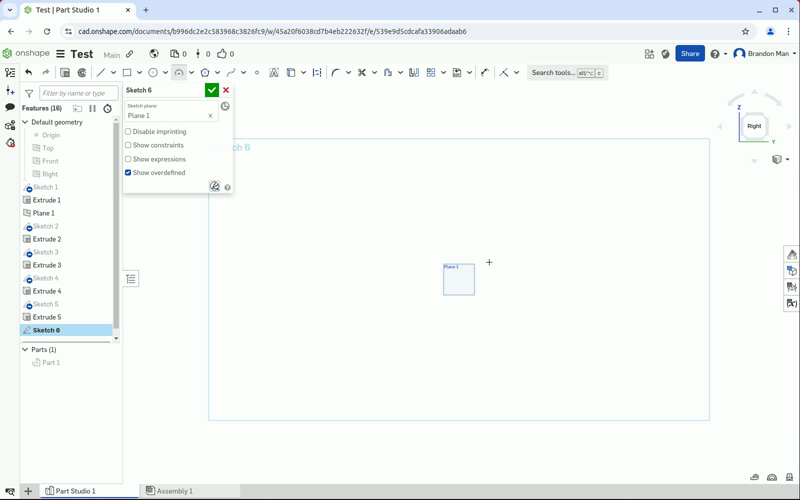
mouse_move(494, 261)
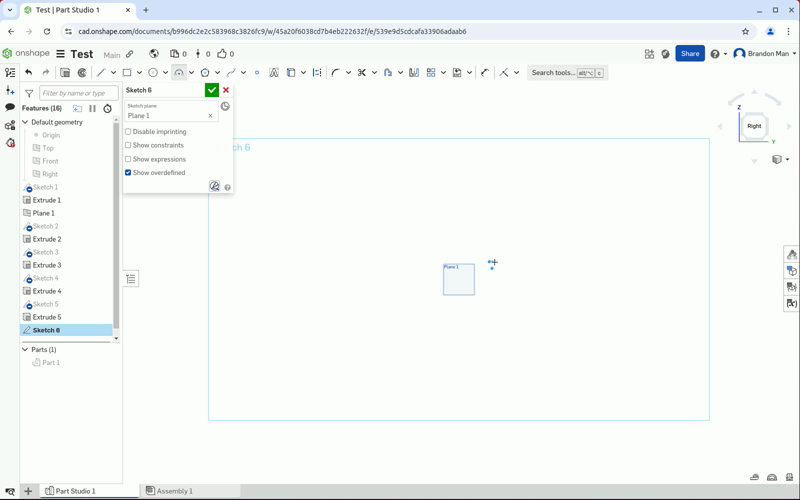
scroll(6)
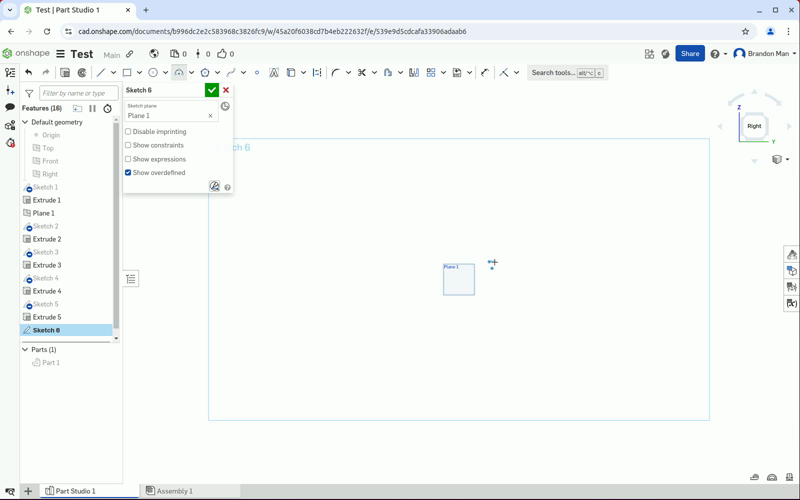
scroll(6)
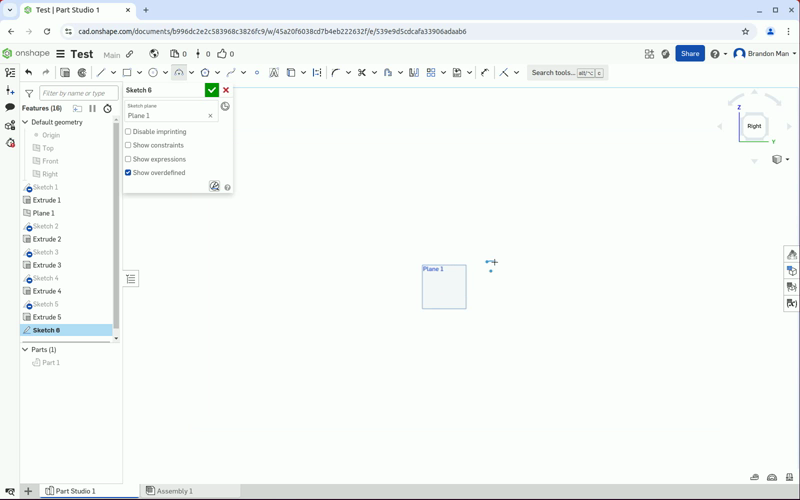
scroll(6)
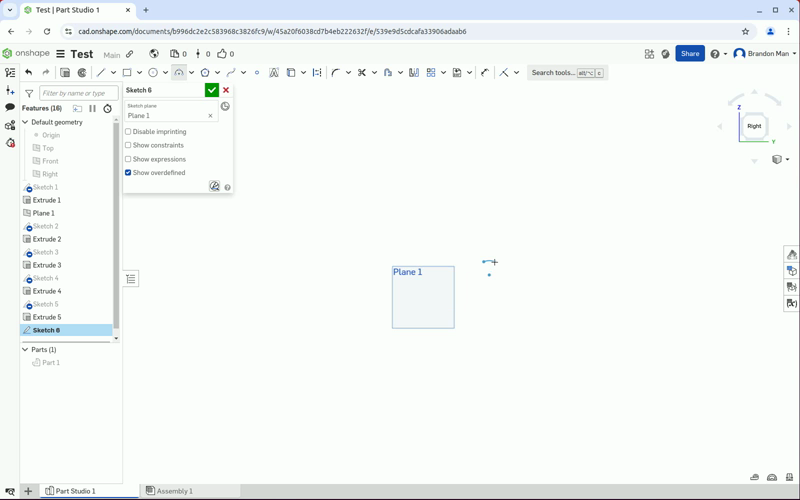
scroll(6)
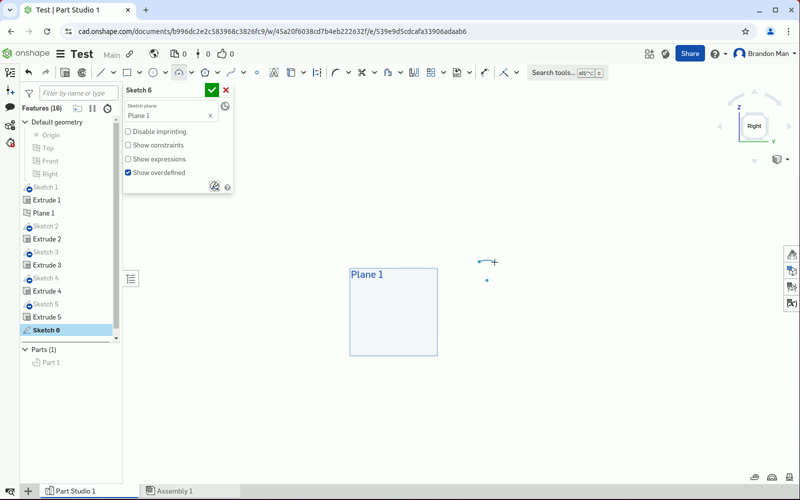
scroll(6)
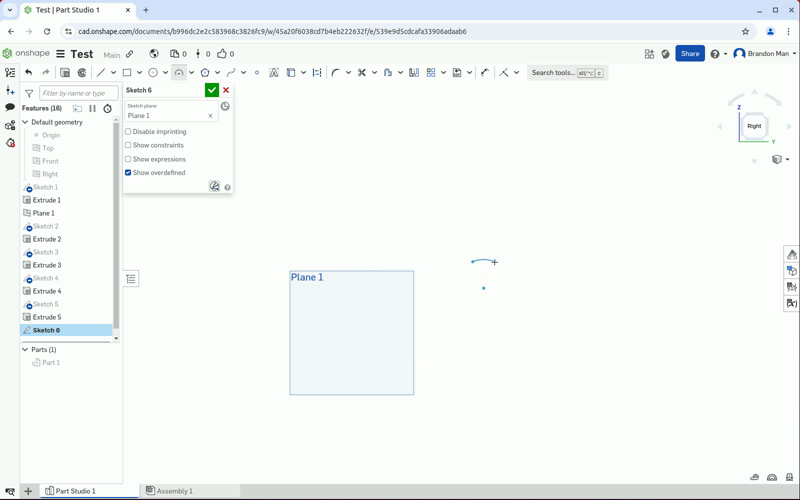
scroll(6)
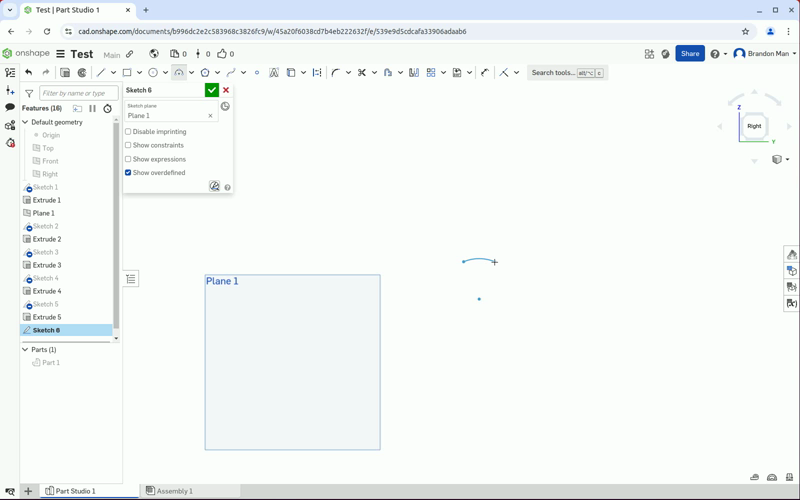
scroll(6)
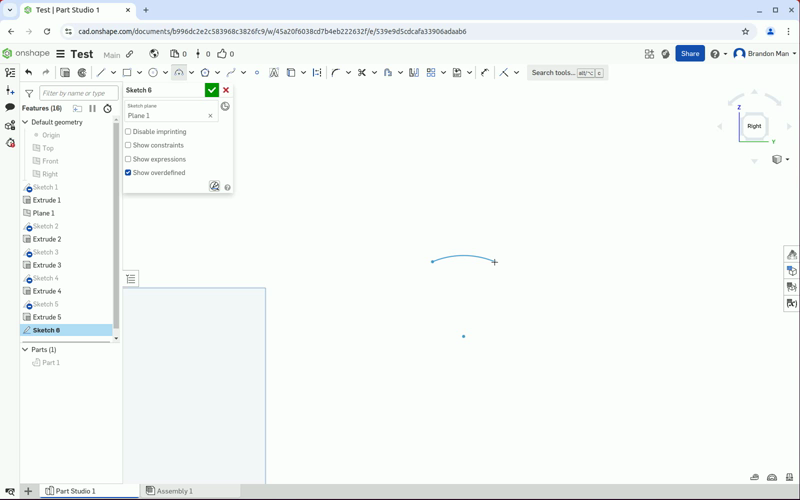
click(494, 261)
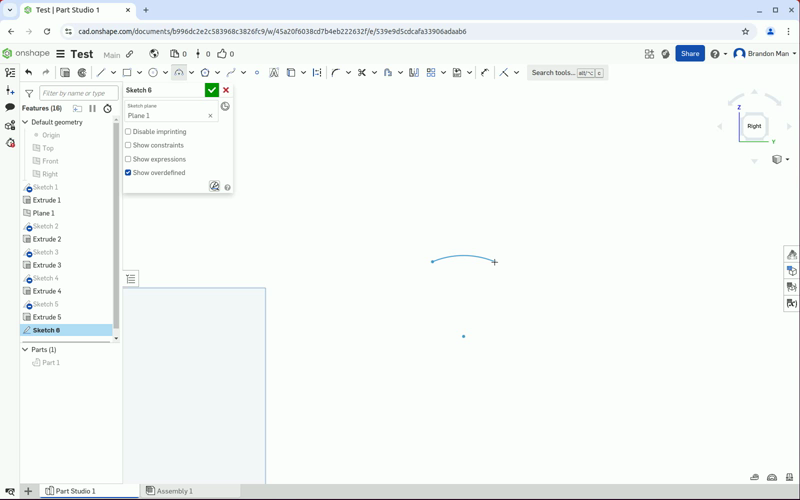
scroll(-6)
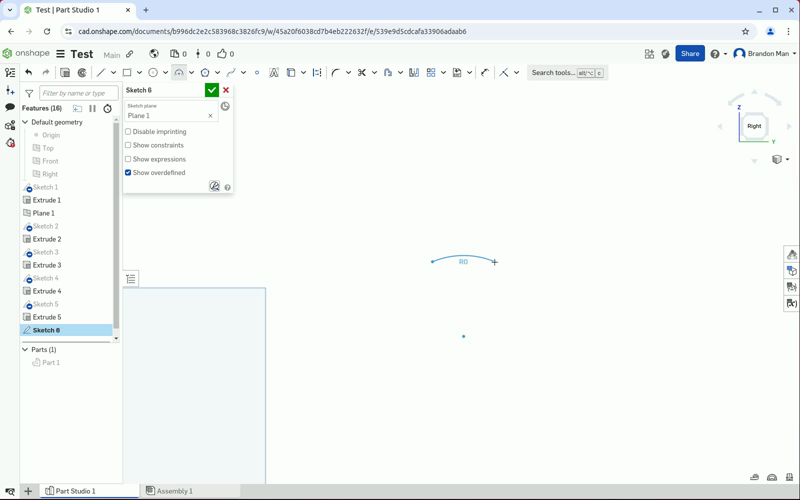
scroll(-6)
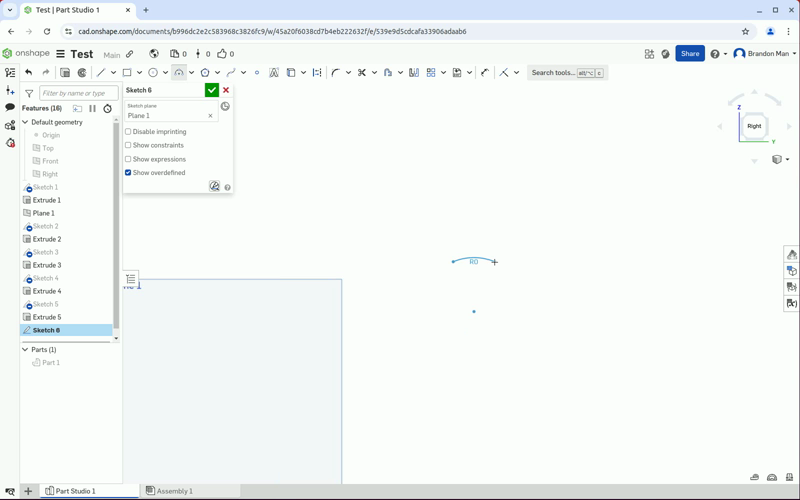
scroll(-6)
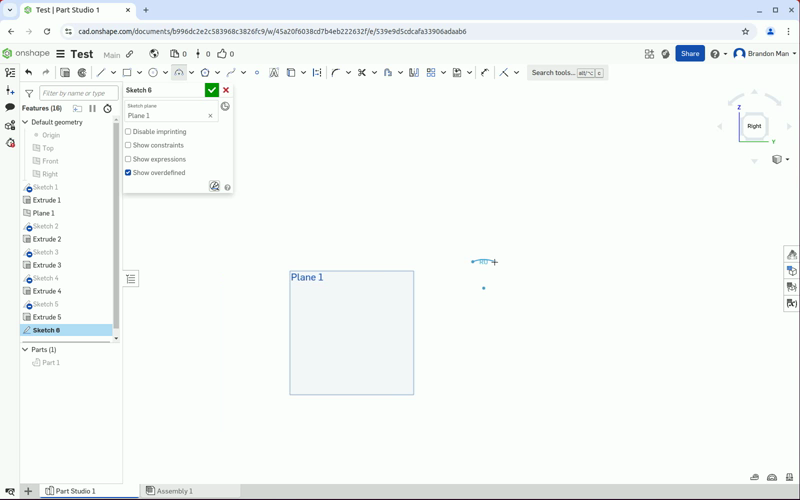
scroll(-6)
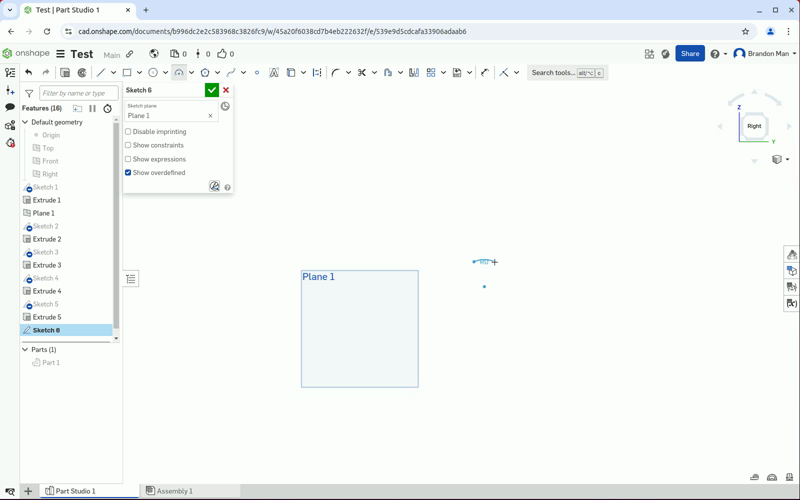
scroll(-6)
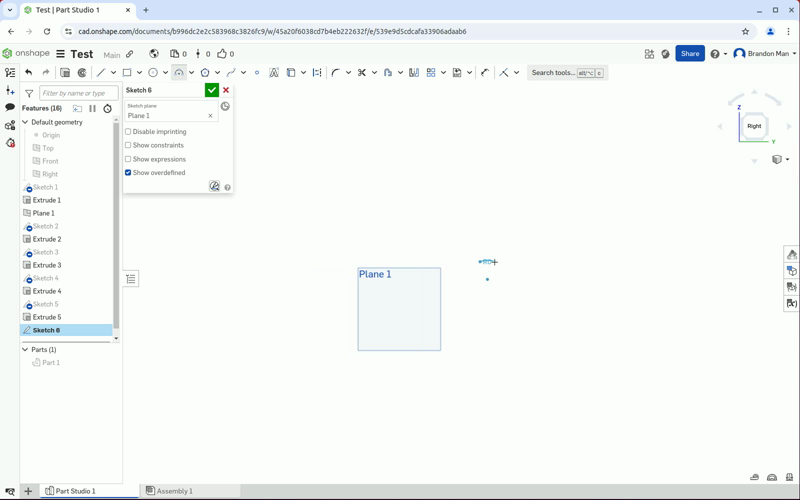
scroll(-6)
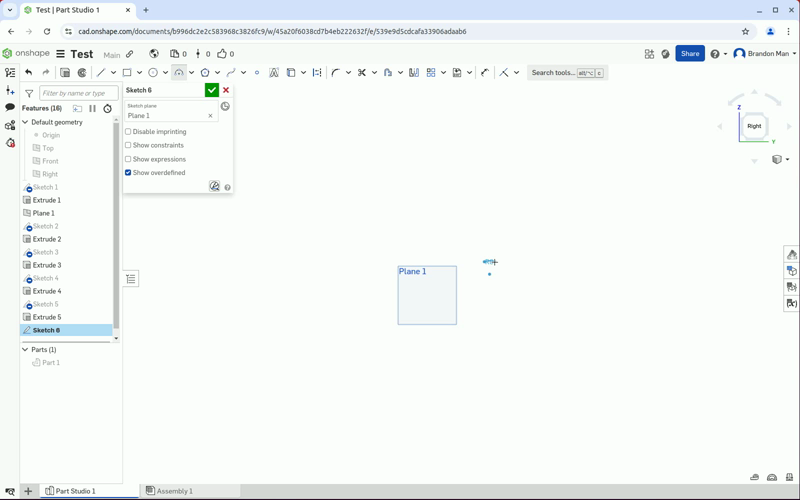
scroll(-6)
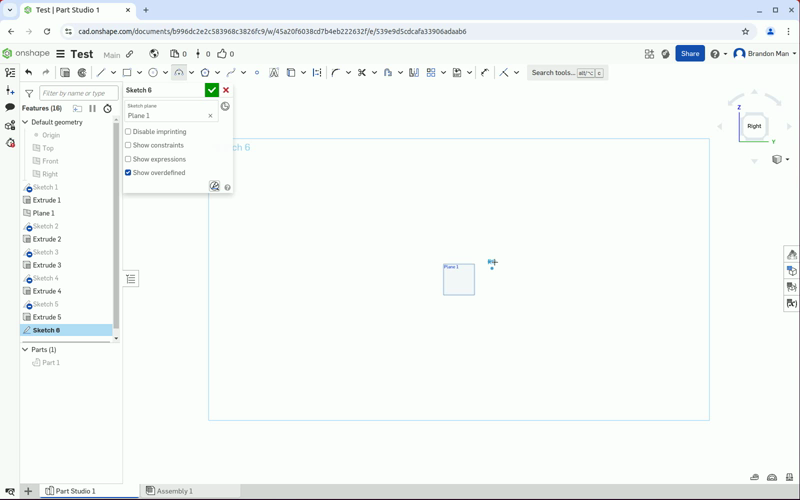
mouse_move(492, 264)
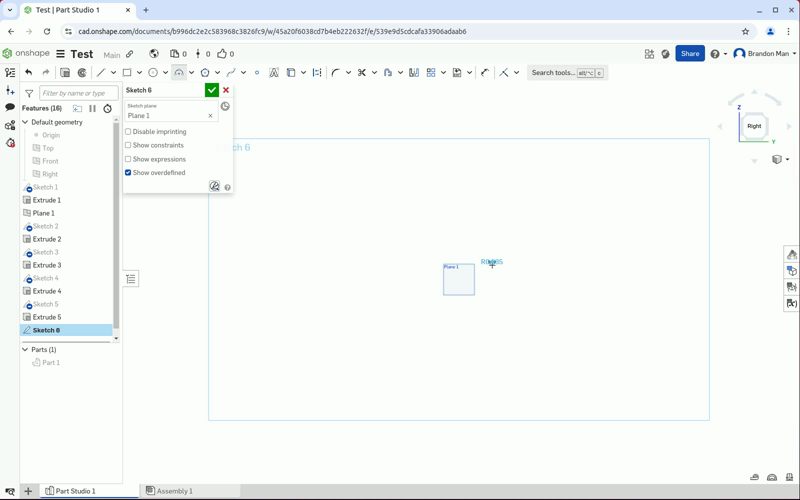
scroll(6)
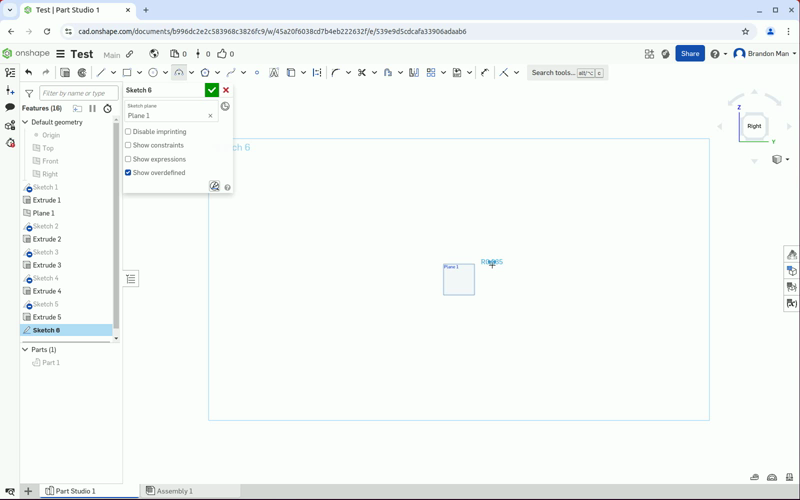
scroll(6)
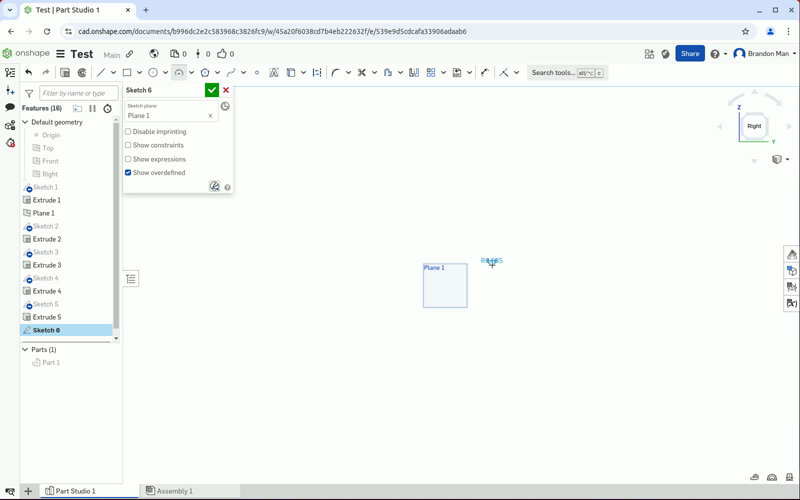
scroll(6)
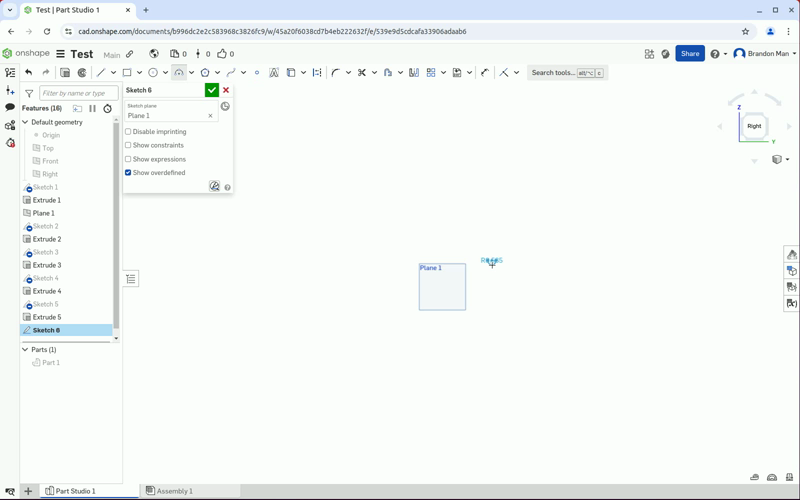
scroll(6)
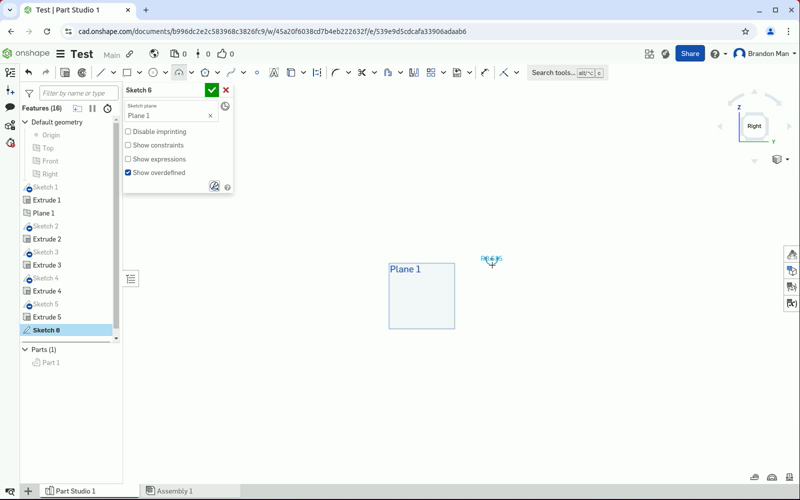
scroll(6)
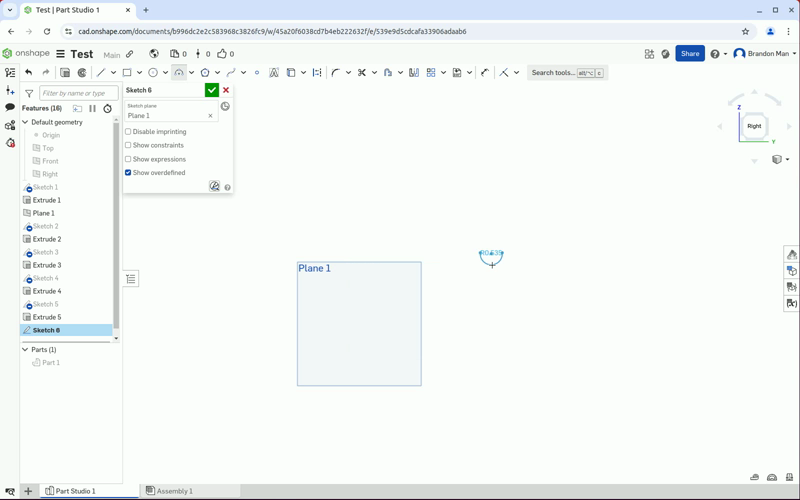
scroll(6)
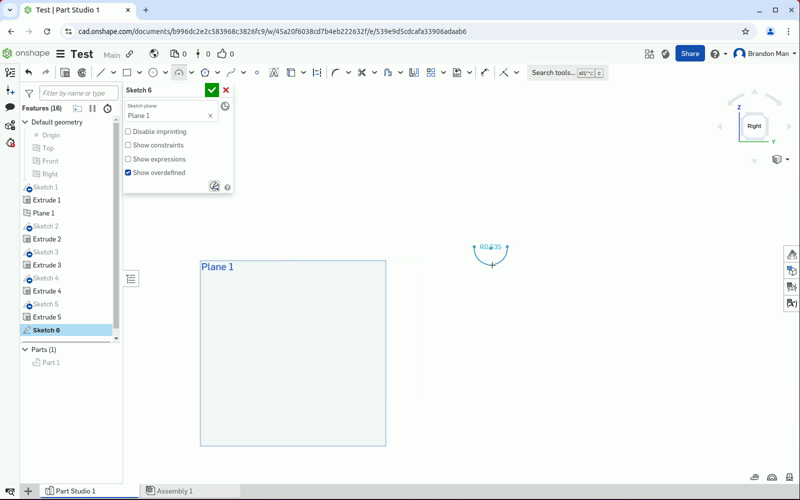
scroll(6)
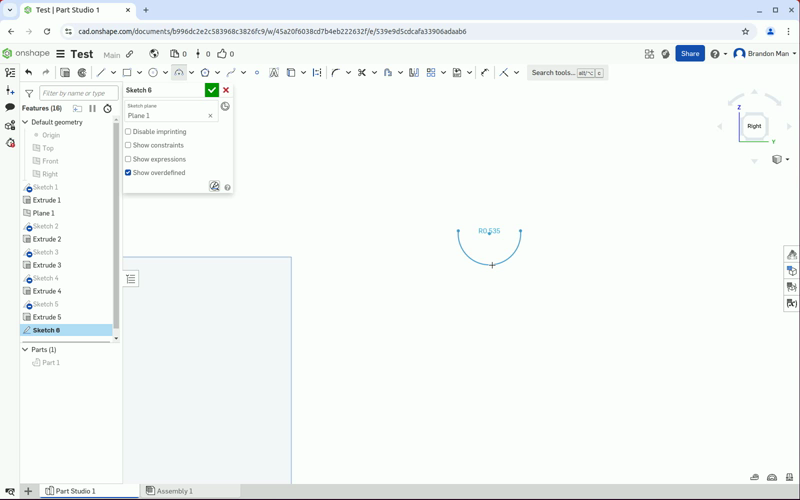
click(492, 264)
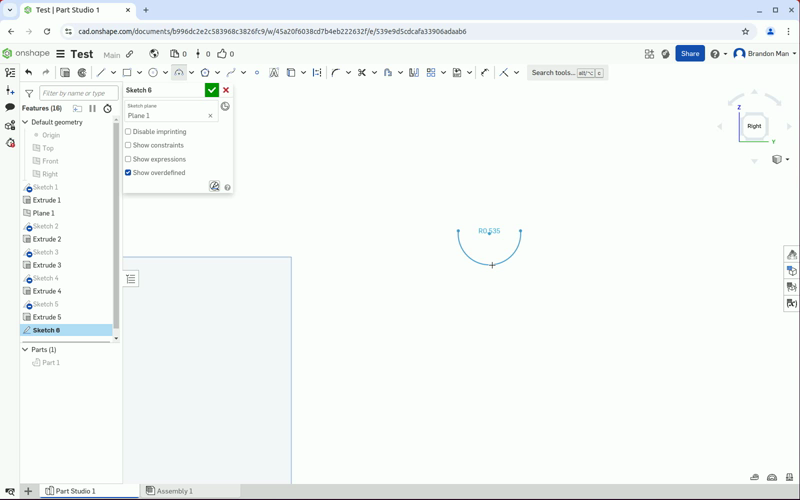
scroll(-6)
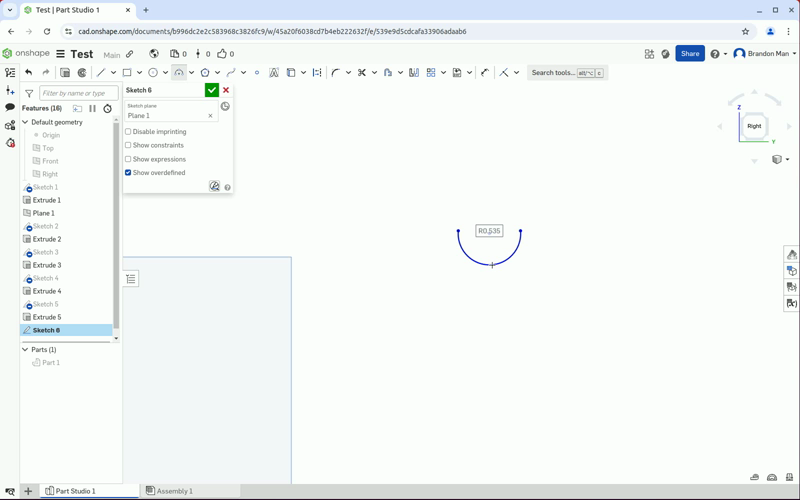
scroll(-6)
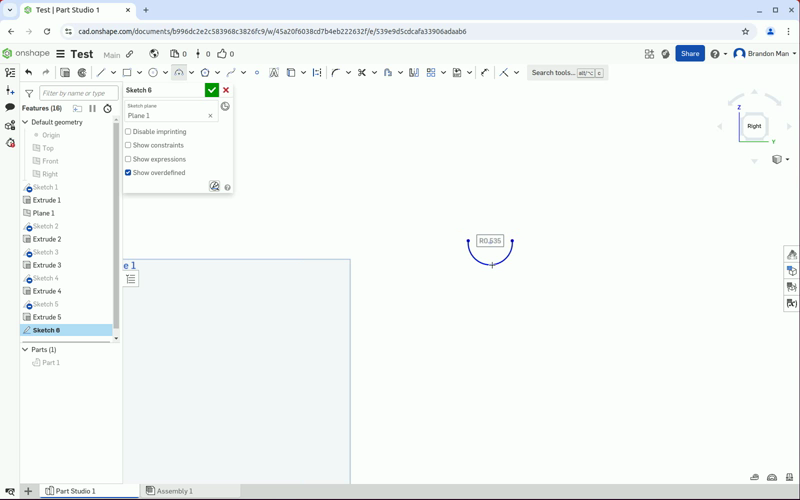
scroll(-6)
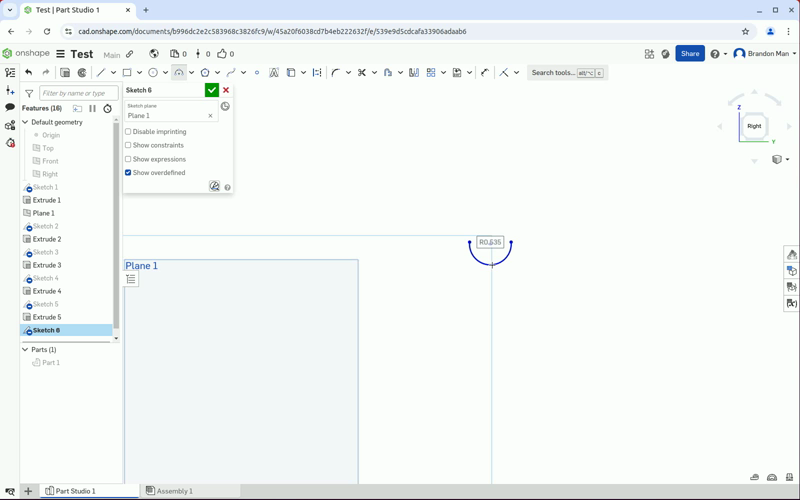
scroll(-6)
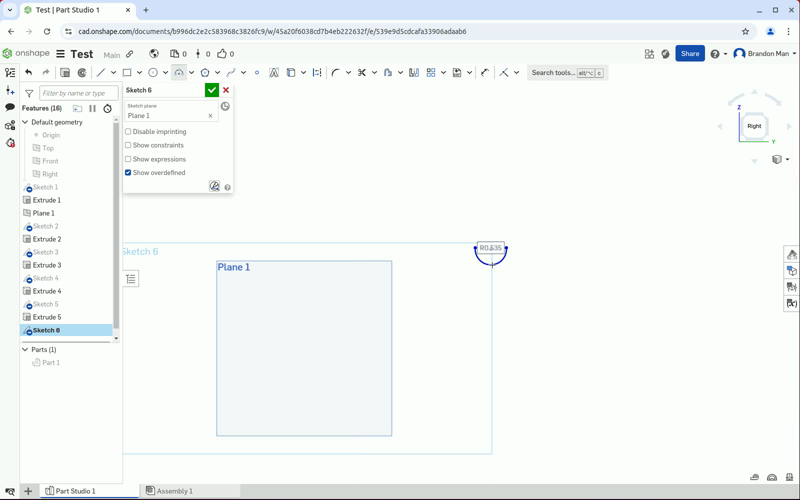
scroll(-6)
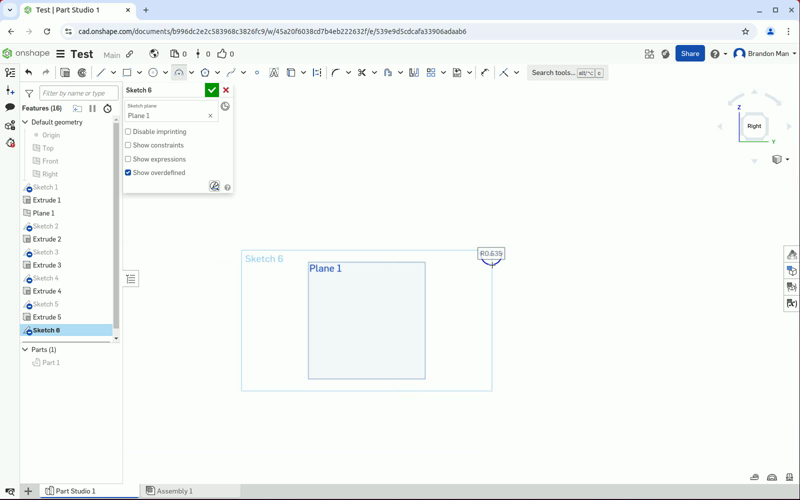
scroll(-6)
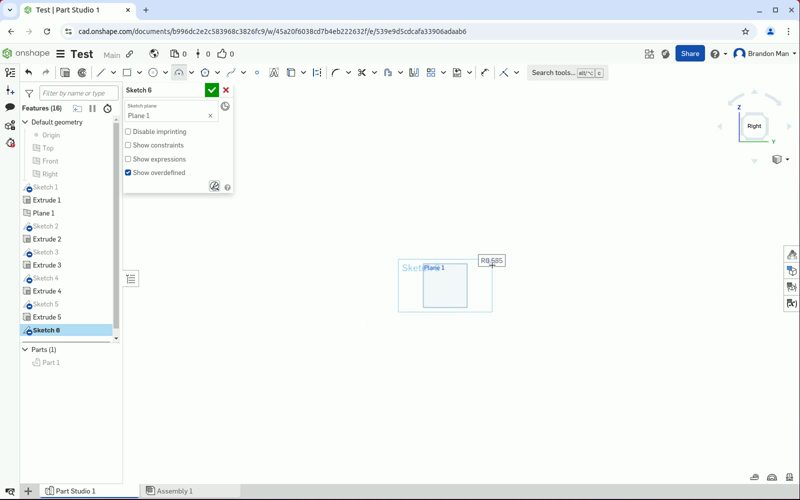
scroll(-6)
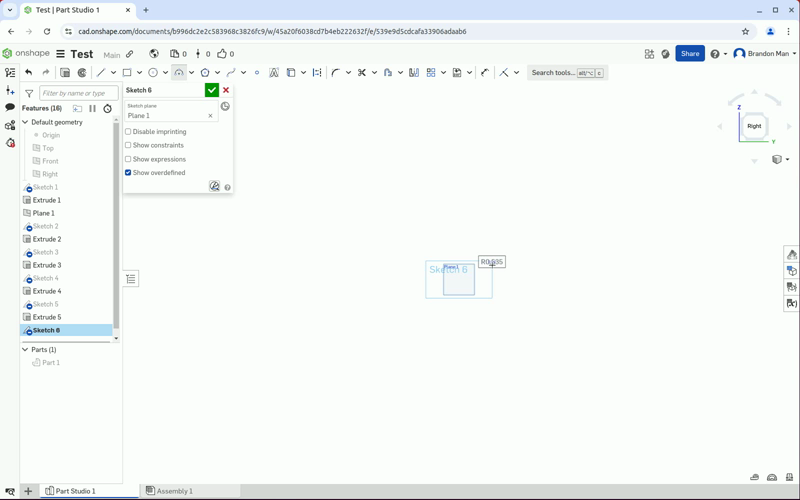
key_up(shift)
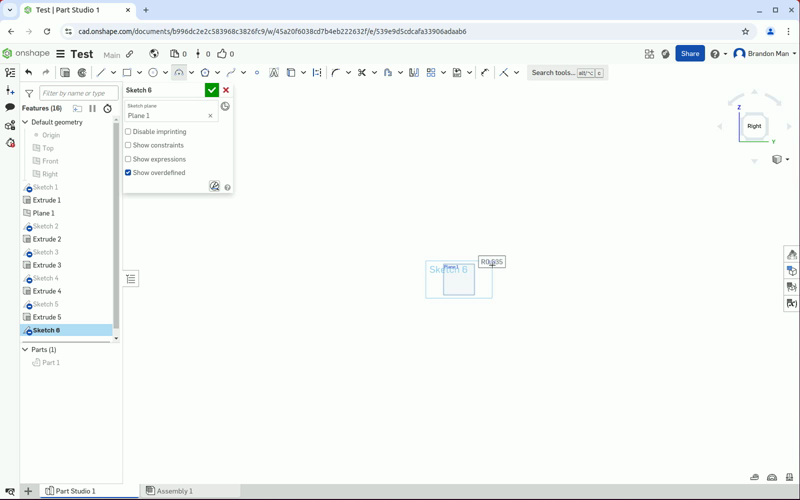
key(esc)
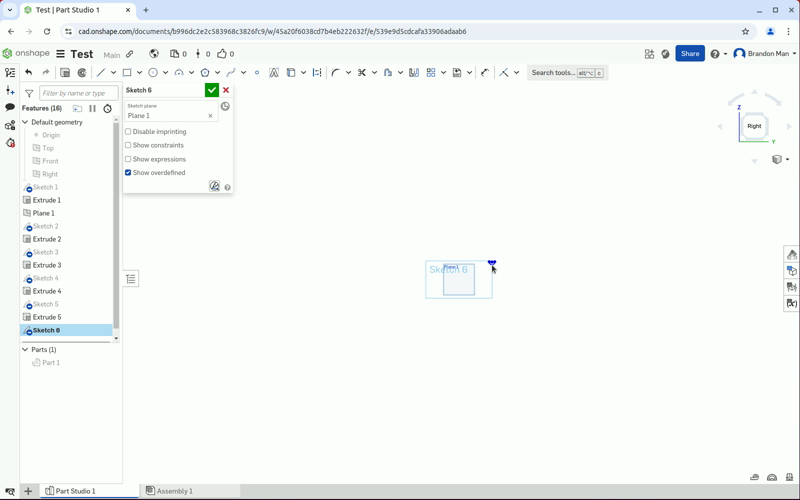
key(l)
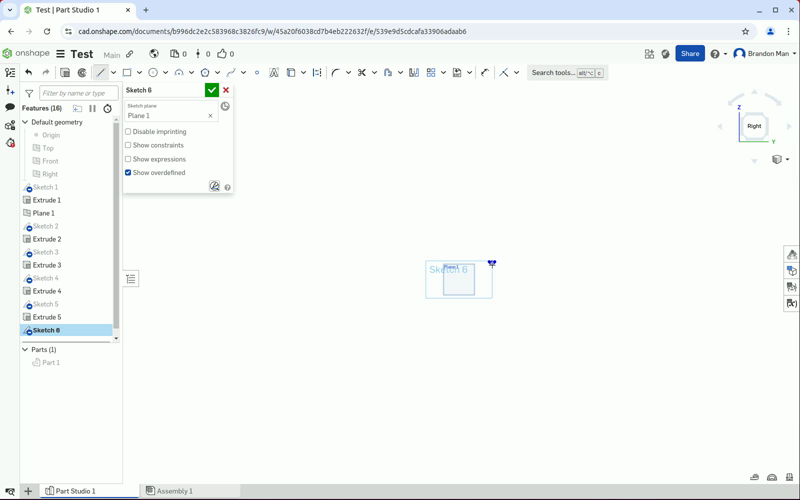
mouse_move(494, 261)
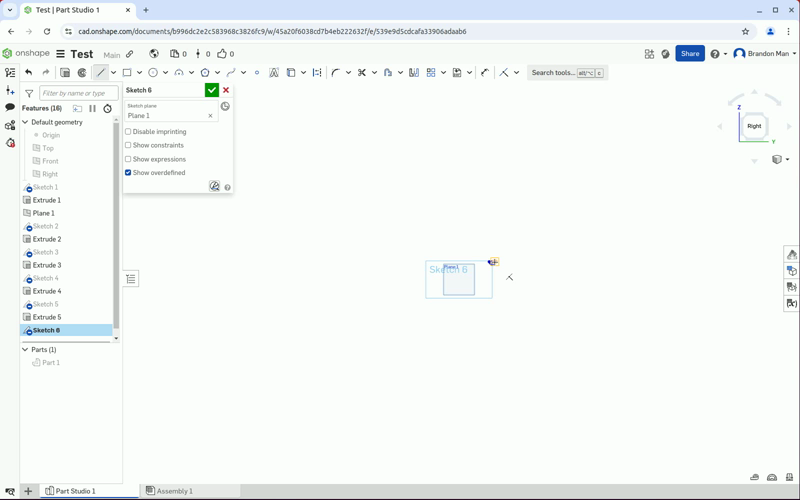
scroll(6)
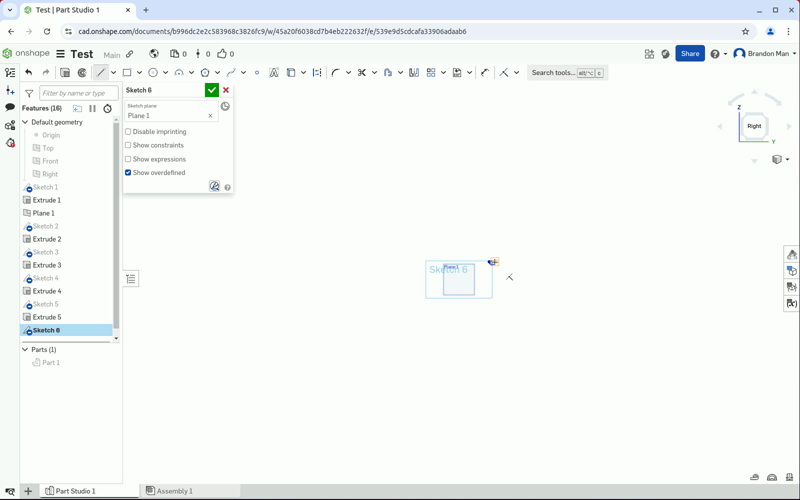
scroll(6)
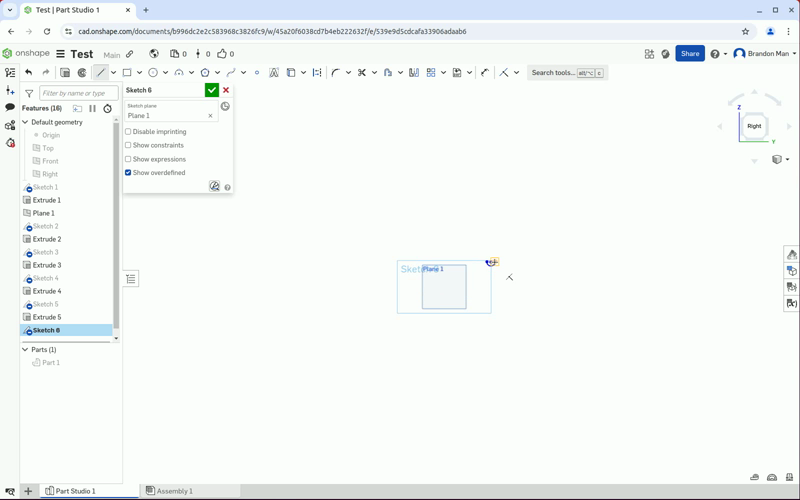
scroll(6)
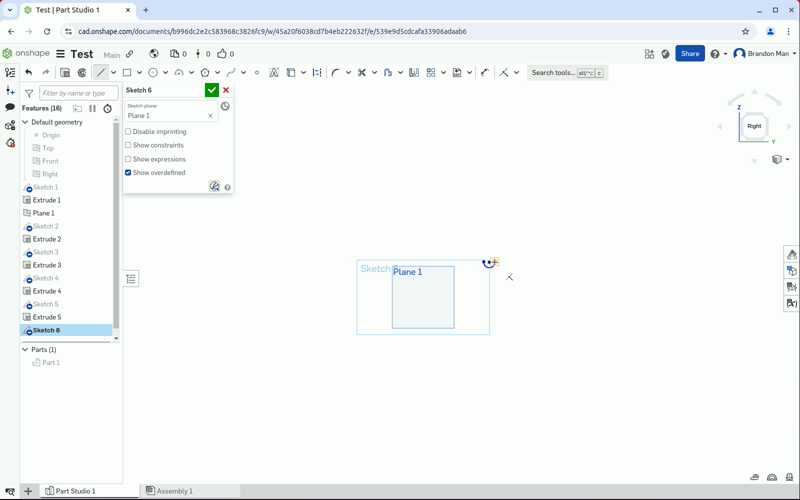
scroll(6)
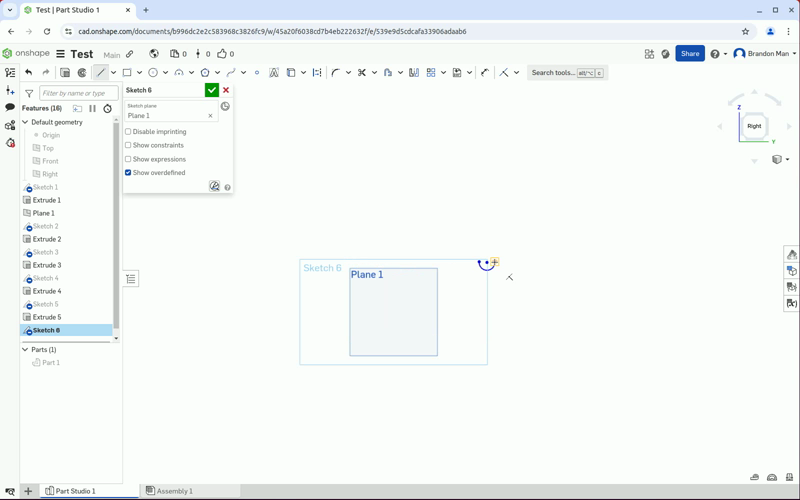
scroll(6)
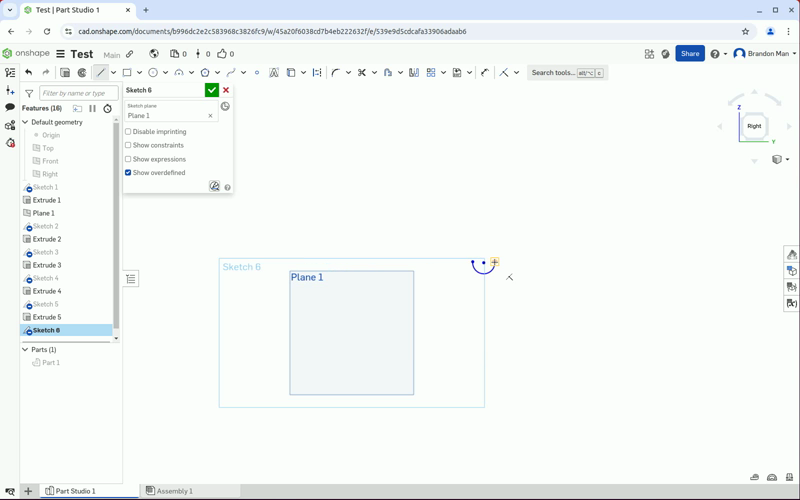
scroll(6)
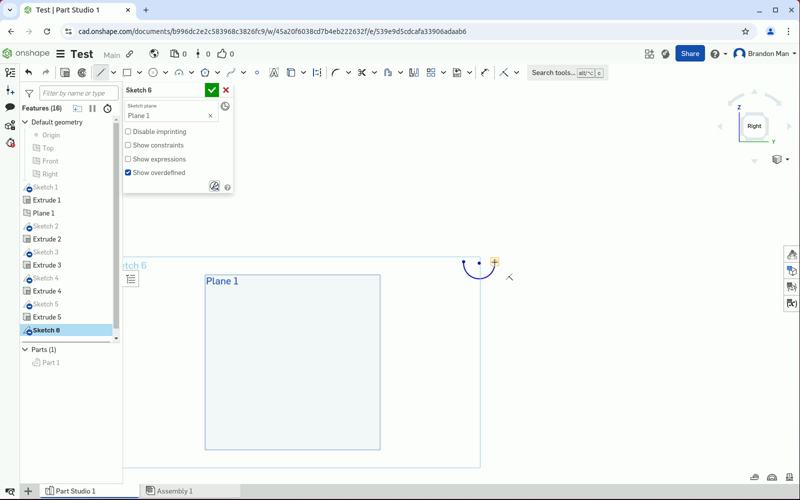
scroll(6)
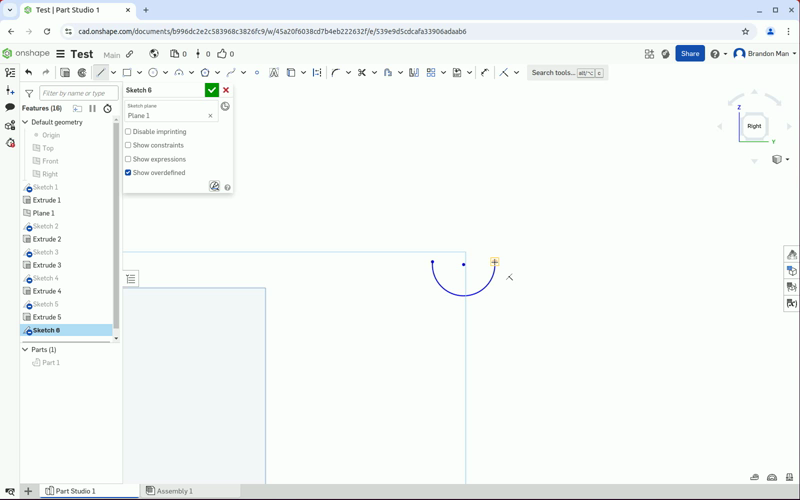
click(494, 261)
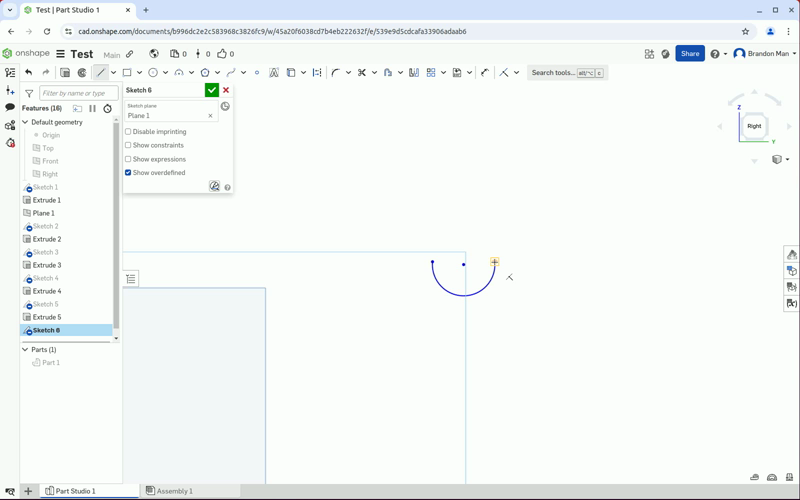
scroll(-6)
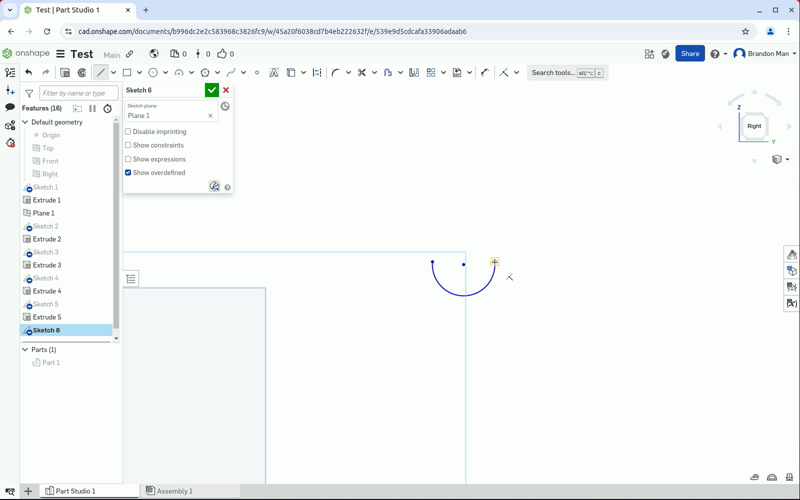
scroll(-6)
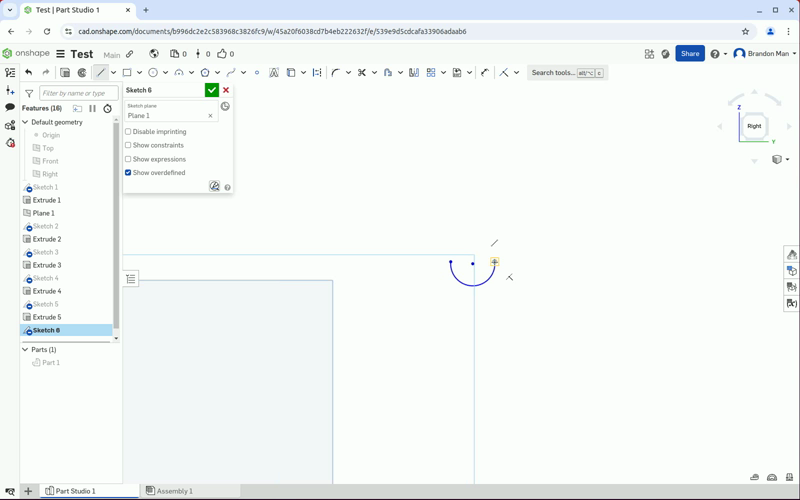
scroll(-6)
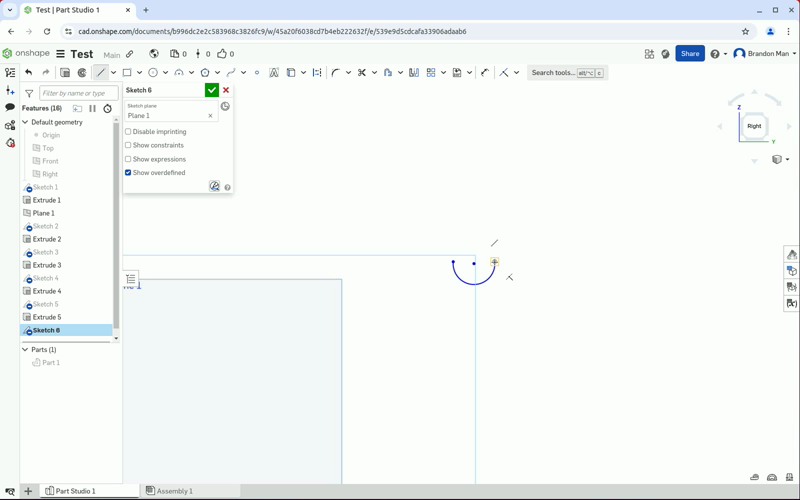
scroll(-6)
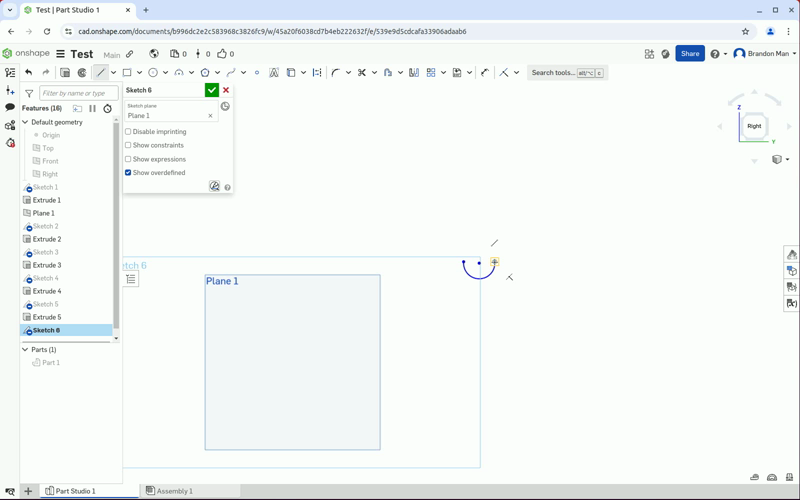
scroll(-6)
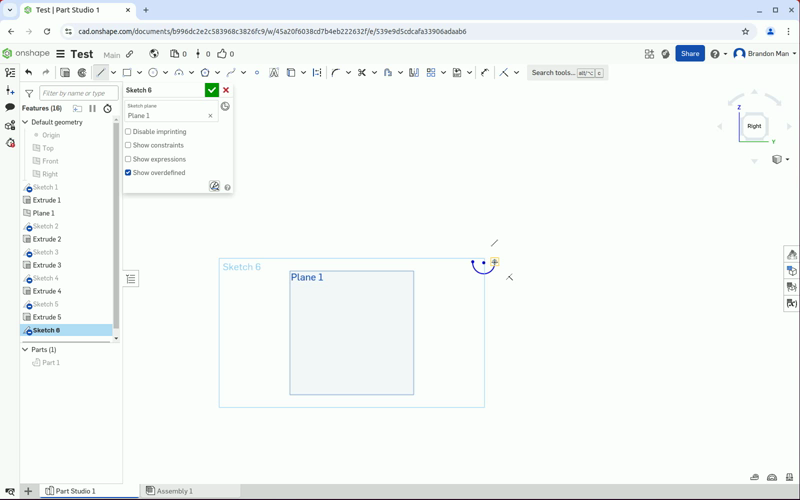
scroll(-6)
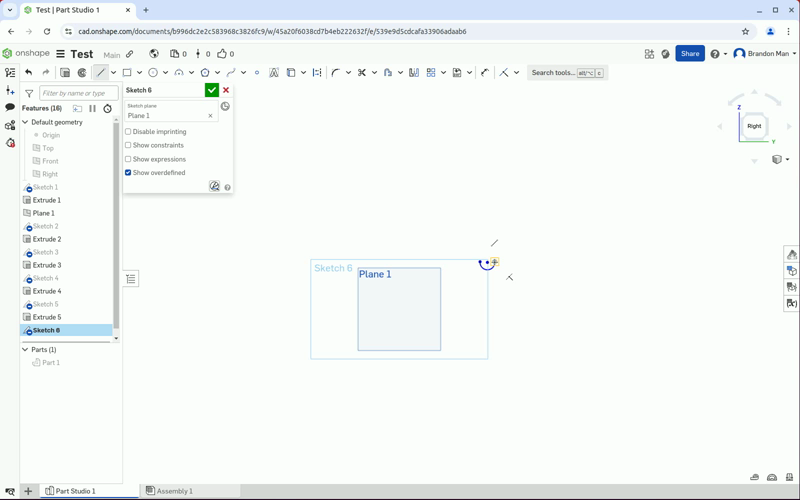
scroll(-6)
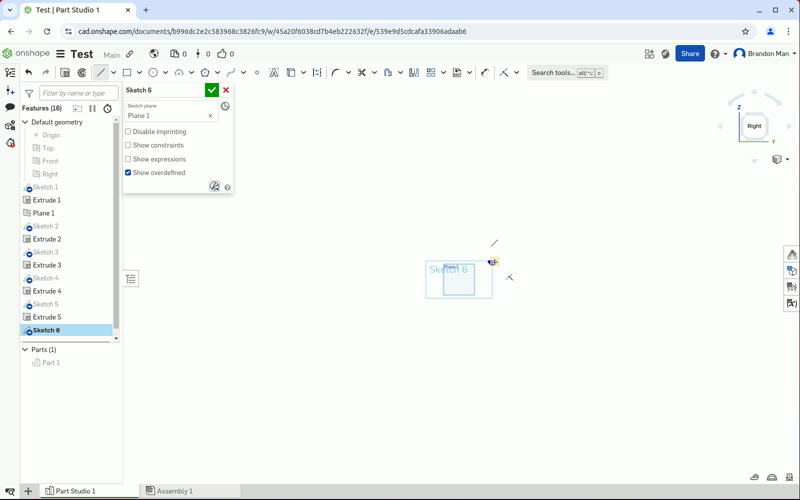
key_down(shift)
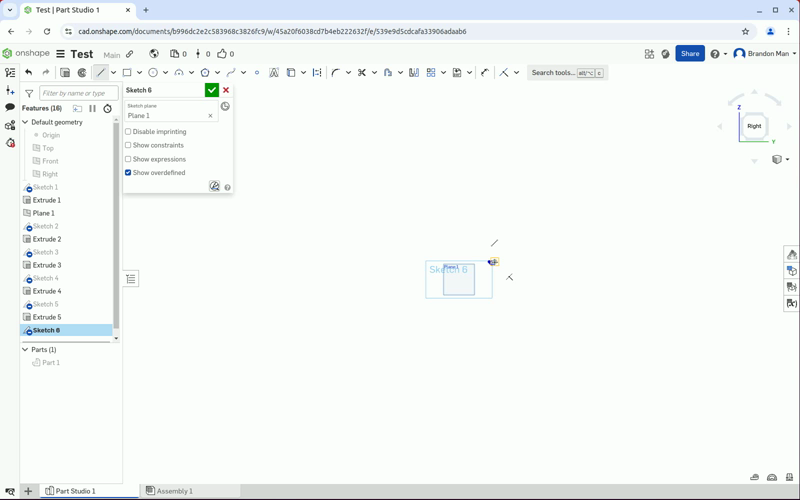
mouse_move(524, 261)
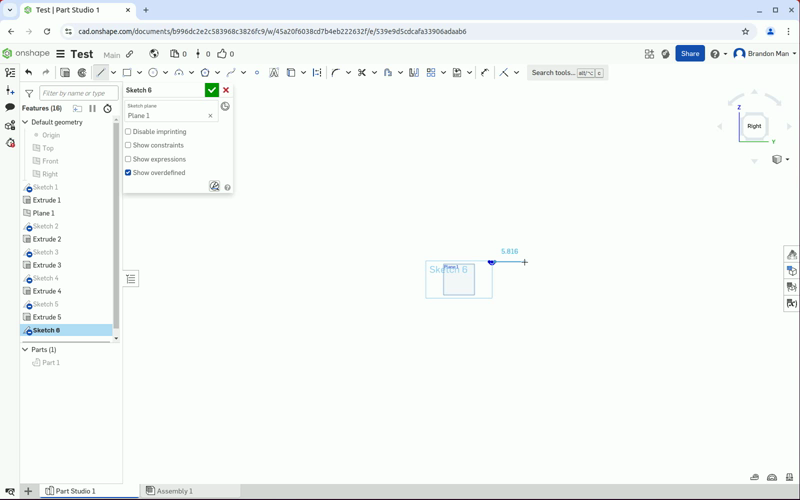
mouse_move(492, 261)
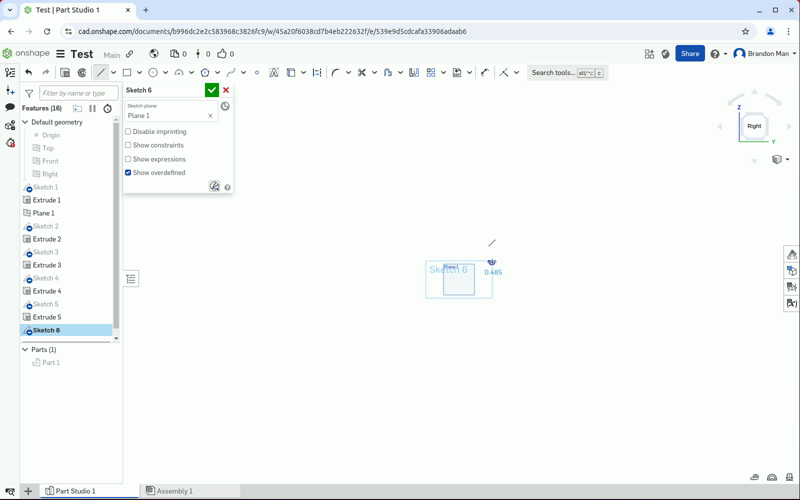
scroll(6)
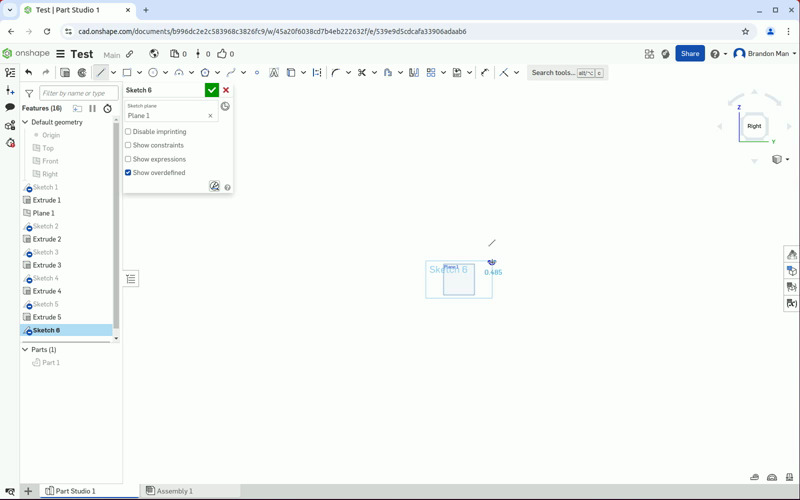
scroll(6)
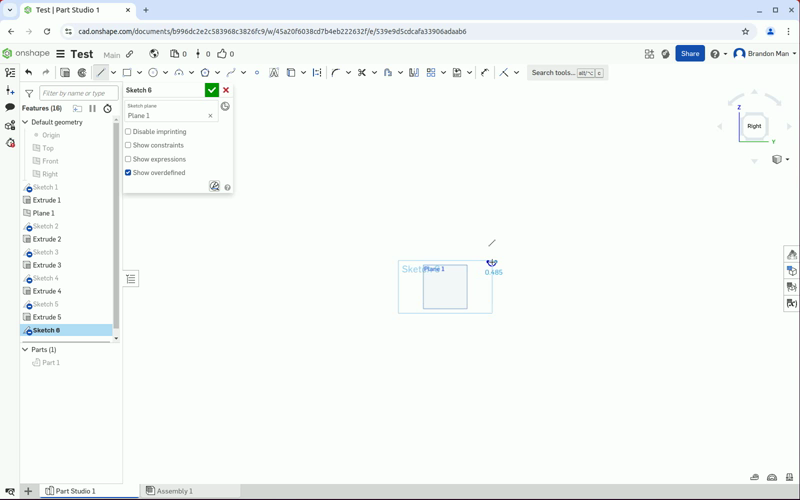
scroll(6)
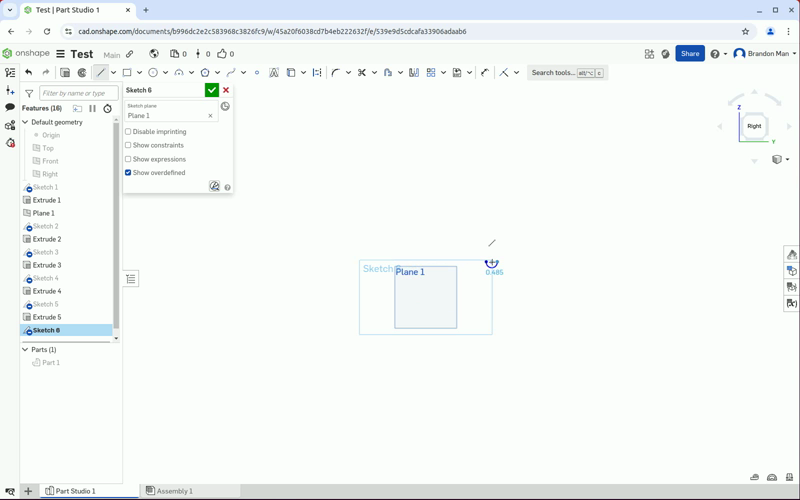
scroll(6)
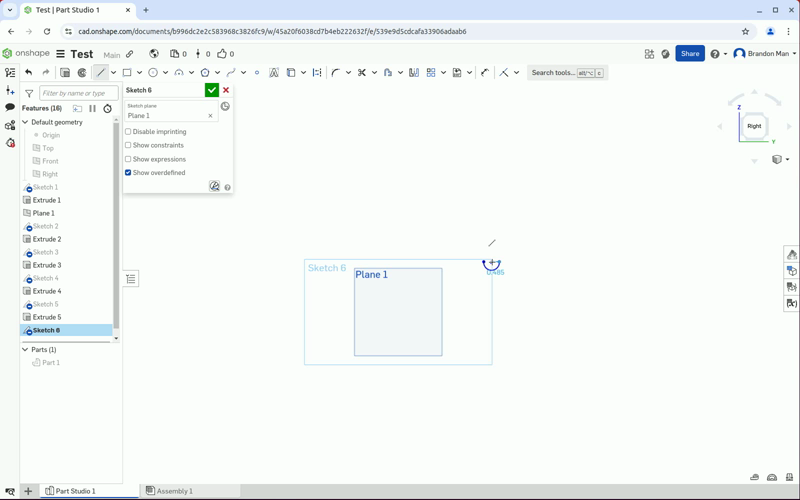
scroll(6)
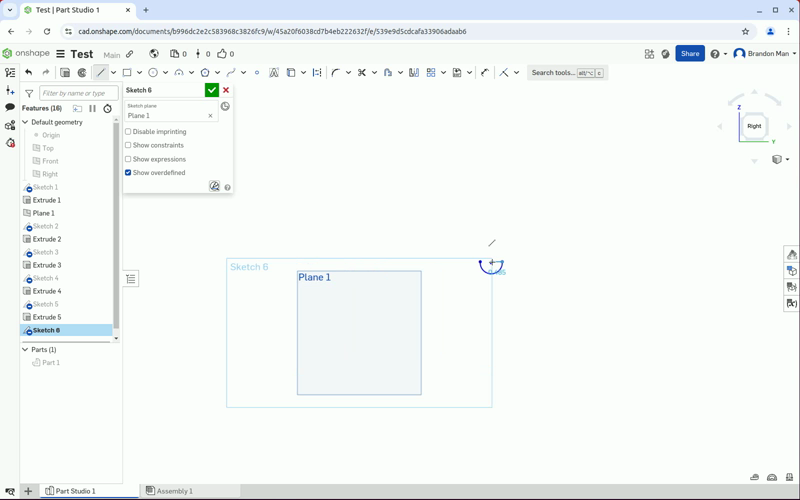
scroll(6)
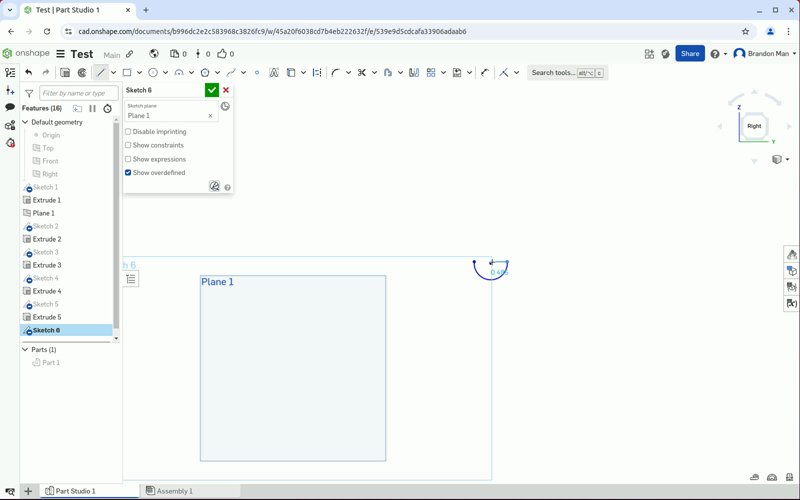
scroll(6)
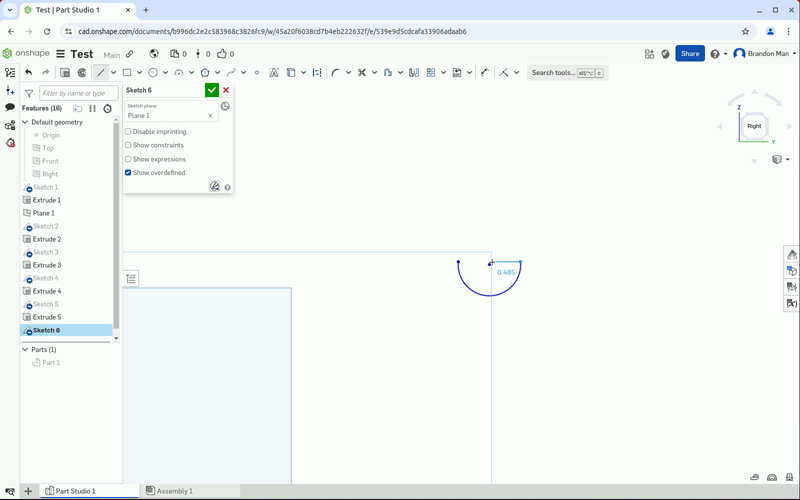
click(492, 261)
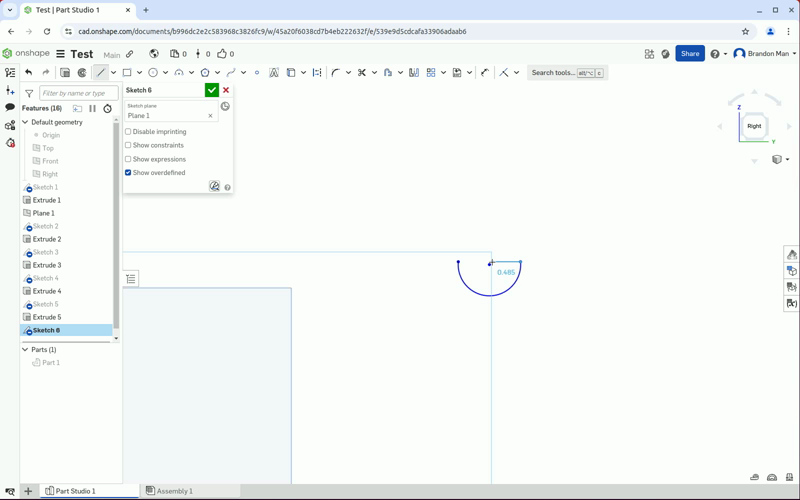
scroll(-6)
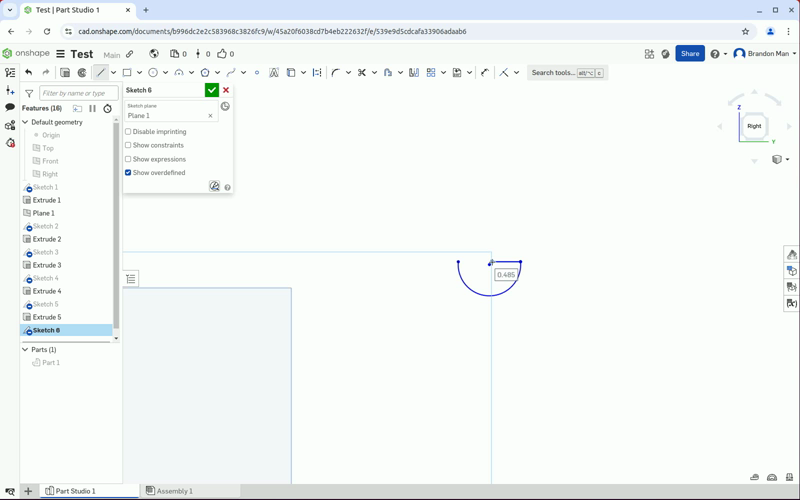
scroll(-6)
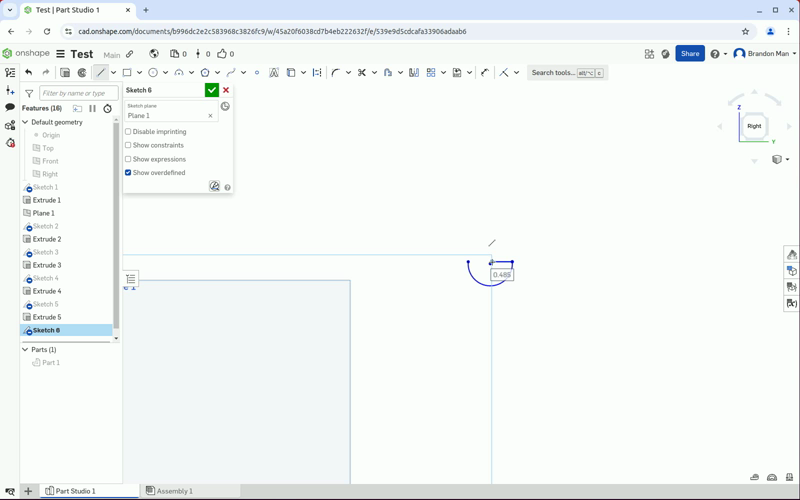
scroll(-6)
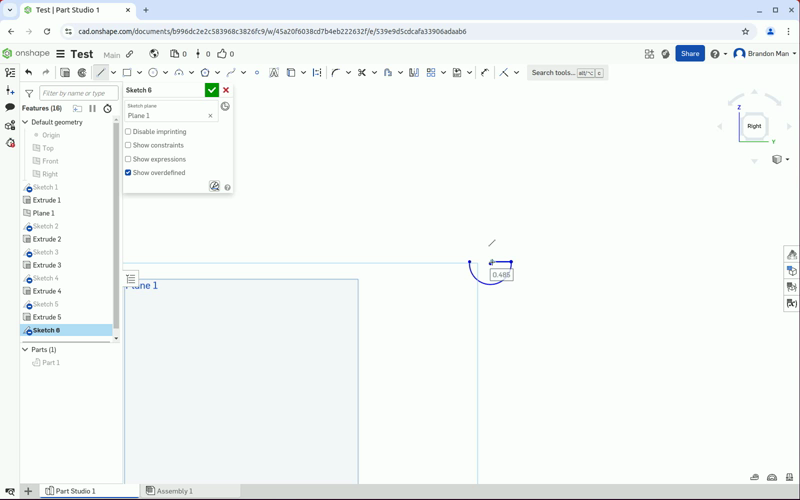
scroll(-6)
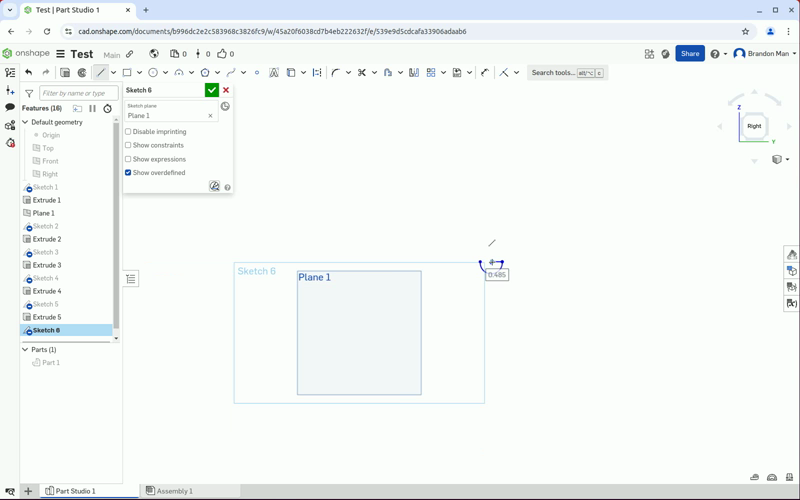
scroll(-6)
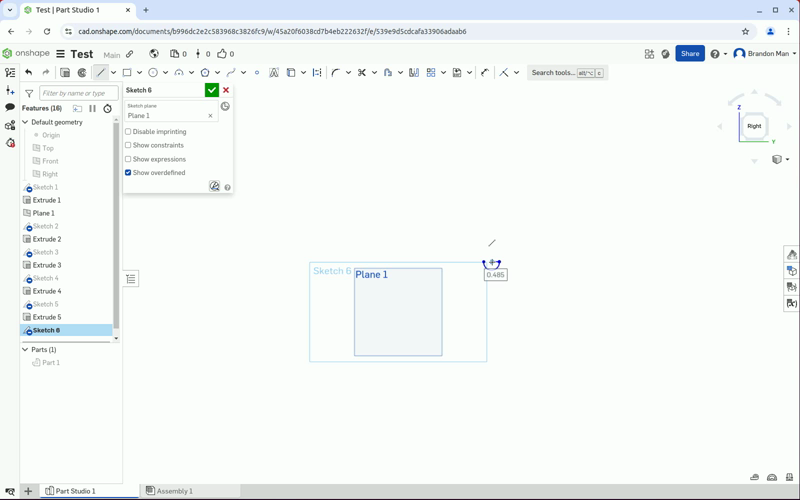
scroll(-6)
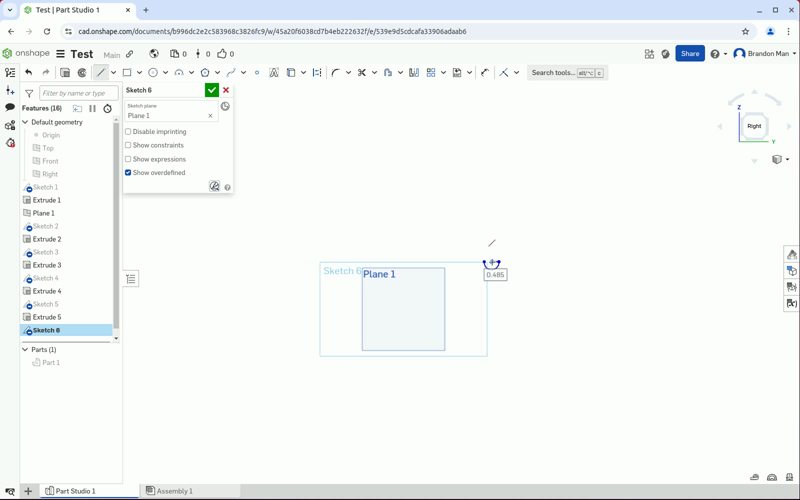
scroll(-6)
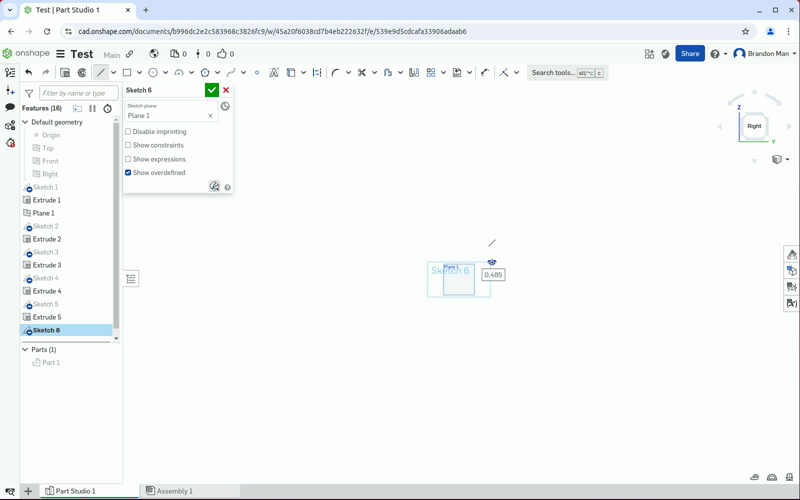
key_up(shift)
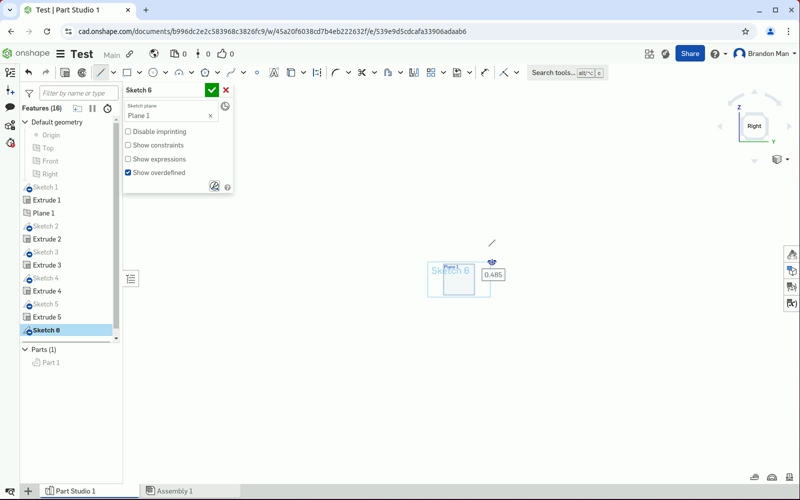
mouse_move(522, 261)
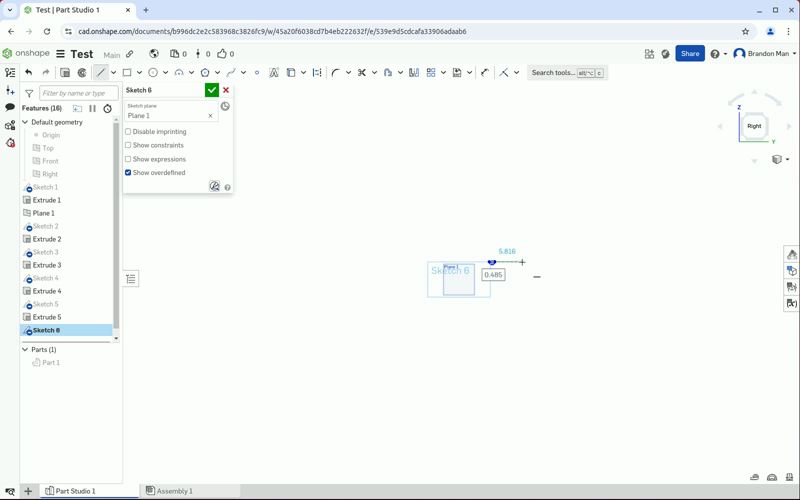
key_down(shift)
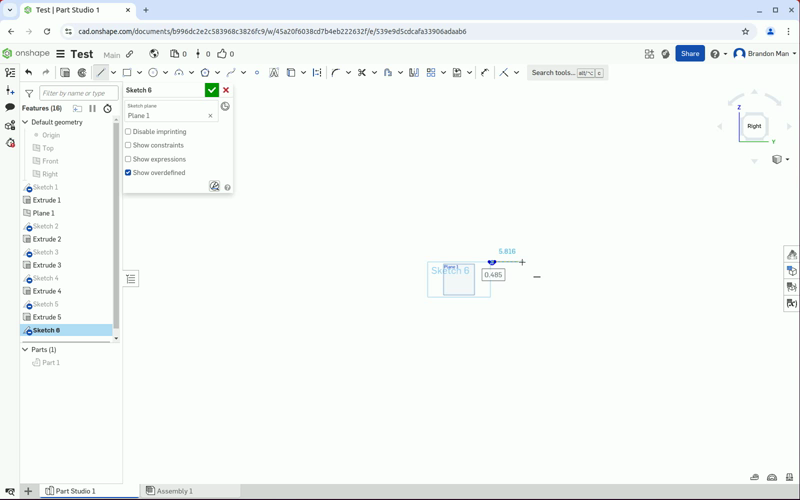
mouse_move(489, 261)
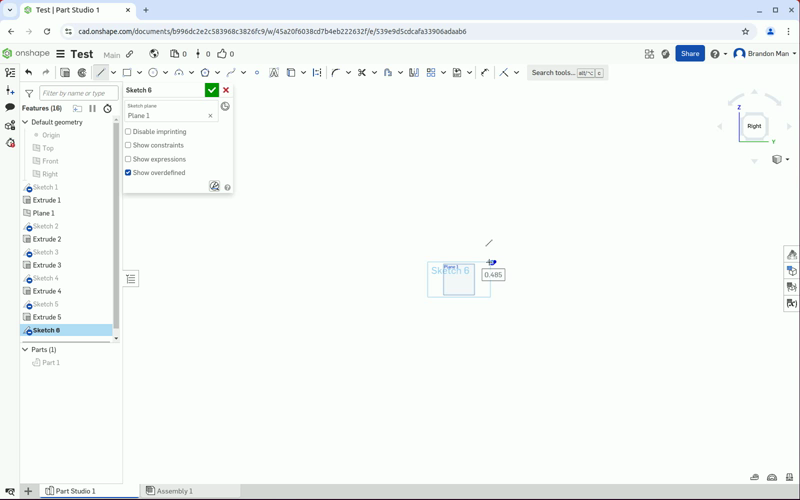
scroll(6)
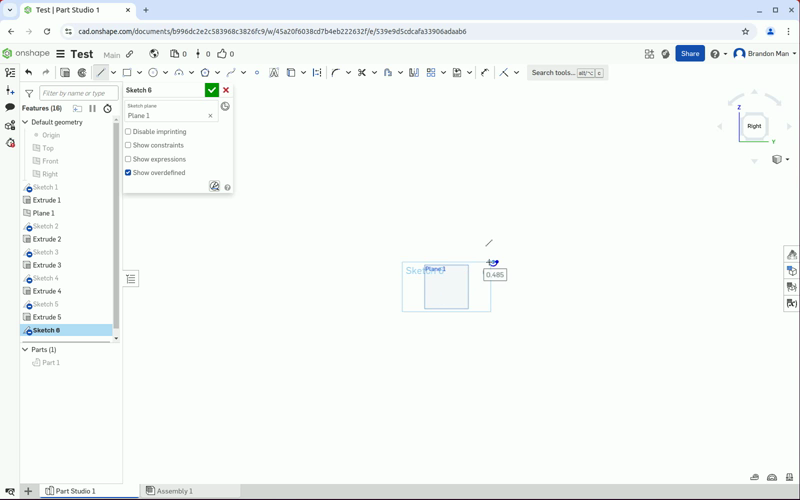
scroll(6)
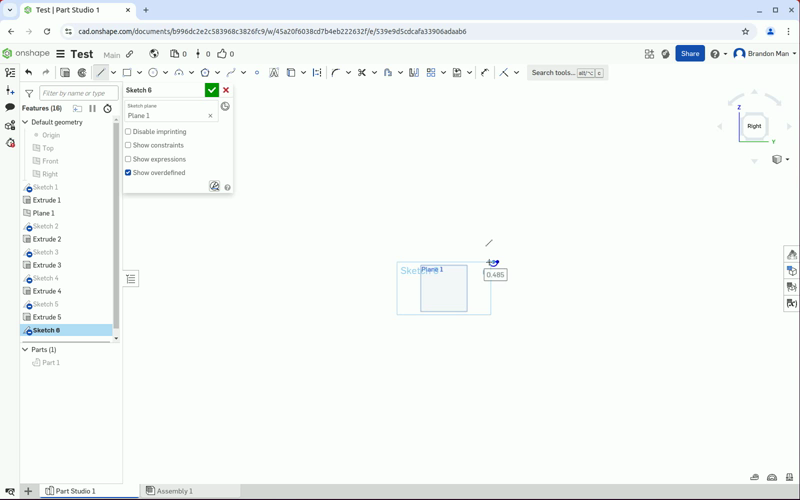
scroll(6)
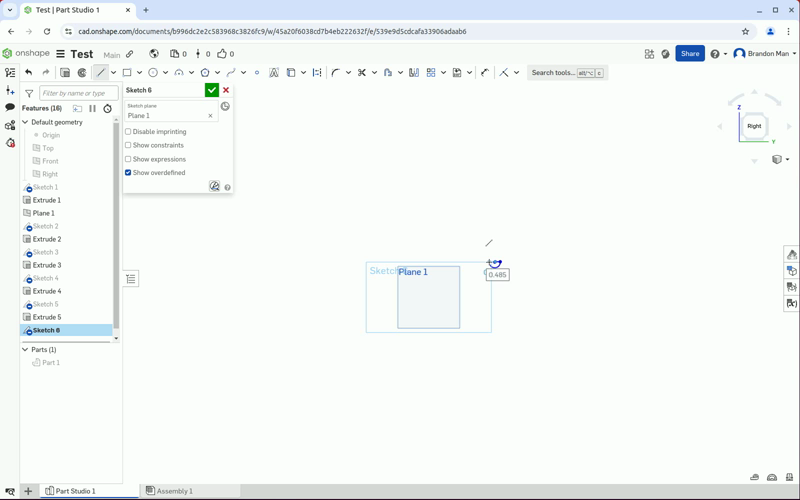
scroll(6)
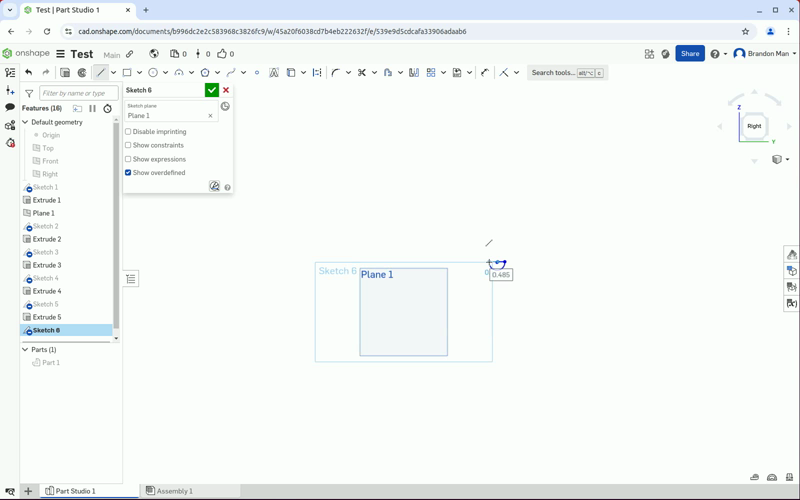
scroll(6)
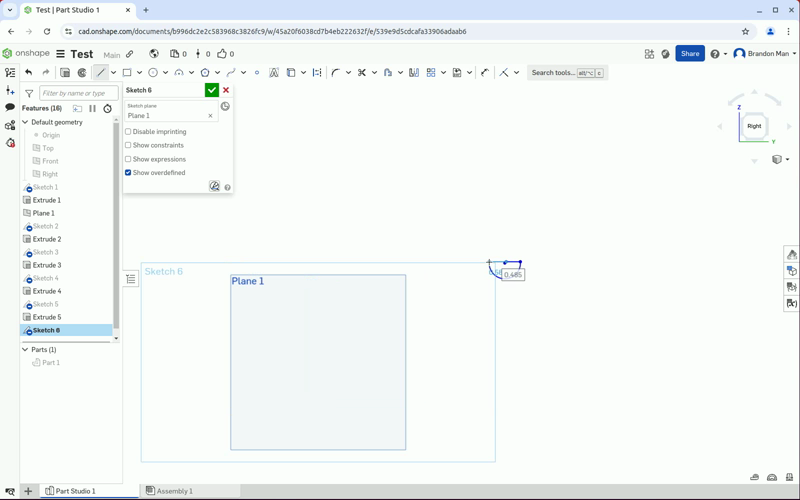
scroll(6)
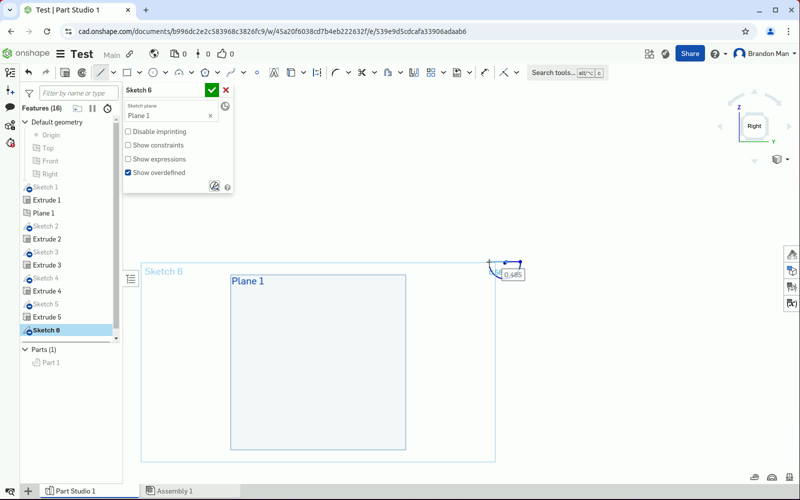
scroll(6)
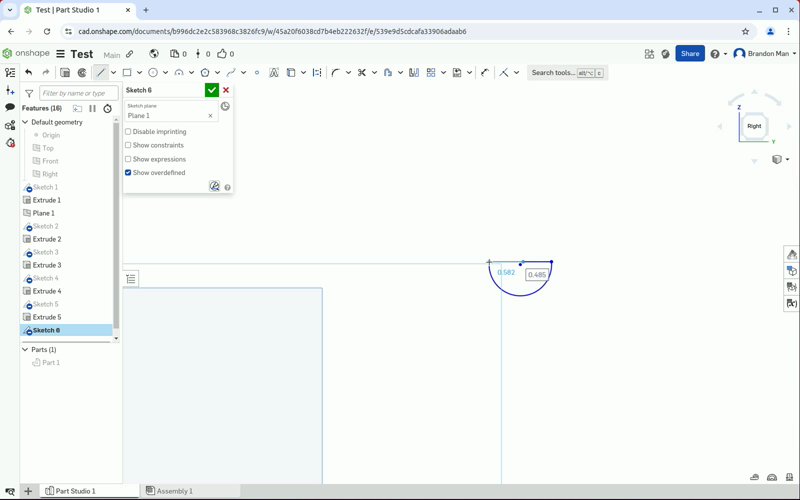
key_up(shift)
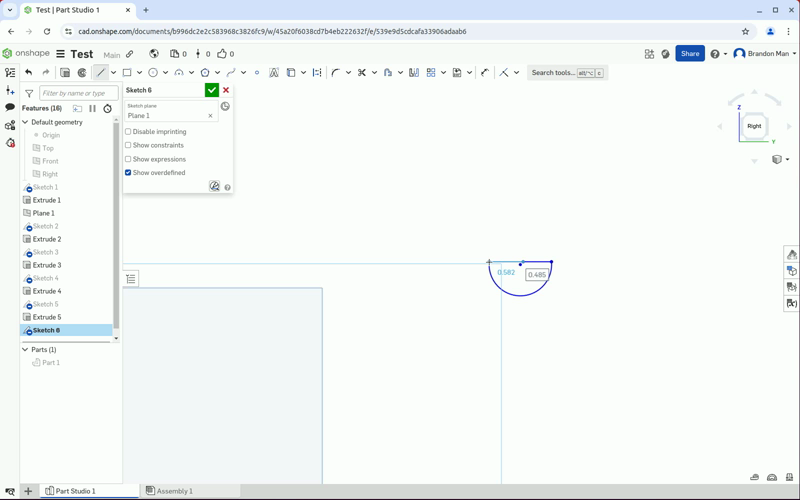
click(489, 261)
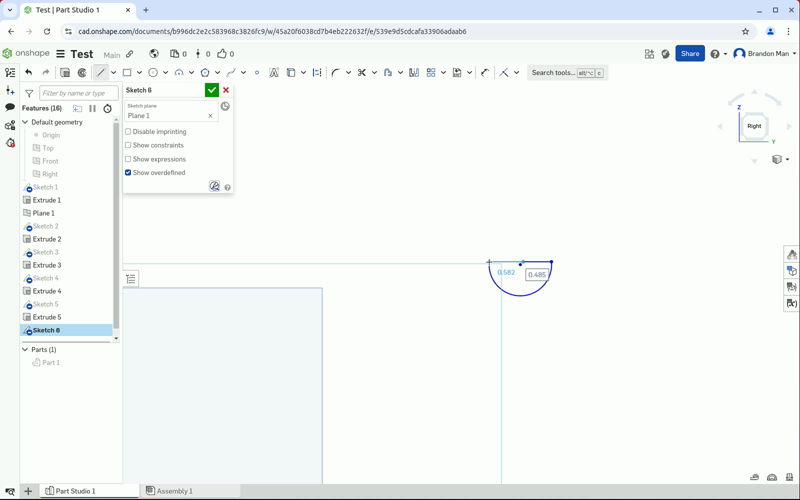
scroll(-6)
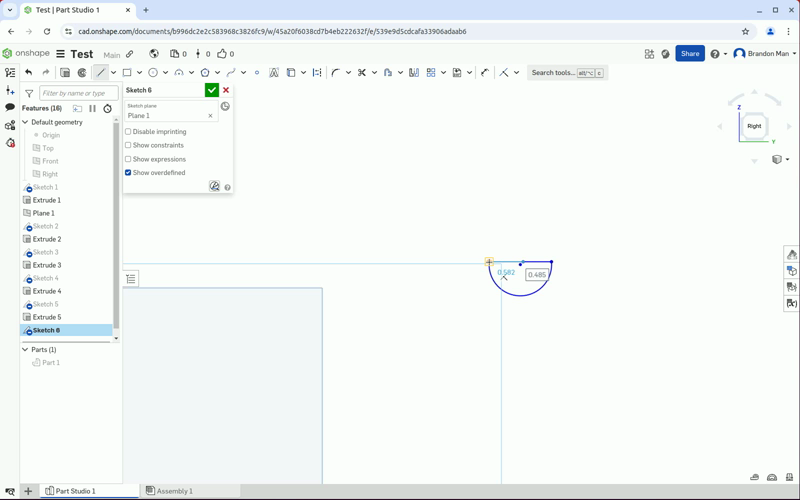
scroll(-6)
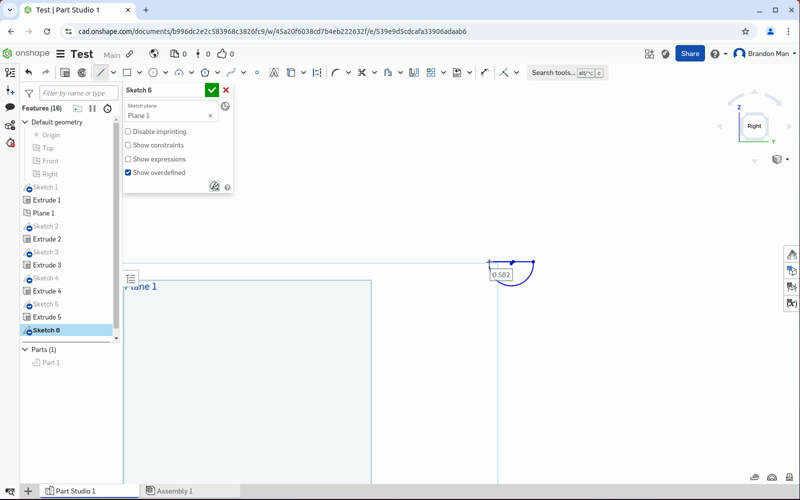
scroll(-6)
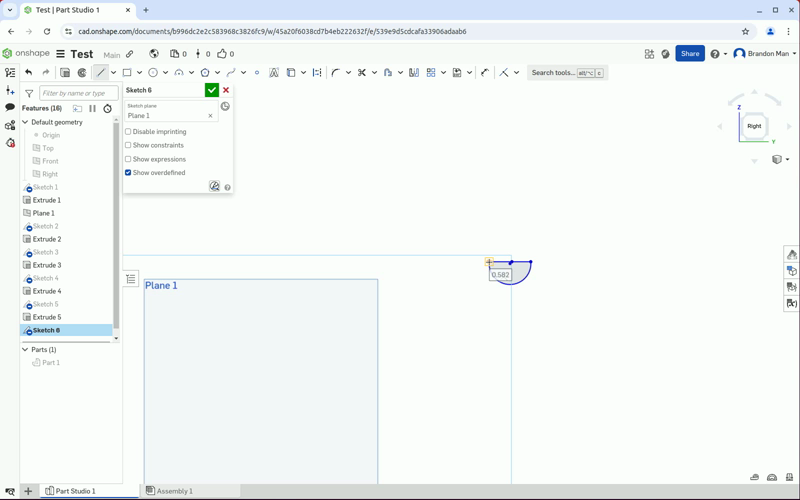
scroll(-6)
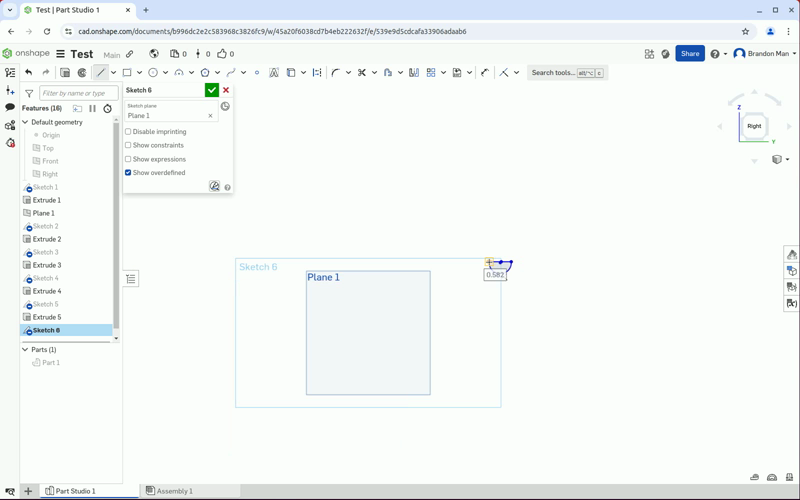
scroll(-6)
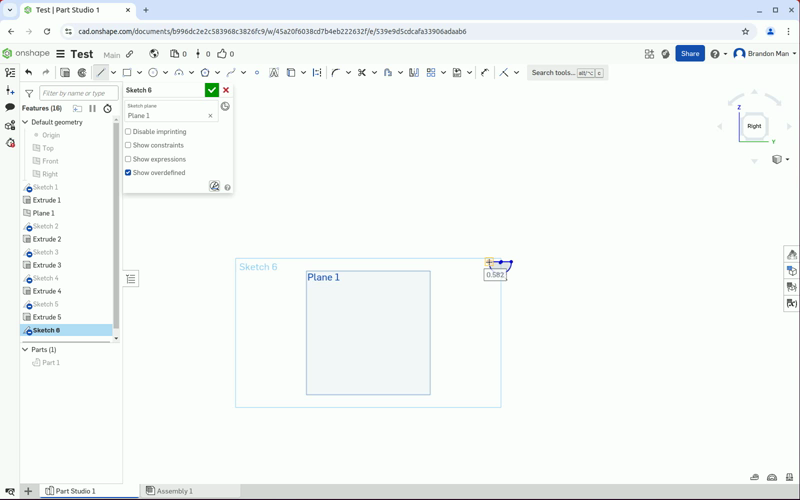
scroll(-6)
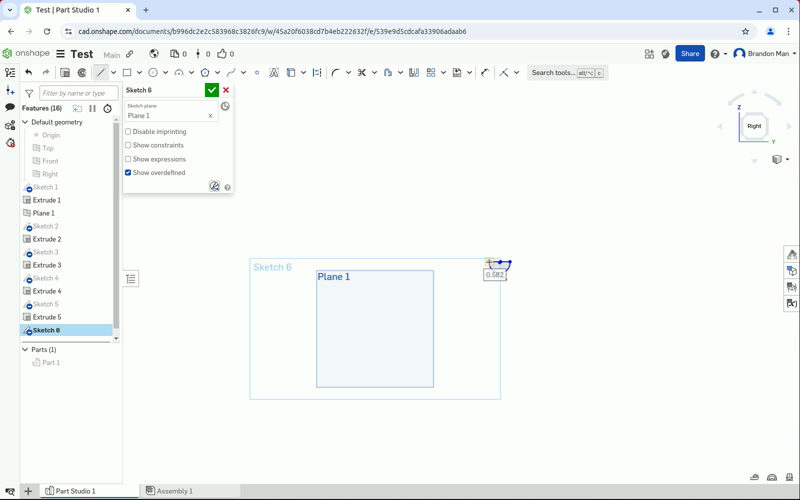
scroll(-6)
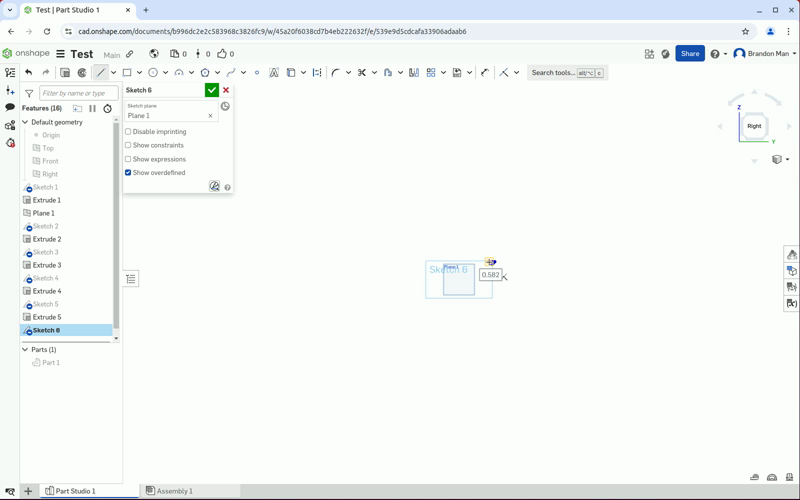
key(esc)
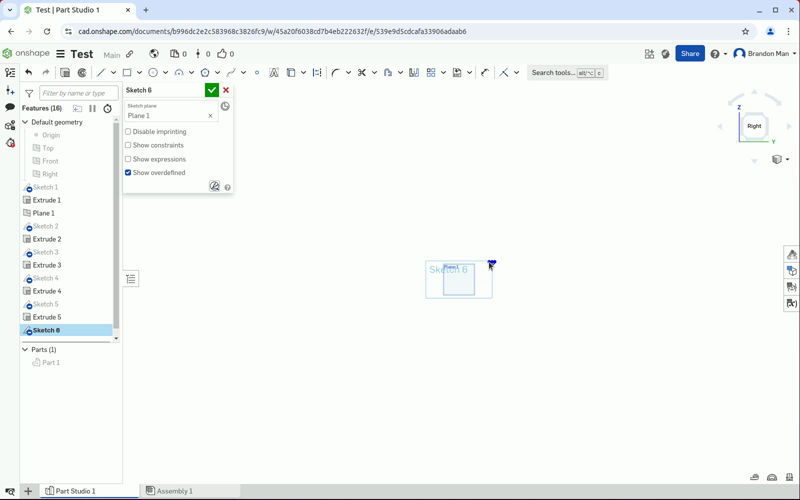
mouse_move(489, 263)
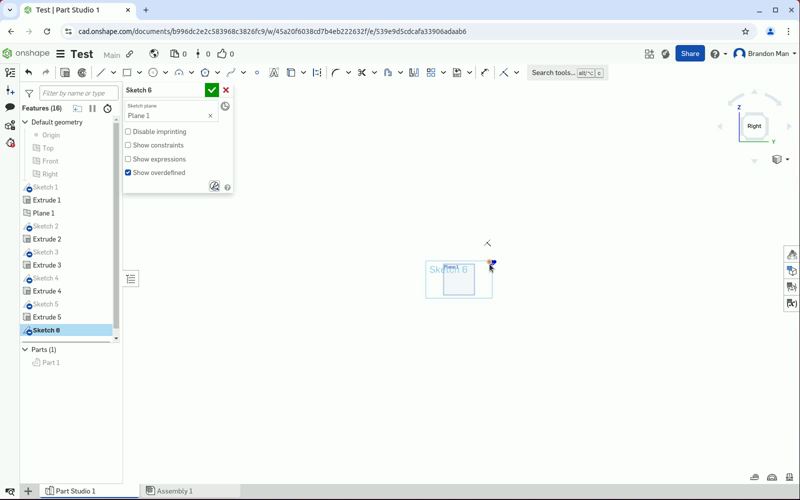
scroll(6)
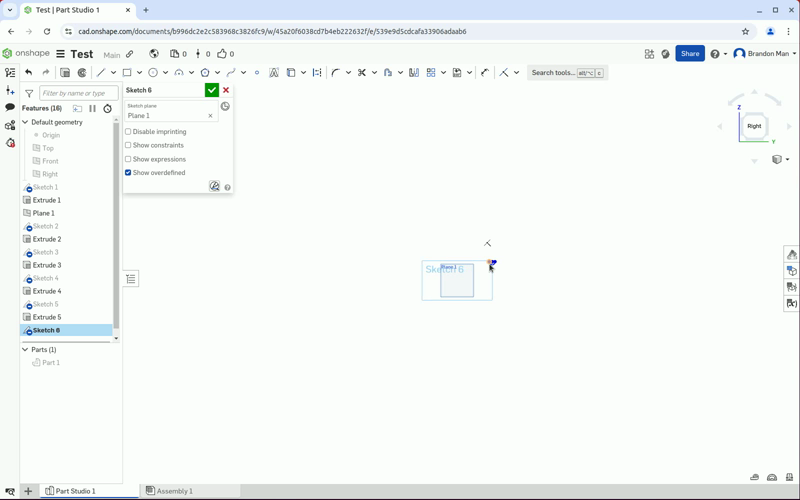
scroll(6)
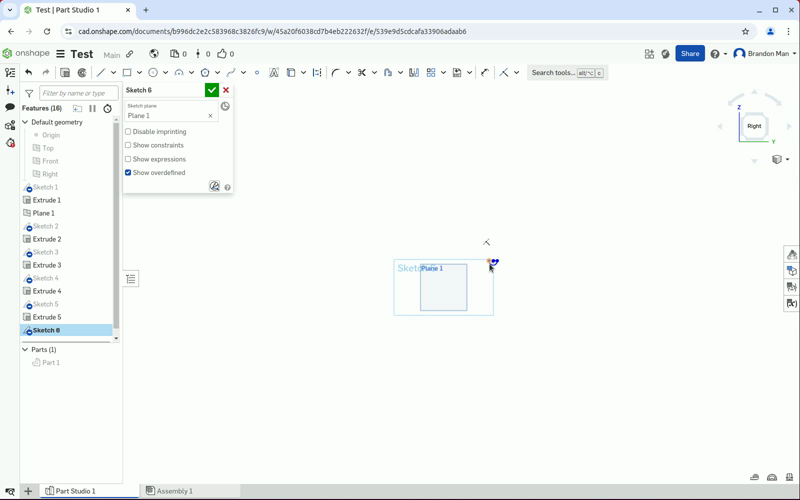
scroll(6)
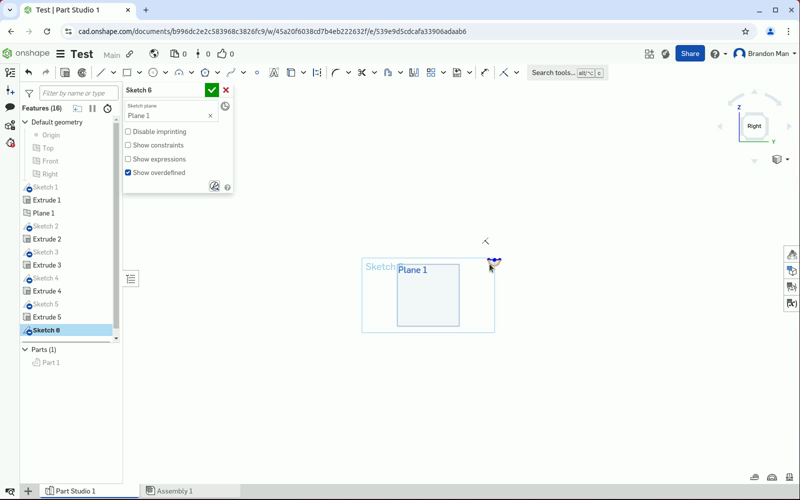
scroll(6)
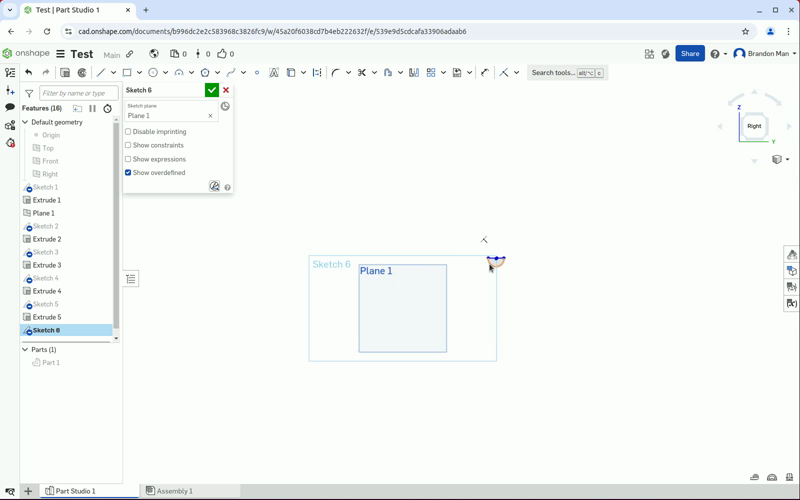
scroll(6)
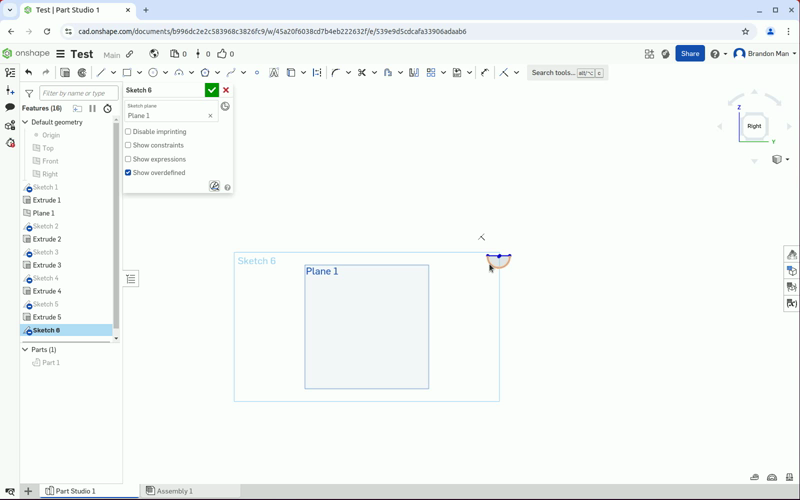
scroll(6)
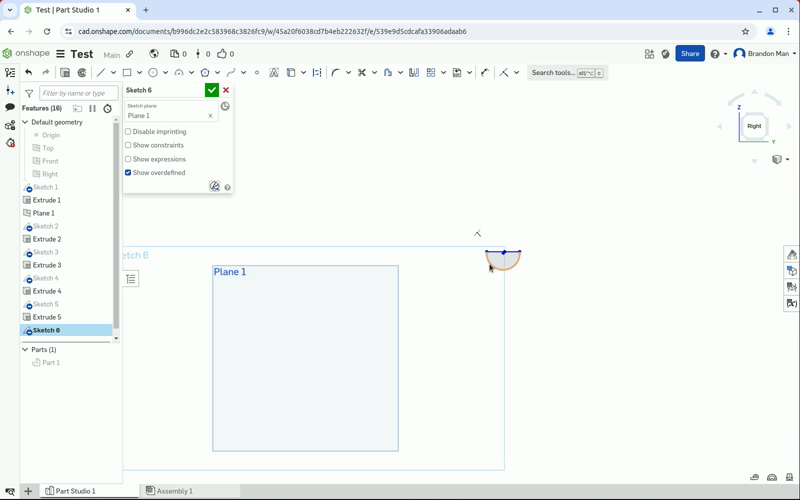
scroll(6)
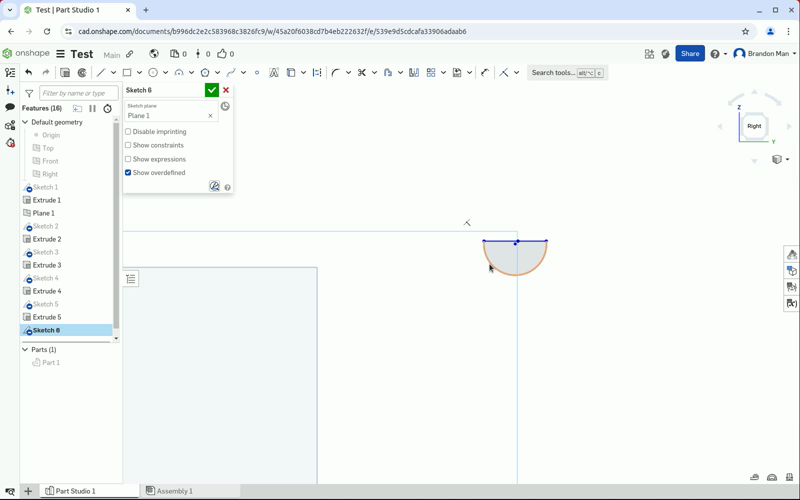
click(489, 263)
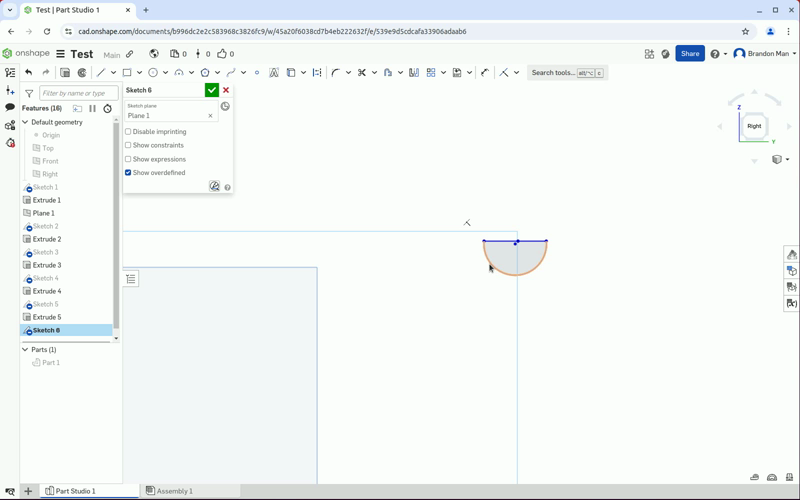
scroll(-6)
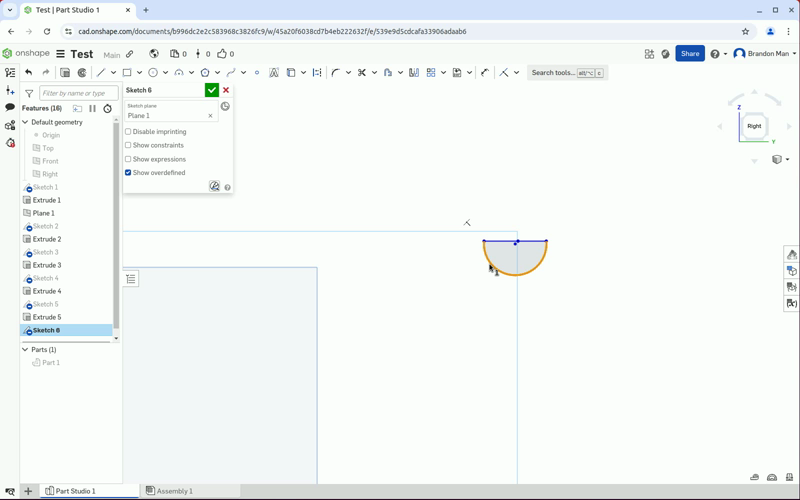
scroll(-6)
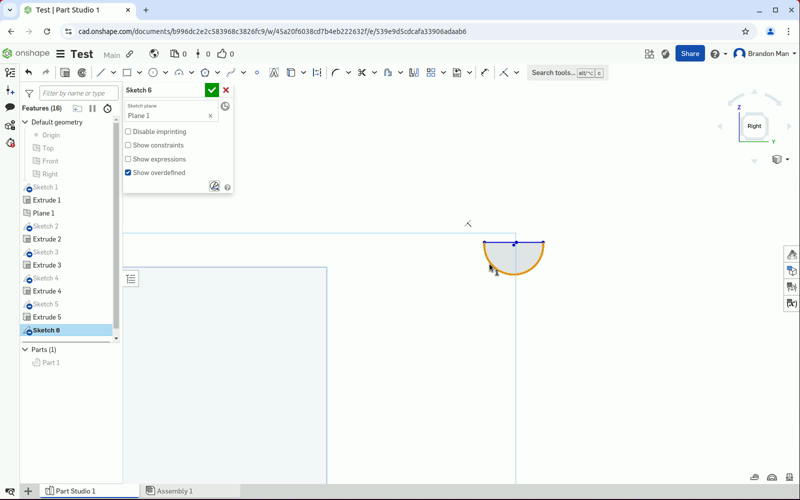
scroll(-6)
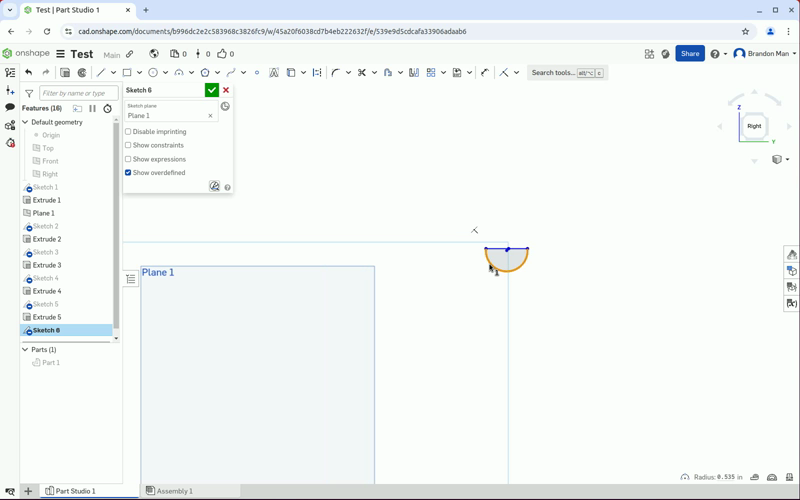
scroll(-6)
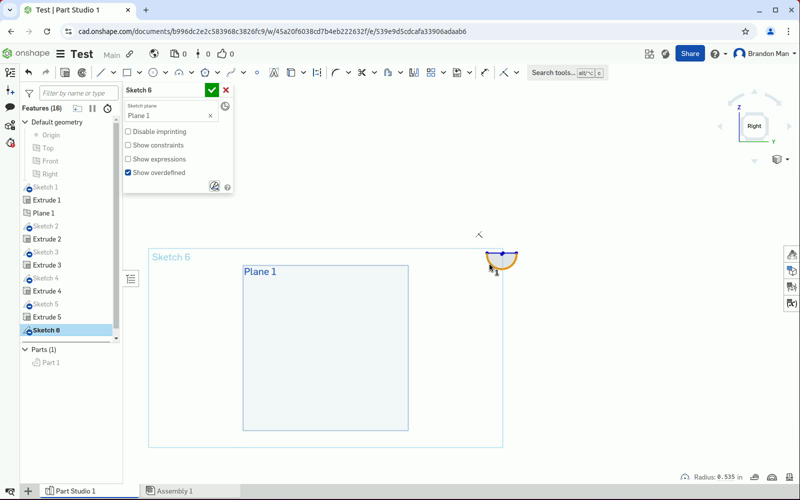
scroll(-6)
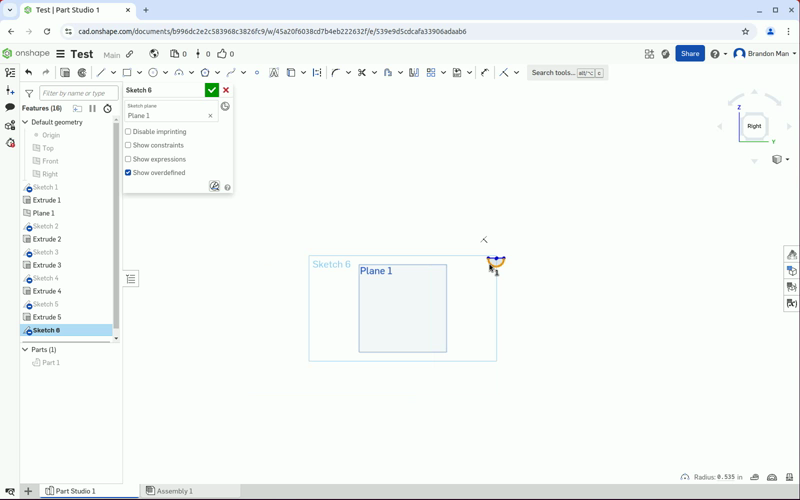
scroll(-6)
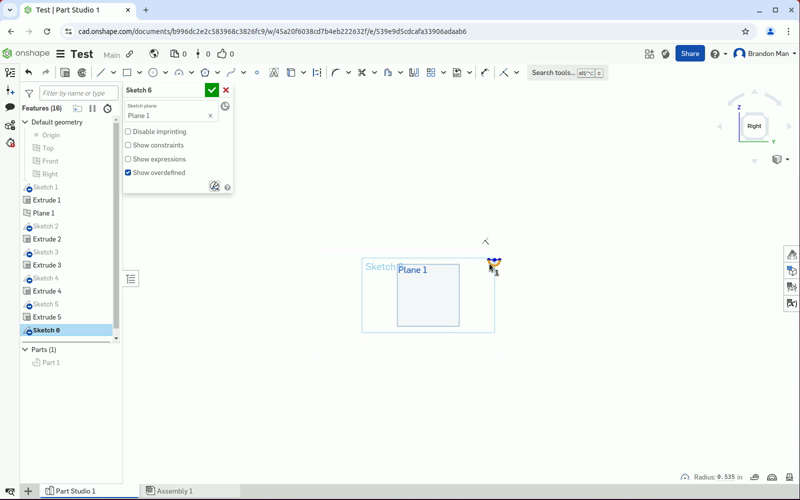
scroll(-6)
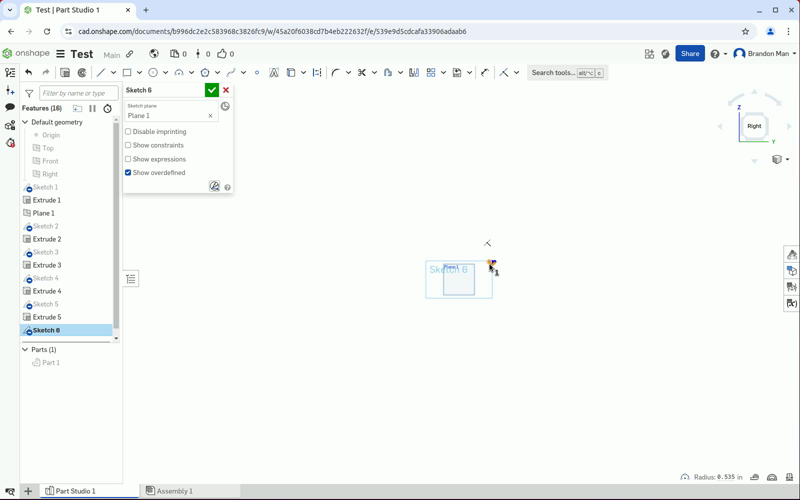
mouse_move(73, 352)
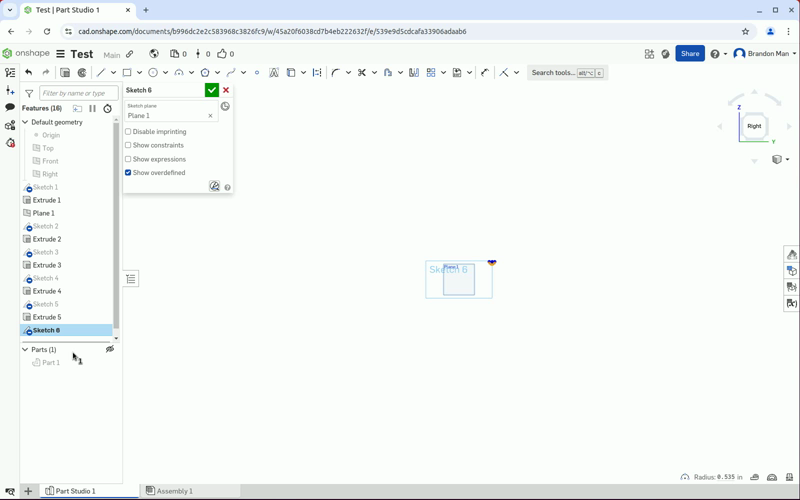
key(shift+y)
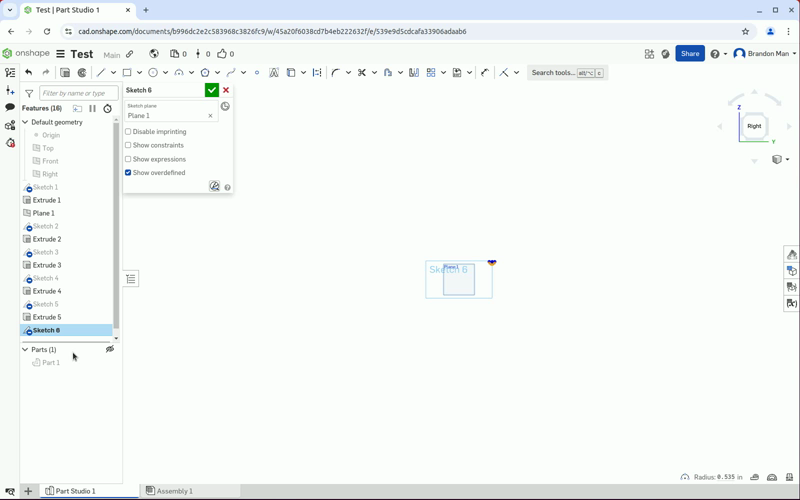
key(shift+e)
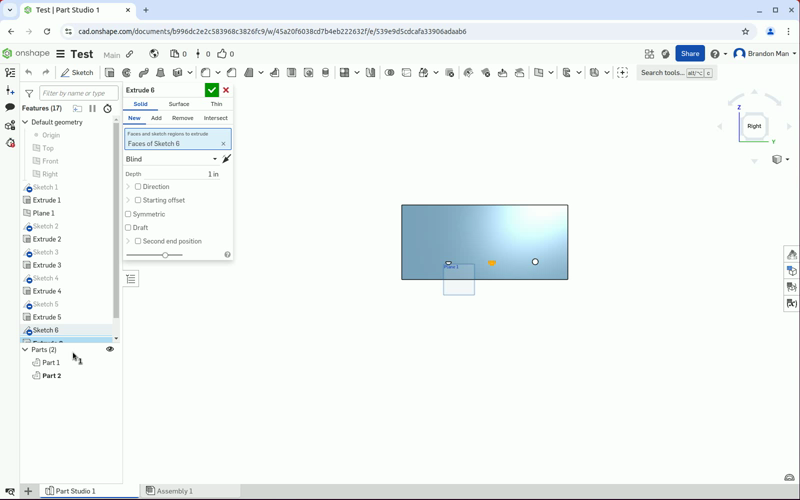
mouse_move(143, 106)
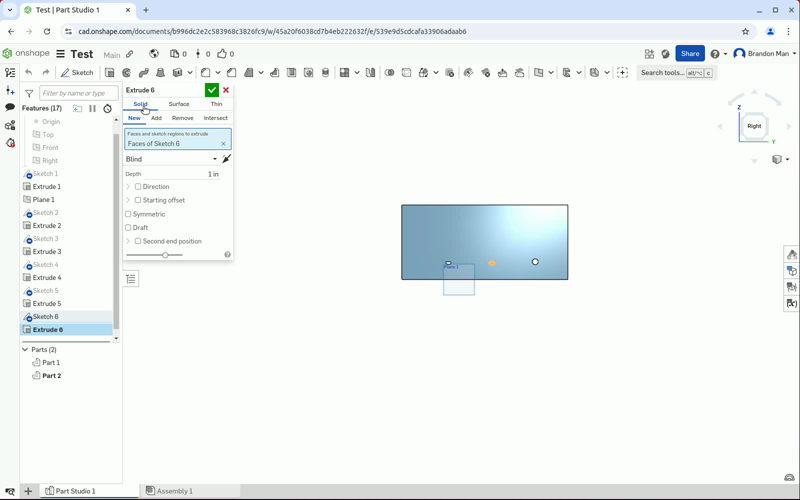
click(143, 106)
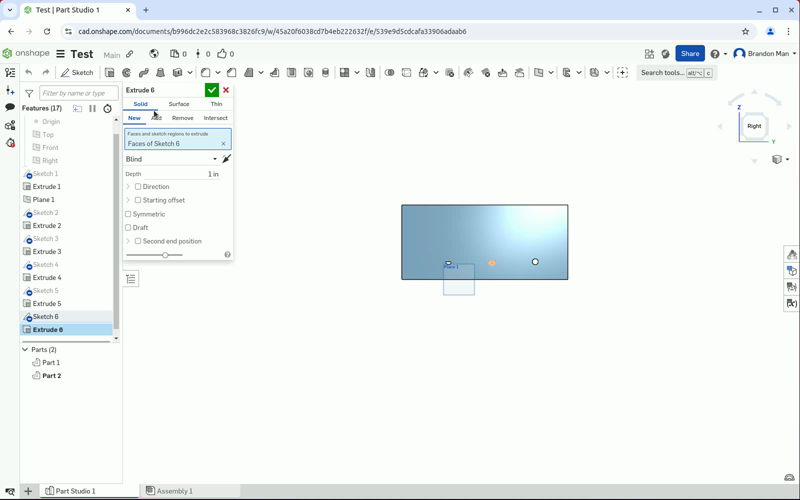
mouse_move(186, 120)
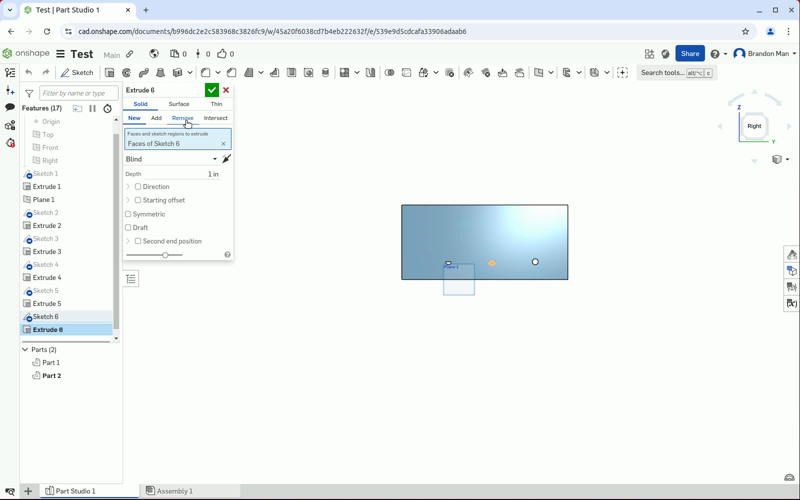
click(186, 120)
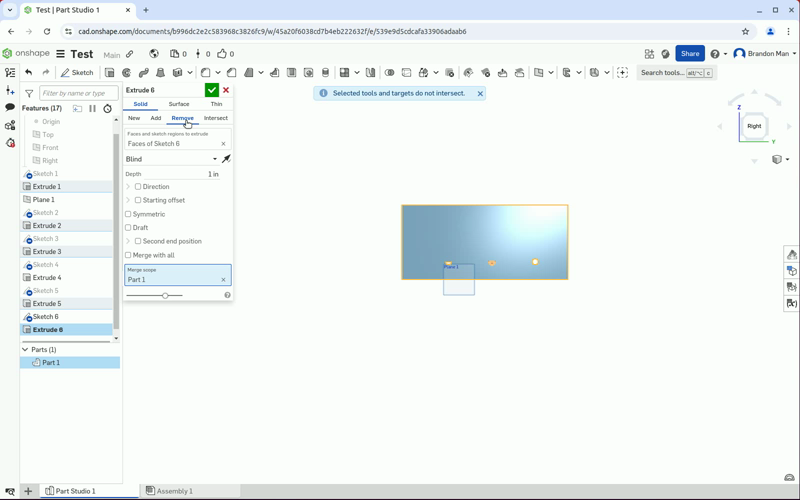
key(tab, 4)
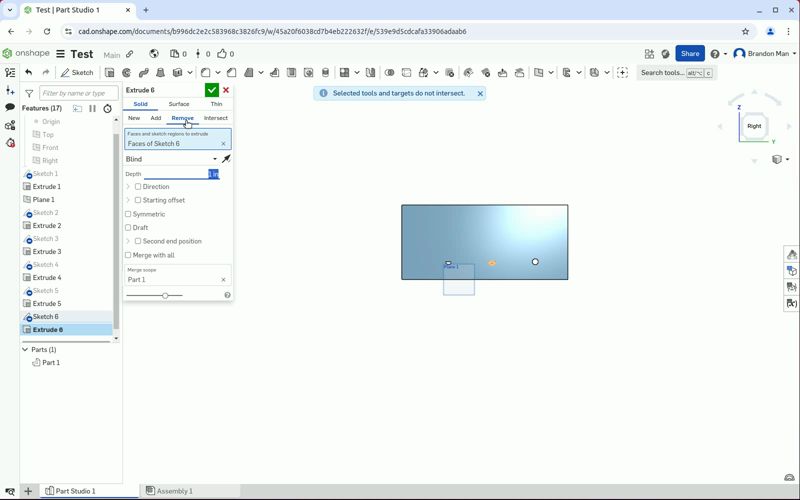
text(30.811)
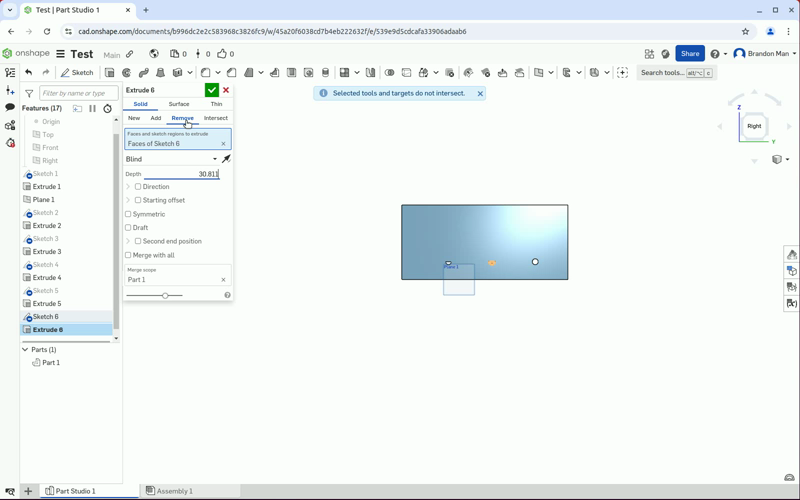
key(tab, 6)
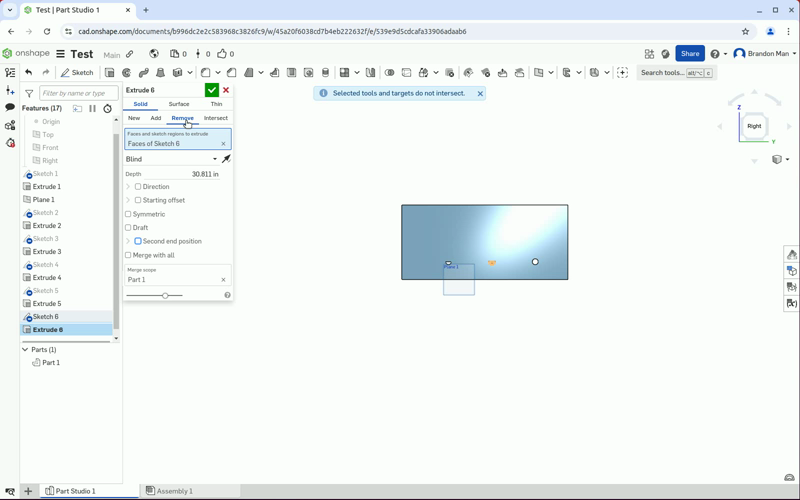
key(space)
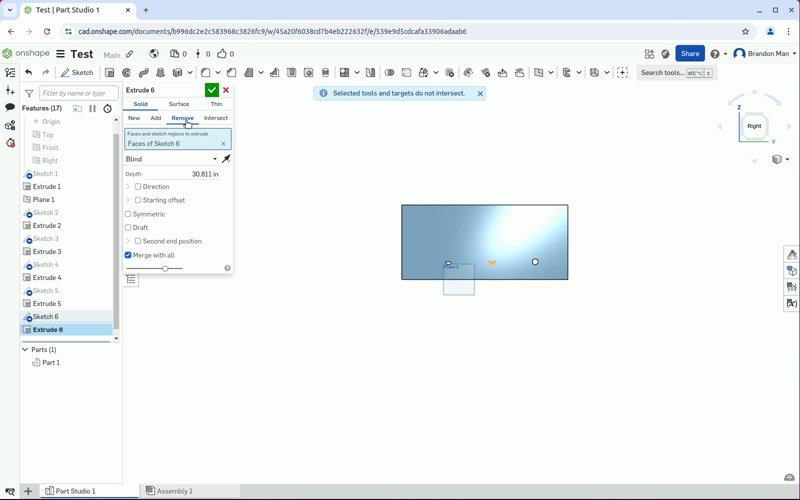
key(enter)
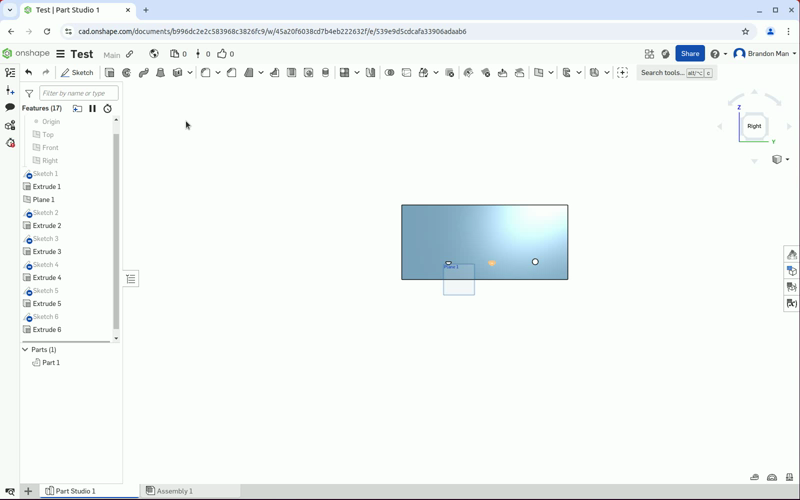
key(shift+h)
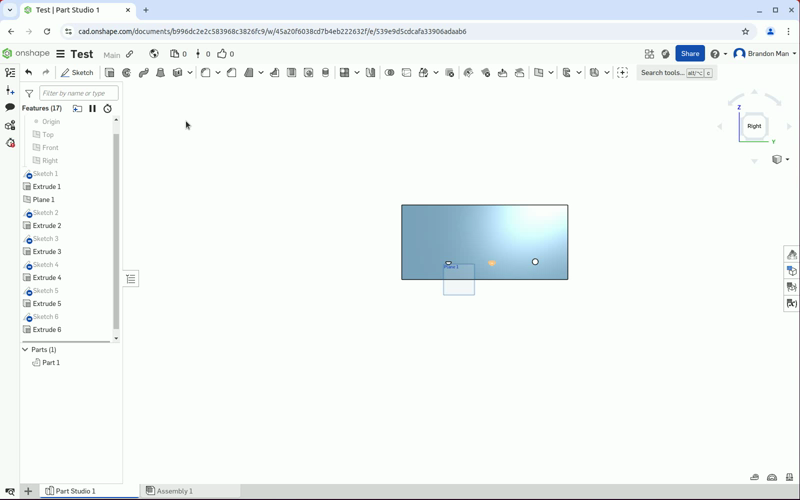
key(shift+h)
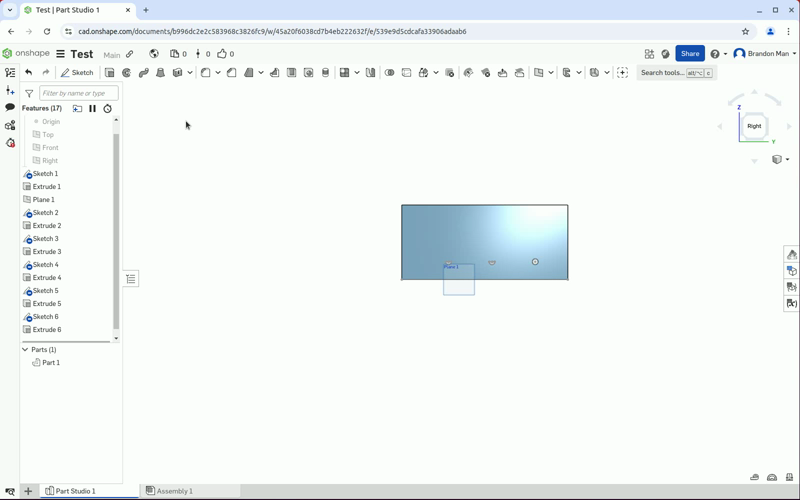
key(shift+7)
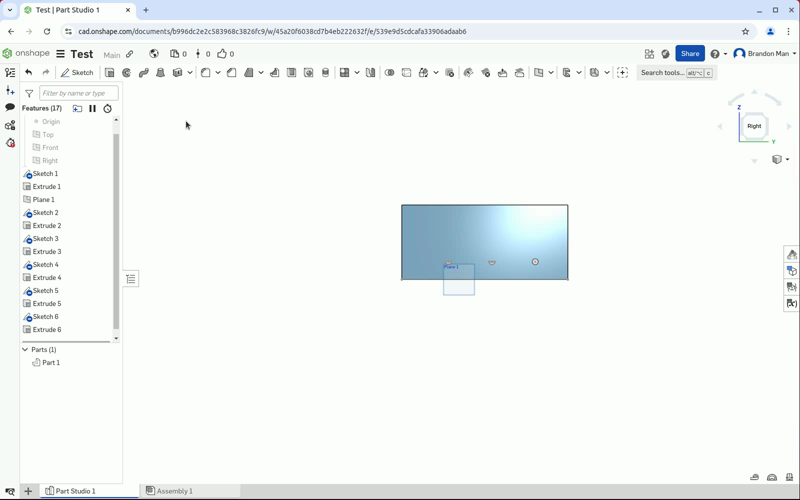
key(right, 2)
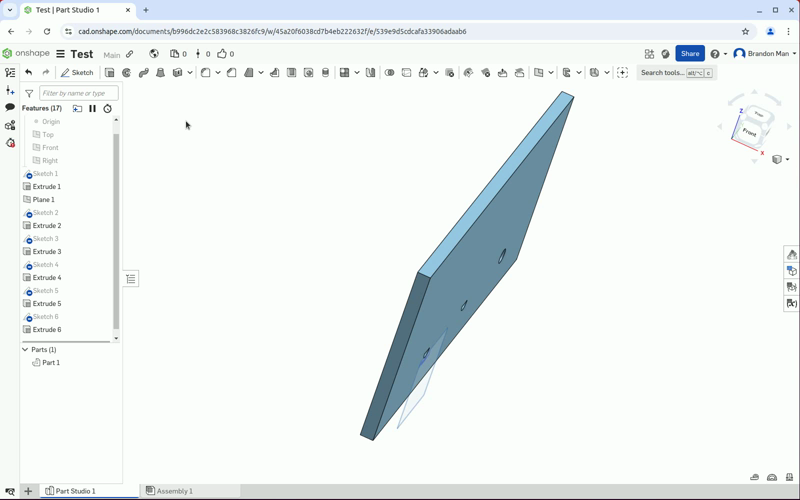
key(down, 2)
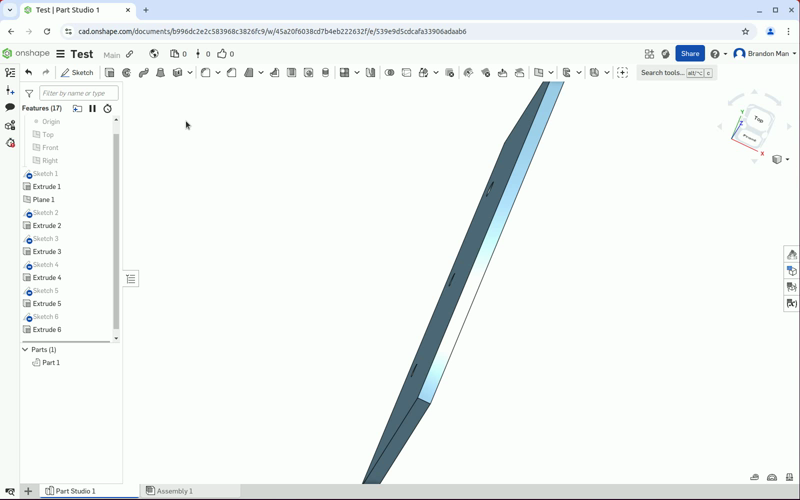
key(up, 2)
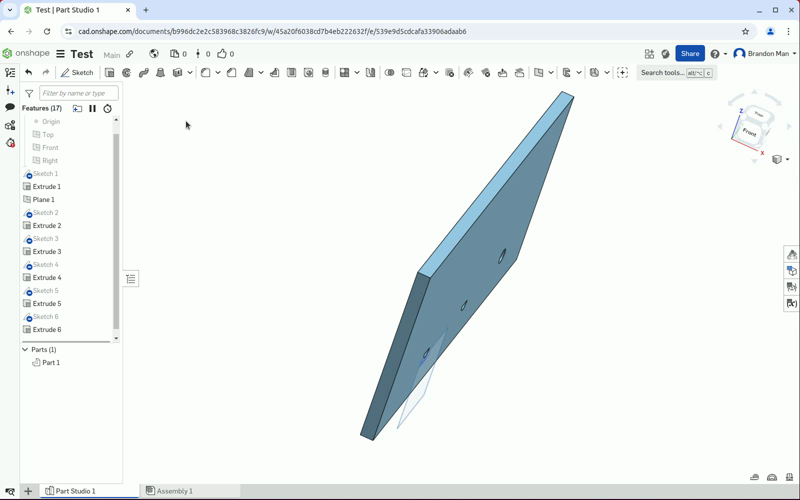
key(left, 2)
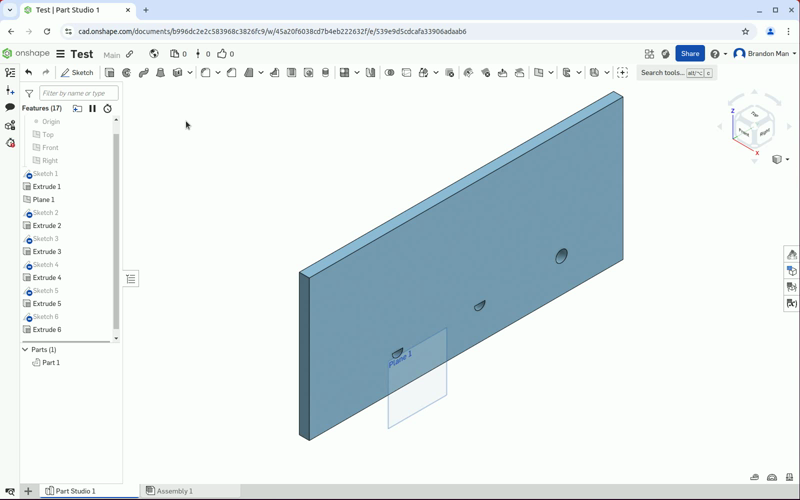
mouse_move(69, 176)
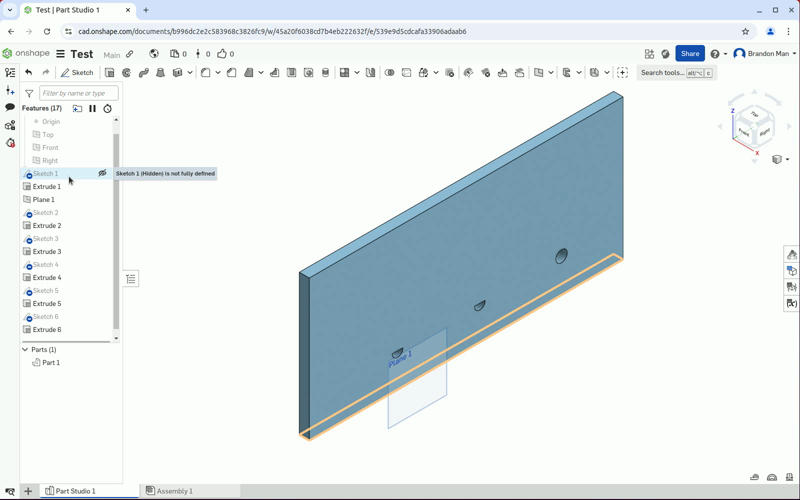
click(69, 176)